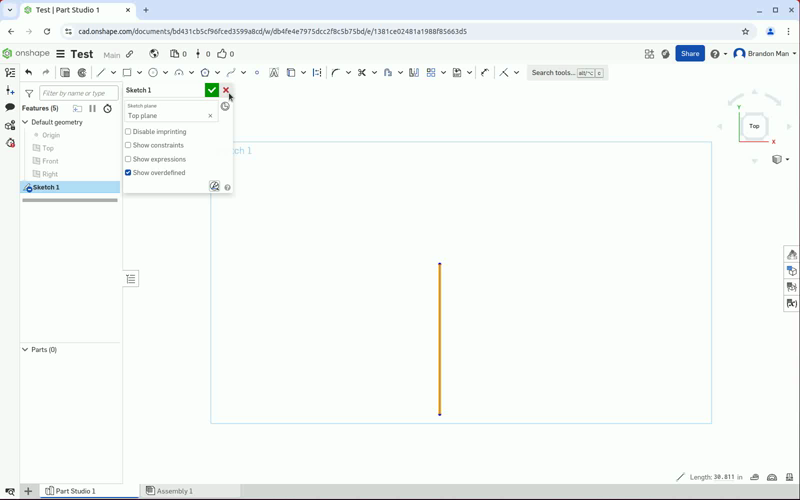
key(shift+h)
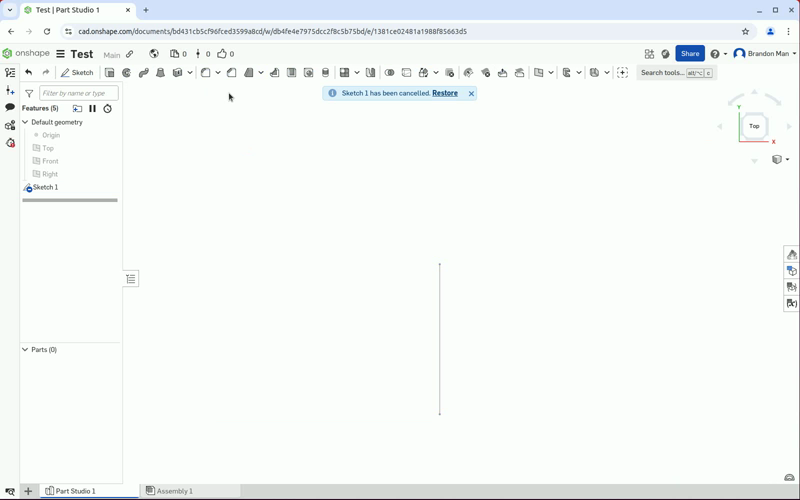
mouse_move(73, 352)
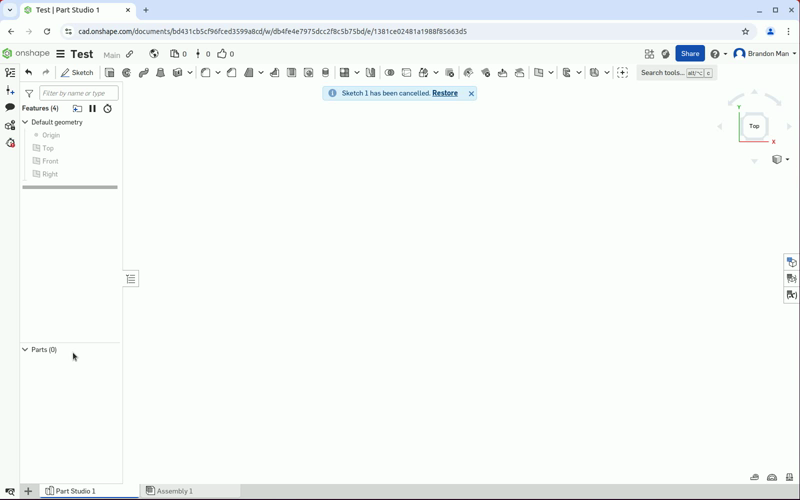
key(y)
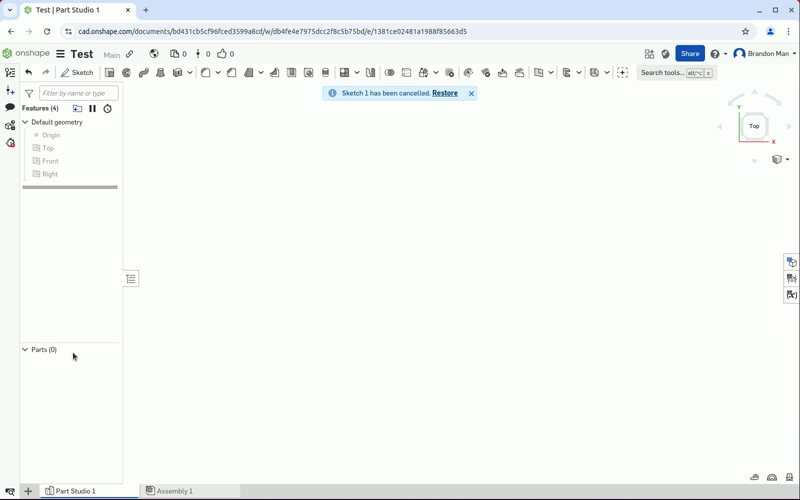
key(shift+p)
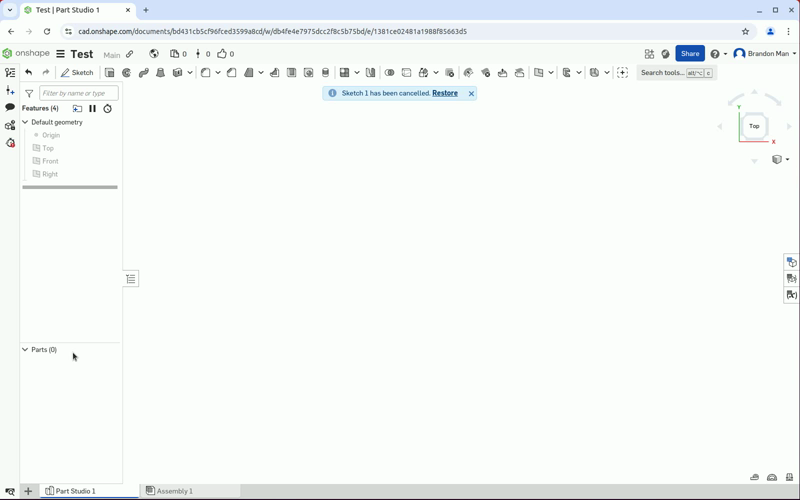
key(space)
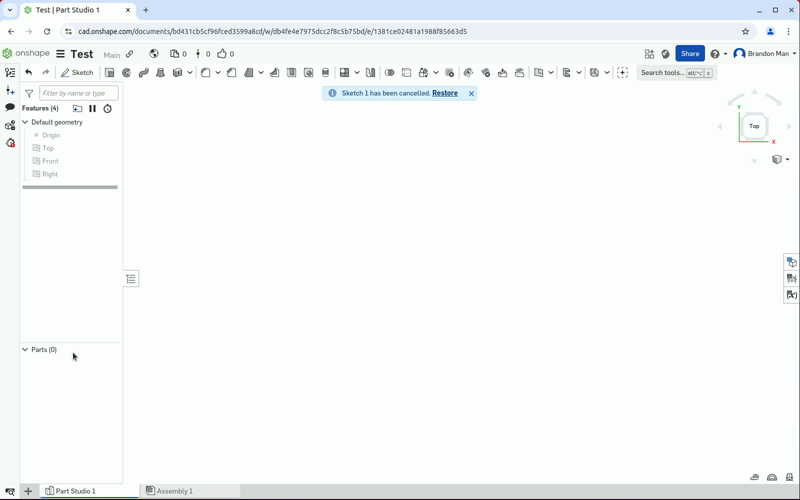
key_down(shift)
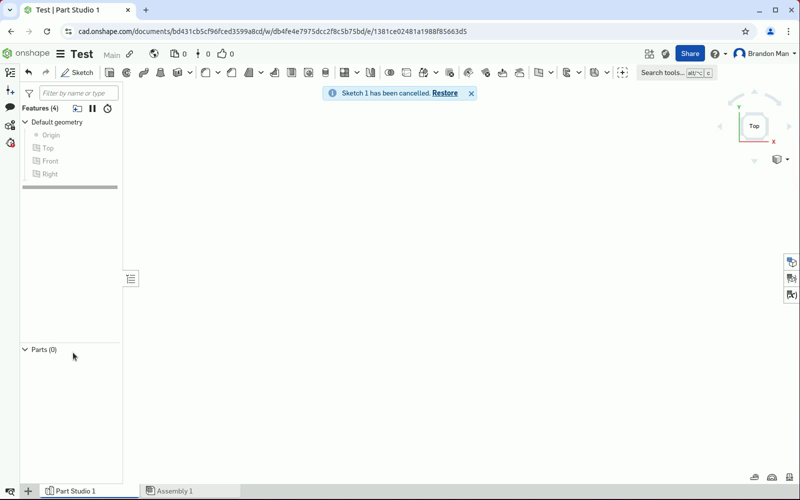
key(up)
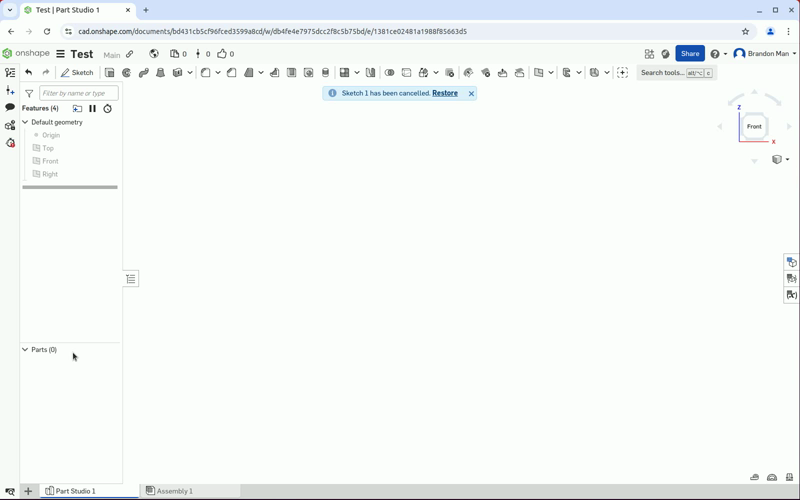
key_up(shift)
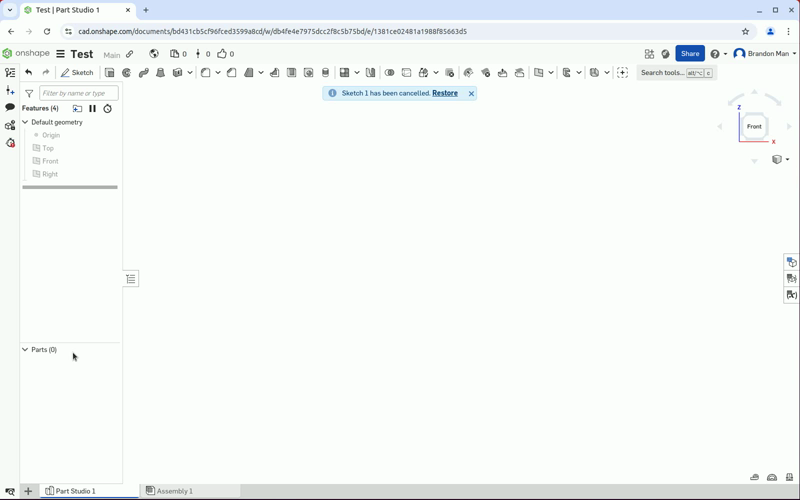
mouse_move(73, 352)
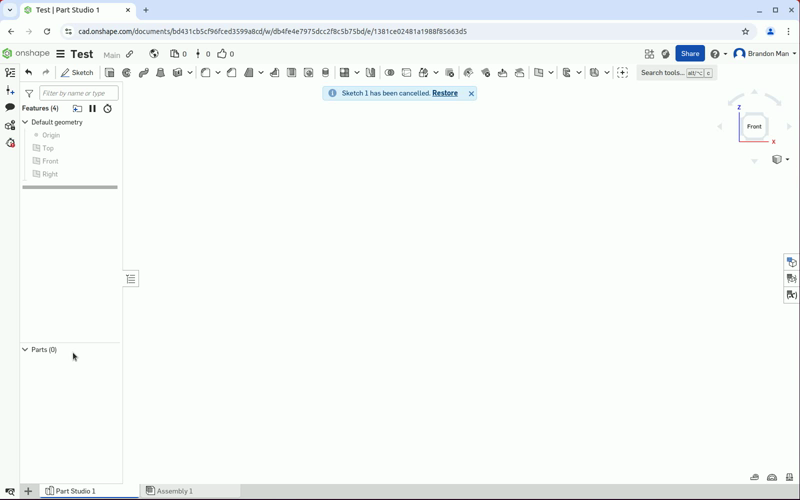
key(shift+y)
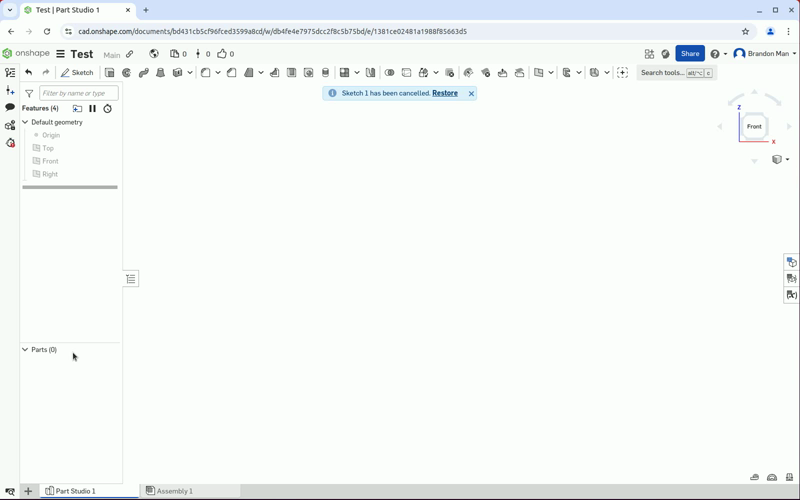
key(shift+s)
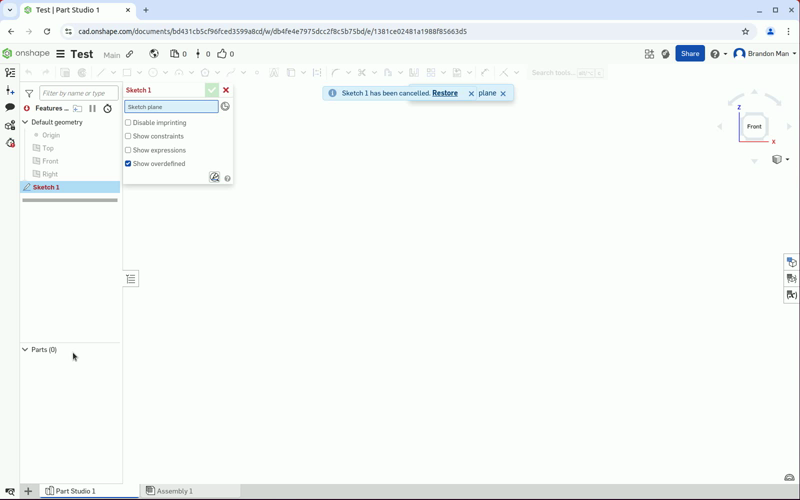
mouse_move(73, 163)
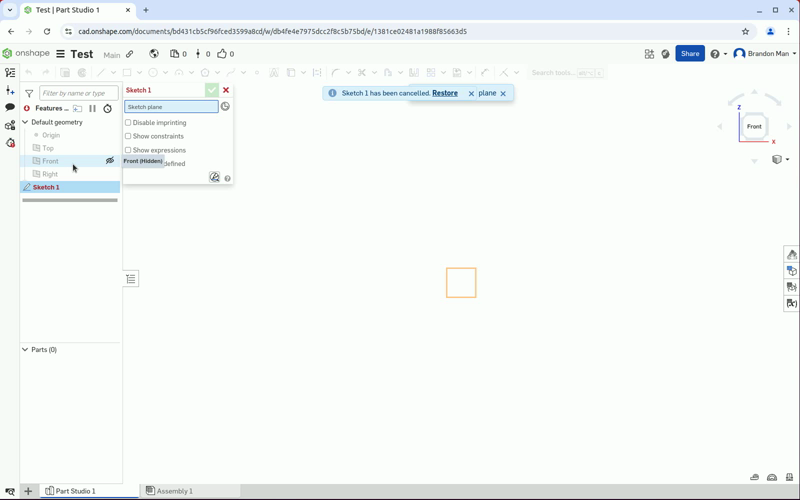
click(73, 163)
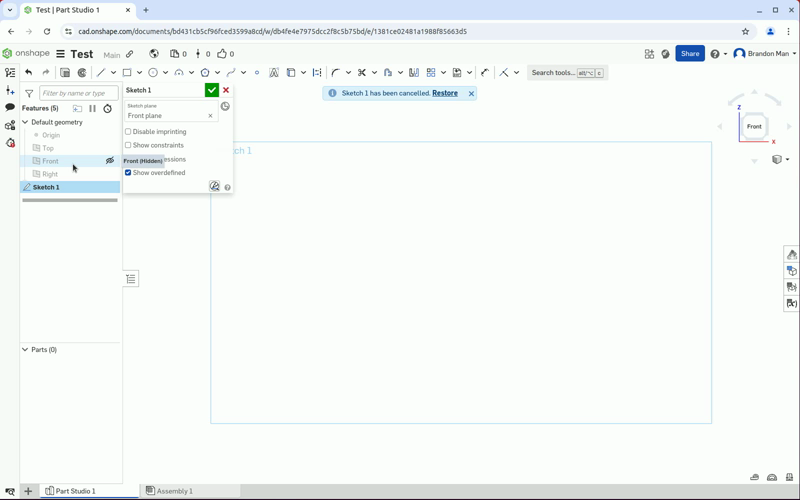
mouse_move(73, 352)
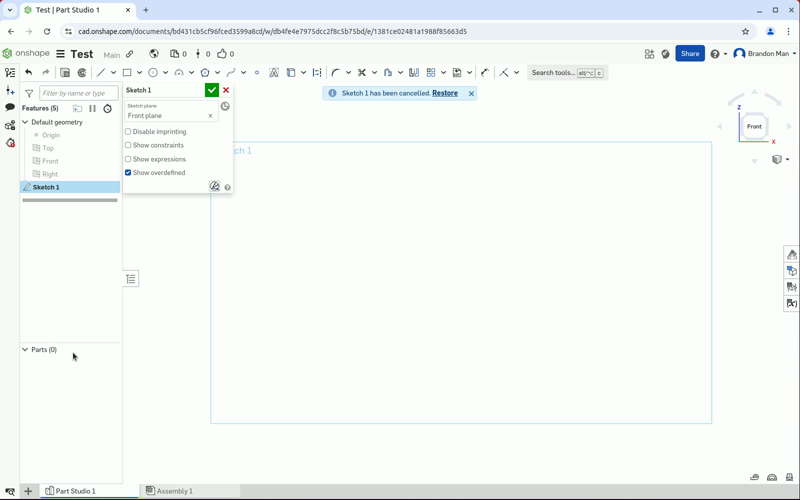
key(y)
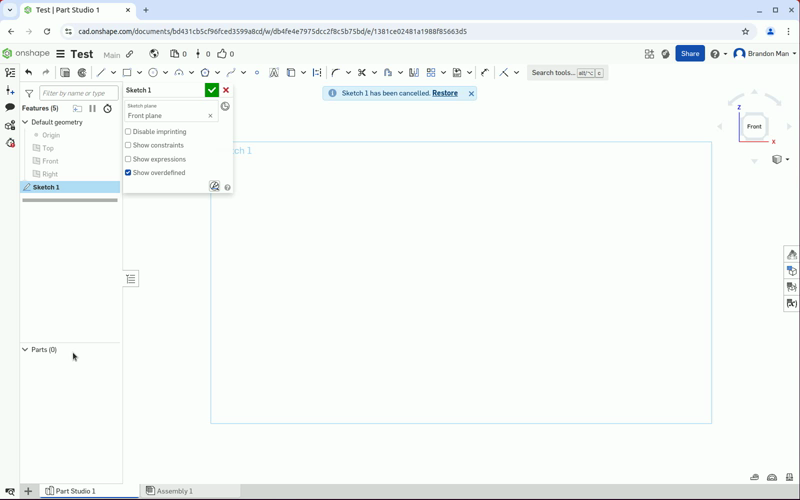
key(l)
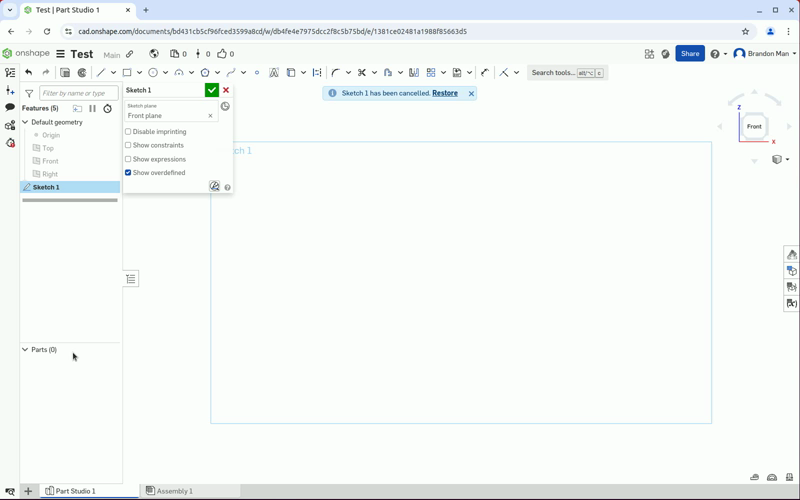
key_down(shift)
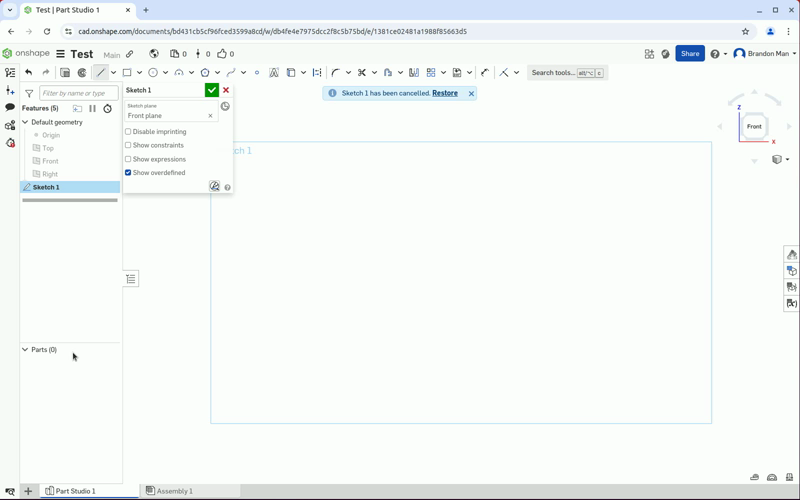
mouse_move(390, 282)
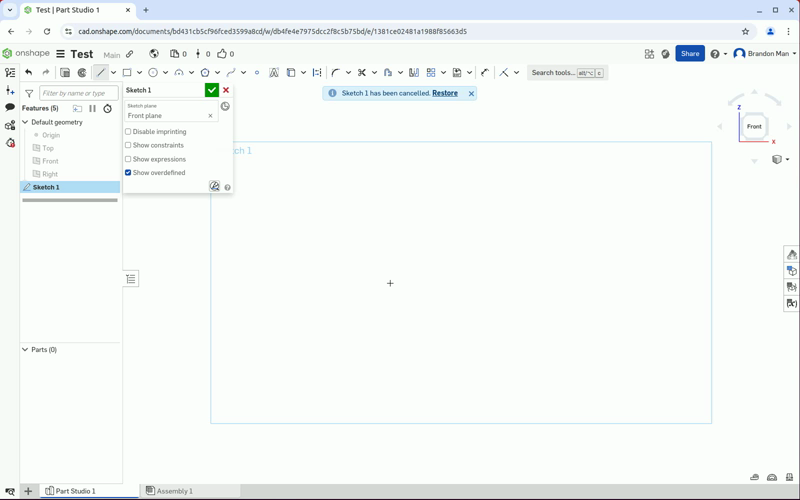
click(390, 282)
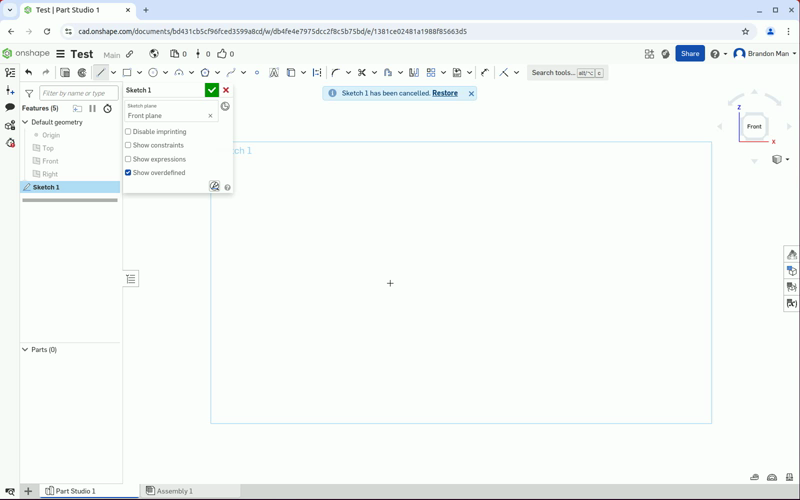
key_up(shift)
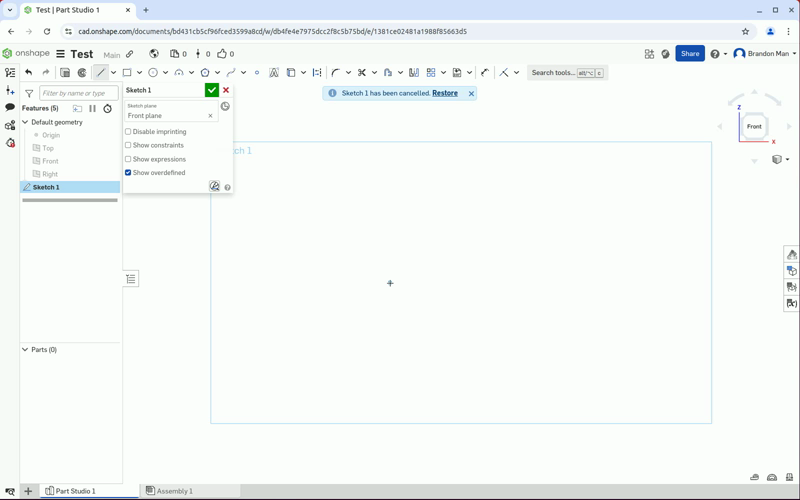
key_down(shift)
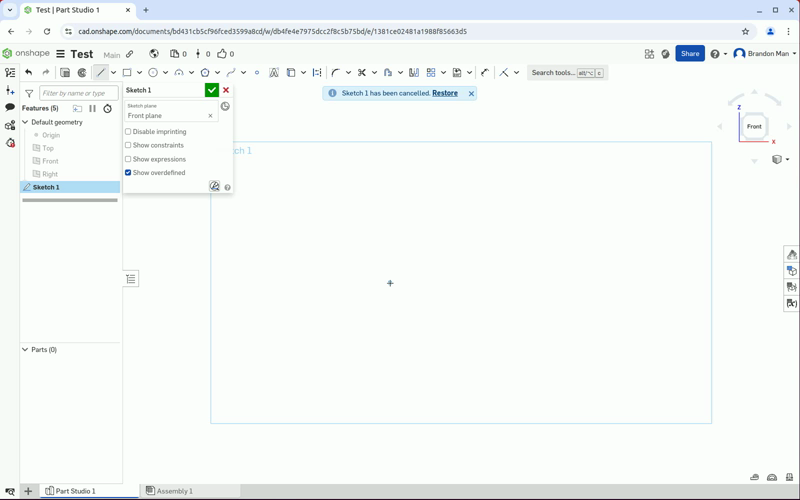
mouse_move(420, 282)
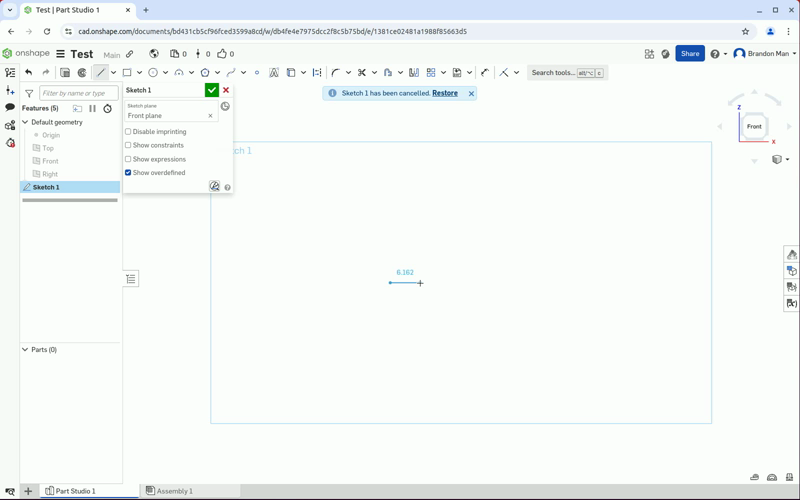
mouse_move(392, 282)
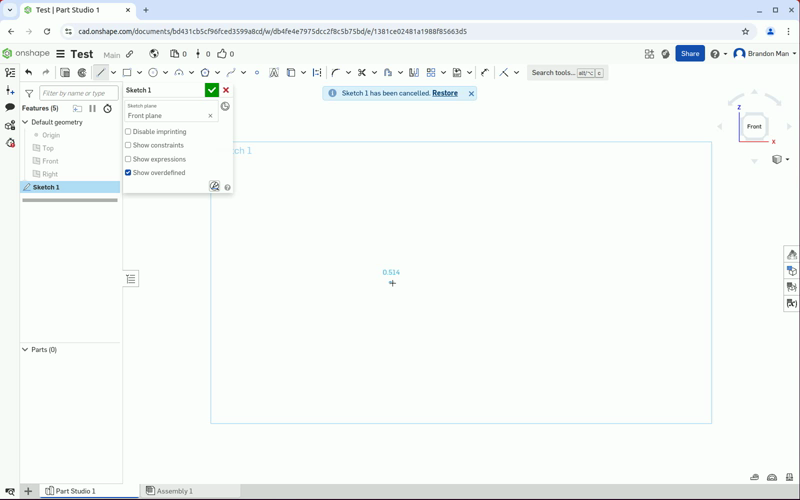
scroll(6)
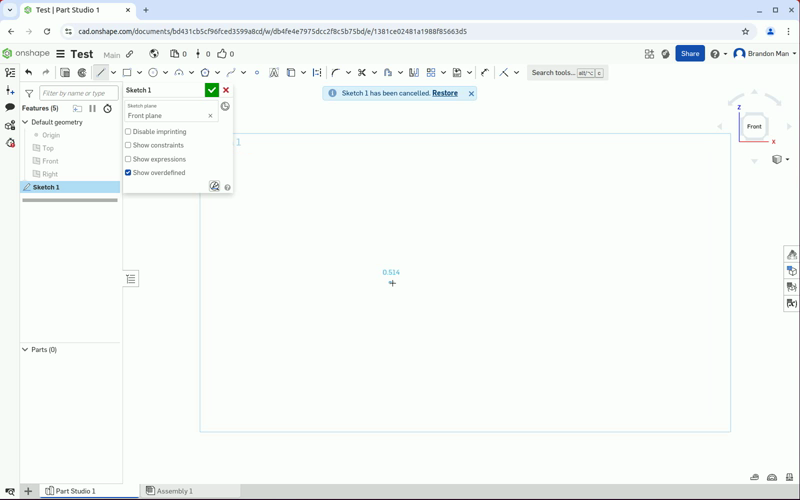
scroll(6)
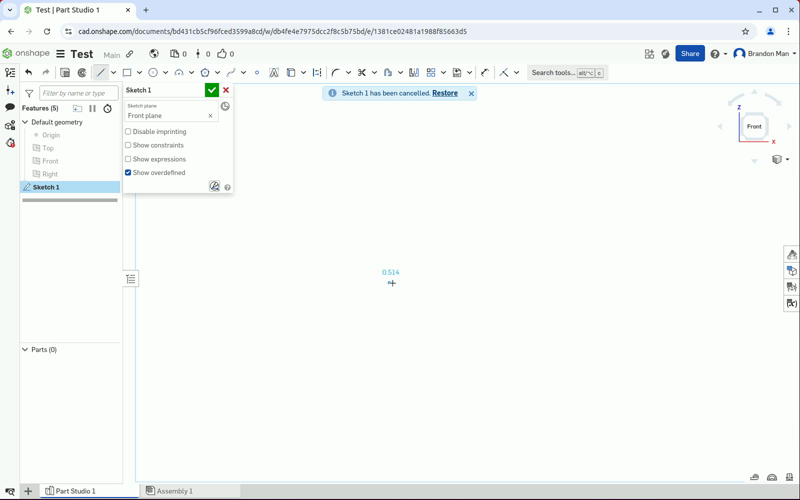
scroll(6)
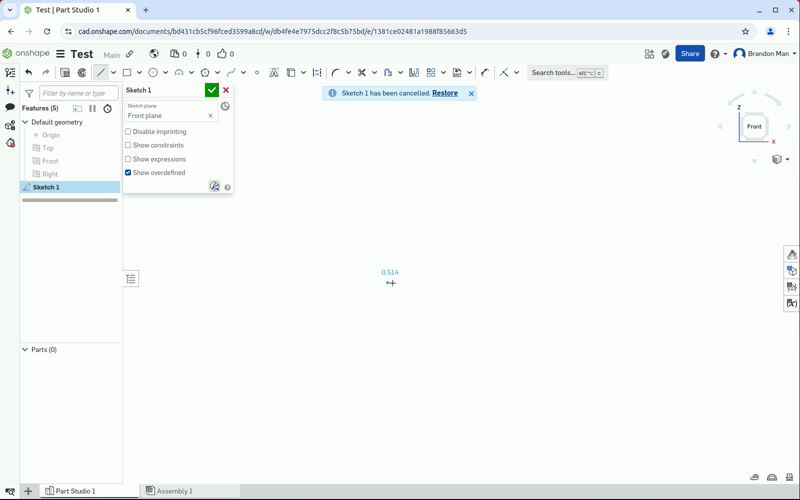
scroll(6)
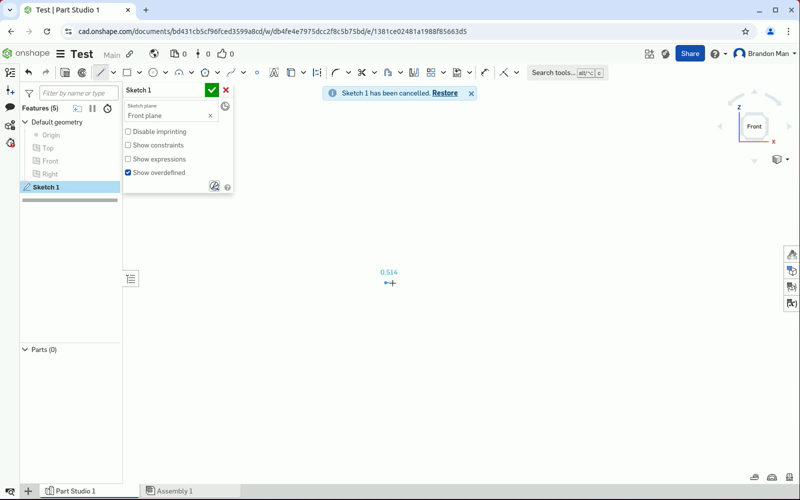
scroll(6)
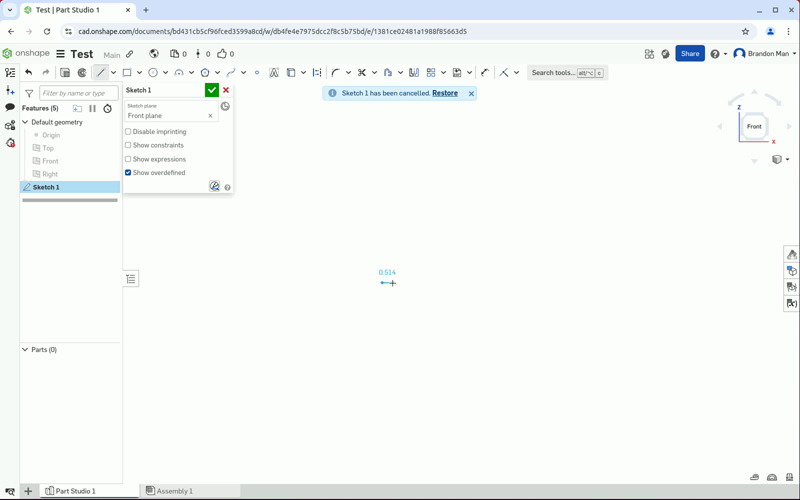
scroll(6)
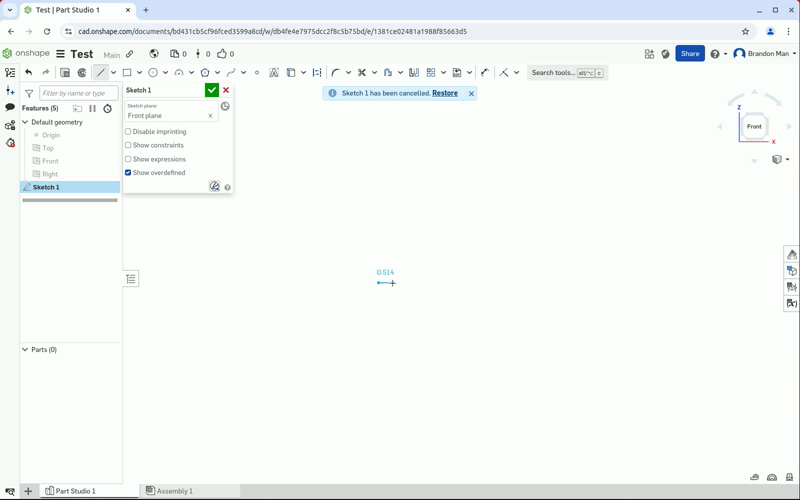
scroll(6)
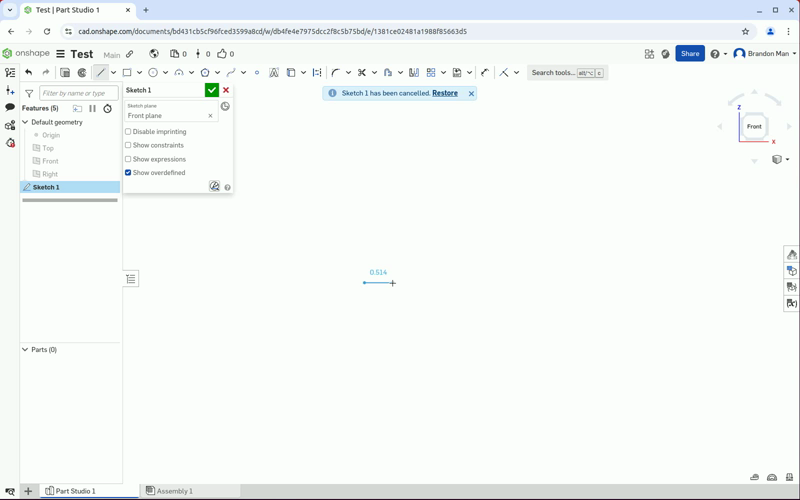
click(392, 282)
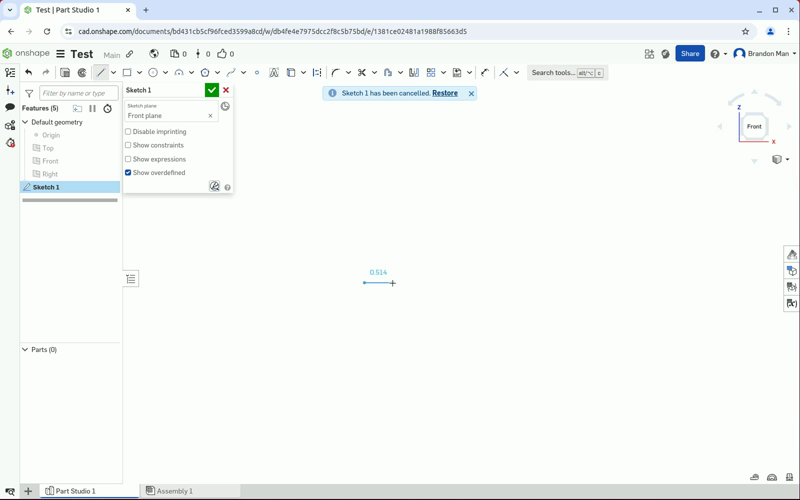
scroll(-6)
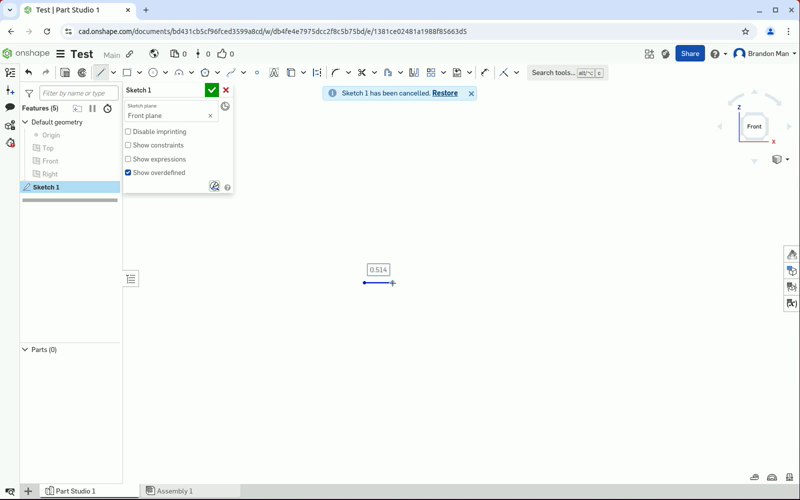
scroll(-6)
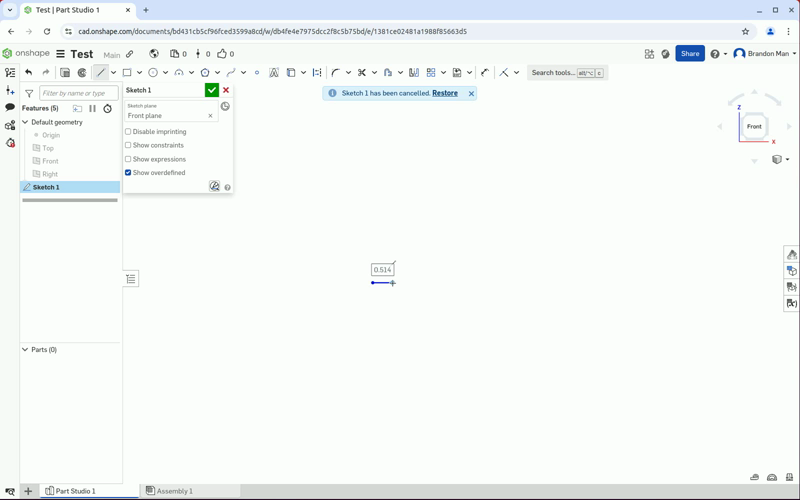
scroll(-6)
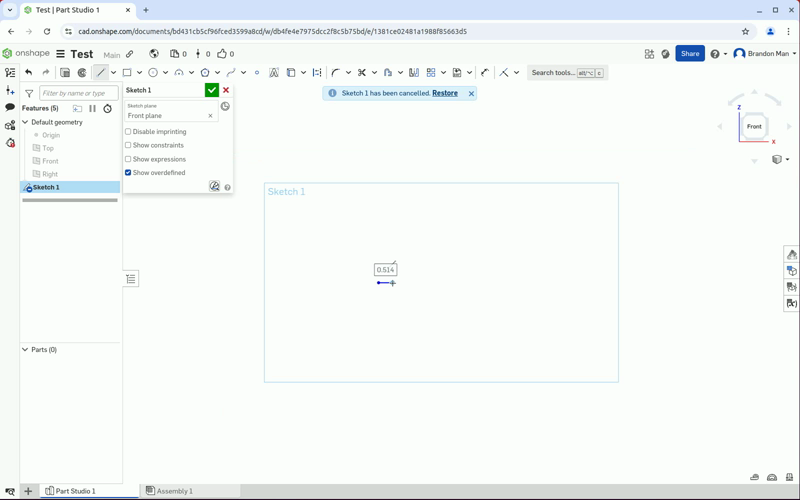
scroll(-6)
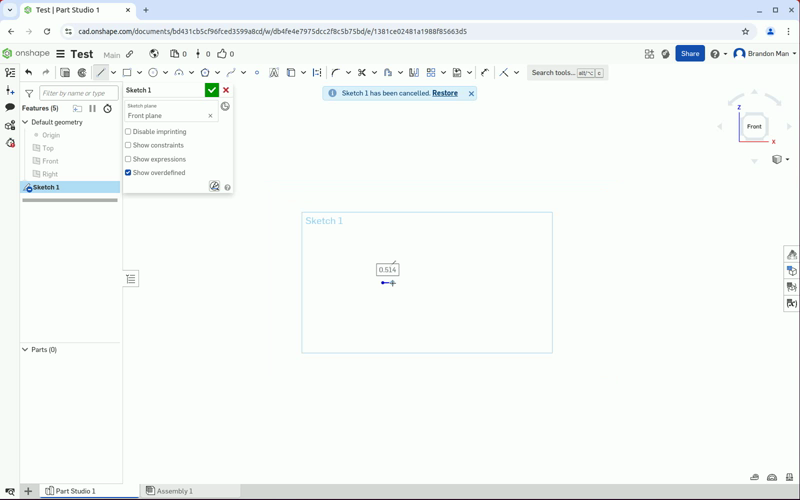
scroll(-6)
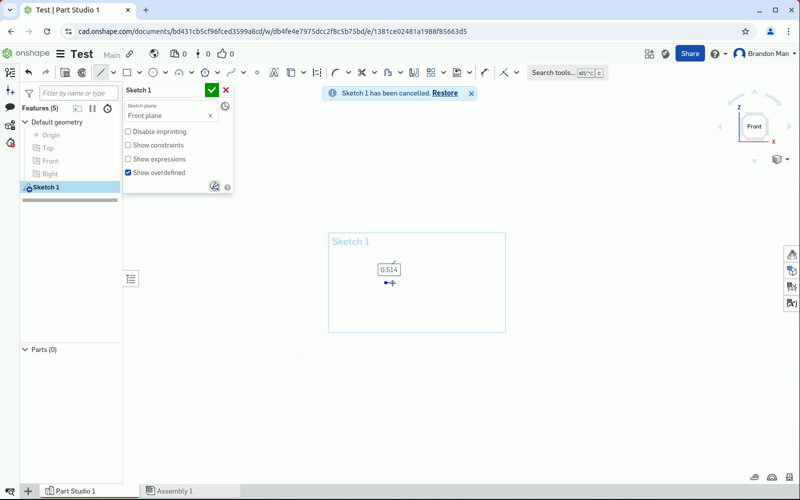
scroll(-6)
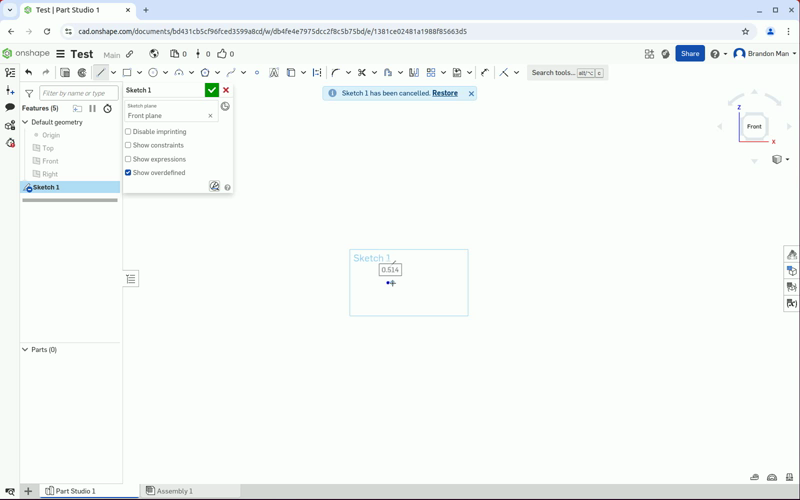
scroll(-6)
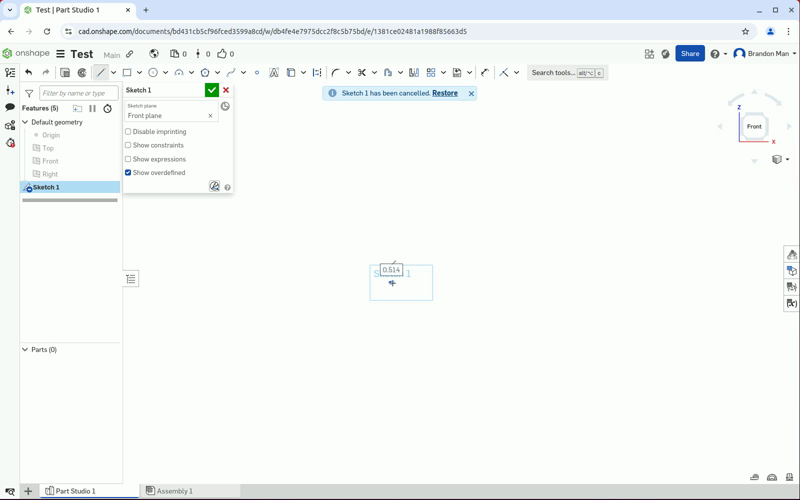
key_up(shift)
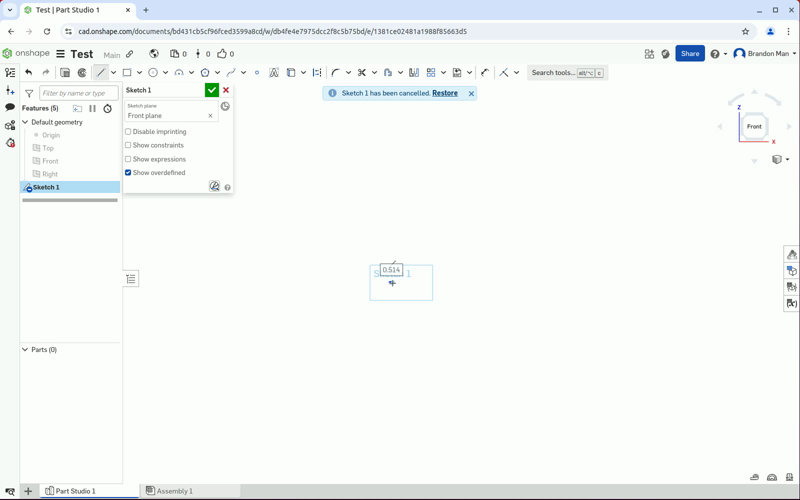
key_down(shift)
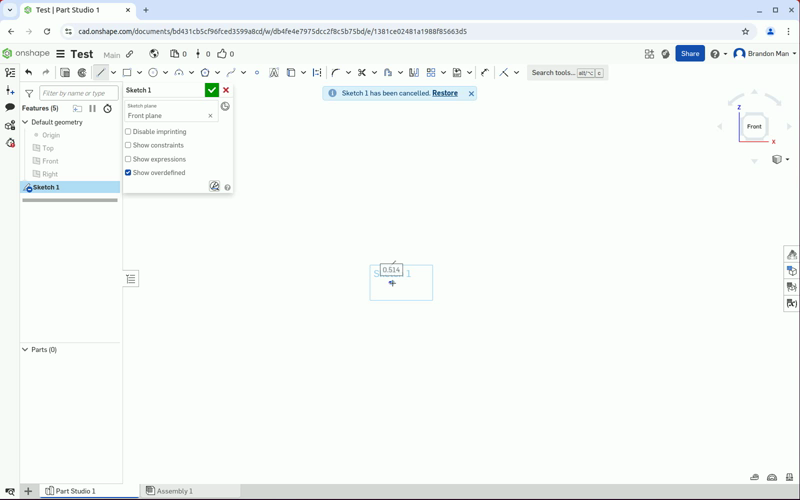
mouse_move(422, 282)
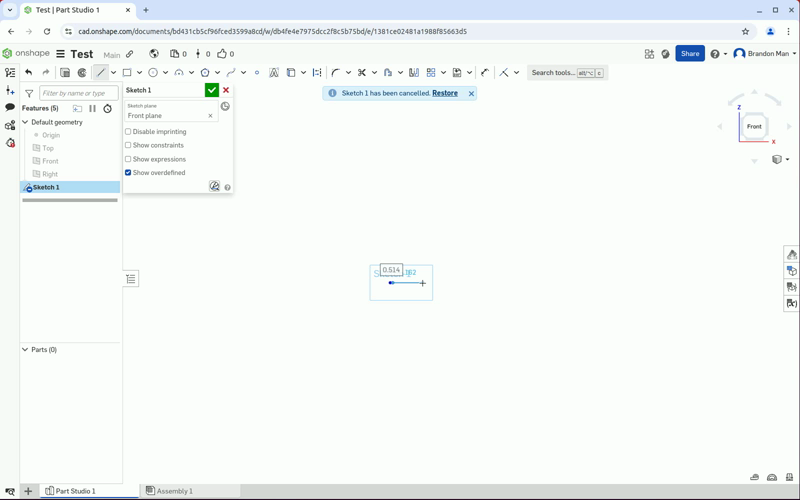
mouse_move(392, 280)
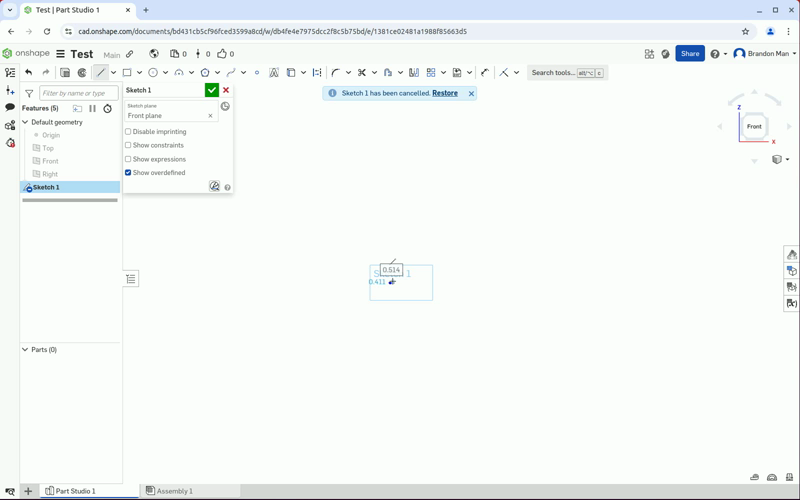
scroll(6)
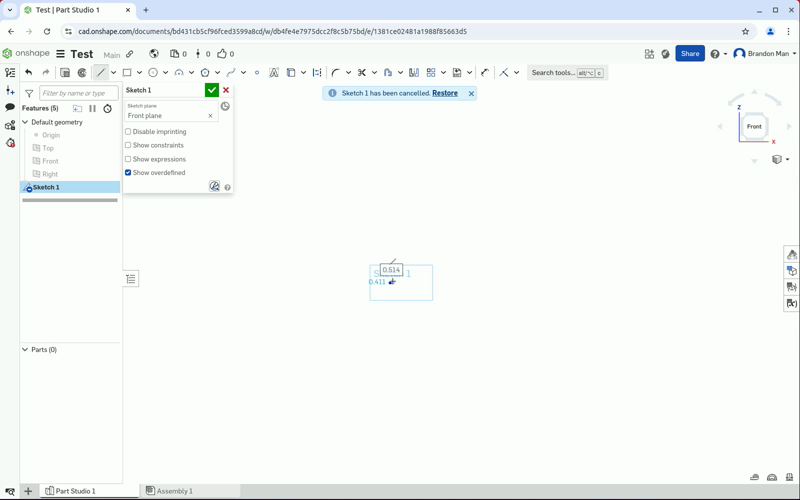
scroll(6)
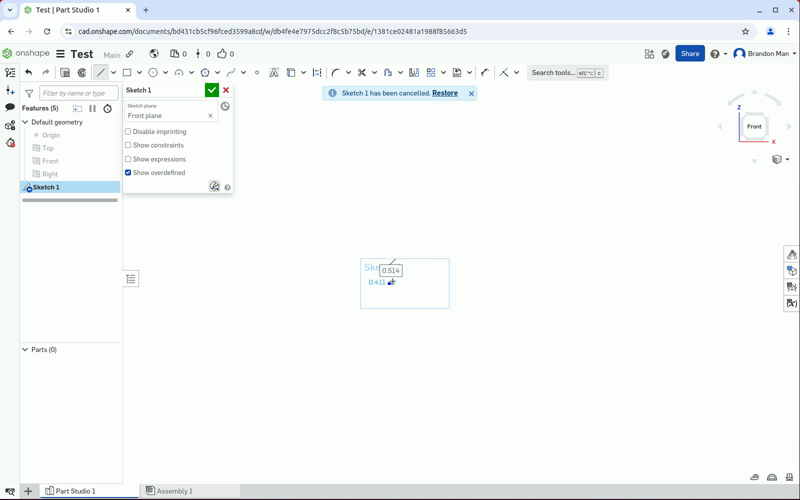
scroll(6)
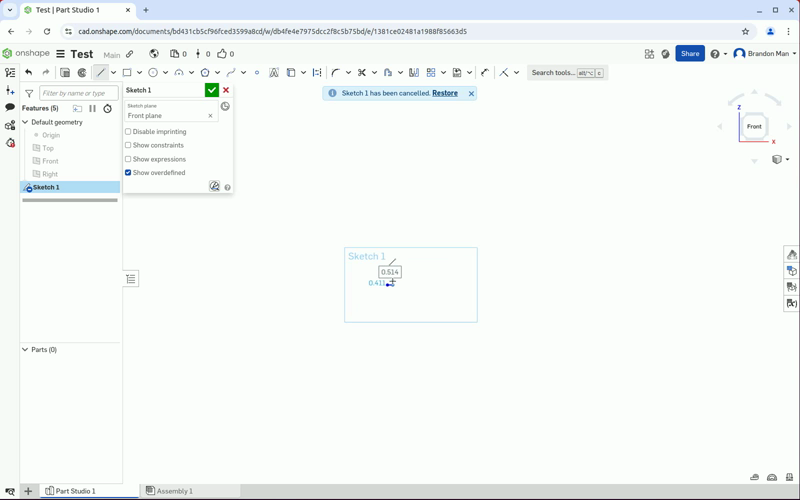
scroll(6)
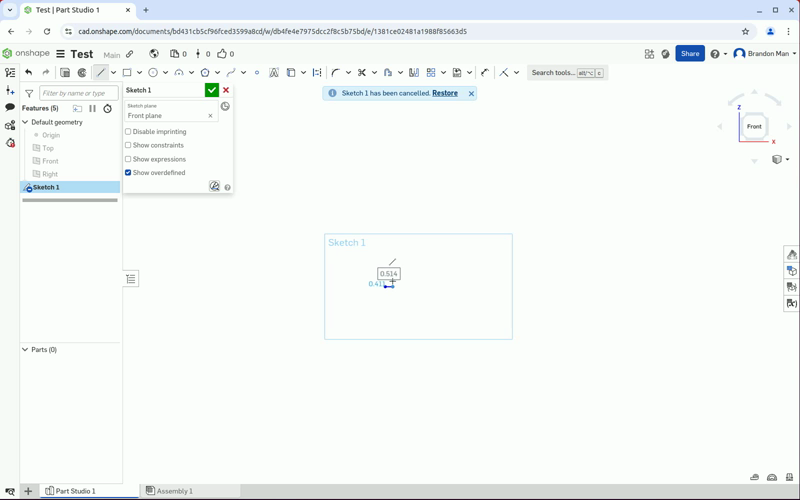
scroll(6)
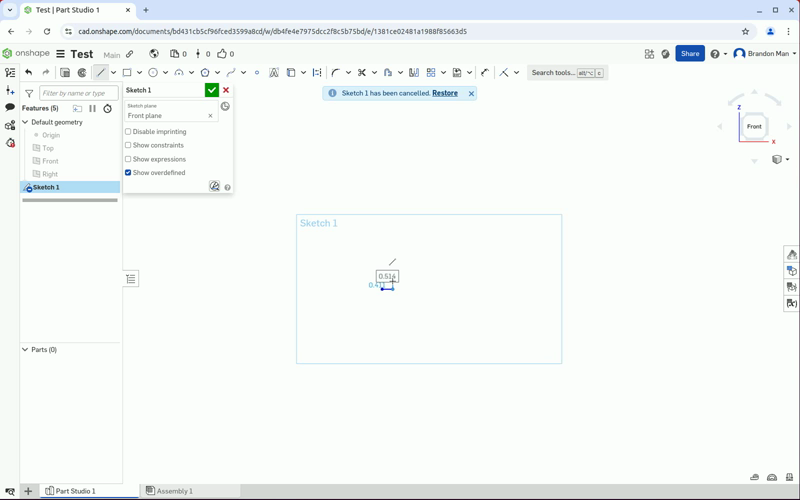
scroll(6)
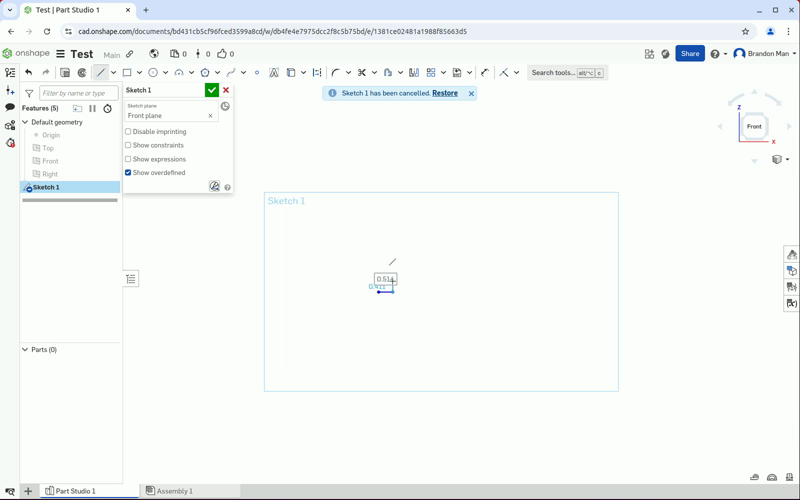
scroll(6)
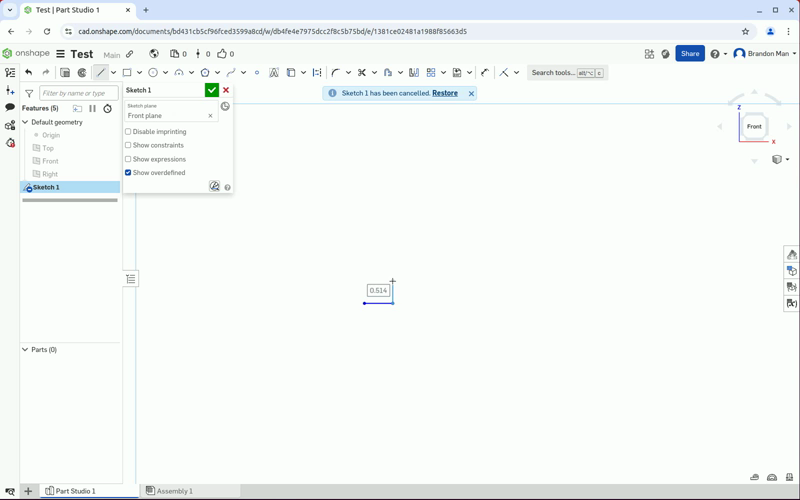
click(392, 280)
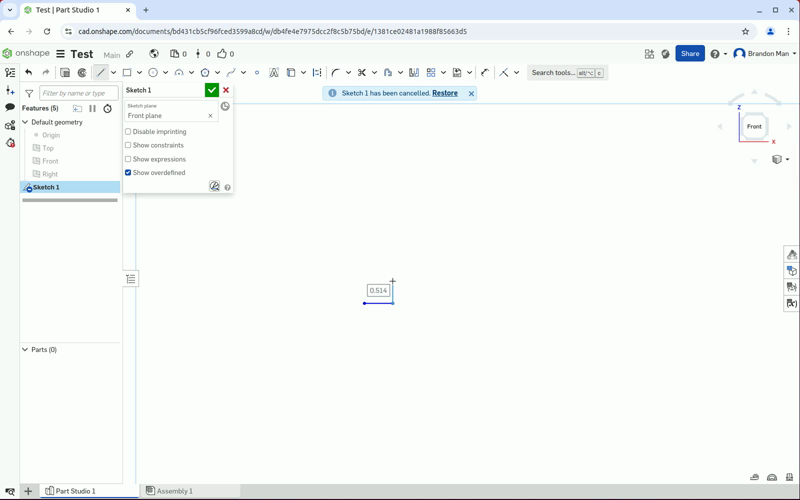
scroll(-6)
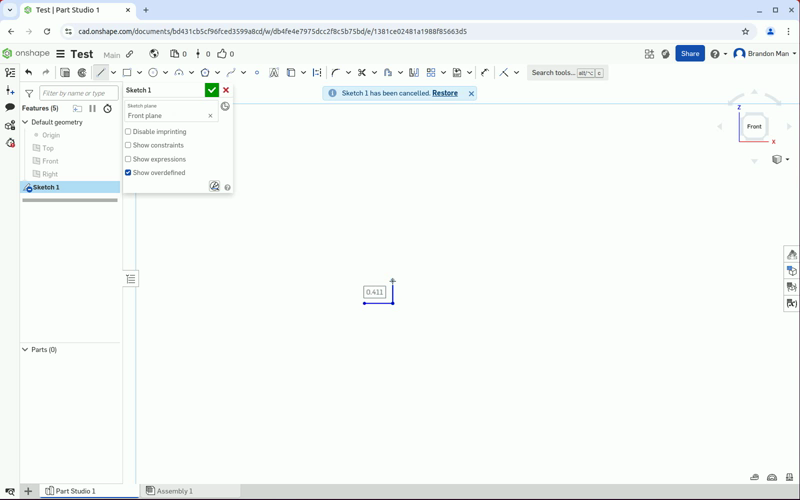
scroll(-6)
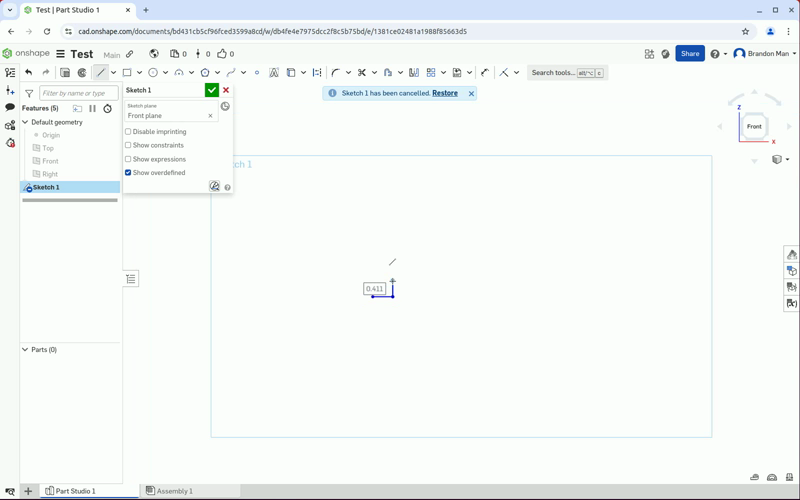
scroll(-6)
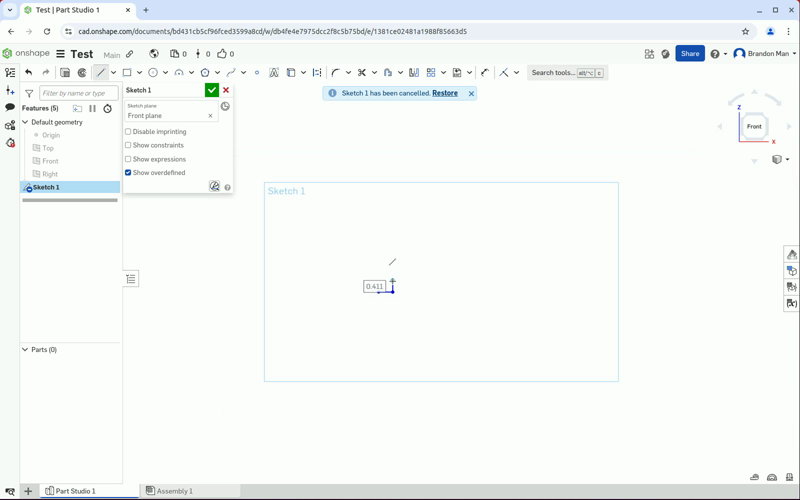
scroll(-6)
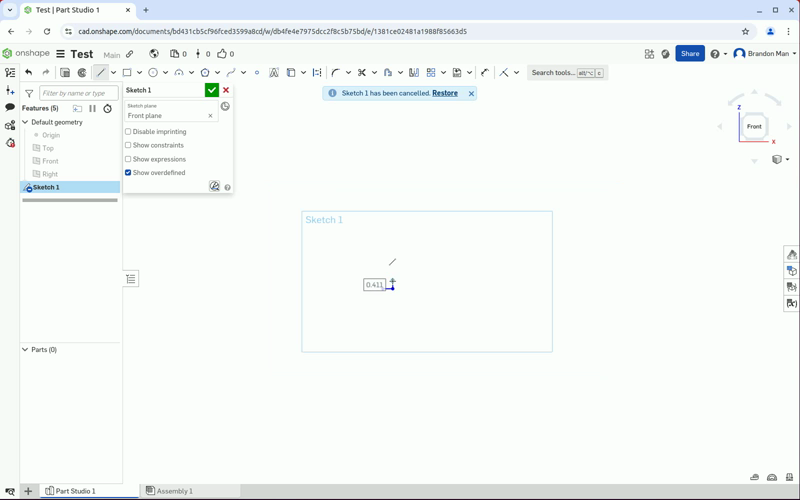
scroll(-6)
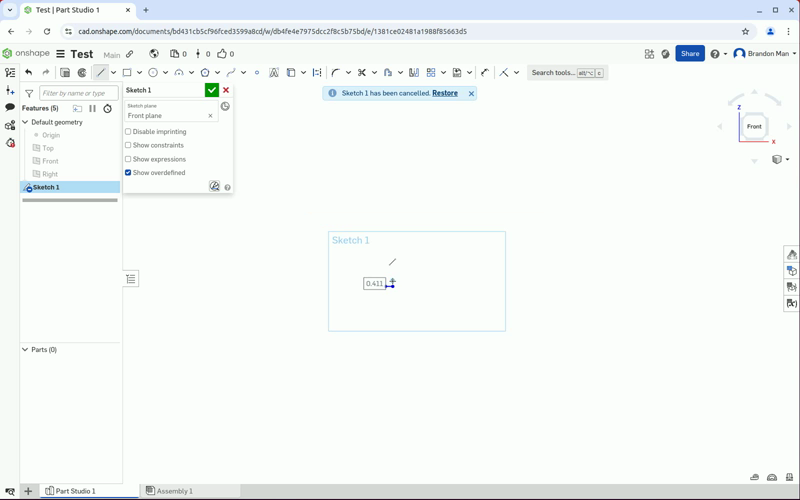
scroll(-6)
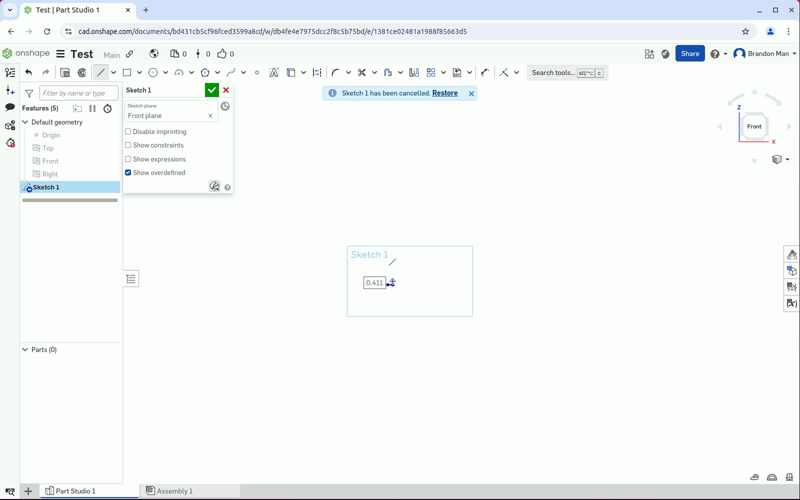
scroll(-6)
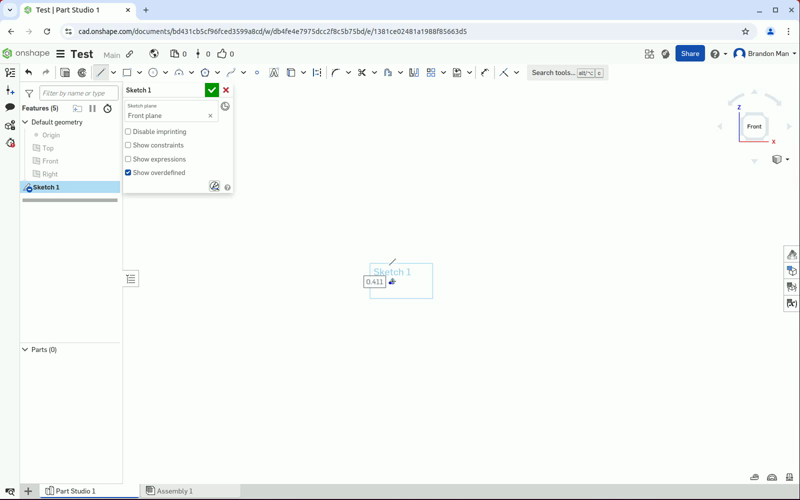
key_up(shift)
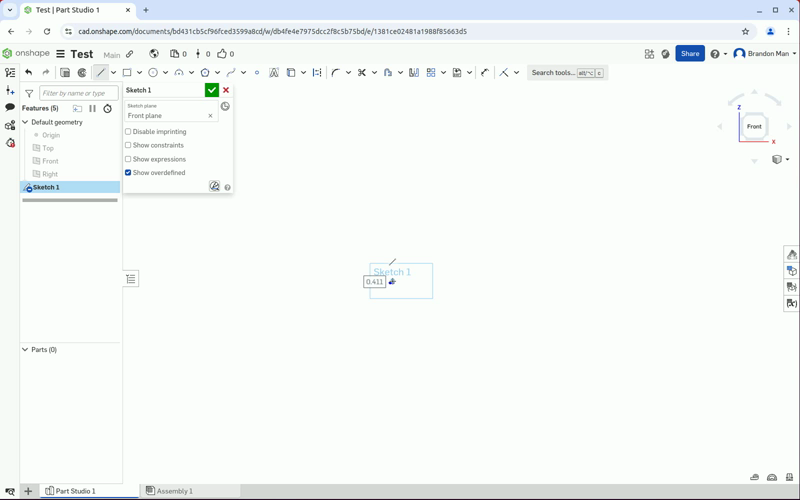
key_down(shift)
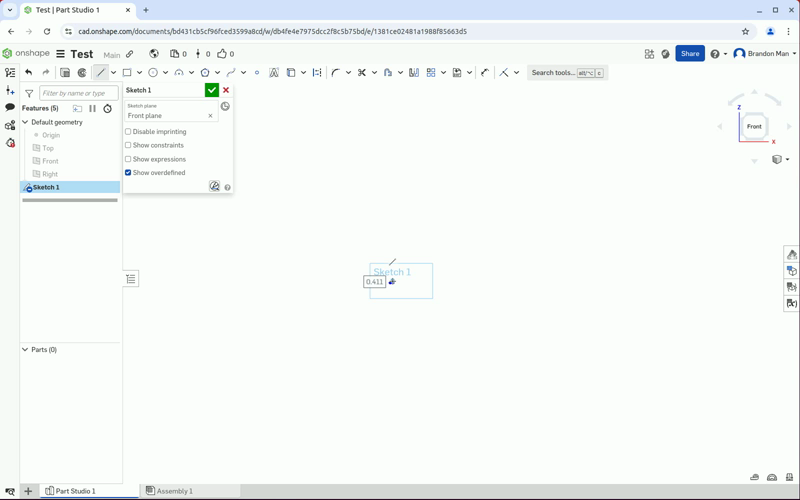
mouse_move(422, 280)
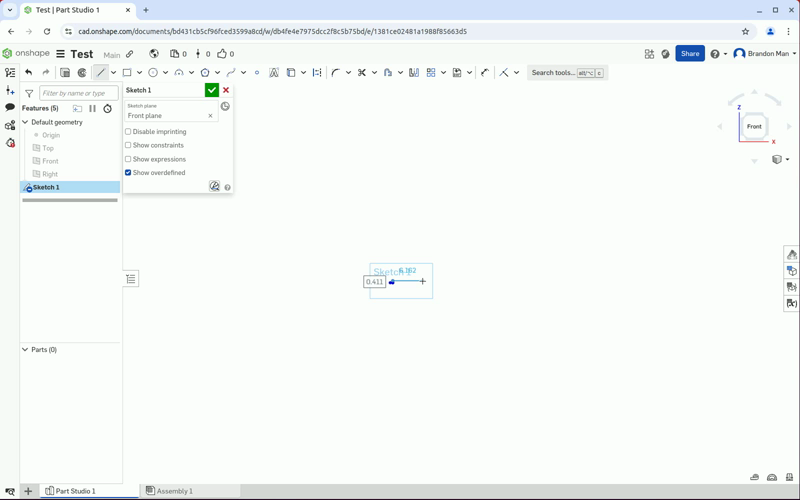
mouse_move(390, 280)
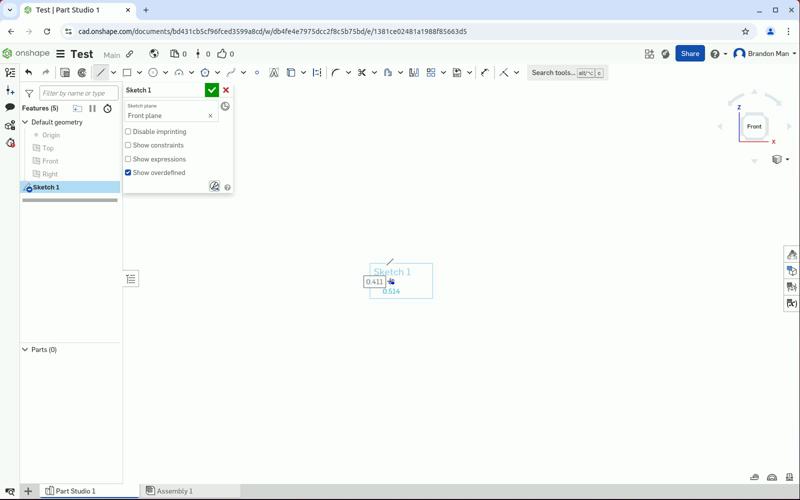
scroll(6)
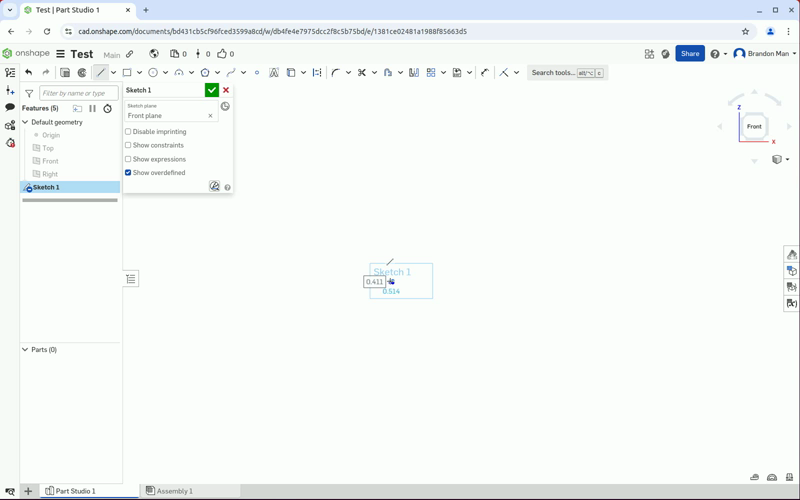
scroll(6)
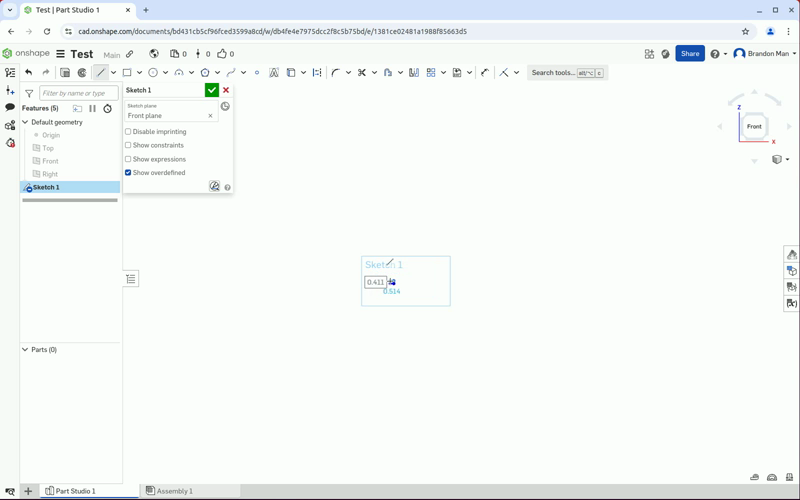
scroll(6)
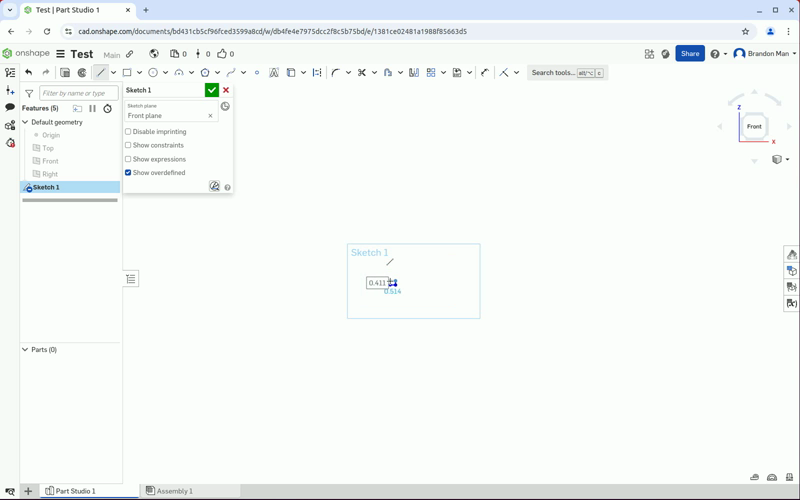
scroll(6)
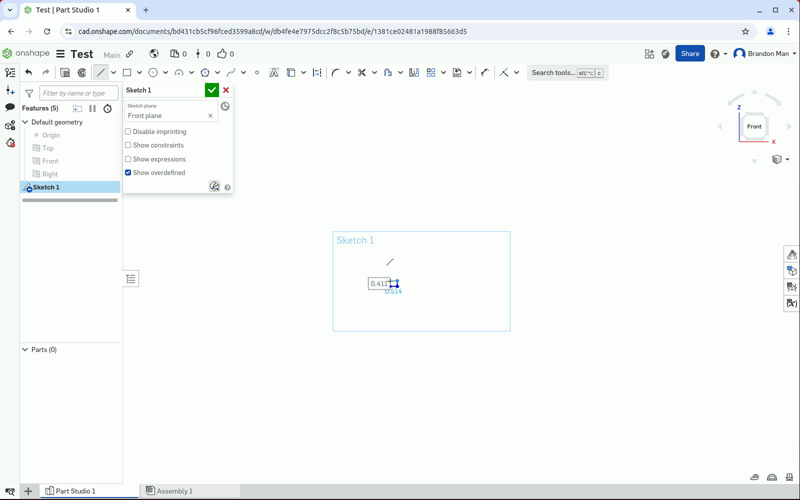
scroll(6)
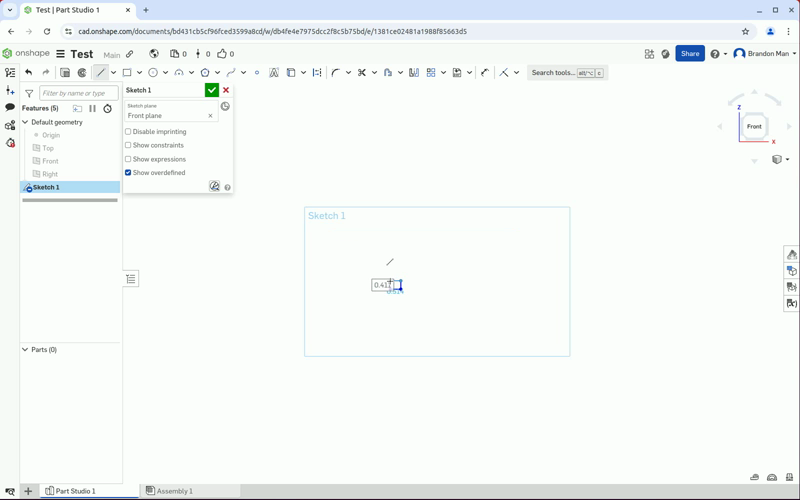
scroll(6)
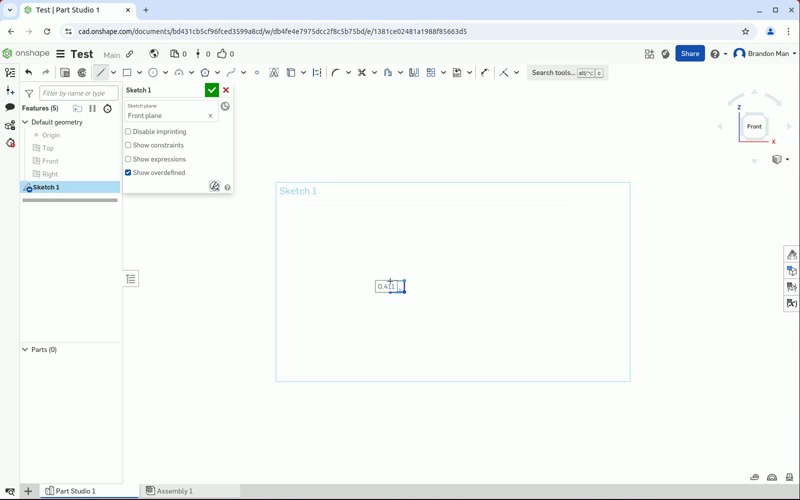
scroll(6)
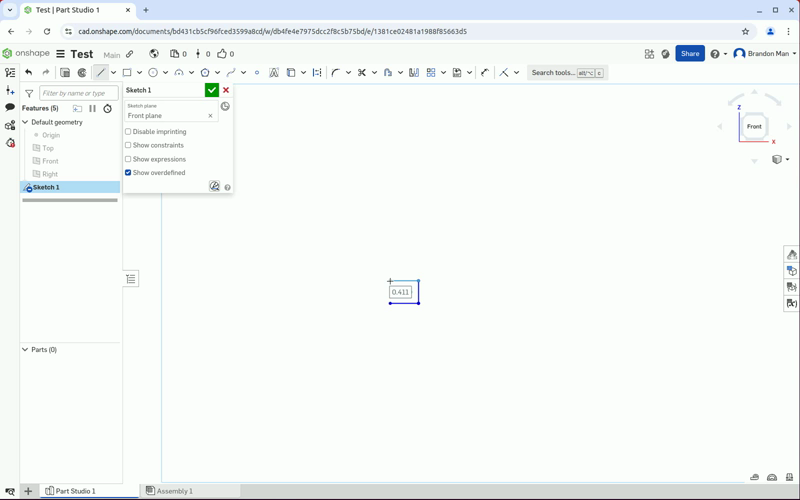
click(390, 280)
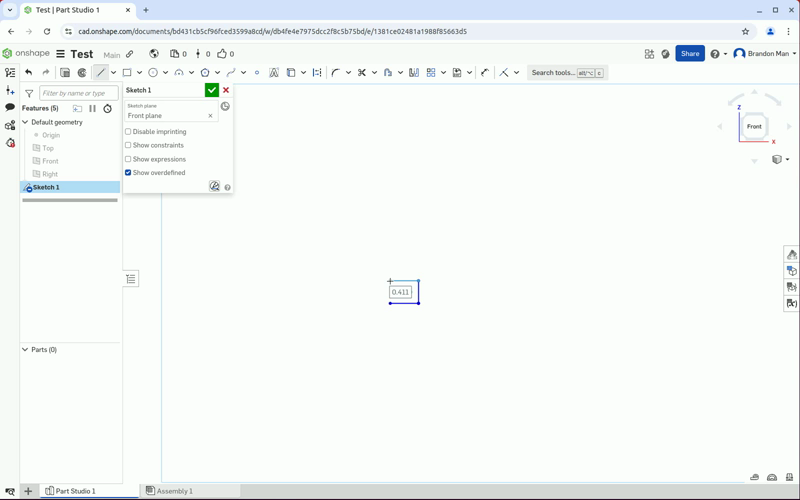
scroll(-6)
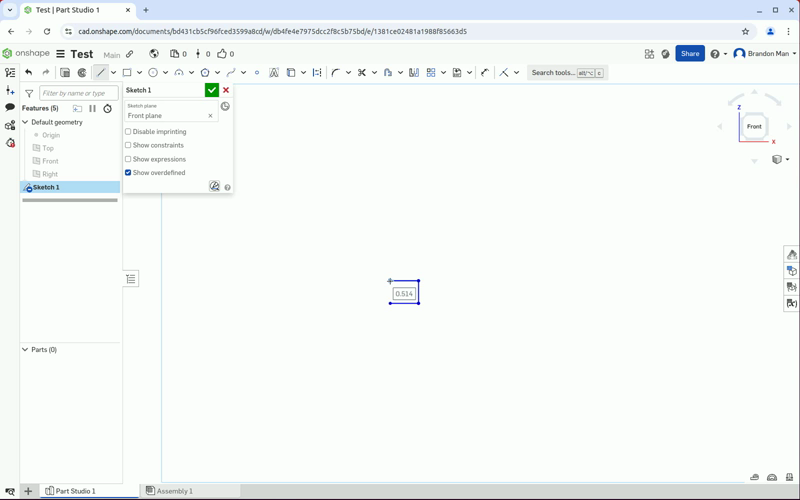
scroll(-6)
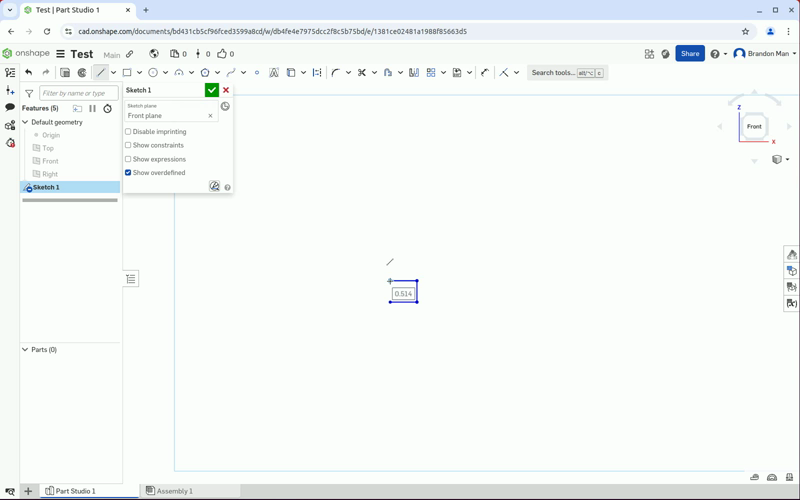
scroll(-6)
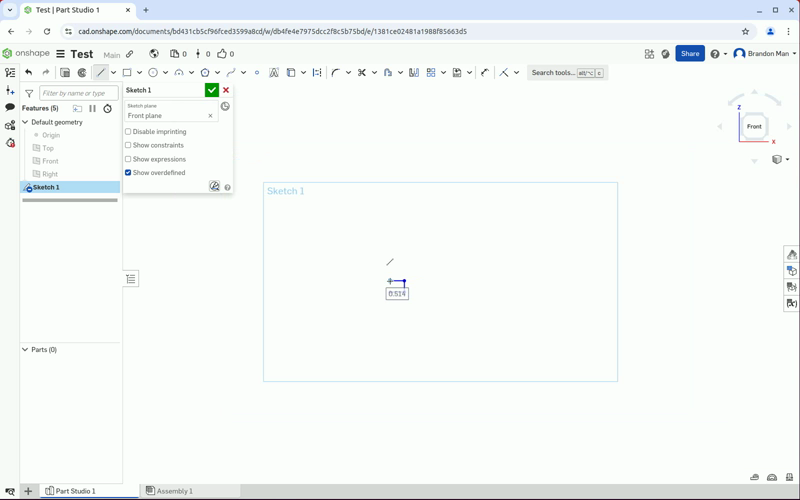
scroll(-6)
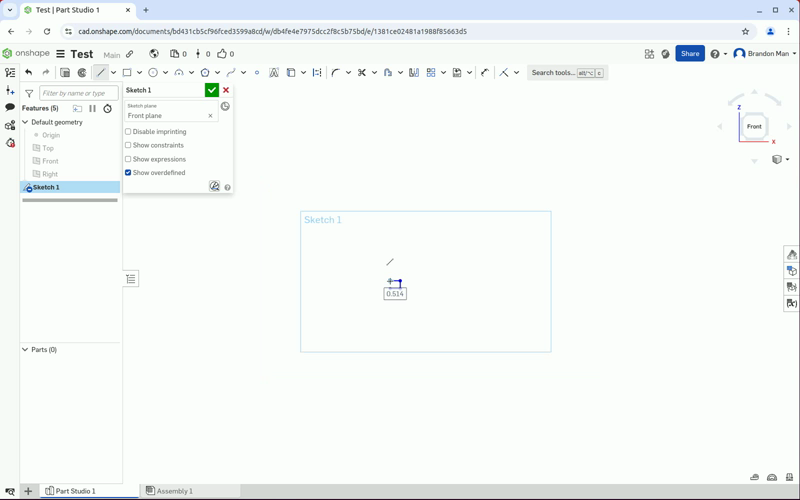
scroll(-6)
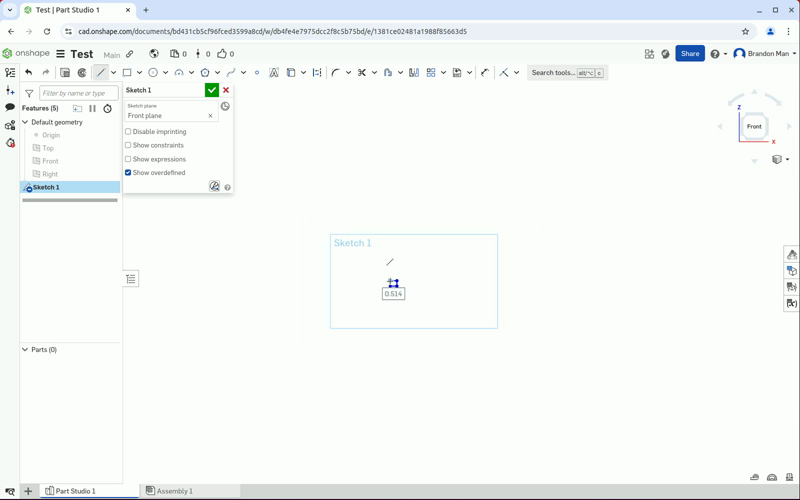
scroll(-6)
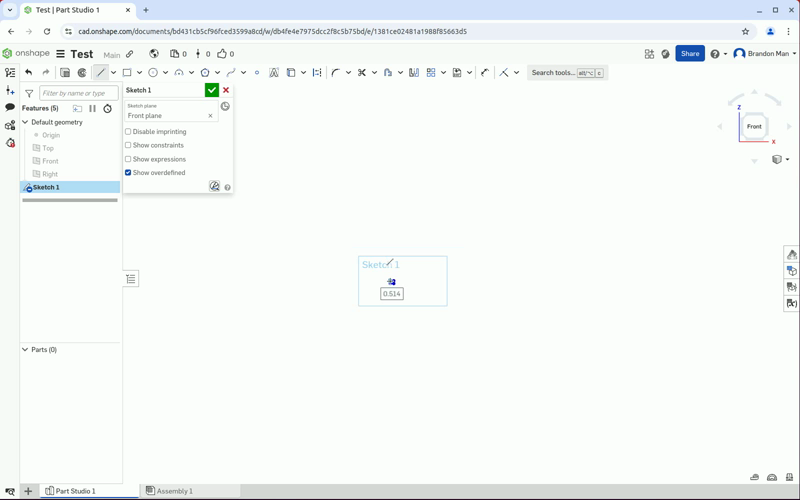
scroll(-6)
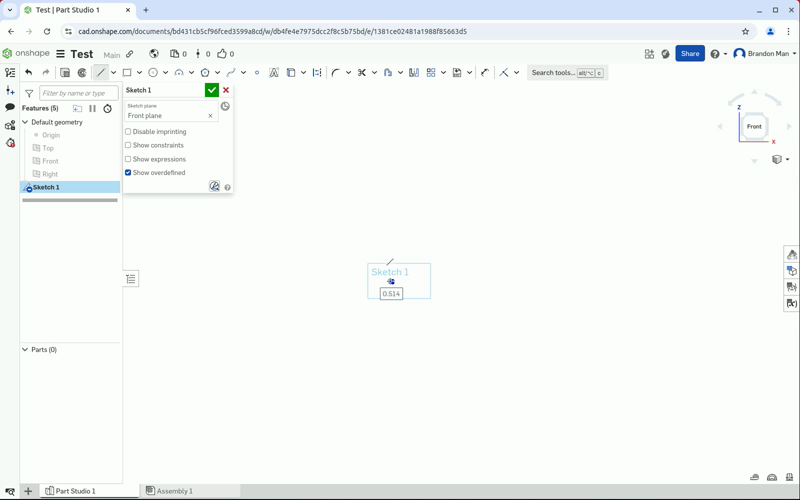
key_up(shift)
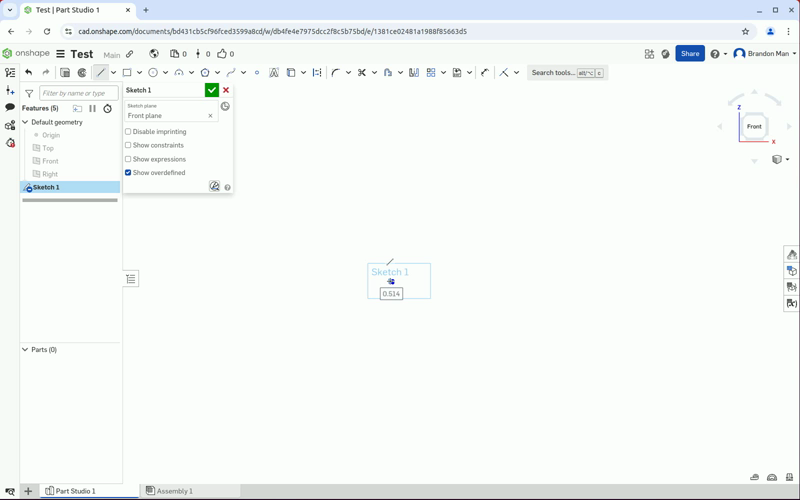
mouse_move(420, 280)
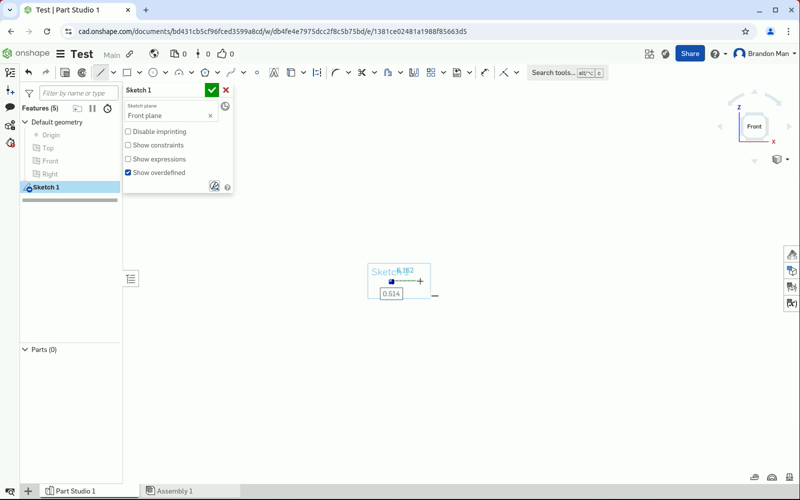
key_down(shift)
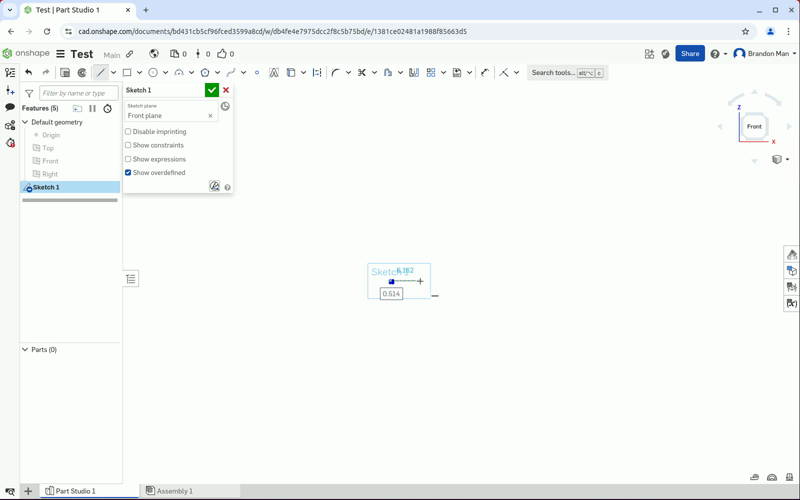
mouse_move(390, 282)
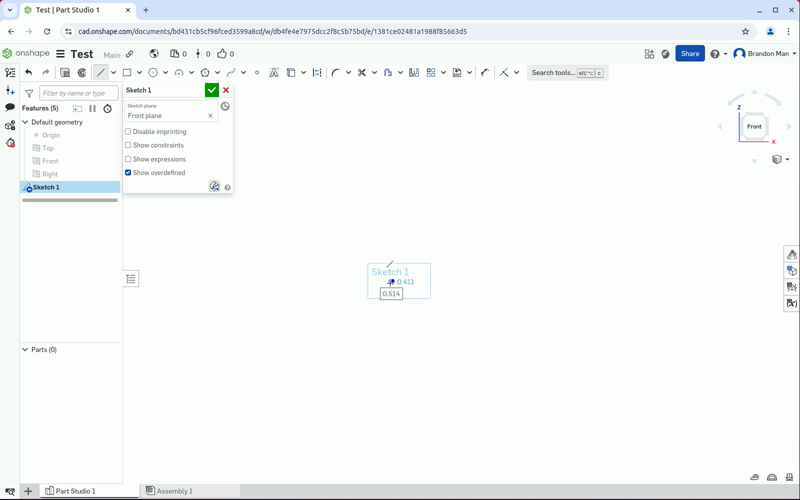
scroll(6)
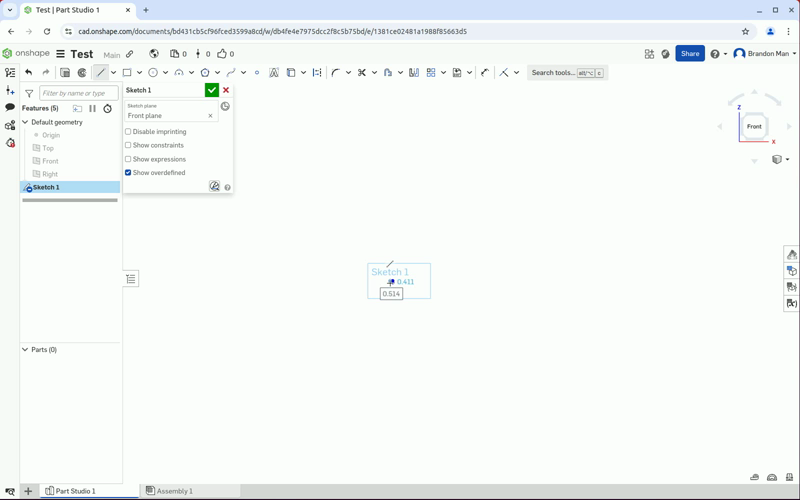
scroll(6)
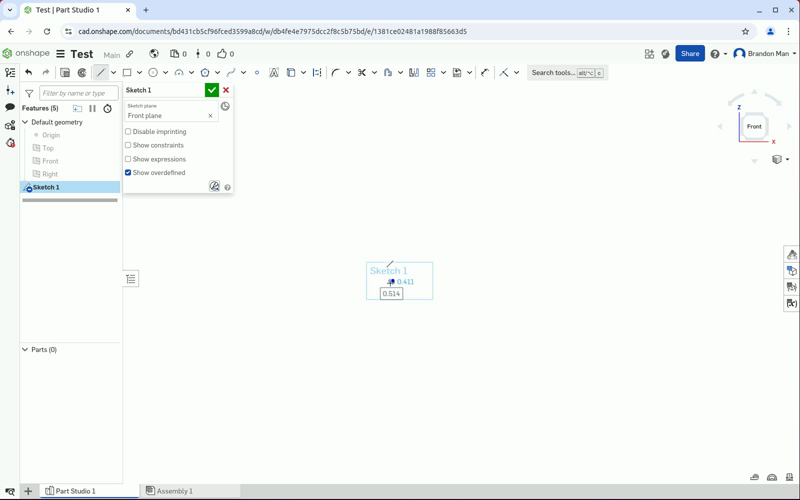
scroll(6)
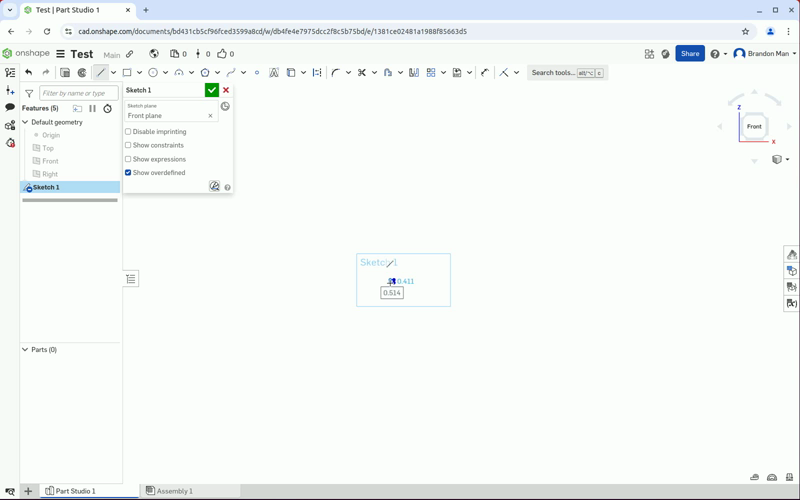
scroll(6)
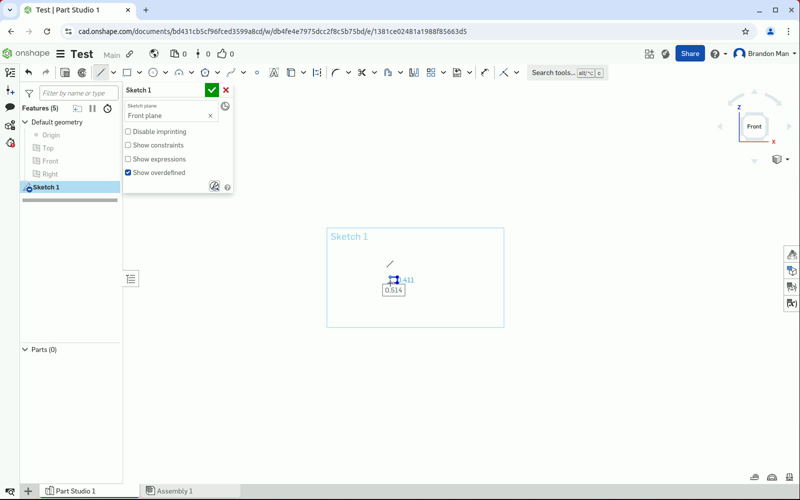
scroll(6)
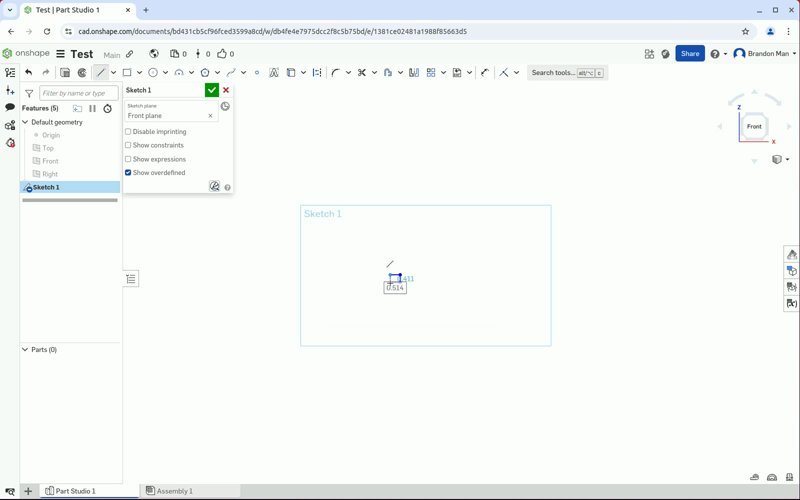
scroll(6)
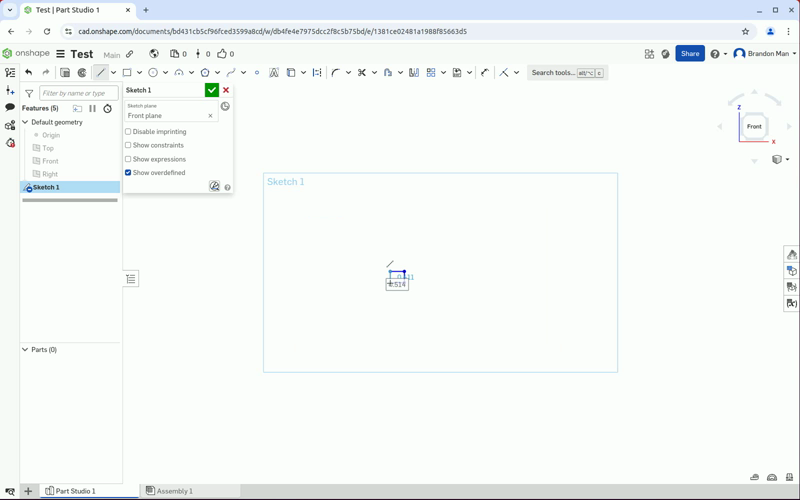
scroll(6)
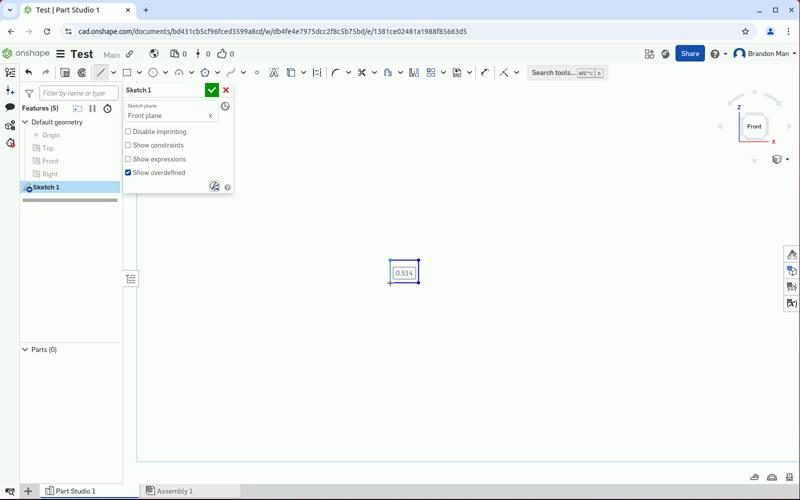
key_up(shift)
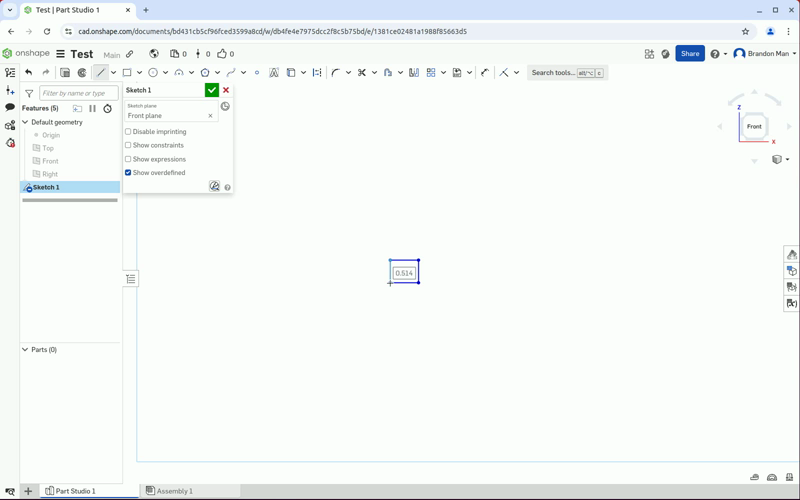
click(390, 282)
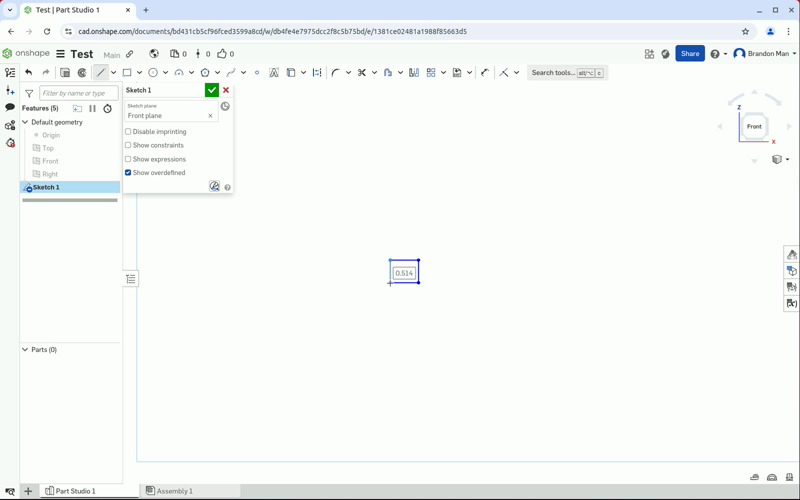
scroll(-6)
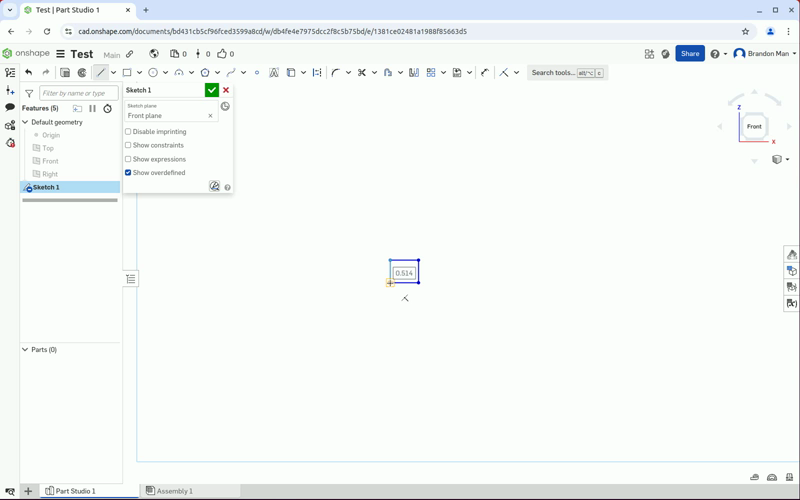
scroll(-6)
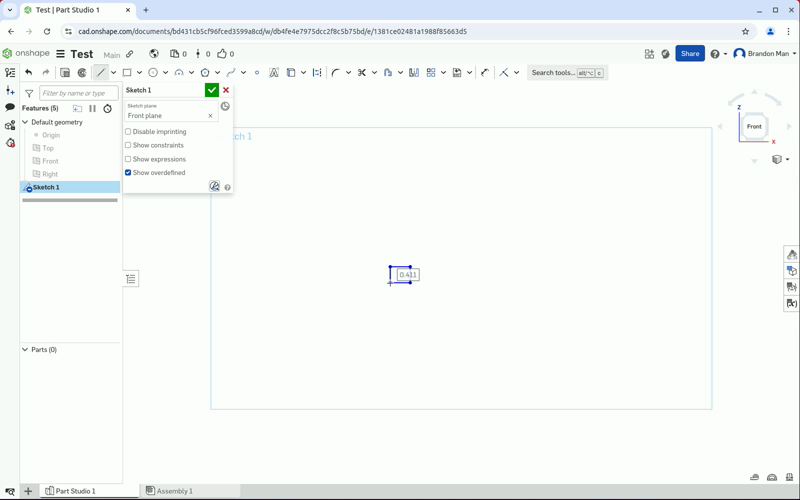
scroll(-6)
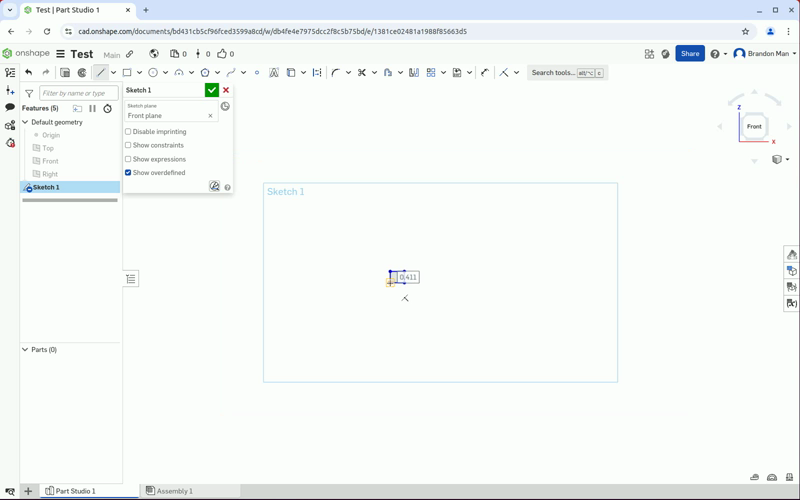
scroll(-6)
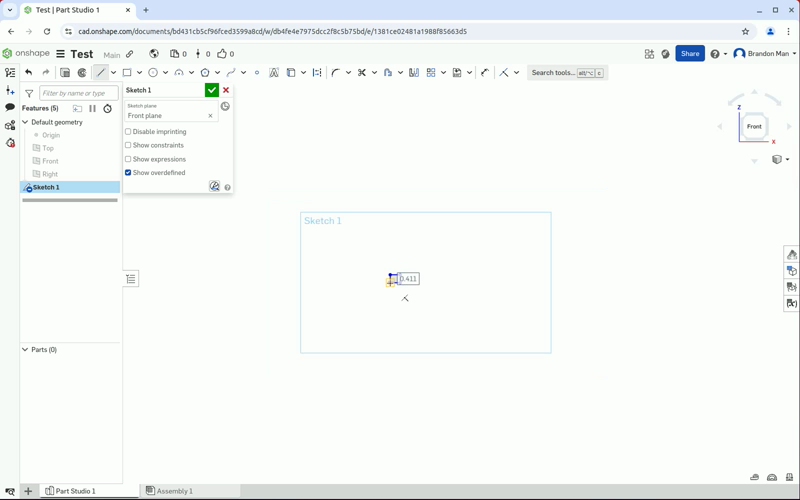
scroll(-6)
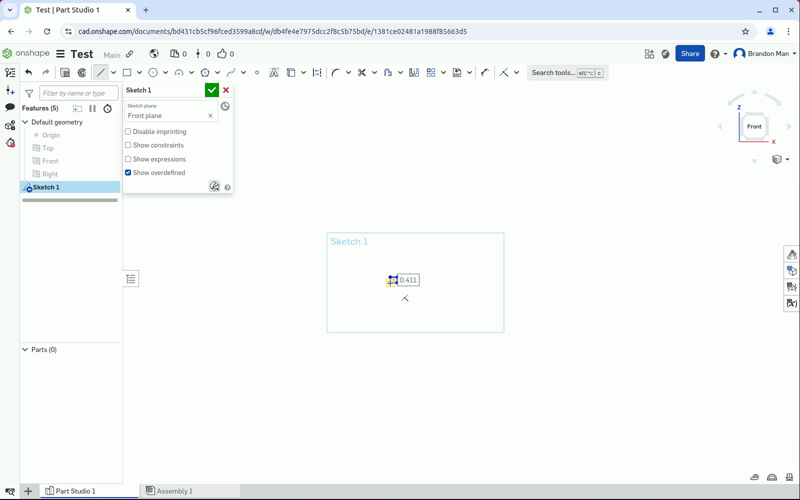
scroll(-6)
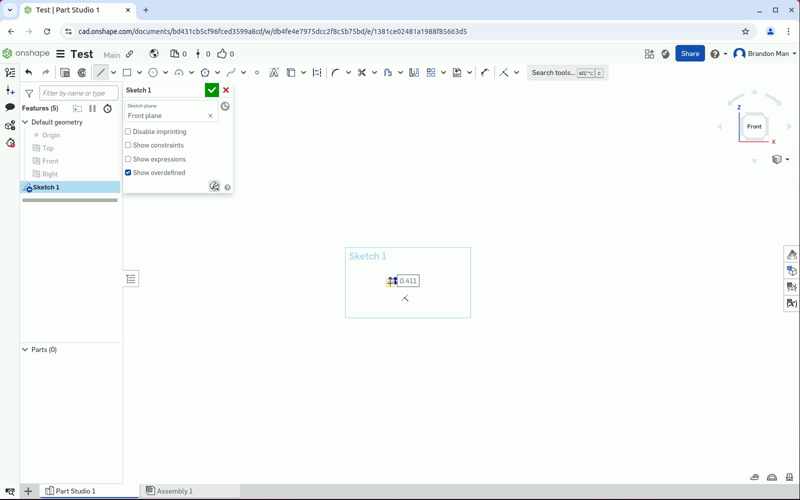
scroll(-6)
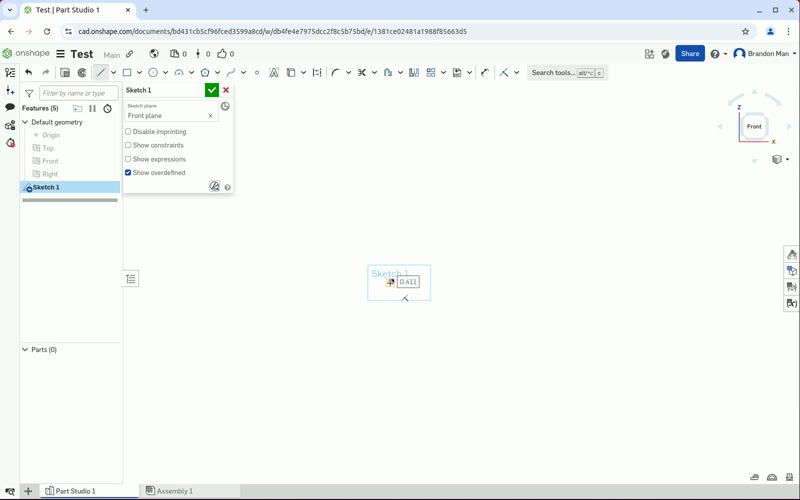
key(esc)
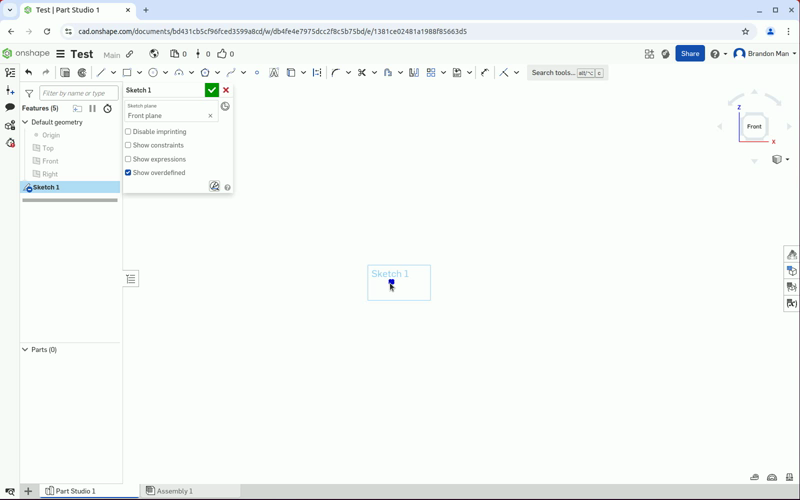
mouse_move(391, 282)
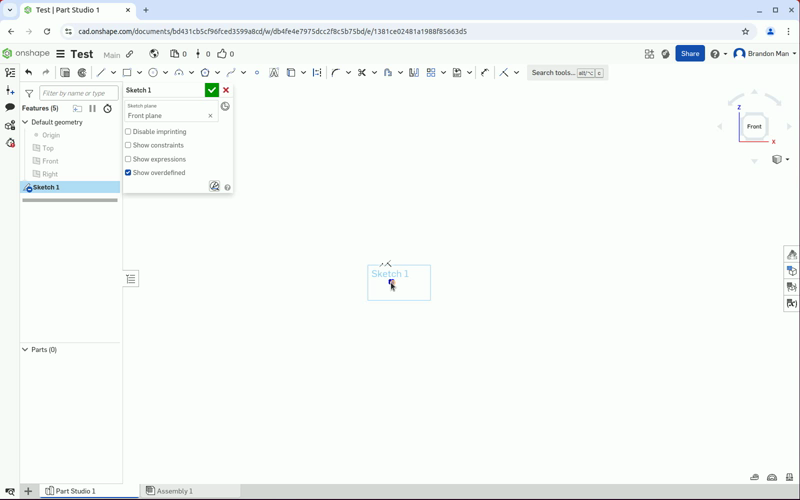
scroll(6)
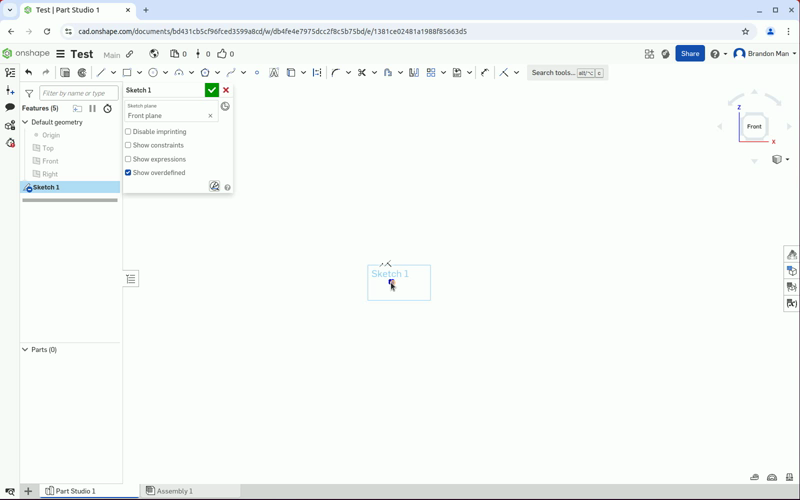
scroll(6)
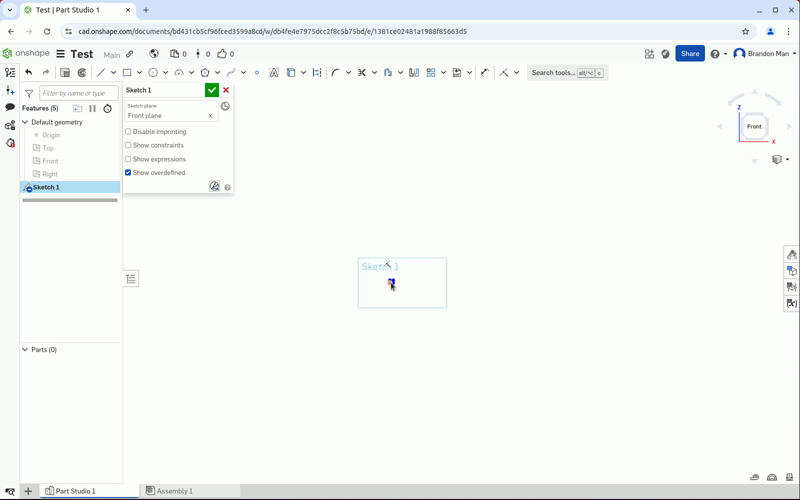
scroll(6)
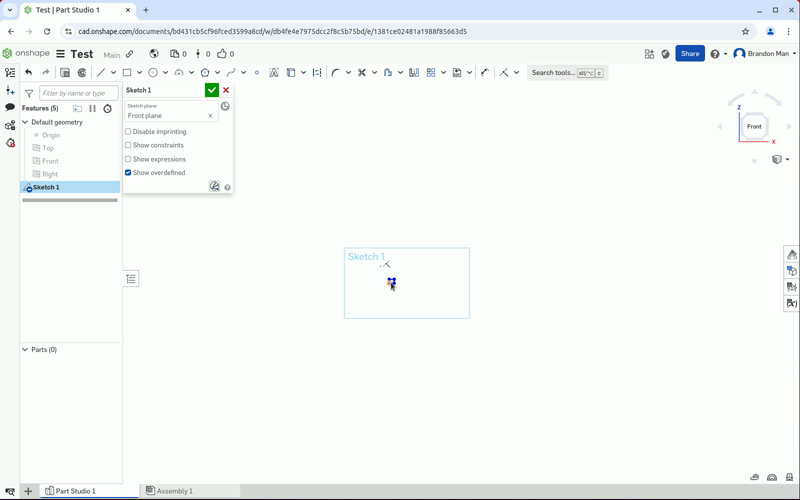
scroll(6)
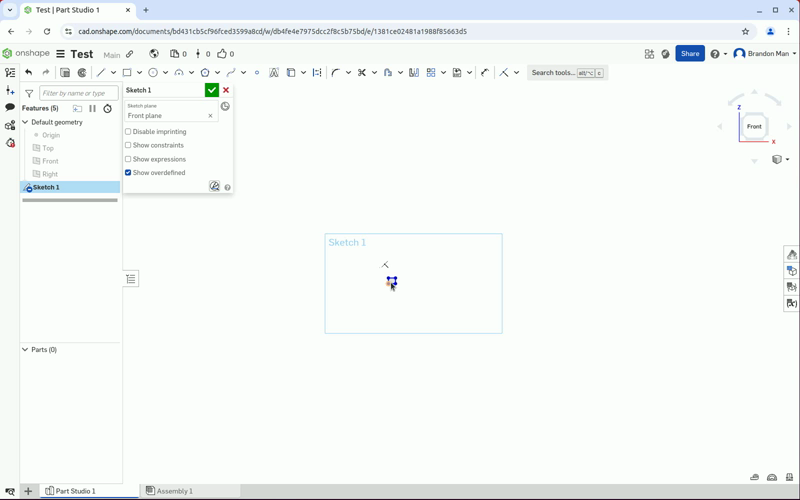
scroll(6)
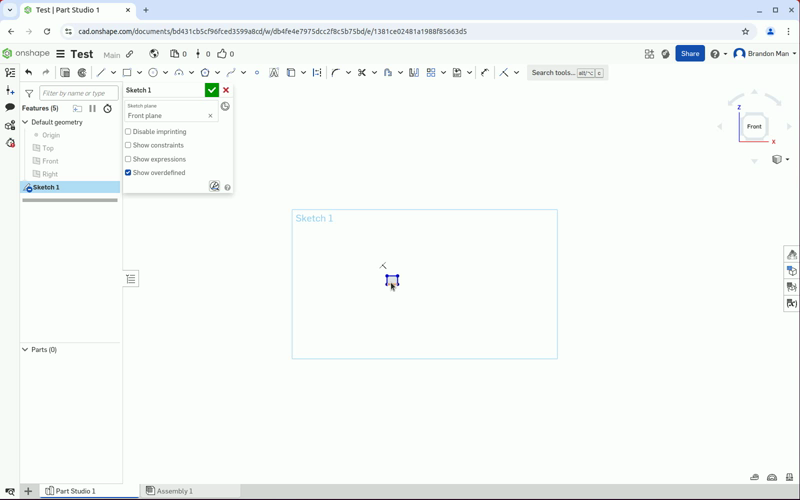
scroll(6)
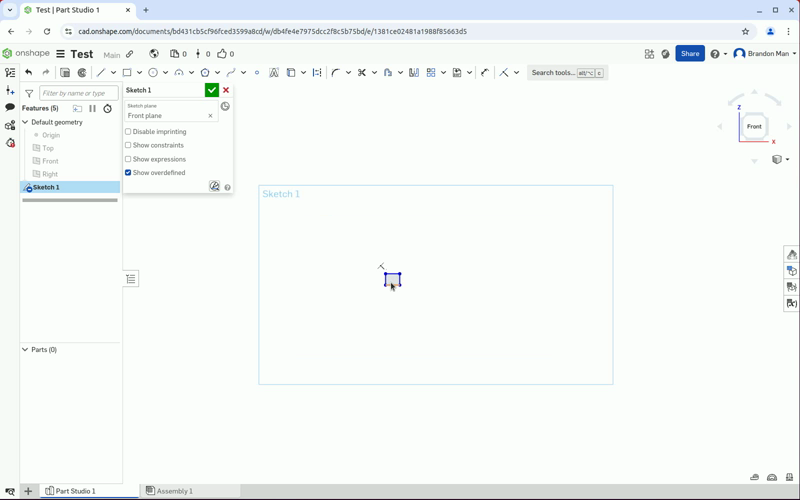
scroll(6)
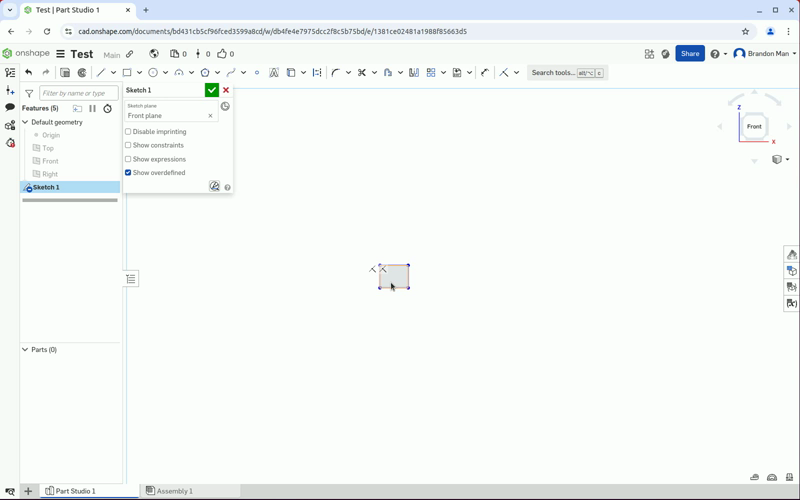
click(391, 282)
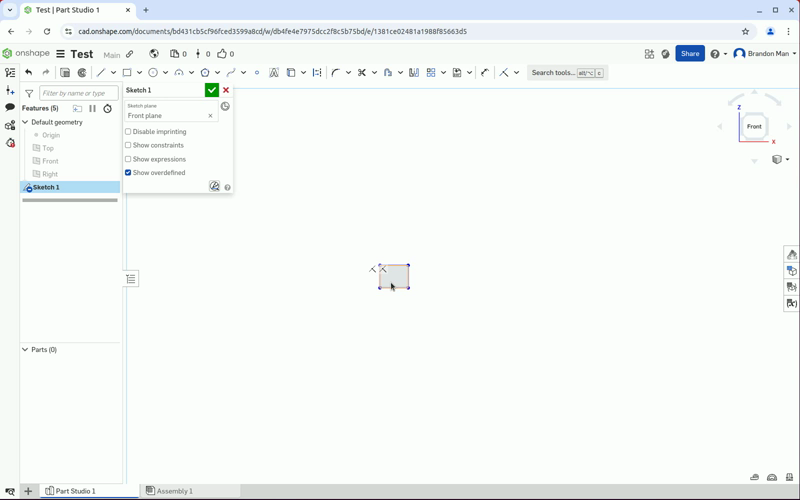
scroll(-6)
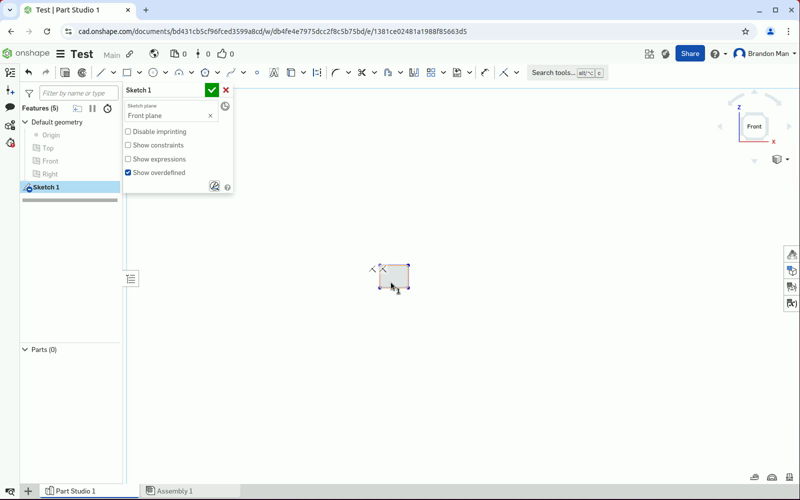
scroll(-6)
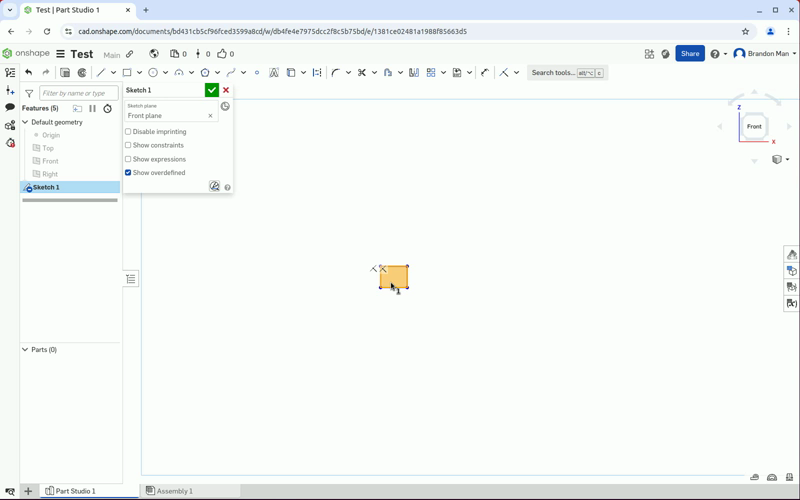
scroll(-6)
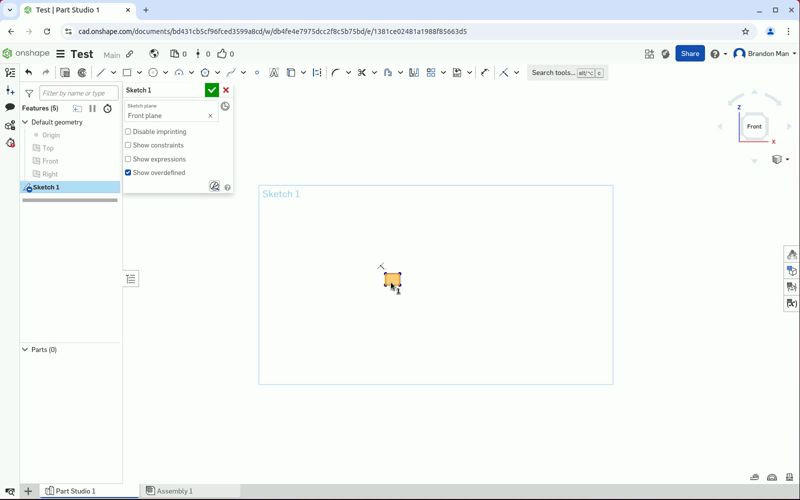
scroll(-6)
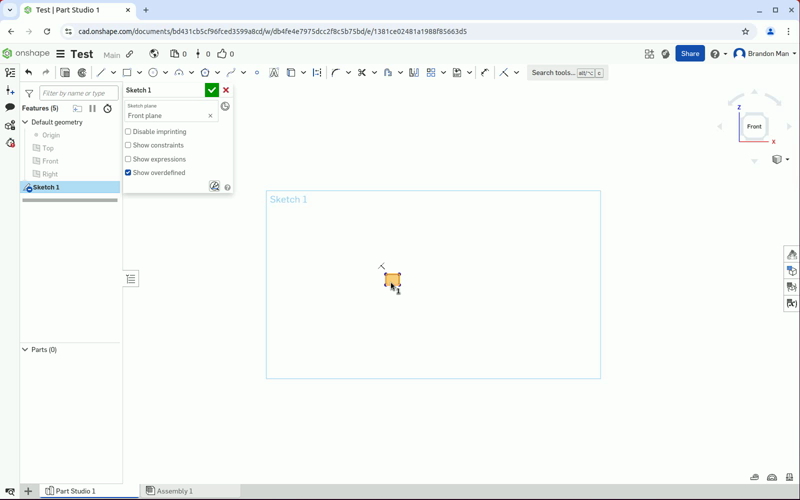
scroll(-6)
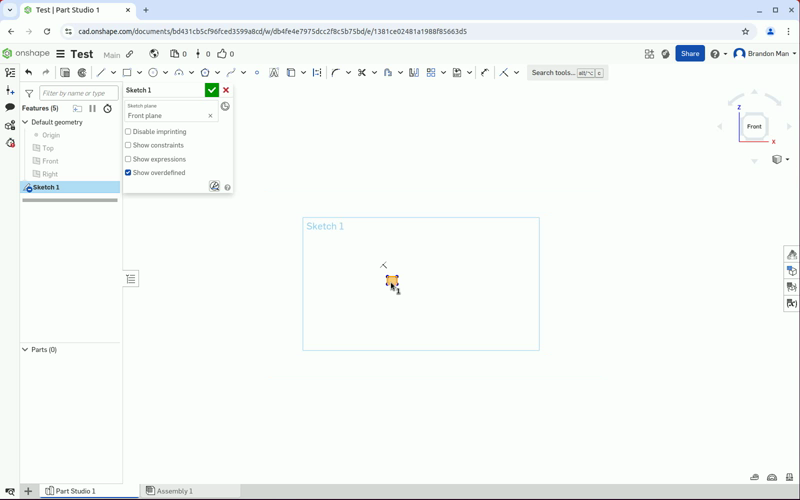
scroll(-6)
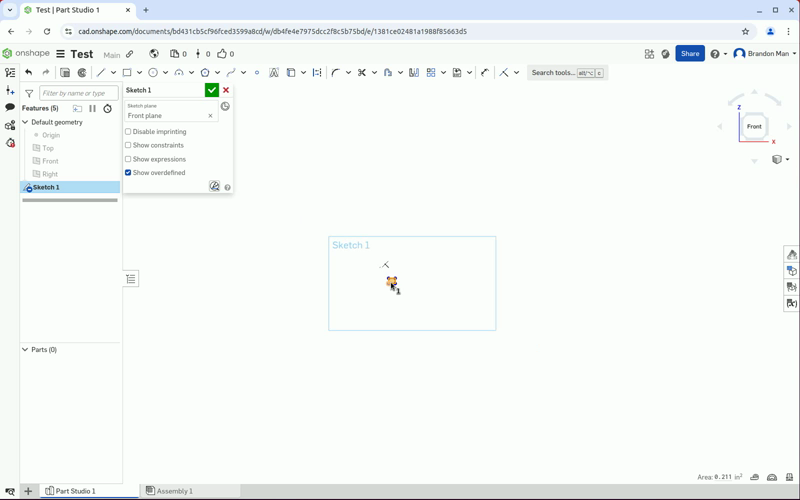
scroll(-6)
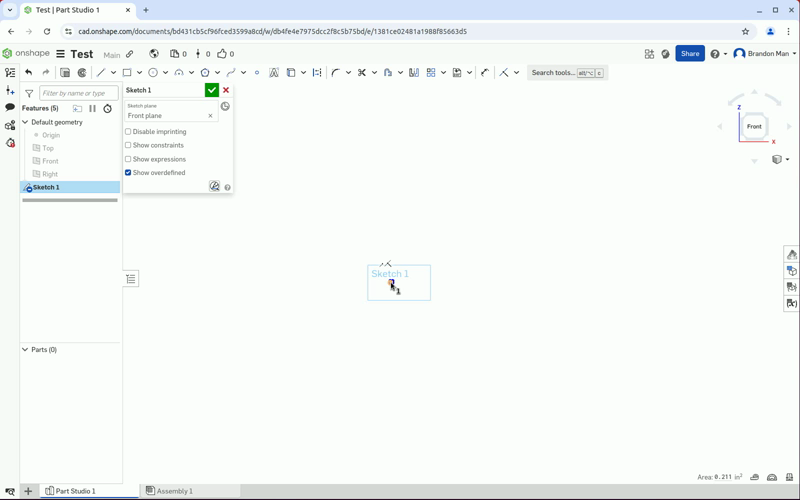
mouse_move(73, 352)
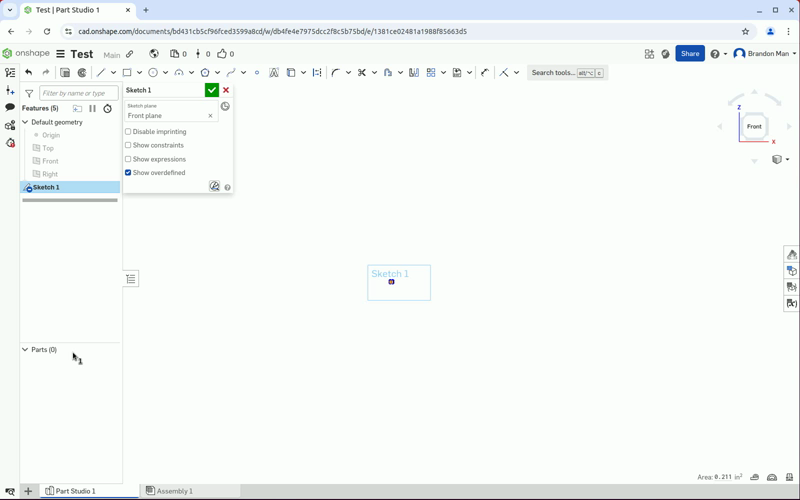
key(shift+y)
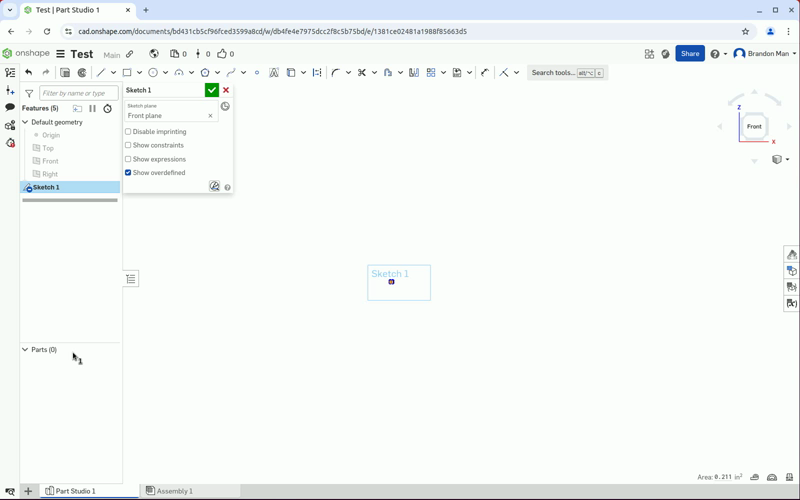
key(shift+e)
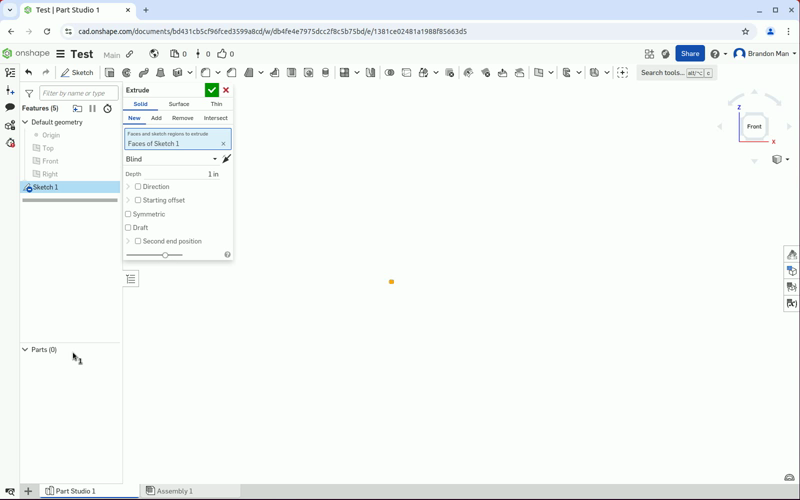
mouse_move(143, 106)
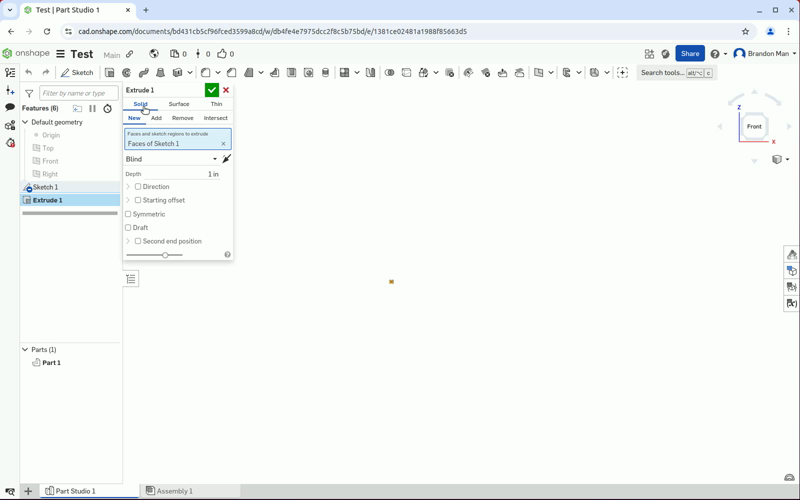
click(143, 106)
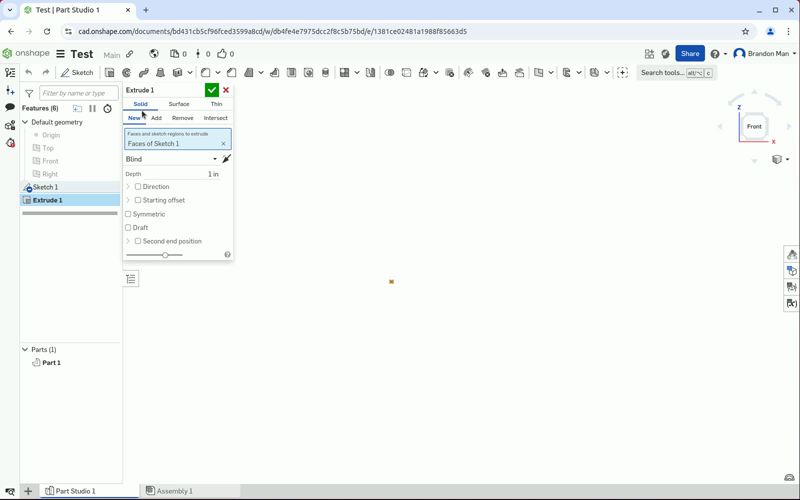
mouse_move(137, 120)
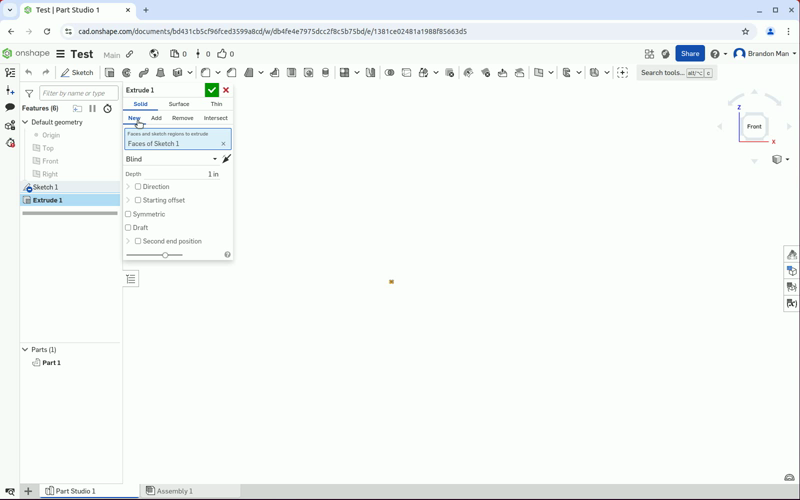
click(137, 120)
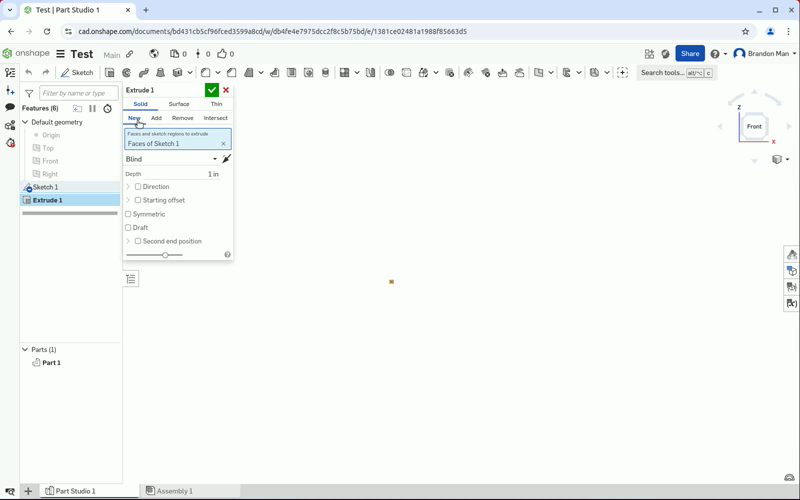
key(tab, 4)
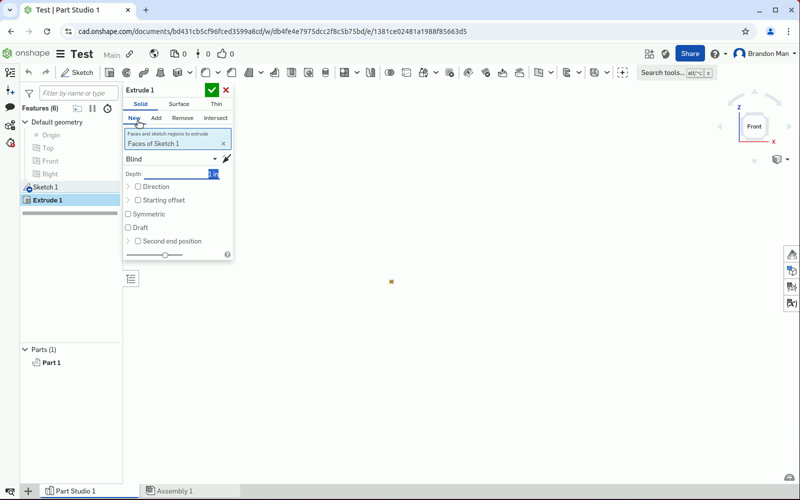
text(3.37)
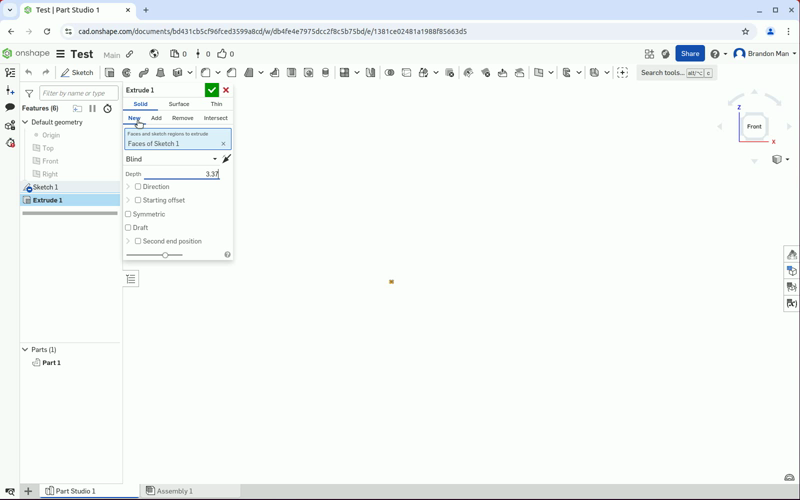
key(enter)
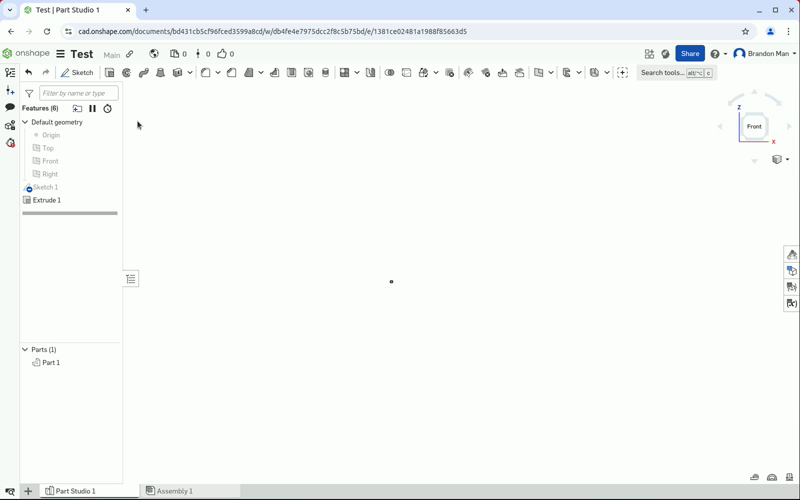
key(shift+h)
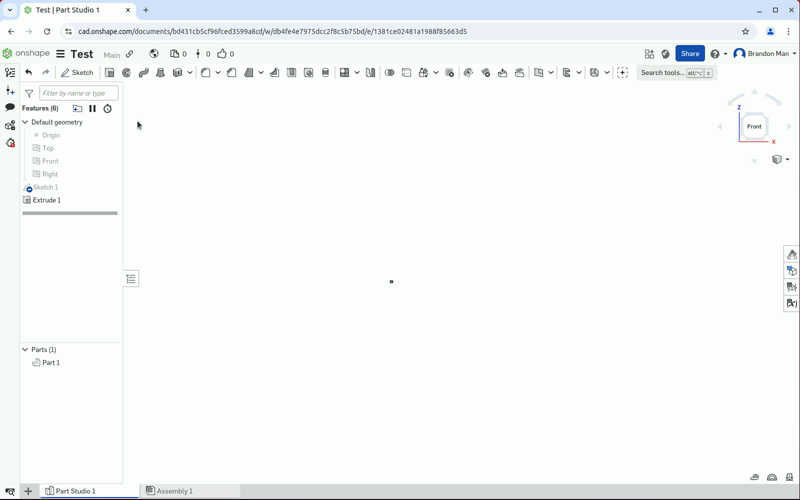
key(shift+h)
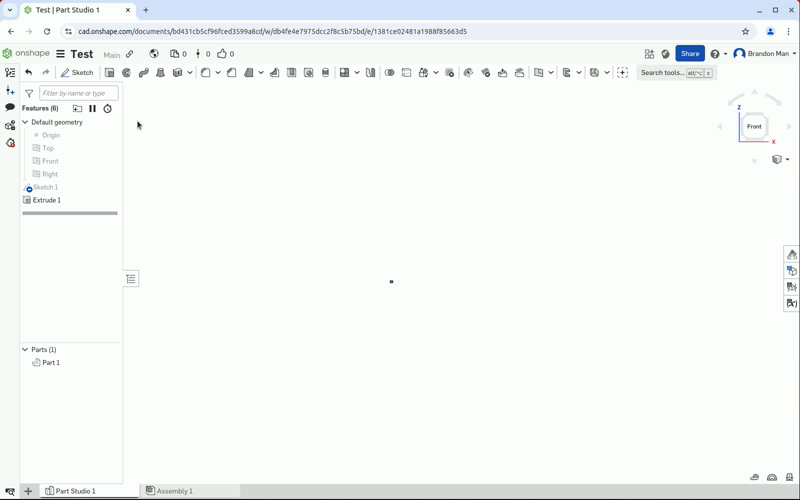
mouse_move(73, 189)
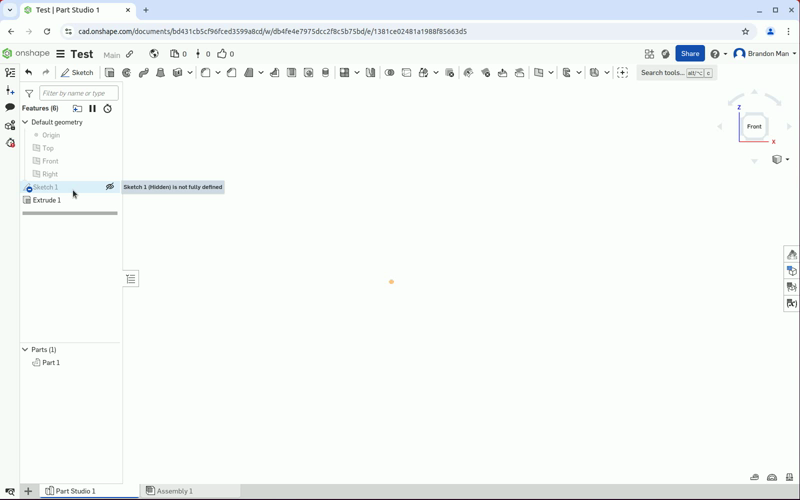
click(73, 189)
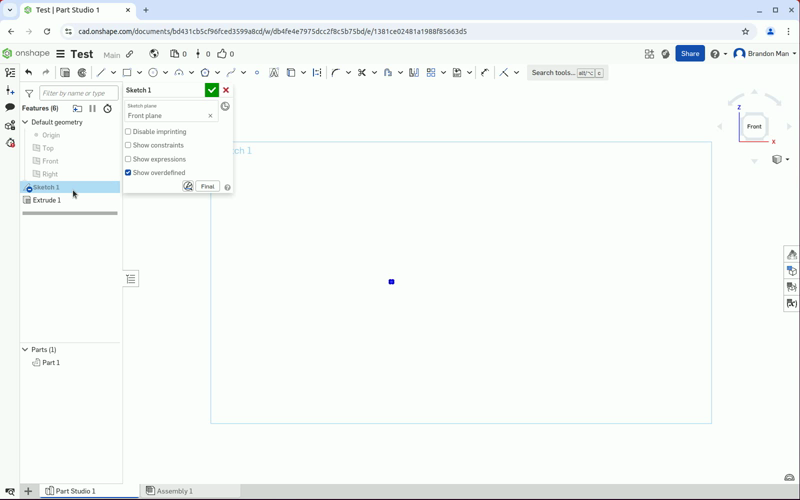
mouse_move(229, 92)
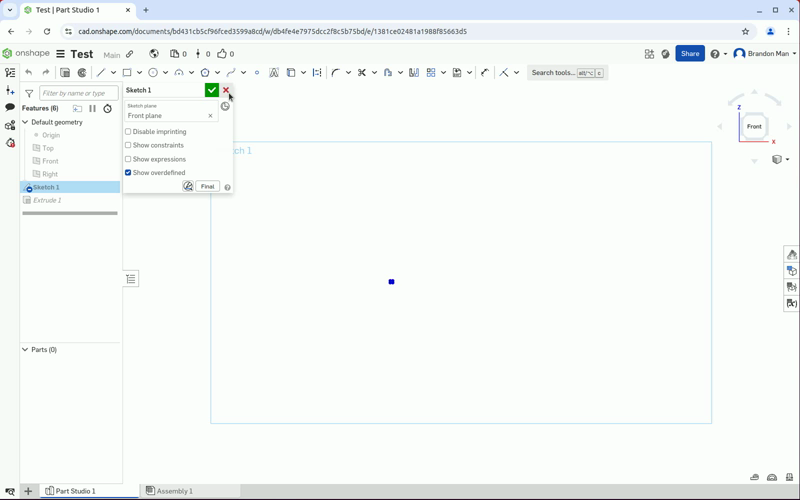
click(229, 92)
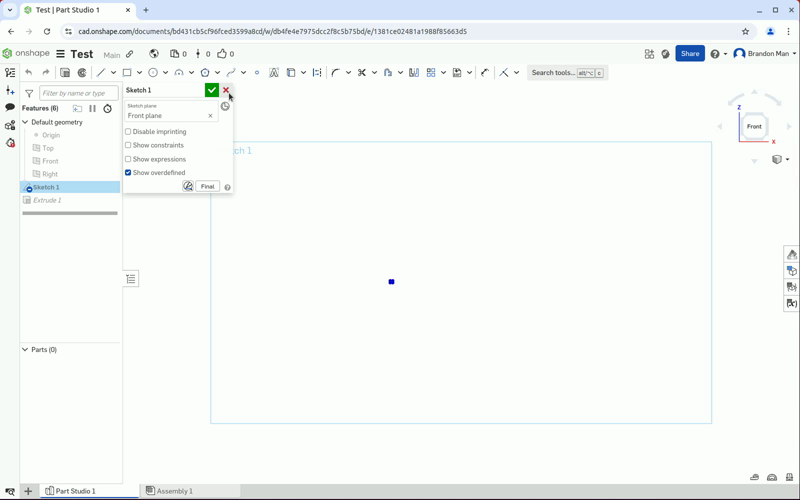
key(shift+s)
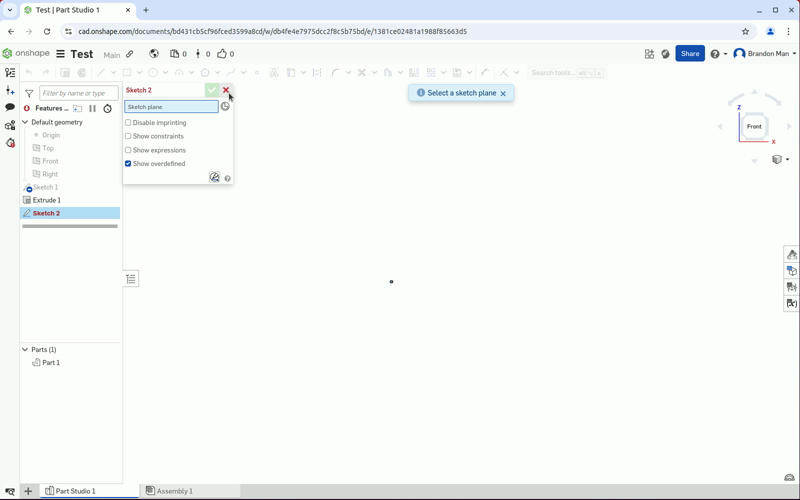
mouse_move(73, 163)
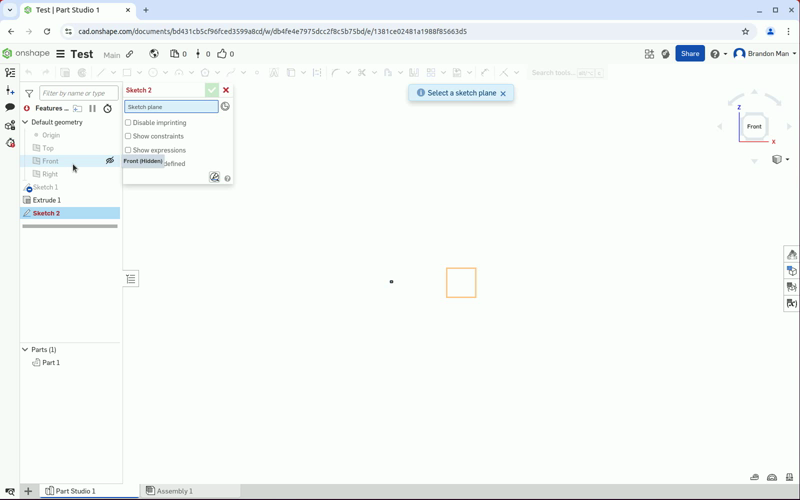
click(73, 163)
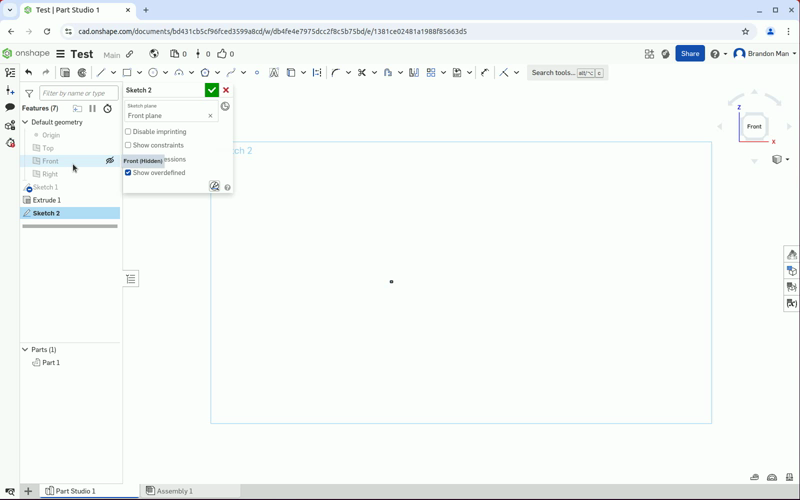
mouse_move(73, 352)
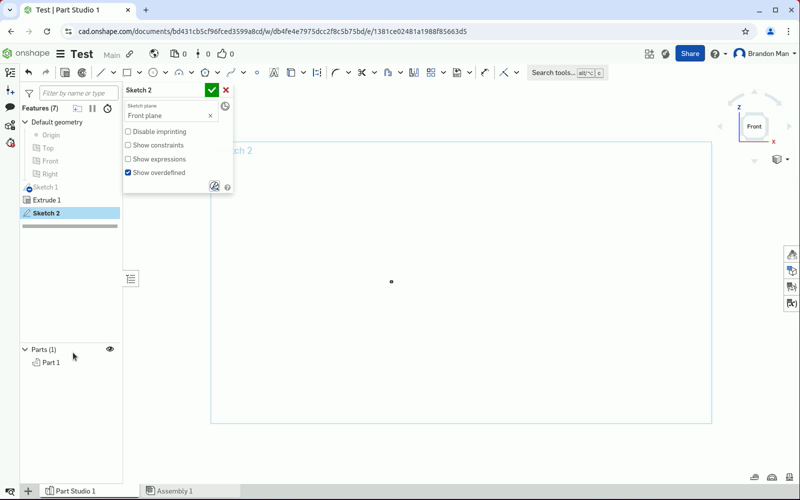
key(y)
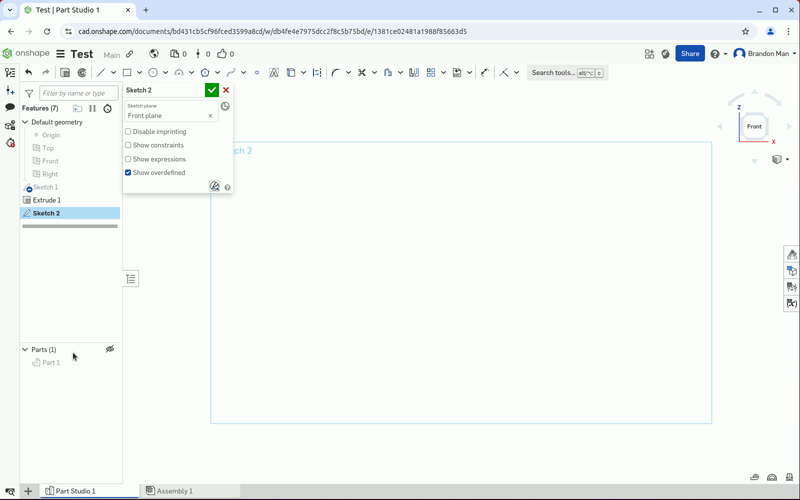
key(l)
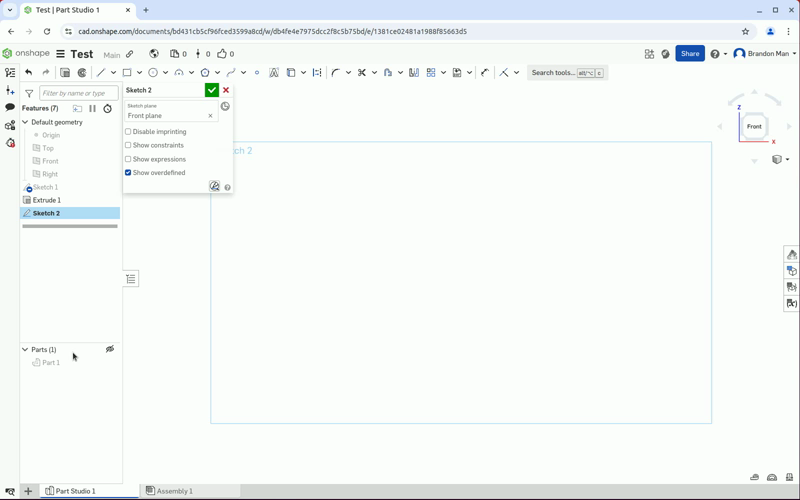
key_down(shift)
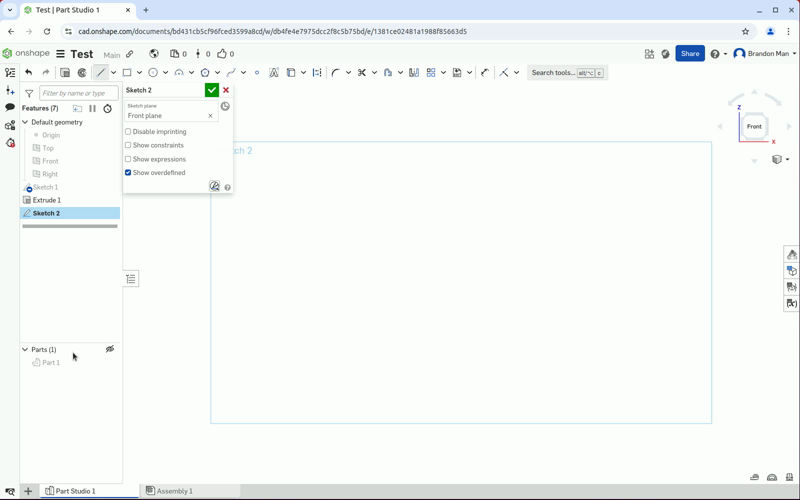
mouse_move(459, 282)
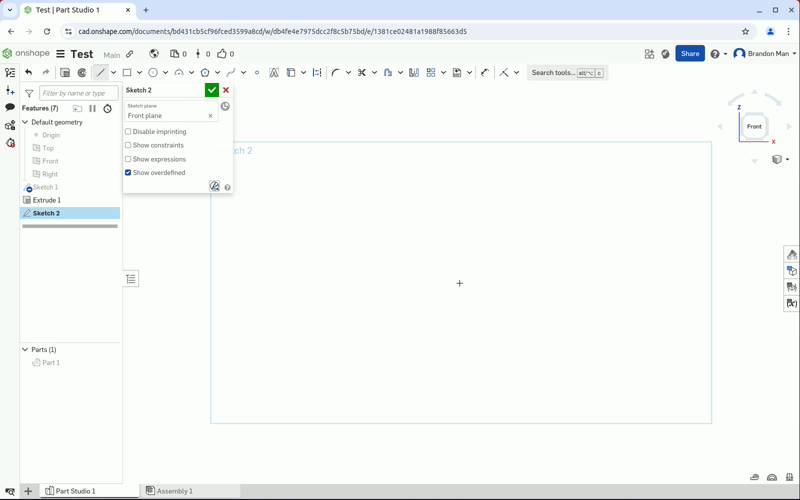
click(459, 282)
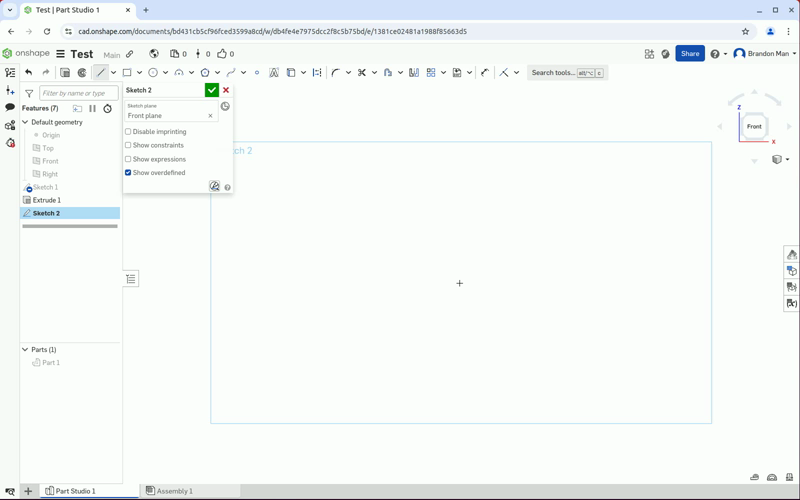
key_up(shift)
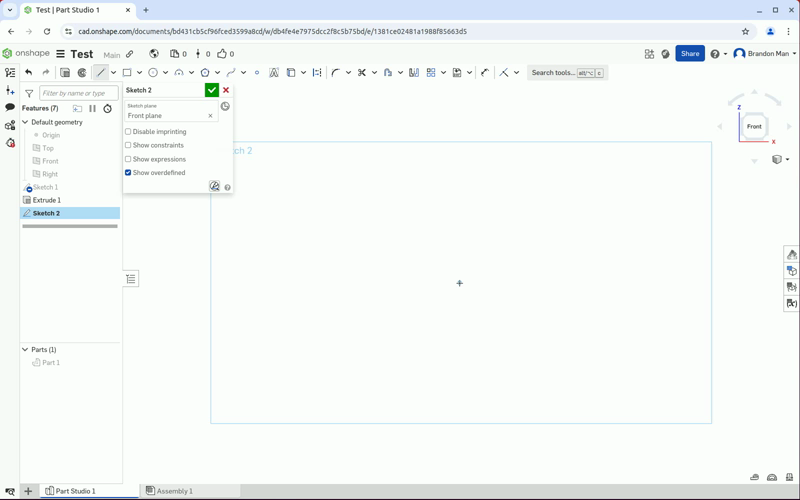
key_down(shift)
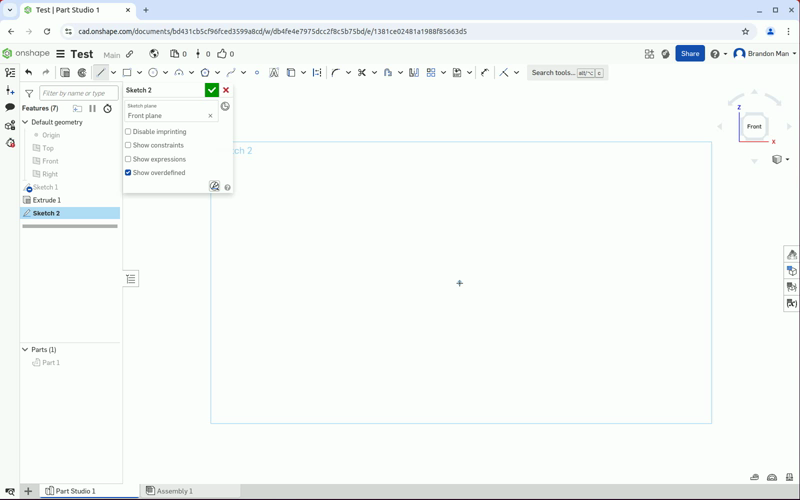
mouse_move(489, 282)
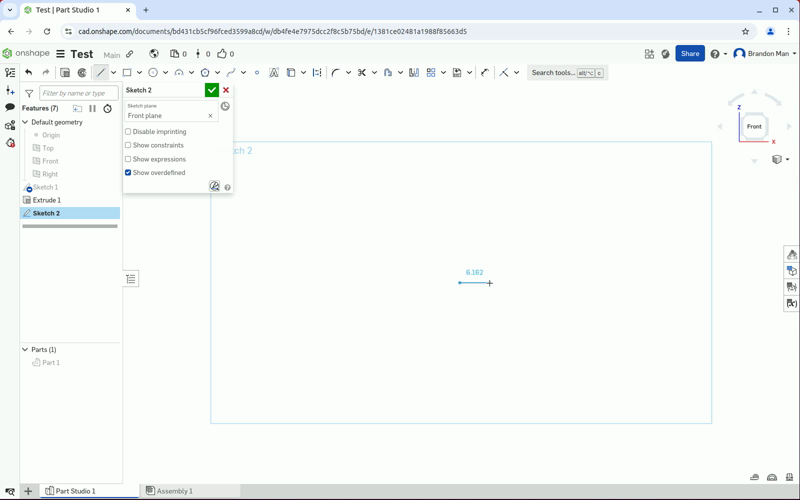
mouse_move(461, 282)
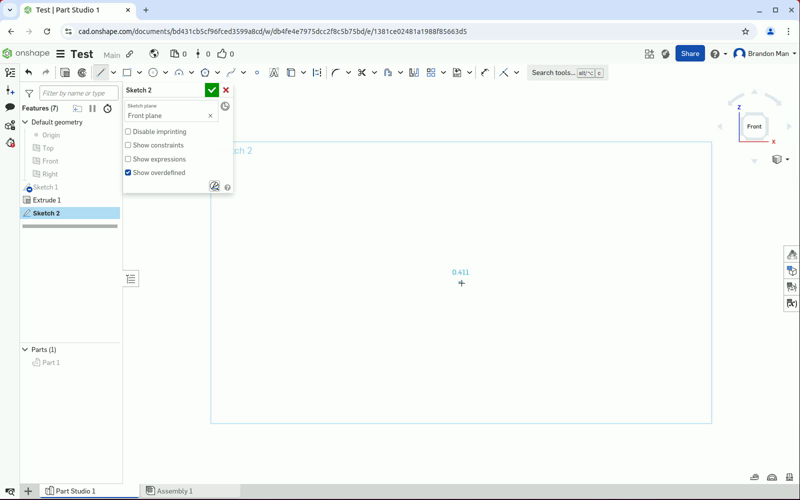
scroll(6)
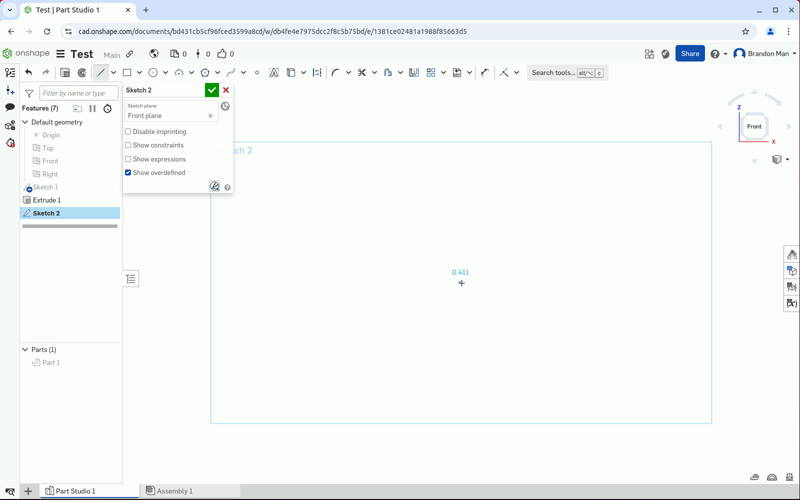
scroll(6)
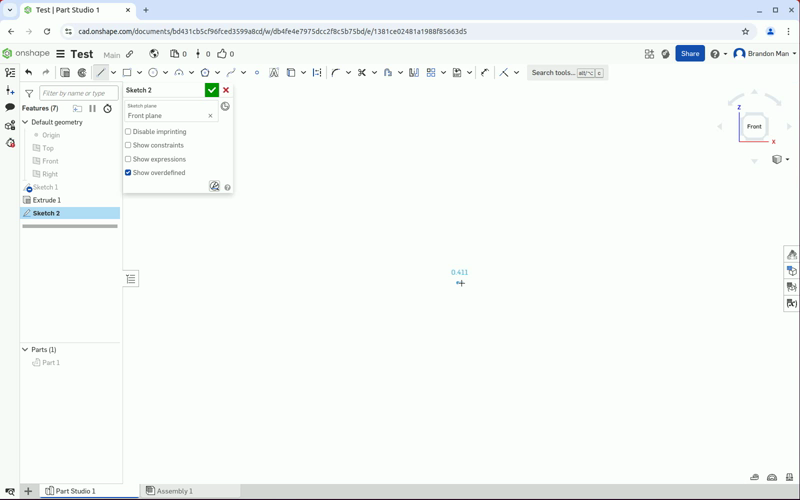
scroll(6)
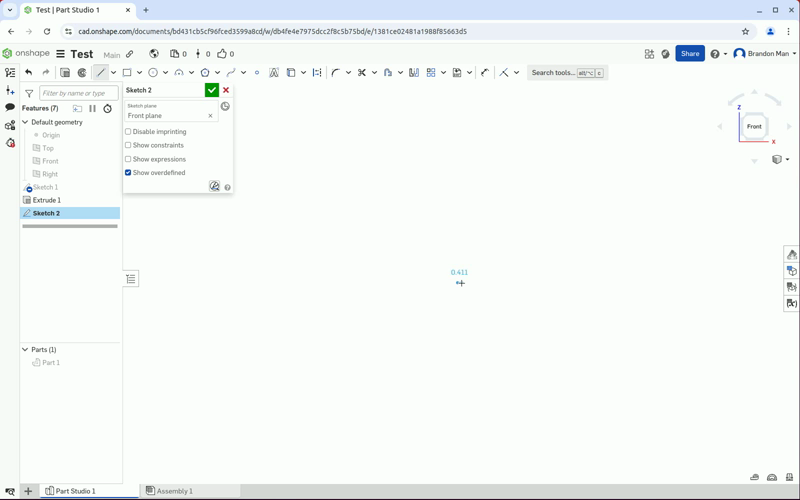
scroll(6)
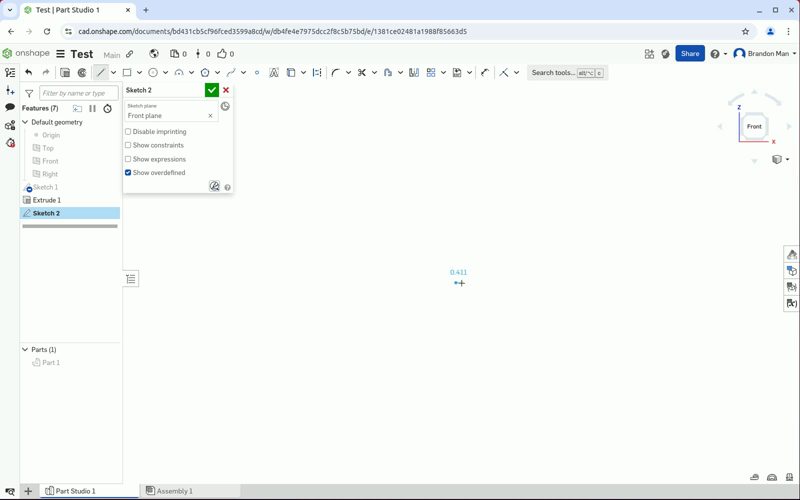
scroll(6)
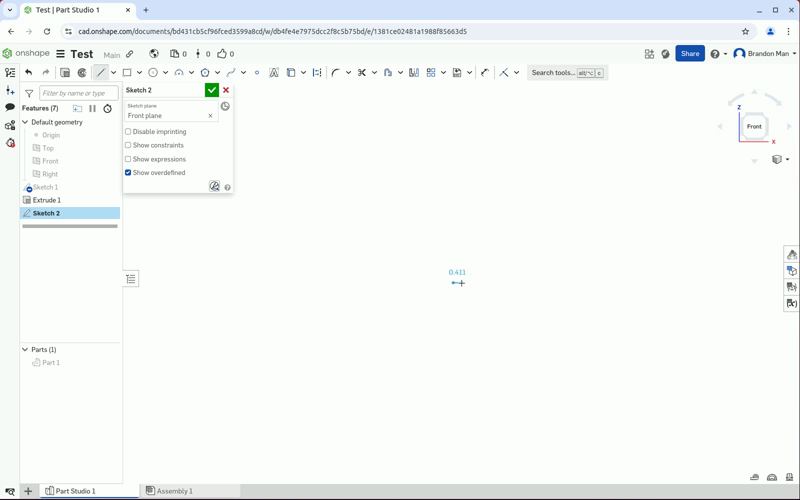
scroll(6)
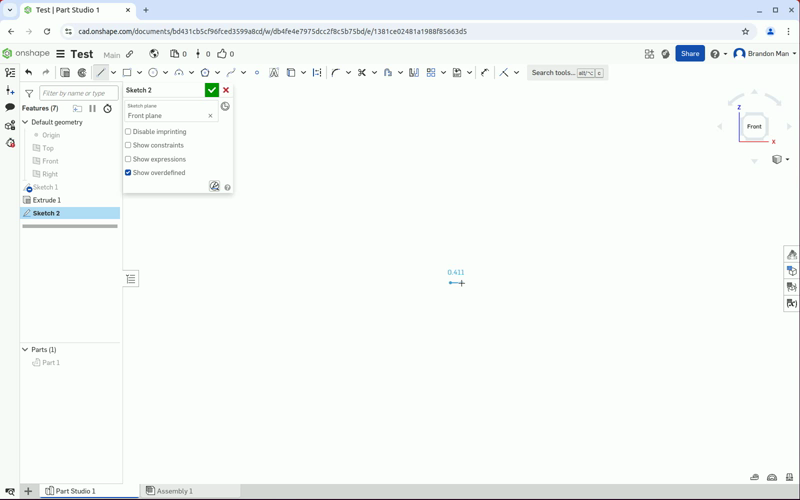
scroll(6)
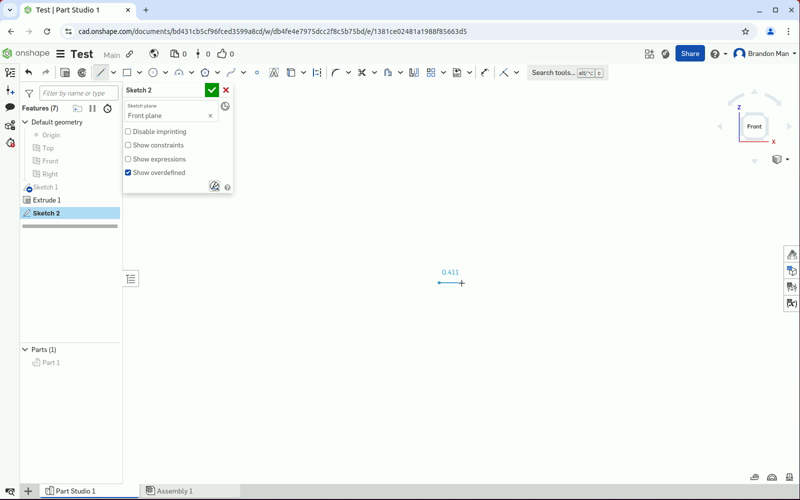
click(461, 282)
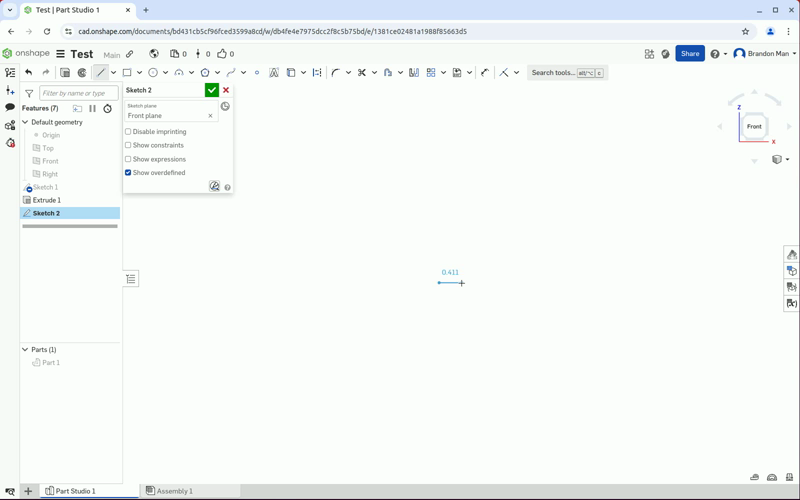
scroll(-6)
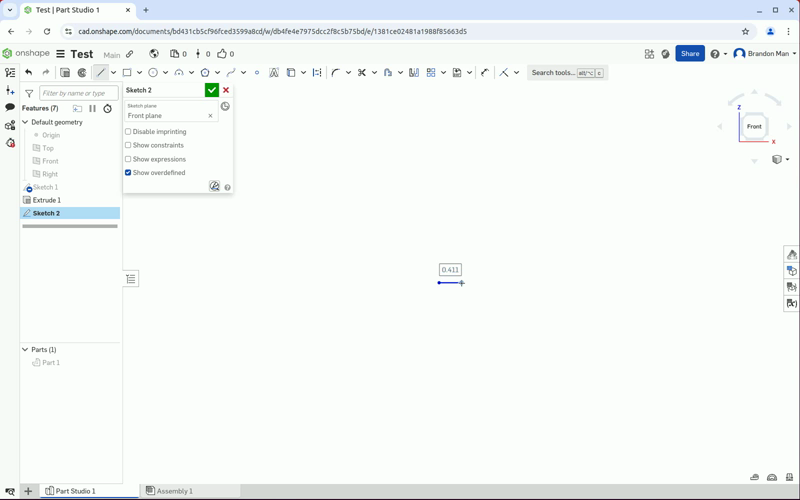
scroll(-6)
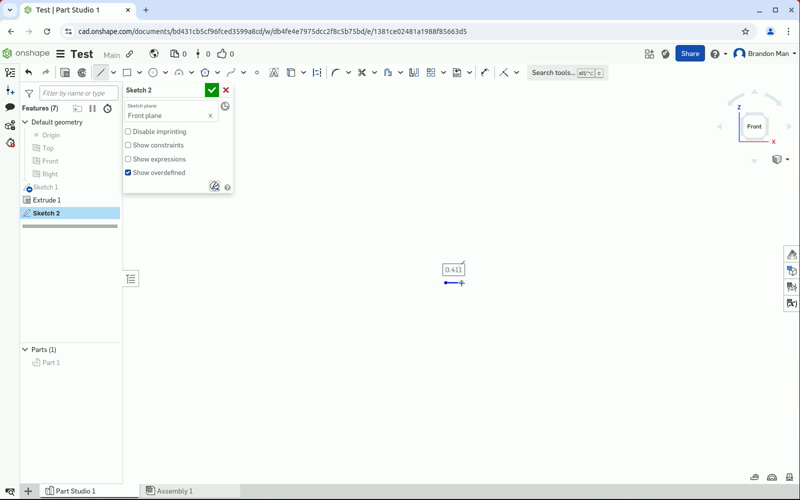
scroll(-6)
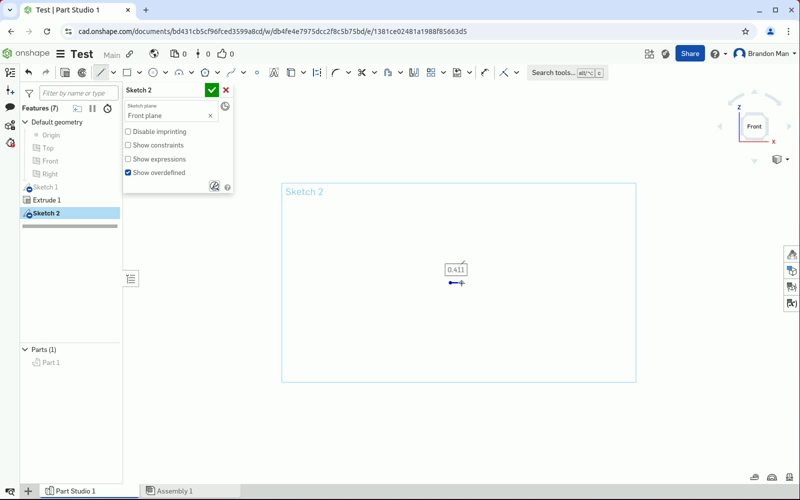
scroll(-6)
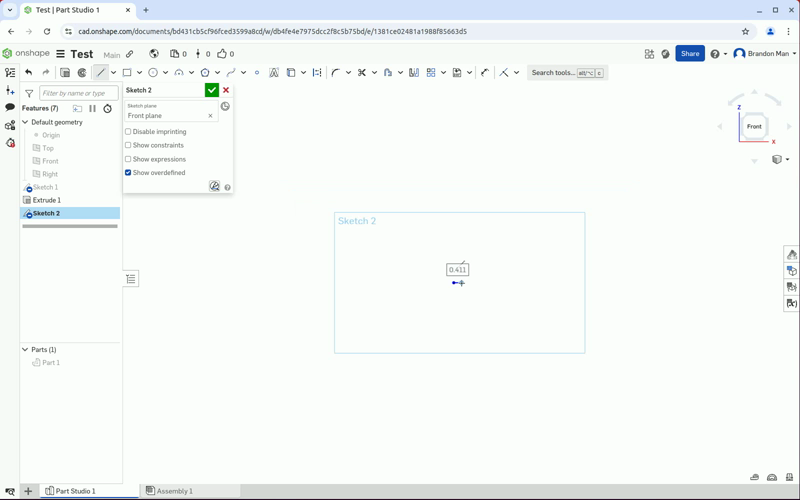
scroll(-6)
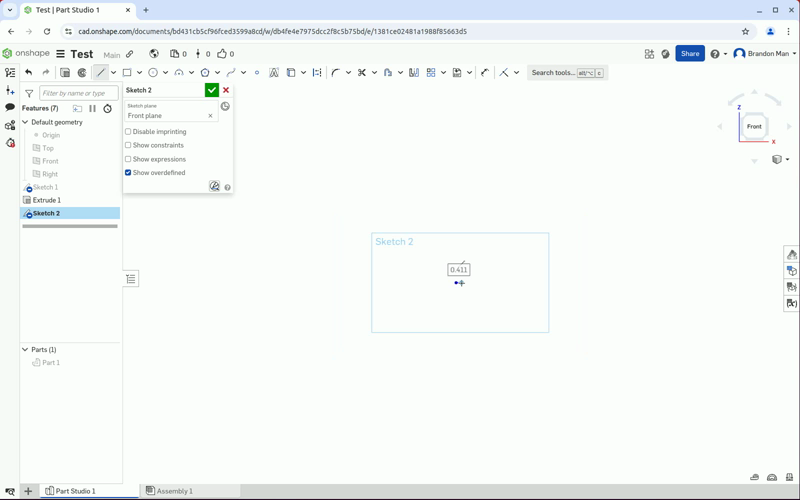
scroll(-6)
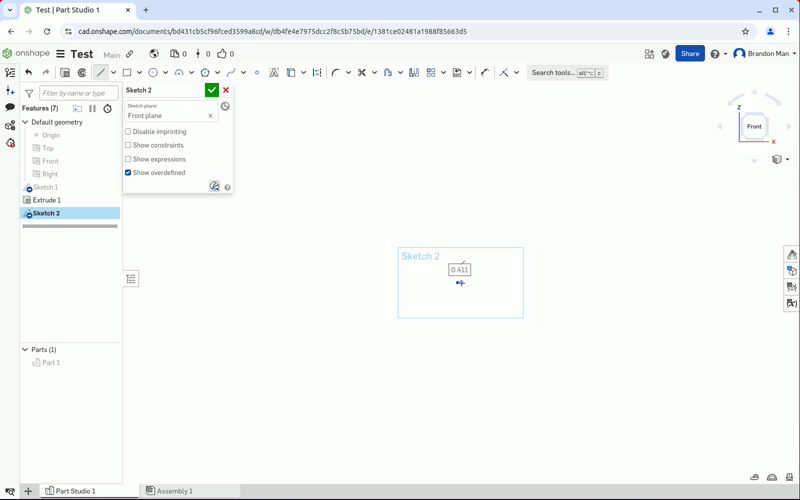
scroll(-6)
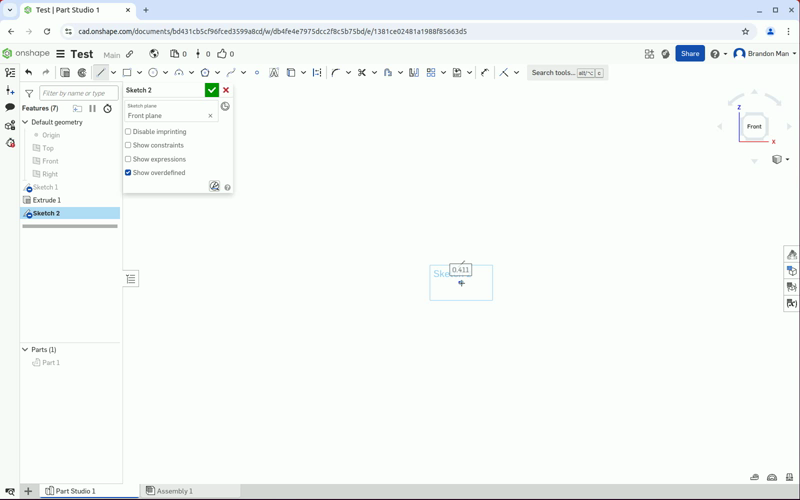
key_up(shift)
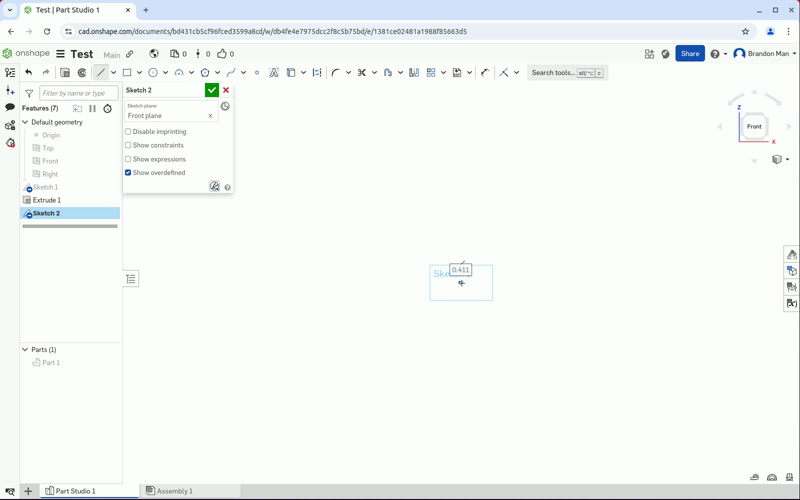
key_down(shift)
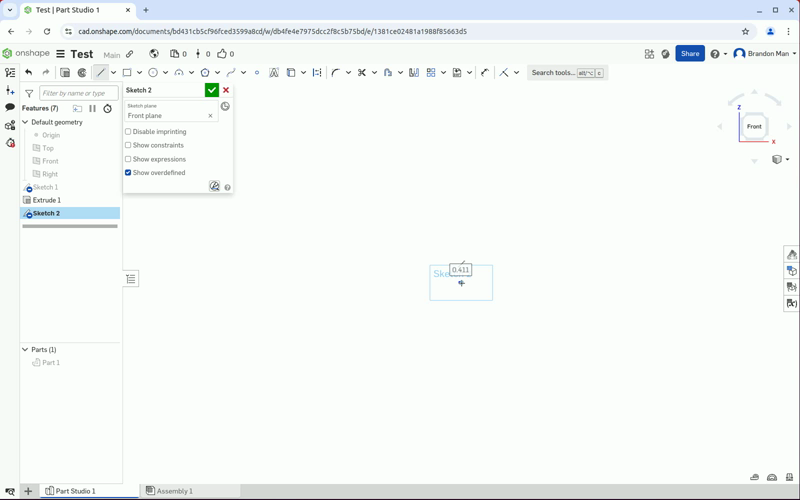
mouse_move(492, 282)
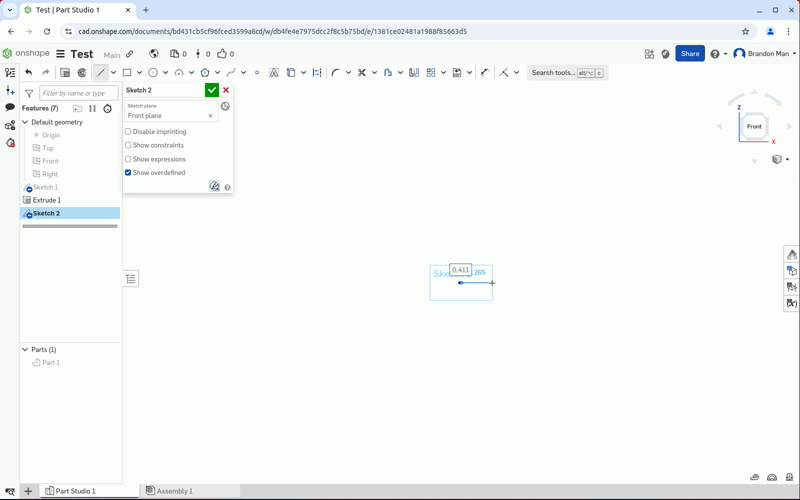
mouse_move(461, 280)
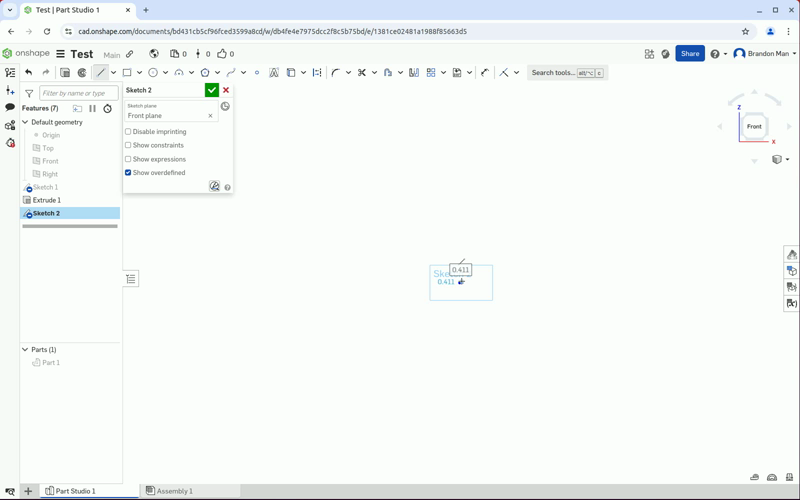
scroll(6)
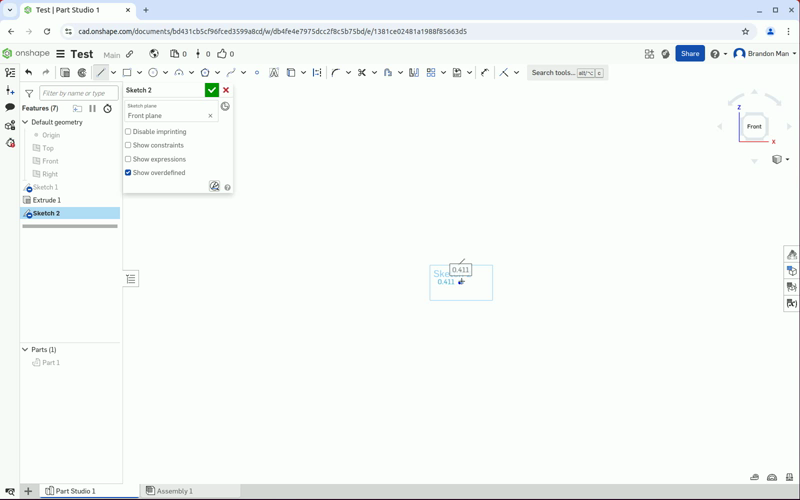
scroll(6)
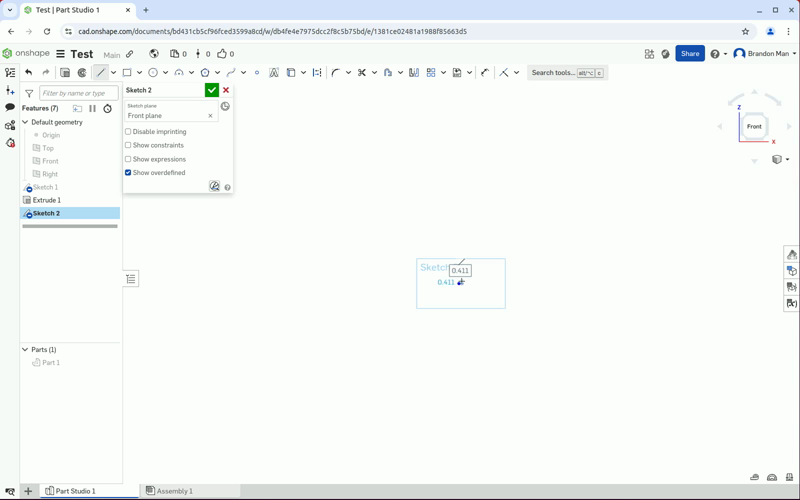
scroll(6)
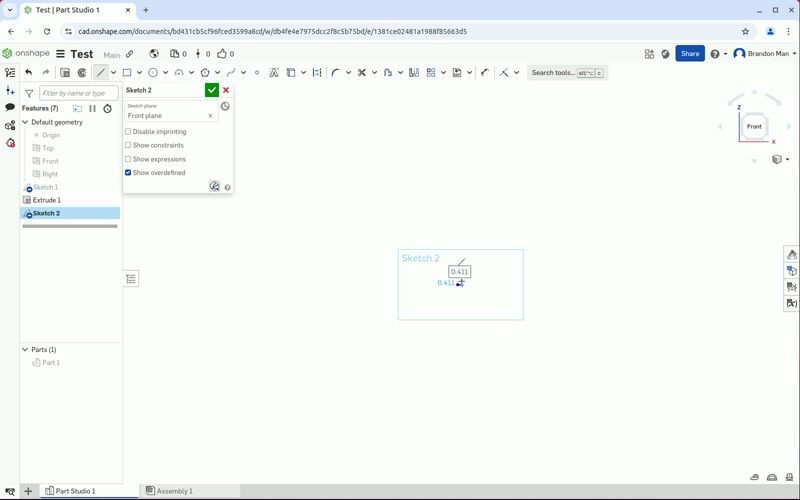
scroll(6)
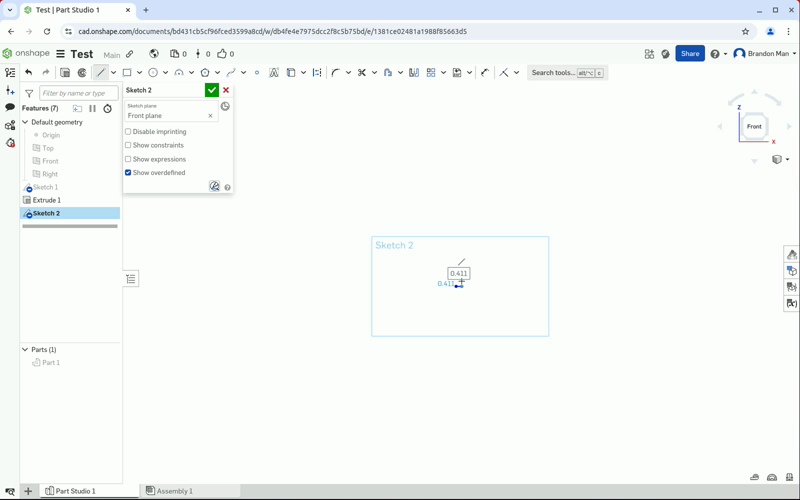
scroll(6)
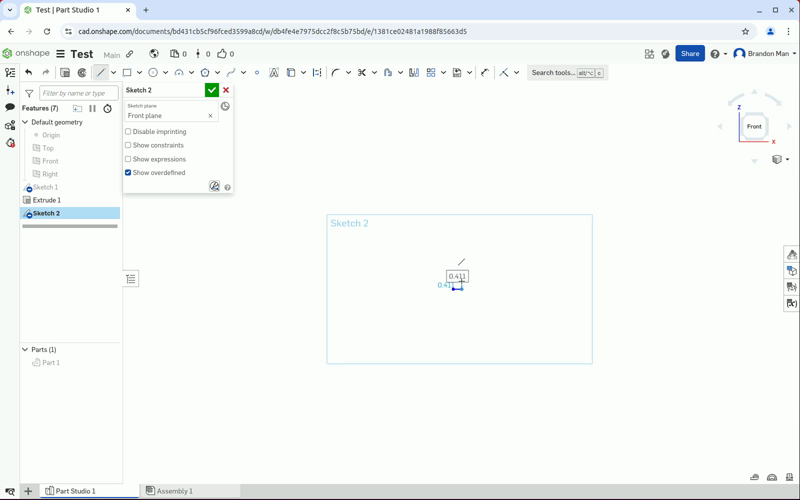
scroll(6)
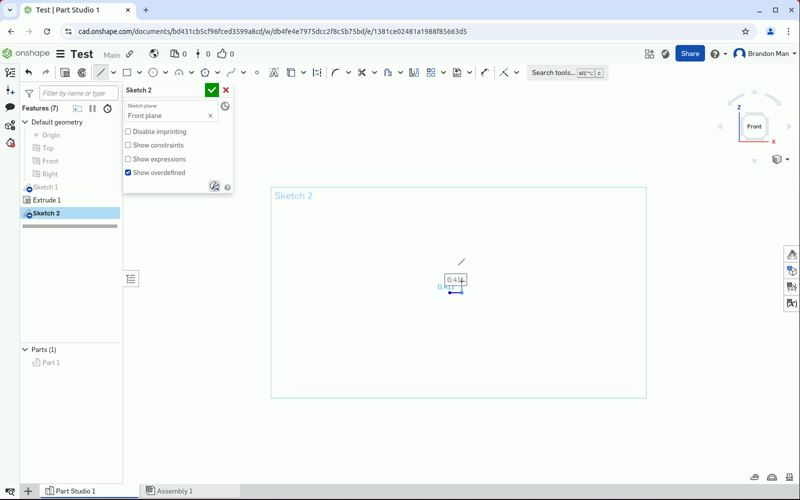
scroll(6)
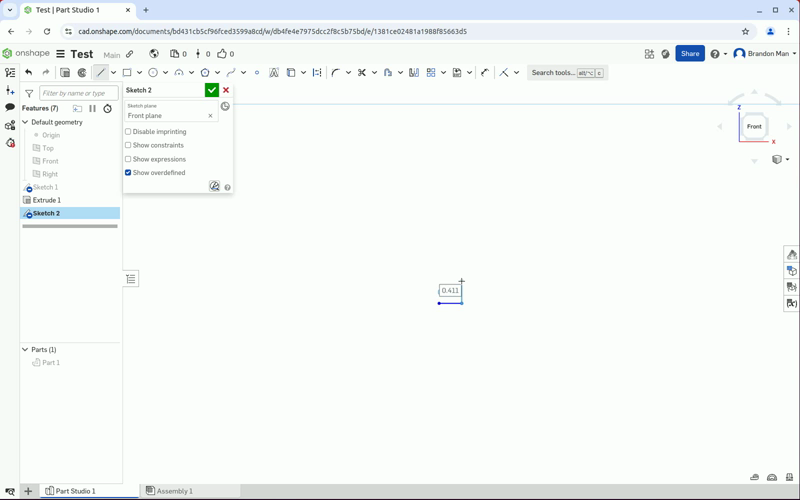
click(461, 280)
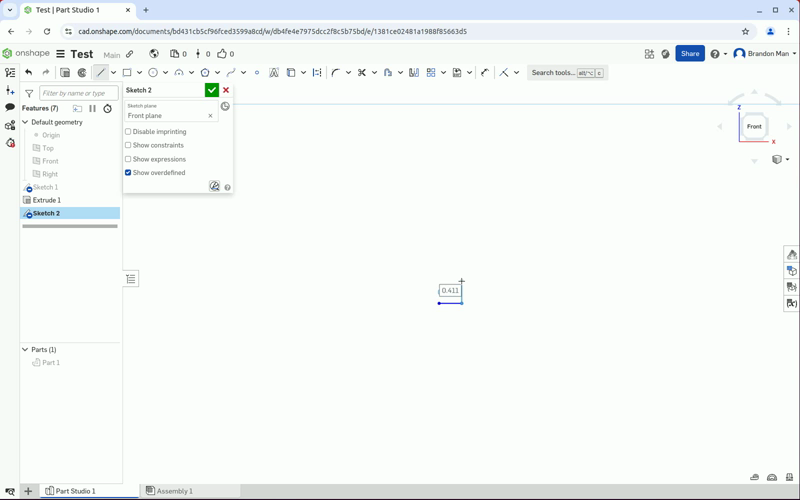
scroll(-6)
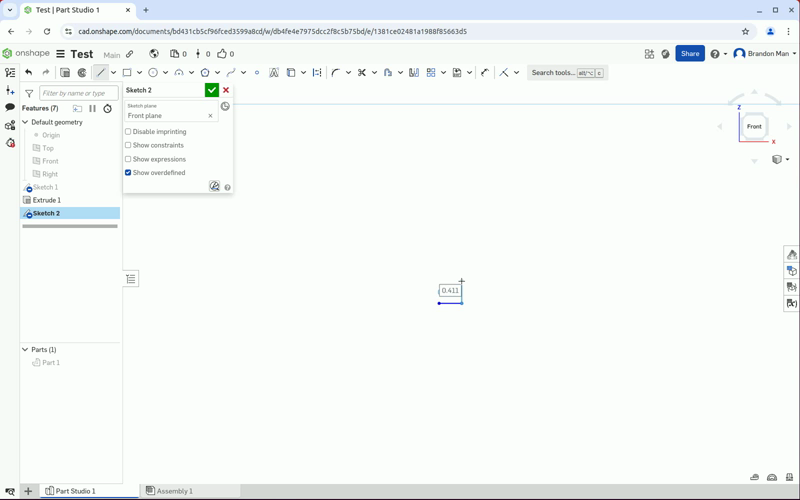
scroll(-6)
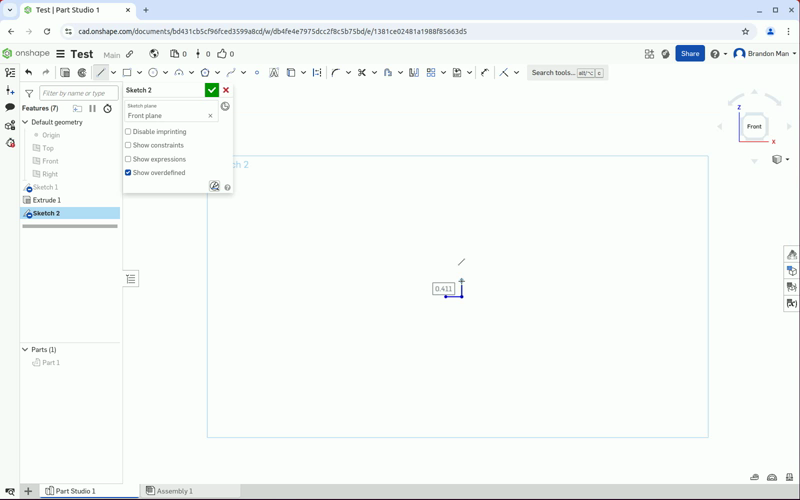
scroll(-6)
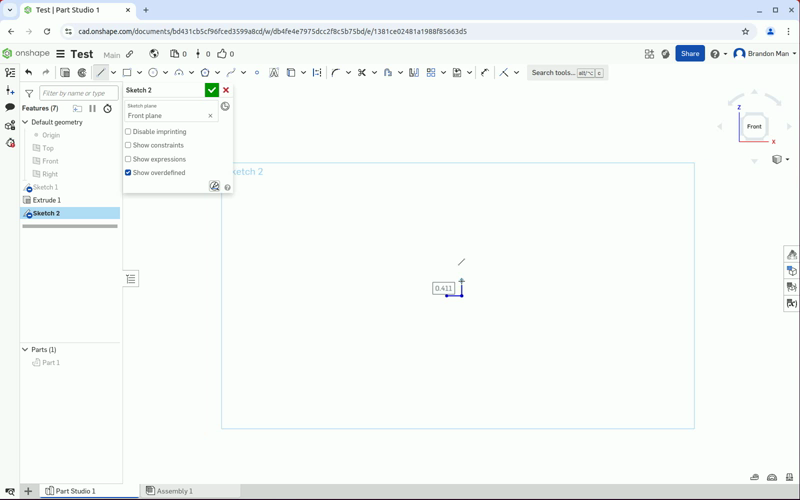
scroll(-6)
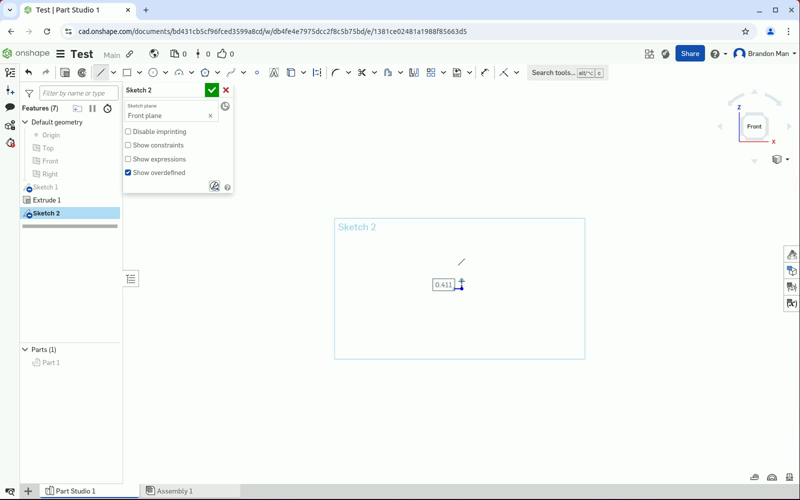
scroll(-6)
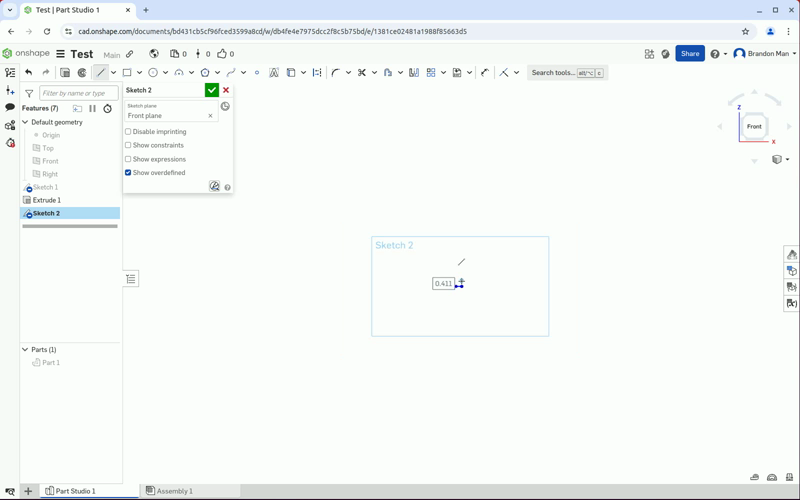
scroll(-6)
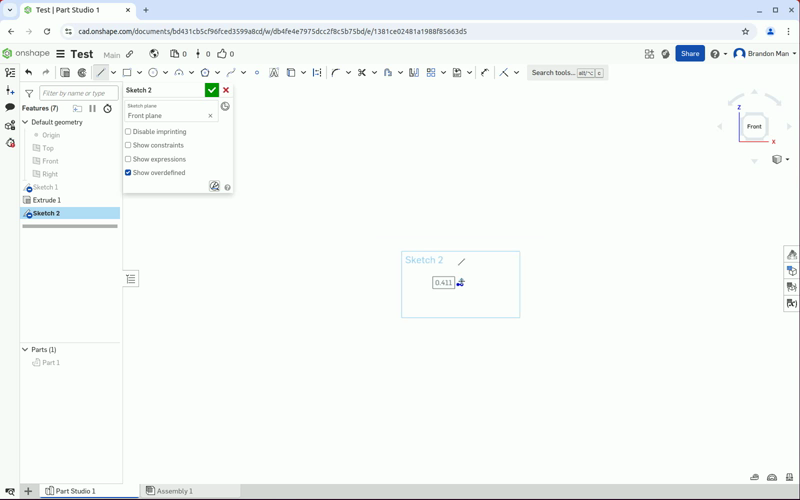
scroll(-6)
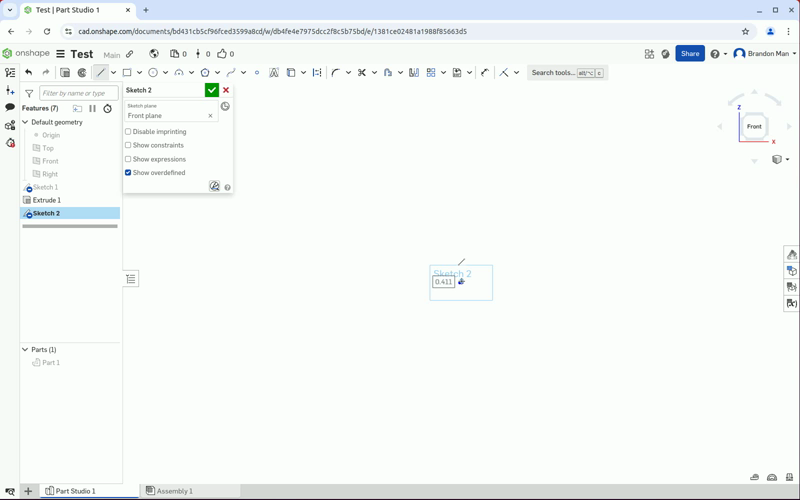
key_up(shift)
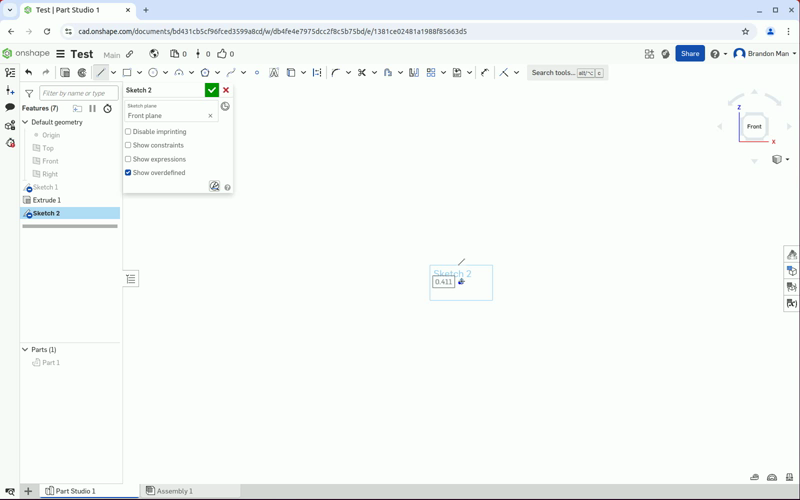
key_down(shift)
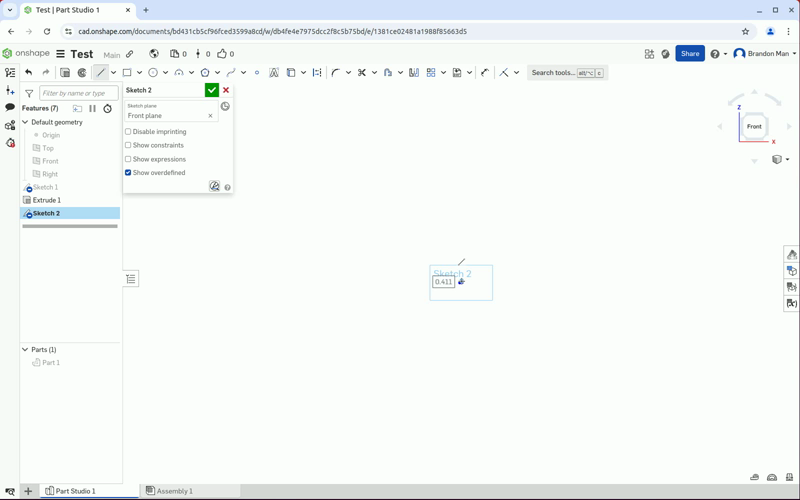
mouse_move(492, 280)
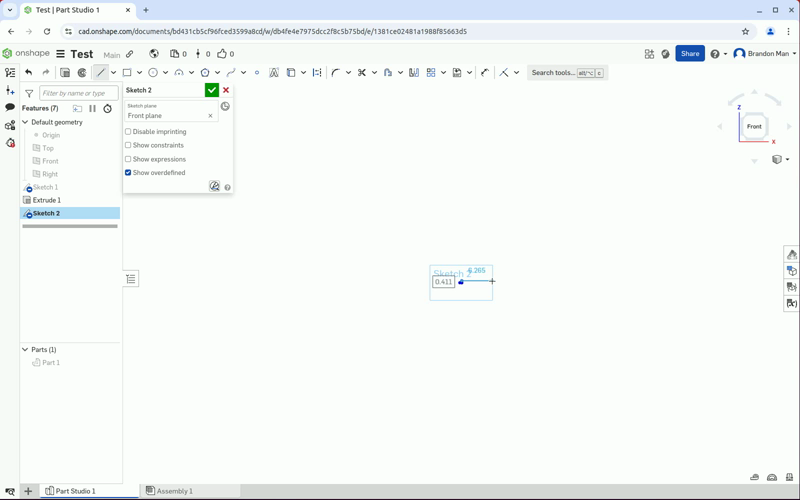
mouse_move(459, 280)
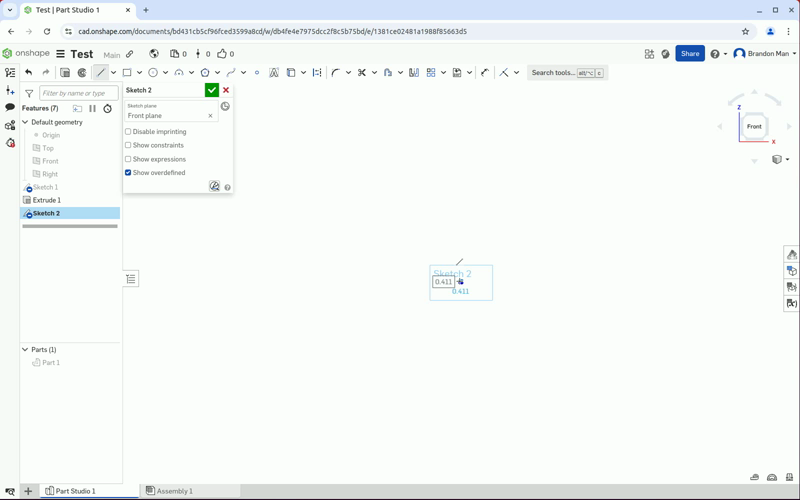
scroll(6)
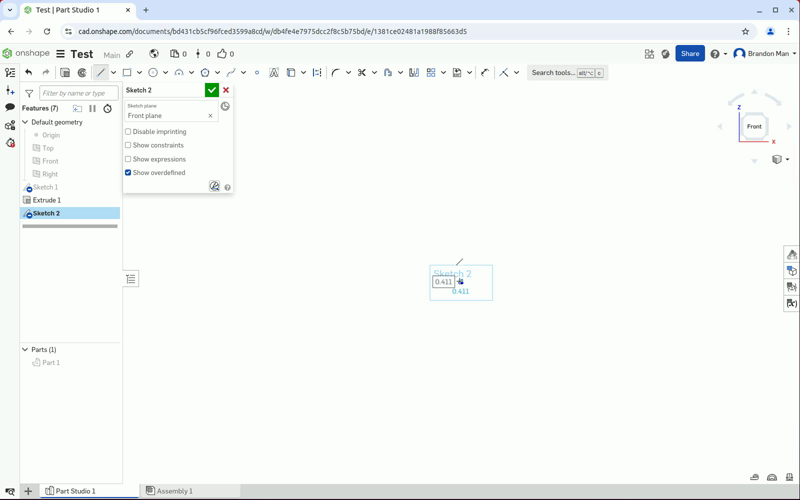
scroll(6)
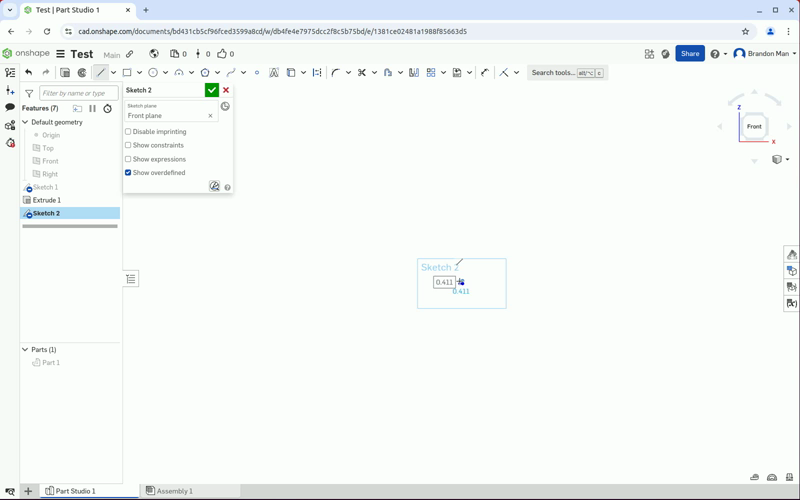
scroll(6)
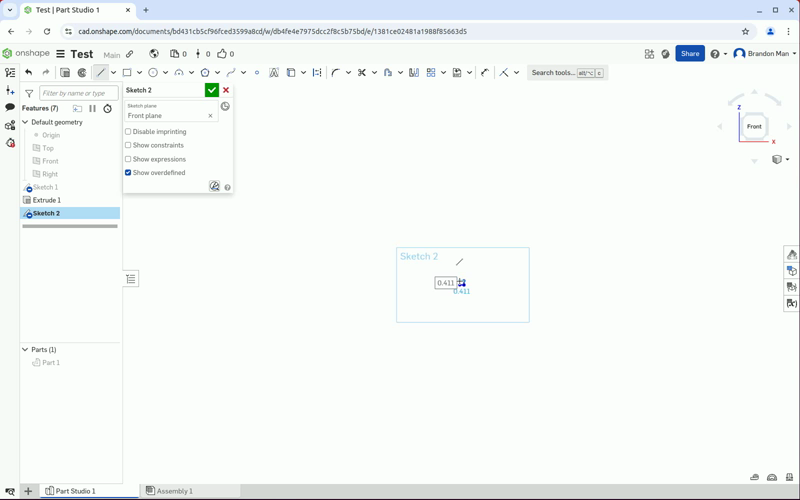
scroll(6)
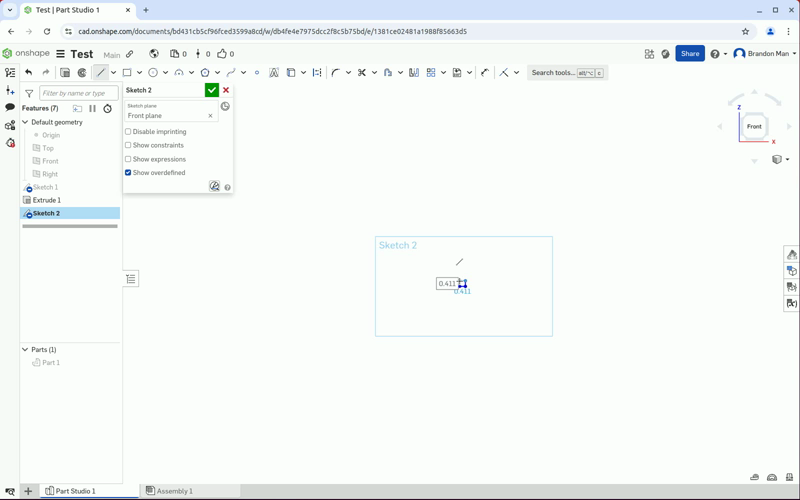
scroll(6)
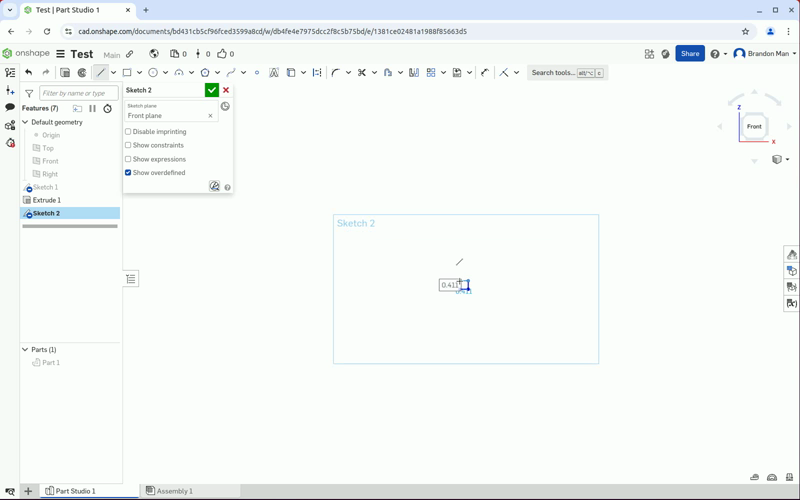
scroll(6)
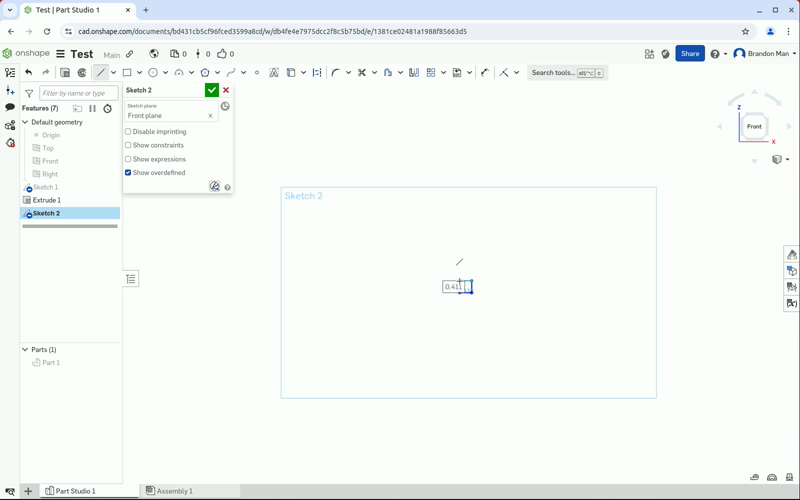
scroll(6)
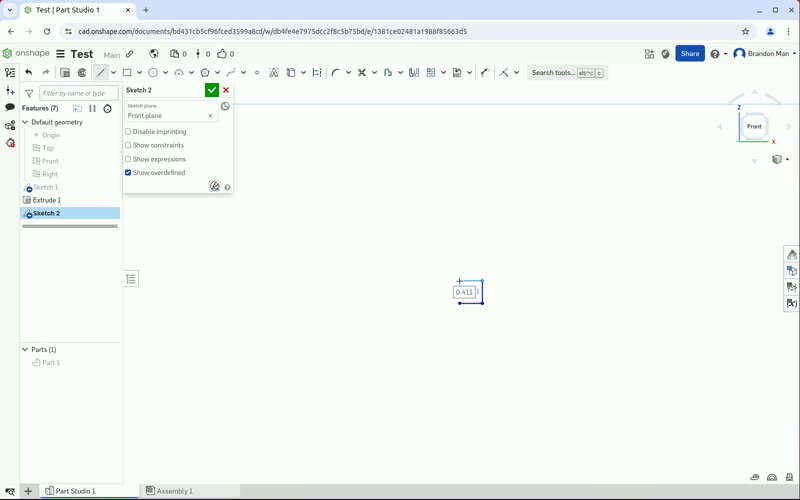
click(459, 280)
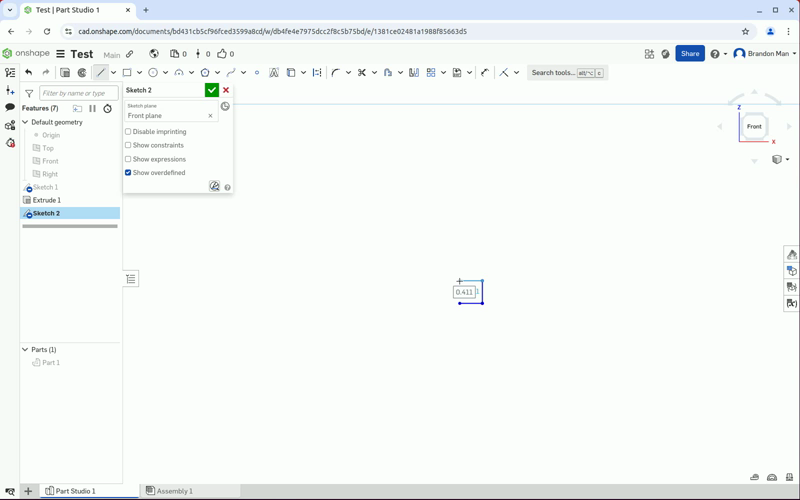
scroll(-6)
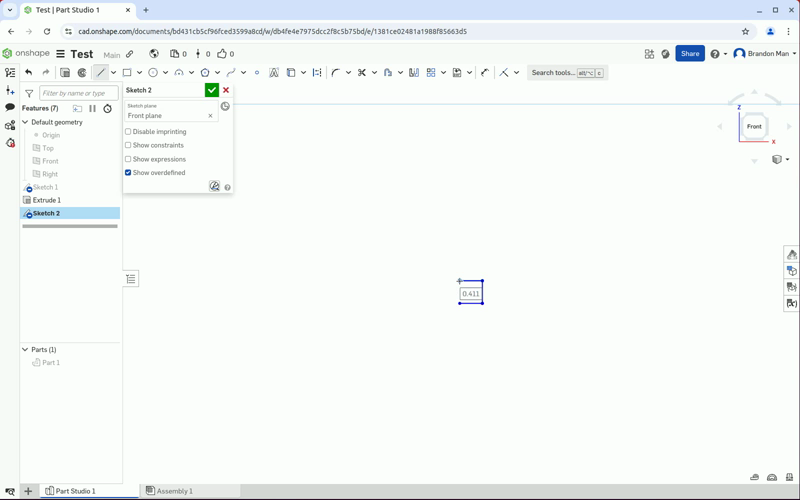
scroll(-6)
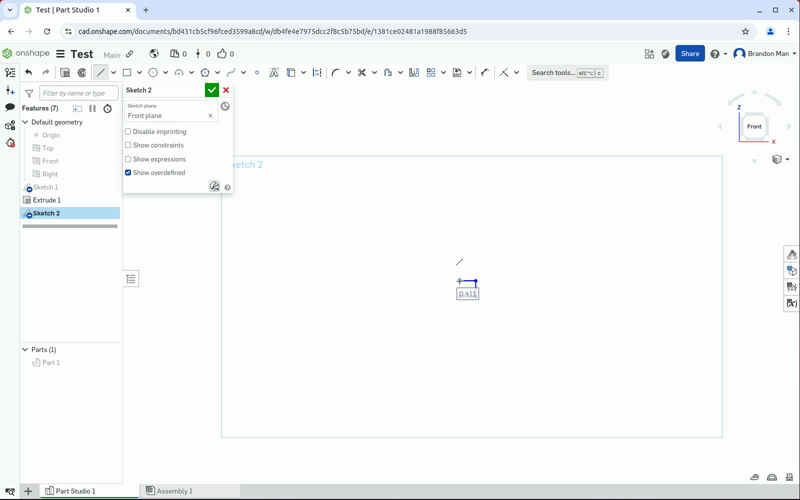
scroll(-6)
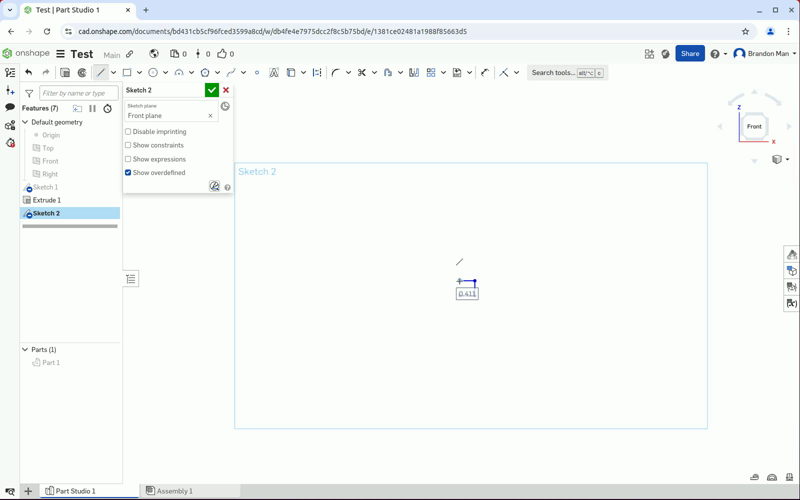
scroll(-6)
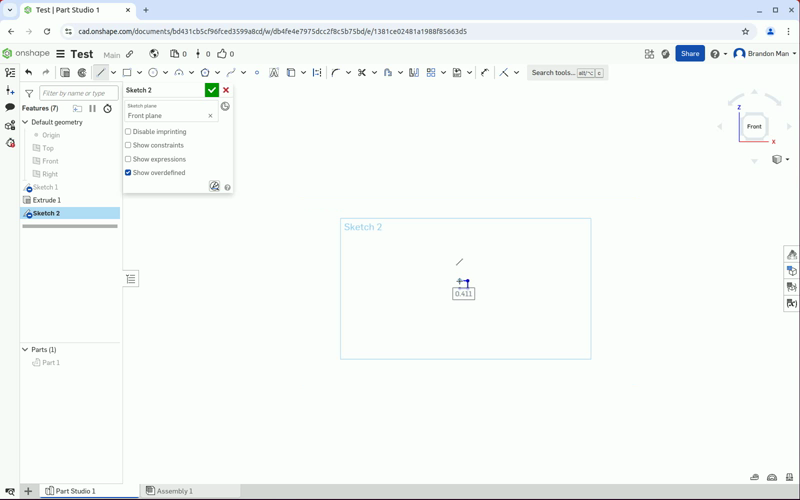
scroll(-6)
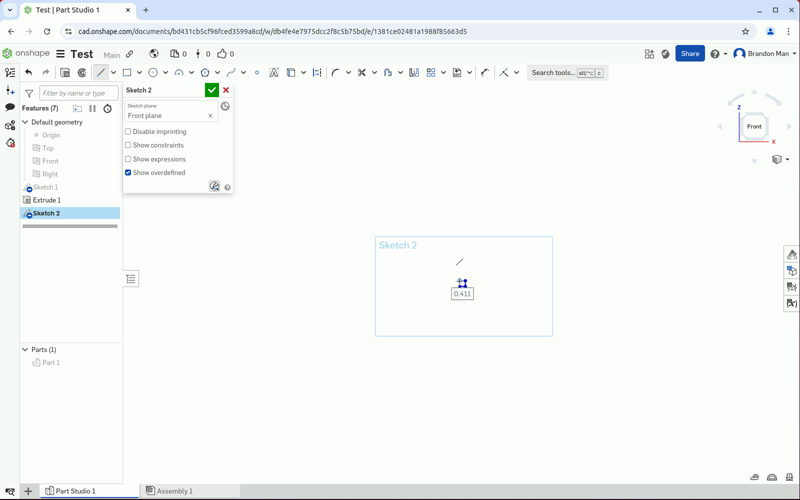
scroll(-6)
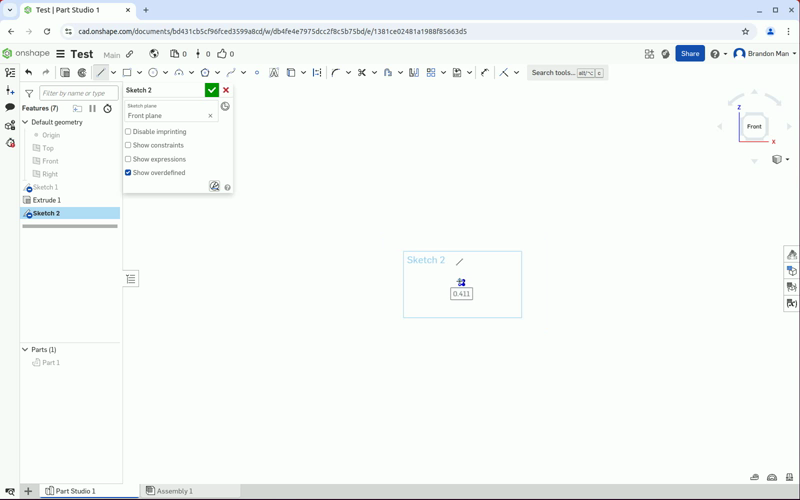
scroll(-6)
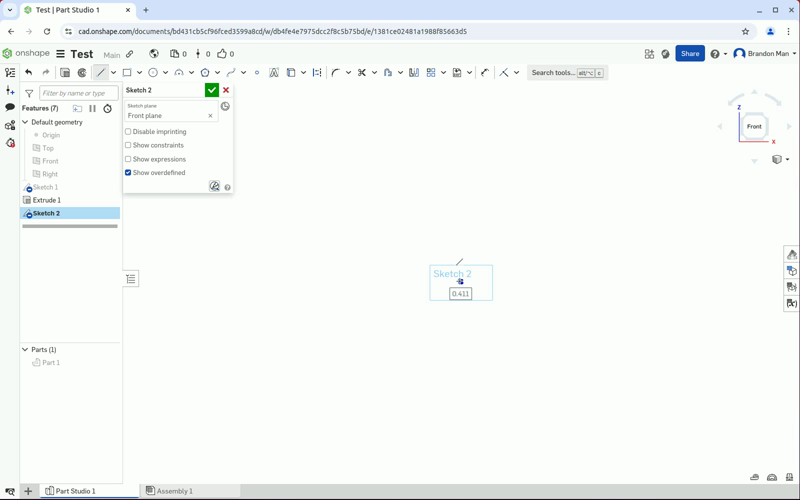
key_up(shift)
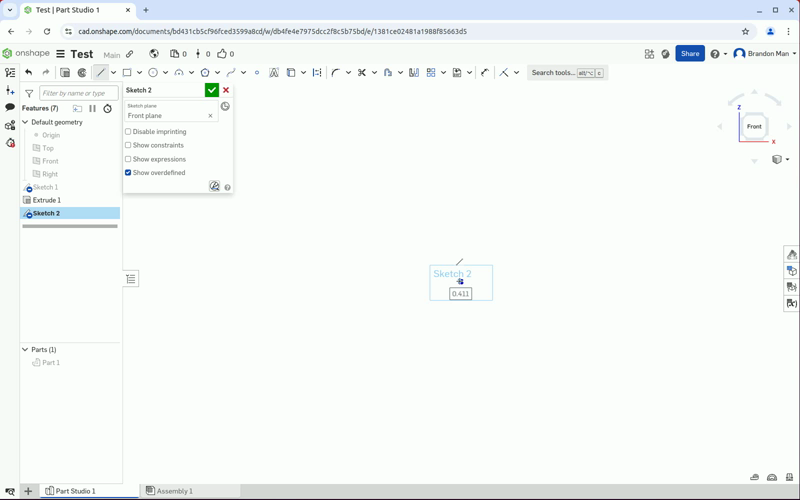
mouse_move(489, 280)
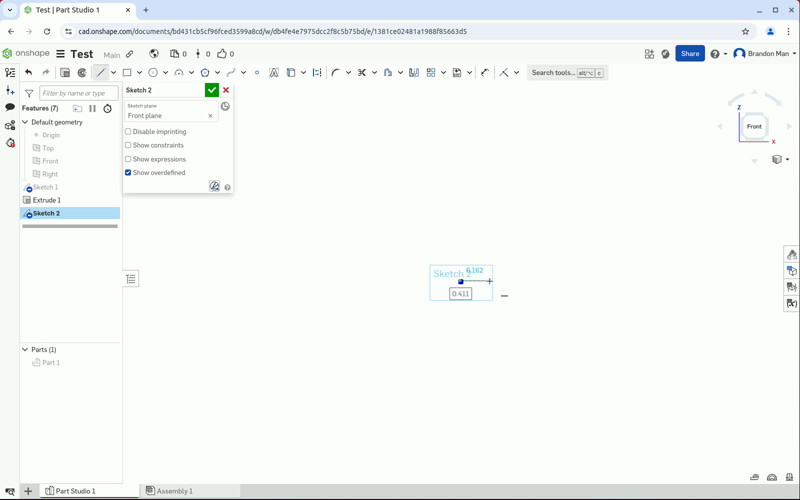
key_down(shift)
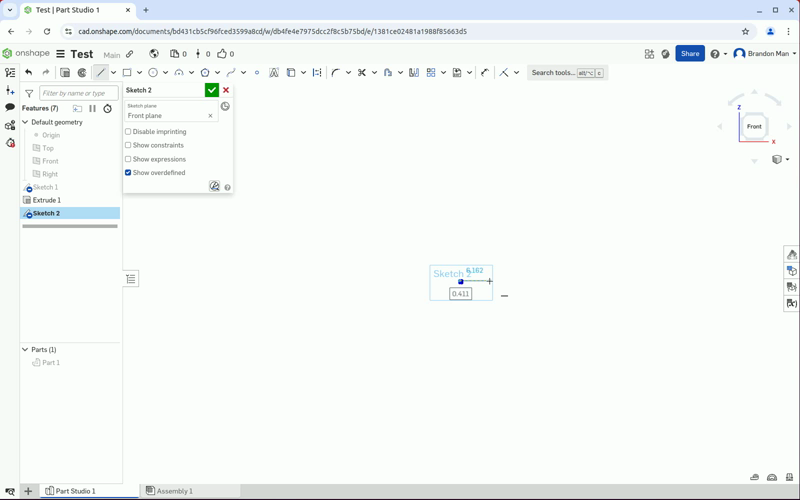
mouse_move(459, 282)
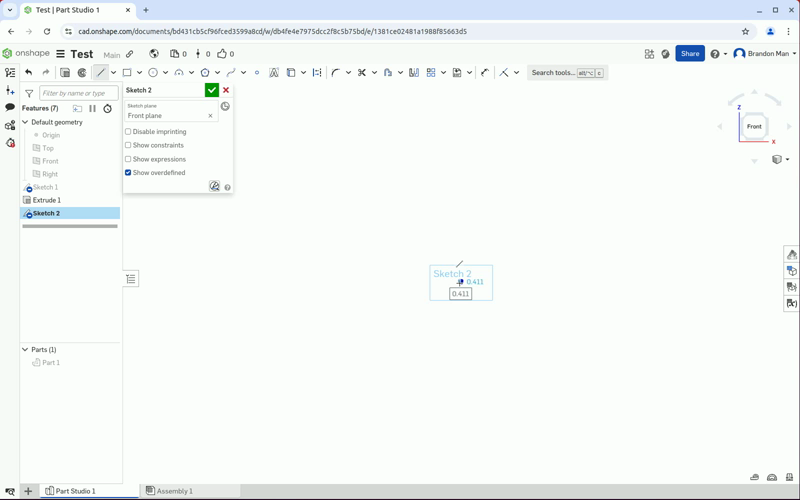
scroll(6)
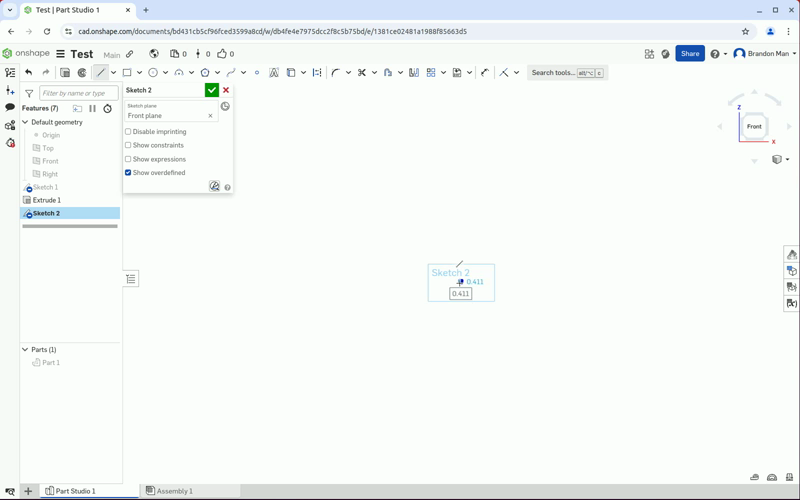
scroll(6)
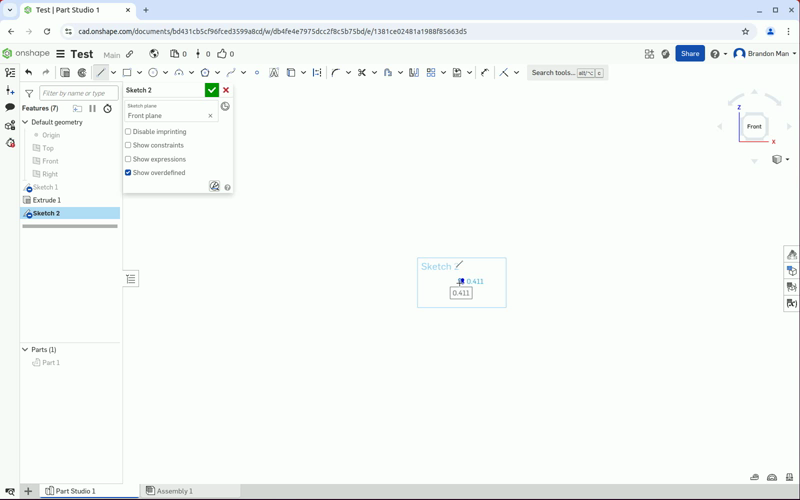
scroll(6)
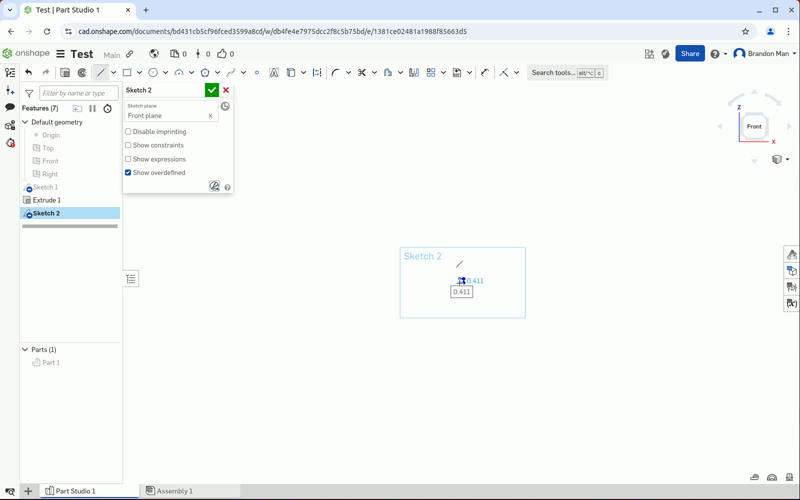
scroll(6)
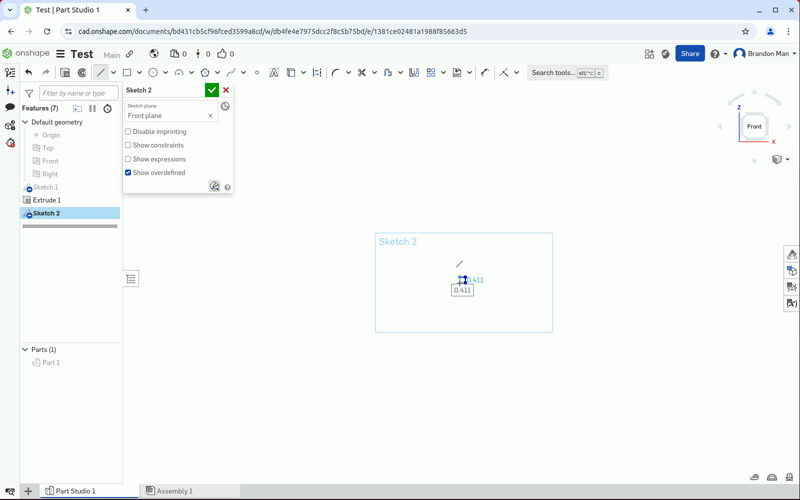
scroll(6)
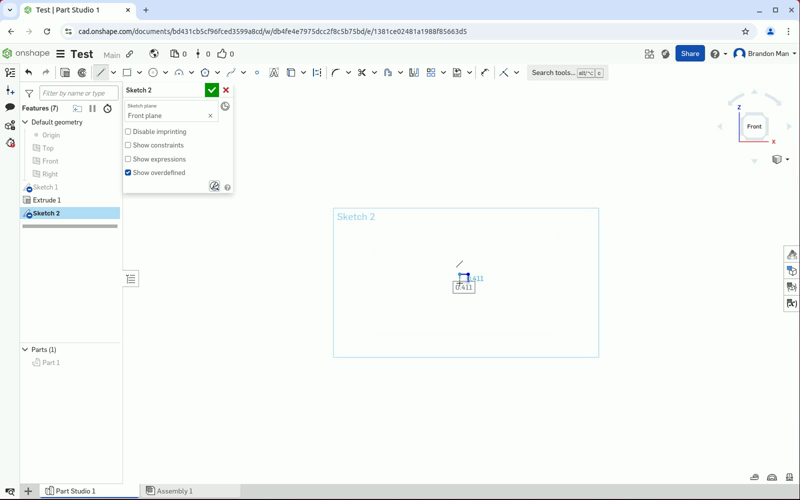
scroll(6)
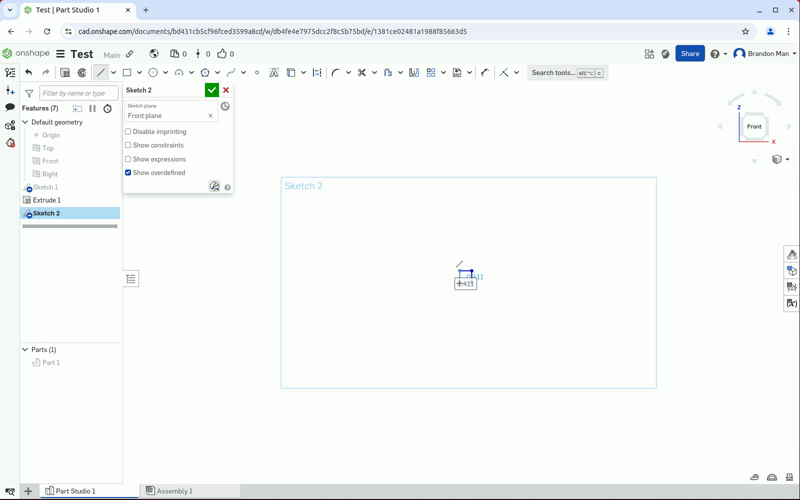
scroll(6)
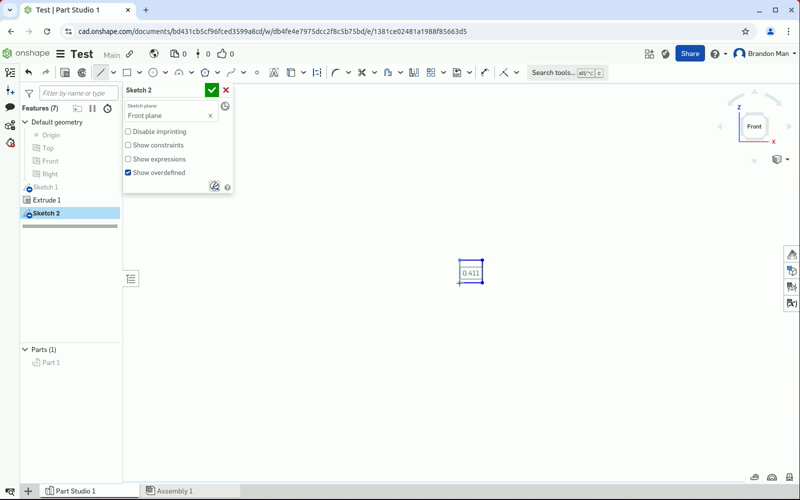
key_up(shift)
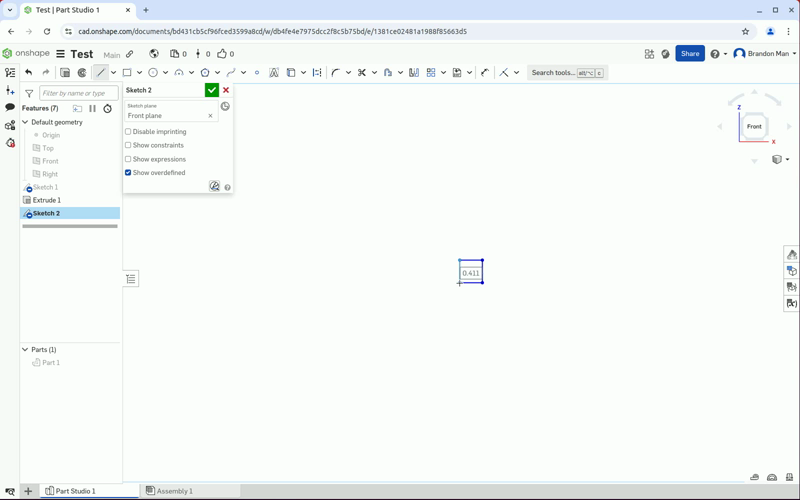
click(459, 282)
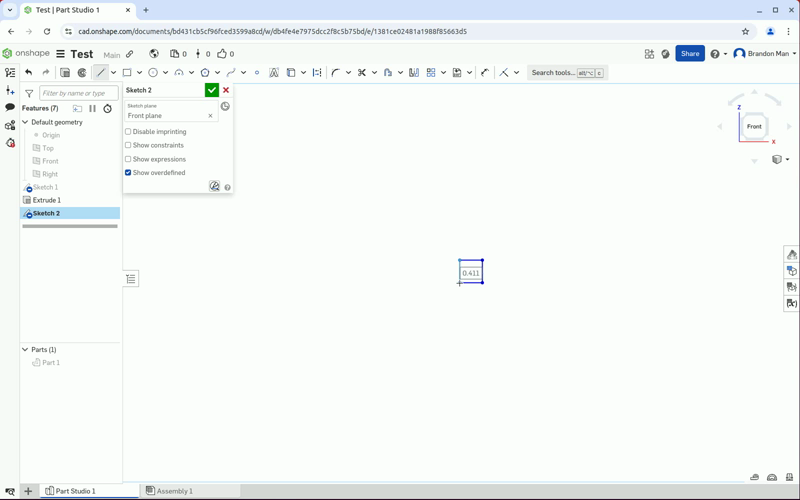
scroll(-6)
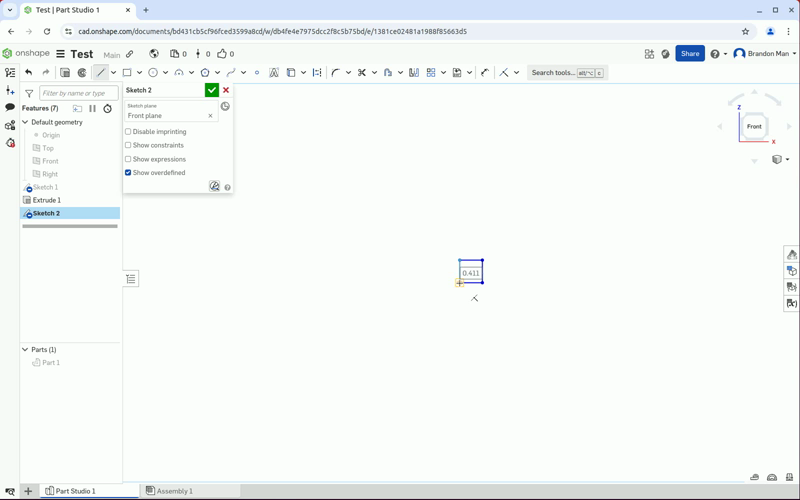
scroll(-6)
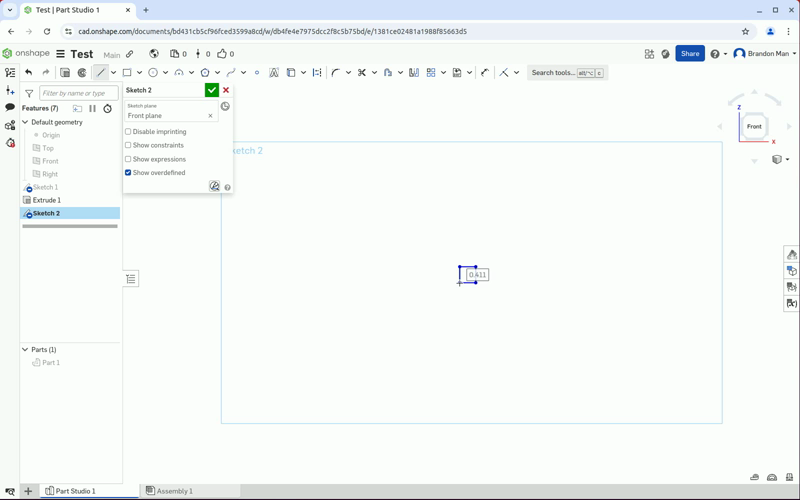
scroll(-6)
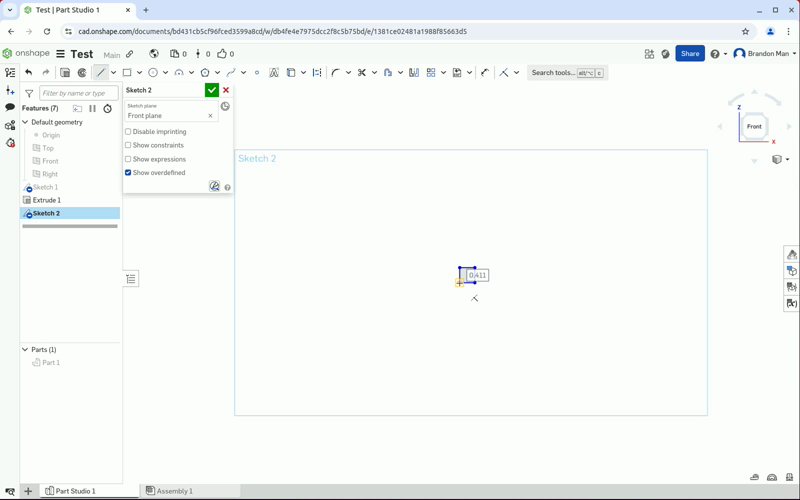
scroll(-6)
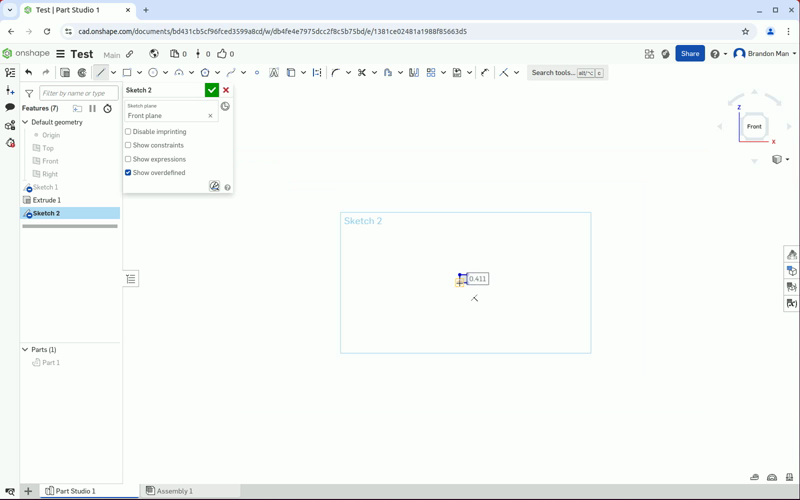
scroll(-6)
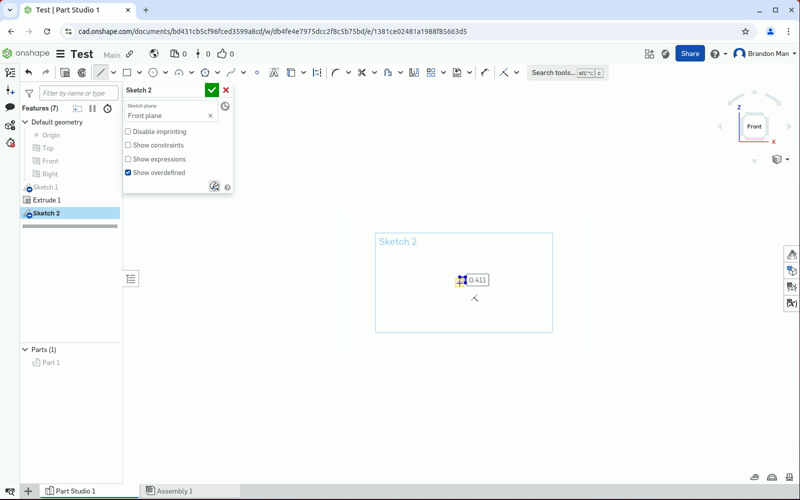
scroll(-6)
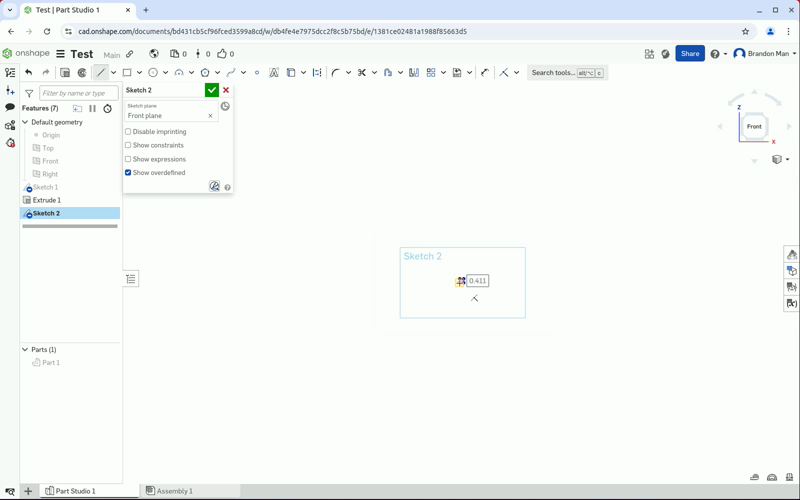
scroll(-6)
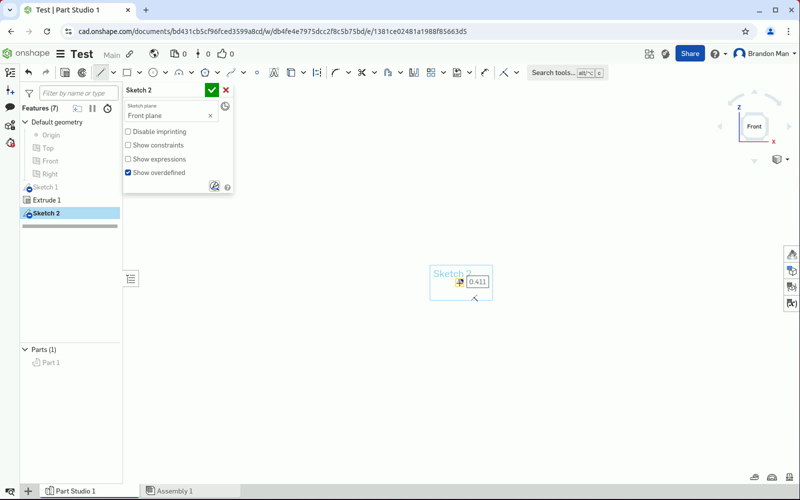
key(esc)
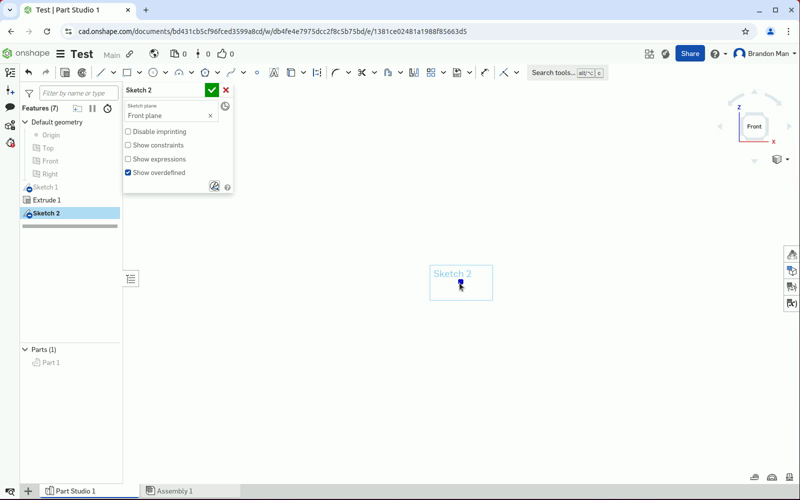
mouse_move(459, 281)
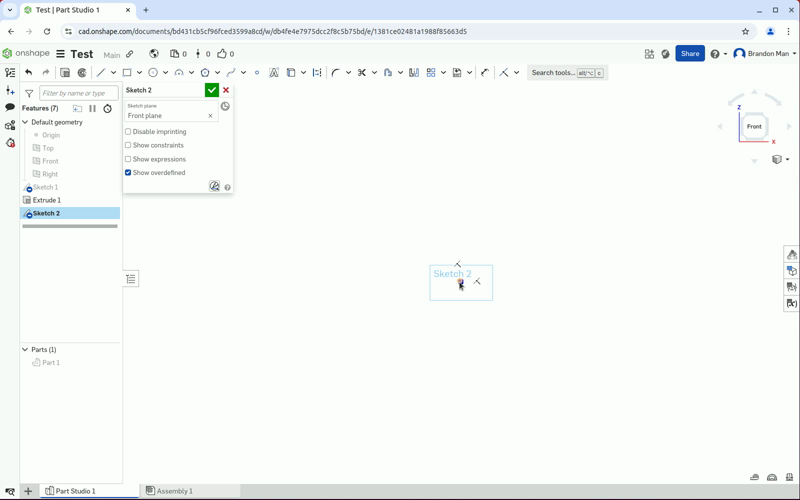
scroll(6)
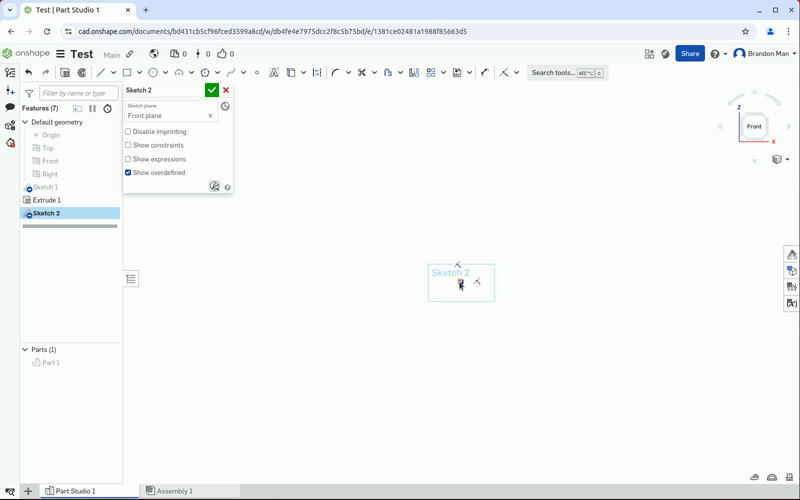
scroll(6)
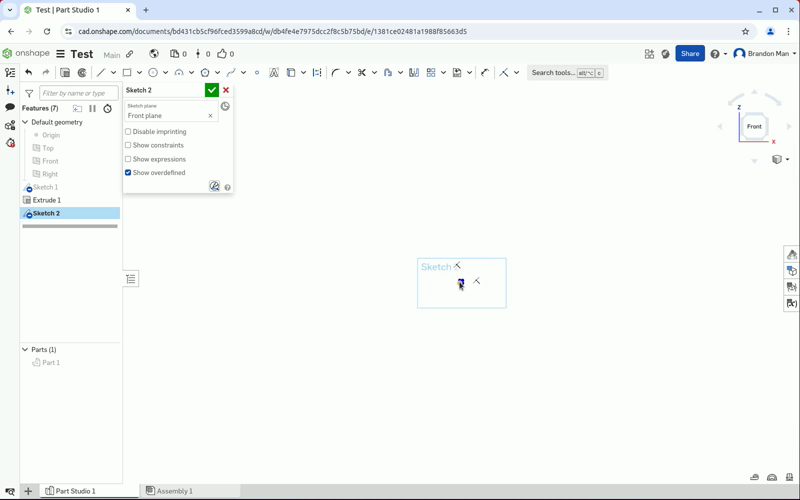
scroll(6)
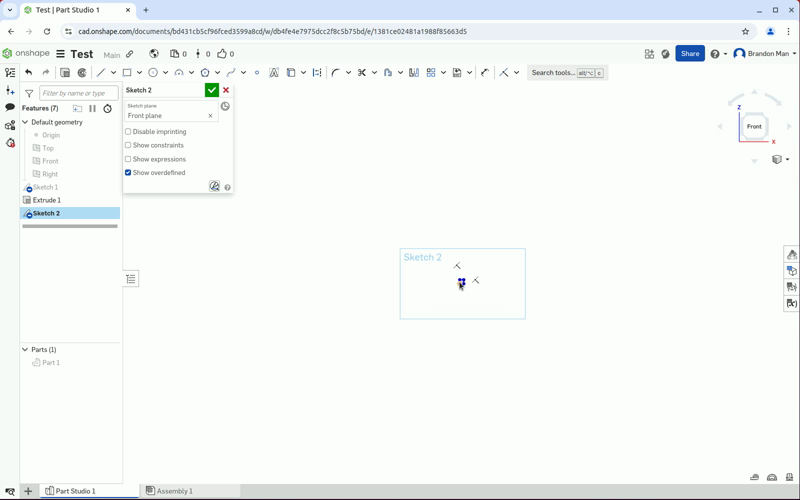
scroll(6)
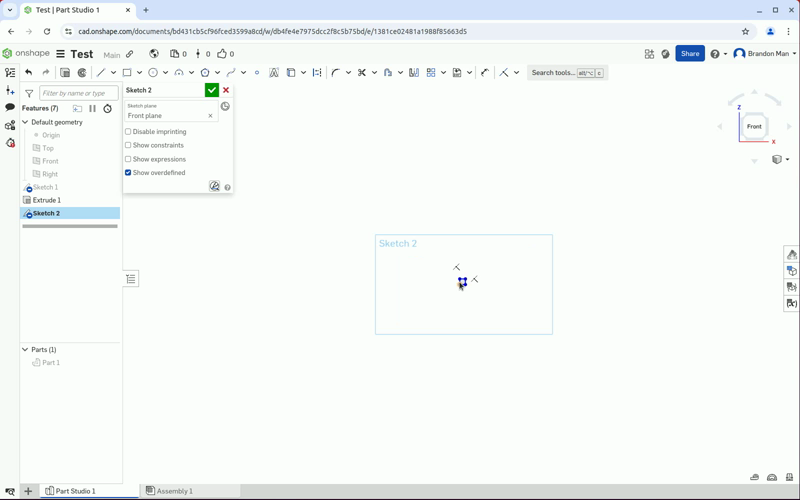
scroll(6)
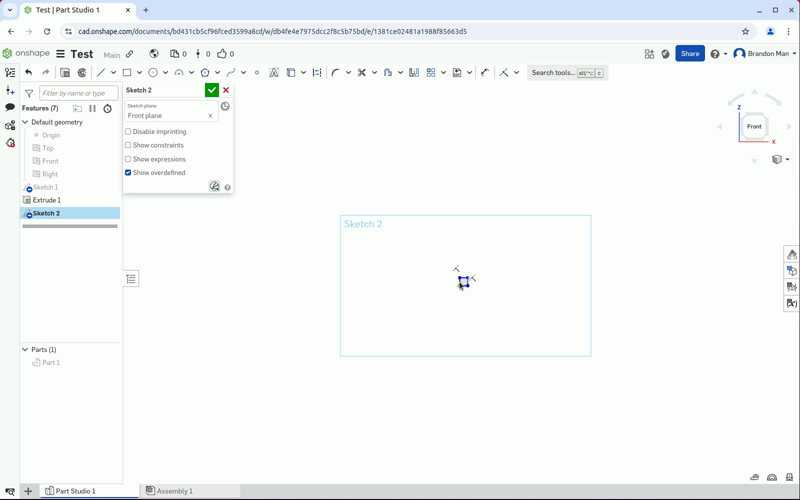
scroll(6)
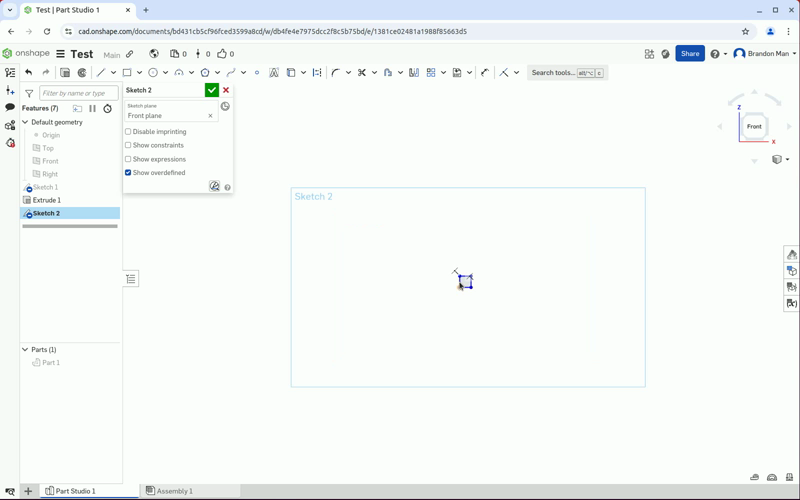
scroll(6)
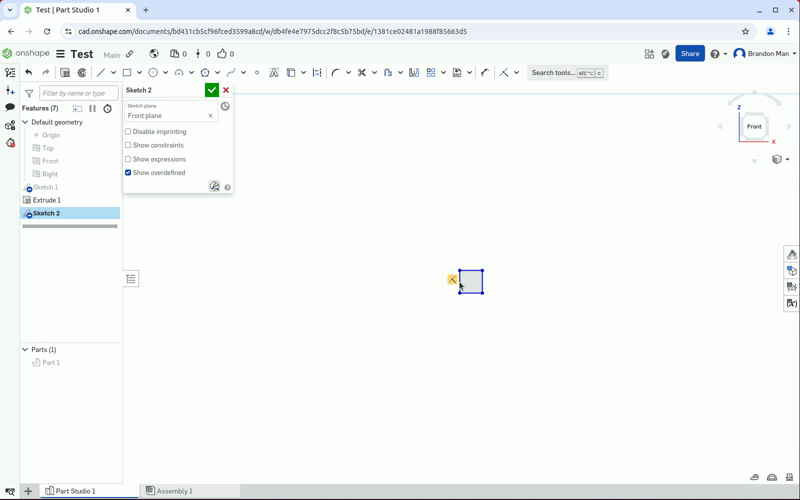
click(459, 281)
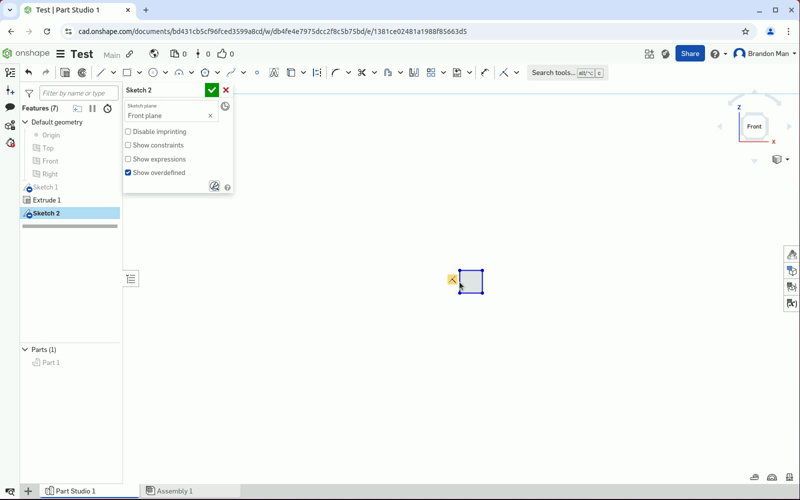
scroll(-6)
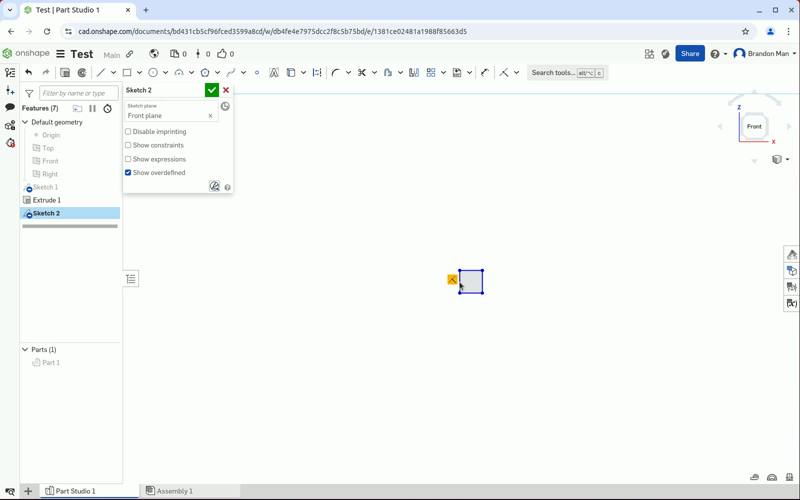
scroll(-6)
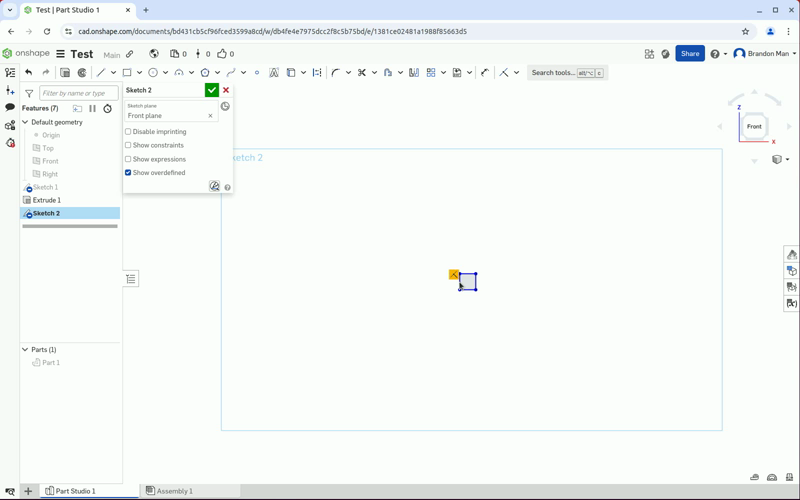
scroll(-6)
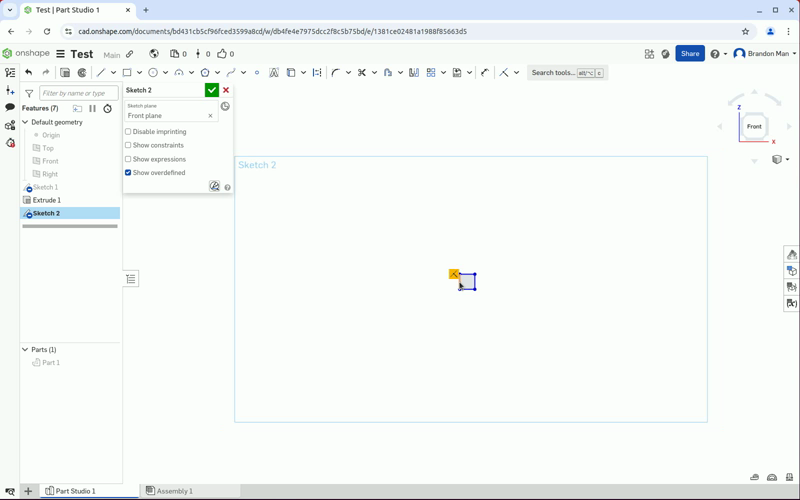
scroll(-6)
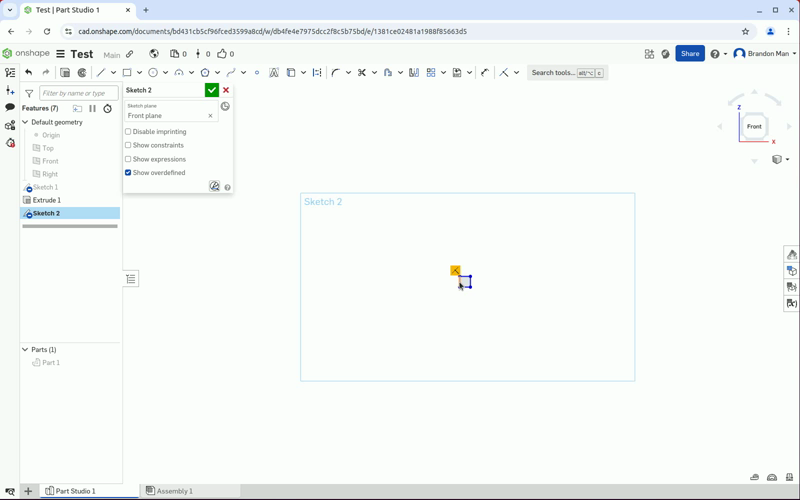
scroll(-6)
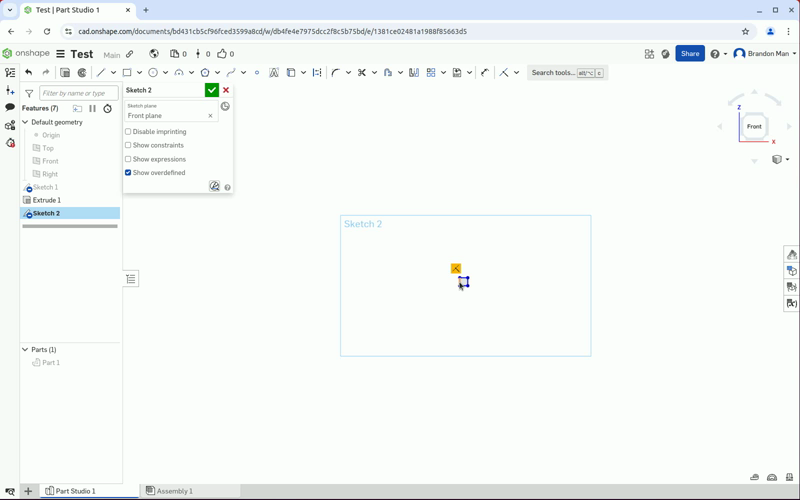
scroll(-6)
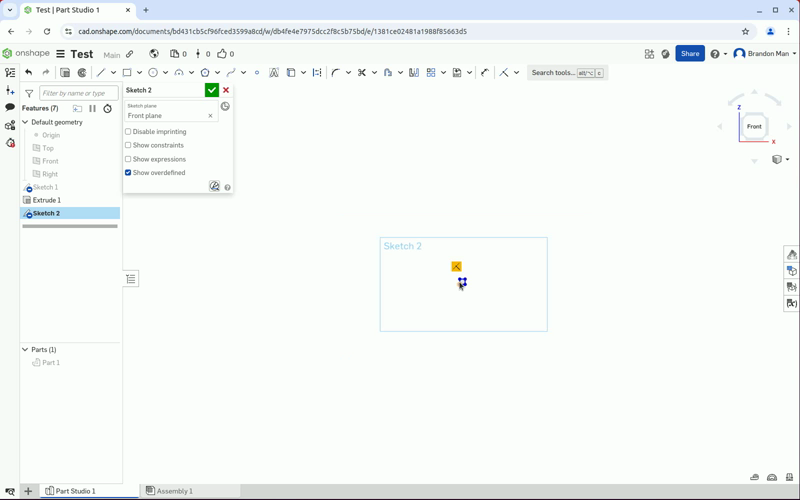
scroll(-6)
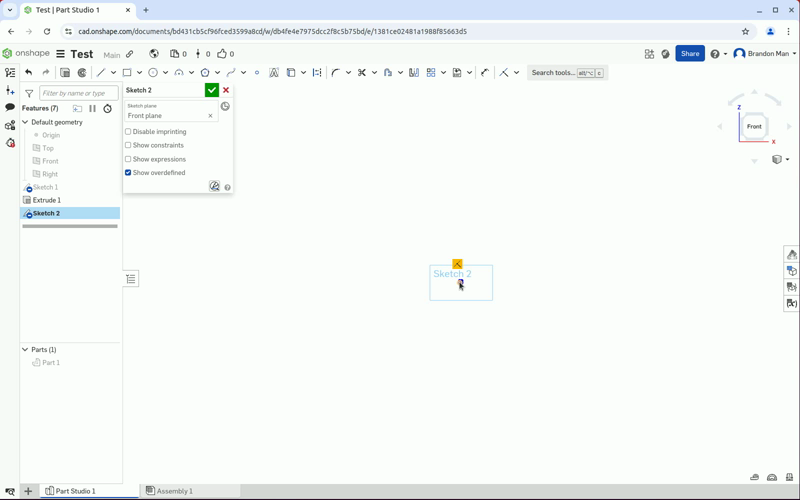
mouse_move(73, 352)
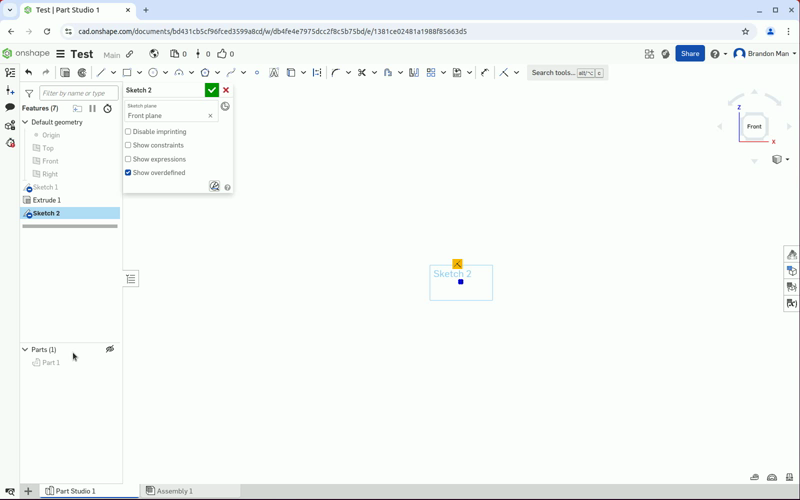
key(shift+y)
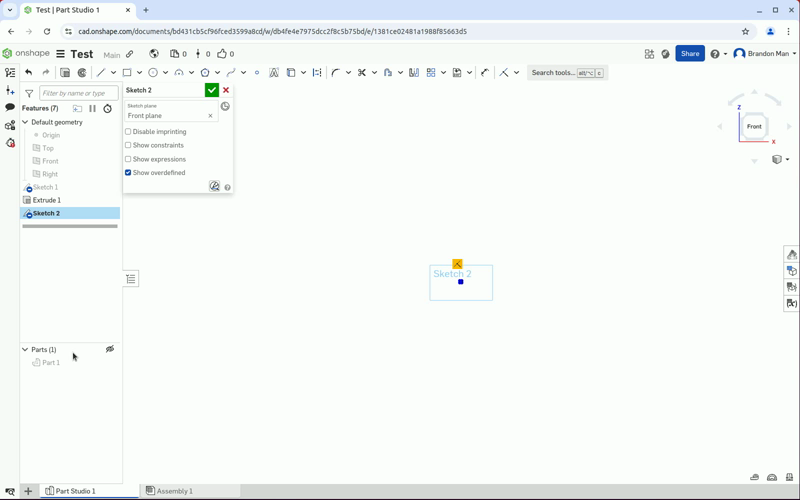
key(shift+e)
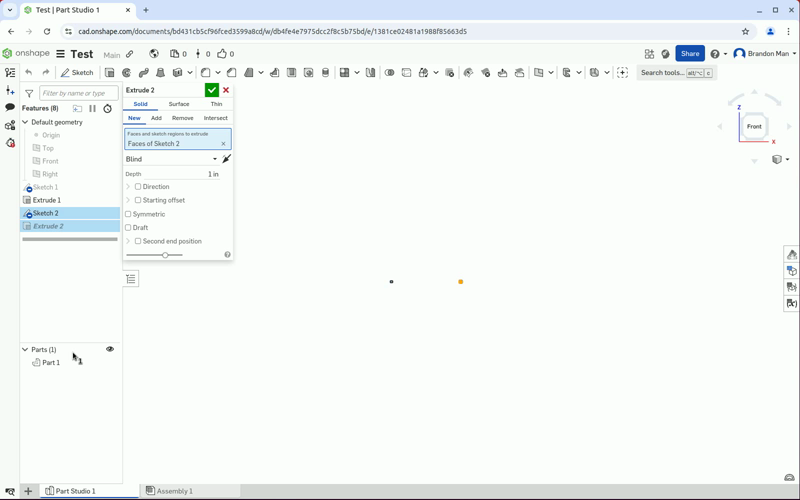
mouse_move(143, 106)
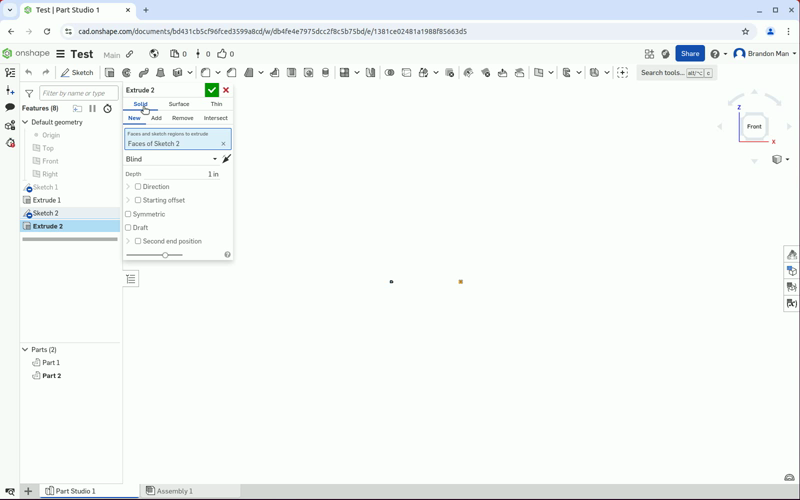
click(143, 106)
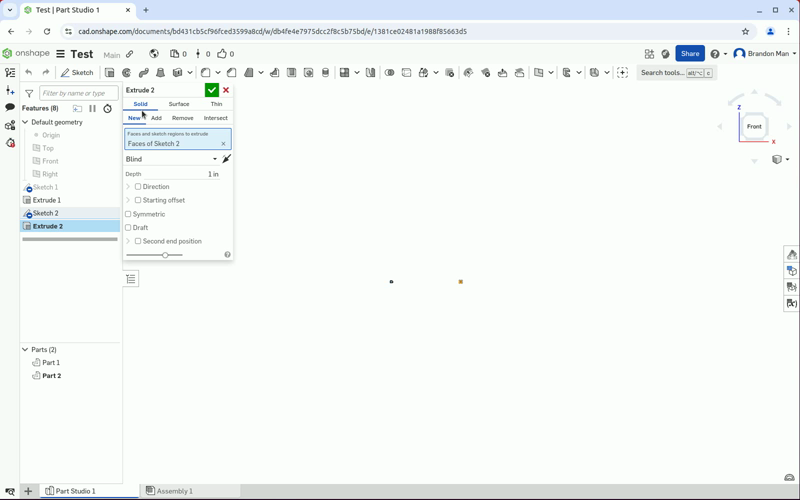
mouse_move(137, 120)
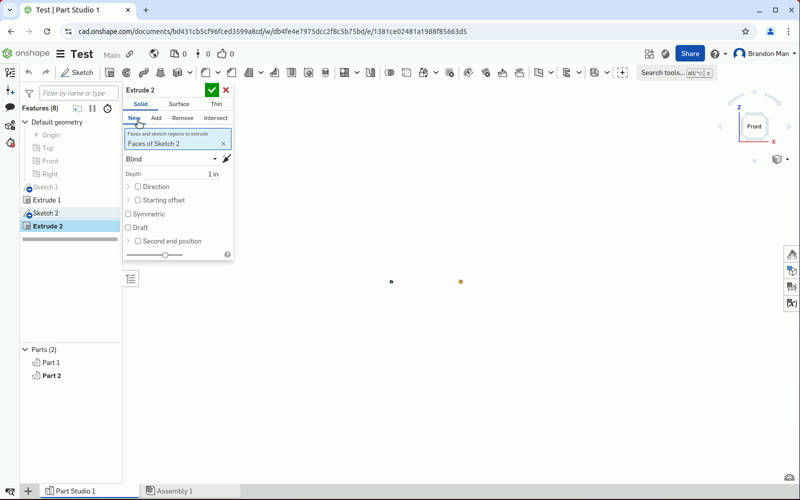
click(137, 120)
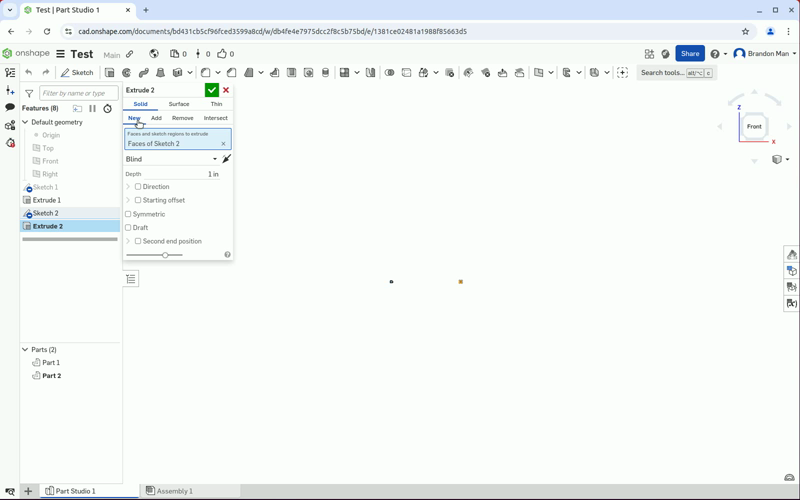
key(tab, 4)
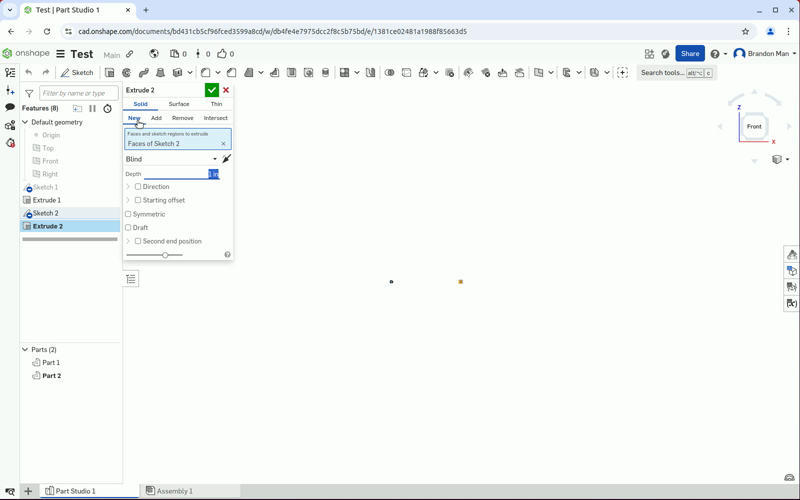
text(3.37)
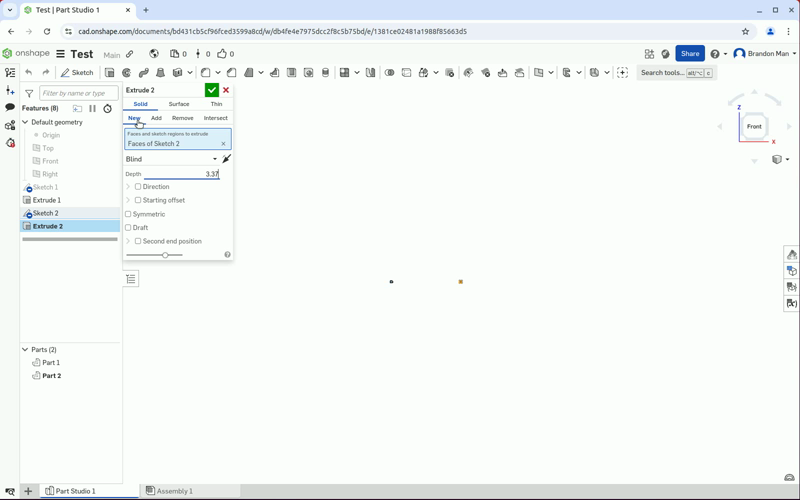
key(enter)
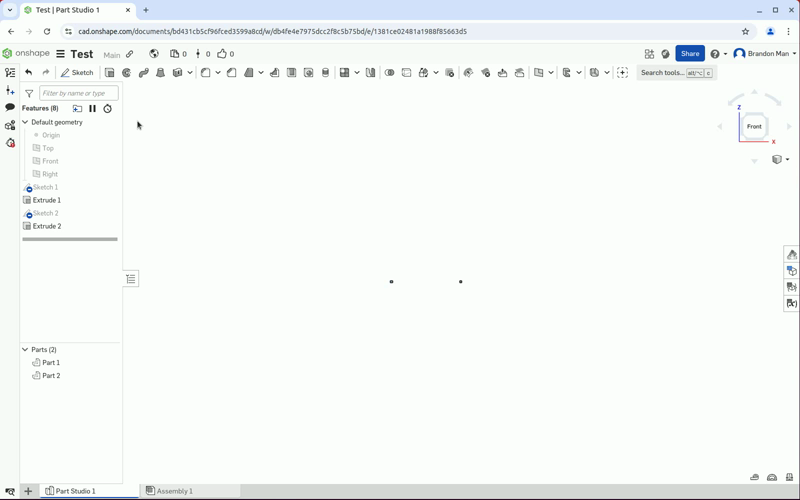
key(shift+h)
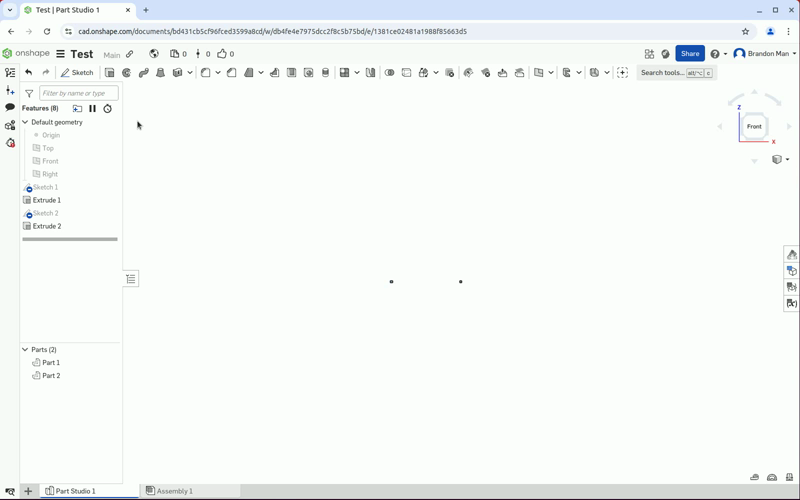
key(shift+h)
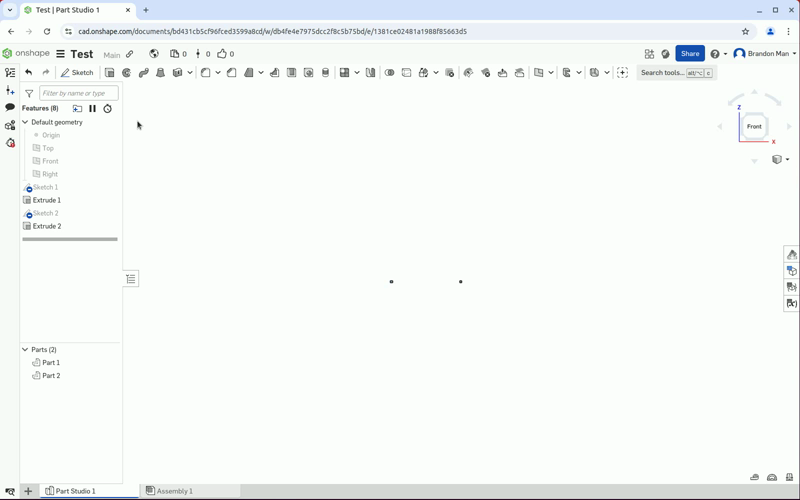
mouse_move(73, 189)
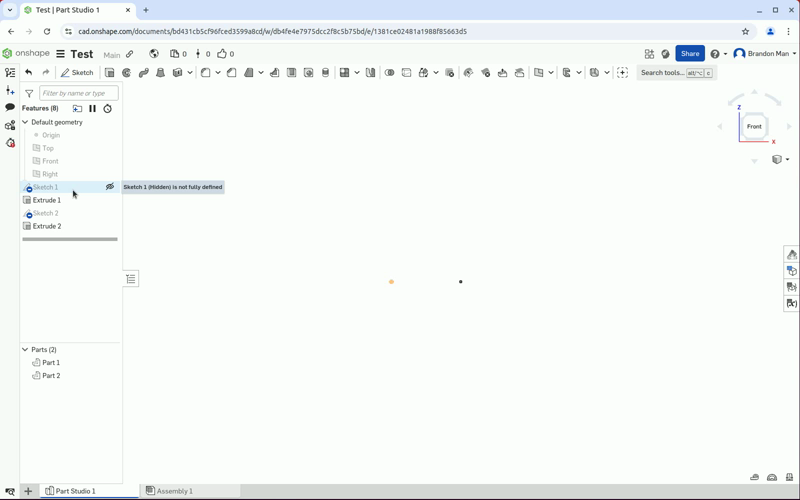
click(73, 189)
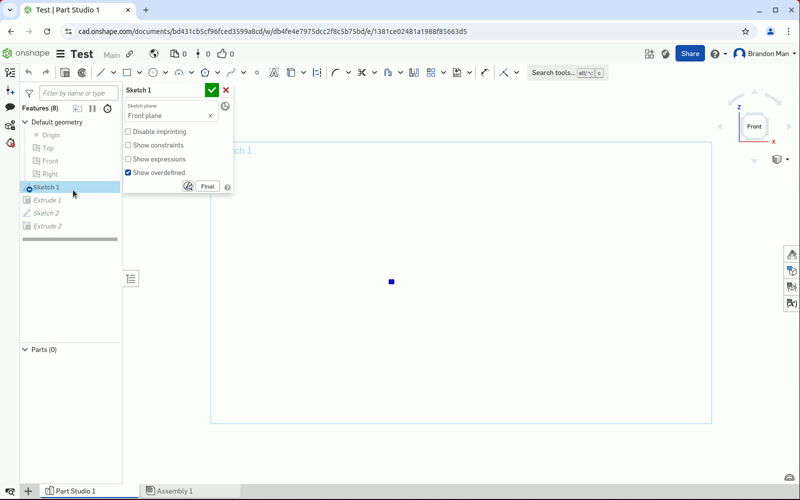
mouse_move(229, 92)
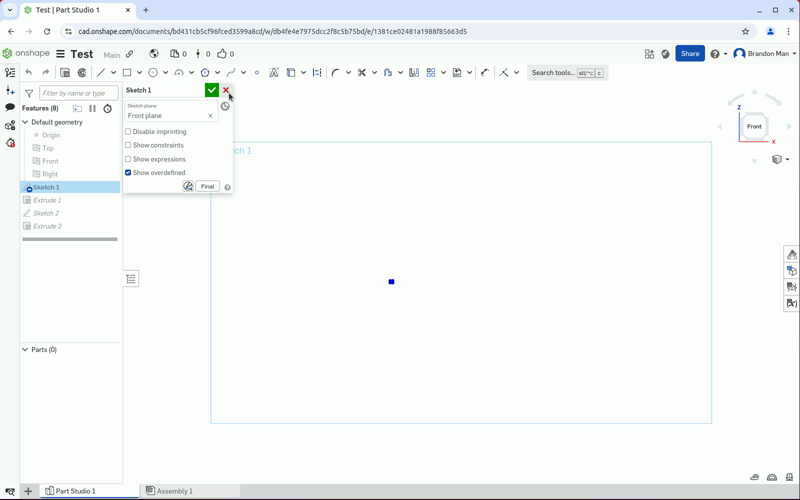
click(229, 92)
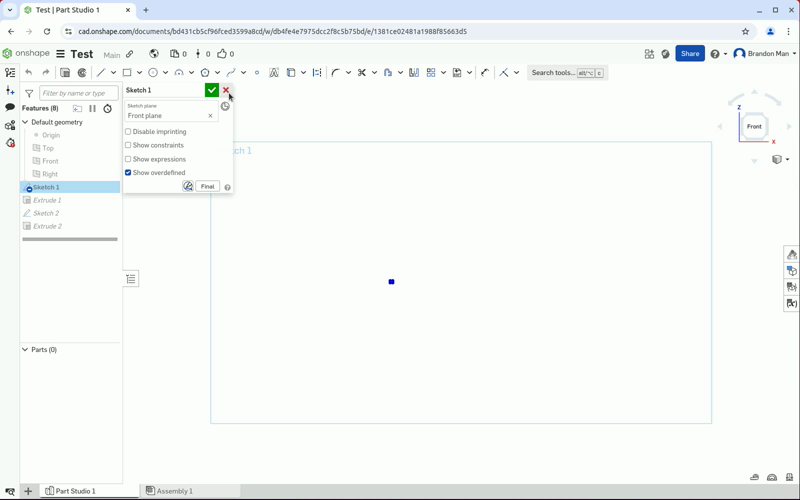
key(shift+s)
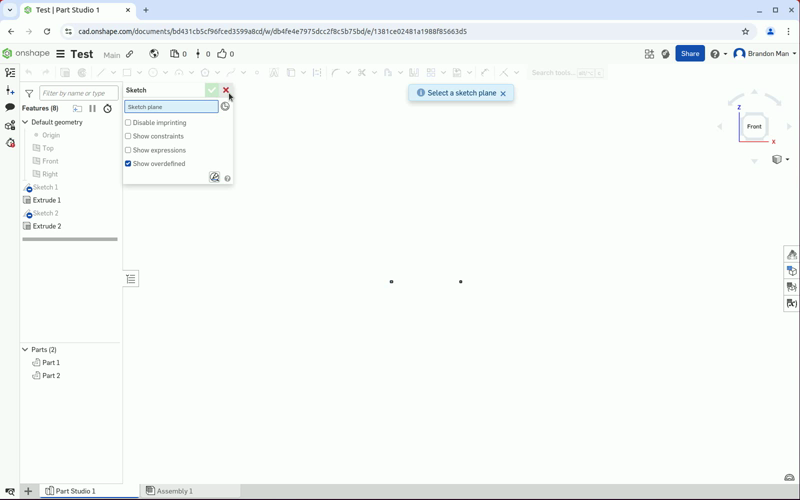
mouse_move(73, 163)
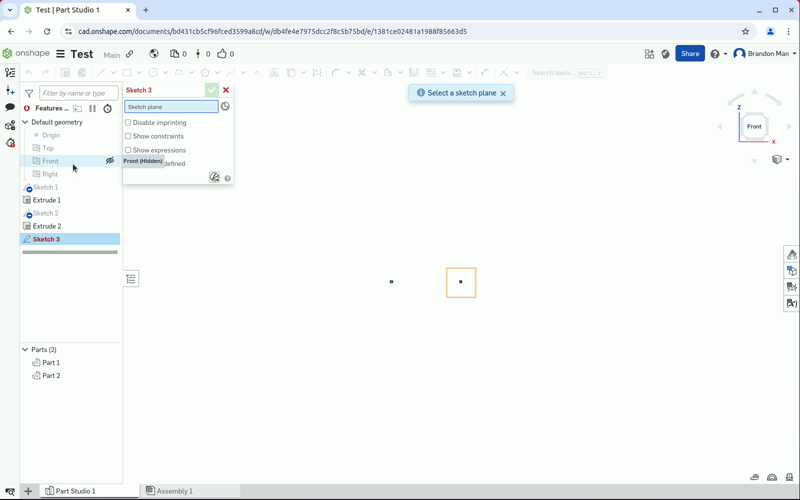
click(73, 163)
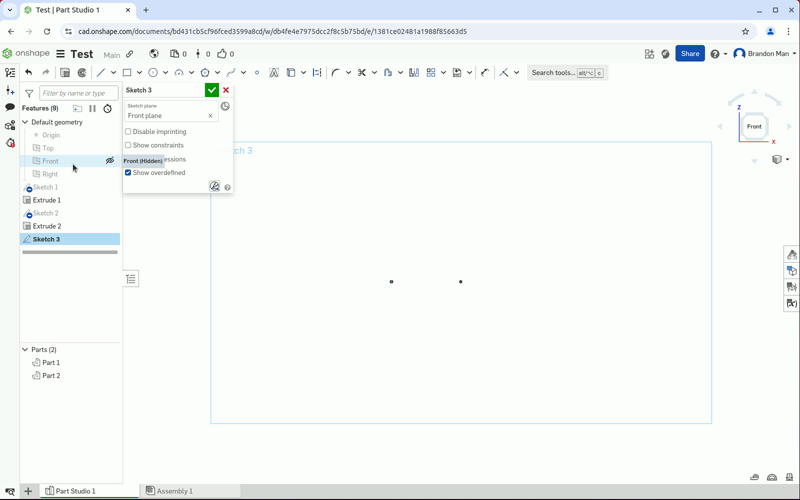
mouse_move(73, 352)
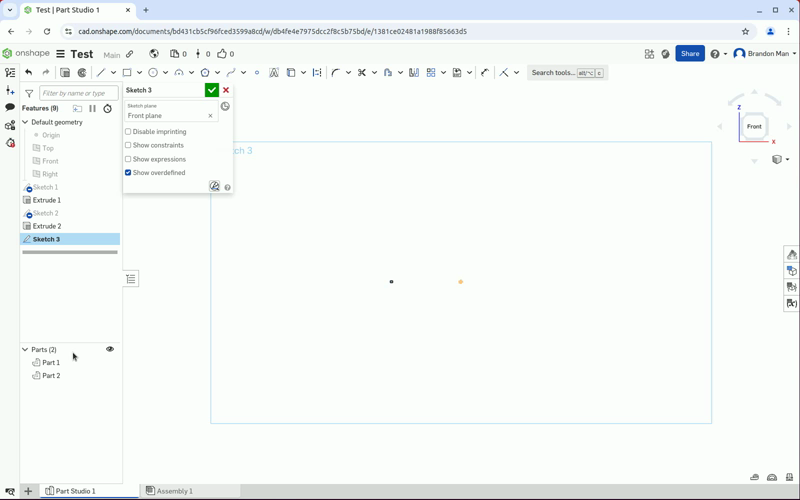
key(y)
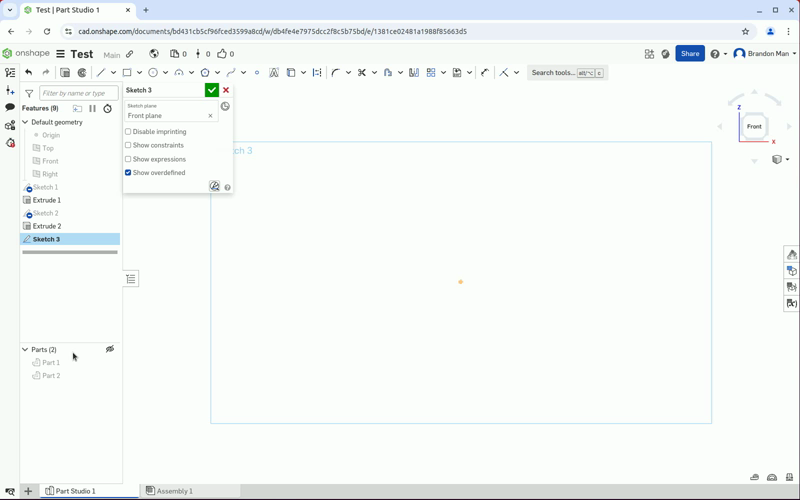
key(l)
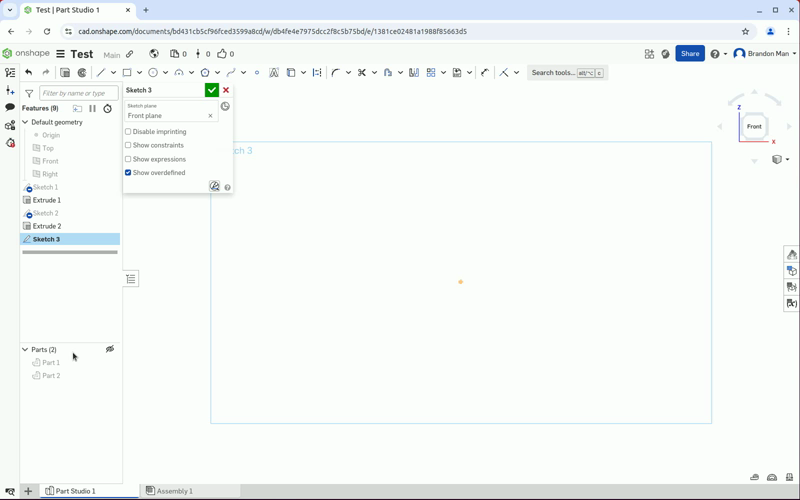
key_down(shift)
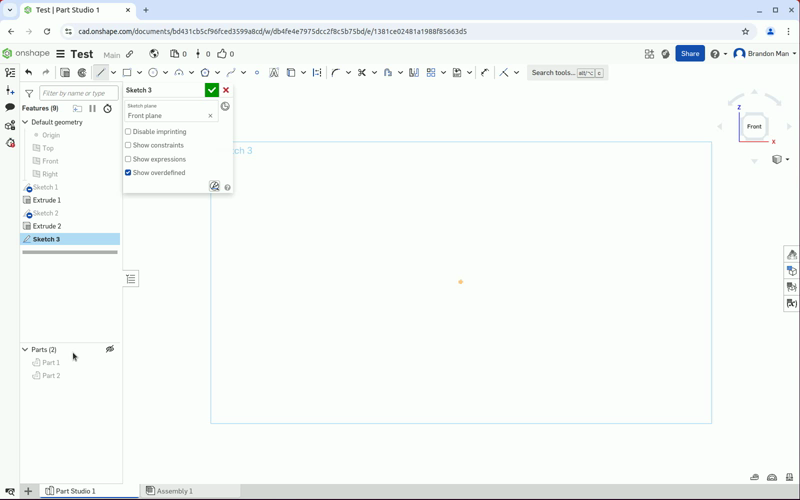
mouse_move(459, 171)
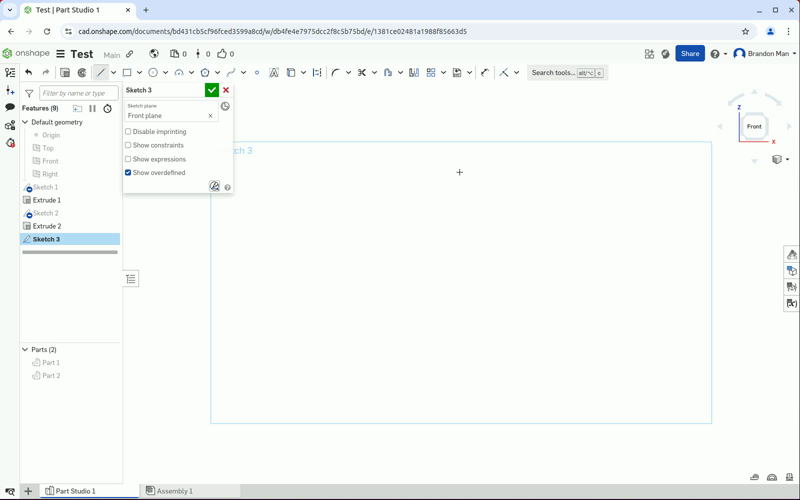
click(459, 171)
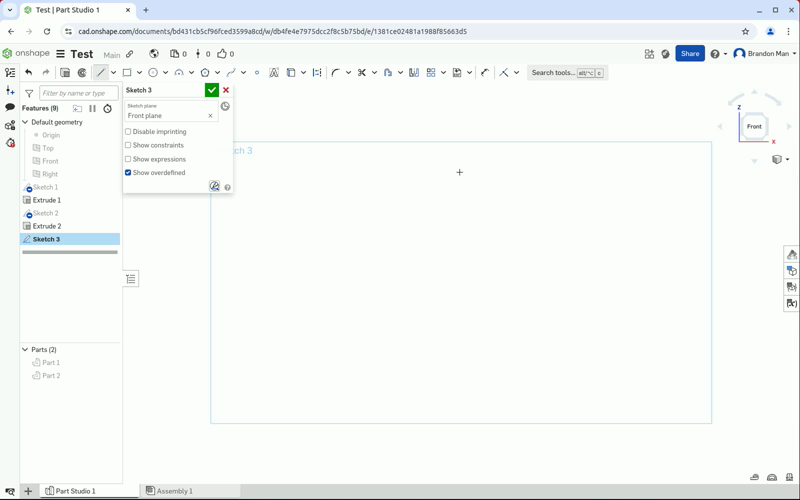
key_up(shift)
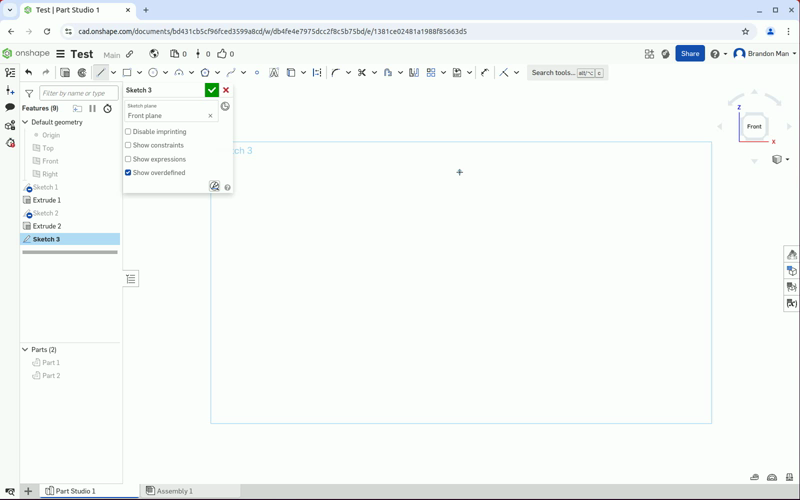
key_down(shift)
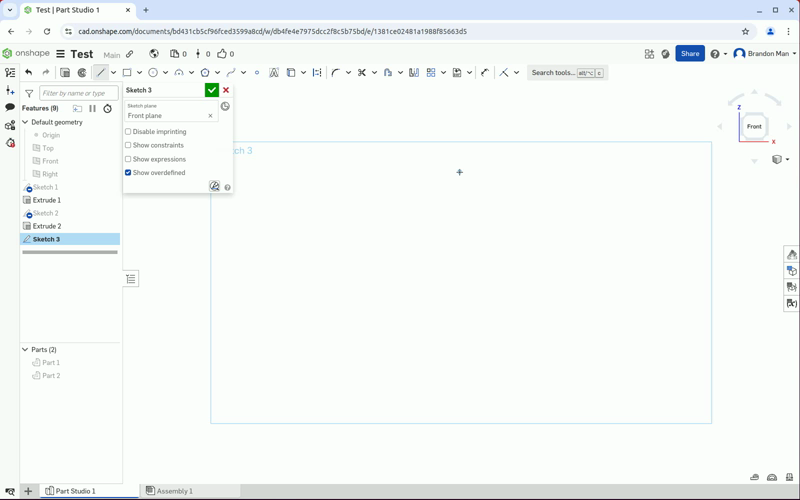
mouse_move(489, 171)
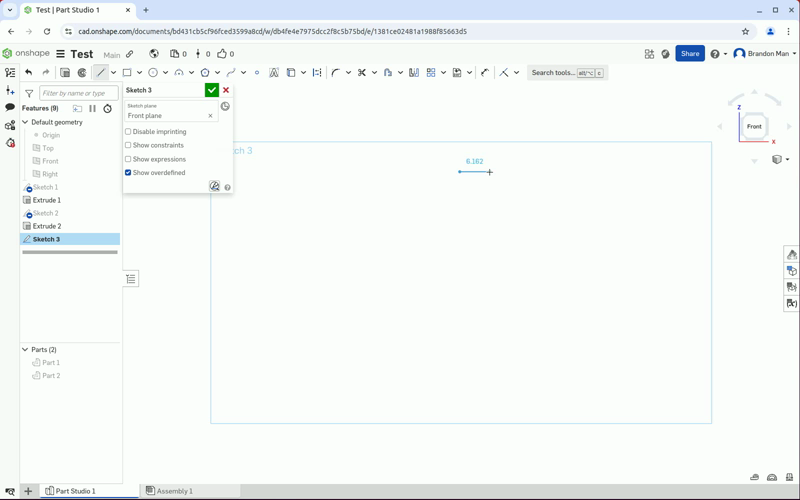
mouse_move(461, 171)
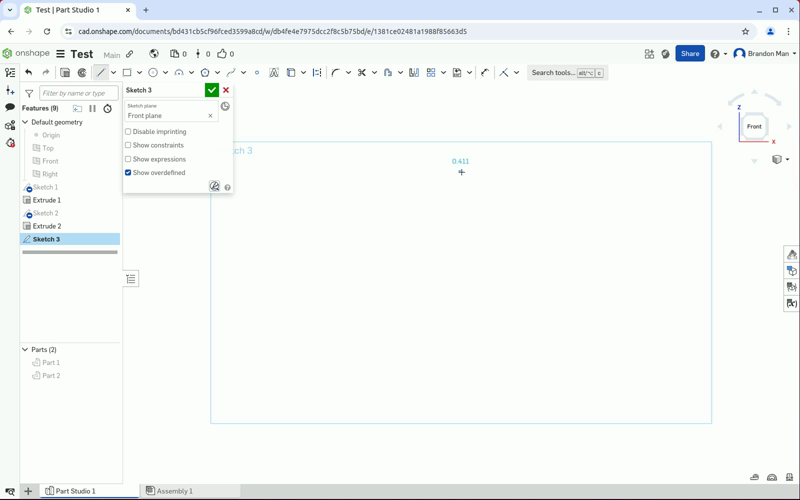
scroll(6)
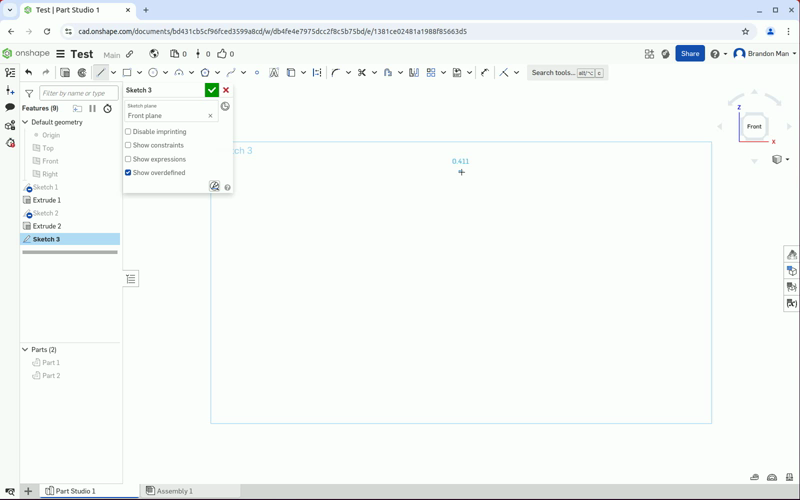
scroll(6)
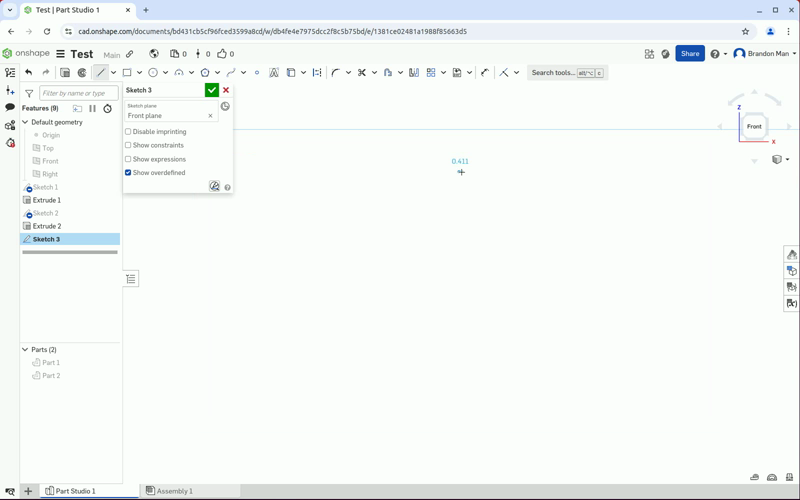
scroll(6)
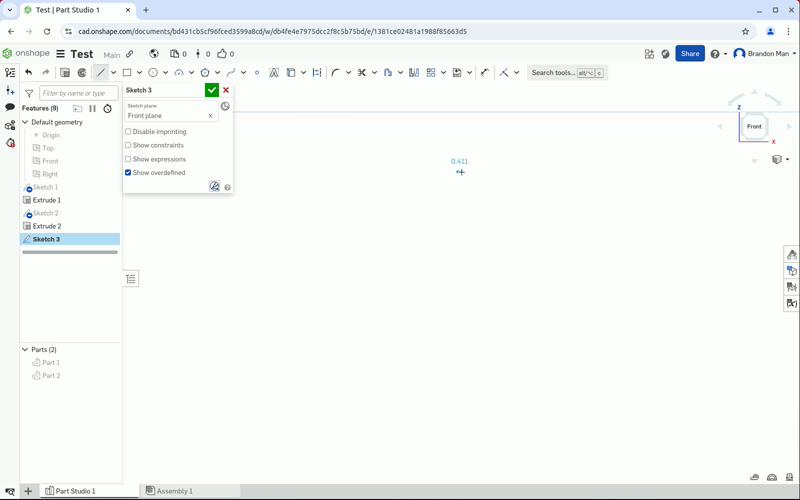
scroll(6)
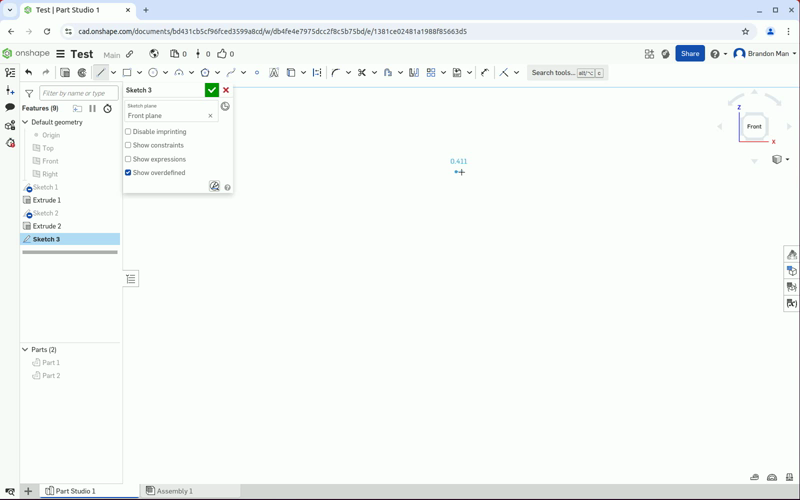
scroll(6)
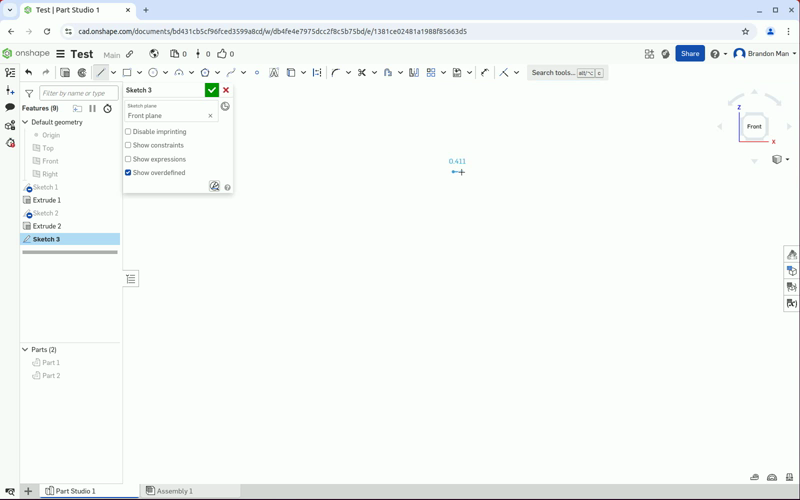
scroll(6)
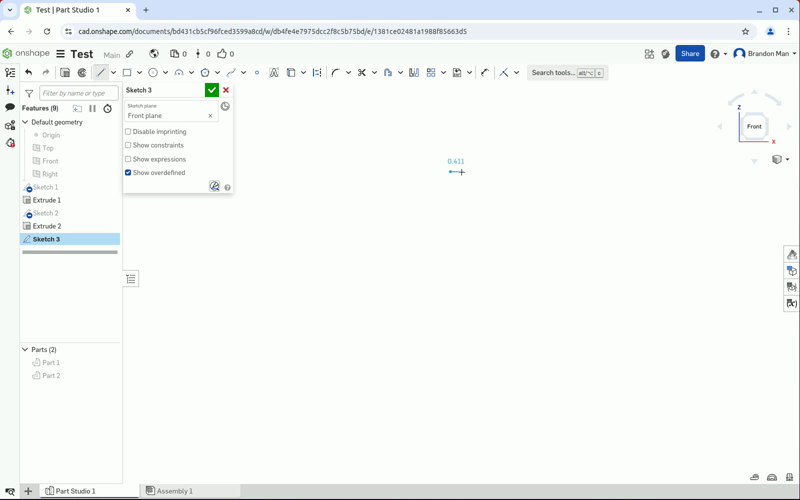
scroll(6)
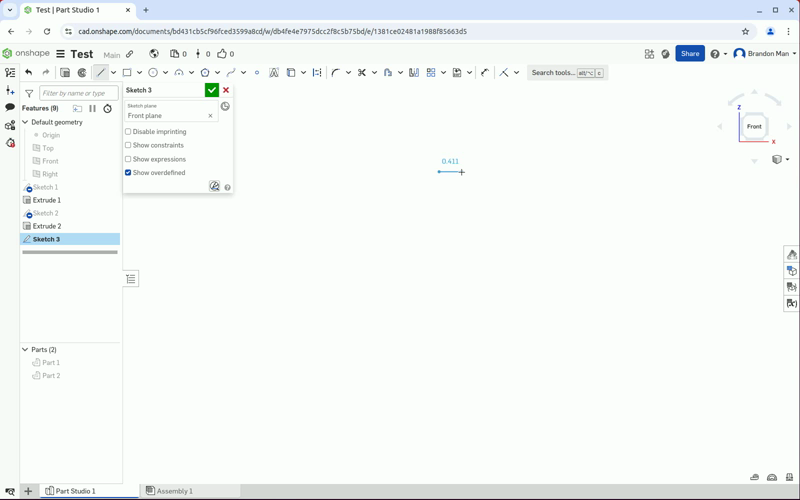
click(461, 171)
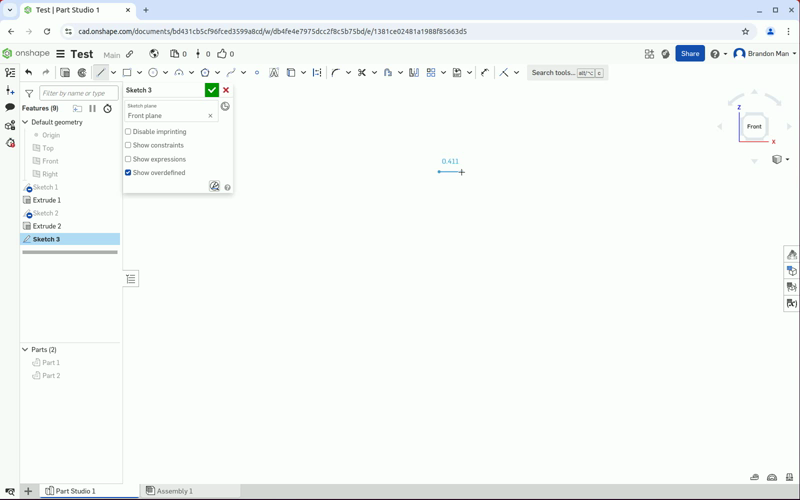
scroll(-6)
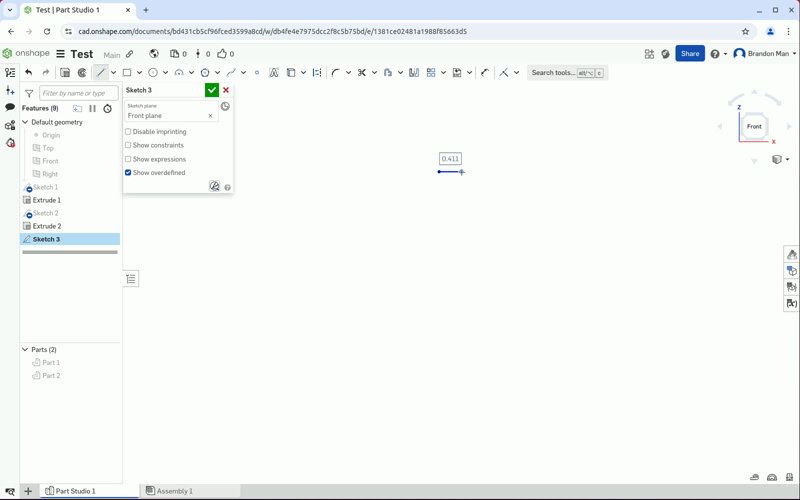
scroll(-6)
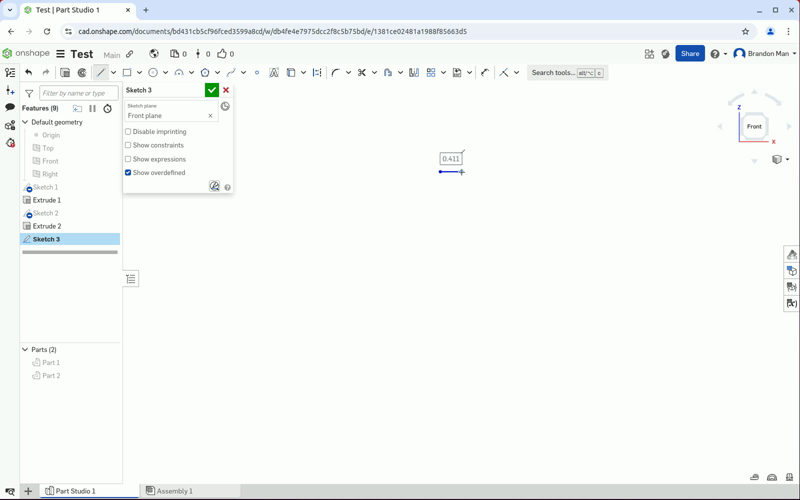
scroll(-6)
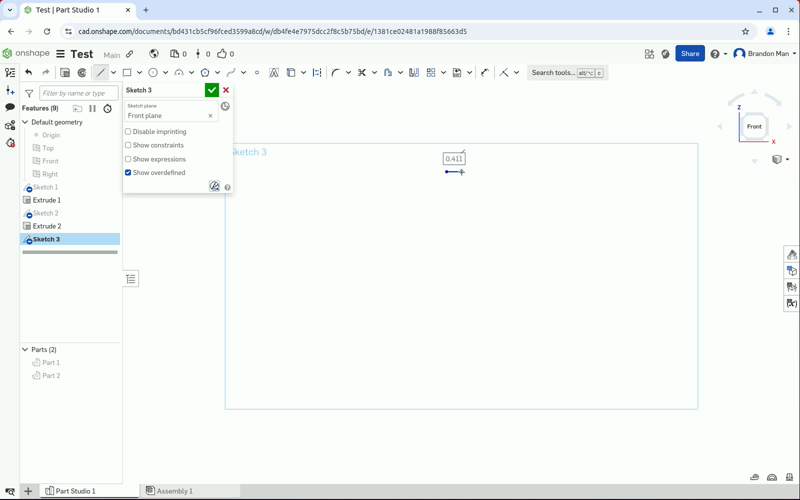
scroll(-6)
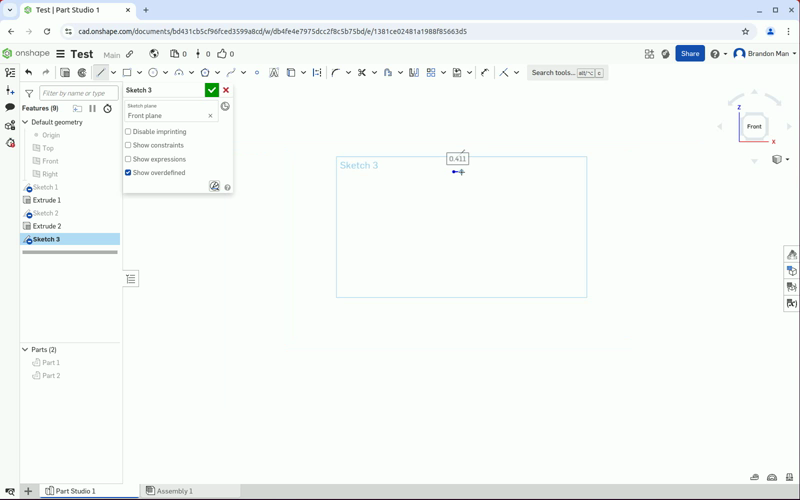
scroll(-6)
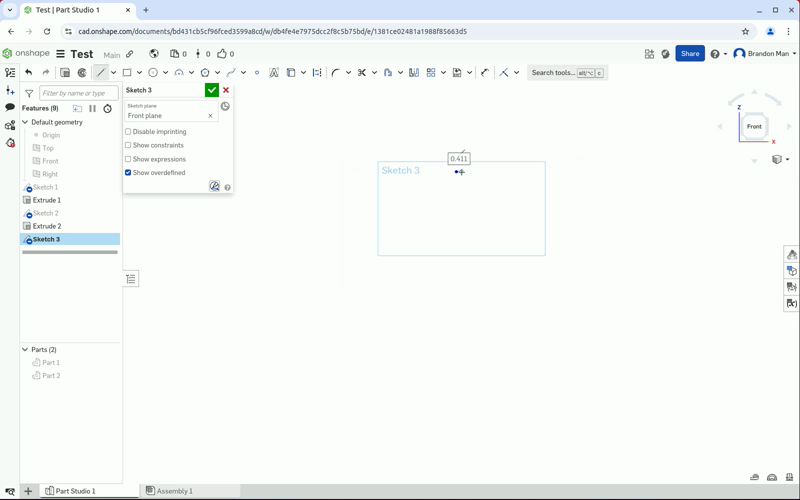
scroll(-6)
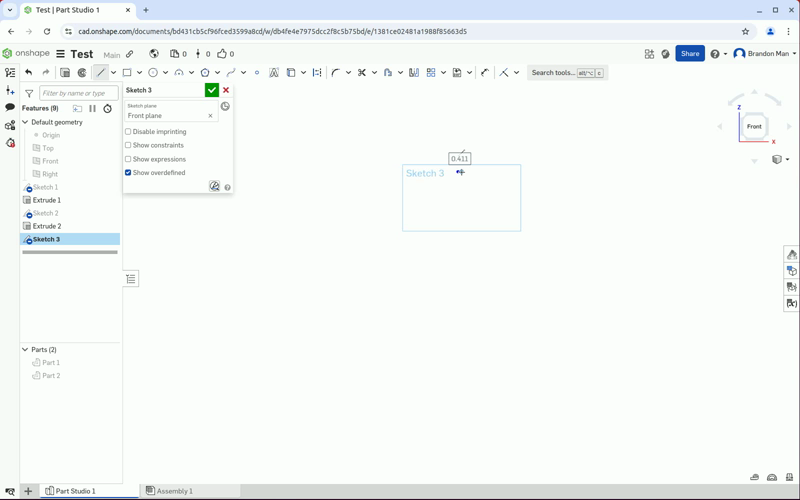
scroll(-6)
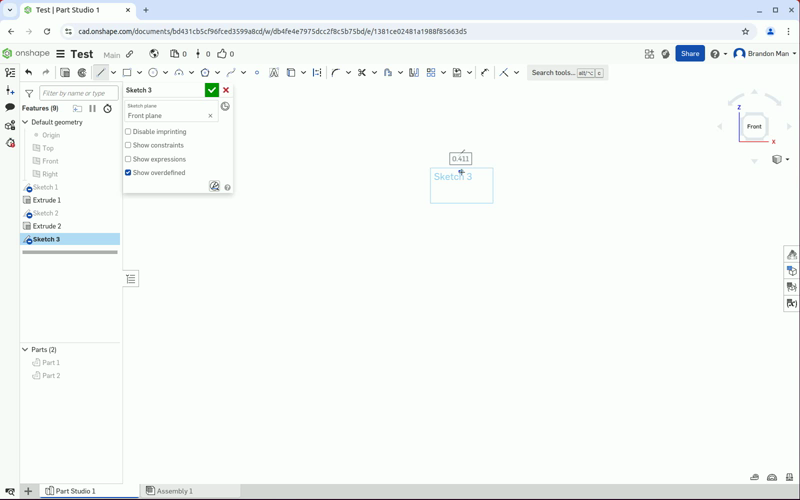
key_up(shift)
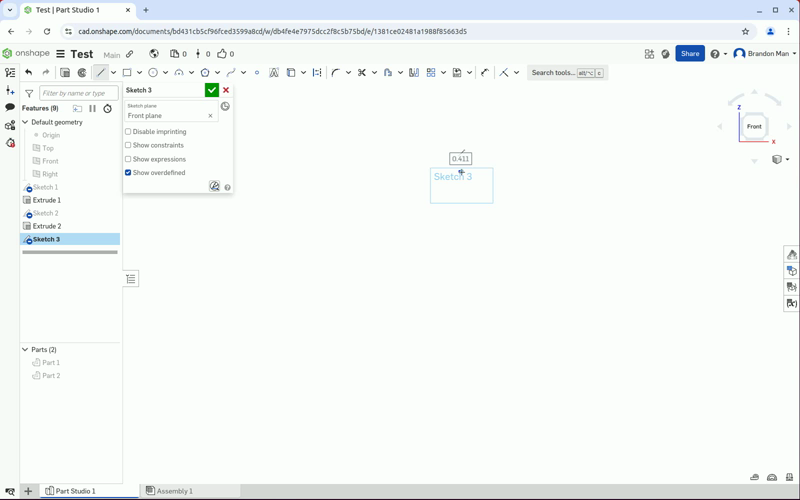
key_down(shift)
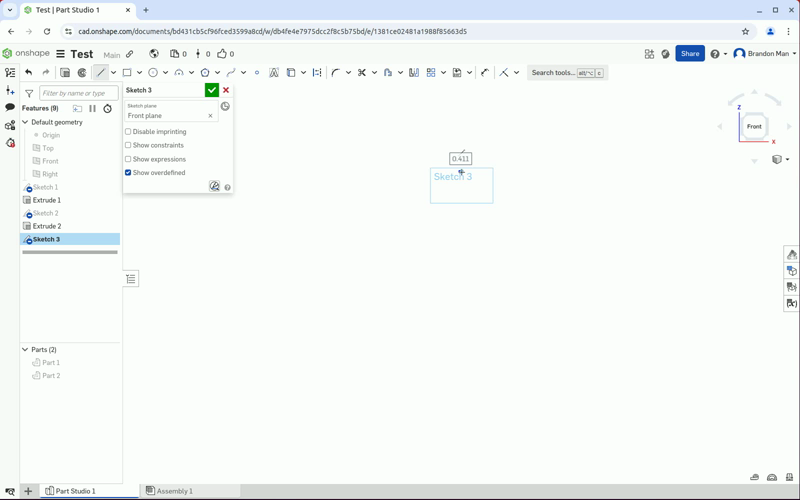
mouse_move(492, 171)
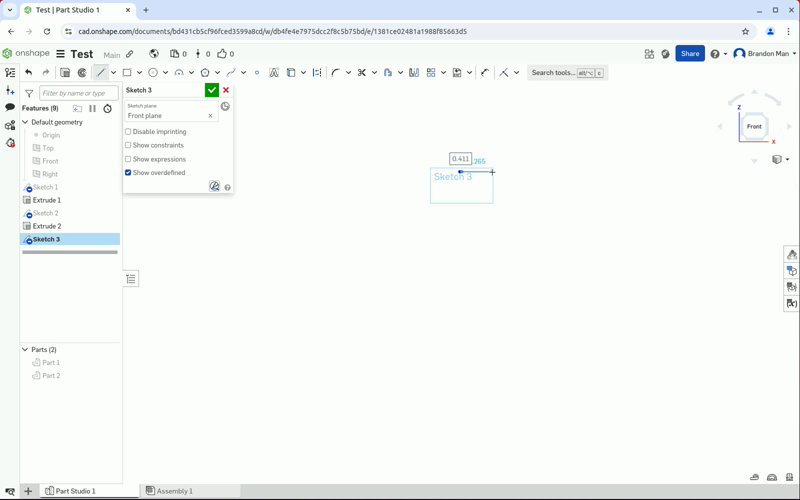
mouse_move(461, 169)
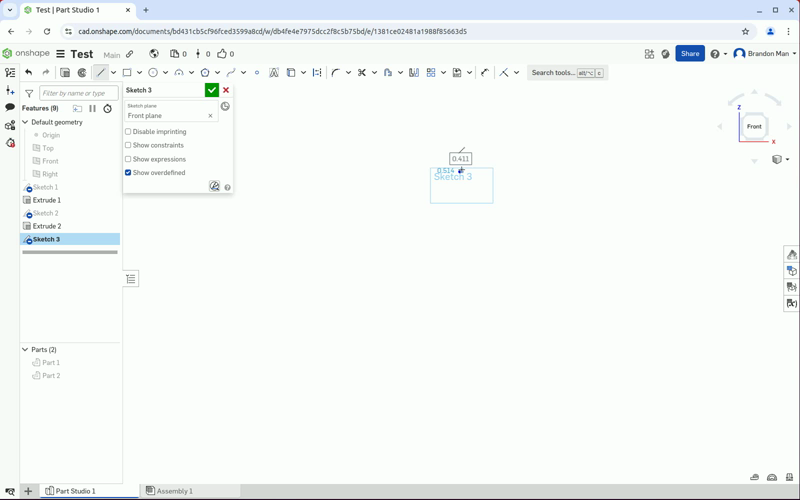
scroll(6)
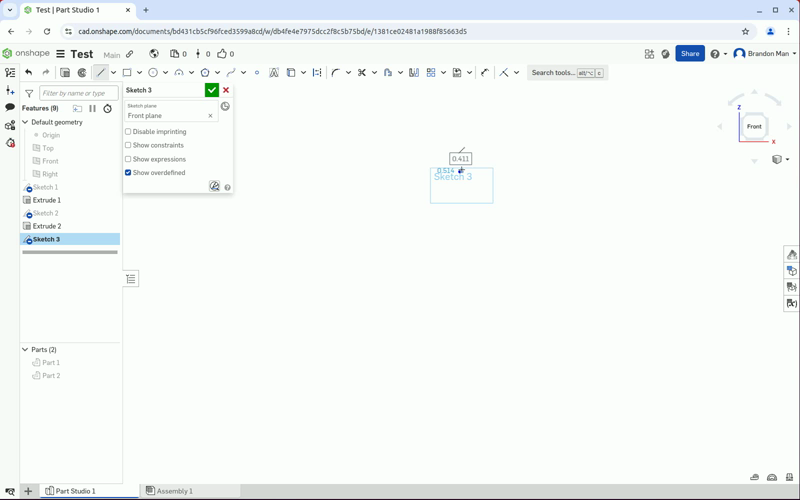
scroll(6)
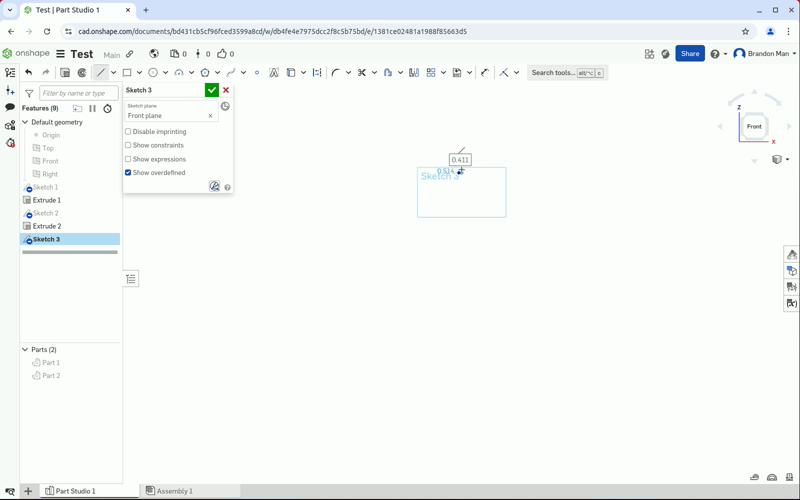
scroll(6)
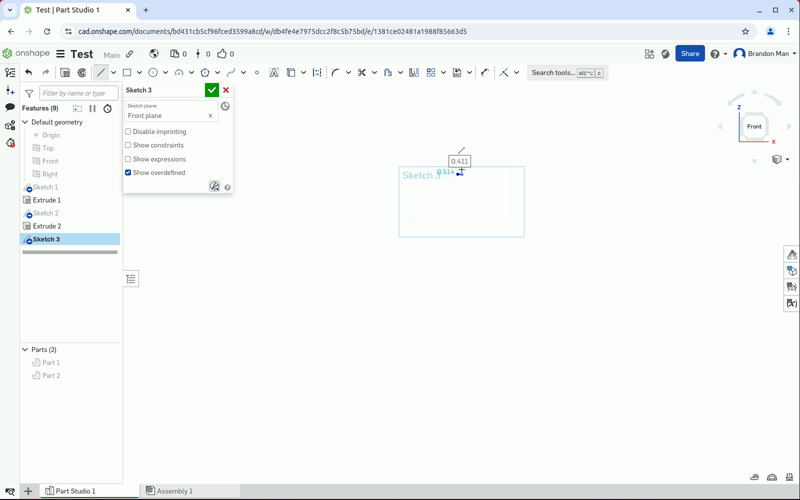
scroll(6)
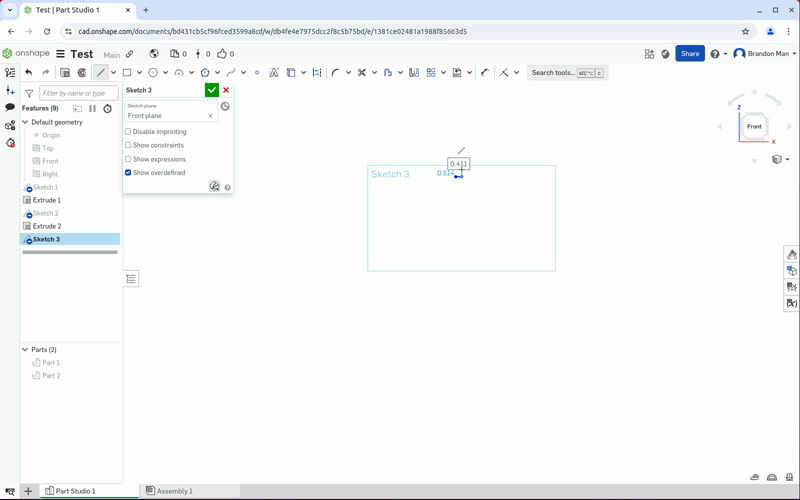
scroll(6)
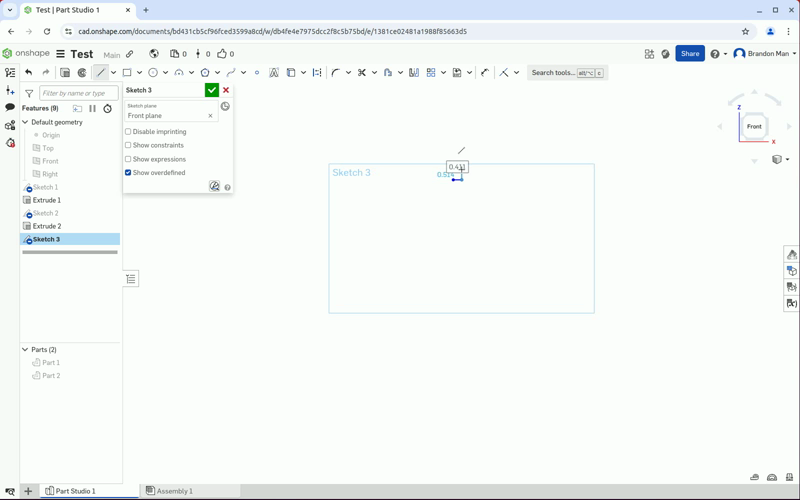
scroll(6)
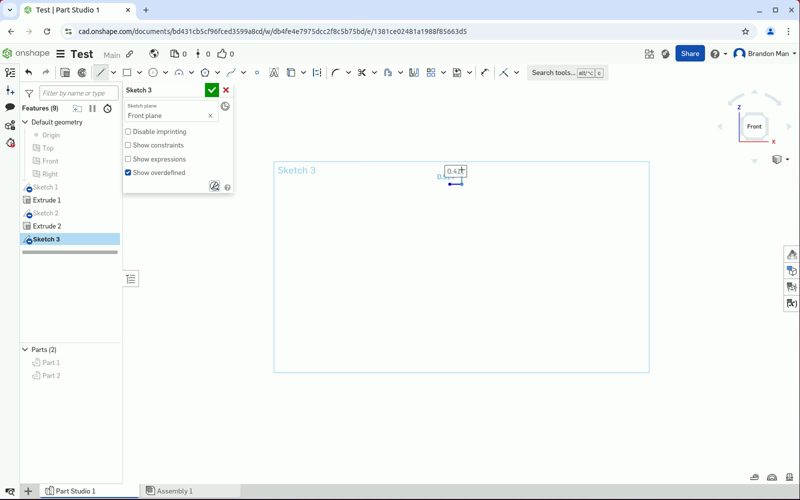
scroll(6)
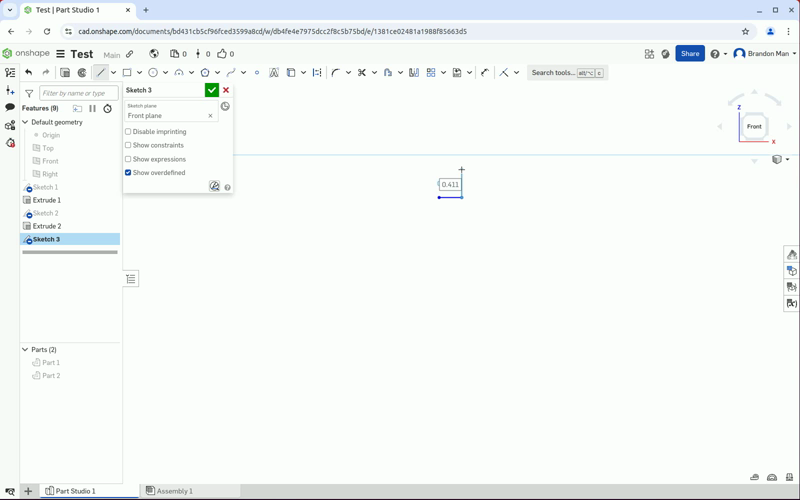
click(461, 169)
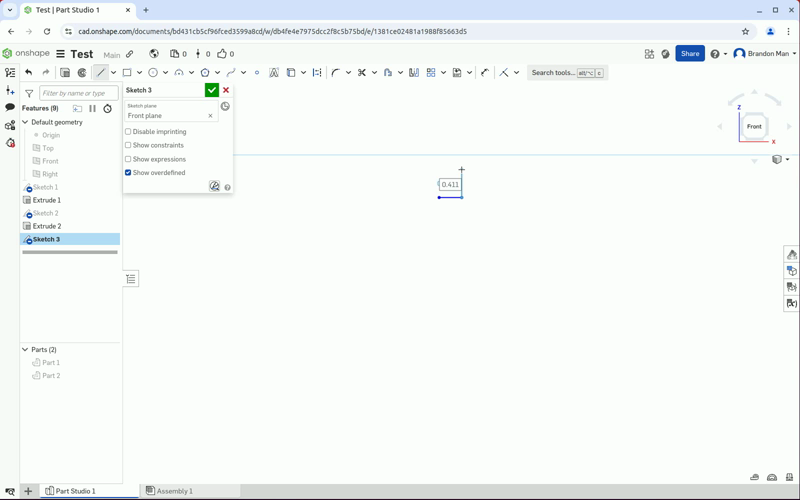
scroll(-6)
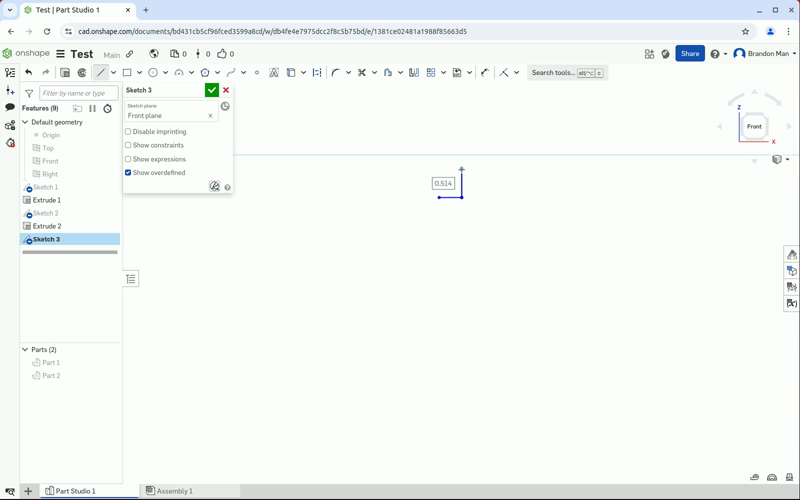
scroll(-6)
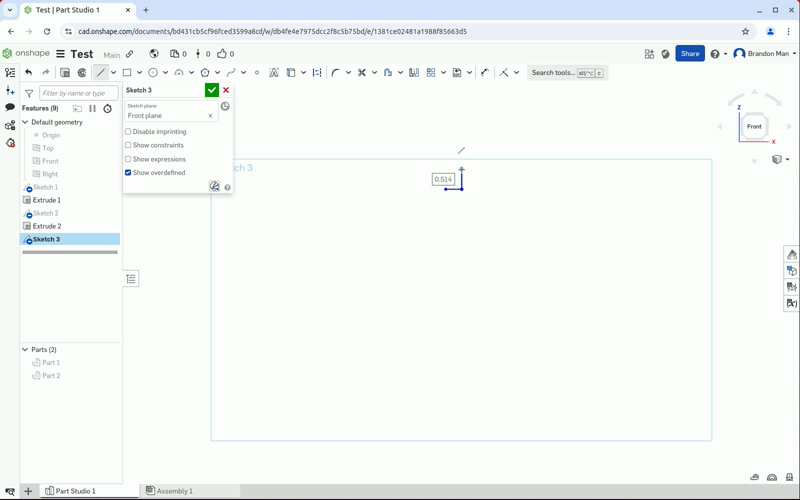
scroll(-6)
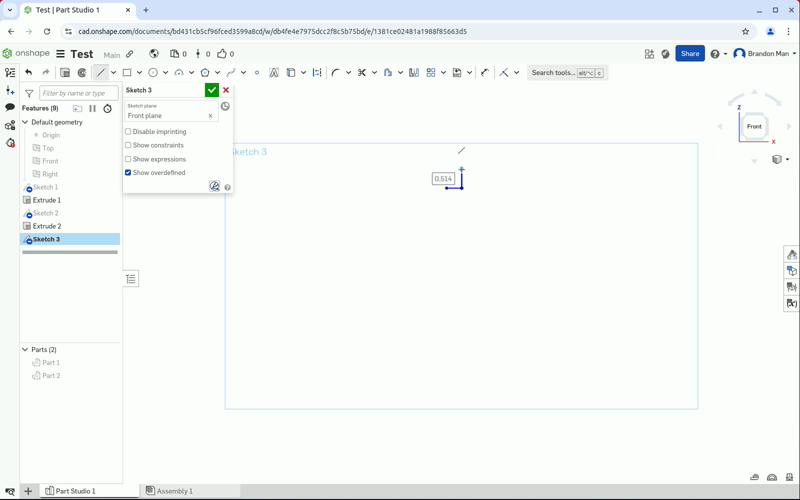
scroll(-6)
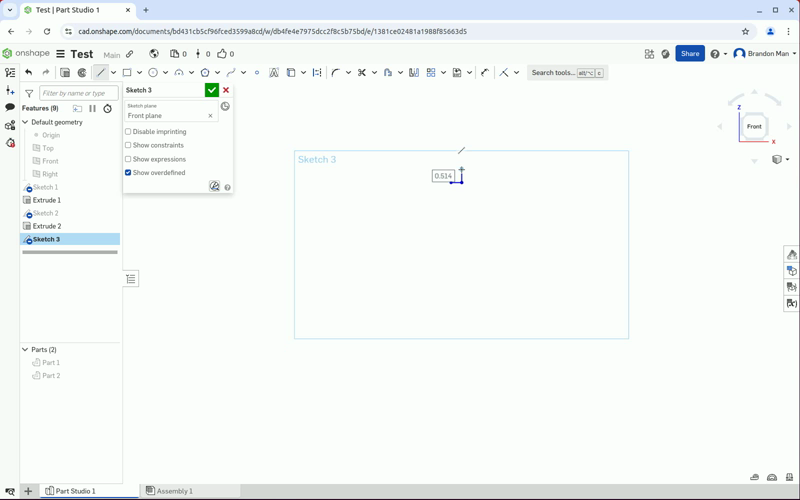
scroll(-6)
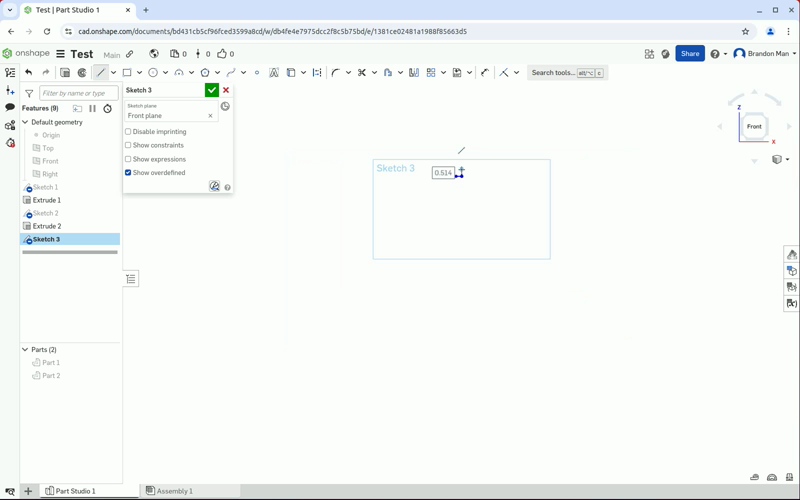
scroll(-6)
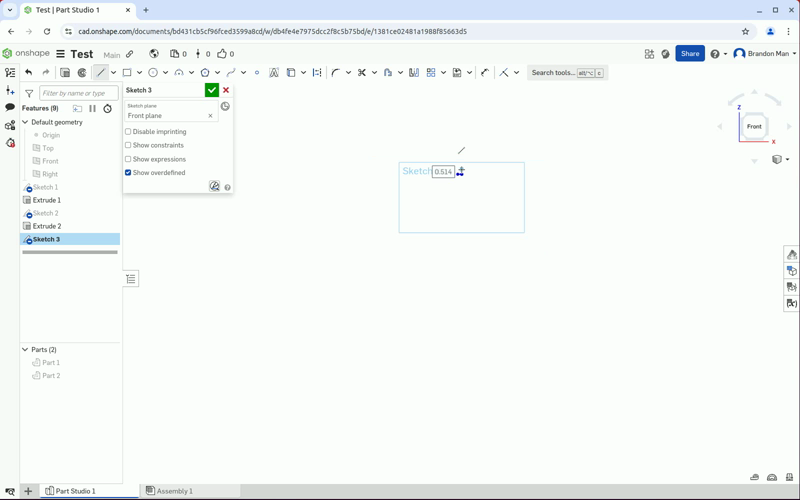
scroll(-6)
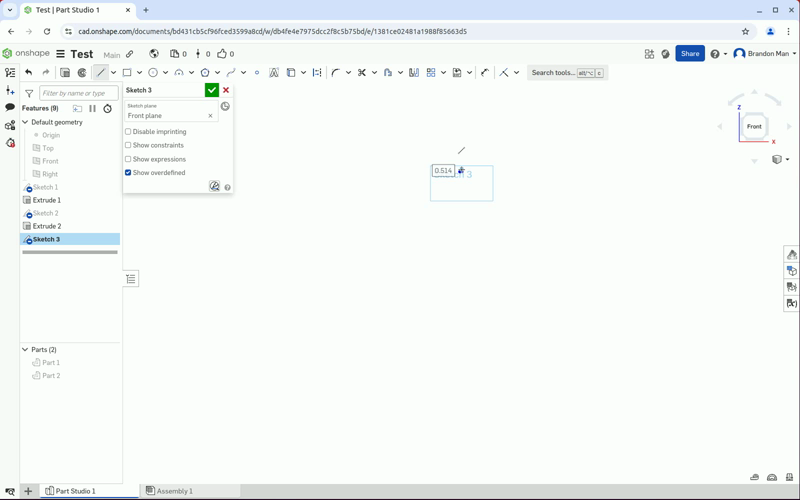
key_up(shift)
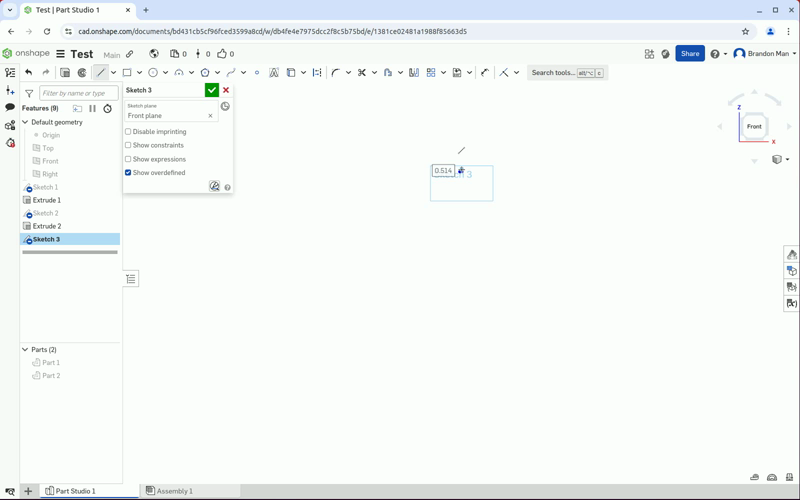
key_down(shift)
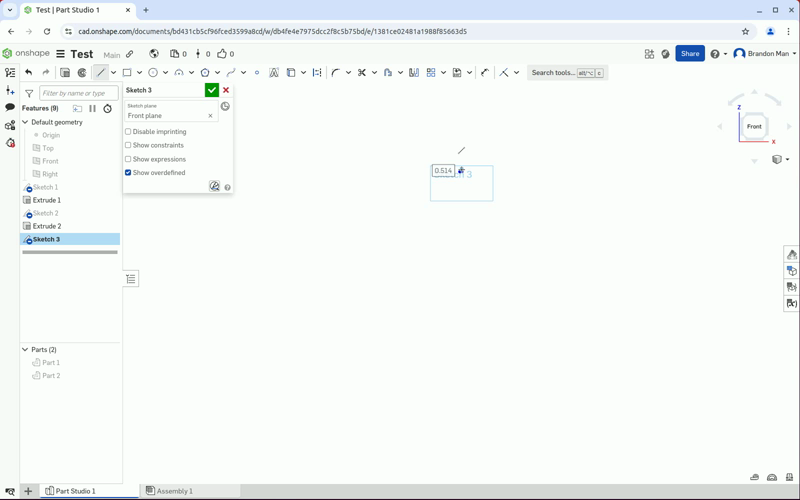
mouse_move(492, 169)
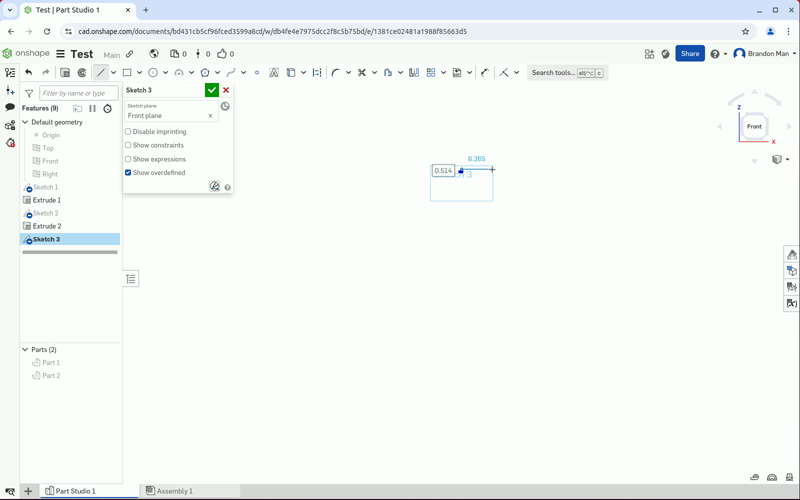
mouse_move(459, 169)
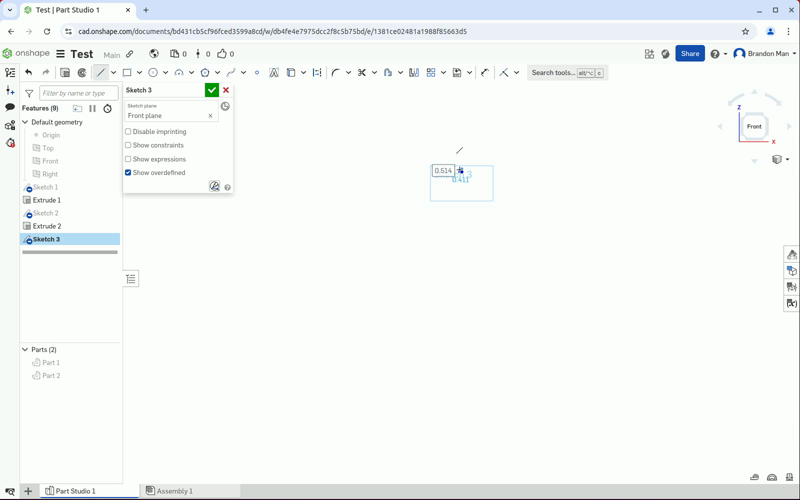
scroll(6)
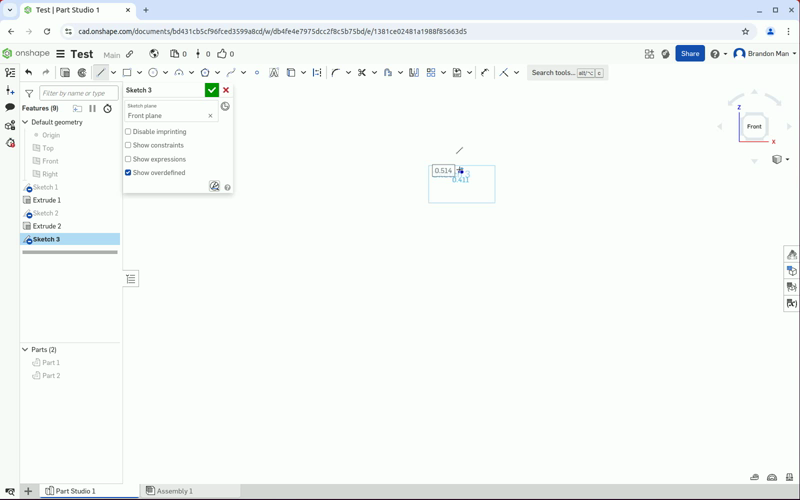
scroll(6)
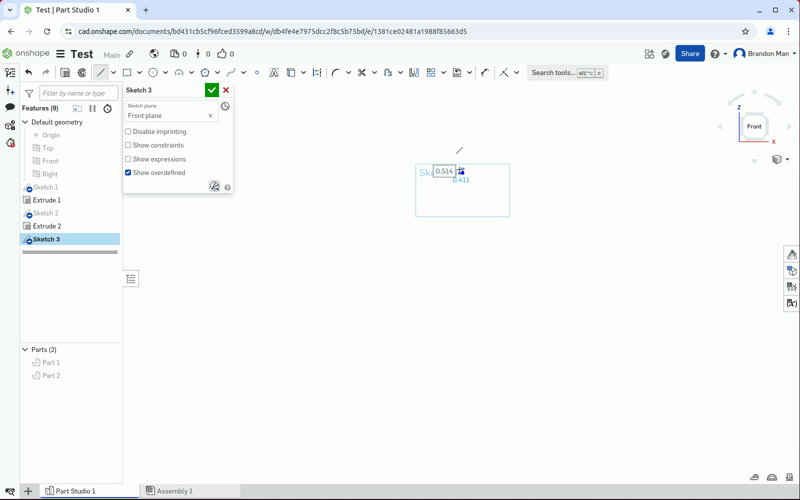
scroll(6)
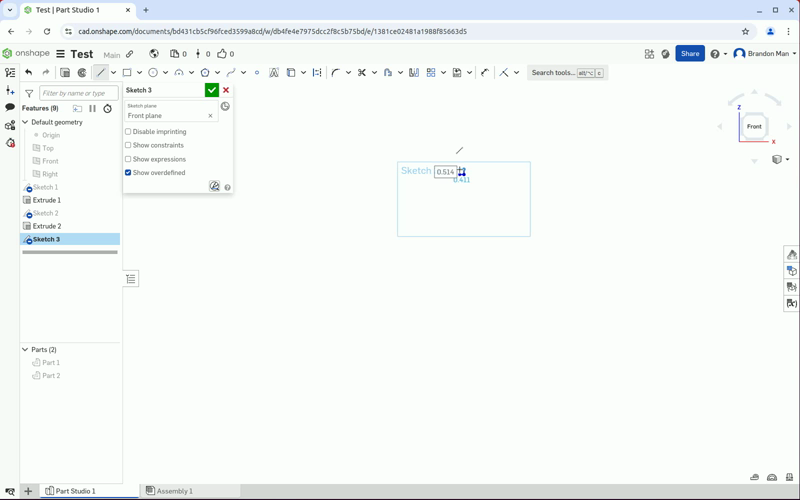
scroll(6)
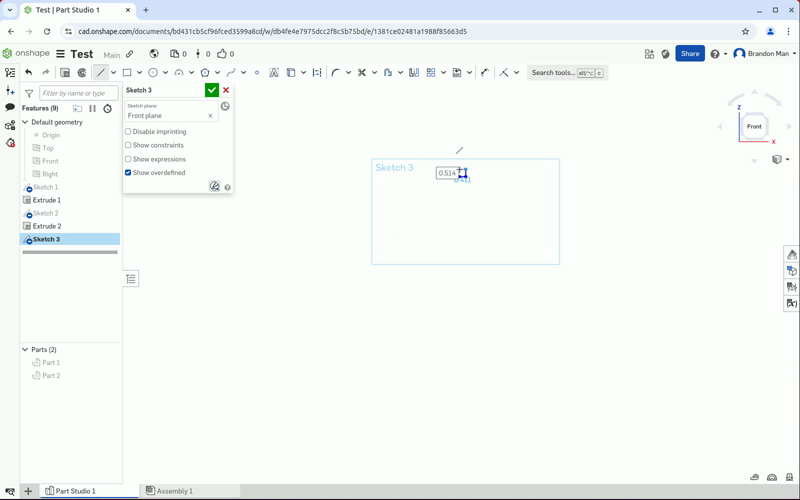
scroll(6)
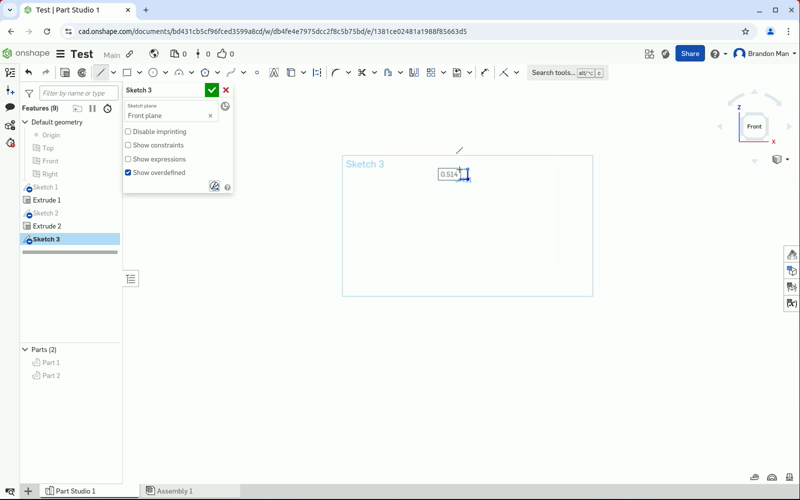
scroll(6)
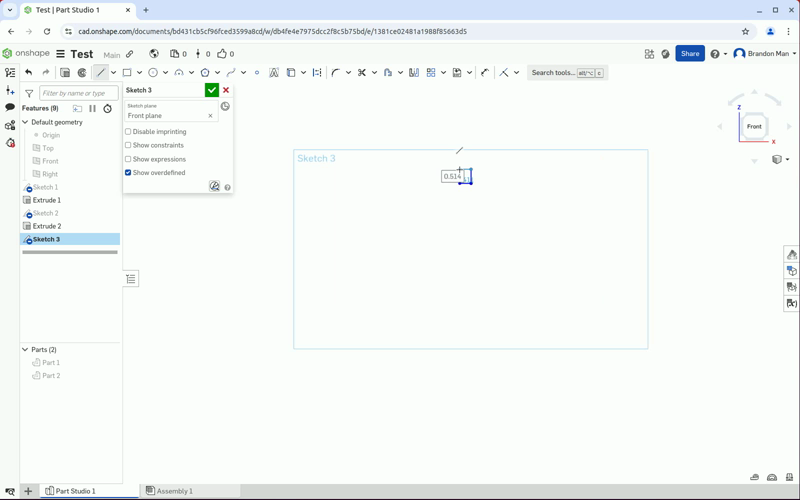
scroll(6)
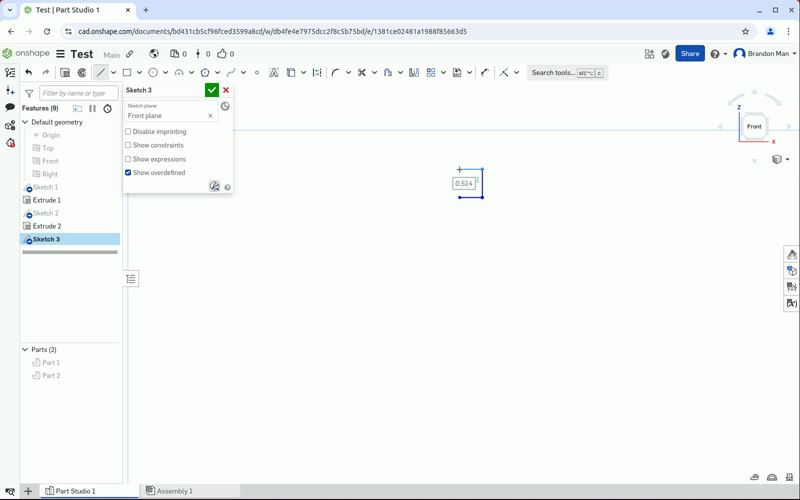
click(459, 169)
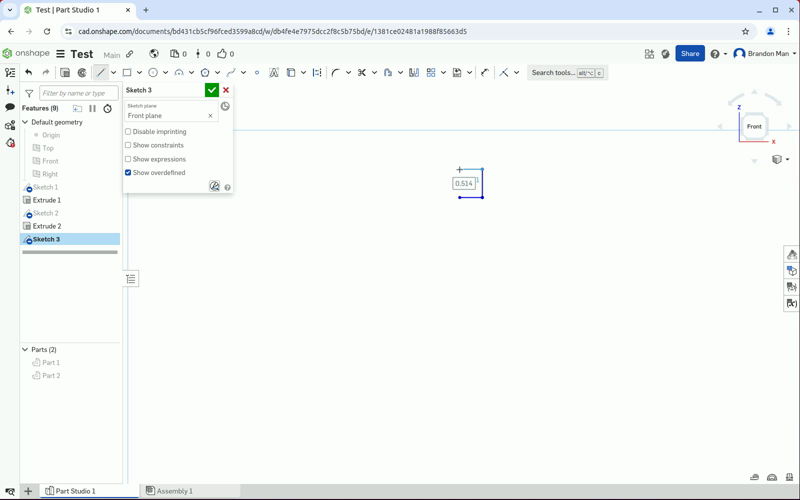
scroll(-6)
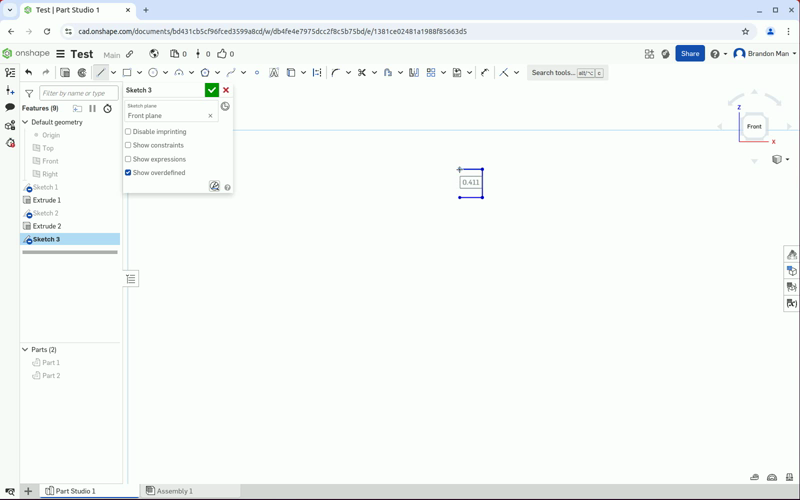
scroll(-6)
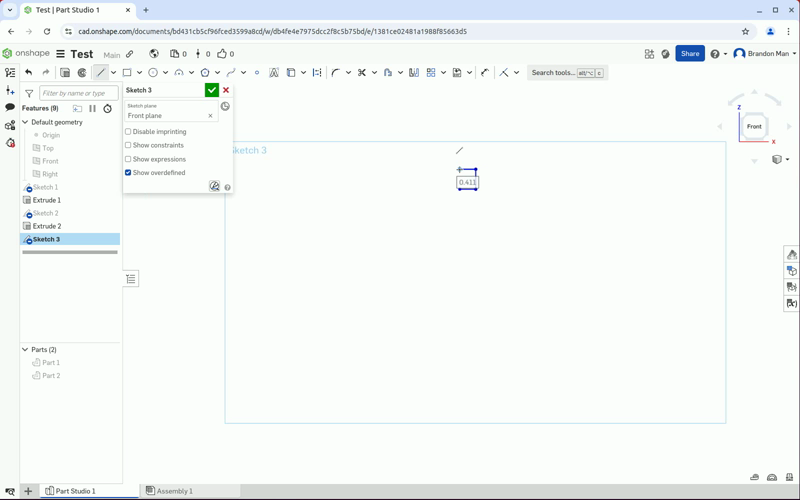
scroll(-6)
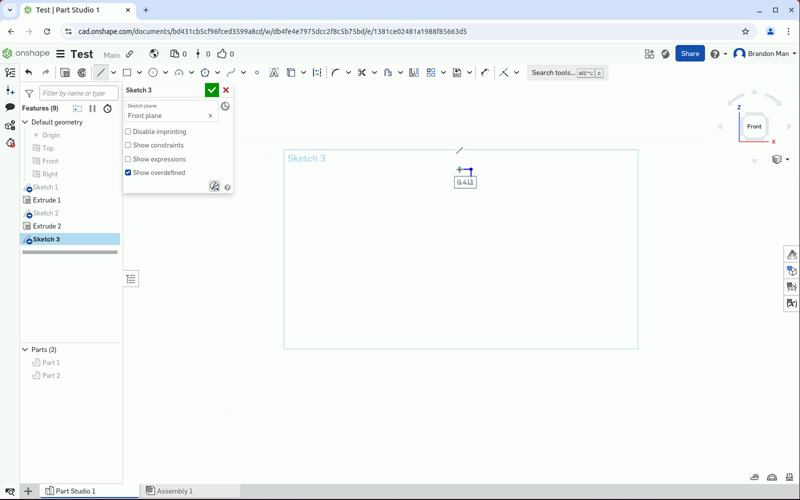
scroll(-6)
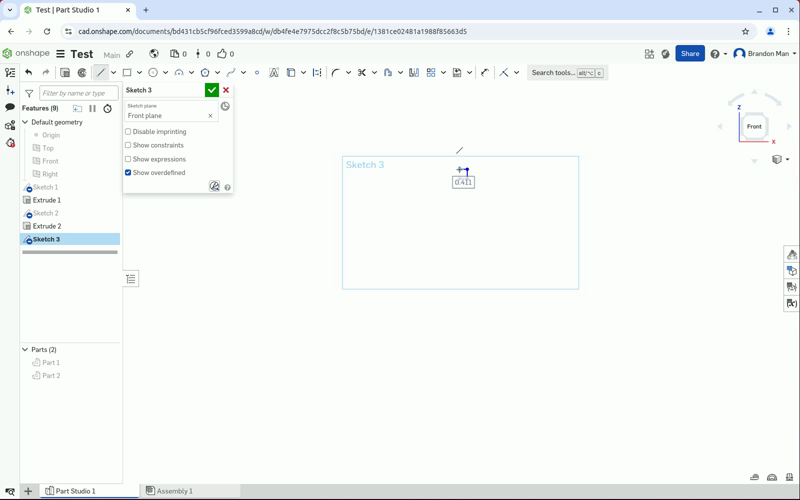
scroll(-6)
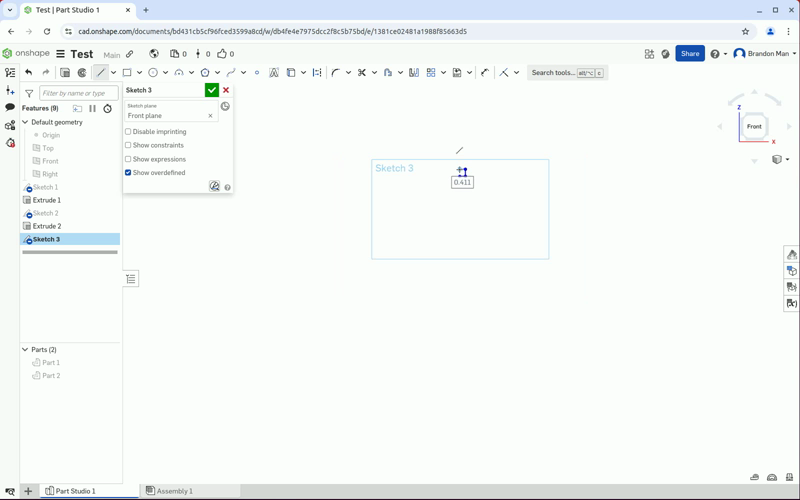
scroll(-6)
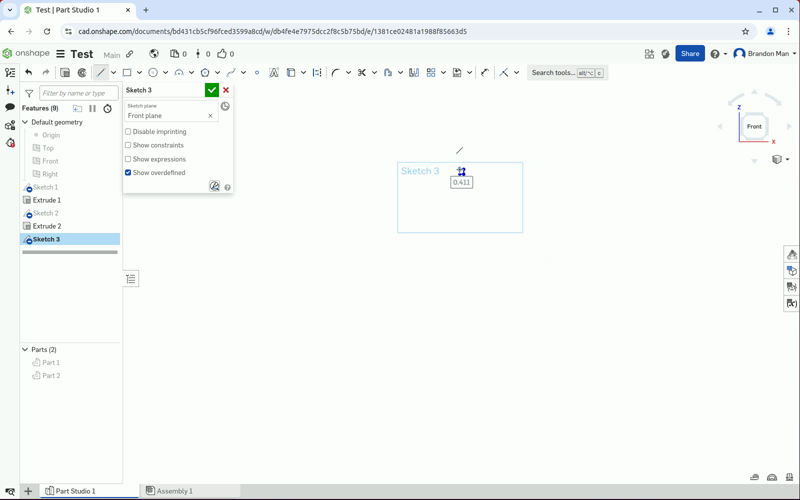
scroll(-6)
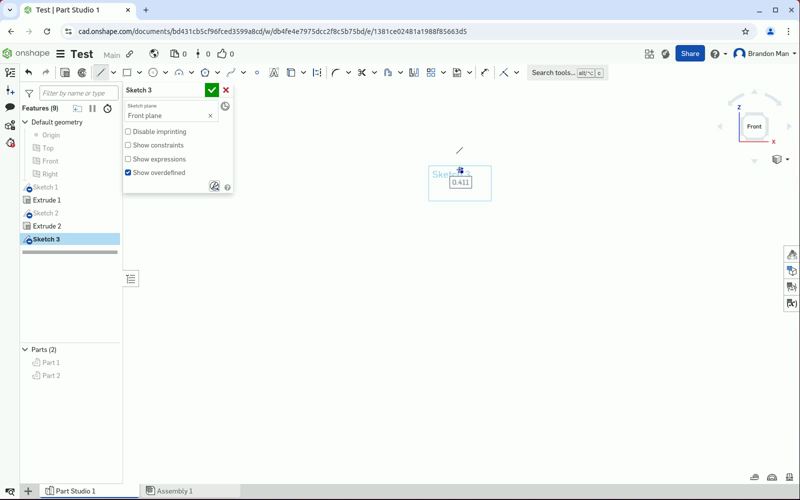
key_up(shift)
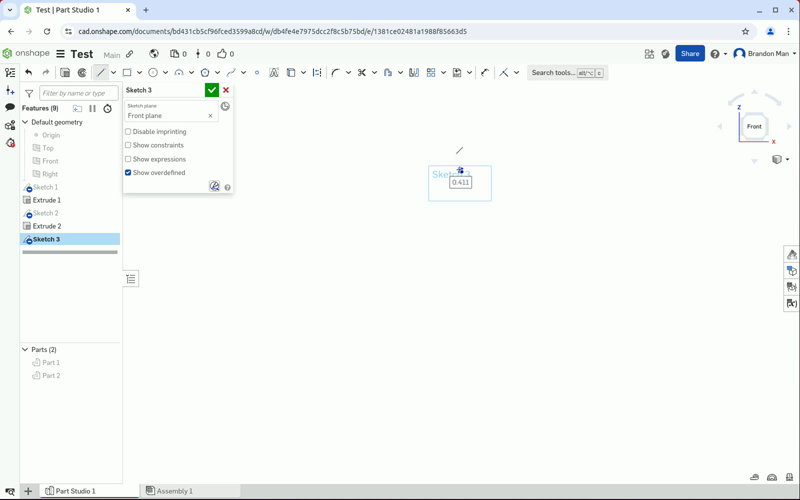
mouse_move(489, 169)
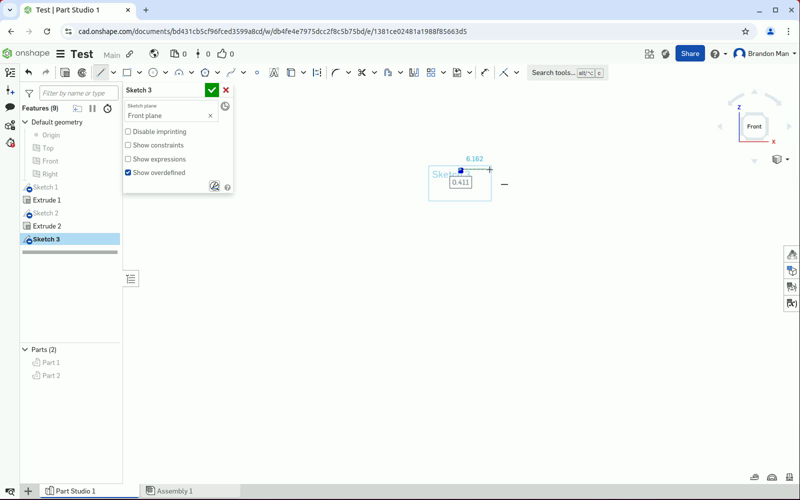
key_down(shift)
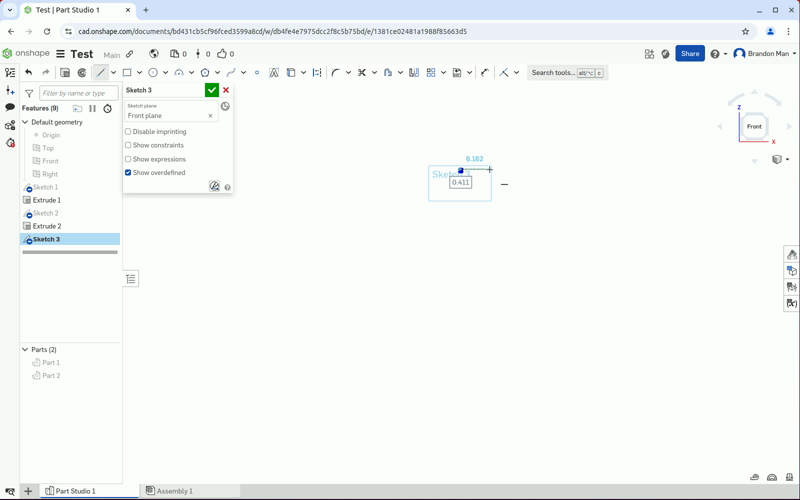
mouse_move(459, 171)
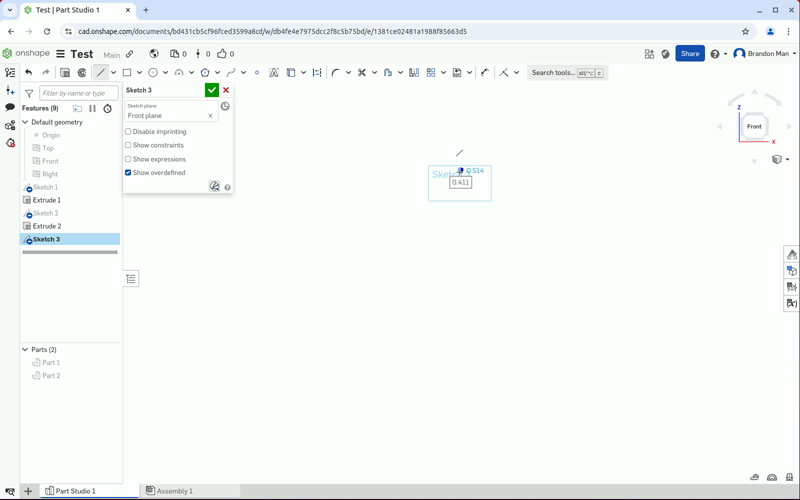
scroll(6)
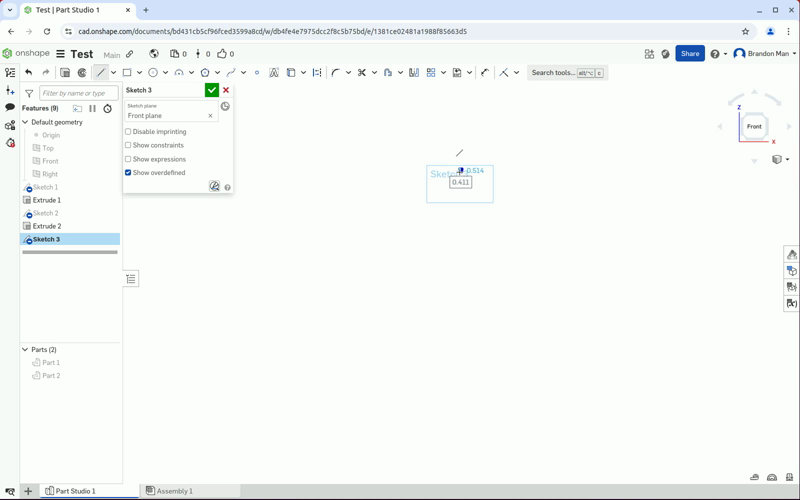
scroll(6)
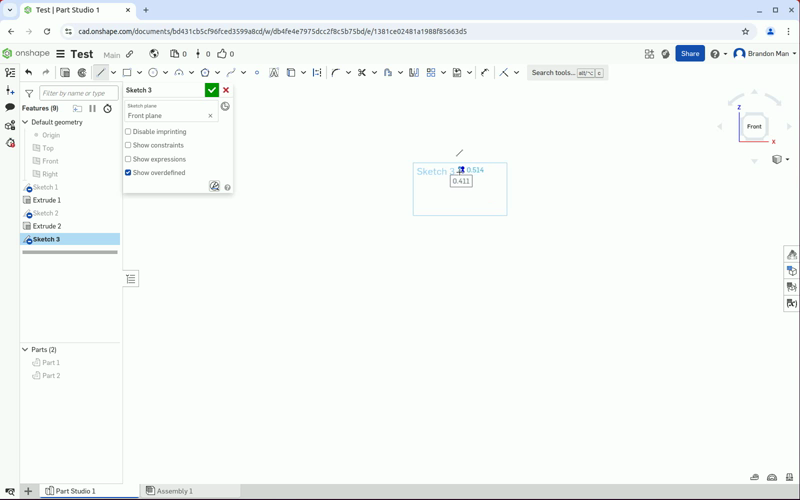
scroll(6)
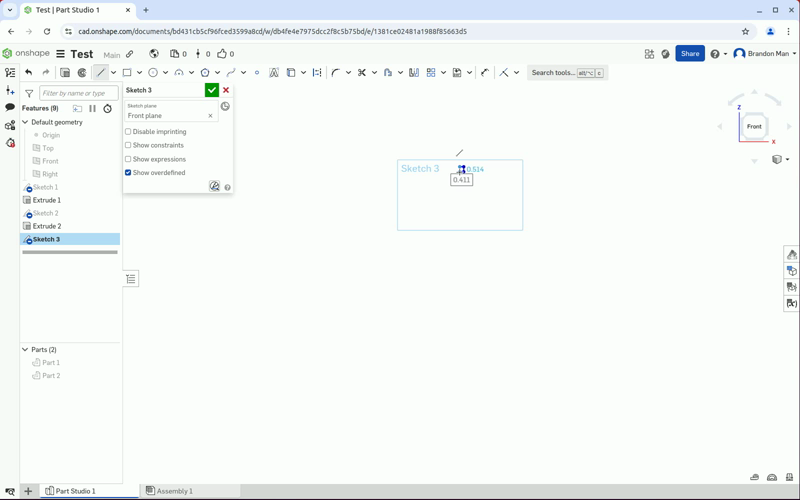
scroll(6)
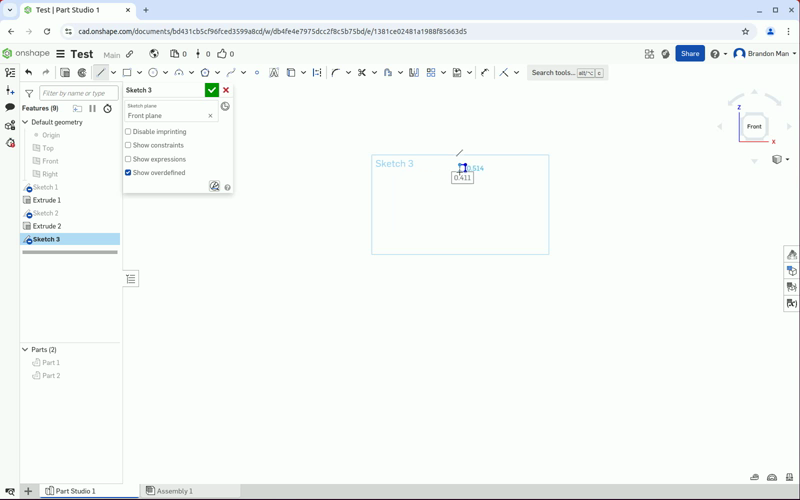
scroll(6)
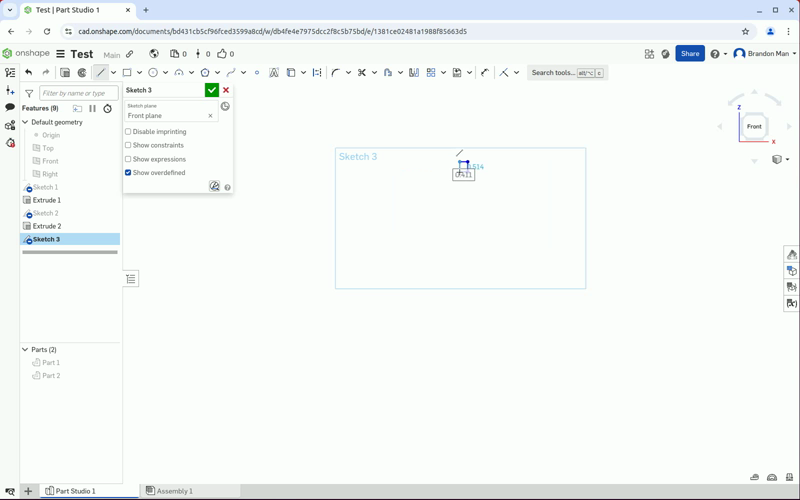
scroll(6)
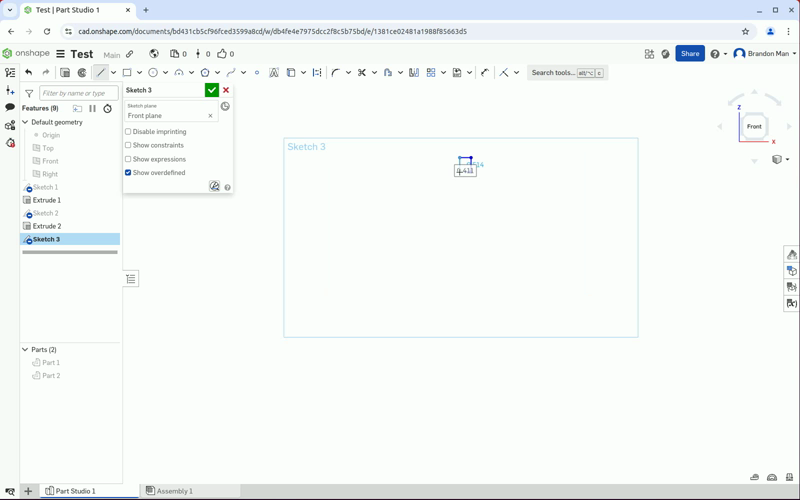
scroll(6)
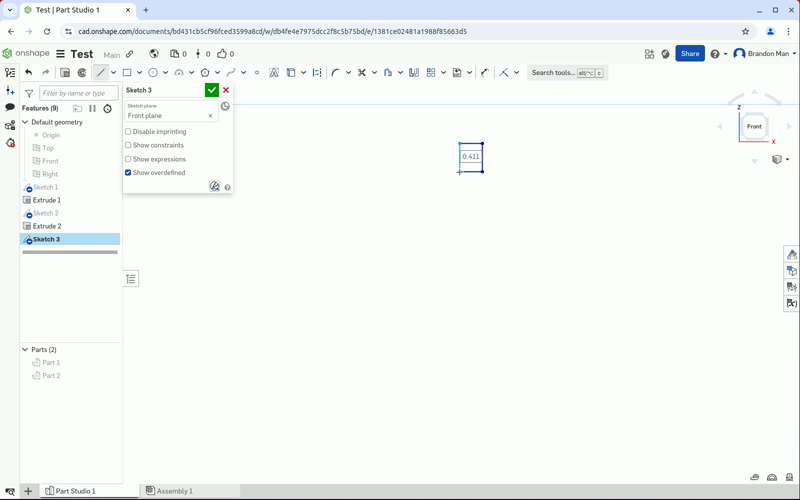
key_up(shift)
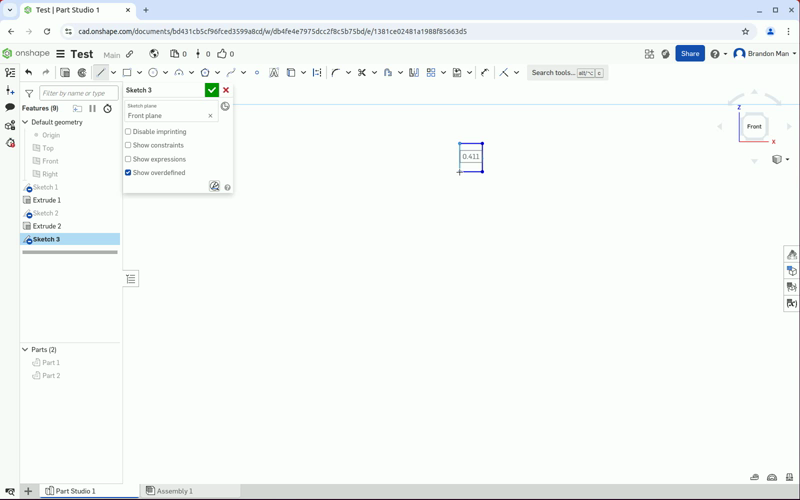
click(459, 171)
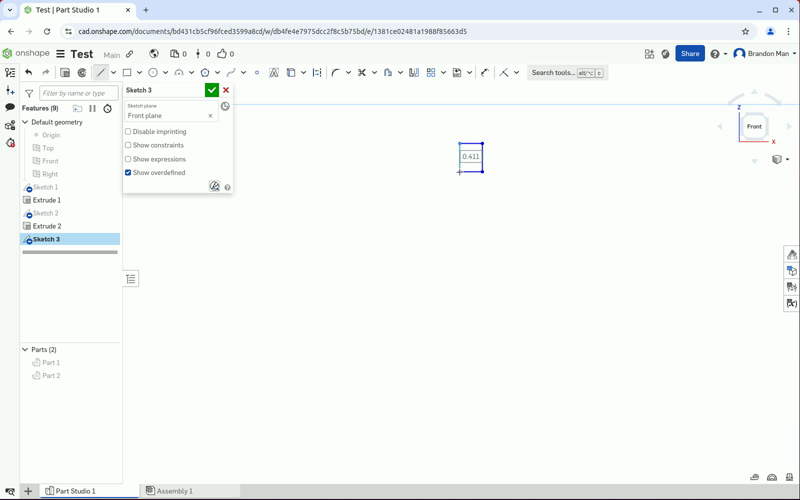
scroll(-6)
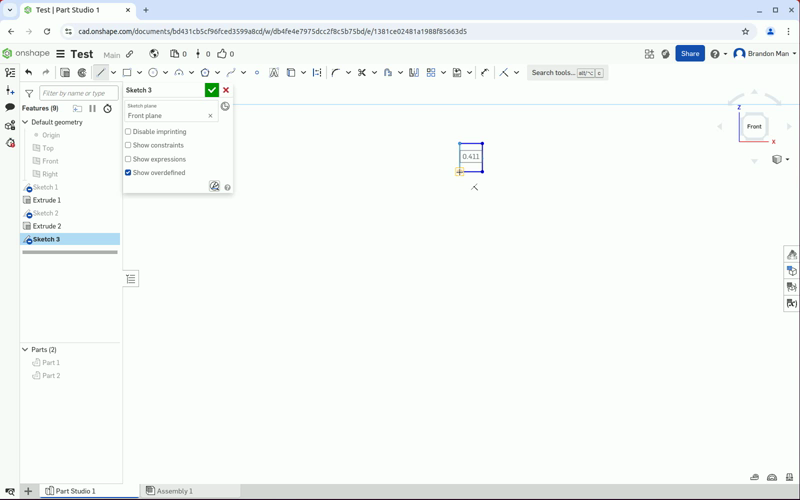
scroll(-6)
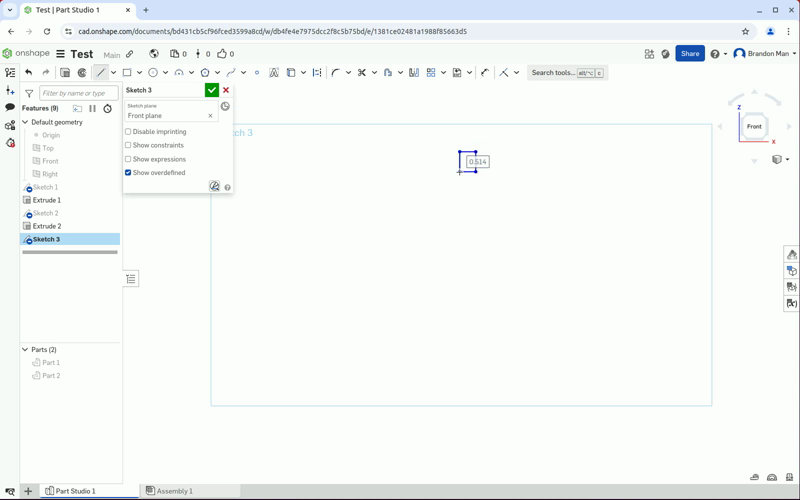
scroll(-6)
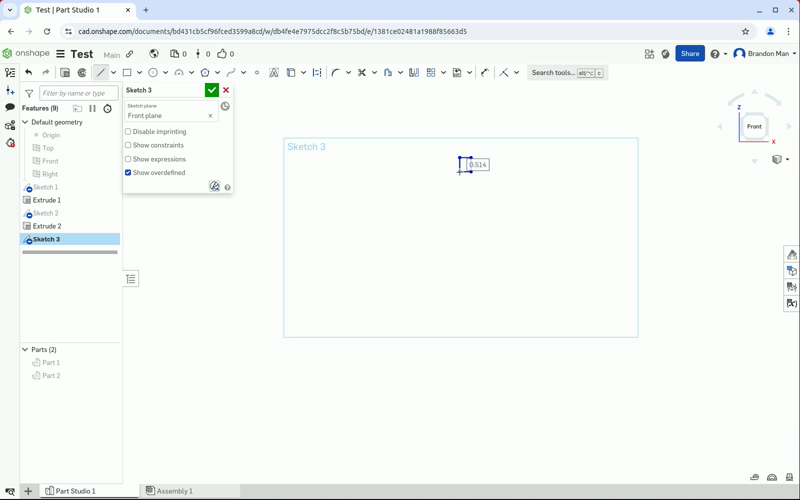
scroll(-6)
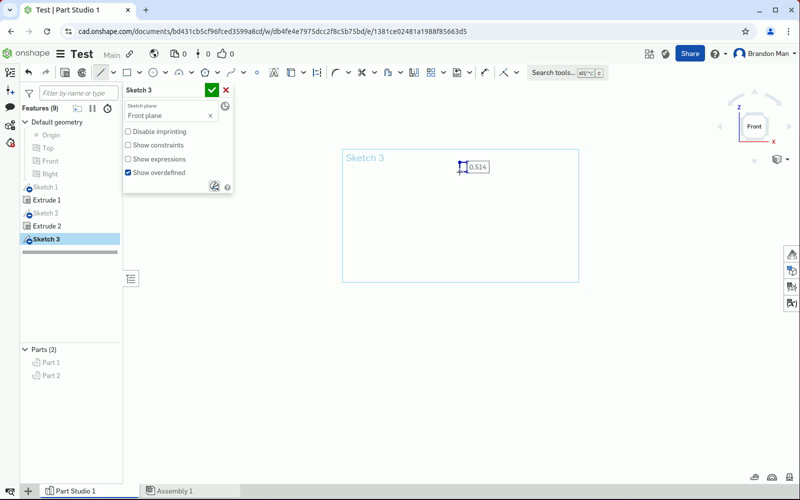
scroll(-6)
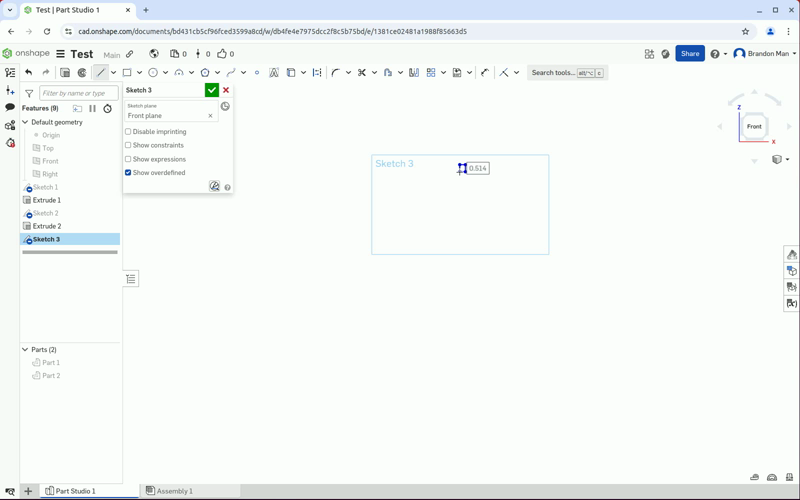
scroll(-6)
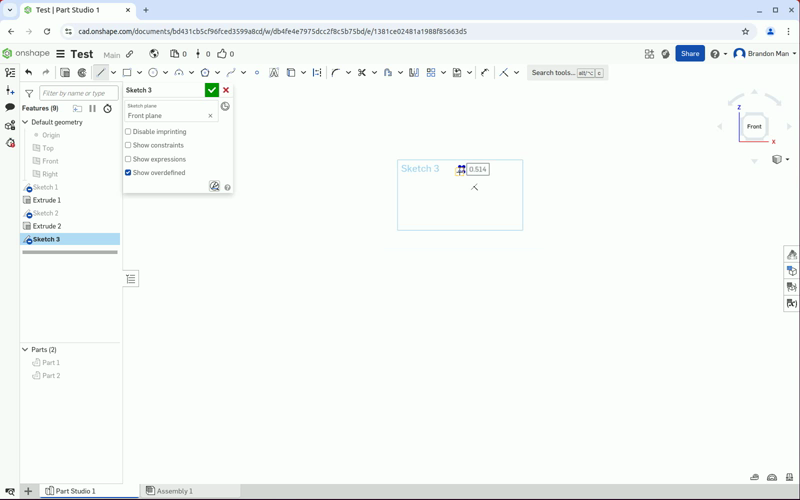
scroll(-6)
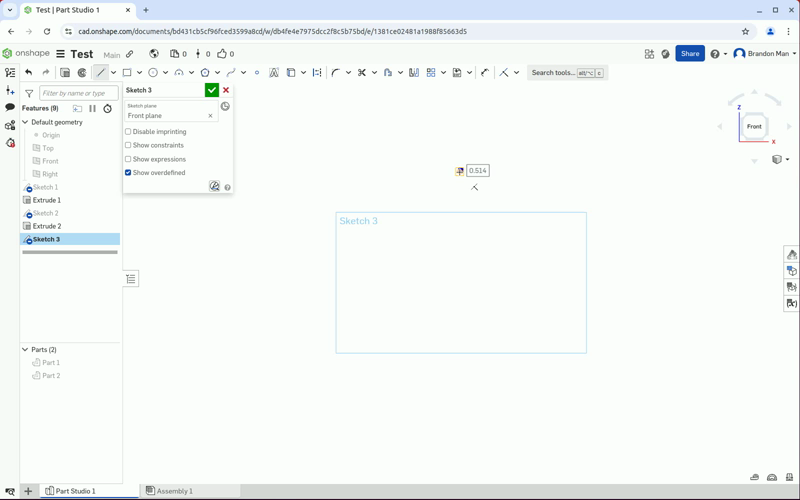
key(esc)
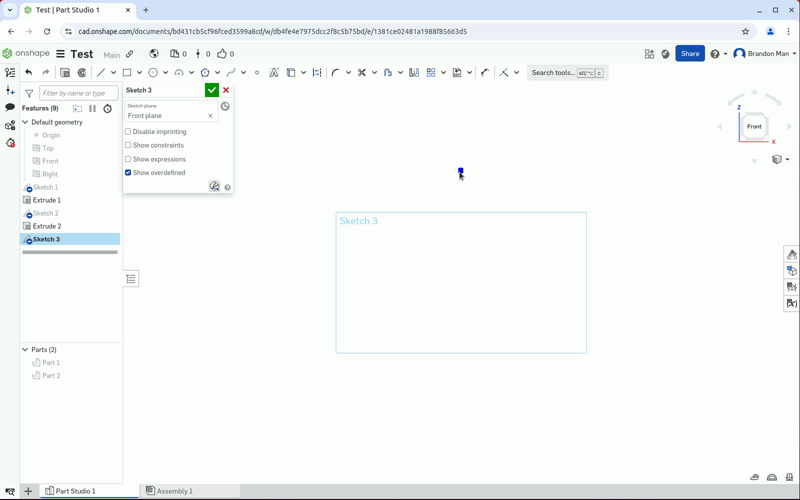
mouse_move(461, 170)
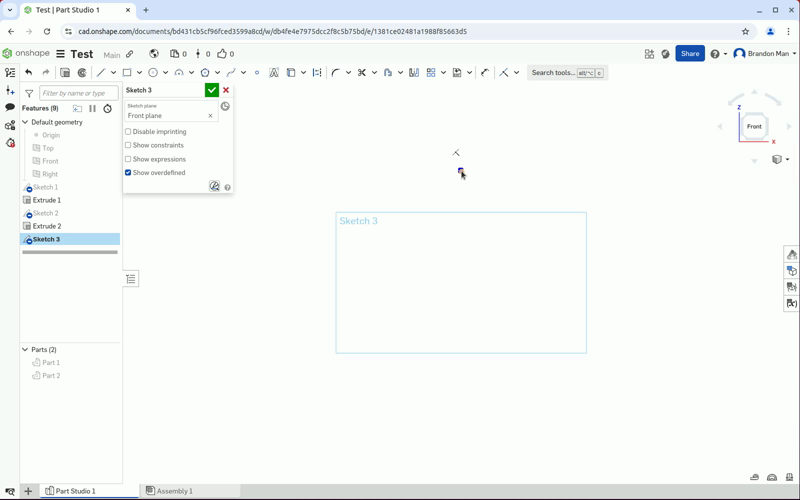
scroll(6)
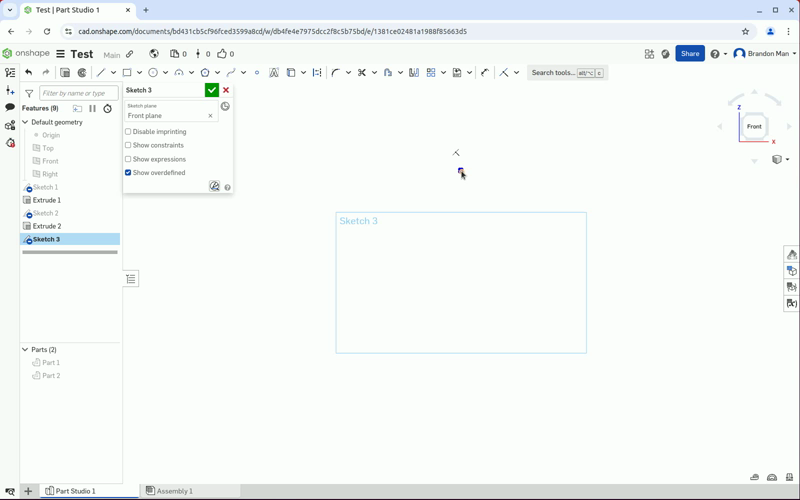
scroll(6)
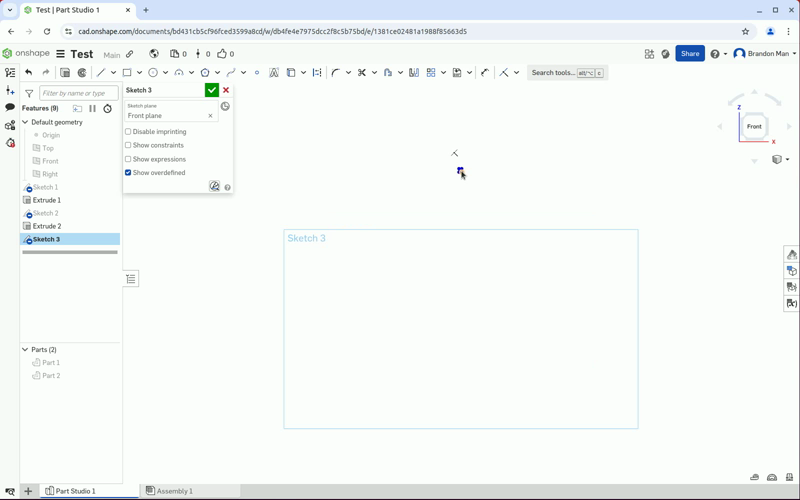
scroll(6)
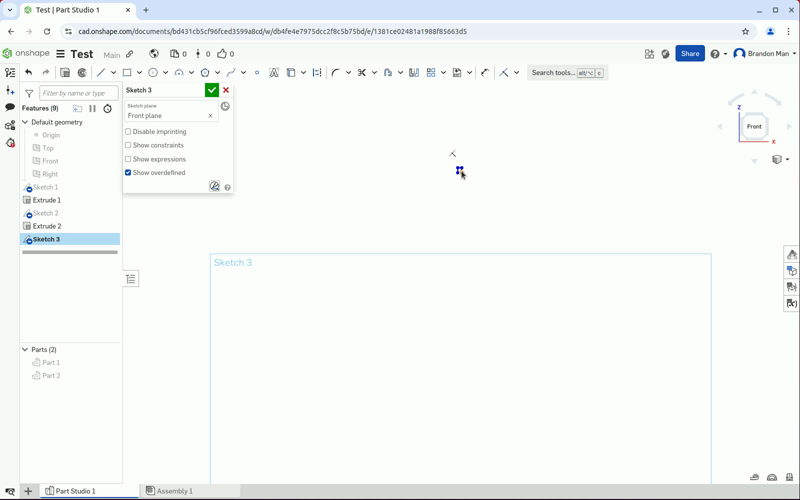
scroll(6)
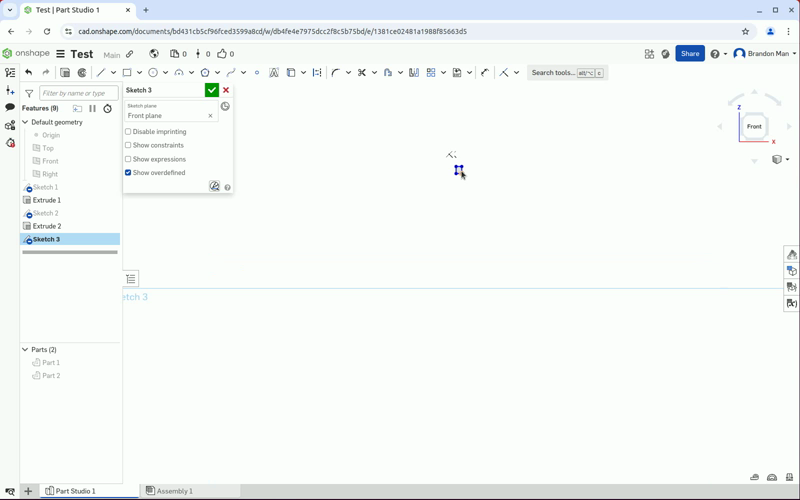
scroll(6)
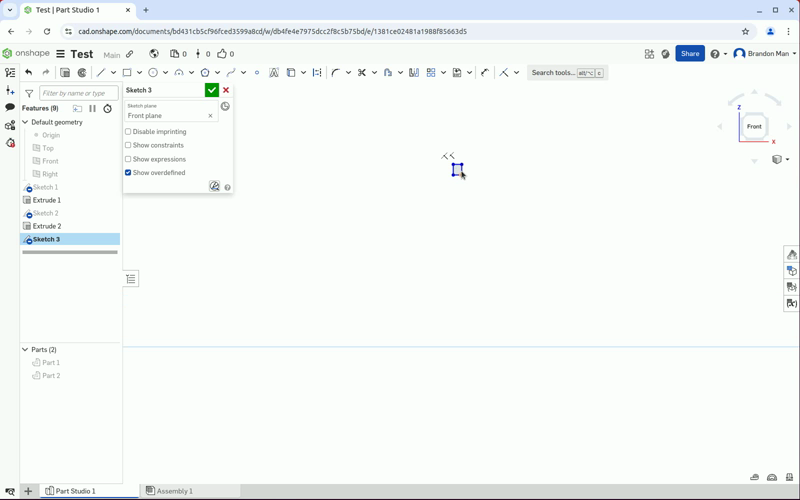
scroll(6)
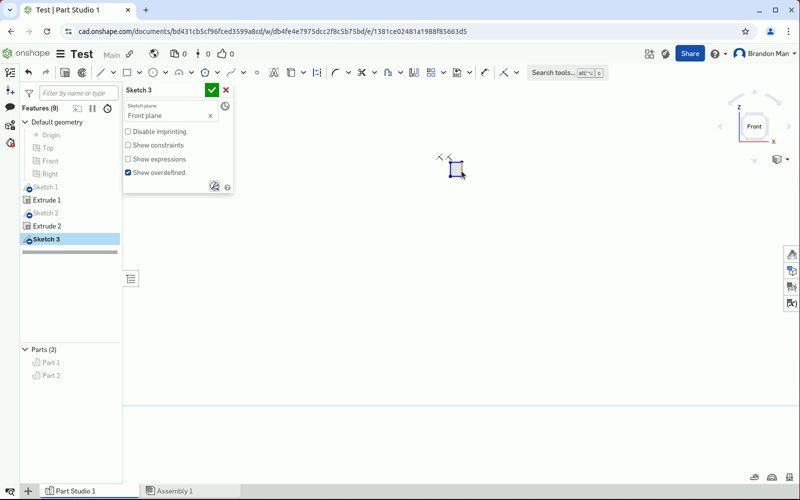
scroll(6)
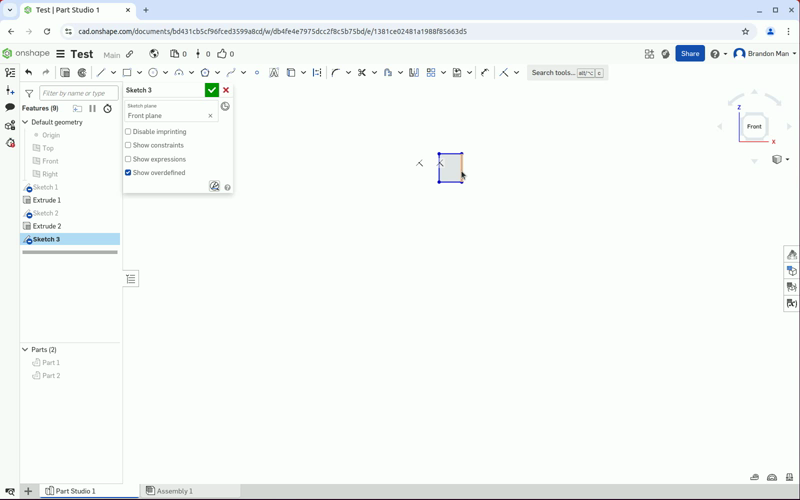
click(461, 170)
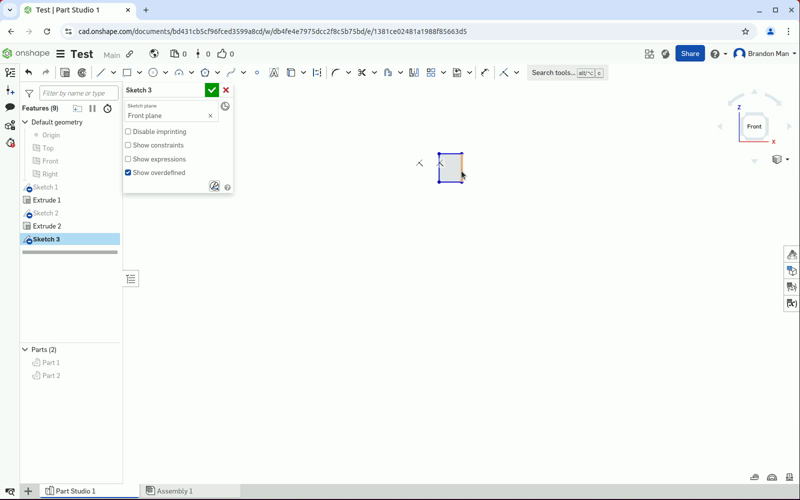
scroll(-6)
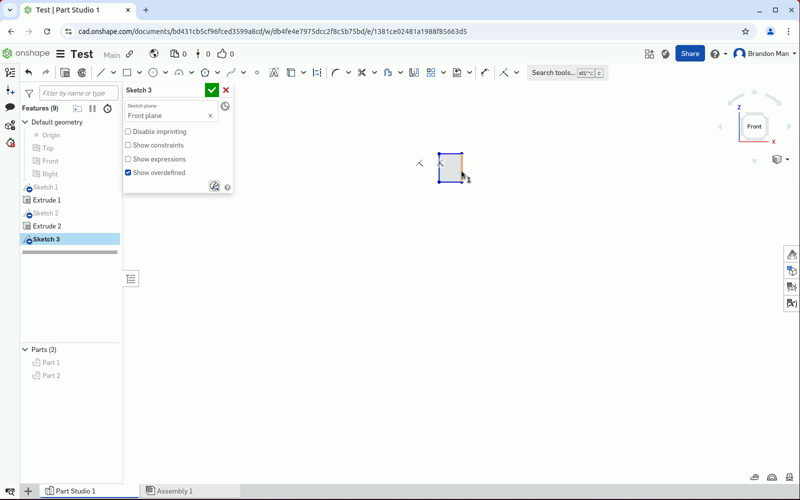
scroll(-6)
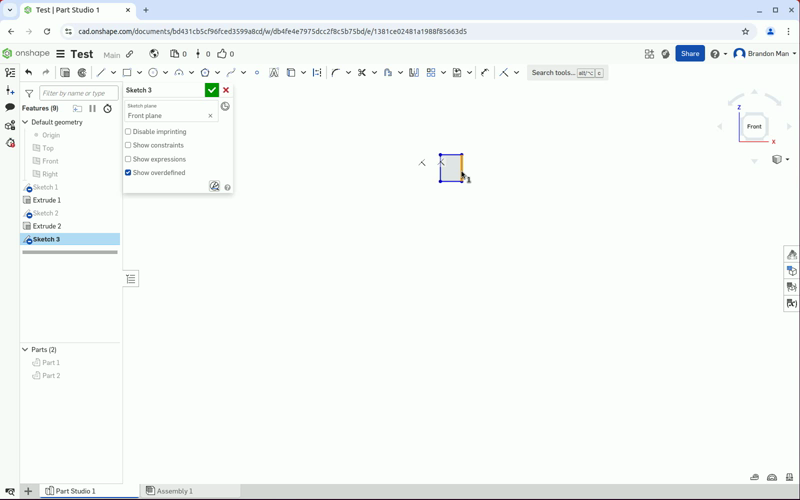
scroll(-6)
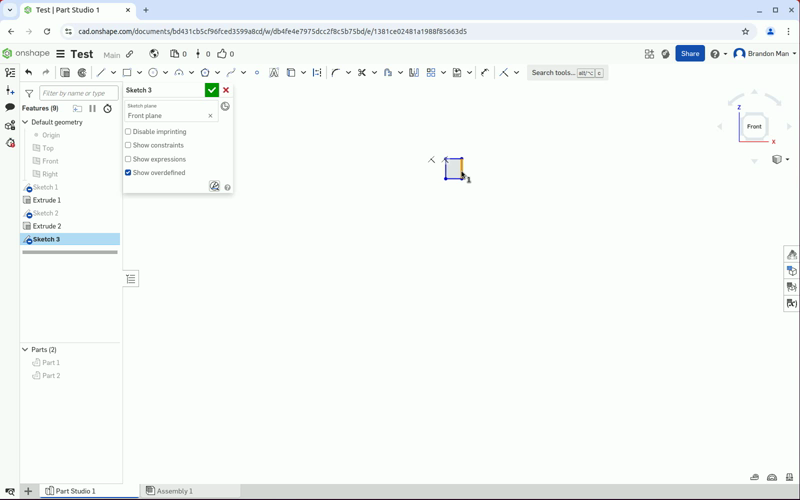
scroll(-6)
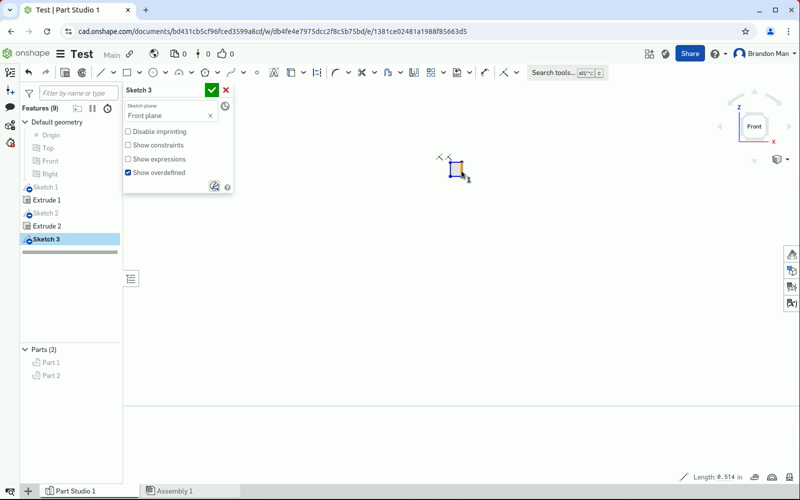
scroll(-6)
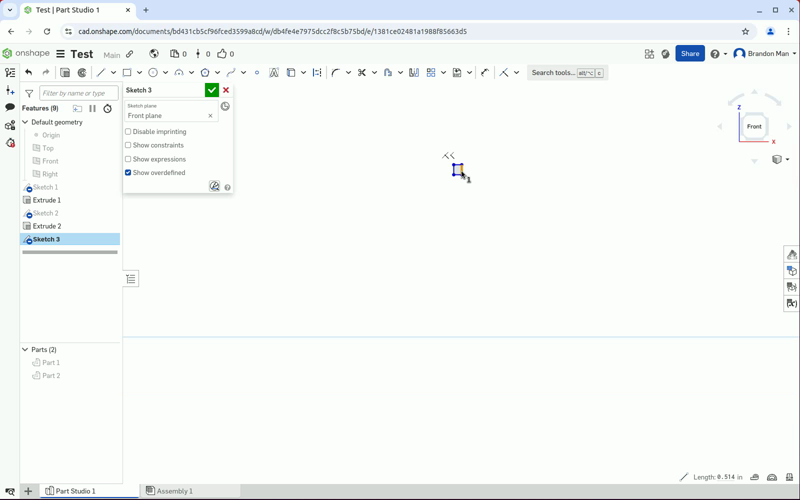
scroll(-6)
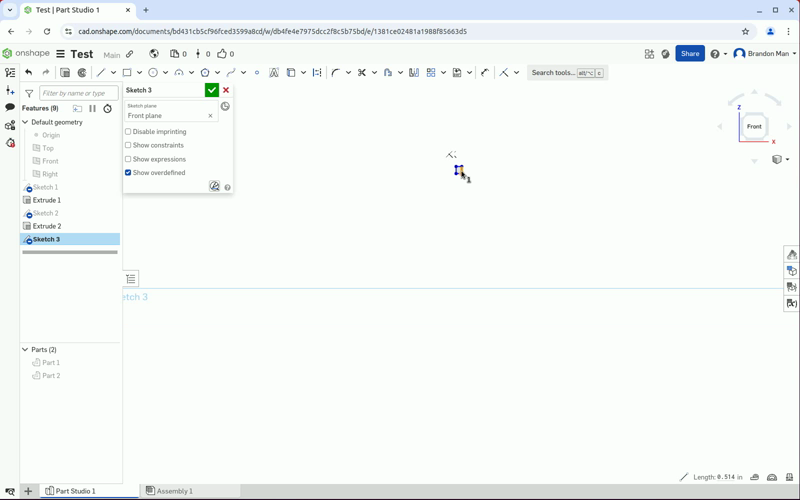
scroll(-6)
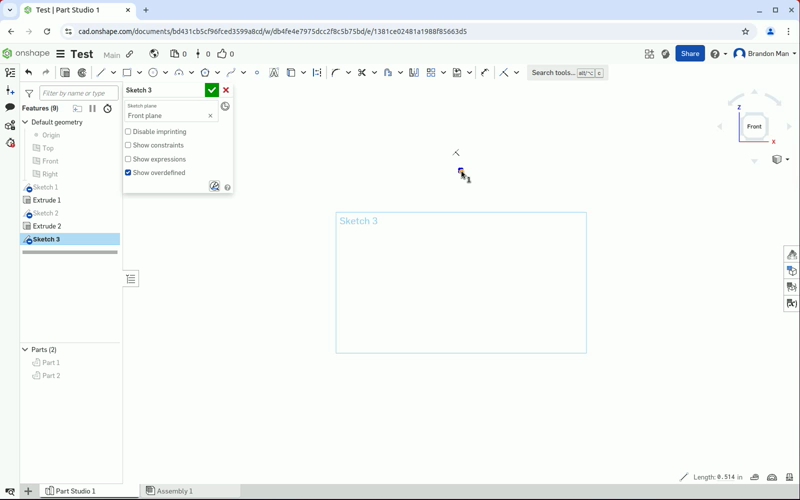
mouse_move(73, 352)
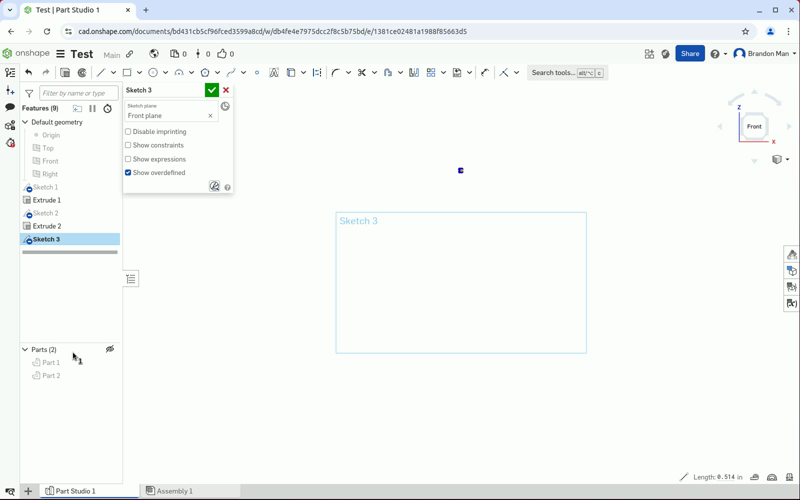
key(shift+y)
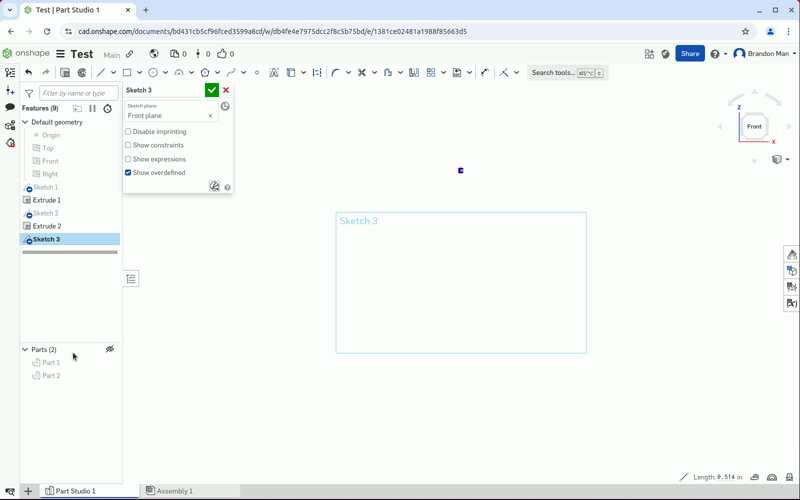
key(shift+e)
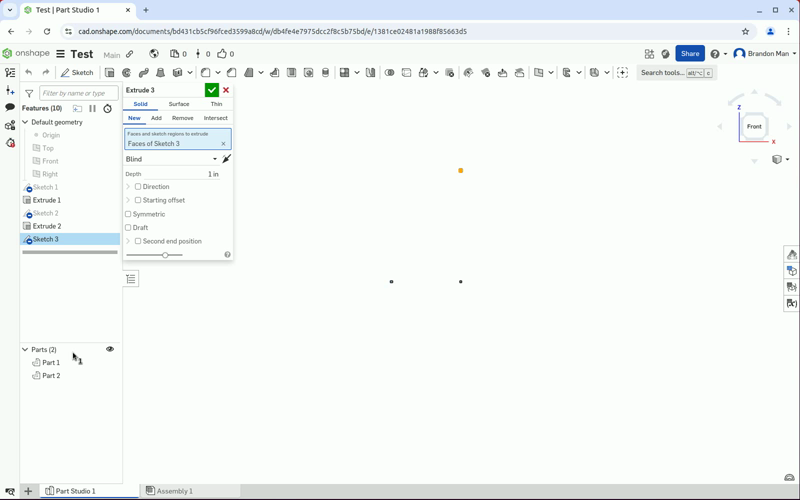
mouse_move(143, 106)
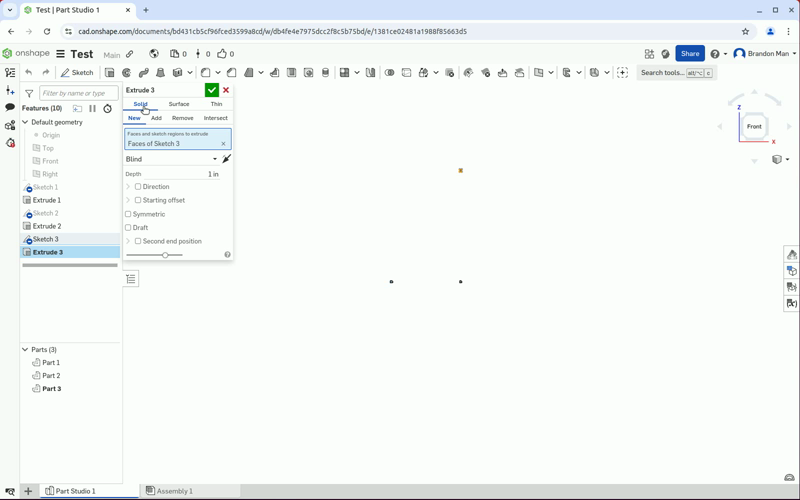
click(143, 106)
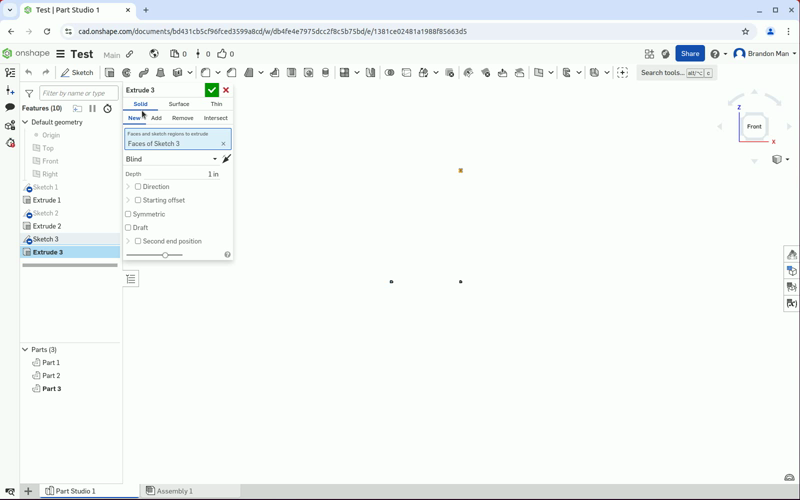
mouse_move(137, 120)
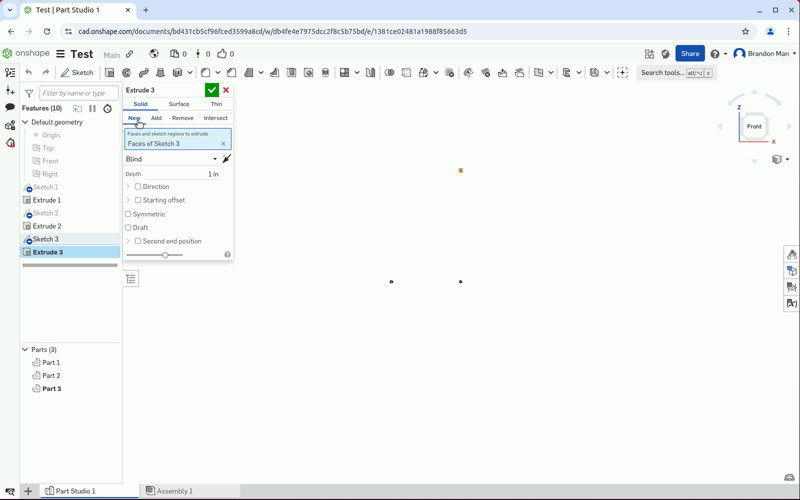
click(137, 120)
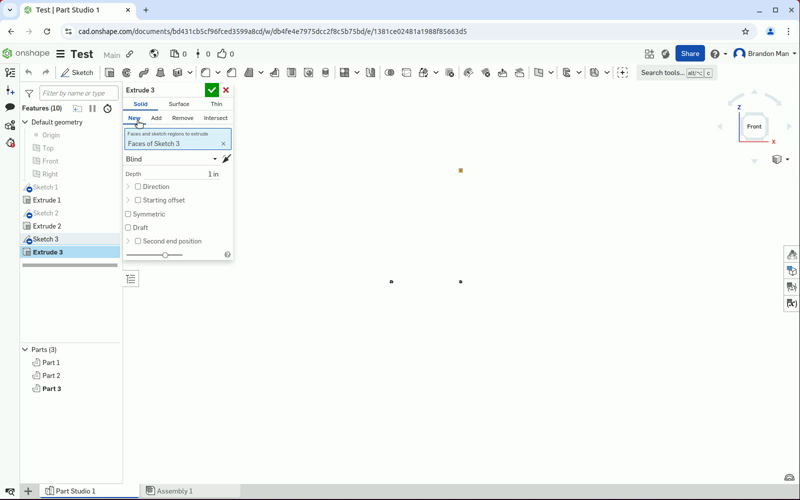
key(tab, 4)
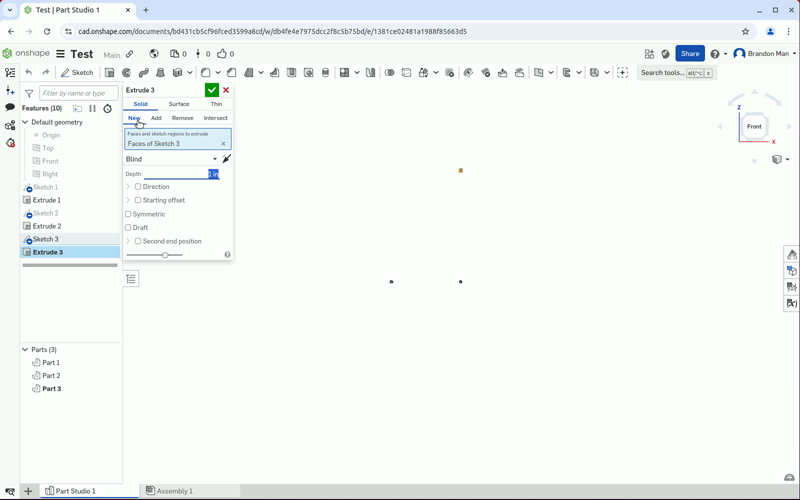
text(3.37)
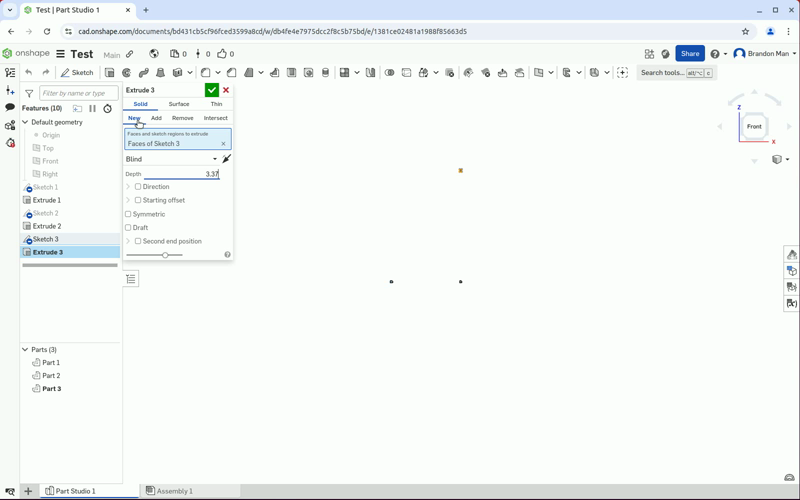
key(enter)
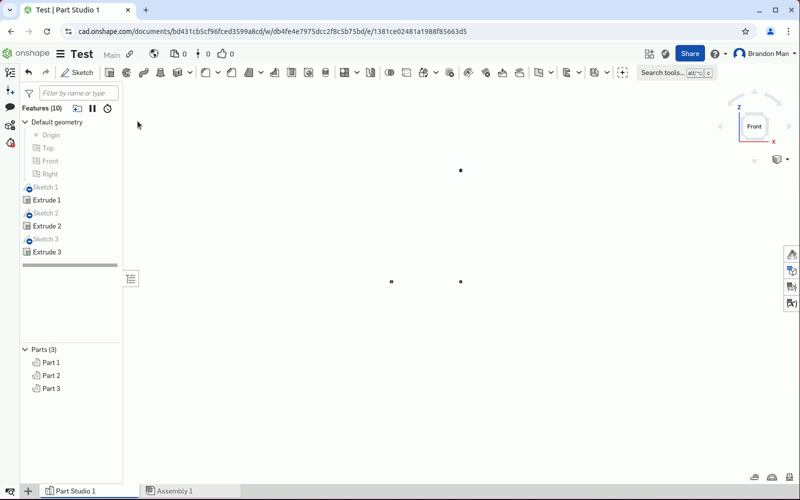
key(shift+h)
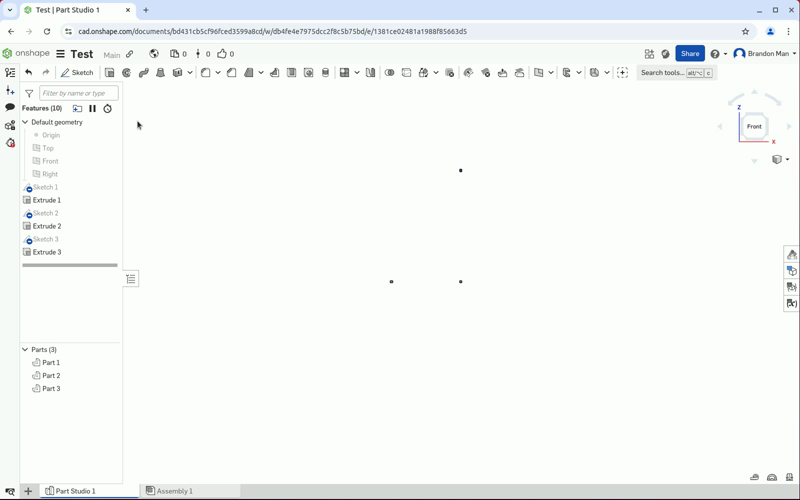
key(shift+h)
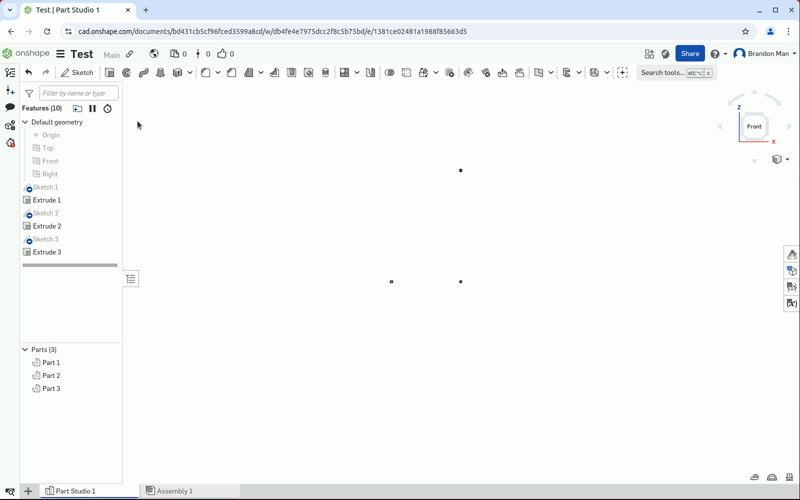
mouse_move(73, 189)
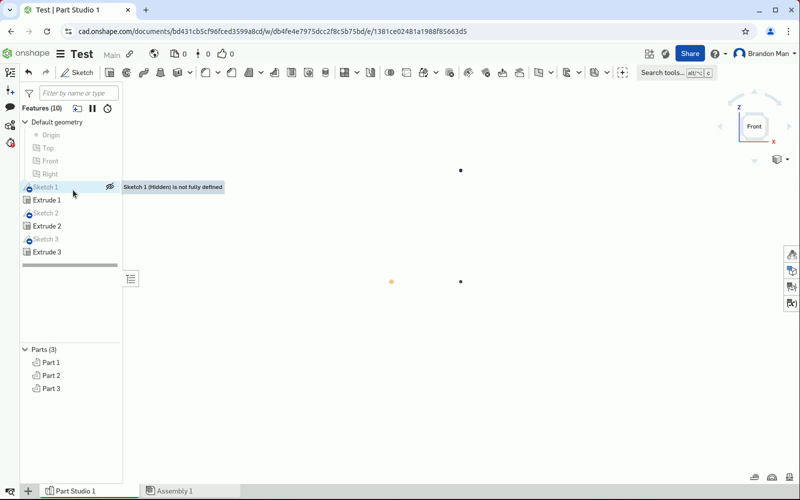
click(73, 189)
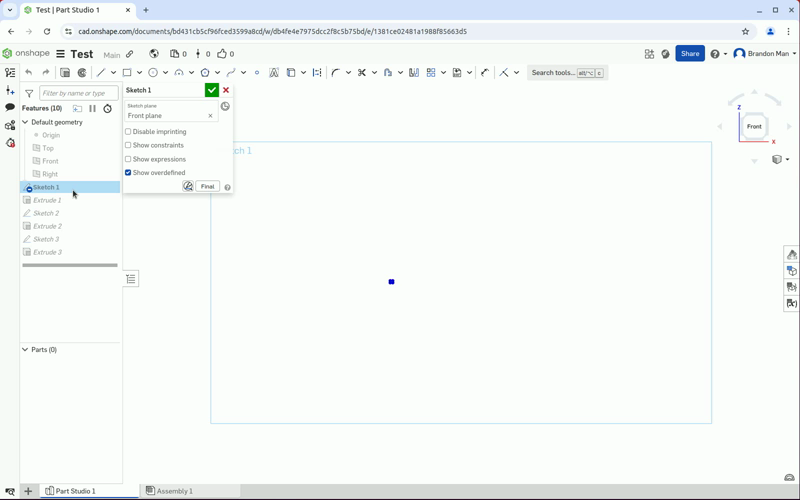
mouse_move(229, 92)
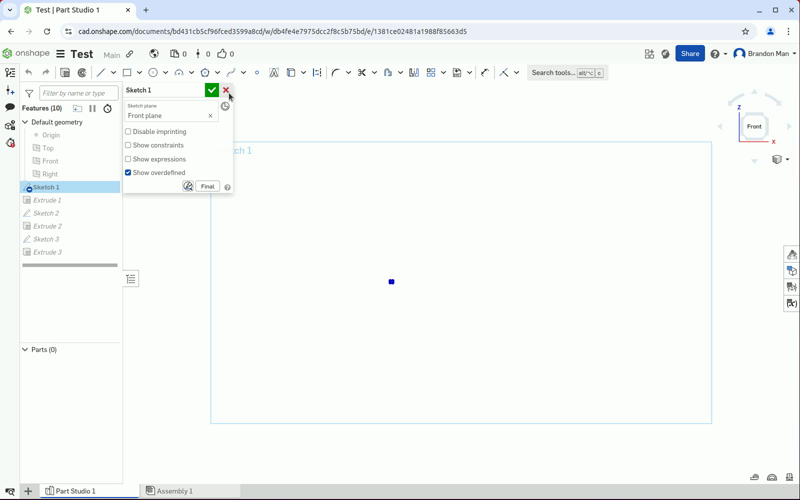
click(229, 92)
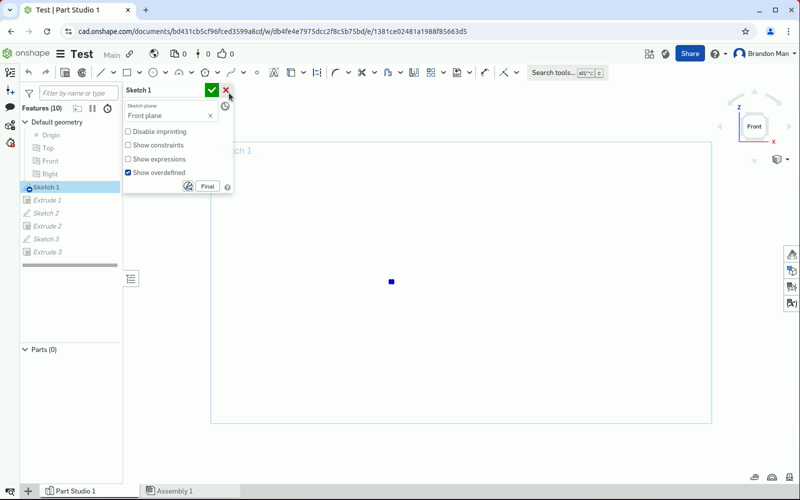
key(shift+s)
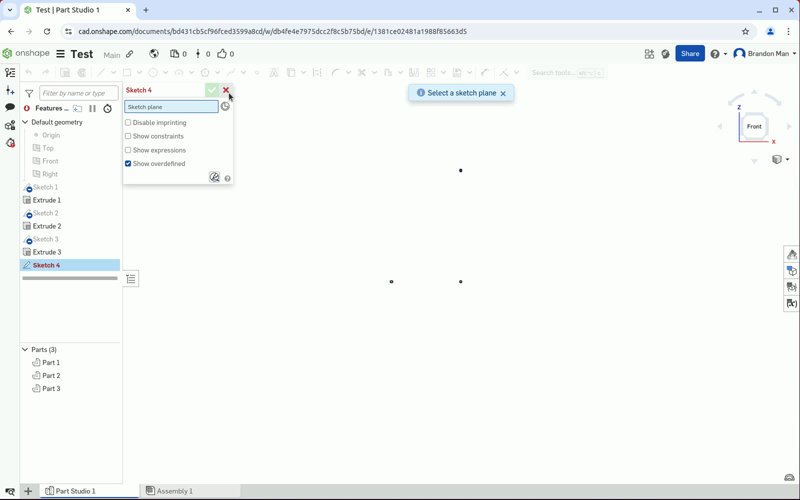
mouse_move(73, 163)
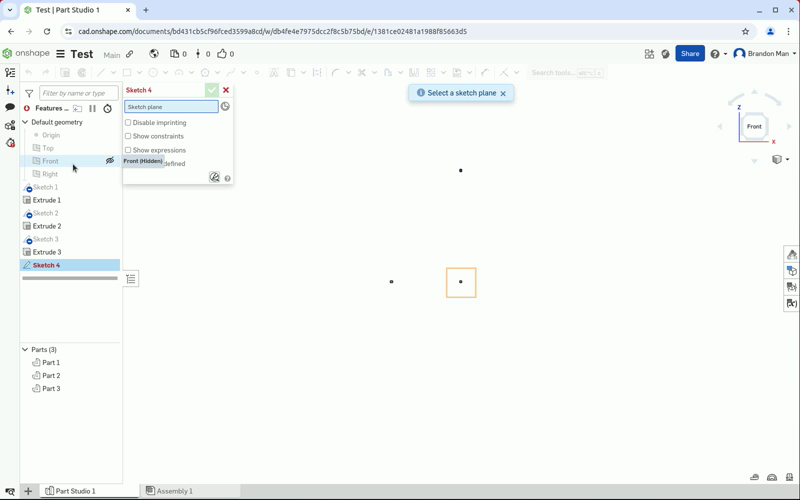
click(73, 163)
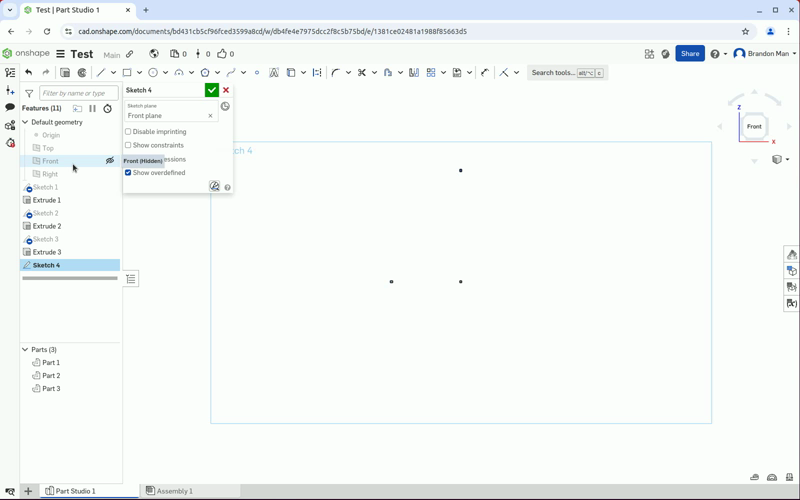
mouse_move(73, 352)
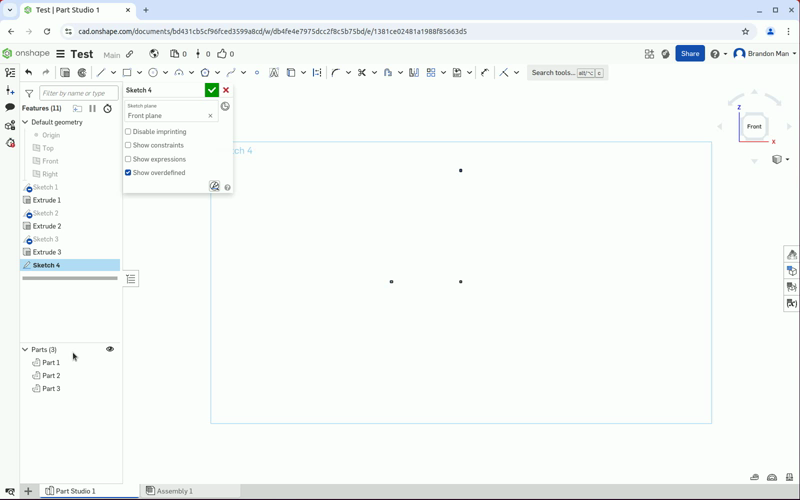
key(y)
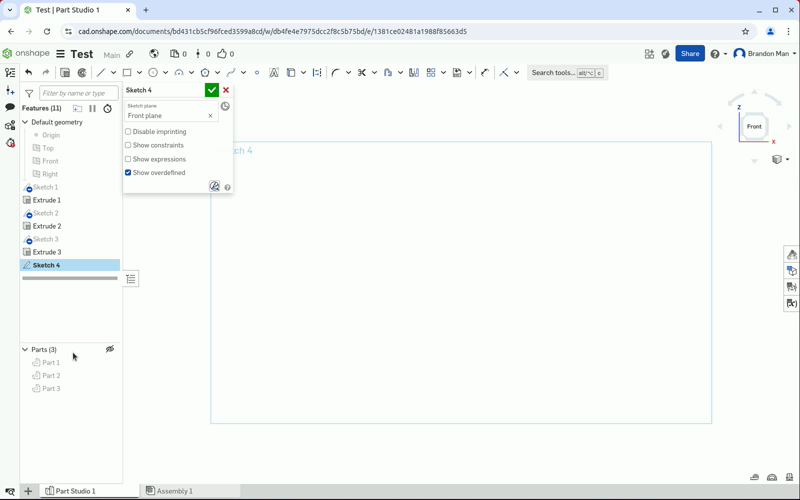
key(l)
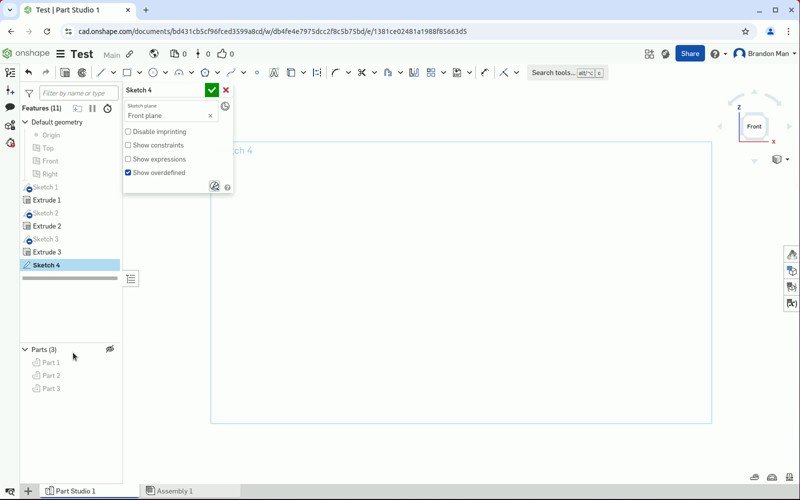
key_down(shift)
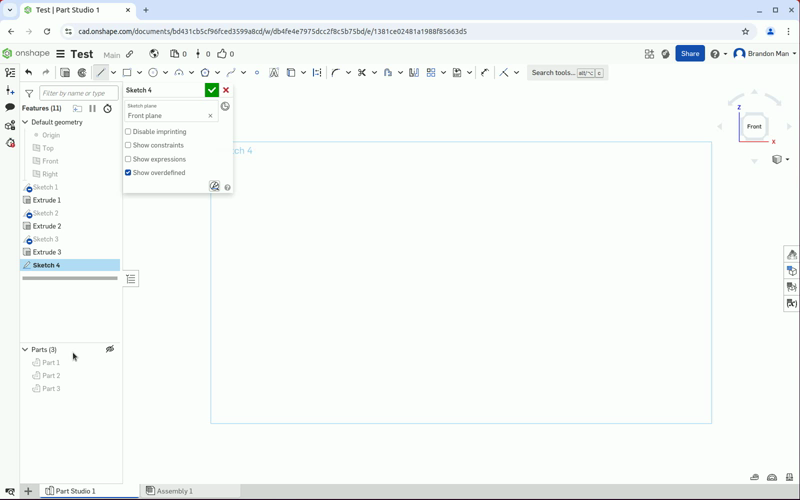
mouse_move(390, 171)
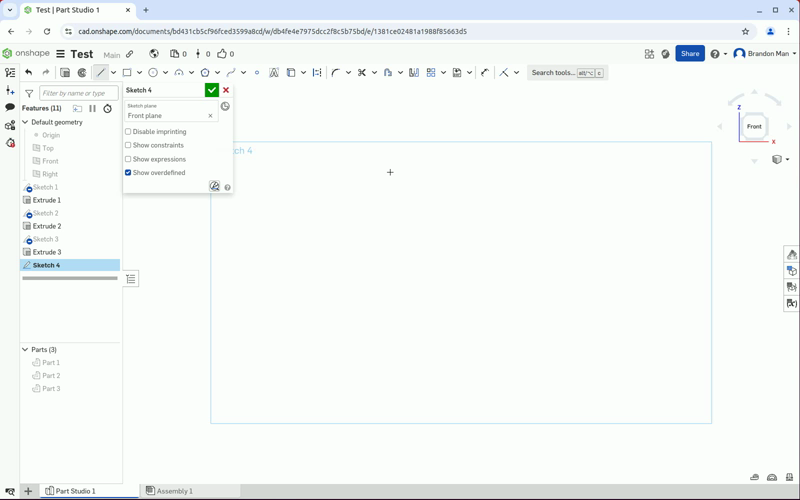
click(390, 171)
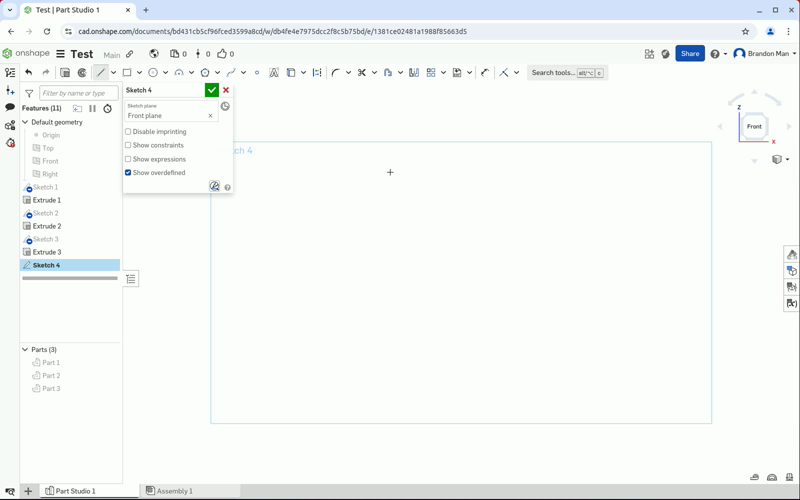
key_up(shift)
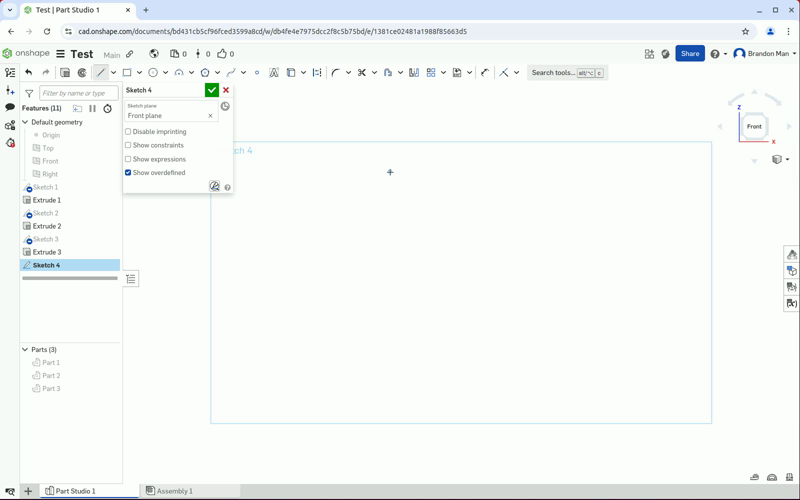
key_down(shift)
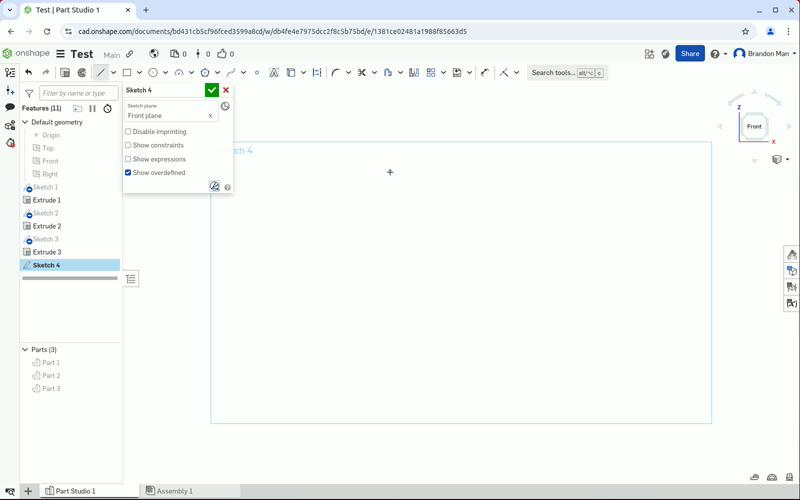
mouse_move(420, 171)
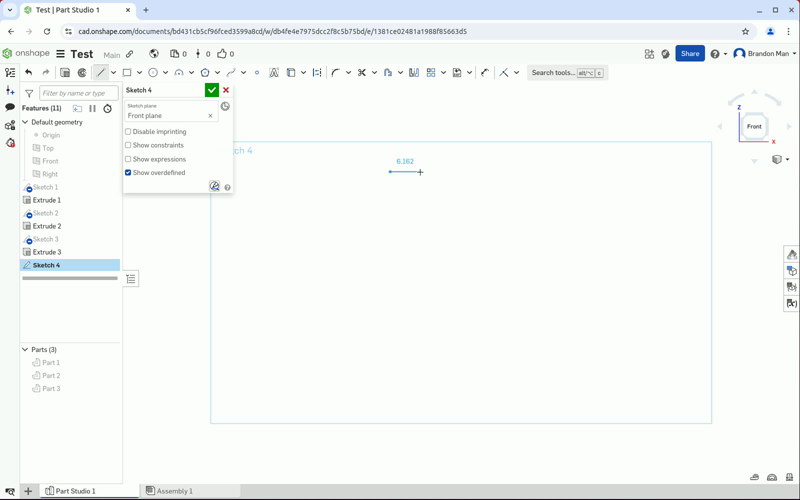
mouse_move(392, 171)
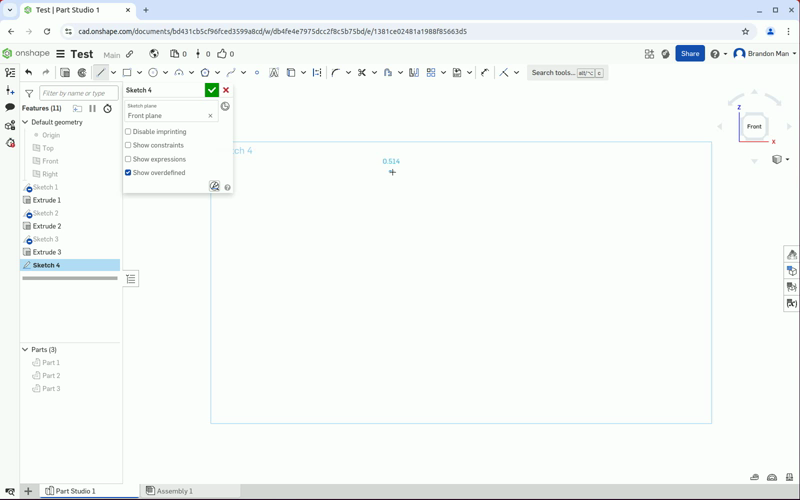
scroll(6)
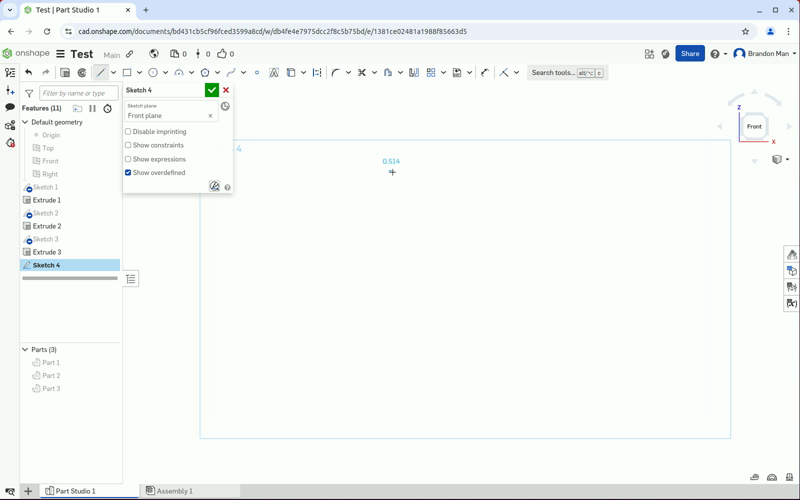
scroll(6)
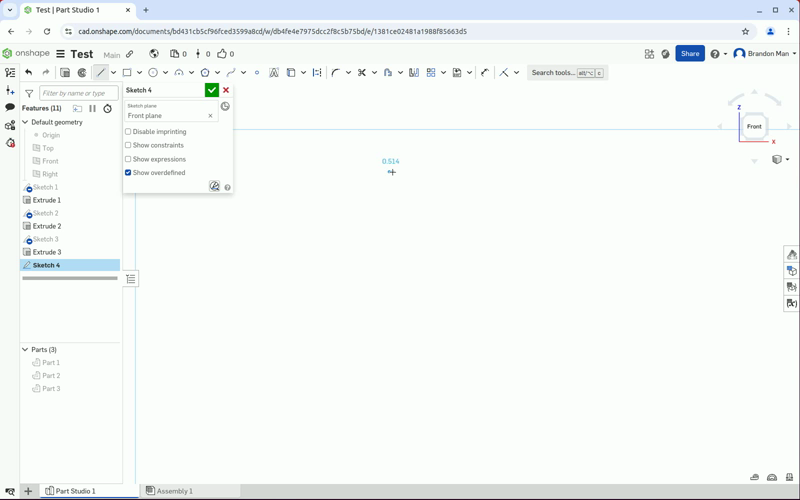
scroll(6)
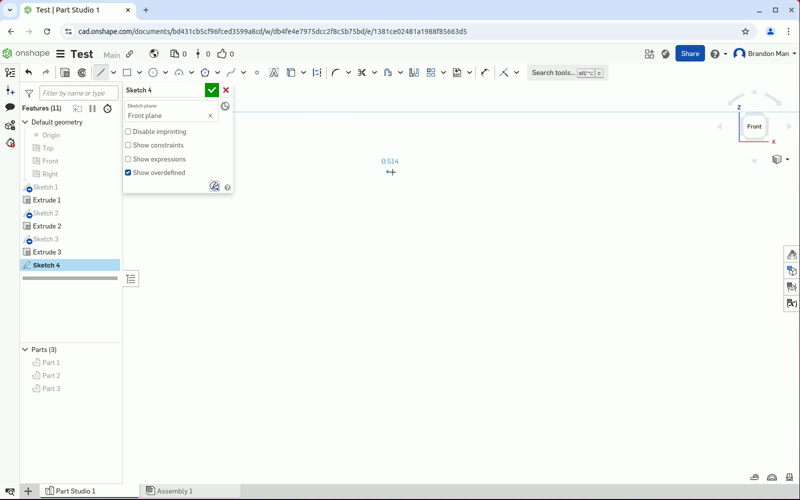
scroll(6)
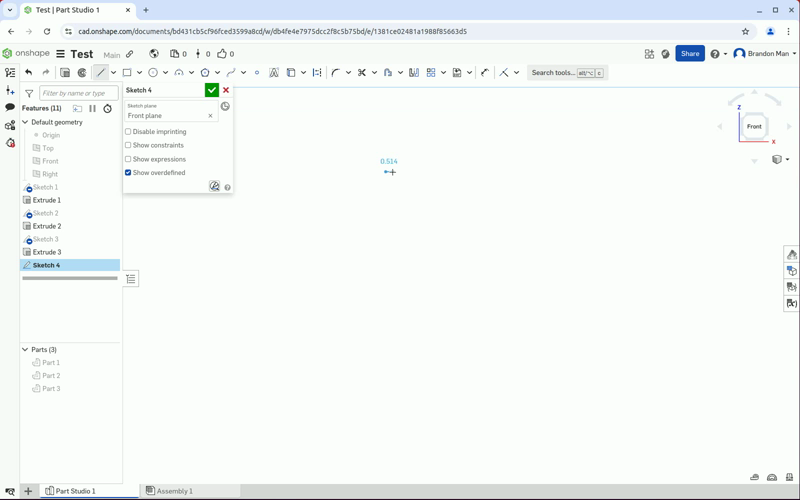
scroll(6)
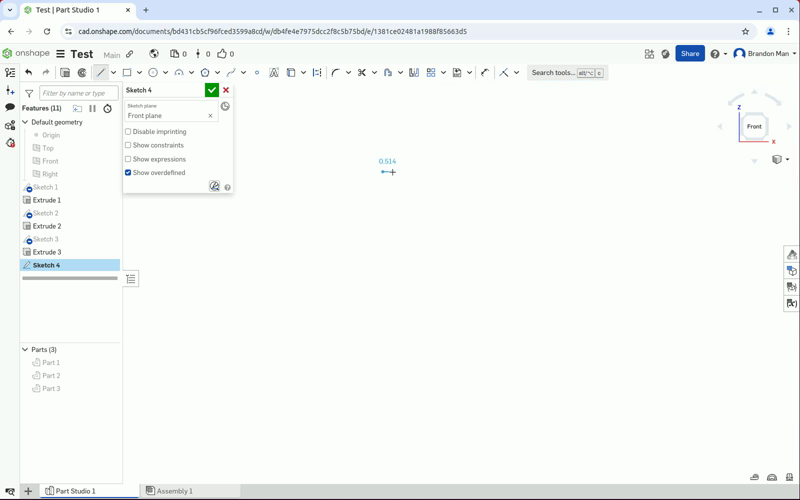
scroll(6)
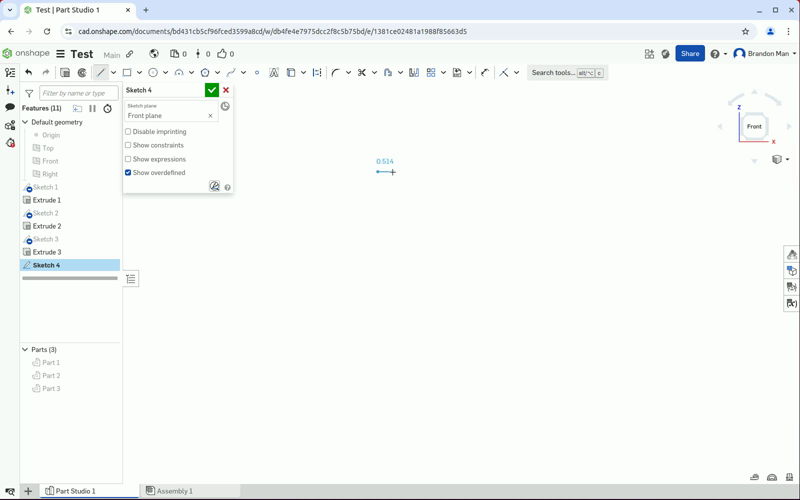
scroll(6)
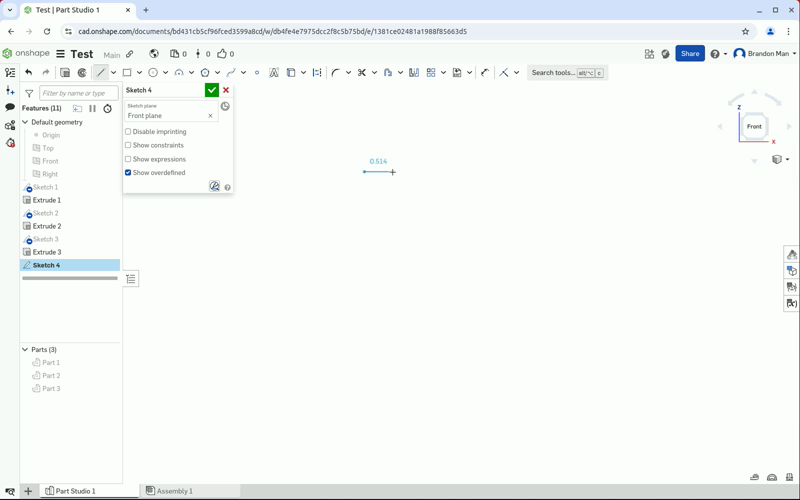
click(392, 171)
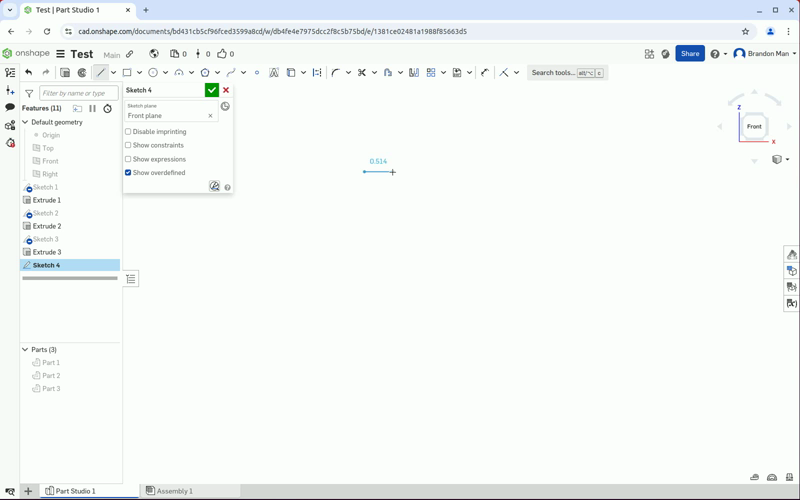
scroll(-6)
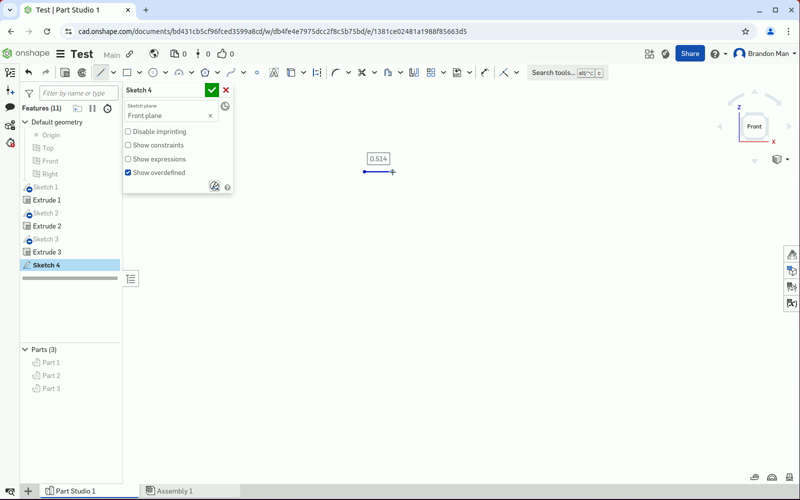
scroll(-6)
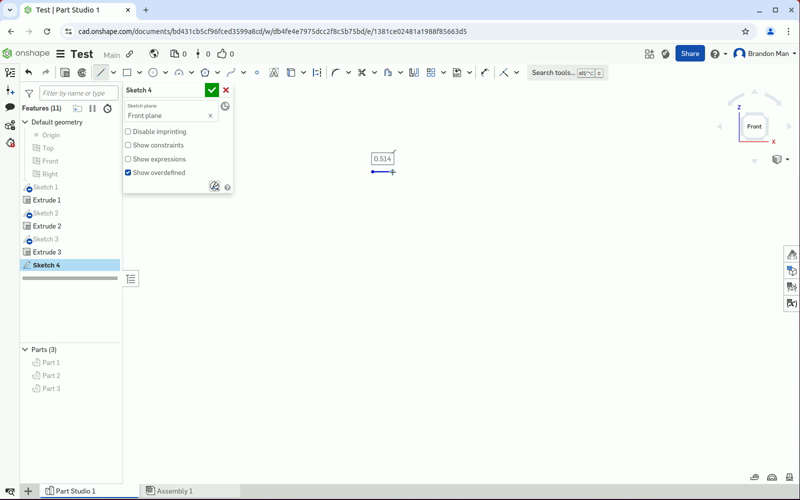
scroll(-6)
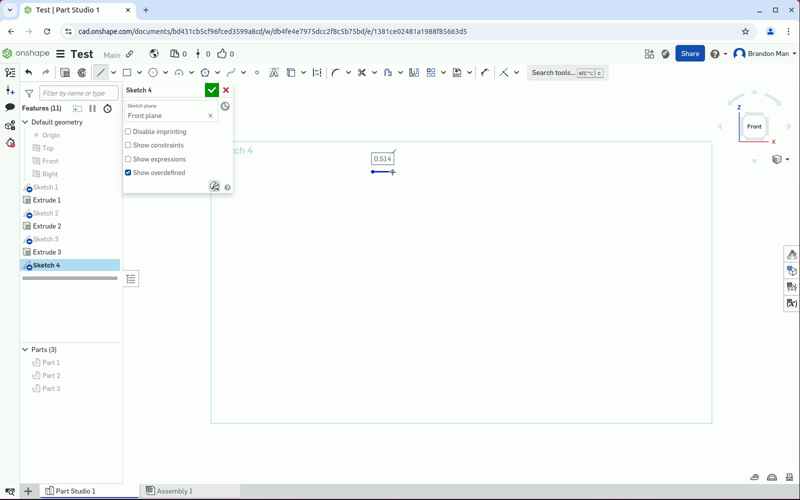
scroll(-6)
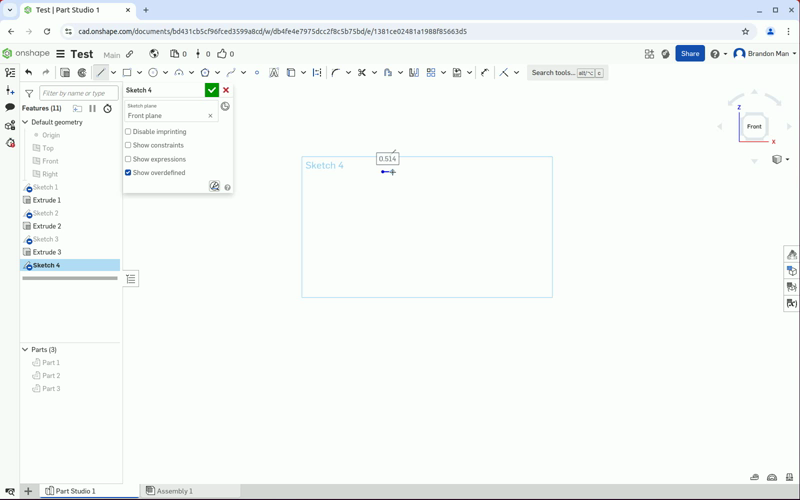
scroll(-6)
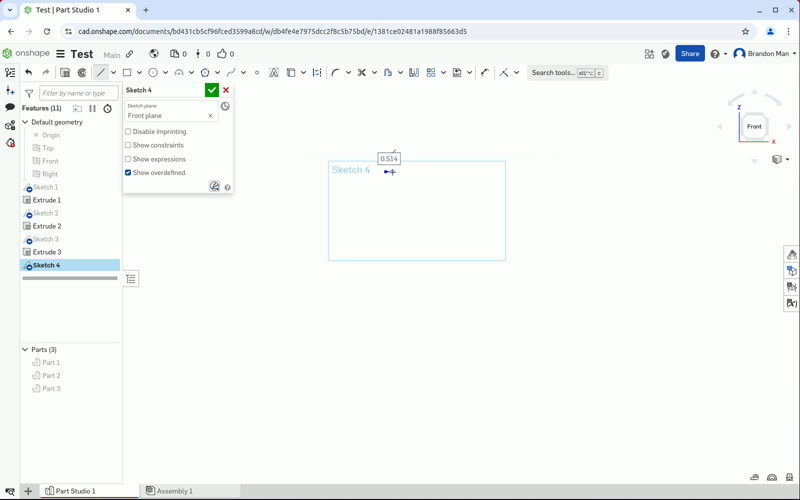
scroll(-6)
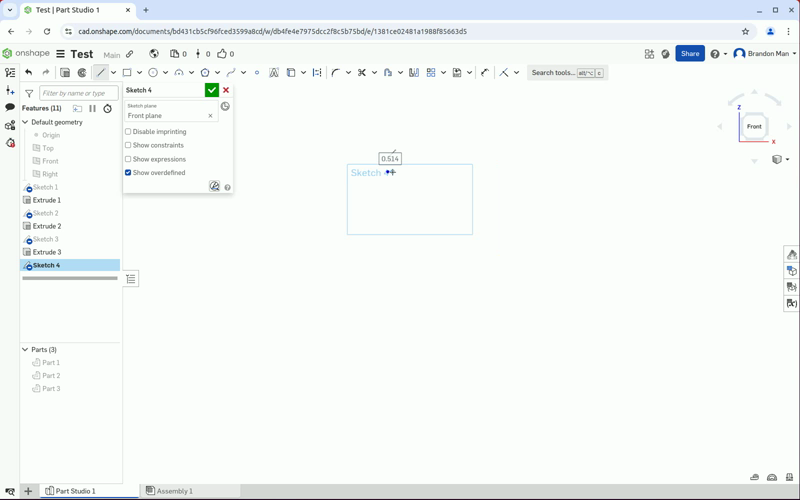
scroll(-6)
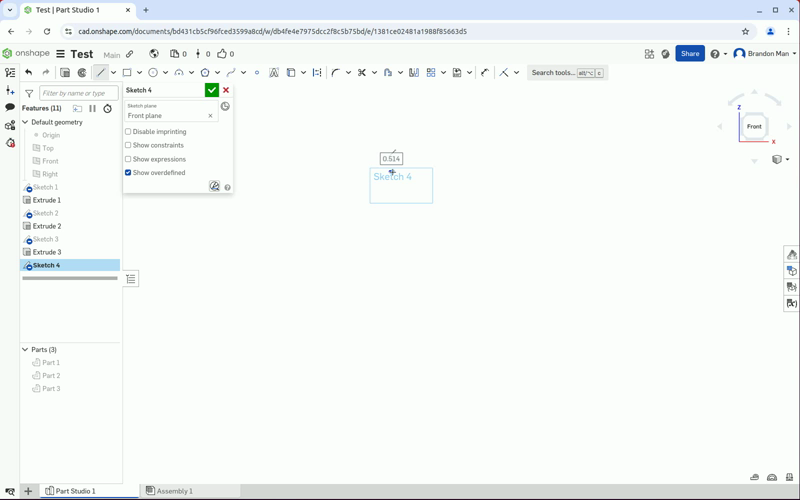
key_up(shift)
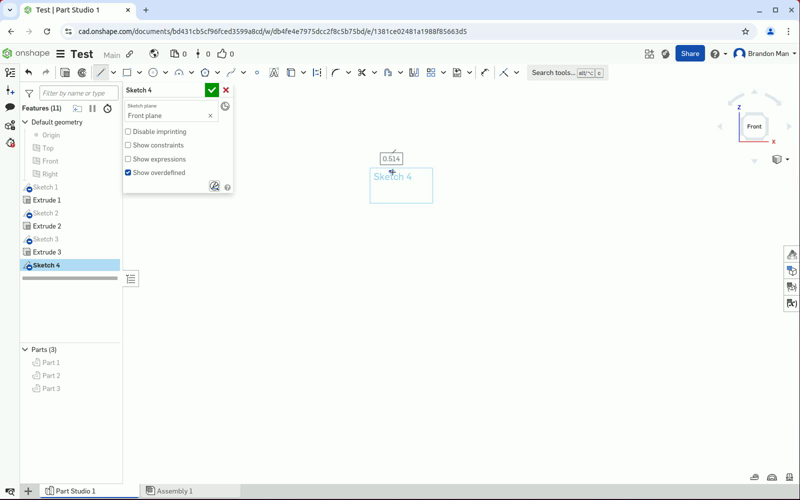
key_down(shift)
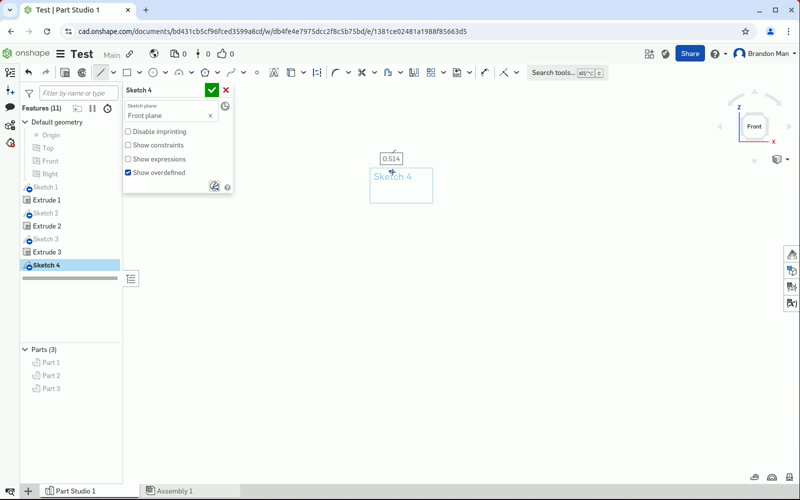
mouse_move(422, 171)
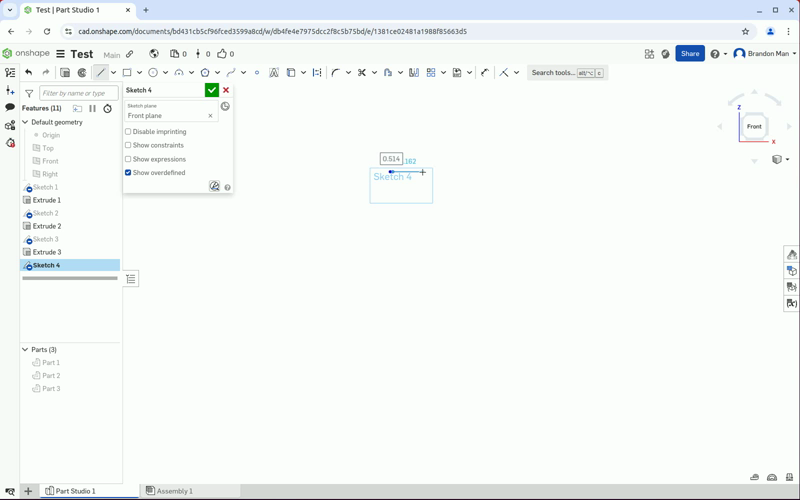
mouse_move(392, 169)
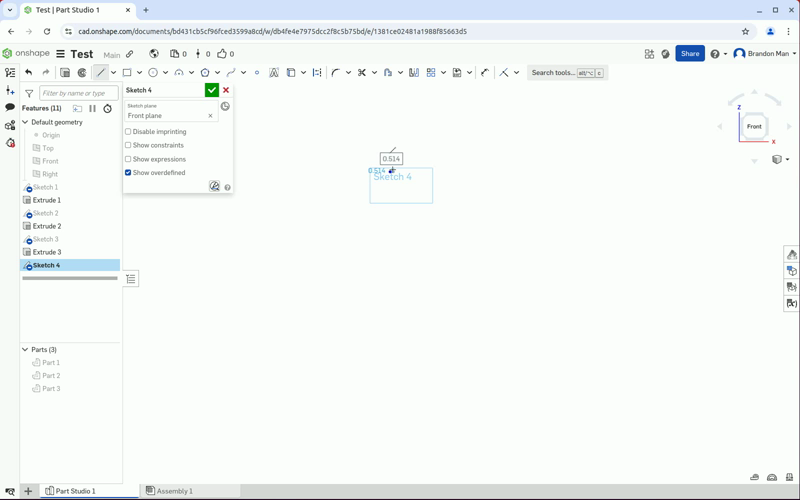
scroll(6)
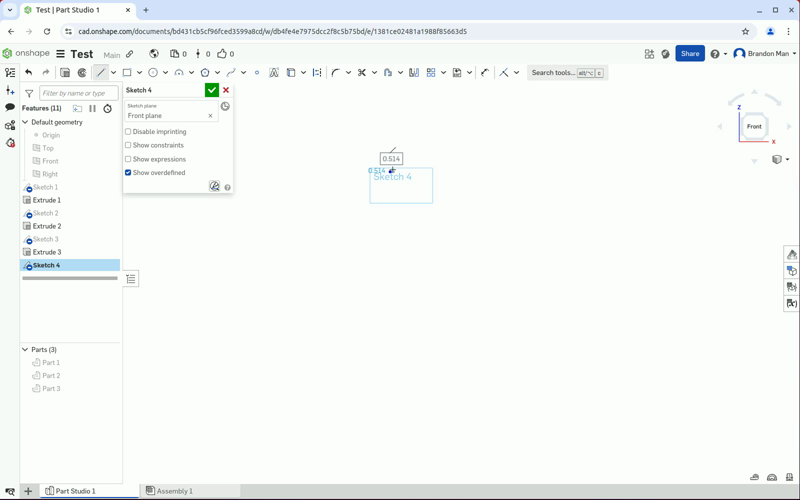
scroll(6)
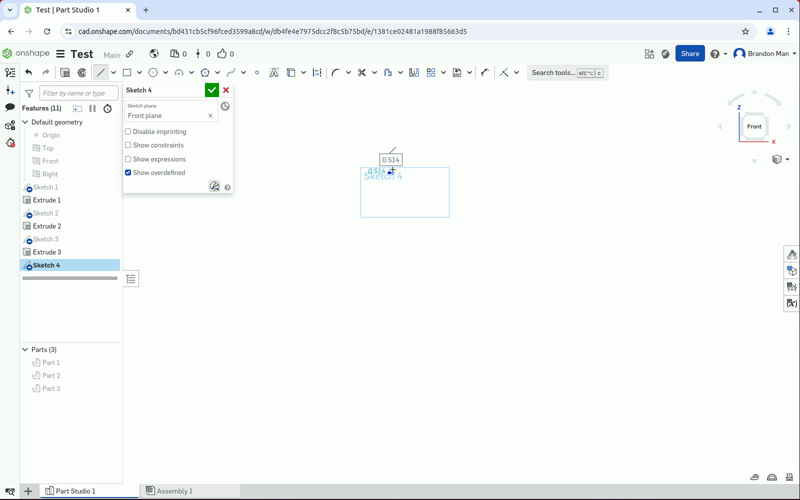
scroll(6)
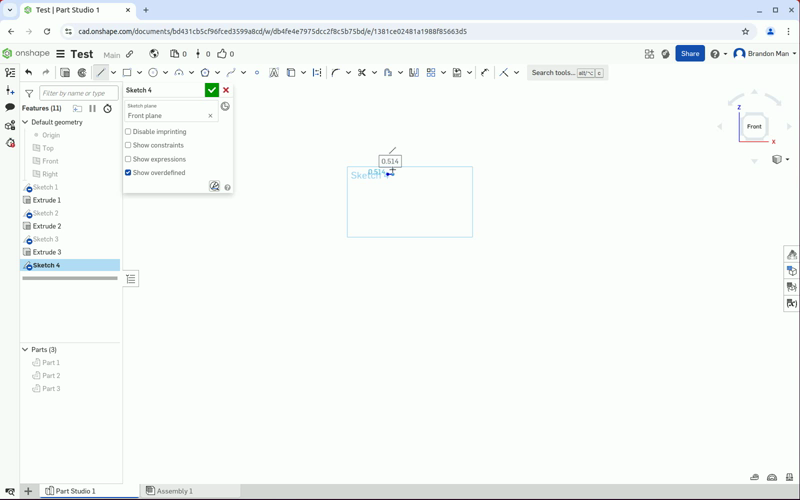
scroll(6)
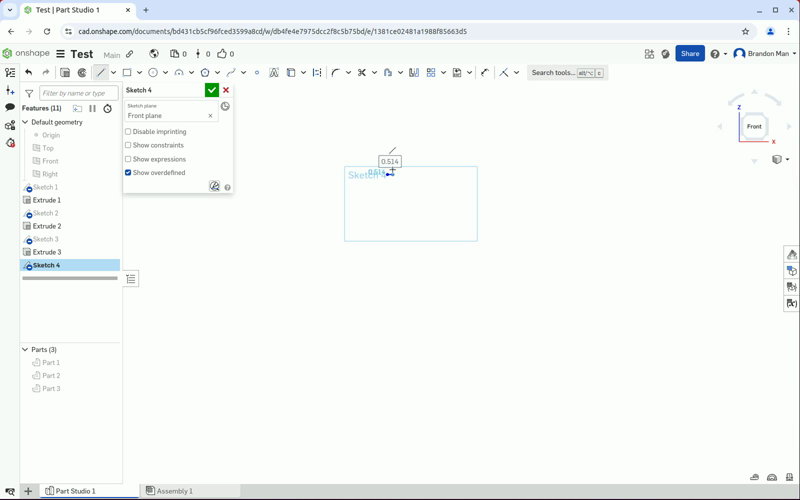
scroll(6)
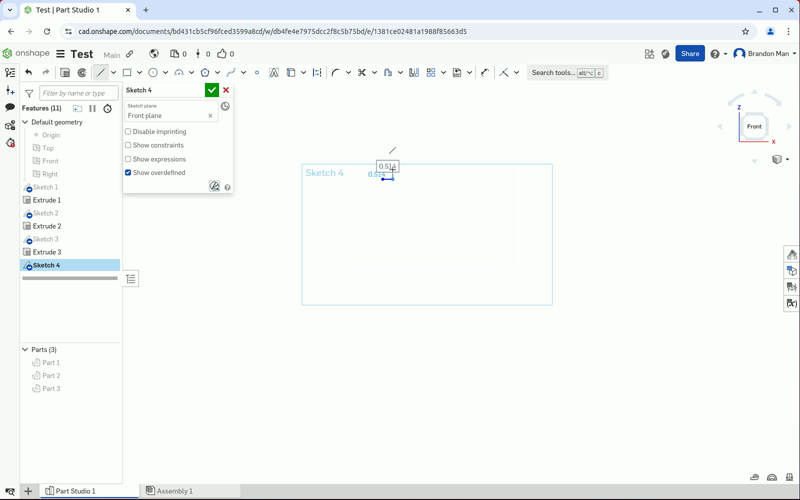
scroll(6)
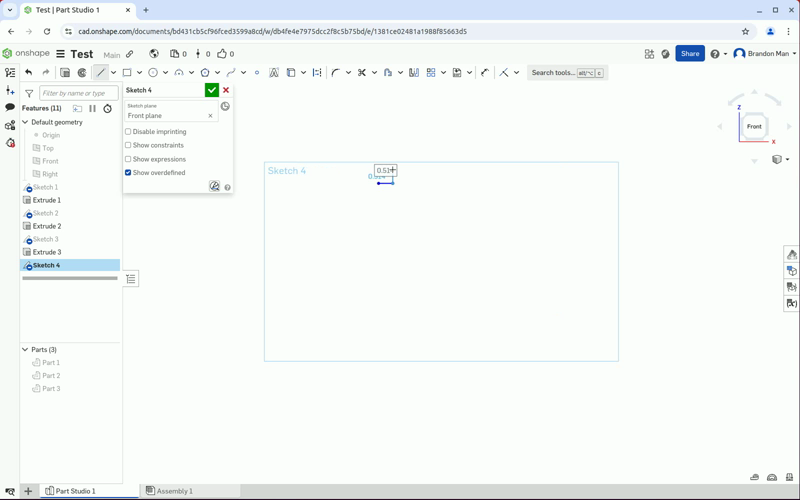
scroll(6)
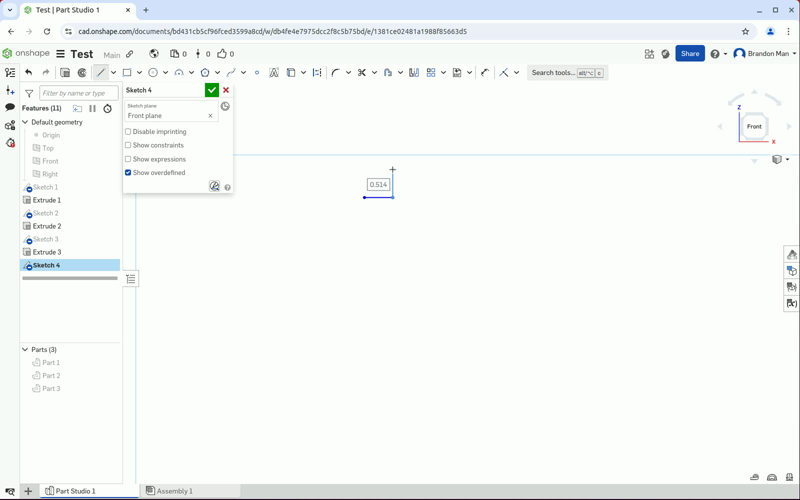
click(392, 169)
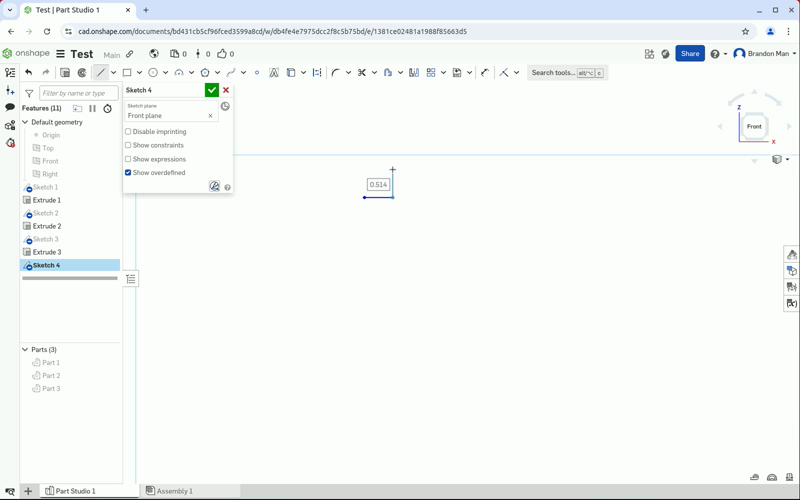
scroll(-6)
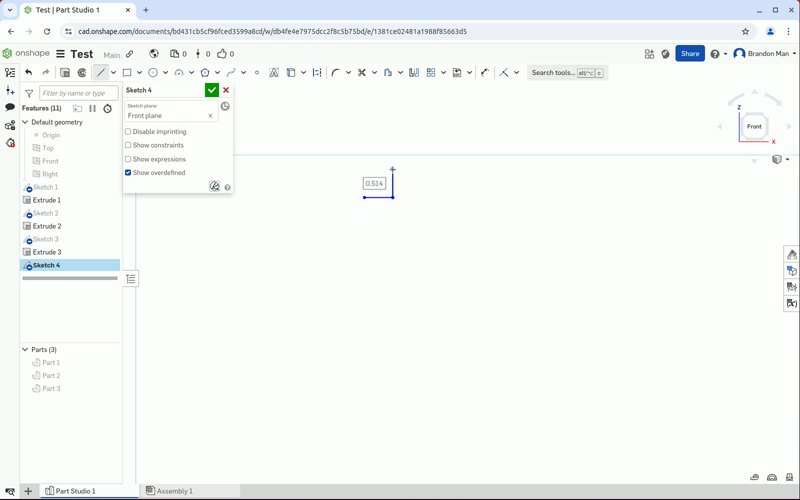
scroll(-6)
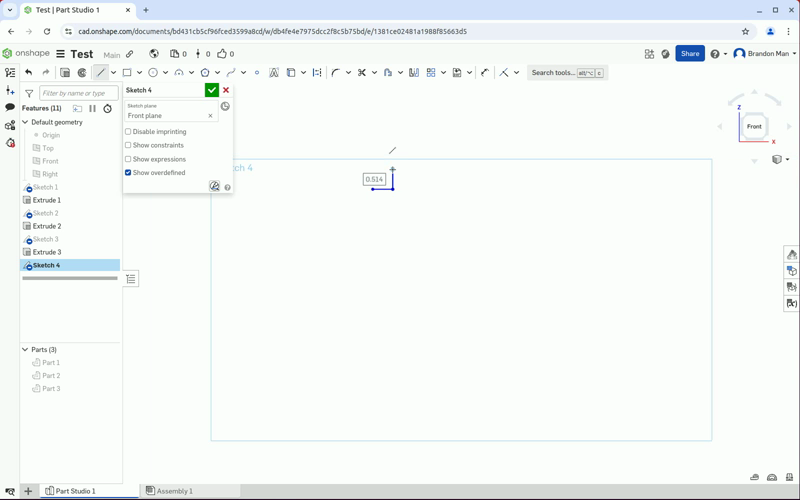
scroll(-6)
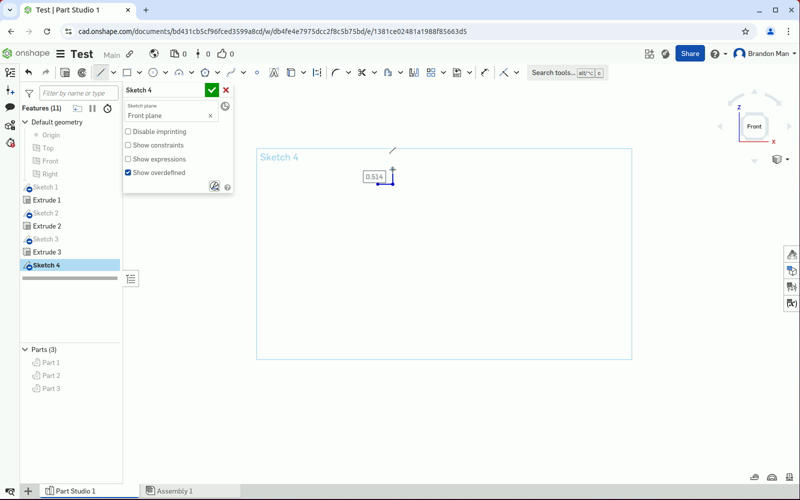
scroll(-6)
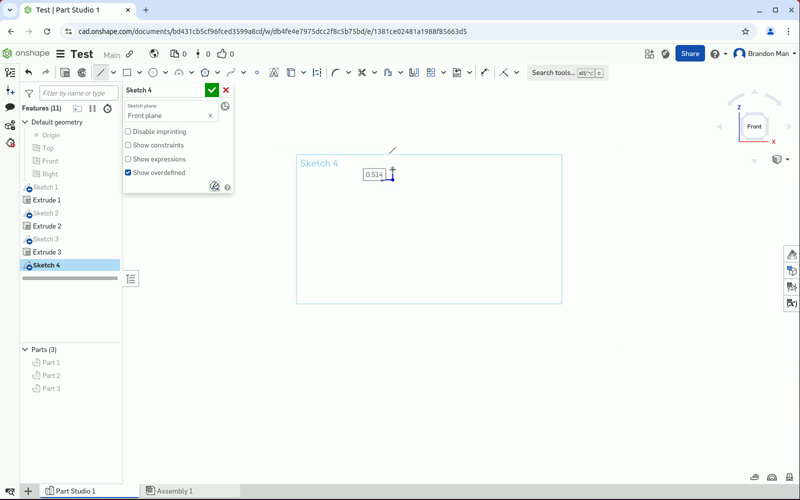
scroll(-6)
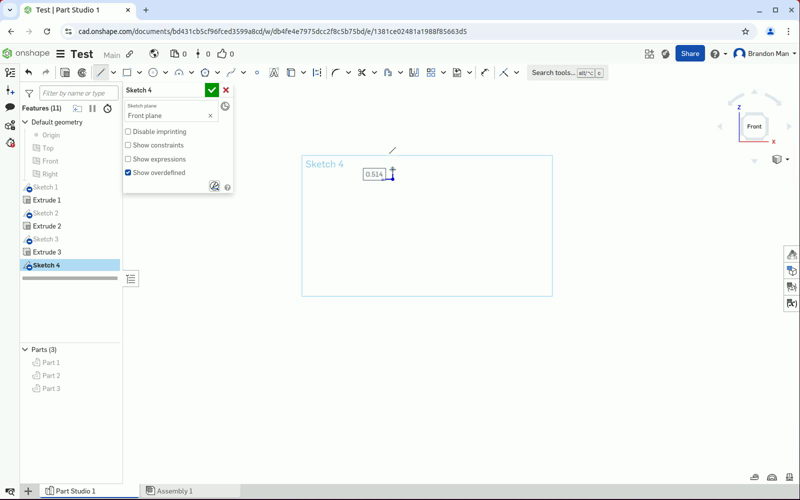
scroll(-6)
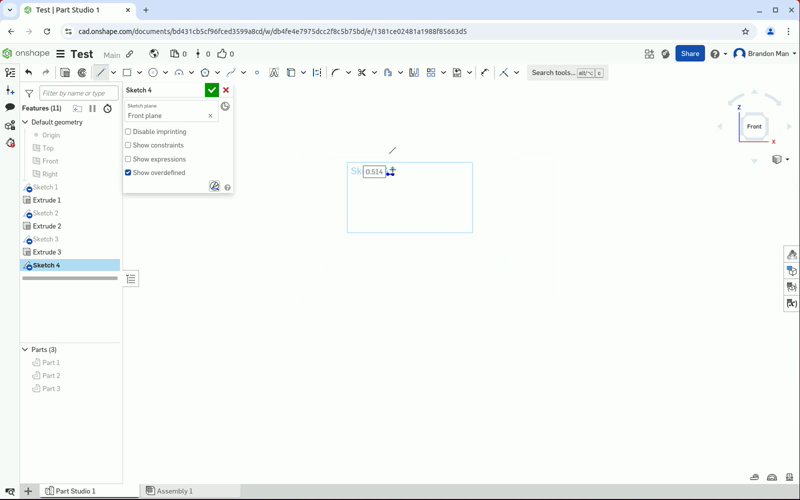
scroll(-6)
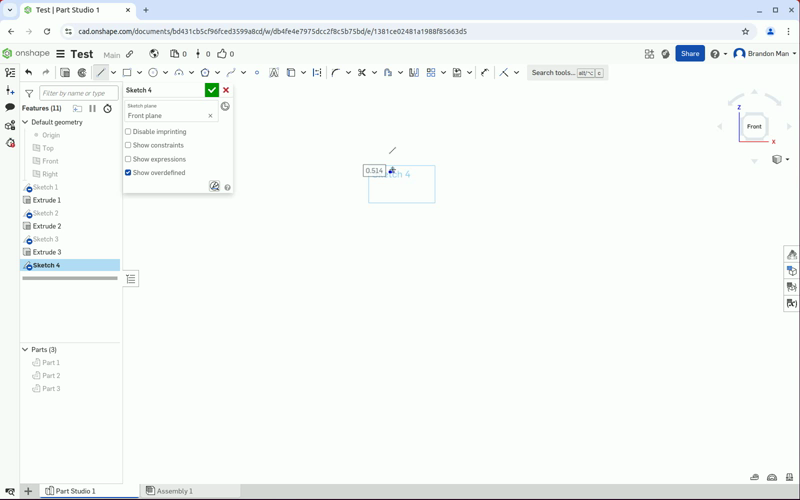
key_up(shift)
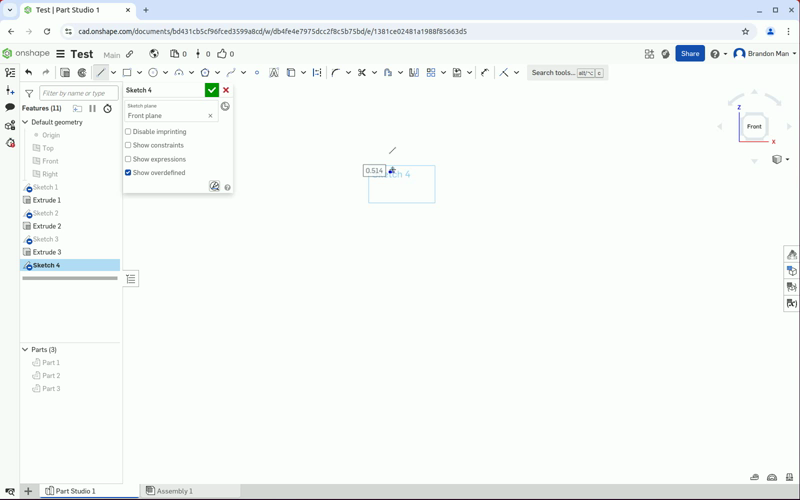
key_down(shift)
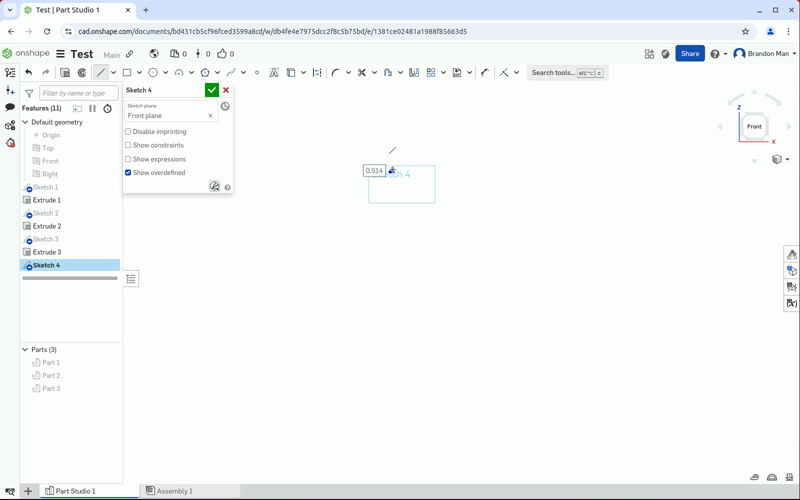
mouse_move(422, 169)
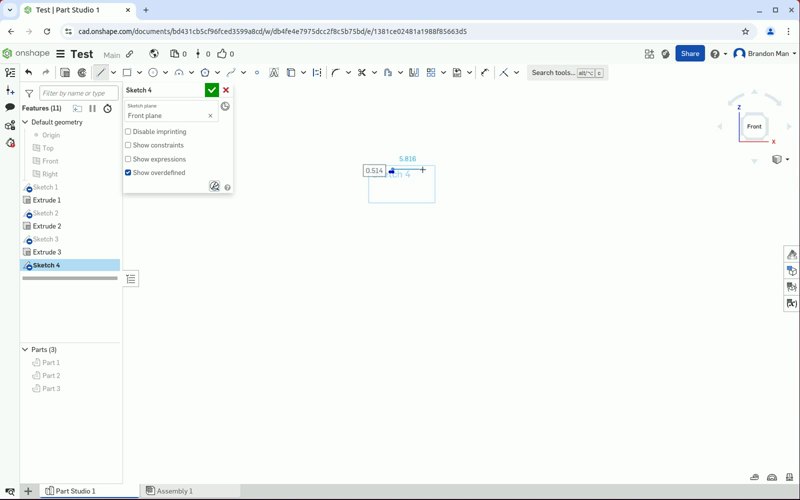
mouse_move(390, 169)
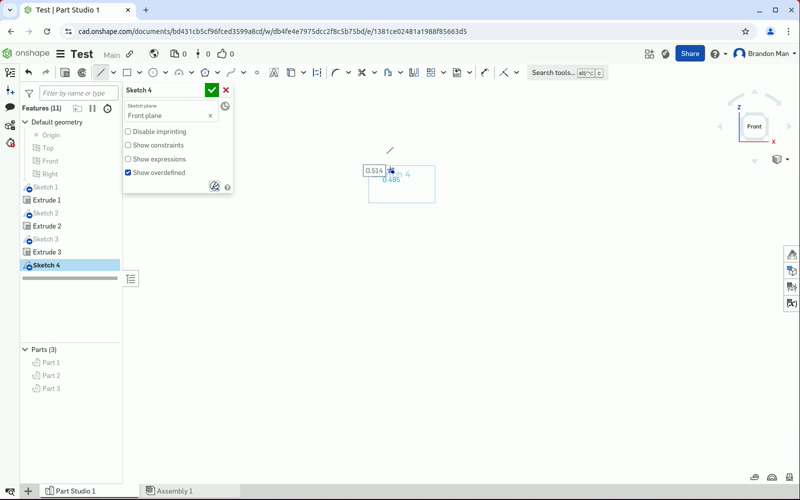
scroll(6)
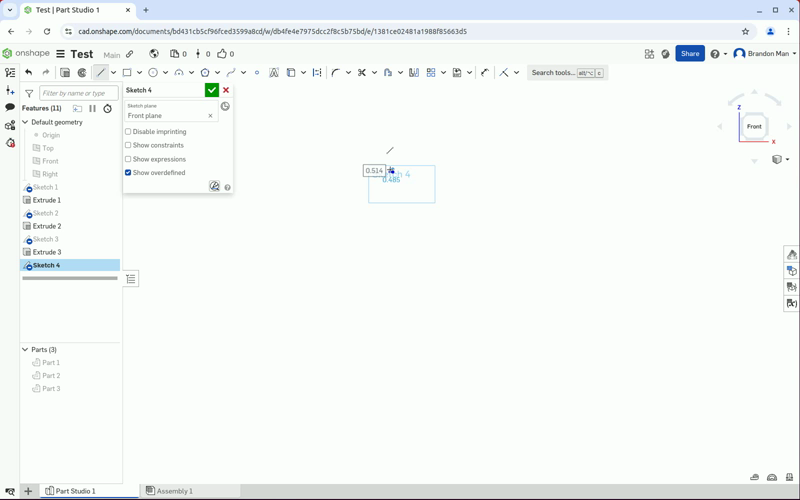
scroll(6)
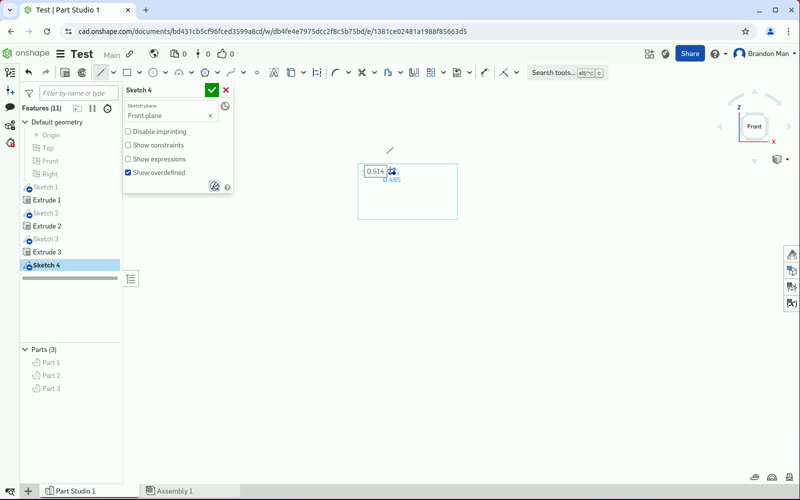
scroll(6)
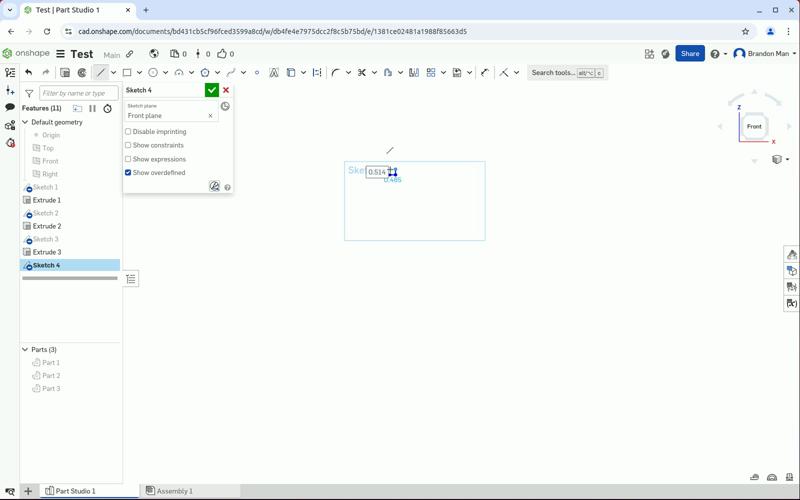
scroll(6)
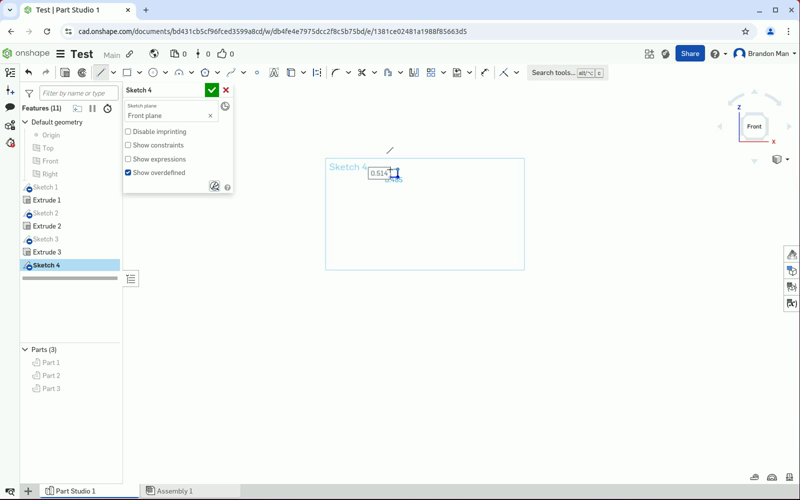
scroll(6)
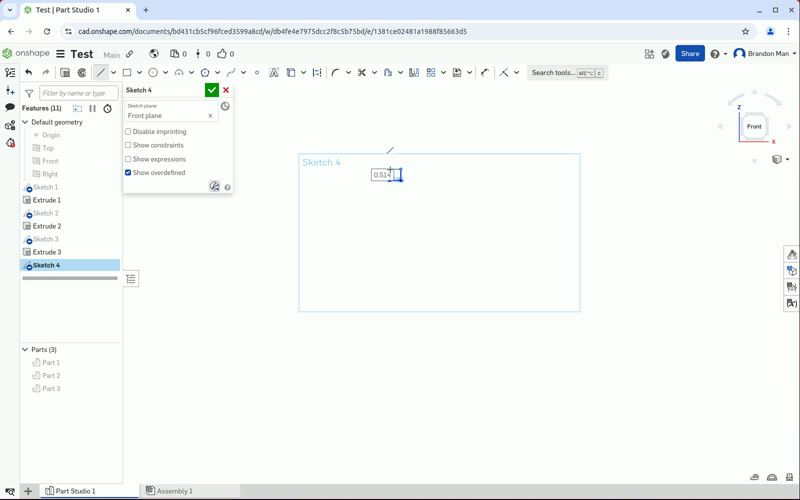
scroll(6)
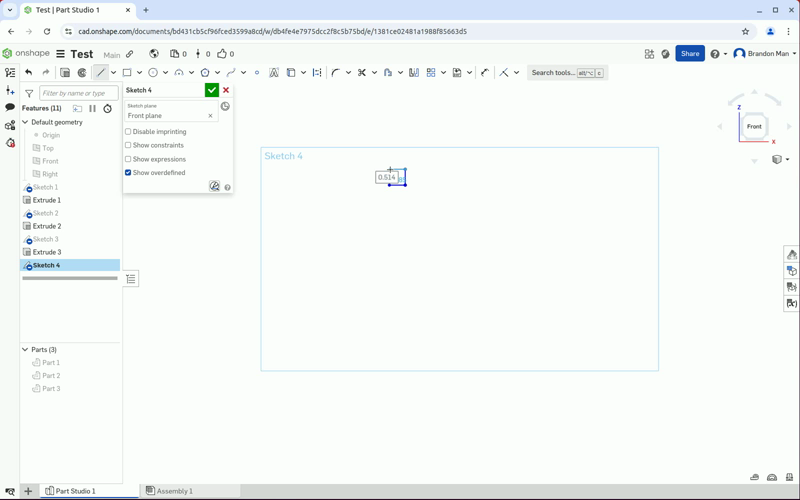
scroll(6)
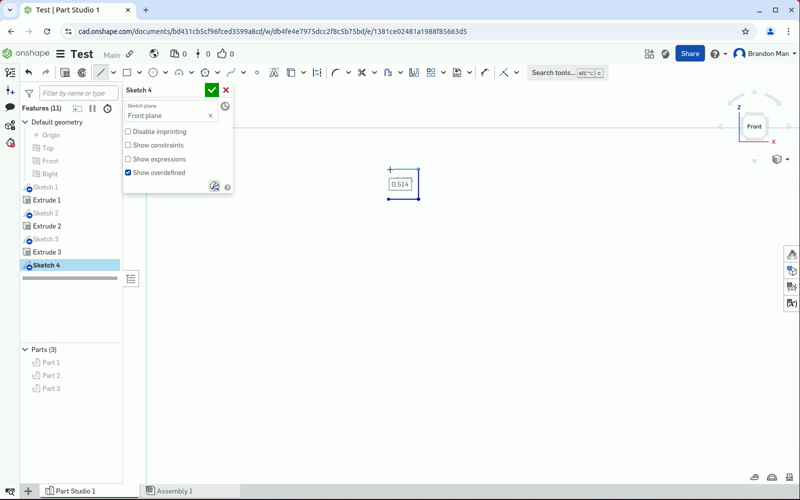
click(390, 169)
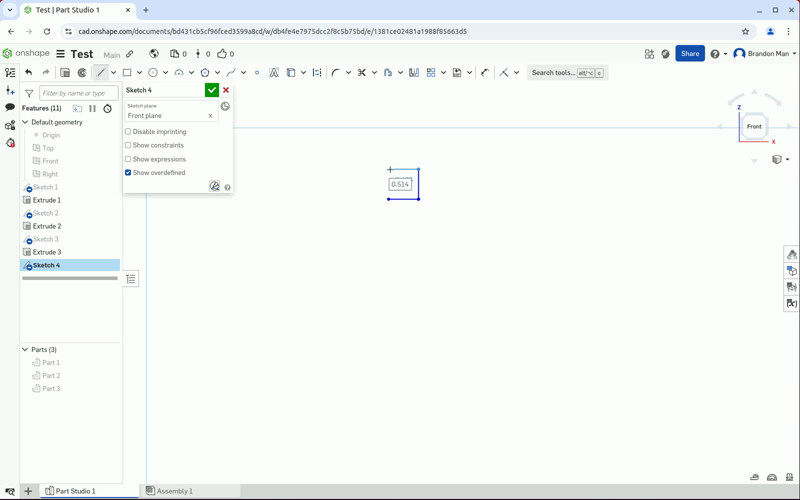
scroll(-6)
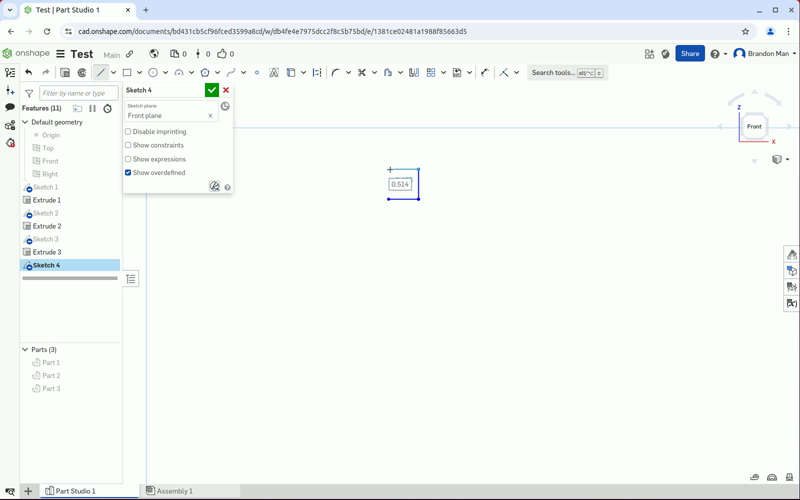
scroll(-6)
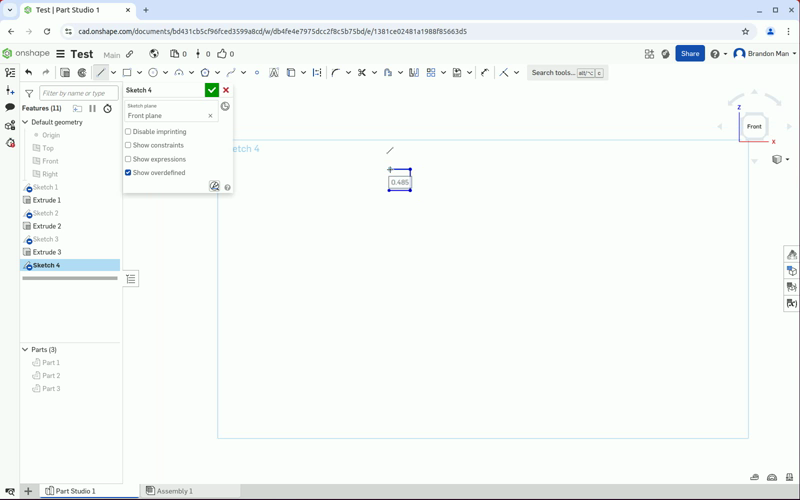
scroll(-6)
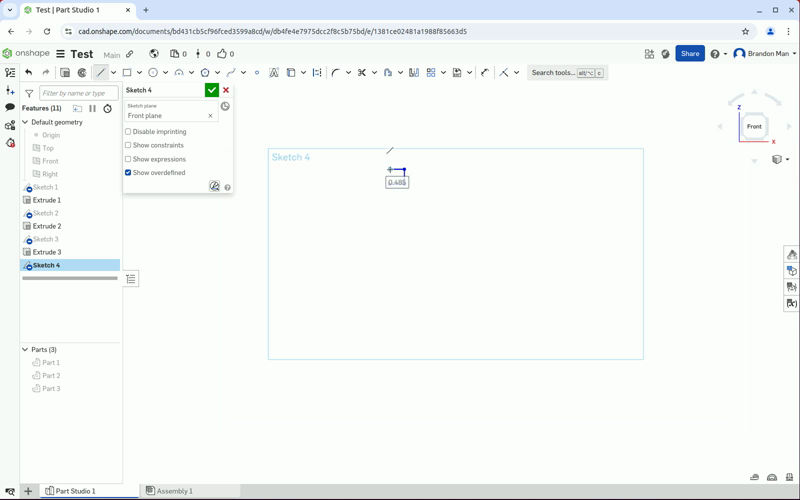
scroll(-6)
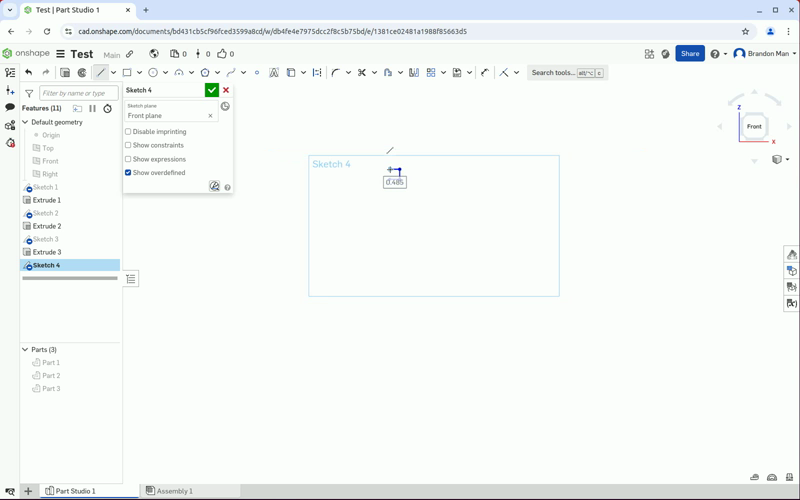
scroll(-6)
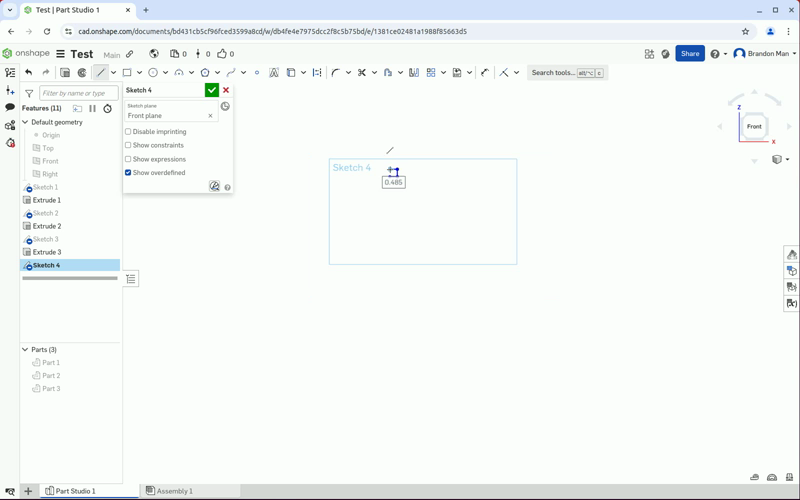
scroll(-6)
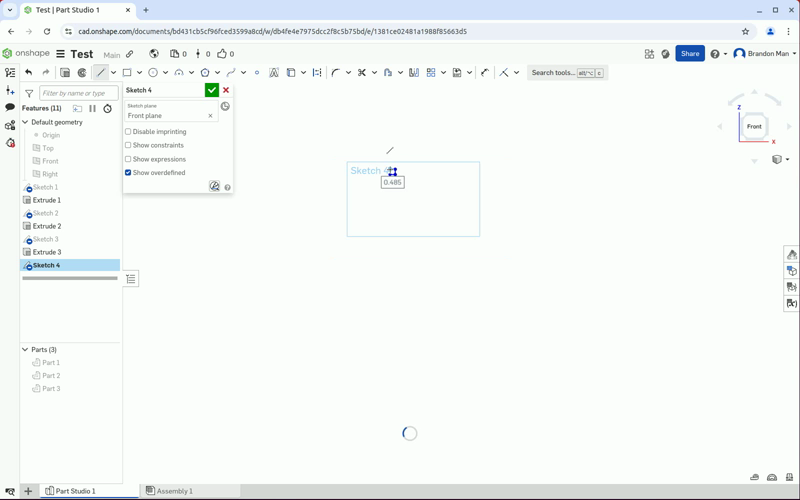
scroll(-6)
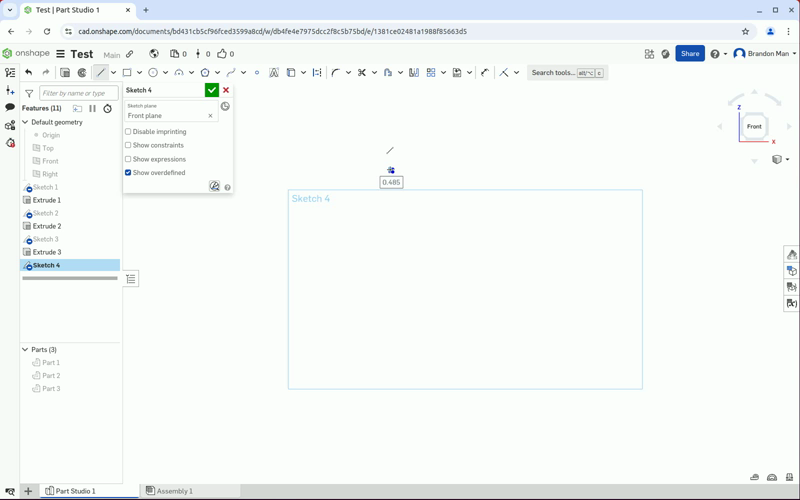
key_up(shift)
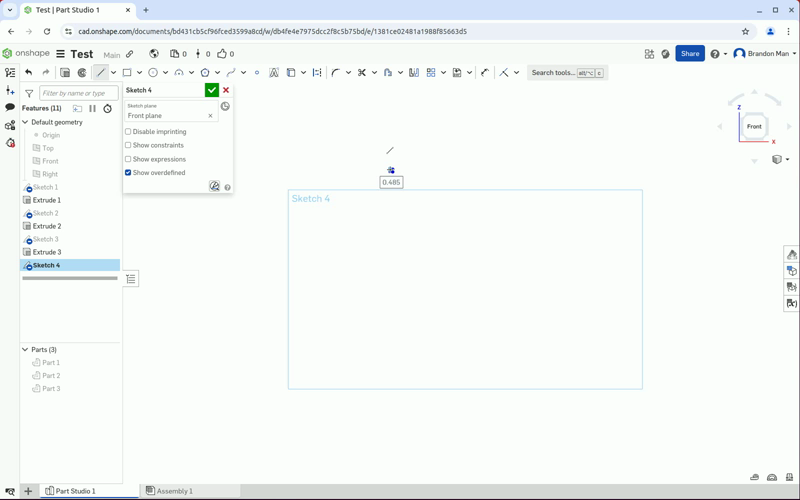
mouse_move(420, 169)
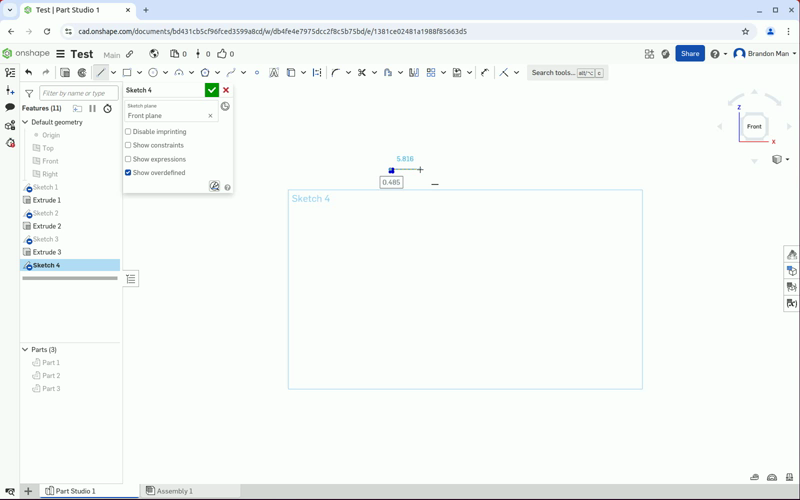
key_down(shift)
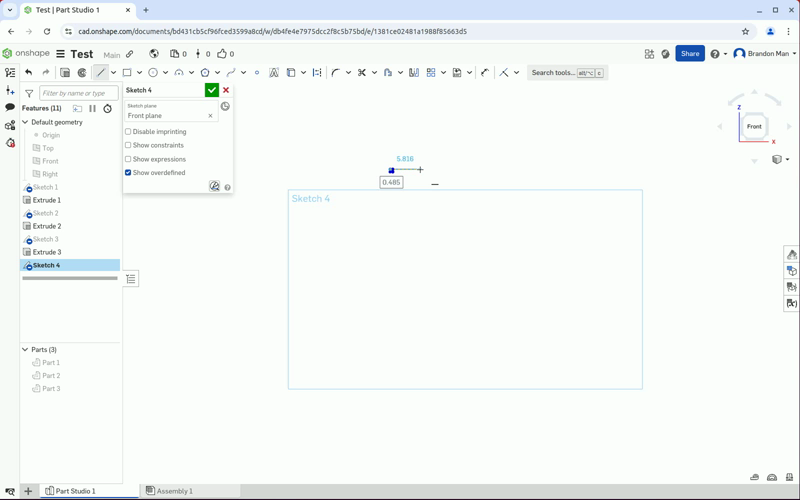
mouse_move(390, 171)
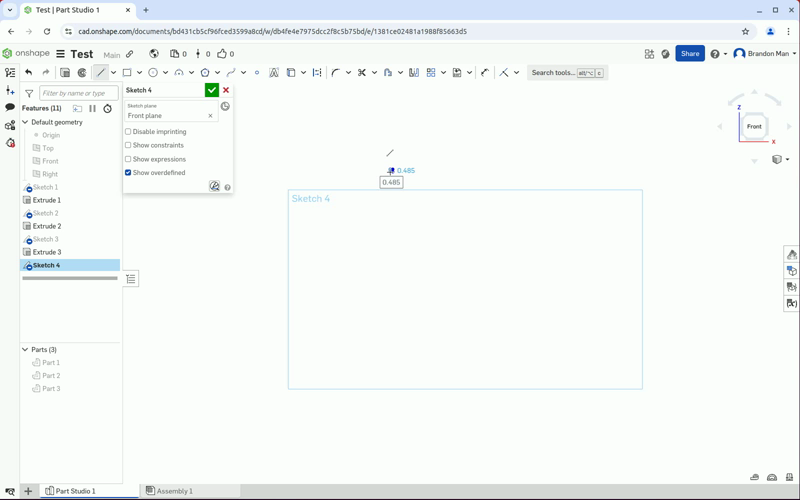
scroll(6)
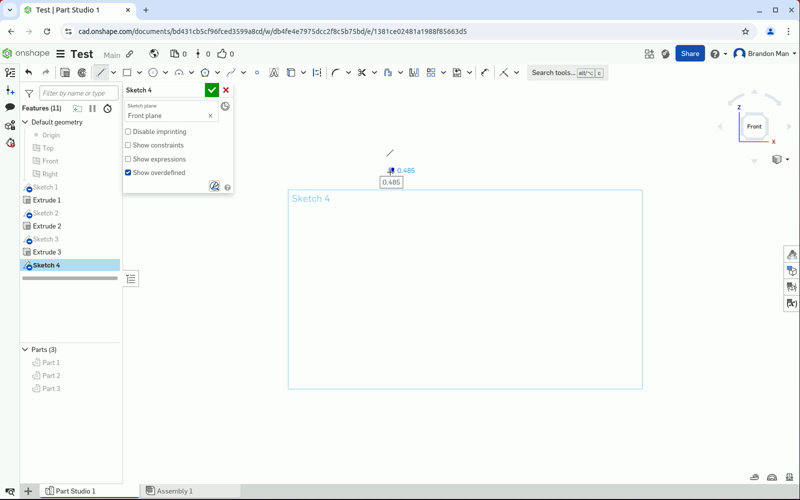
scroll(6)
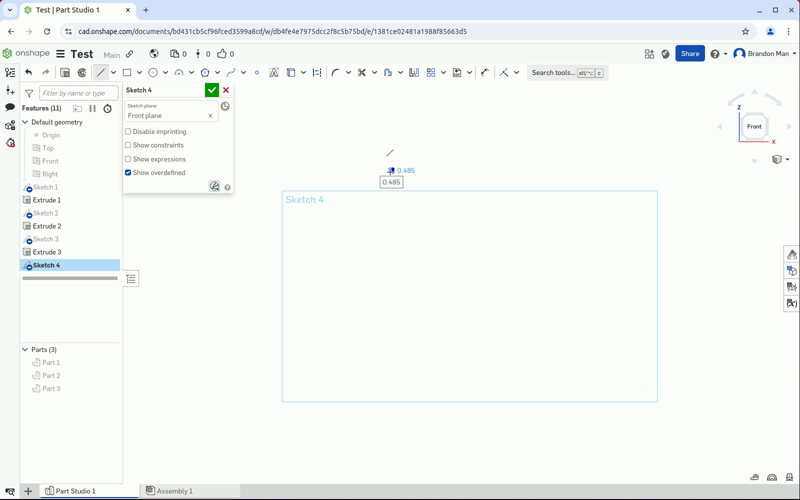
scroll(6)
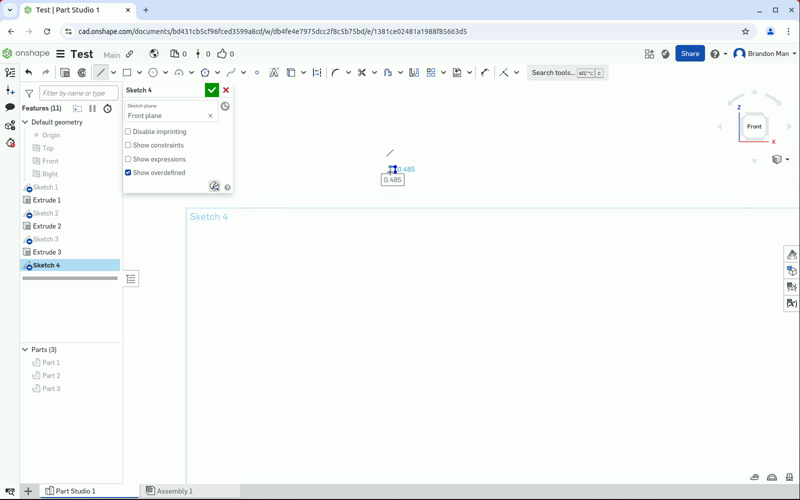
scroll(6)
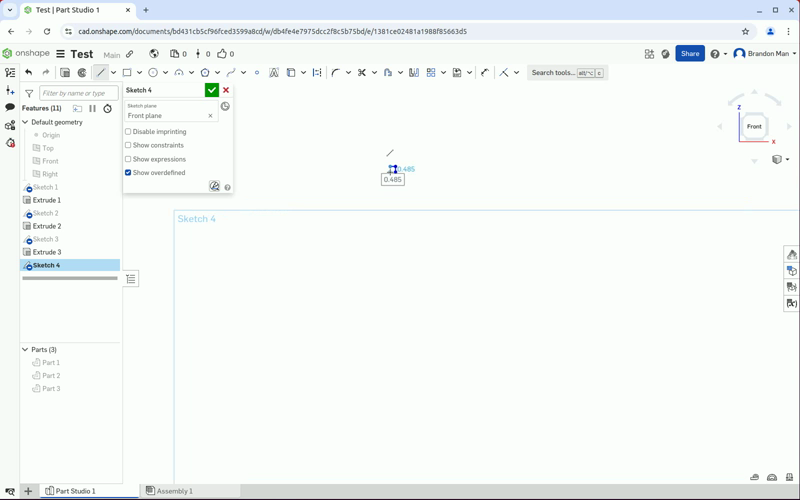
scroll(6)
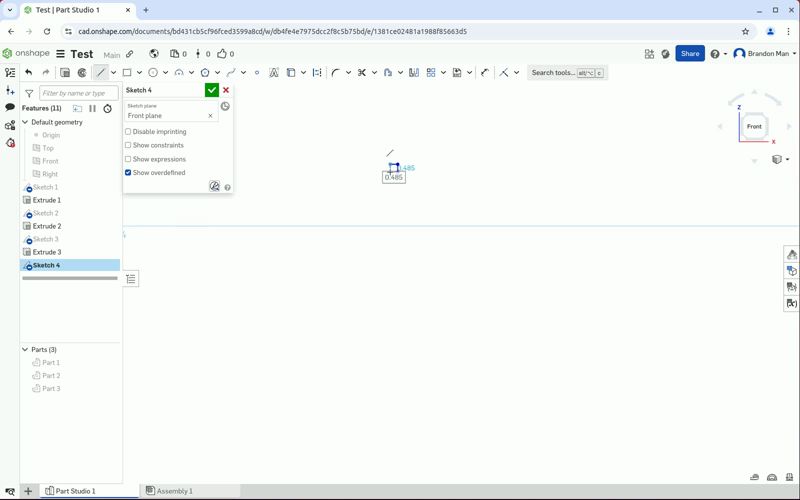
scroll(6)
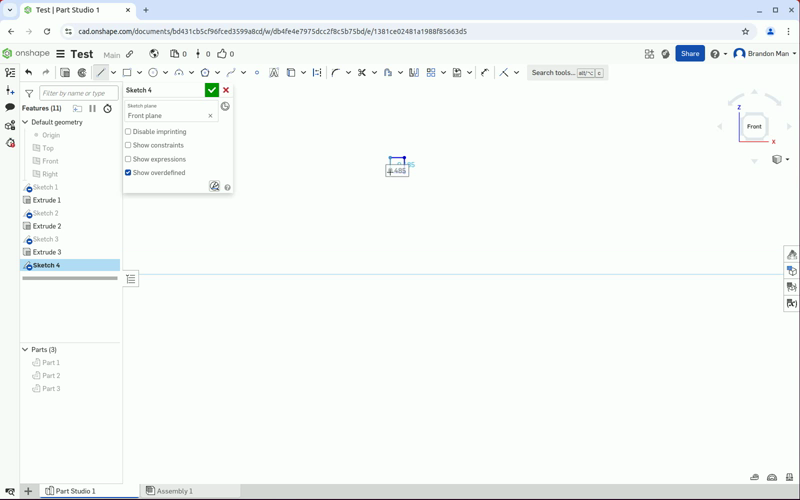
scroll(6)
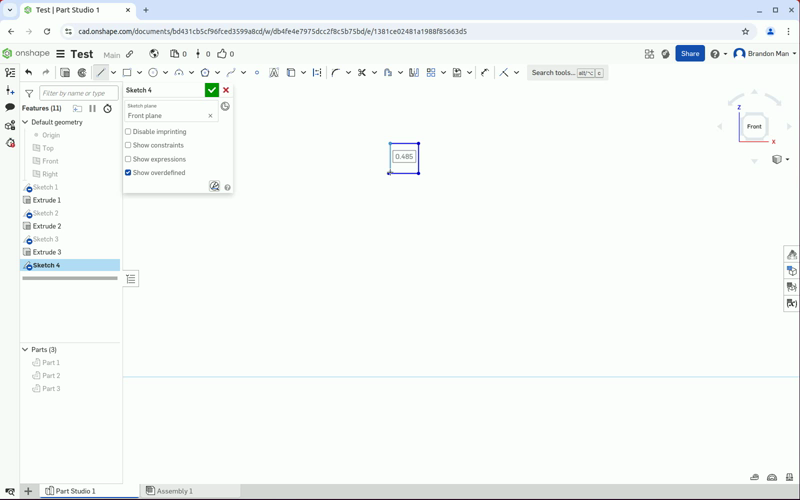
key_up(shift)
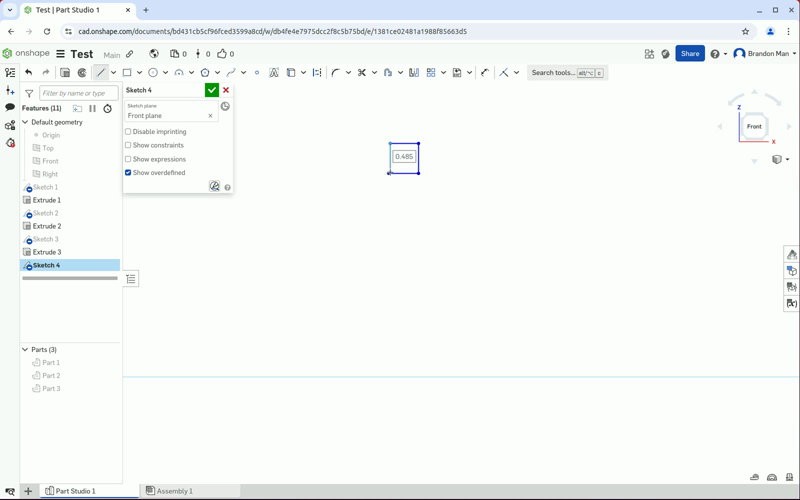
click(390, 171)
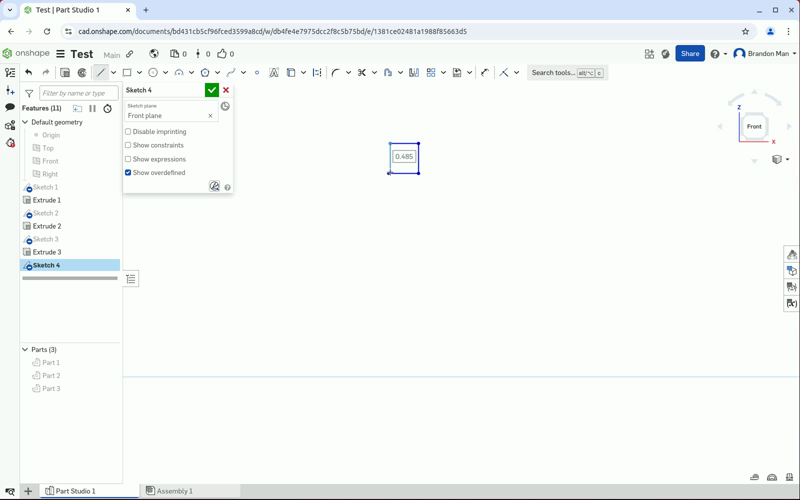
scroll(-6)
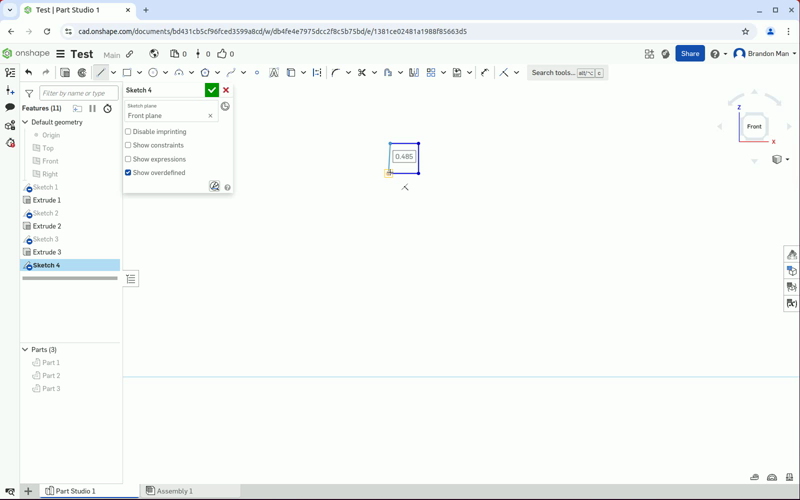
scroll(-6)
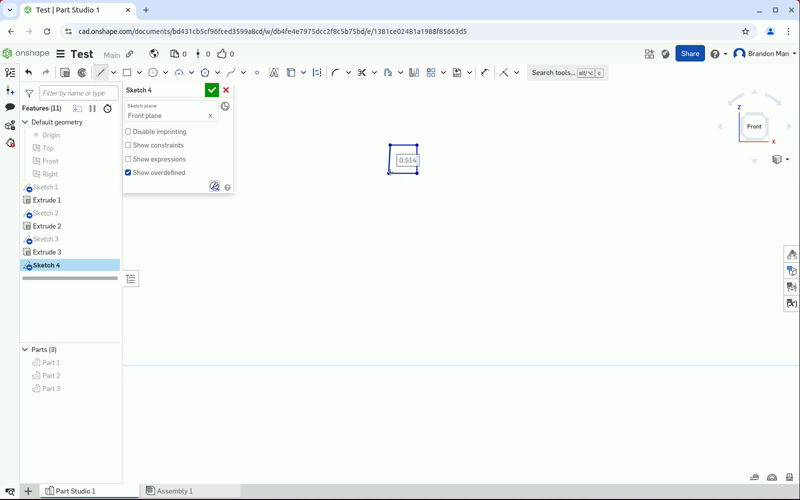
scroll(-6)
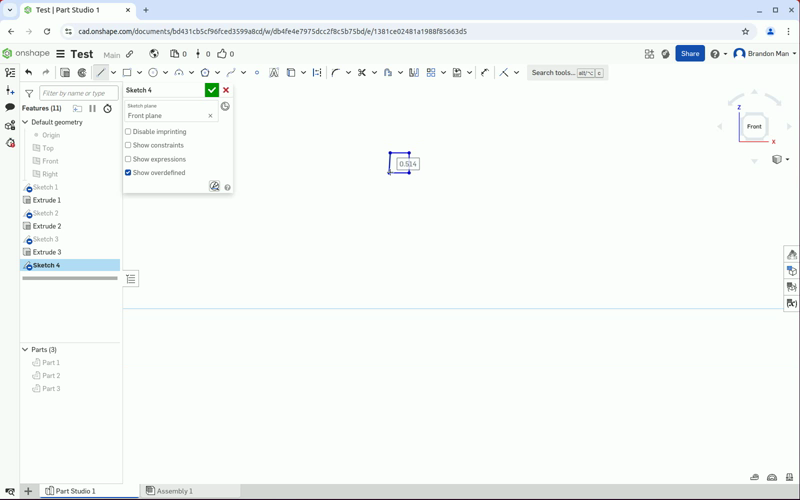
scroll(-6)
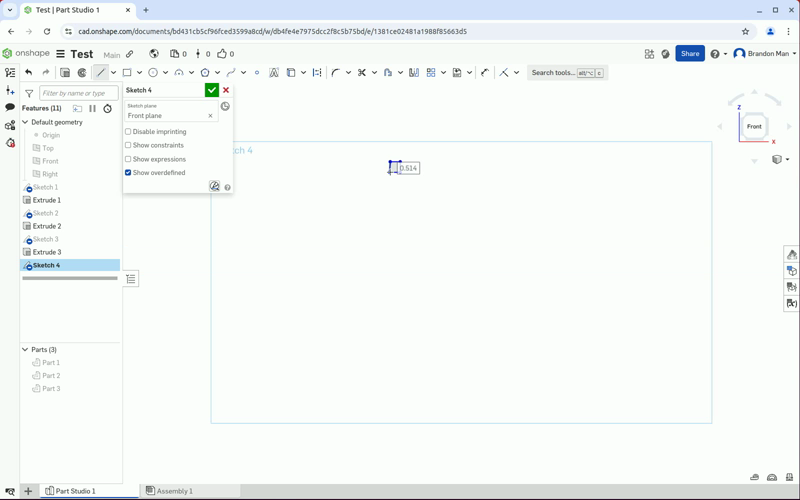
scroll(-6)
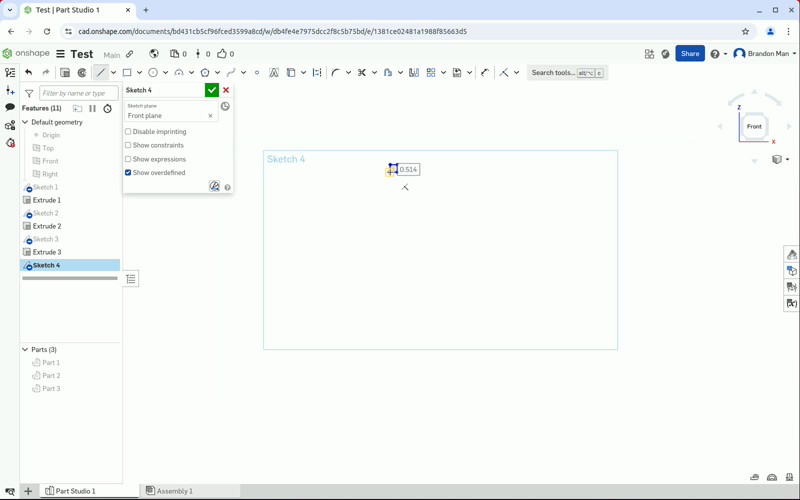
scroll(-6)
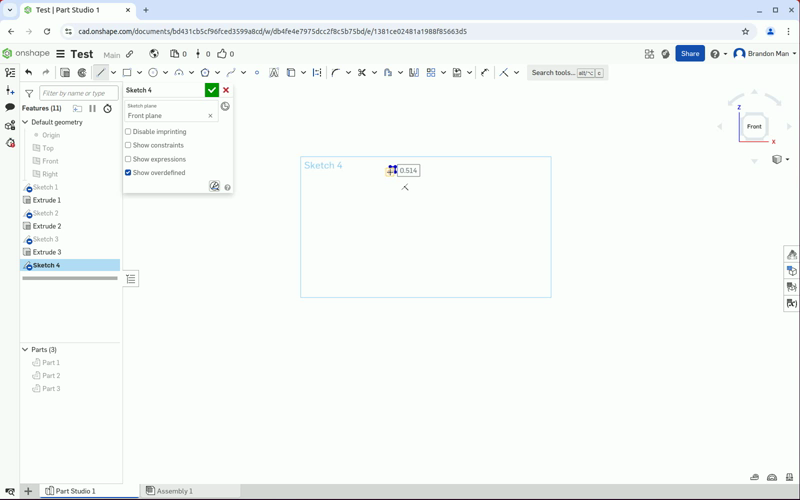
scroll(-6)
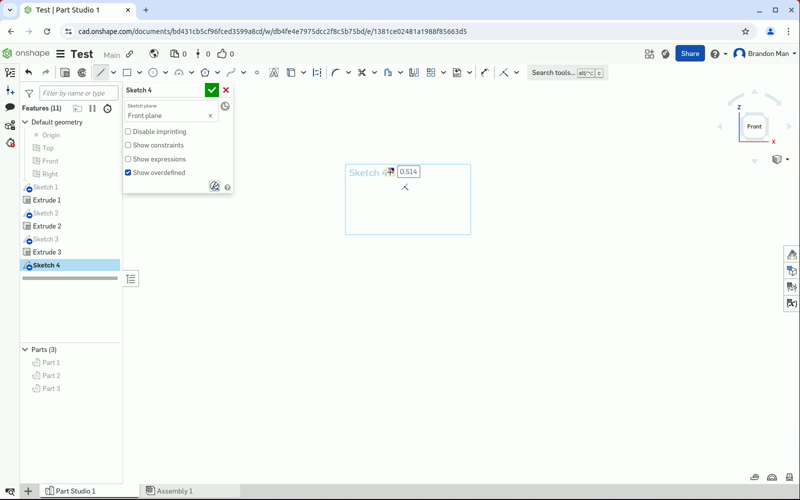
key(esc)
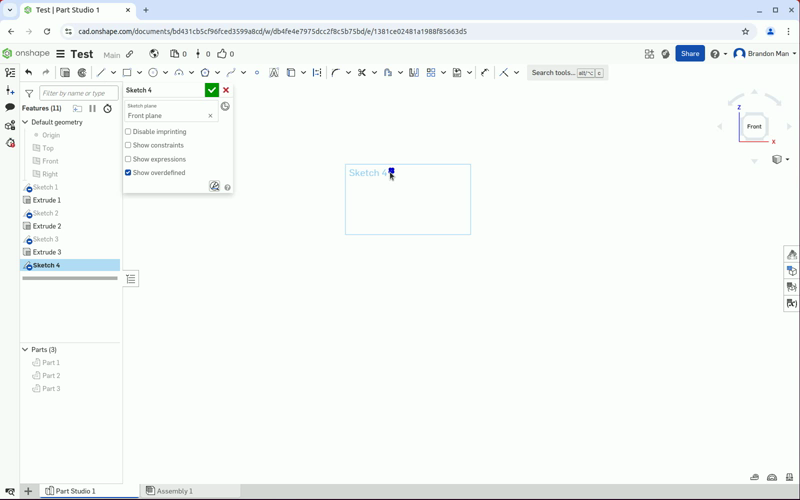
mouse_move(390, 170)
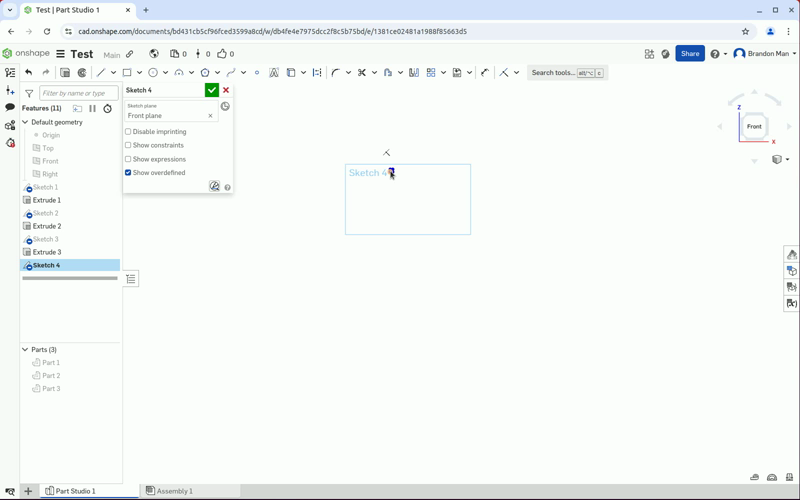
scroll(6)
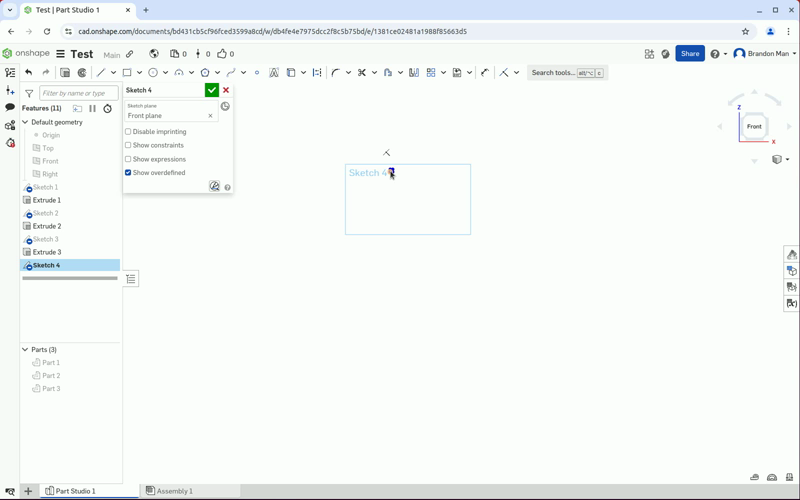
scroll(6)
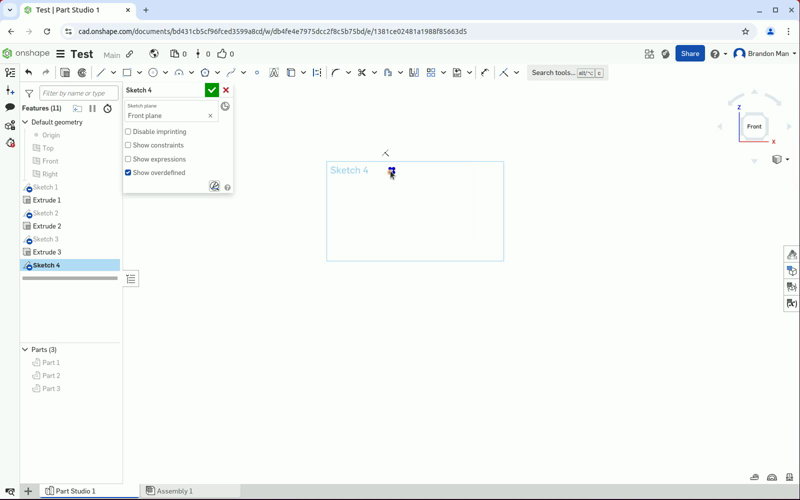
scroll(6)
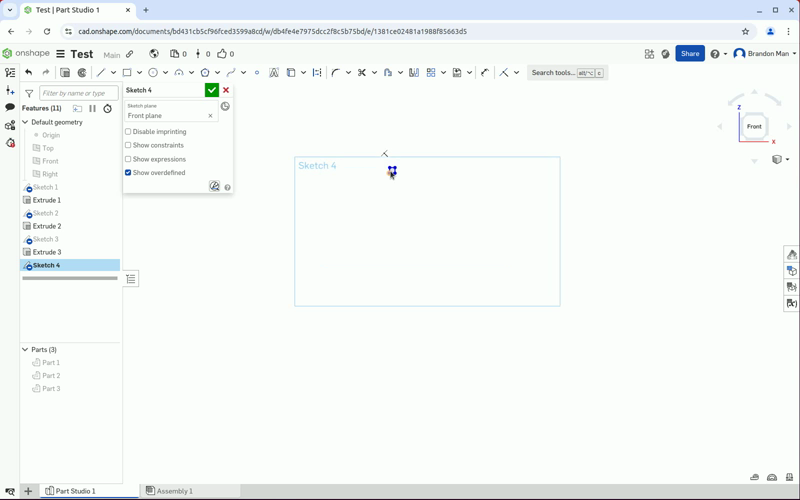
scroll(6)
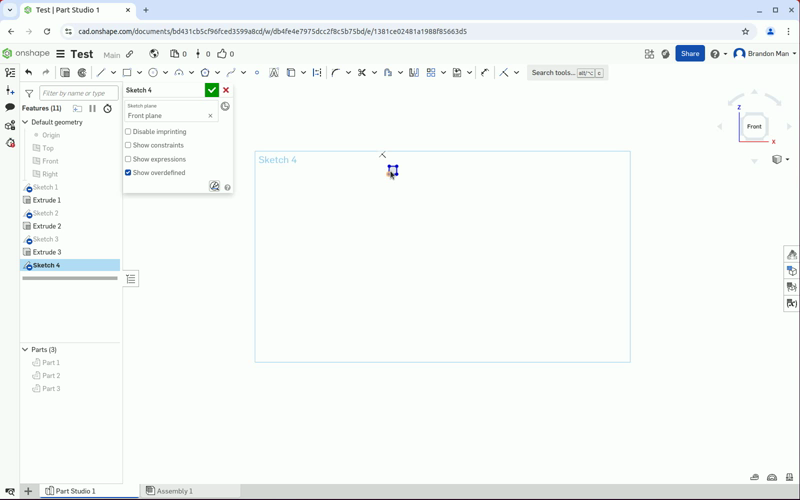
scroll(6)
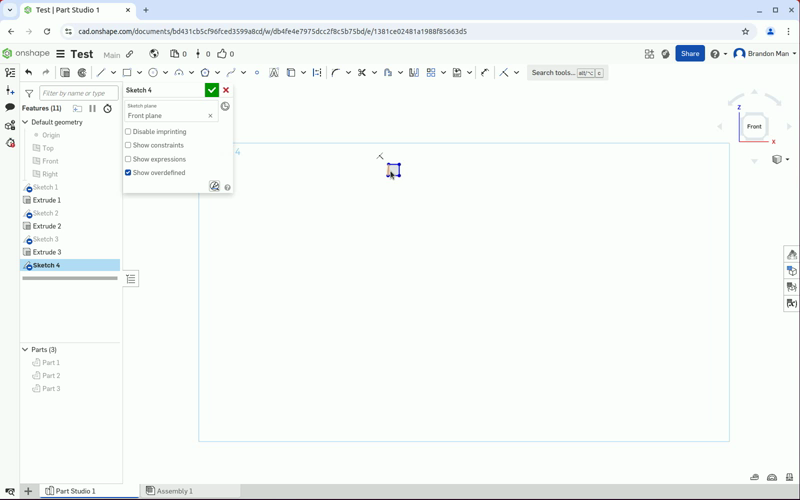
scroll(6)
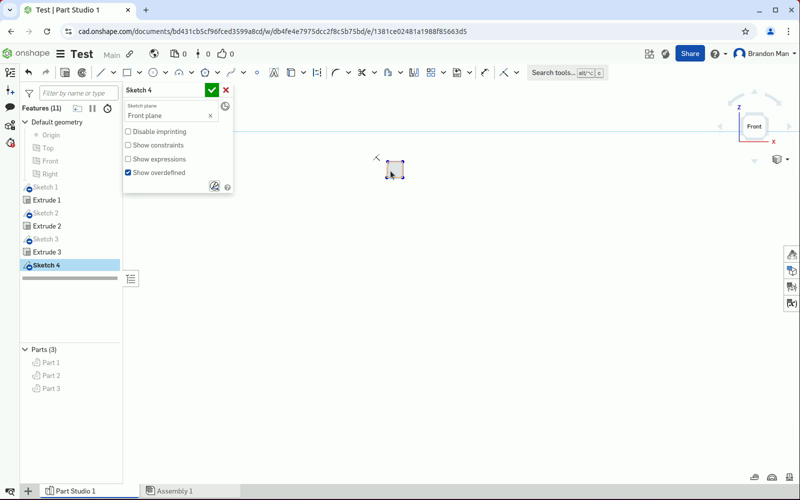
scroll(6)
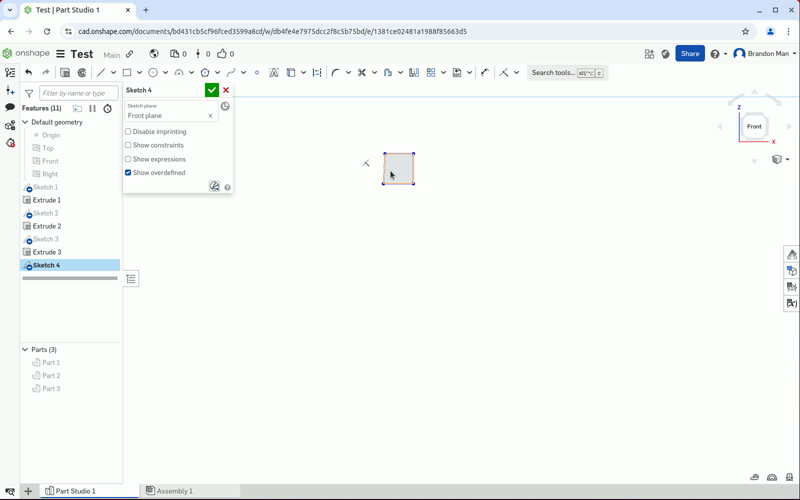
click(390, 170)
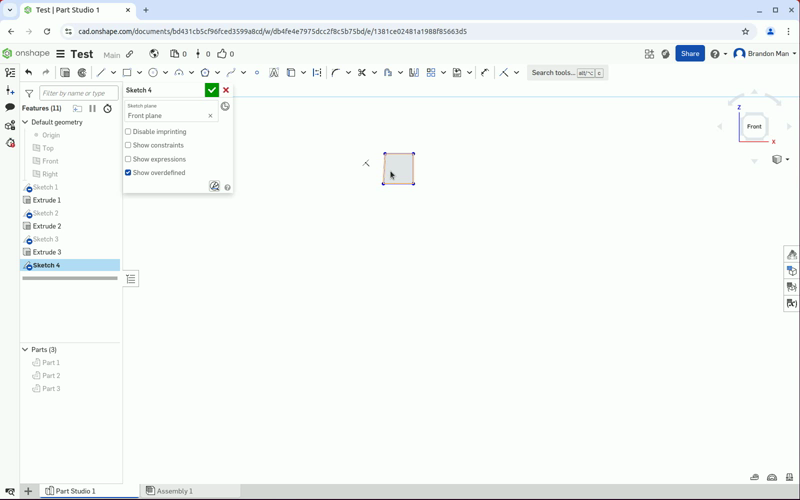
scroll(-6)
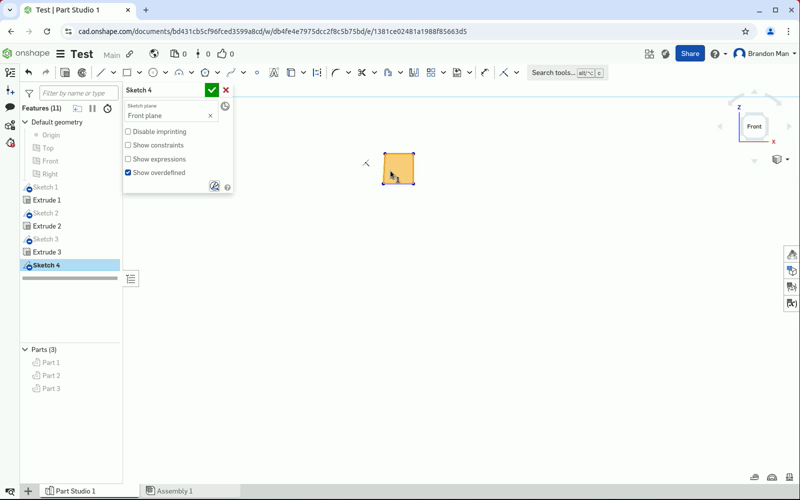
scroll(-6)
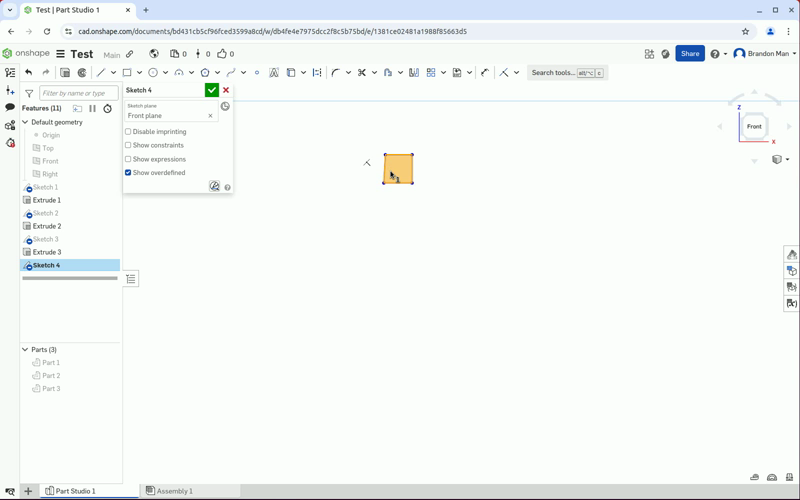
scroll(-6)
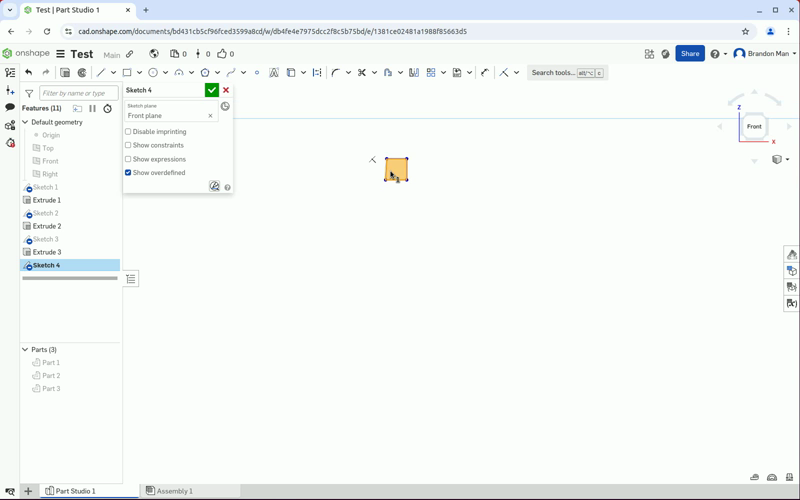
scroll(-6)
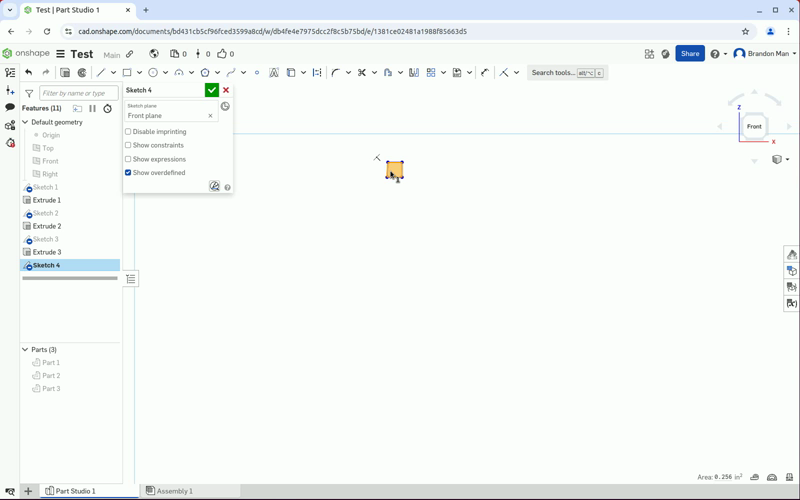
scroll(-6)
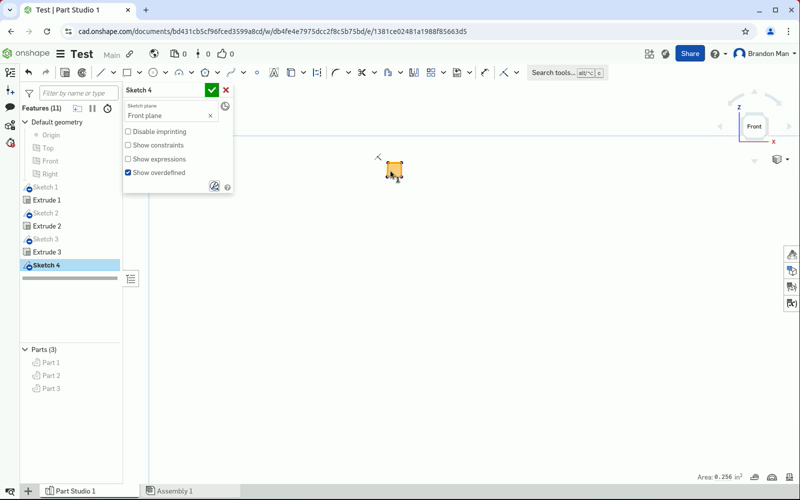
scroll(-6)
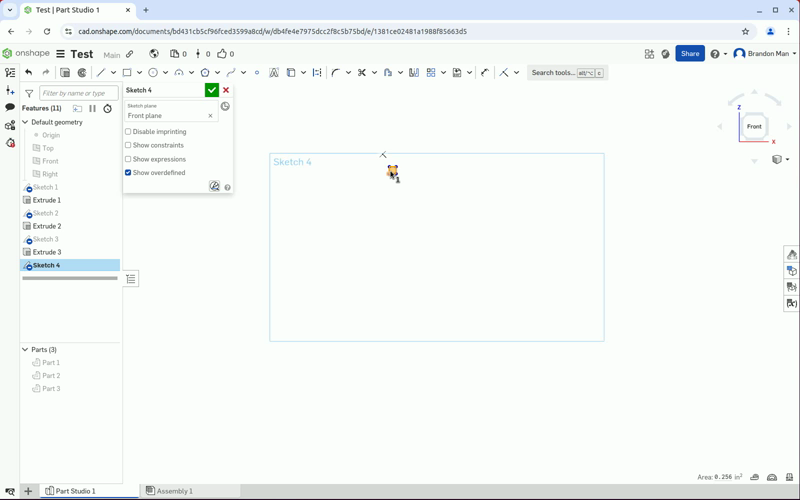
scroll(-6)
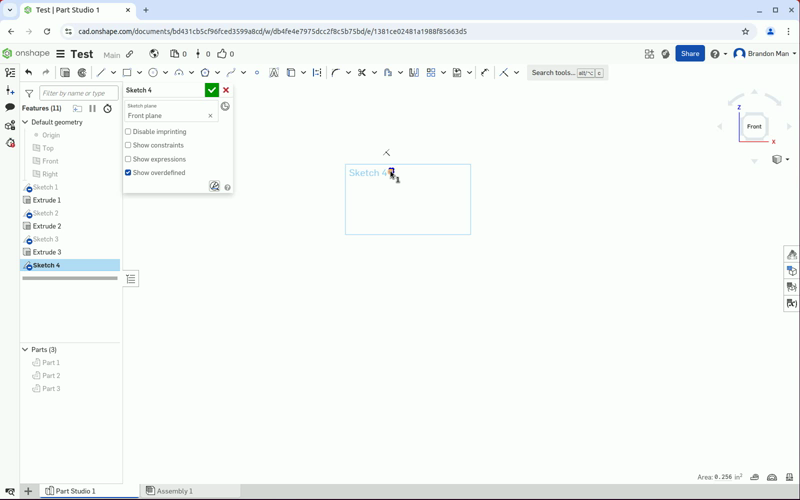
mouse_move(73, 352)
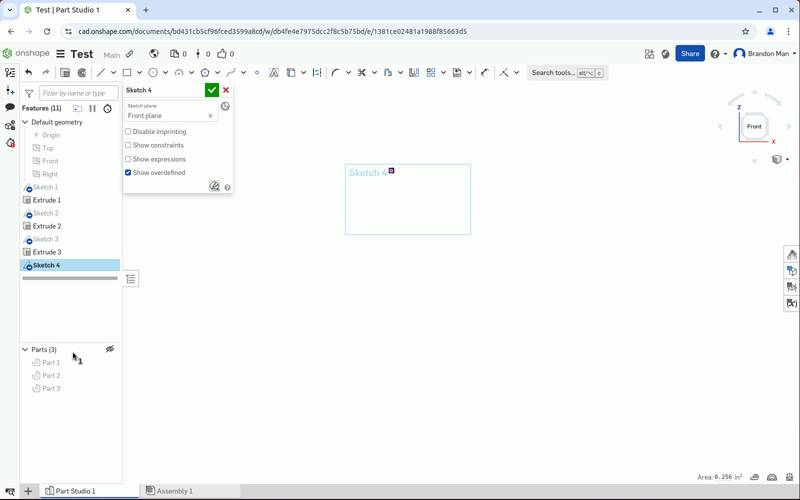
key(shift+y)
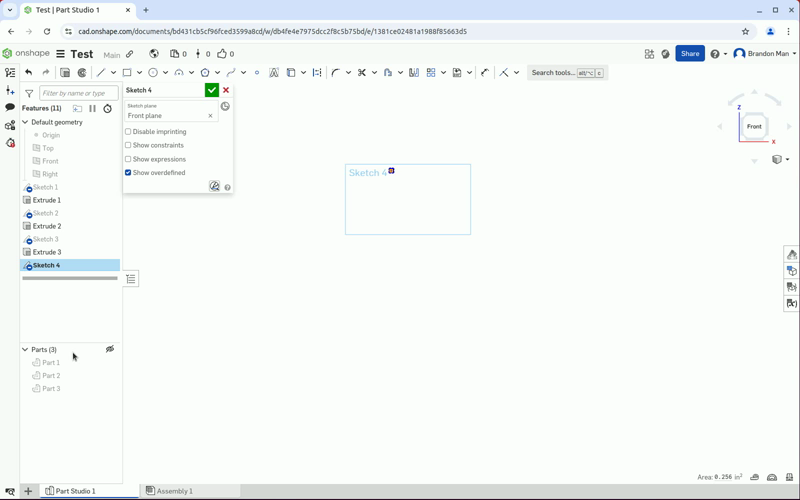
key(shift+e)
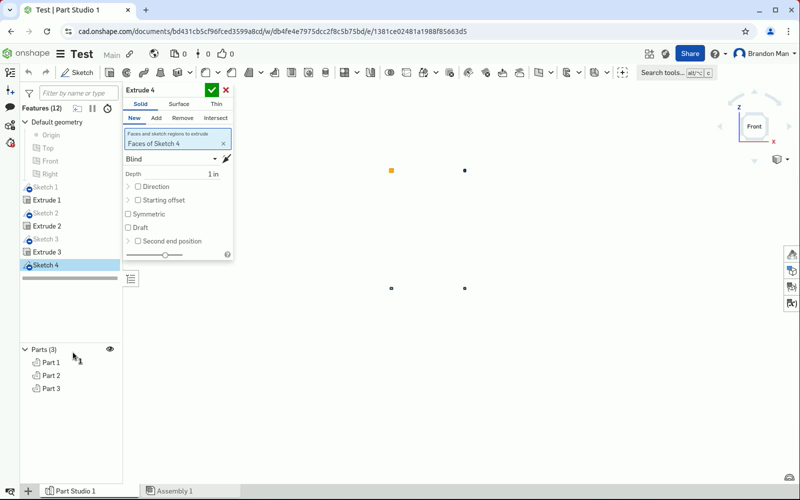
mouse_move(143, 106)
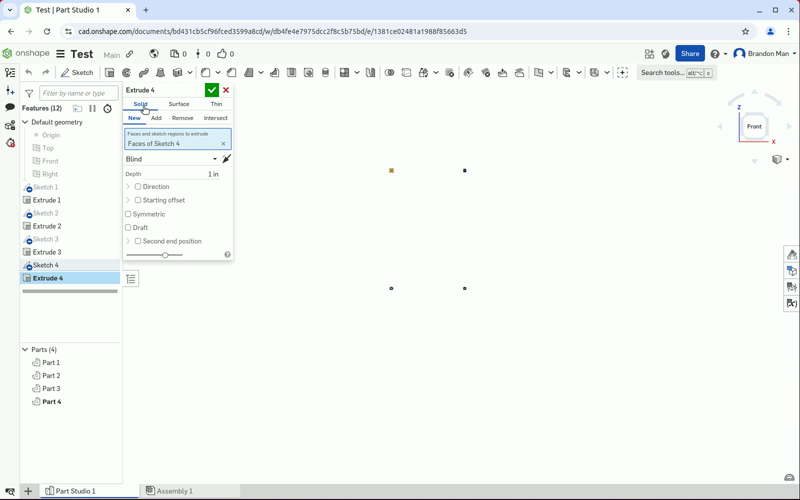
click(143, 106)
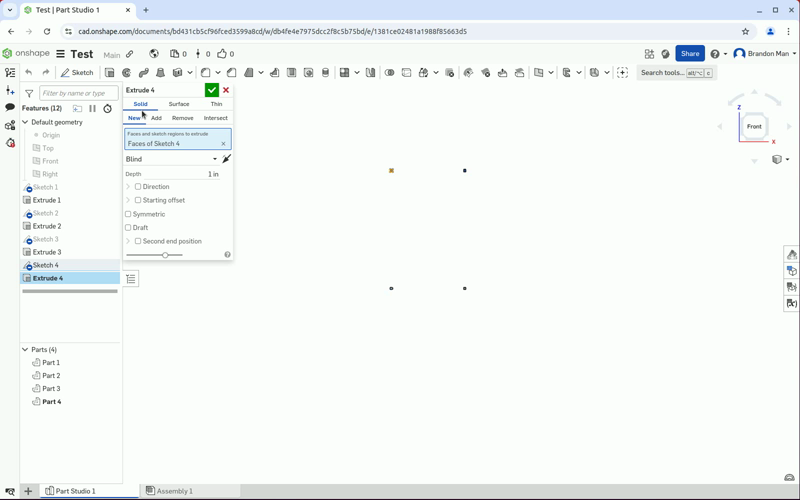
mouse_move(137, 120)
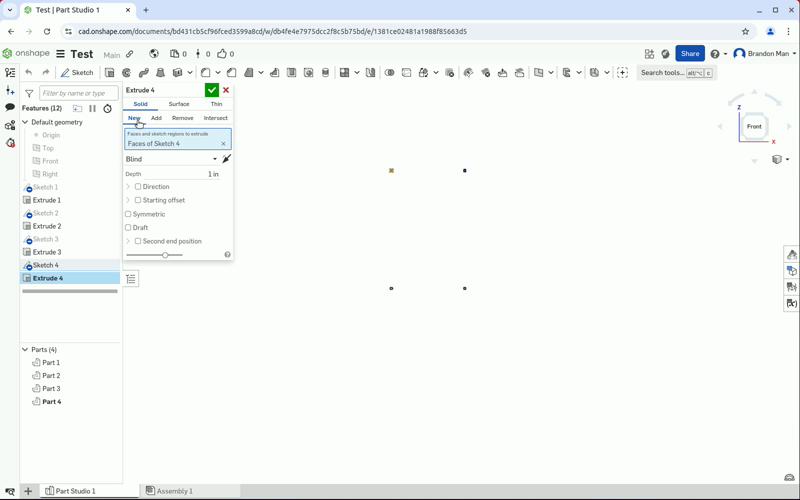
click(137, 120)
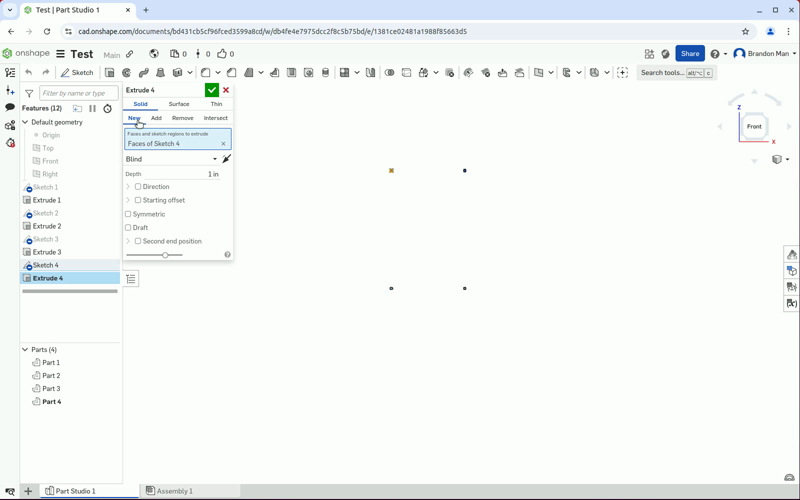
key(tab, 4)
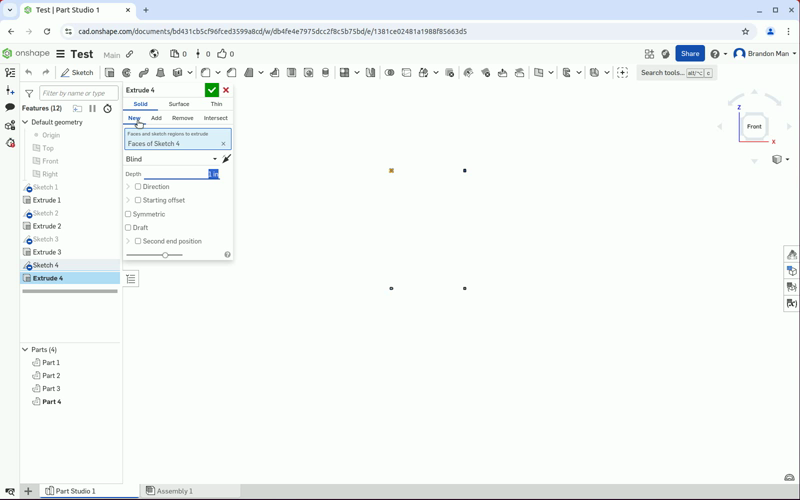
text(3.37)
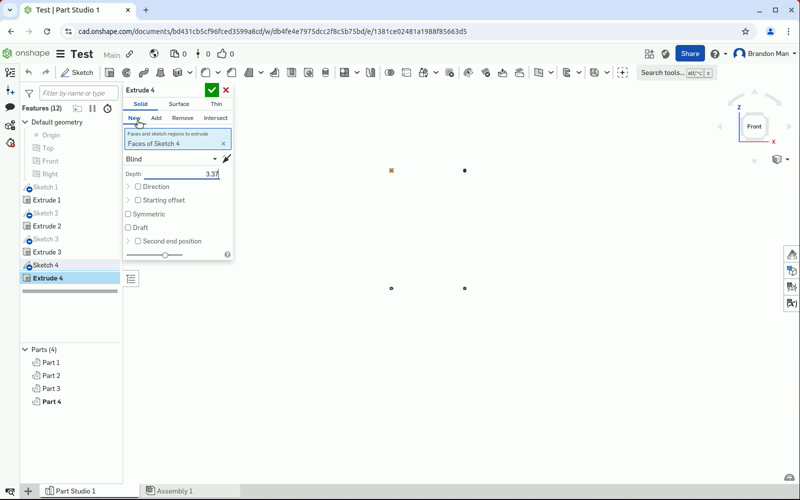
key(enter)
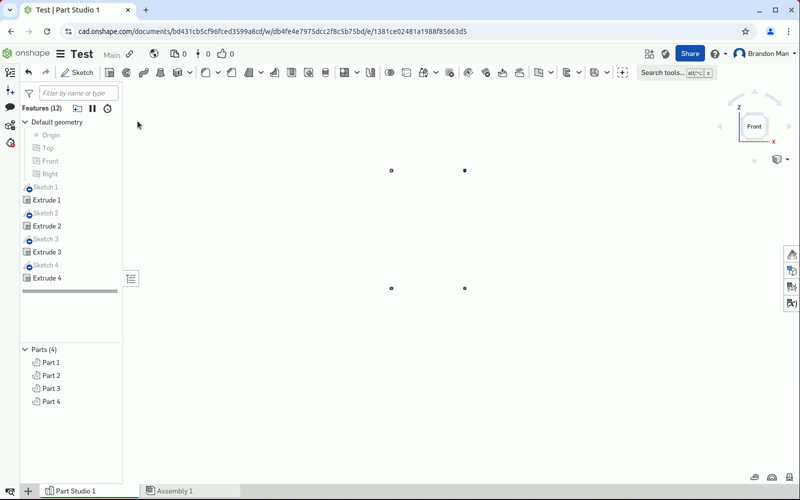
key(shift+h)
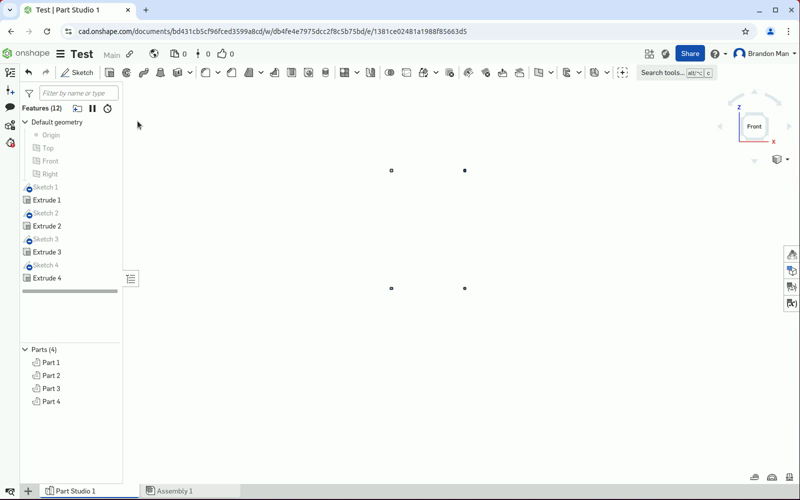
key(shift+h)
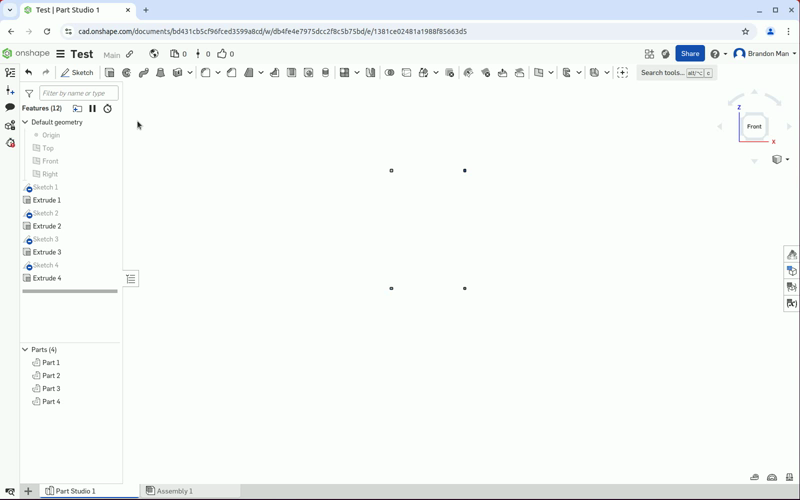
mouse_move(73, 189)
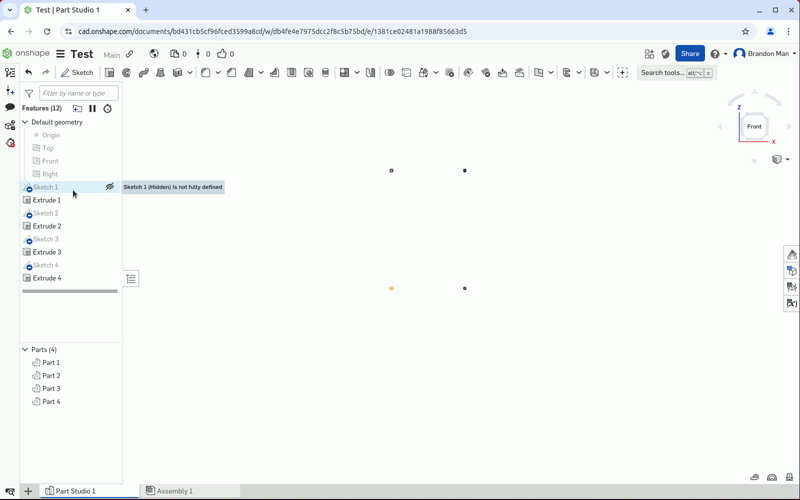
click(73, 189)
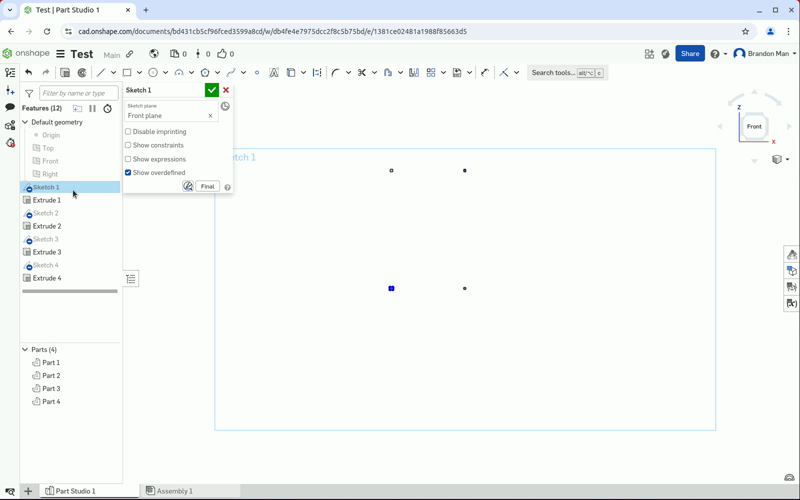
mouse_move(229, 92)
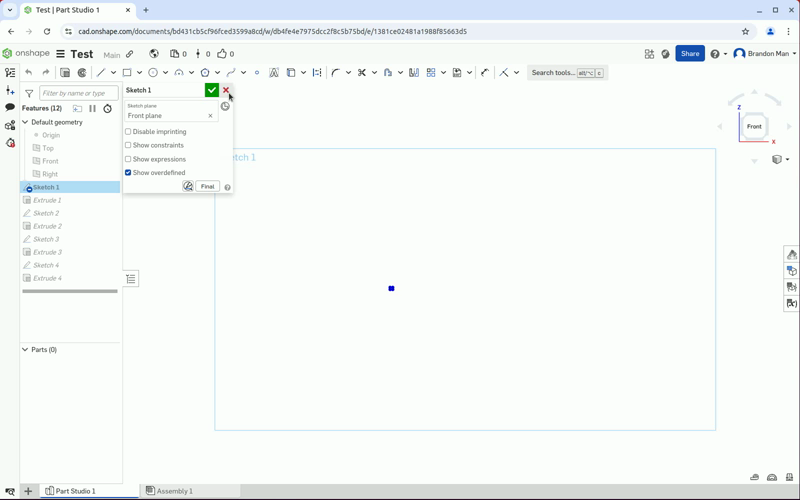
click(229, 92)
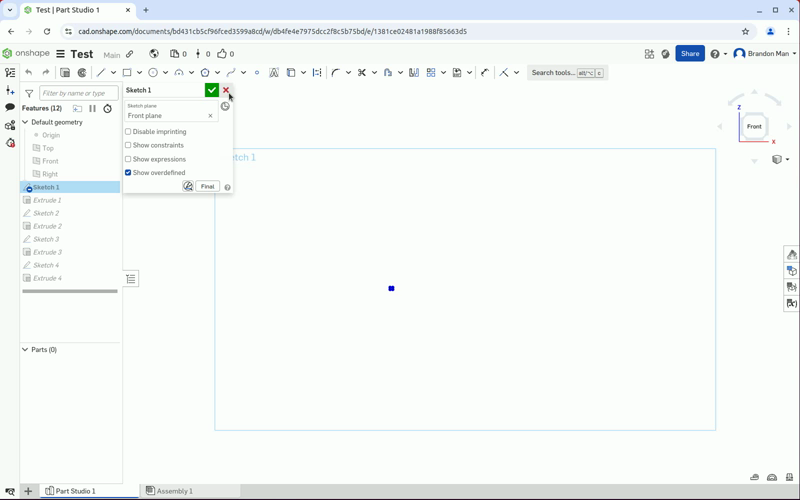
key(shift+s)
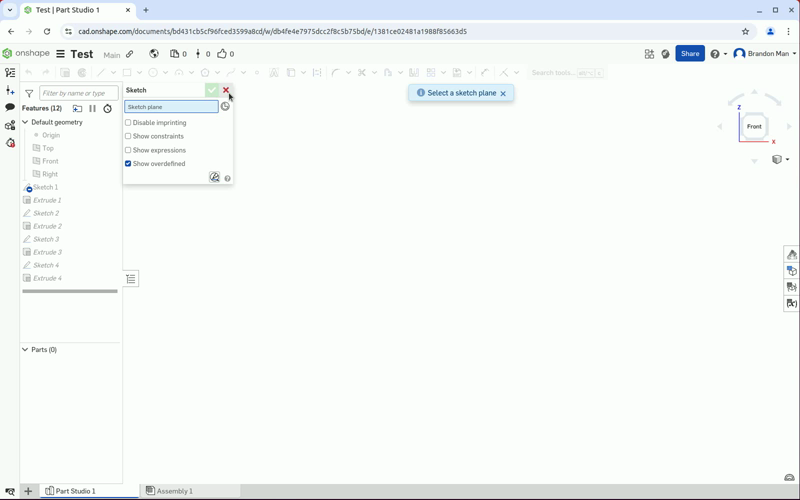
mouse_move(73, 163)
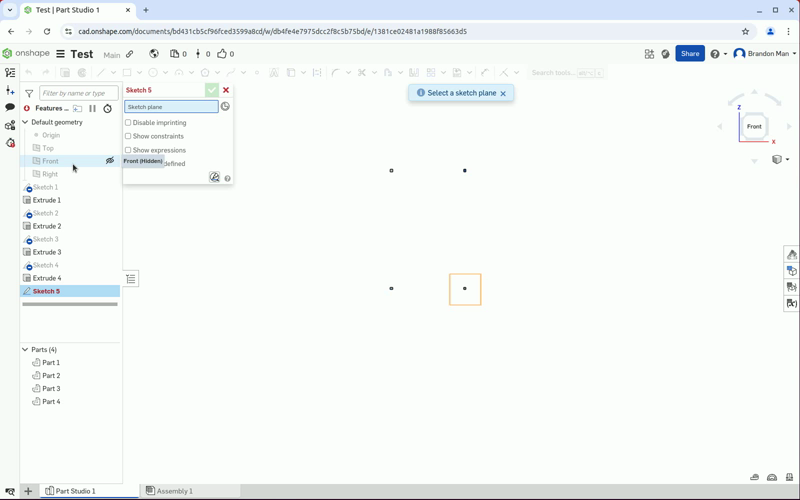
click(73, 163)
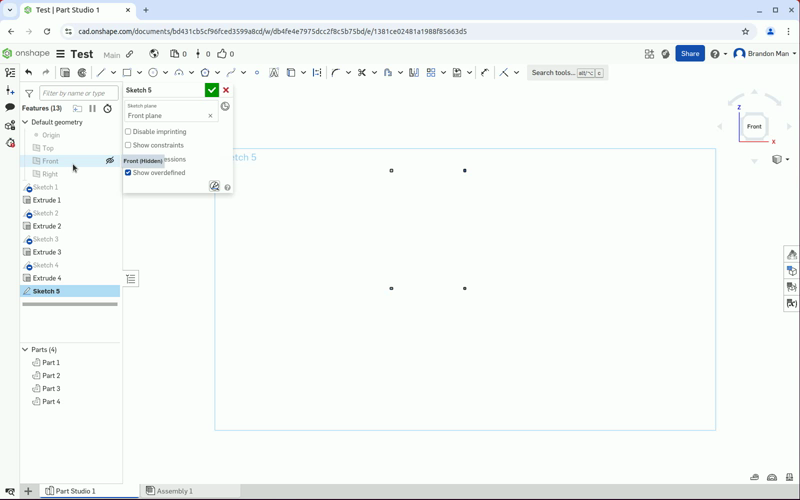
mouse_move(73, 352)
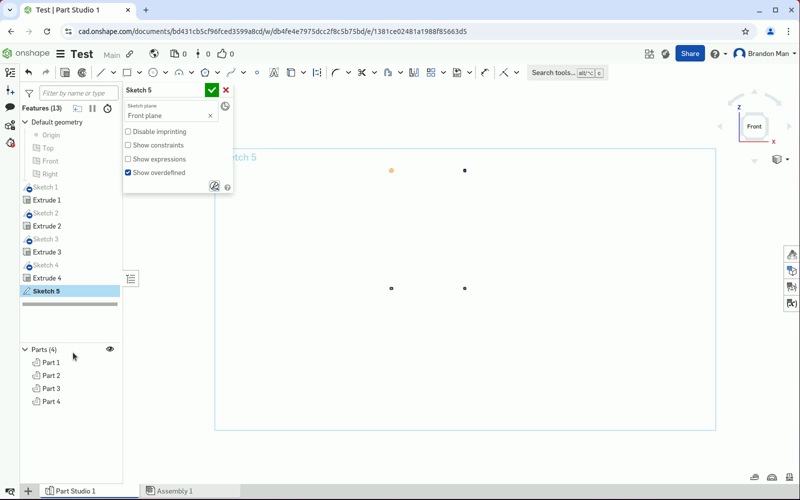
key(y)
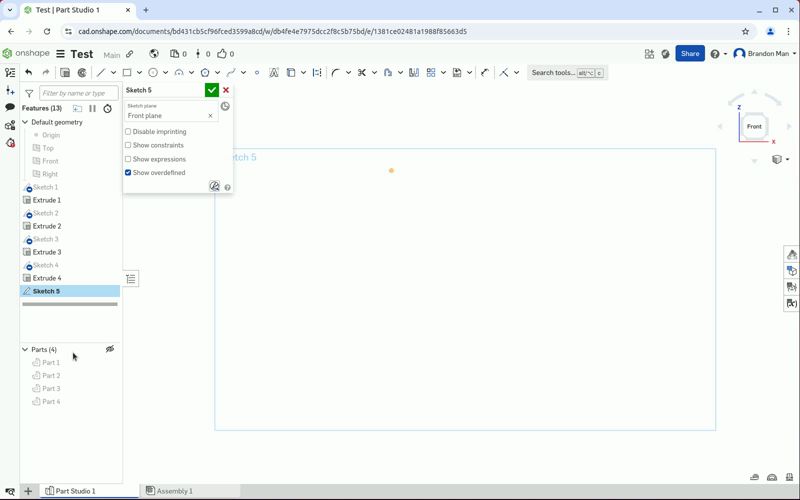
key(l)
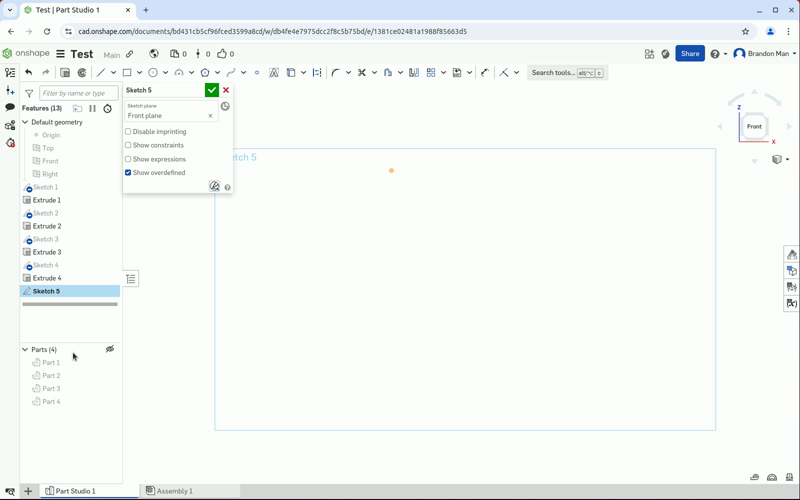
key_down(shift)
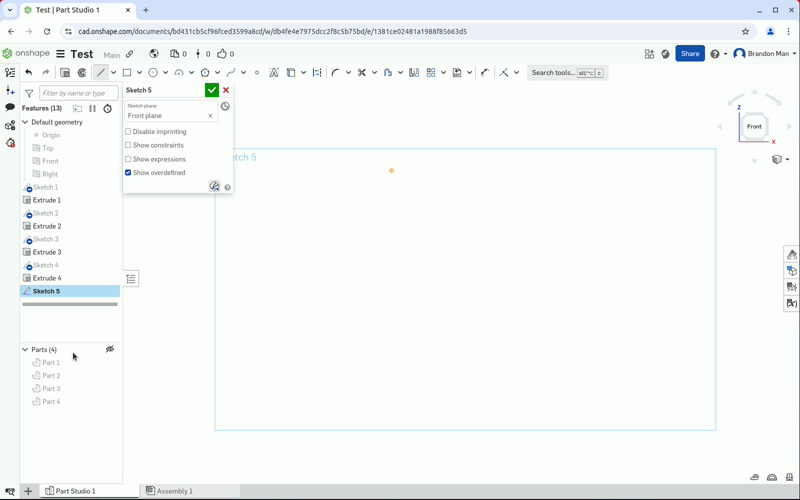
mouse_move(459, 281)
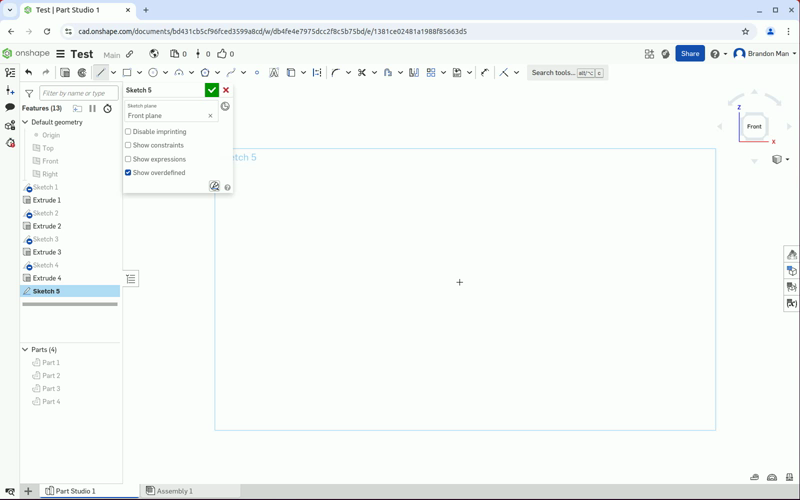
click(459, 281)
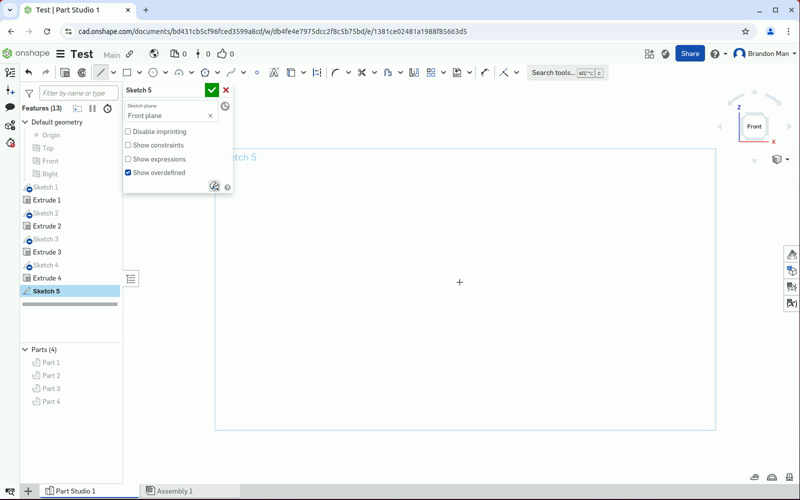
key_up(shift)
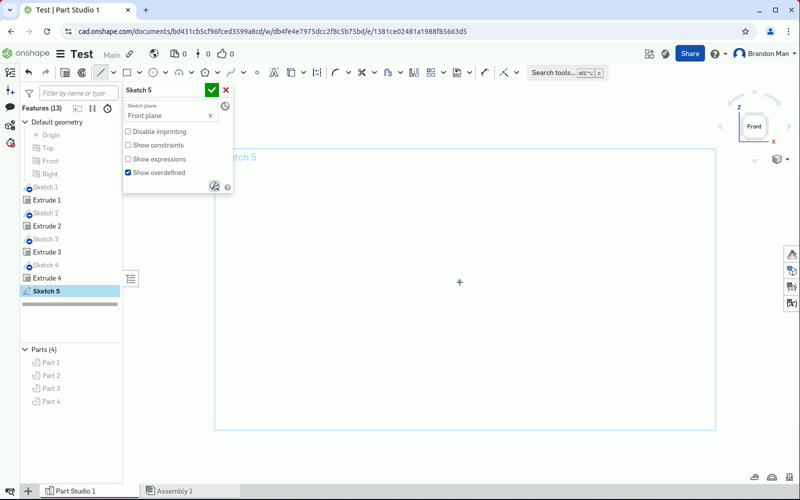
key_down(shift)
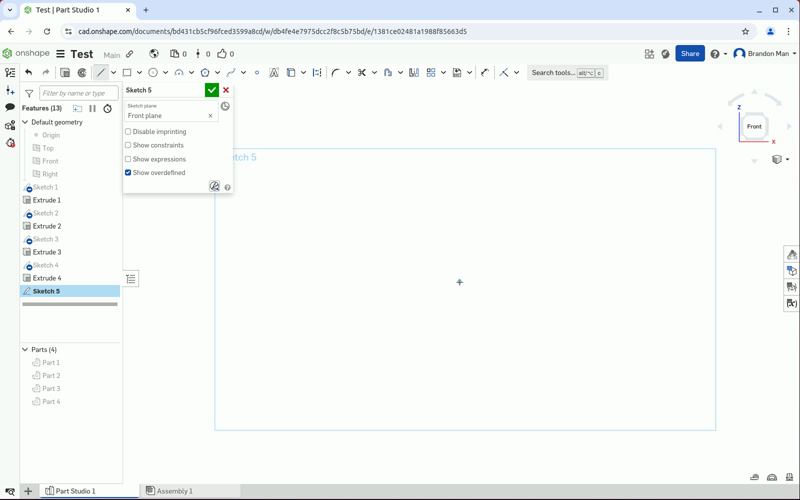
mouse_move(489, 281)
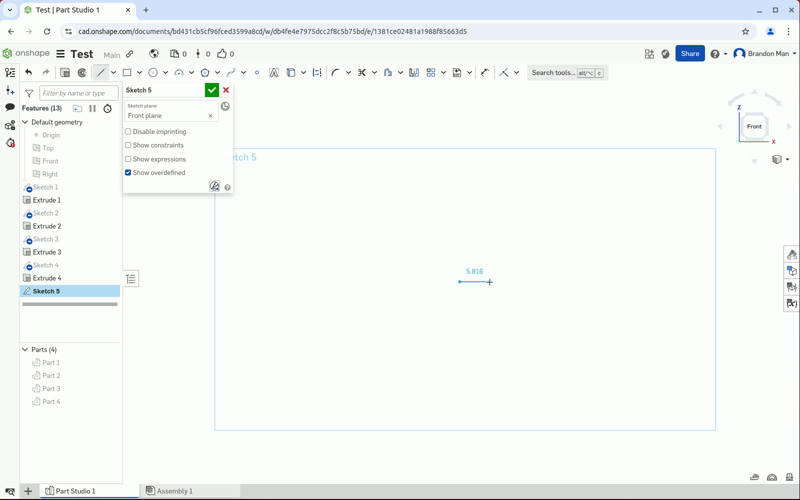
mouse_move(460, 281)
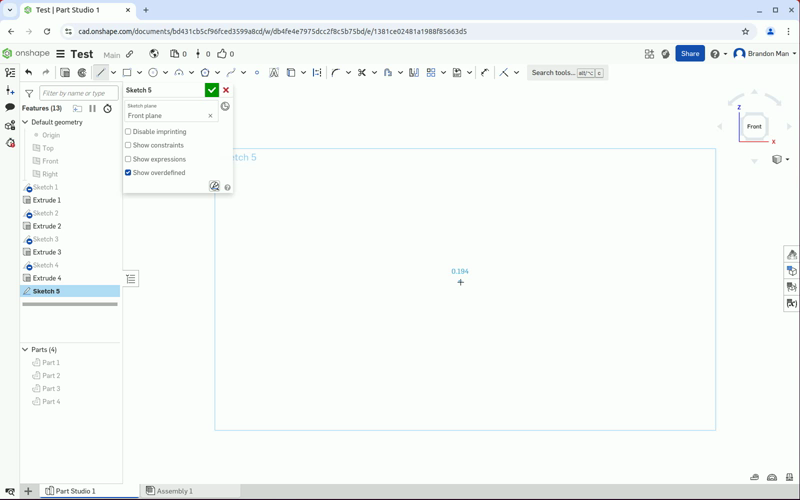
scroll(6)
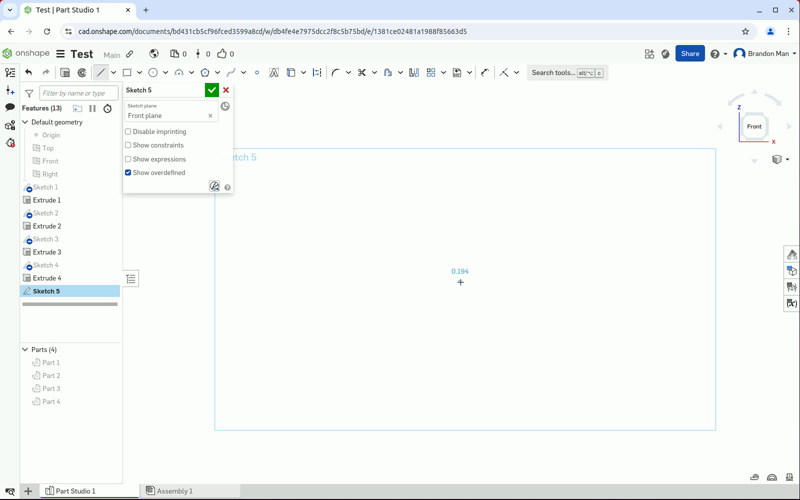
scroll(6)
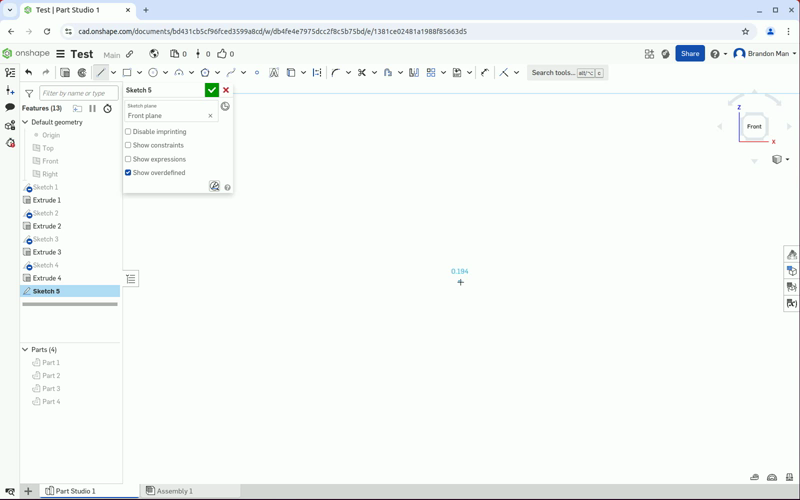
scroll(6)
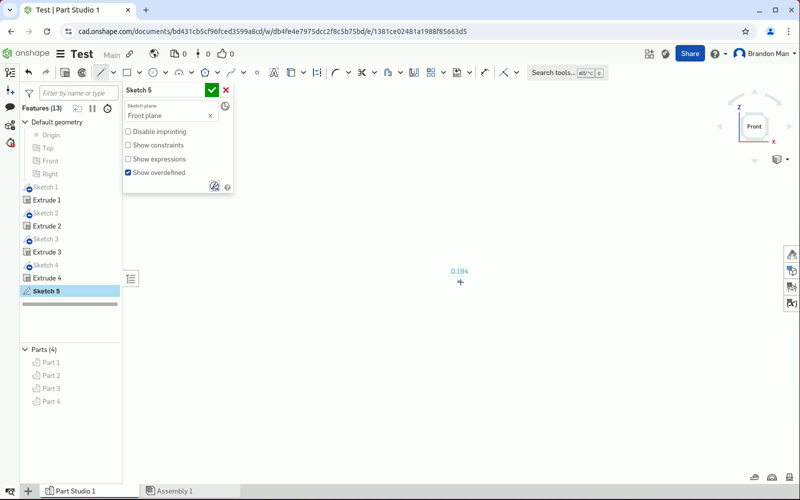
scroll(6)
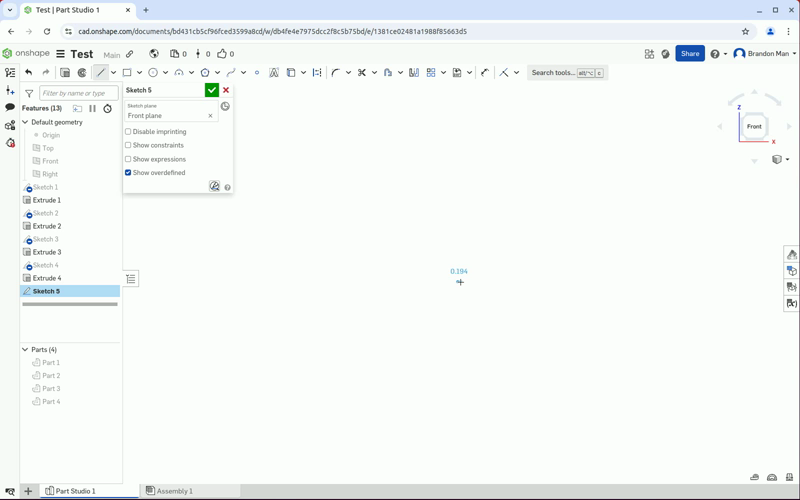
scroll(6)
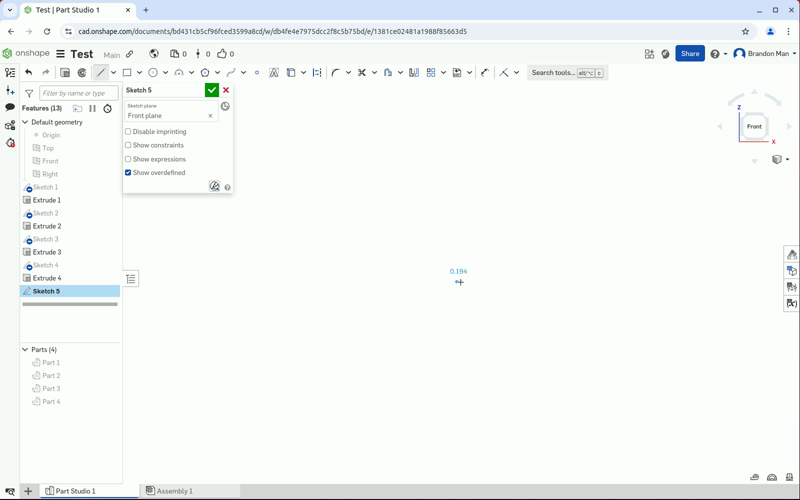
scroll(6)
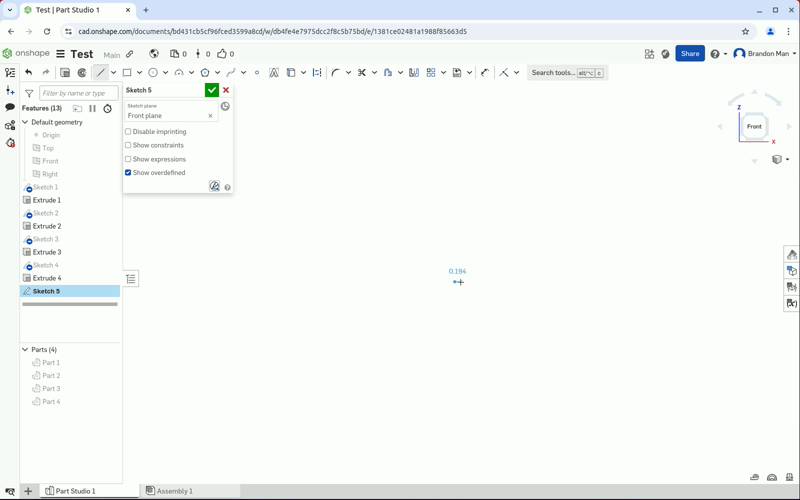
scroll(6)
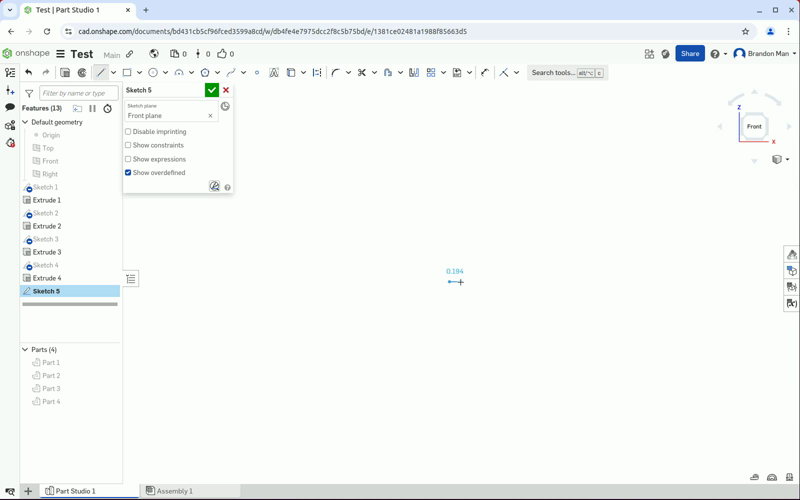
click(460, 281)
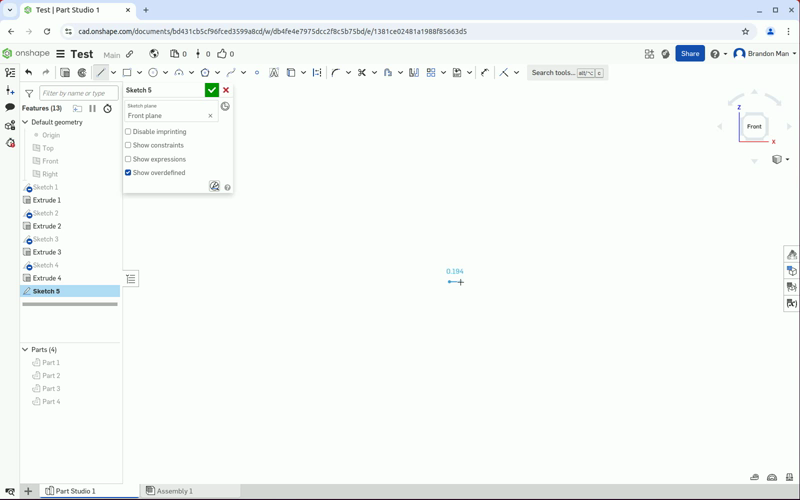
scroll(-6)
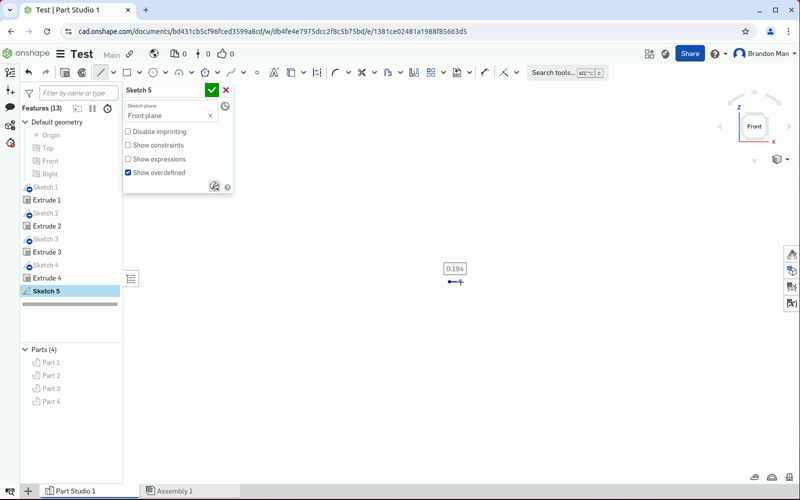
scroll(-6)
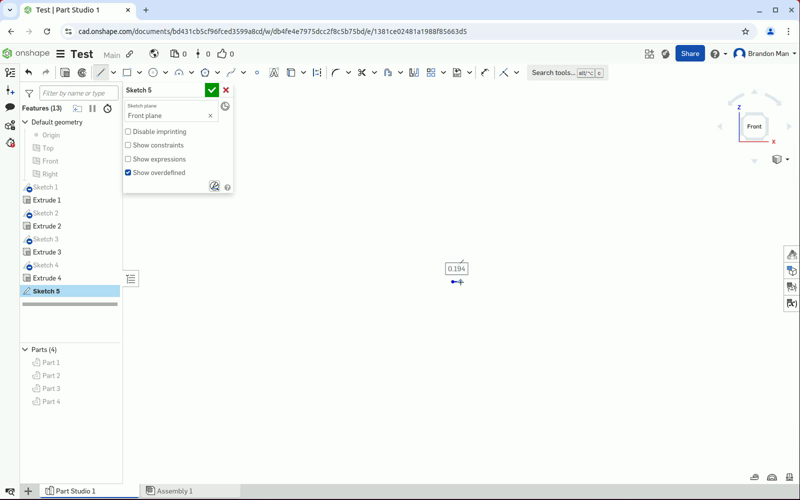
scroll(-6)
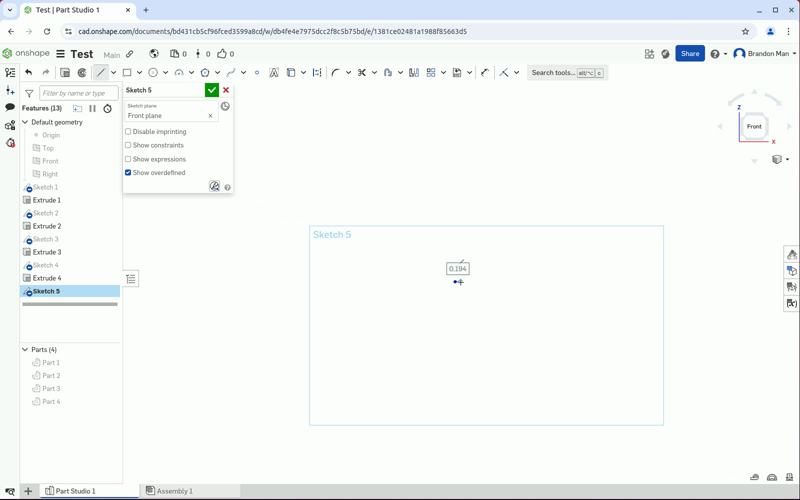
scroll(-6)
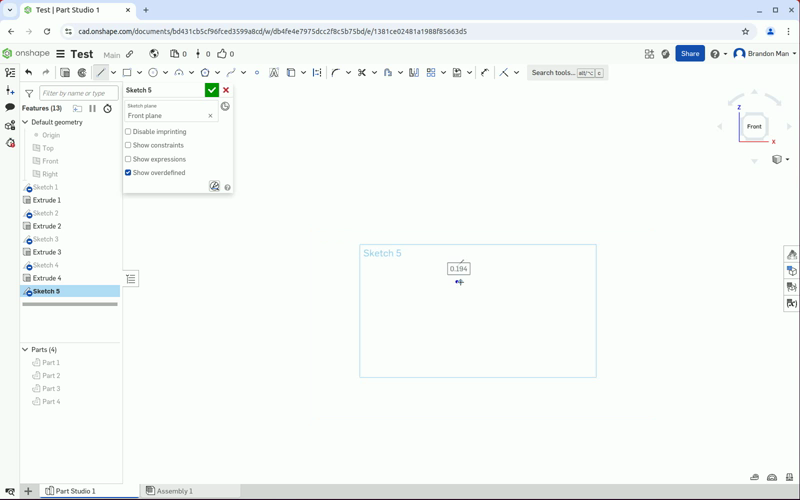
scroll(-6)
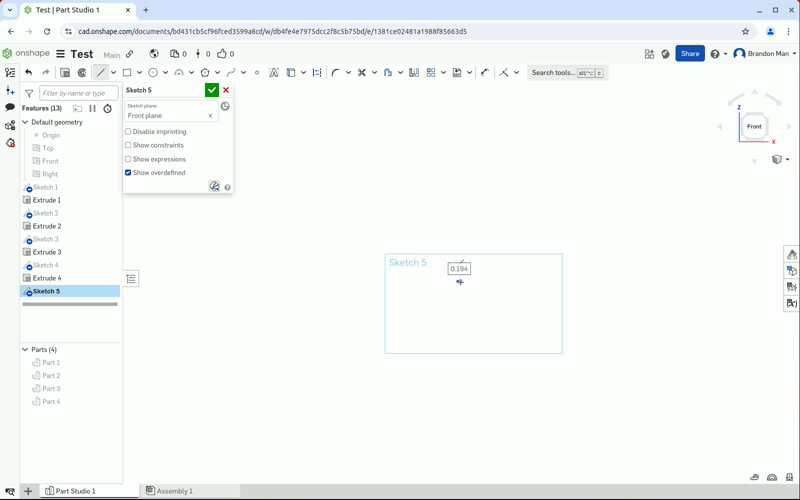
scroll(-6)
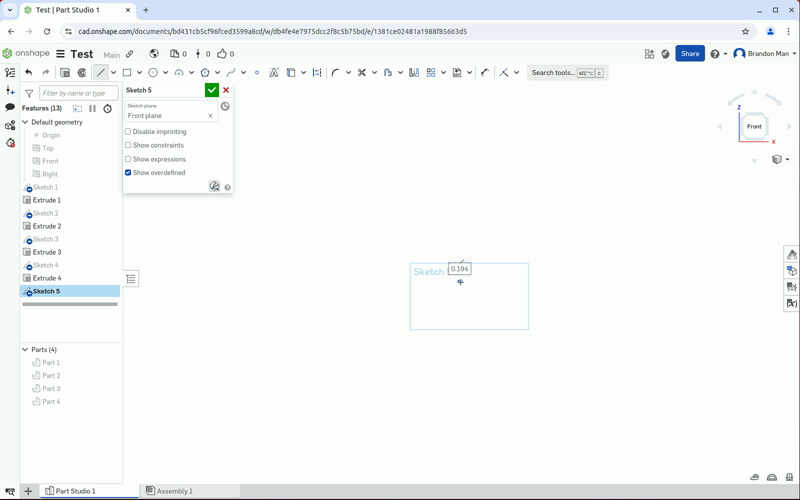
scroll(-6)
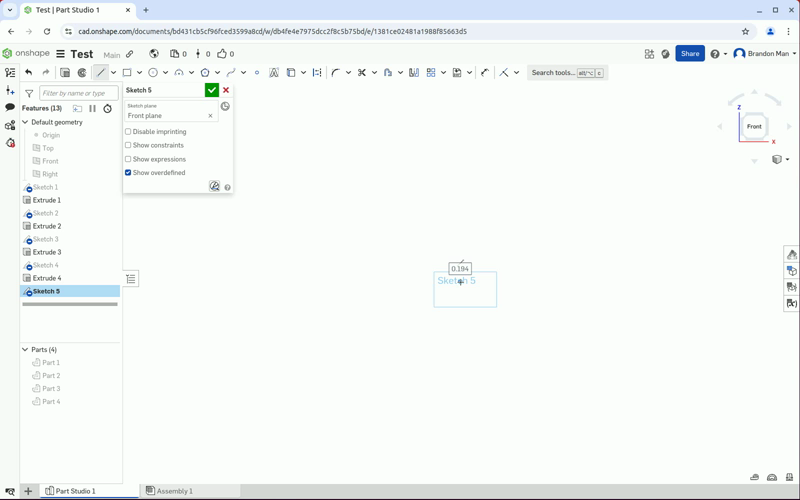
key_up(shift)
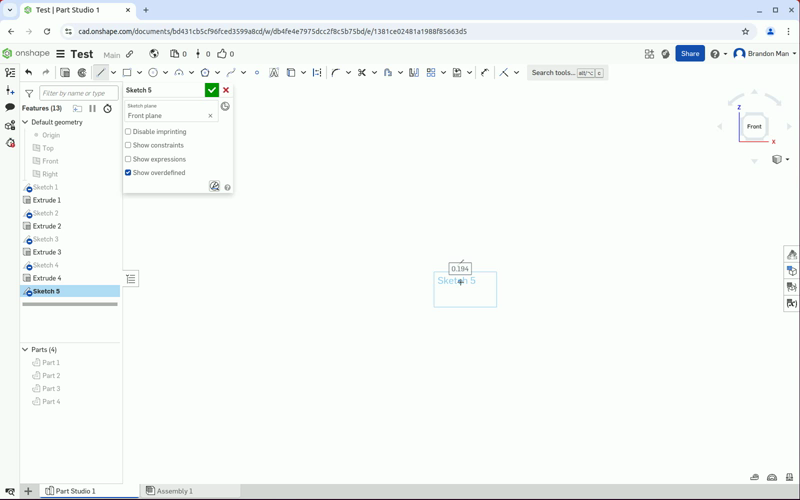
key_down(shift)
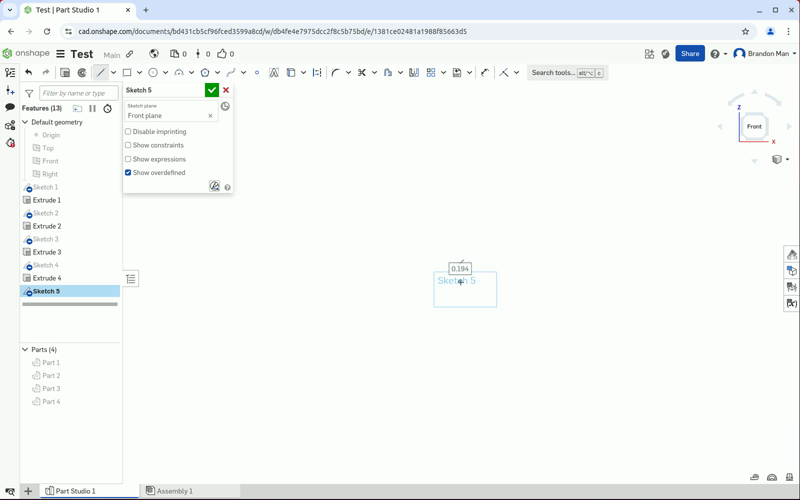
mouse_move(460, 171)
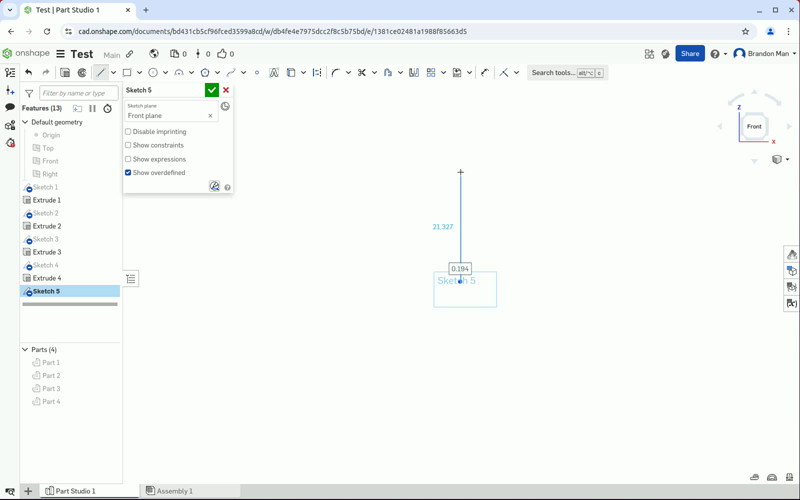
click(460, 171)
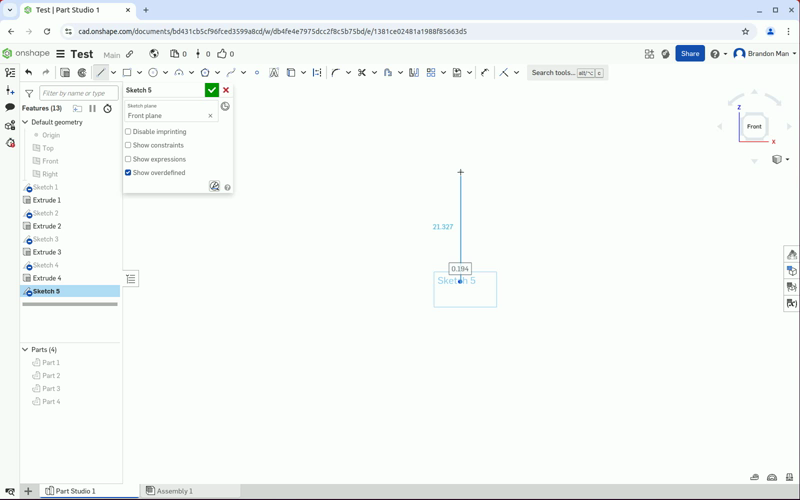
key_up(shift)
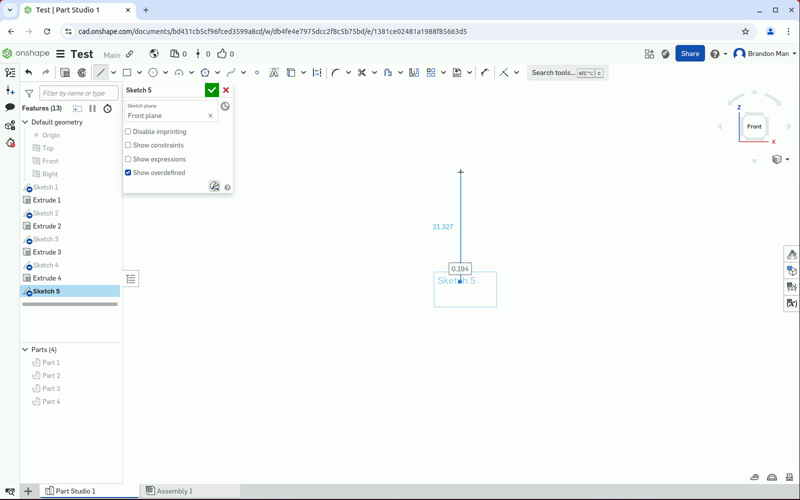
key_down(shift)
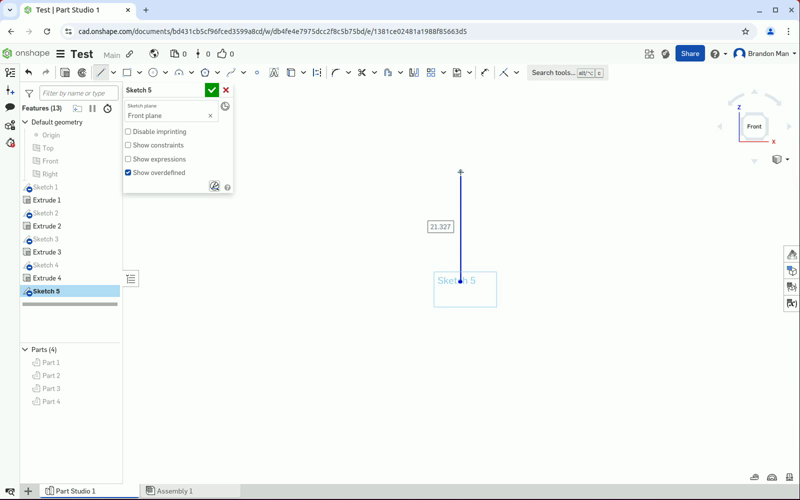
mouse_move(490, 171)
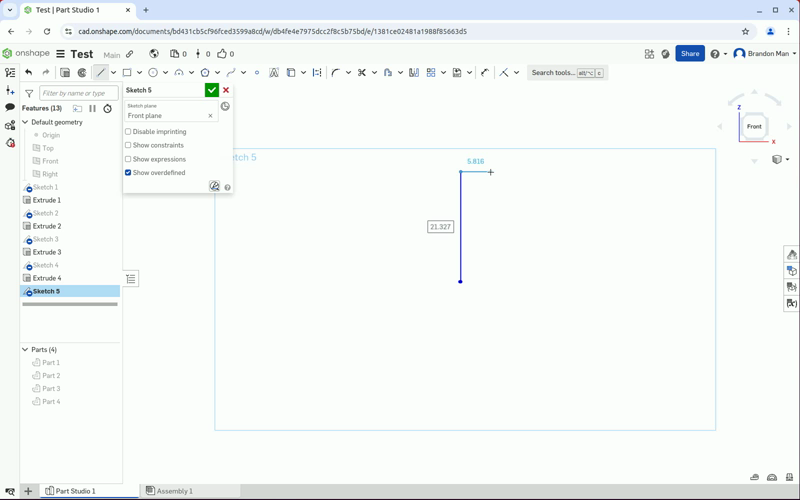
mouse_move(459, 171)
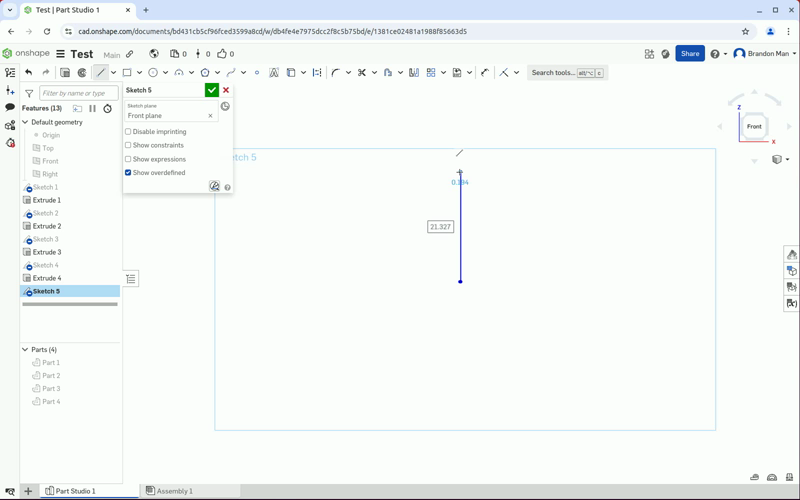
scroll(6)
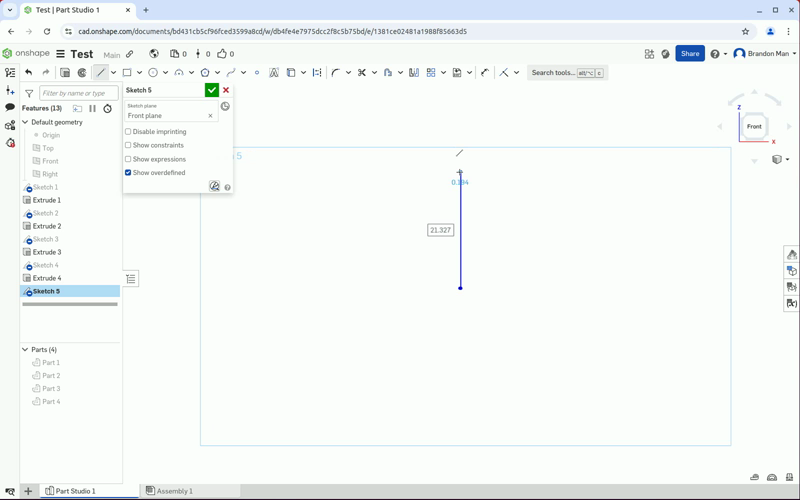
scroll(6)
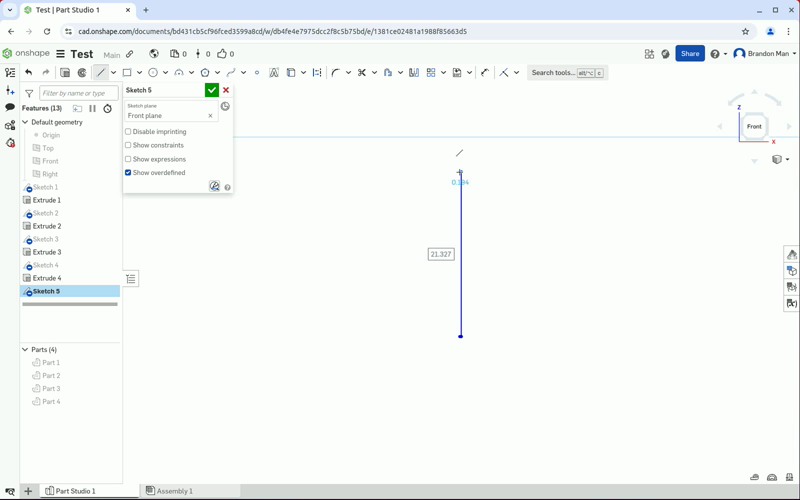
scroll(6)
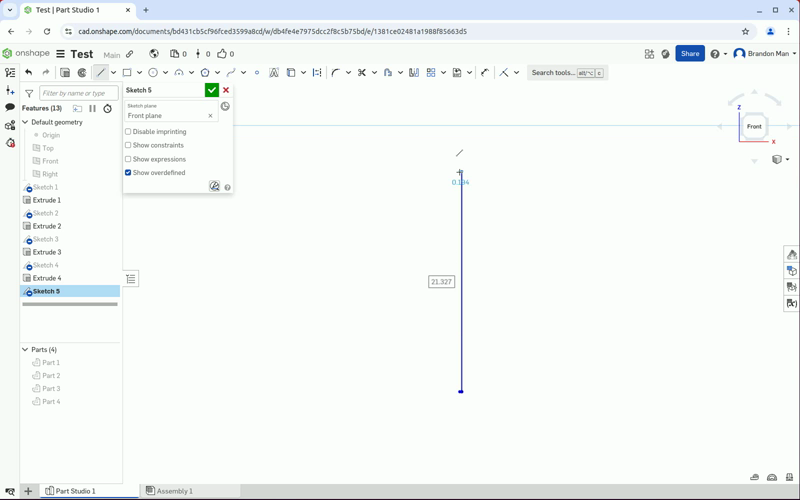
scroll(6)
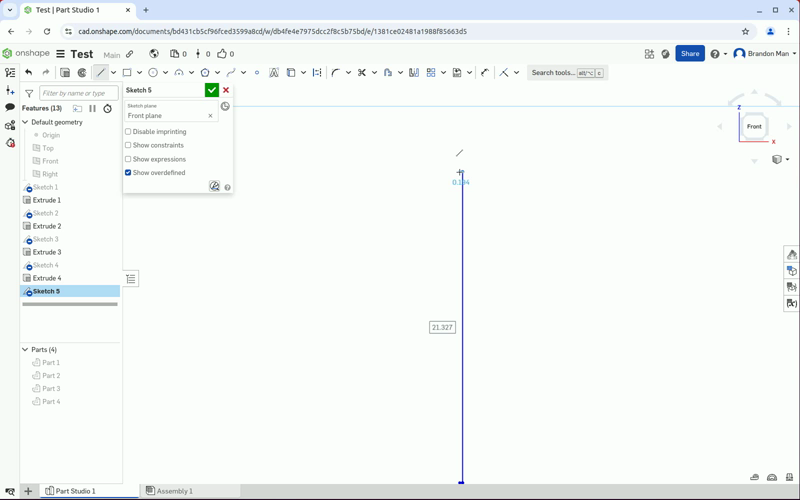
scroll(6)
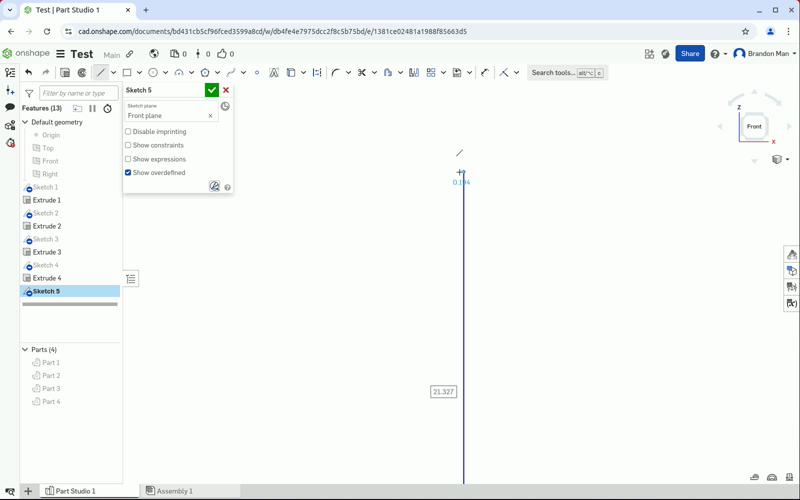
scroll(6)
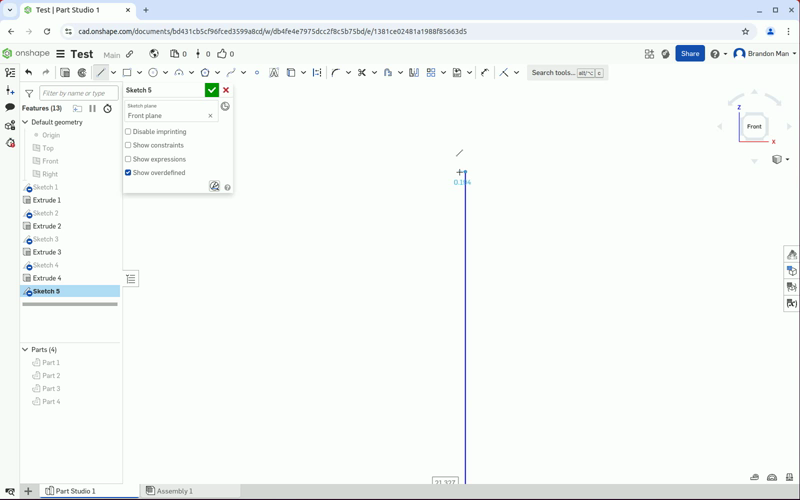
scroll(6)
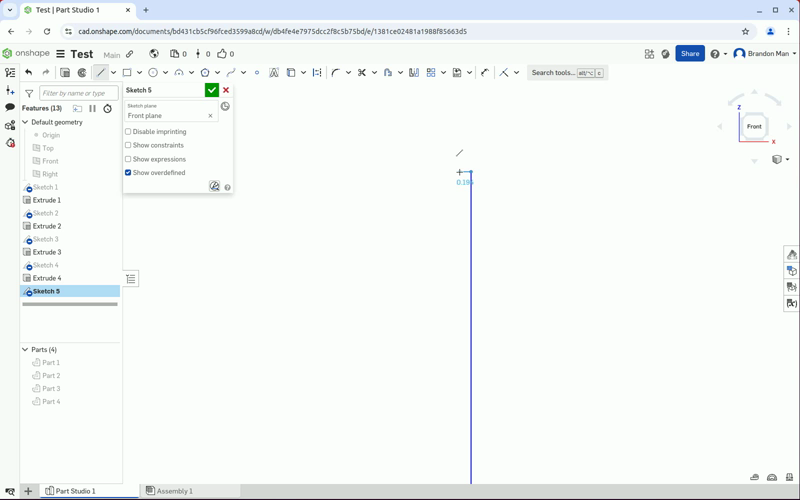
click(459, 171)
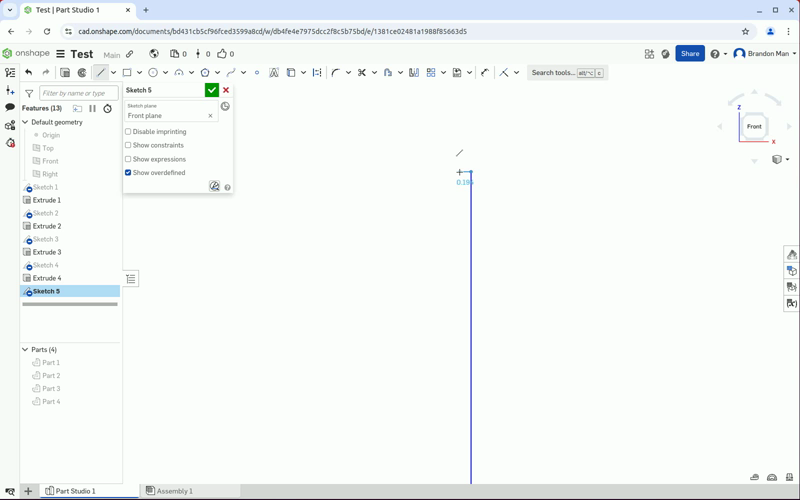
scroll(-6)
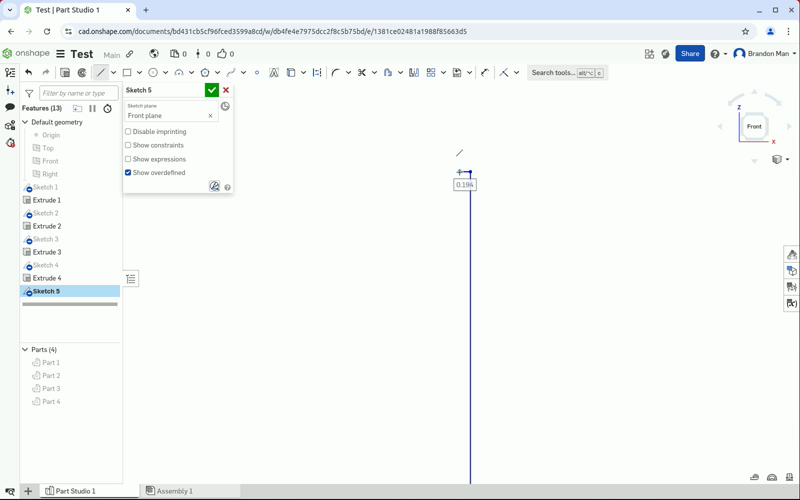
scroll(-6)
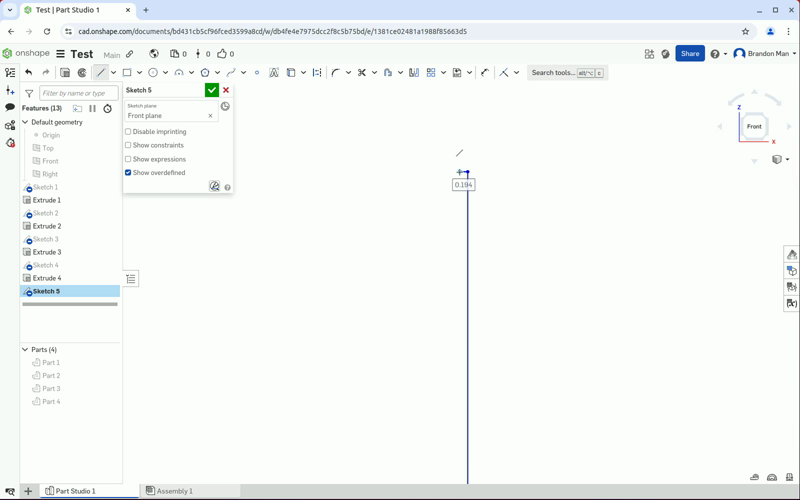
scroll(-6)
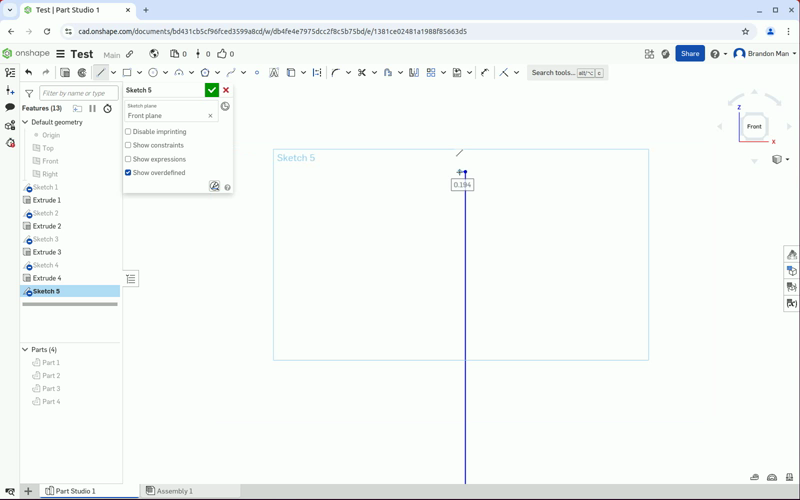
scroll(-6)
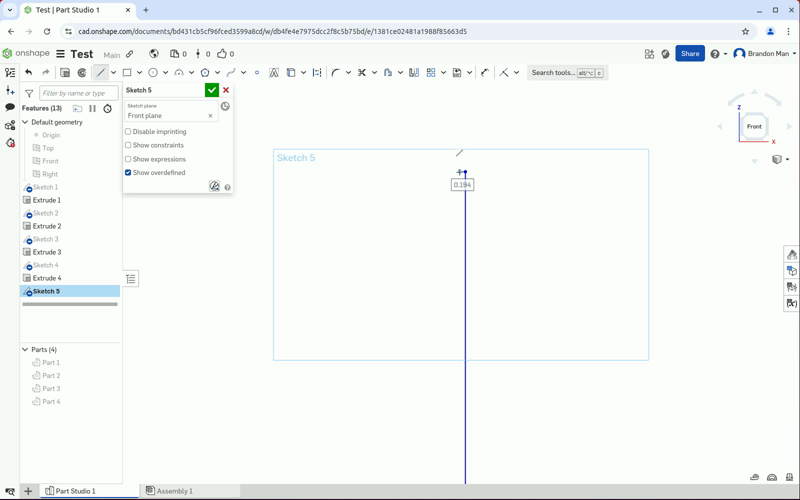
scroll(-6)
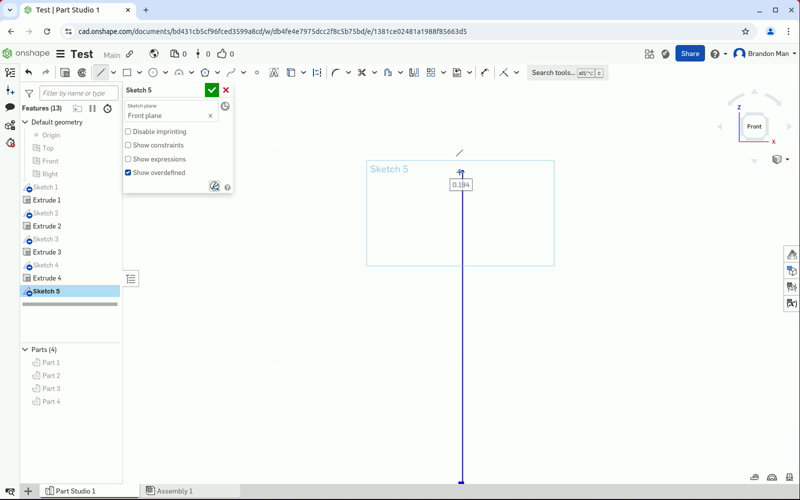
scroll(-6)
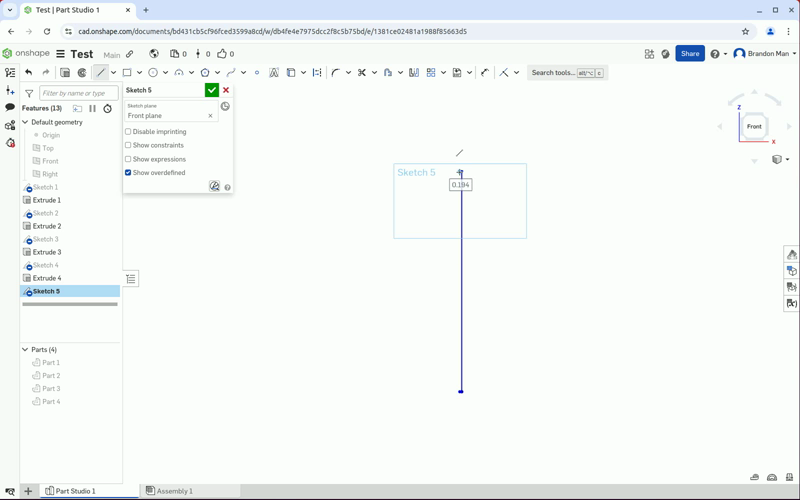
scroll(-6)
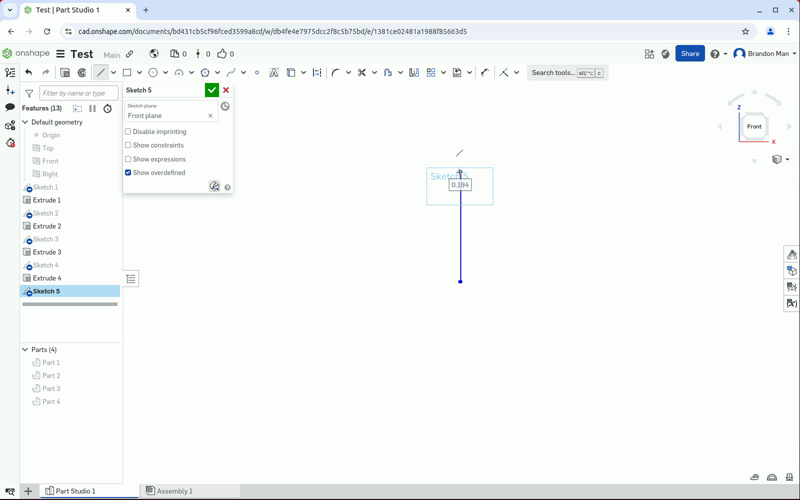
key_up(shift)
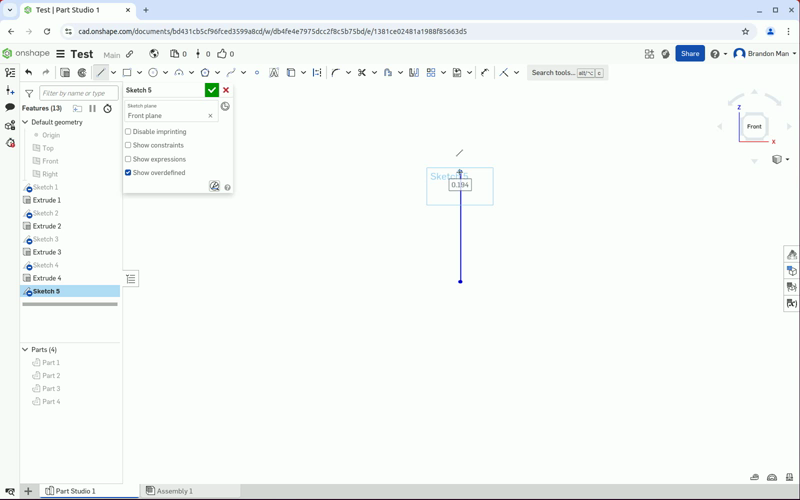
key_down(shift)
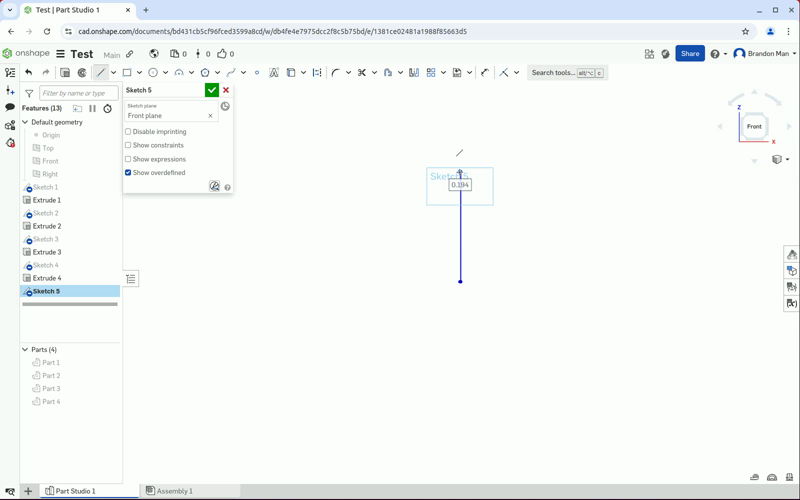
mouse_move(459, 281)
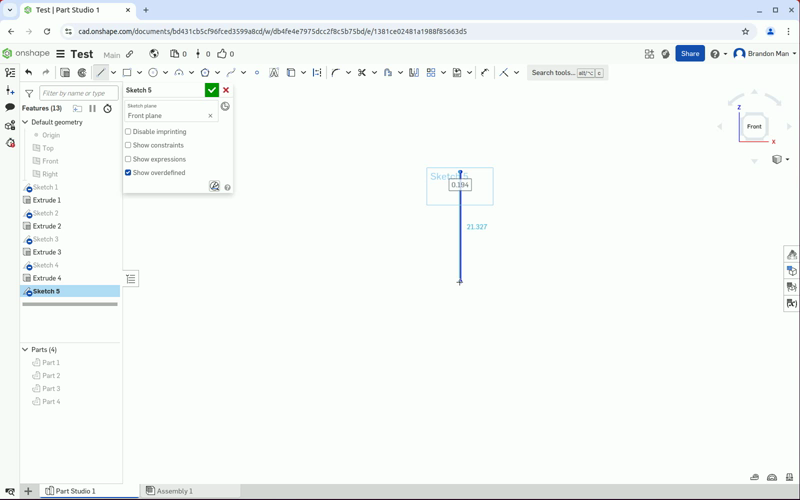
scroll(6)
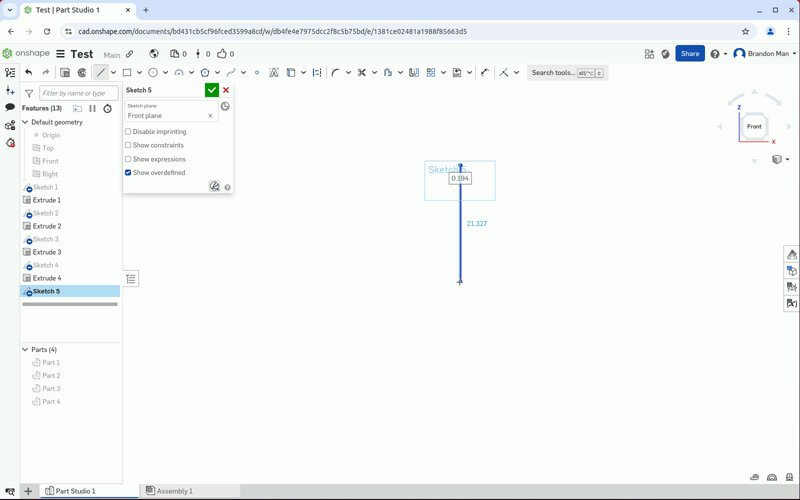
scroll(6)
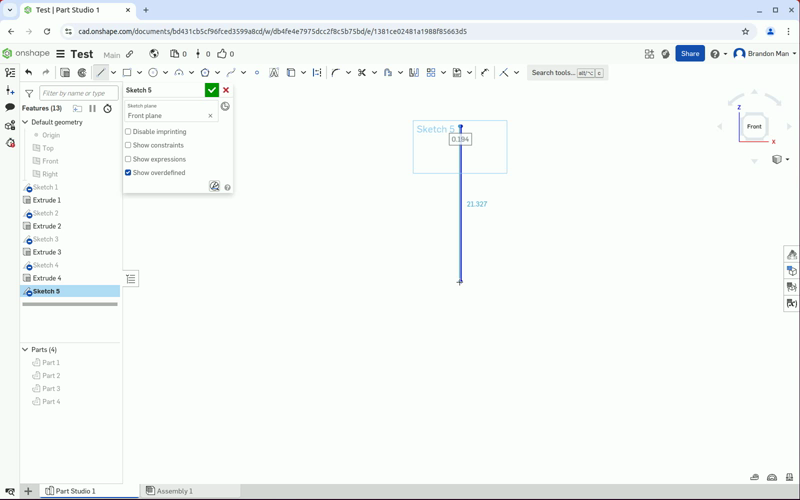
scroll(6)
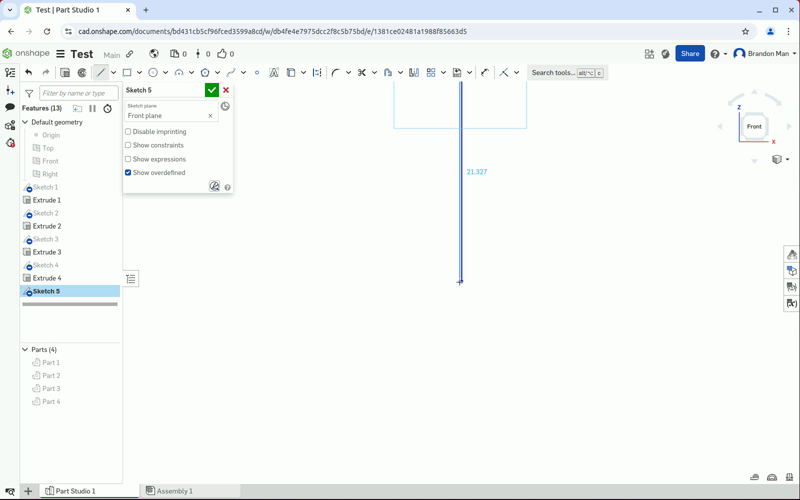
scroll(6)
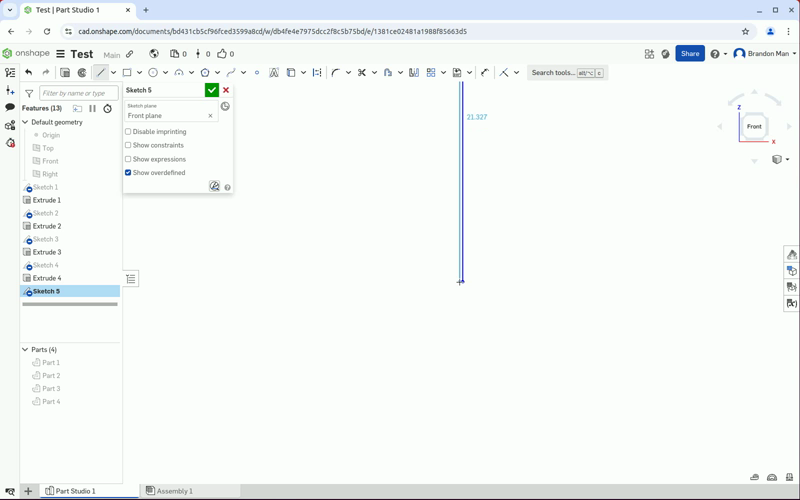
scroll(6)
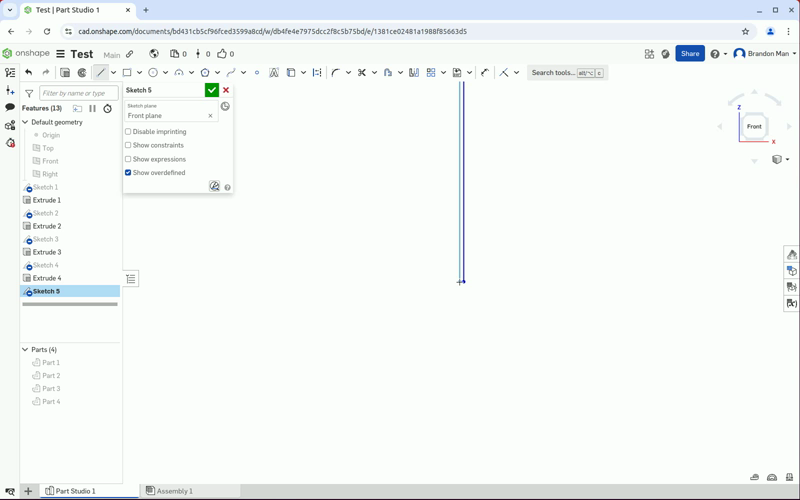
scroll(6)
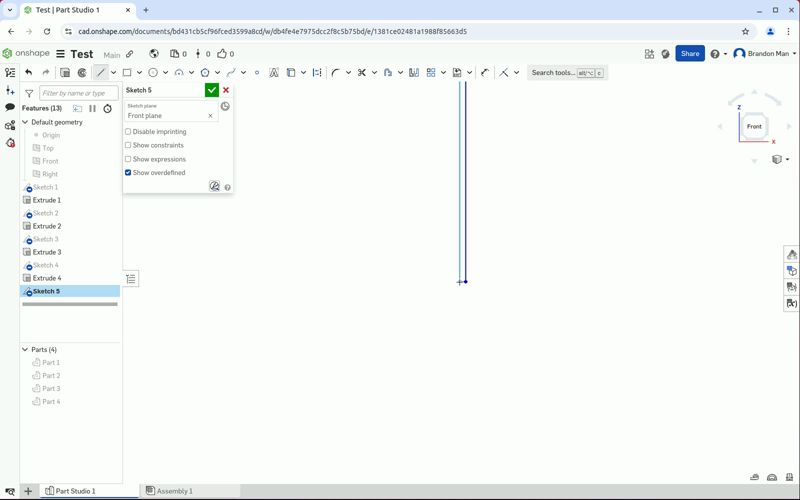
scroll(6)
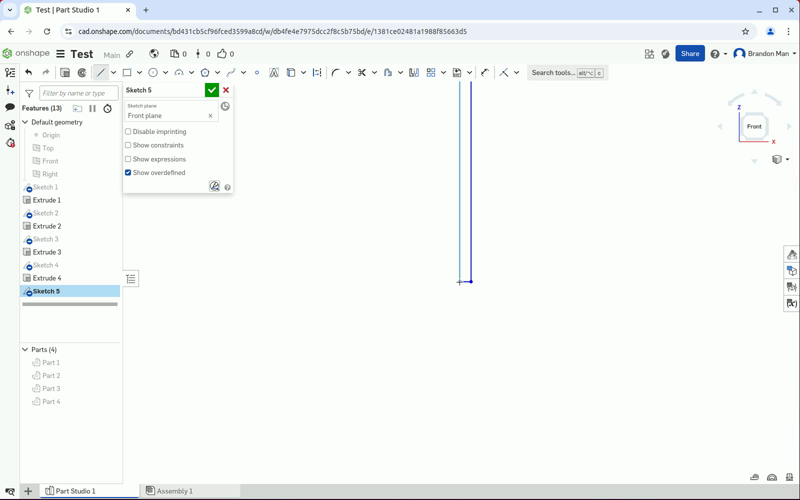
key_up(shift)
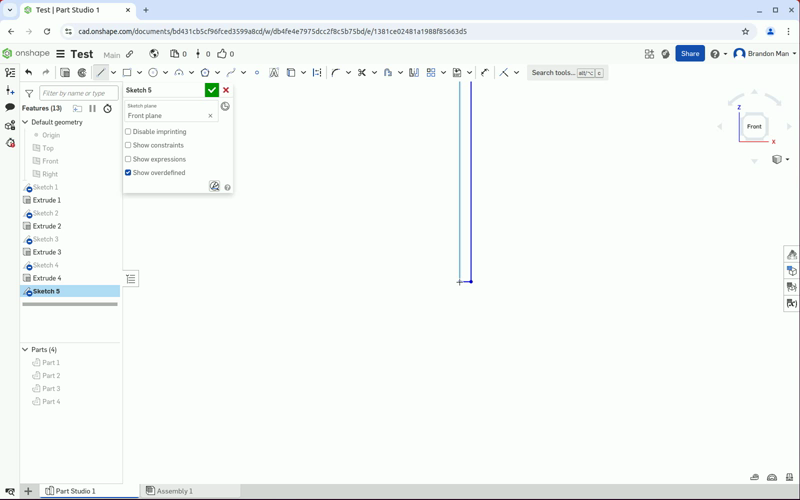
click(459, 281)
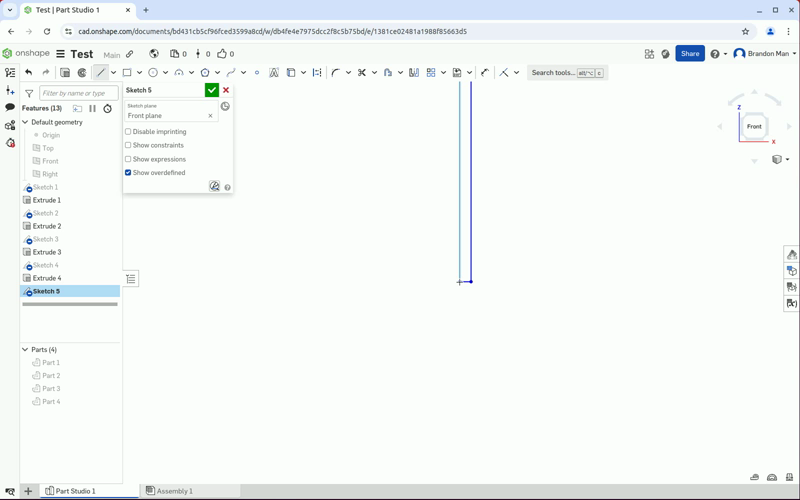
scroll(-6)
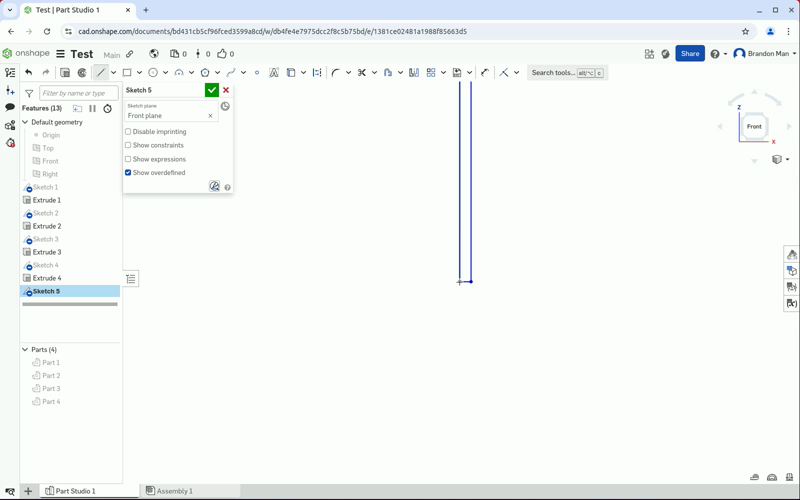
scroll(-6)
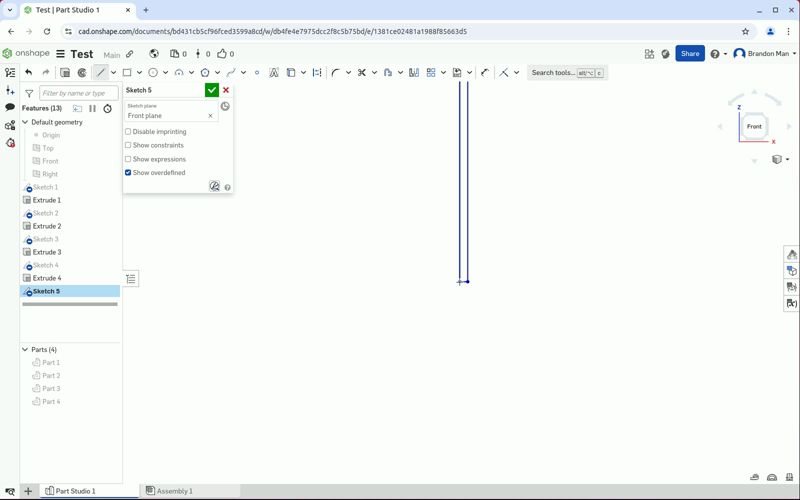
scroll(-6)
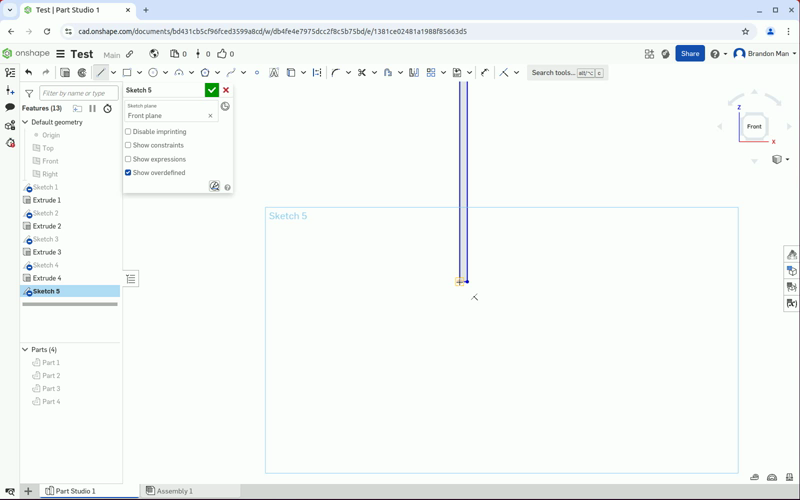
scroll(-6)
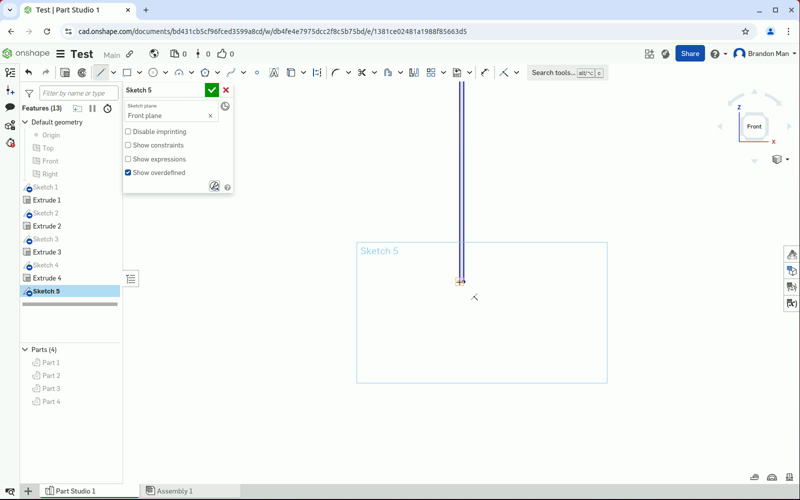
scroll(-6)
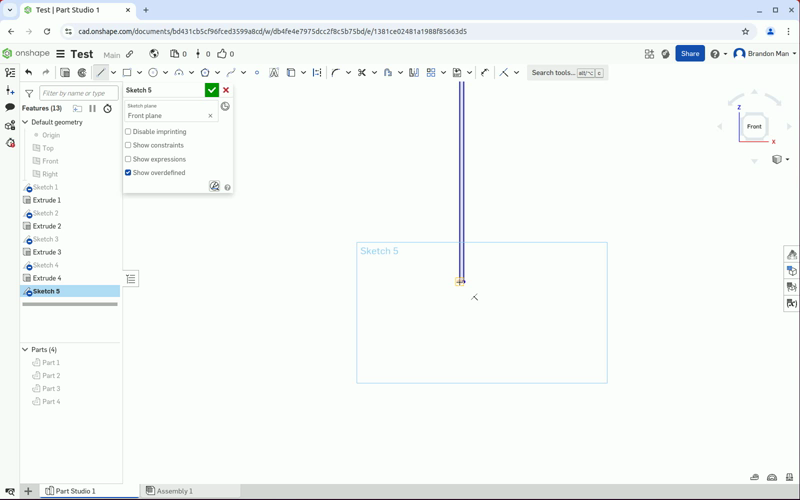
scroll(-6)
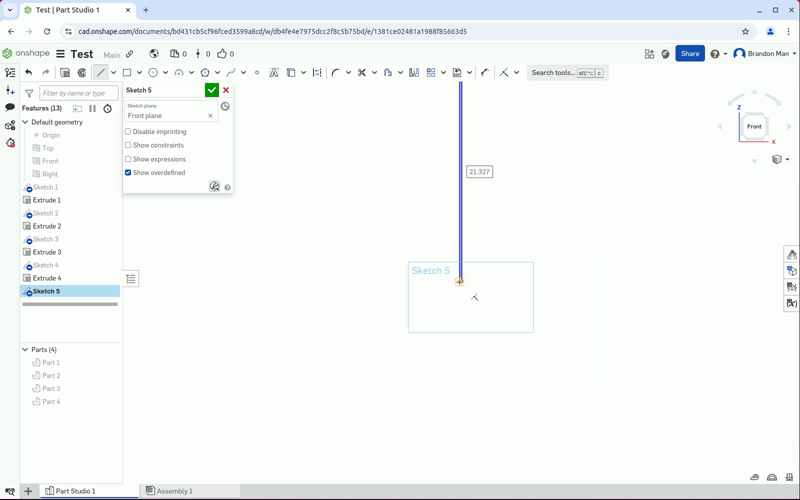
scroll(-6)
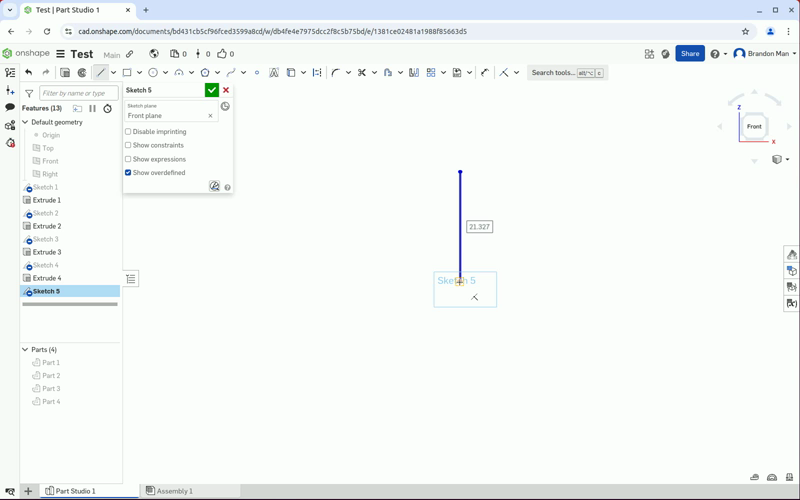
key(esc)
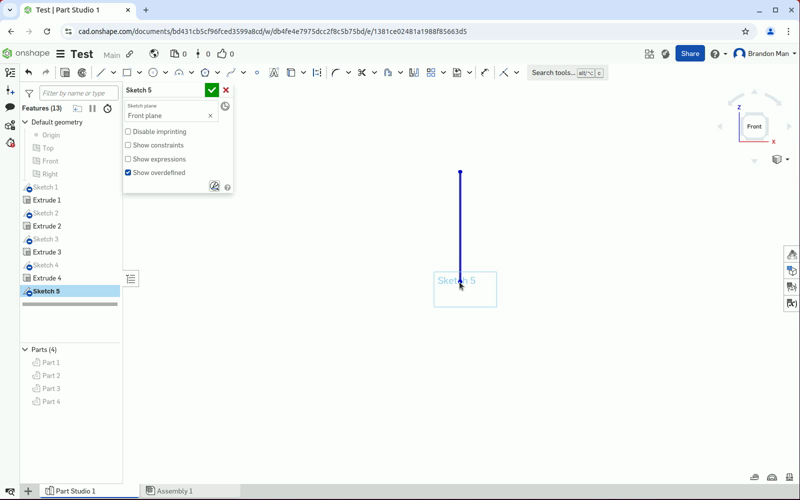
mouse_move(459, 271)
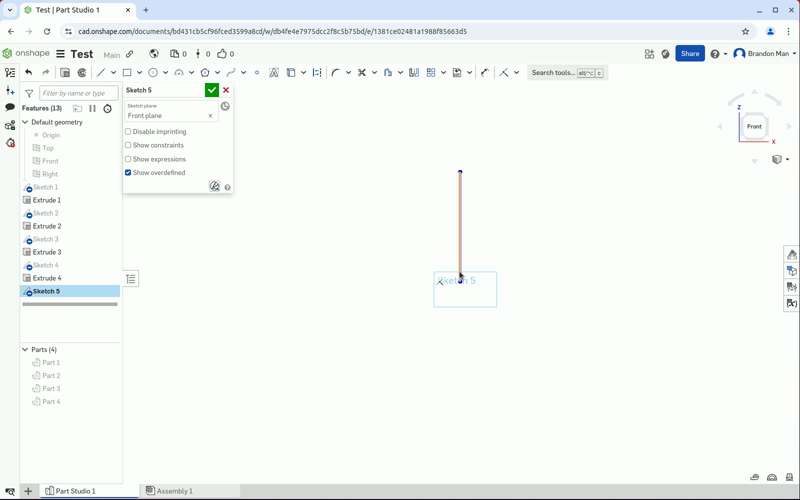
scroll(6)
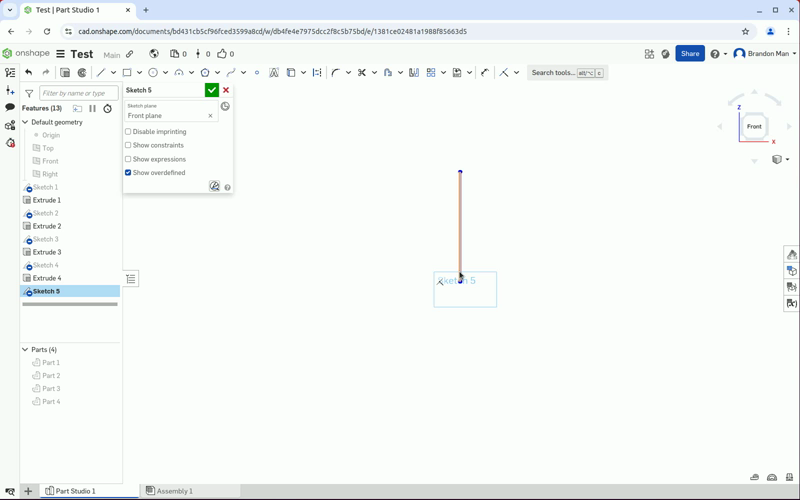
scroll(6)
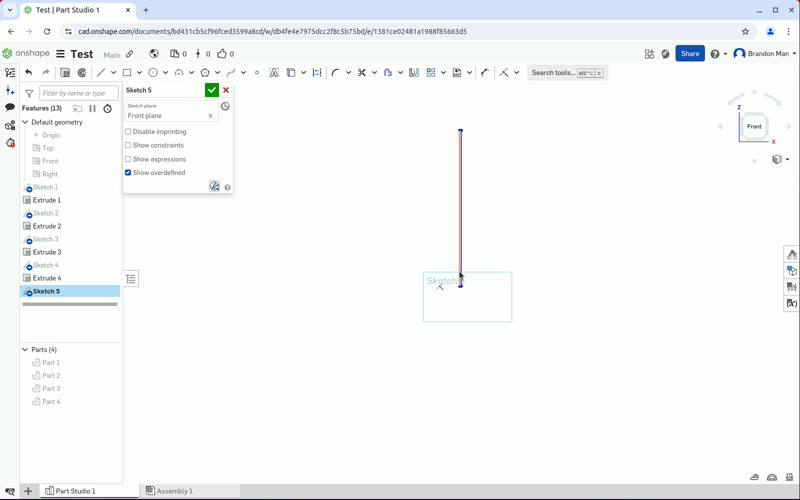
scroll(6)
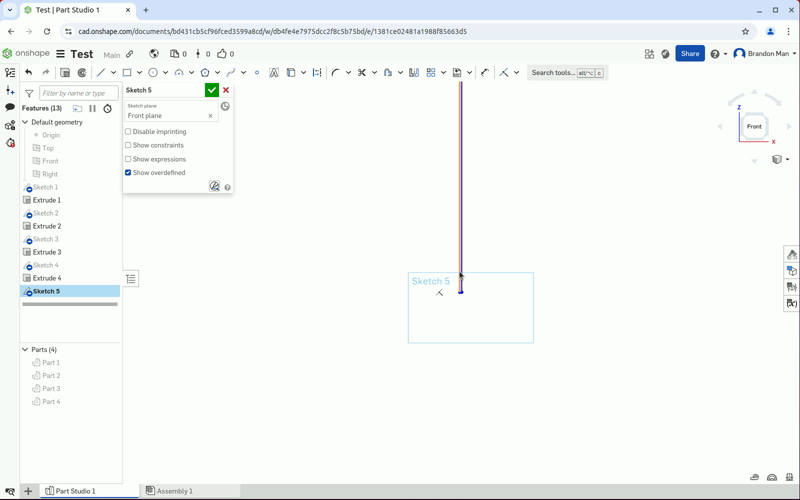
scroll(6)
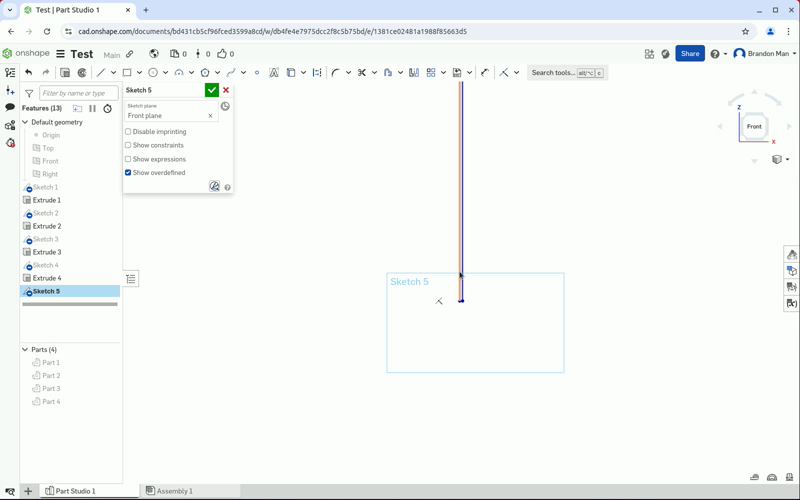
scroll(6)
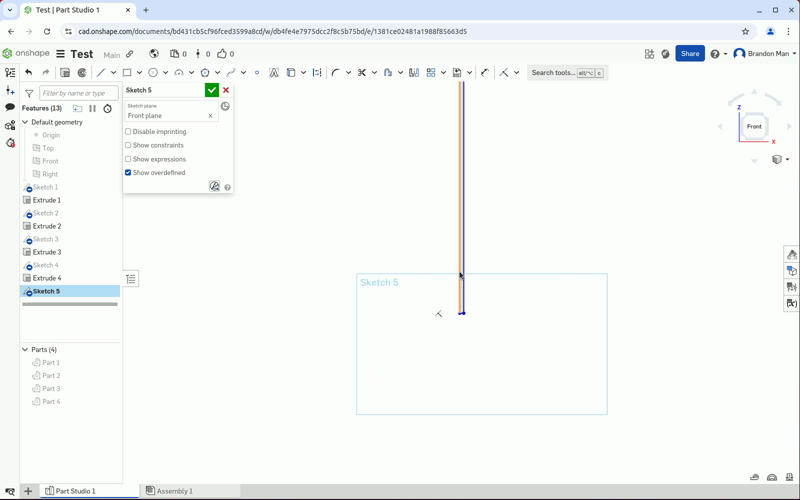
scroll(6)
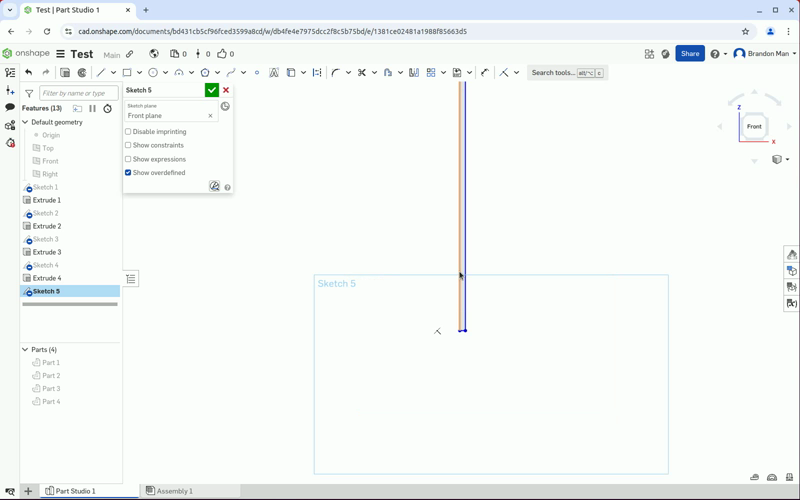
scroll(6)
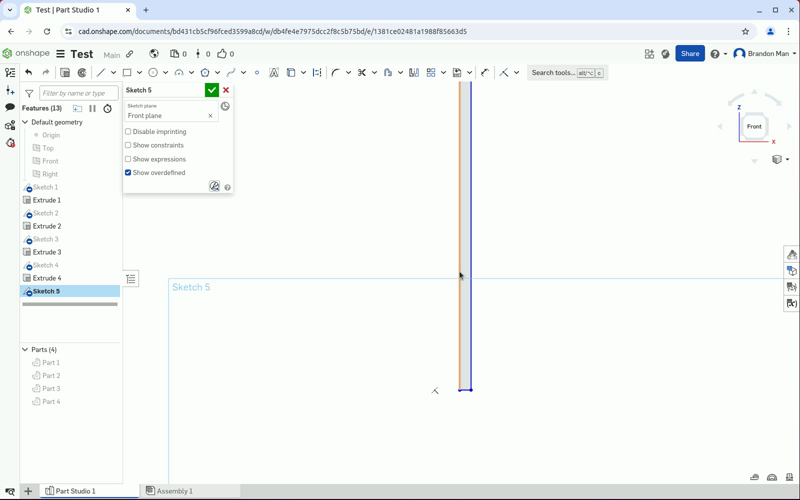
click(459, 271)
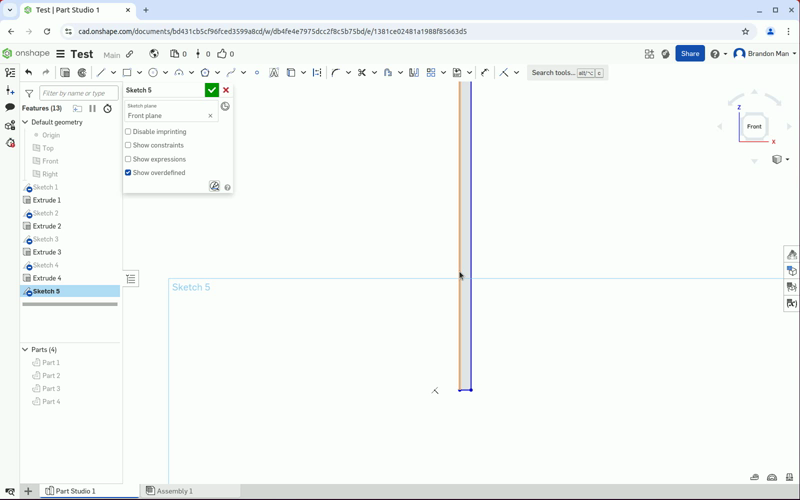
scroll(-6)
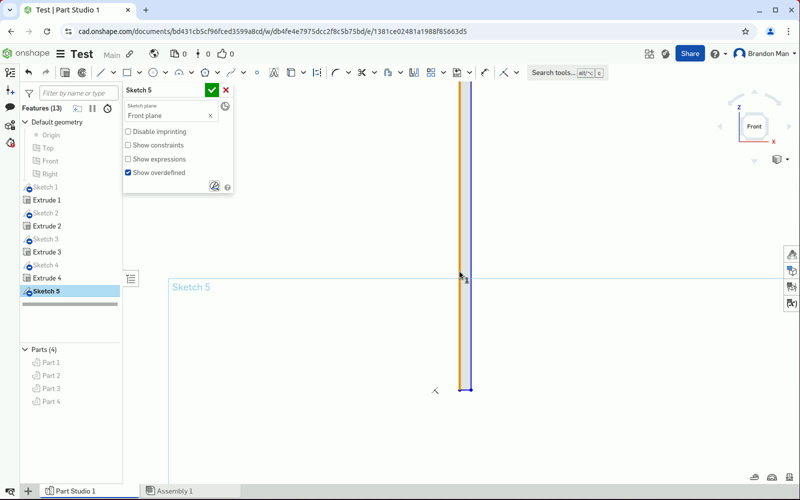
scroll(-6)
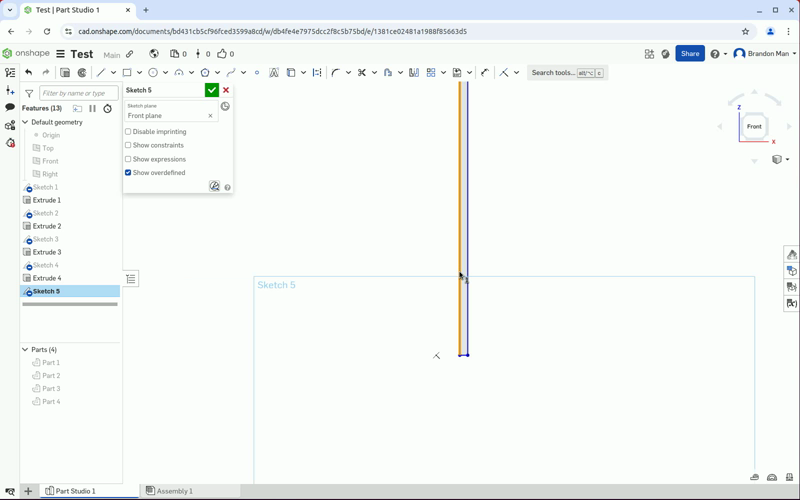
scroll(-6)
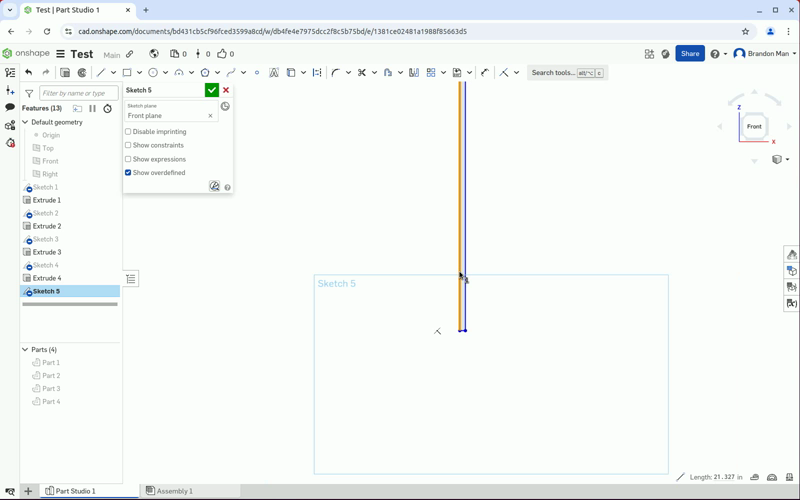
scroll(-6)
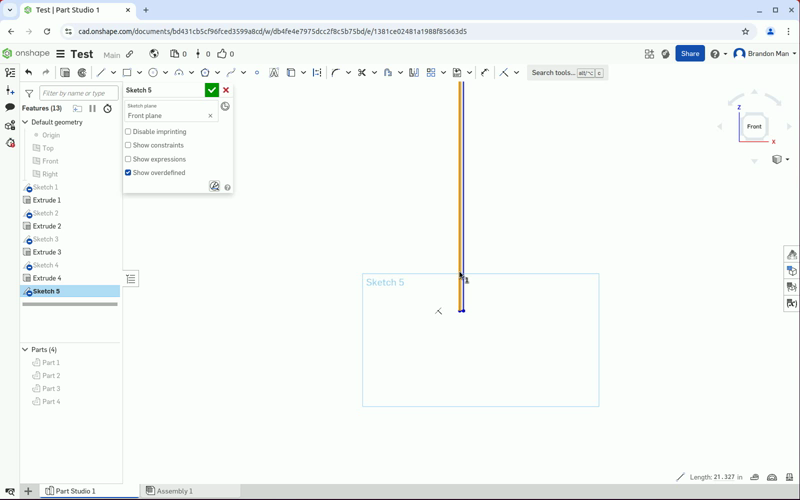
scroll(-6)
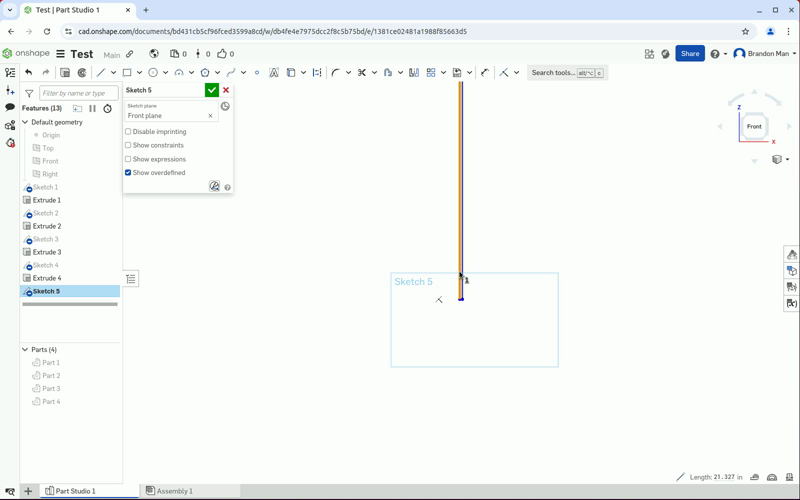
scroll(-6)
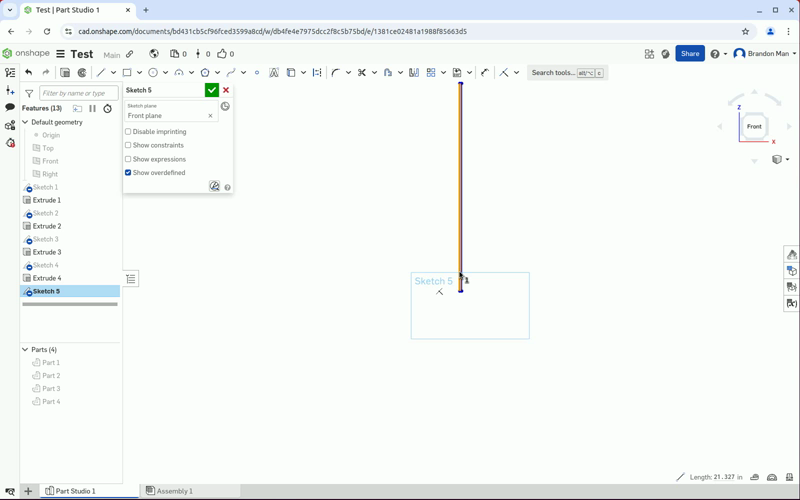
scroll(-6)
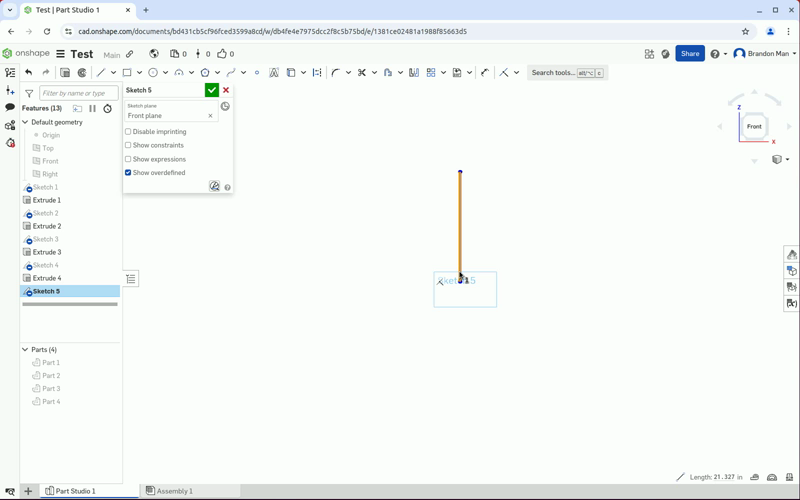
mouse_move(73, 352)
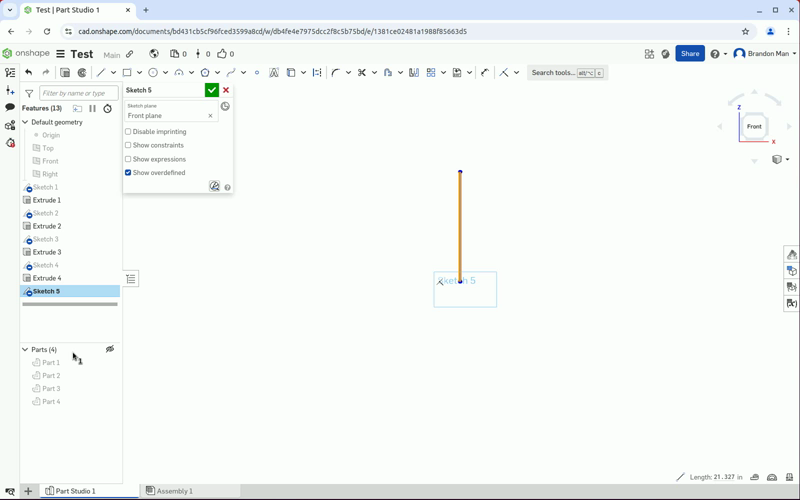
key(shift+y)
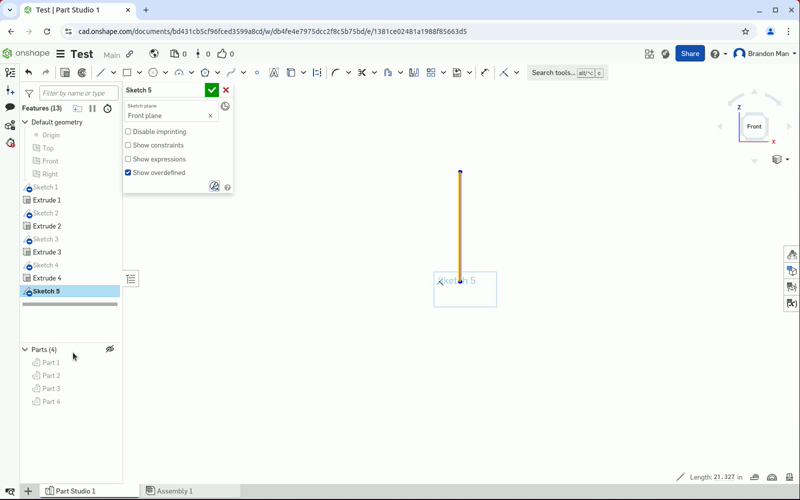
key(shift+e)
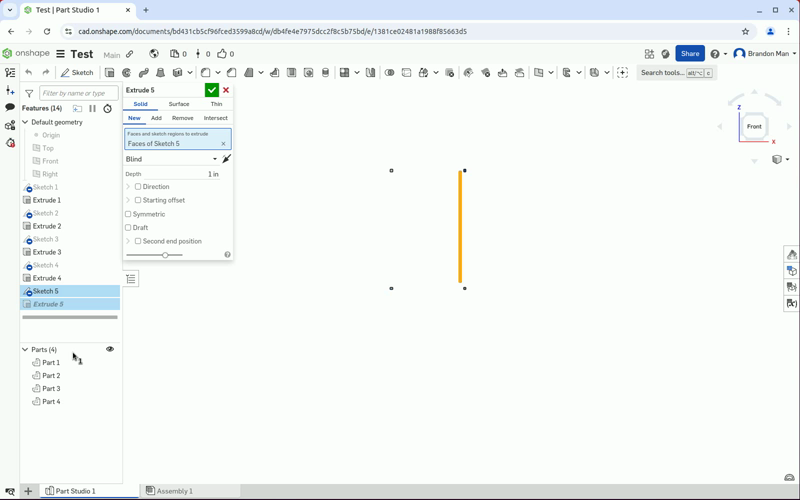
mouse_move(143, 106)
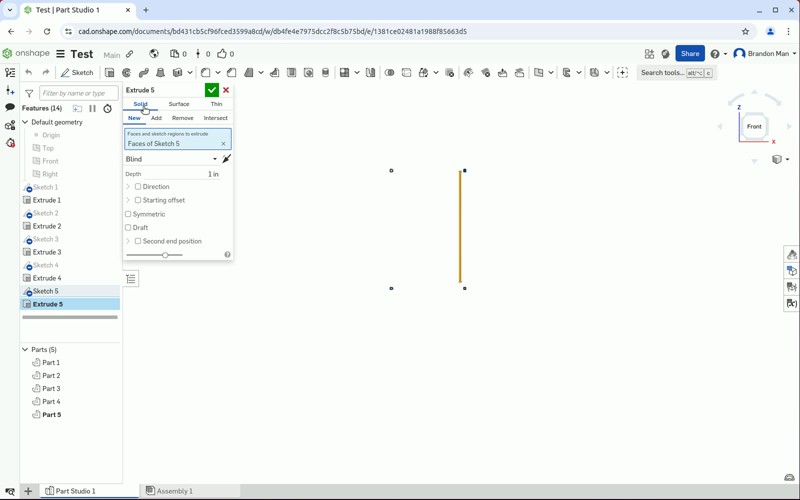
click(143, 106)
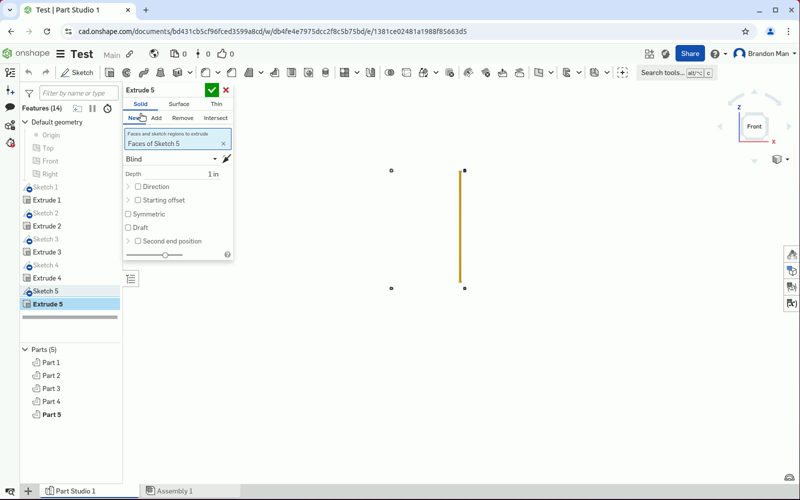
mouse_move(137, 120)
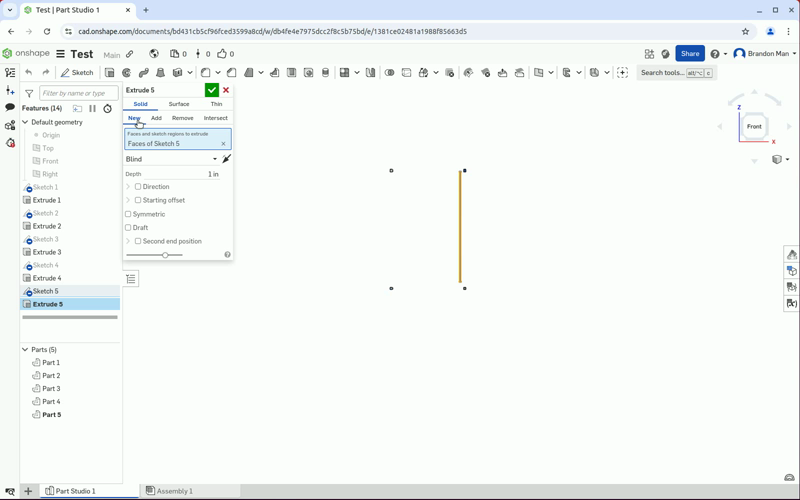
click(137, 120)
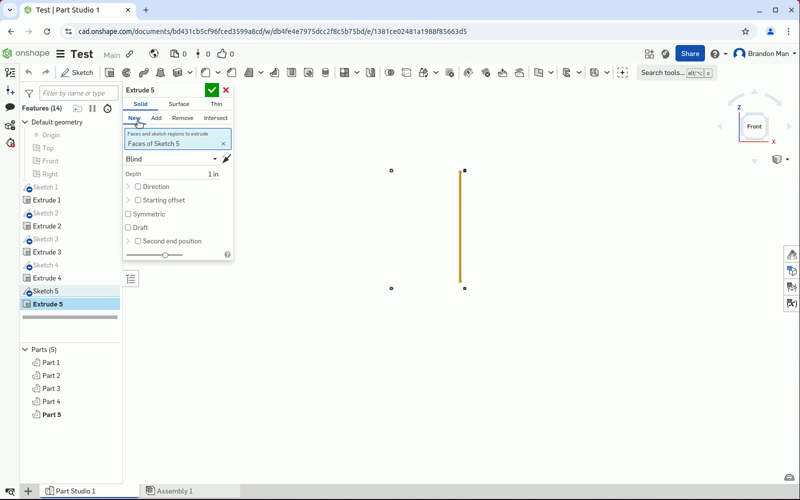
key(tab, 4)
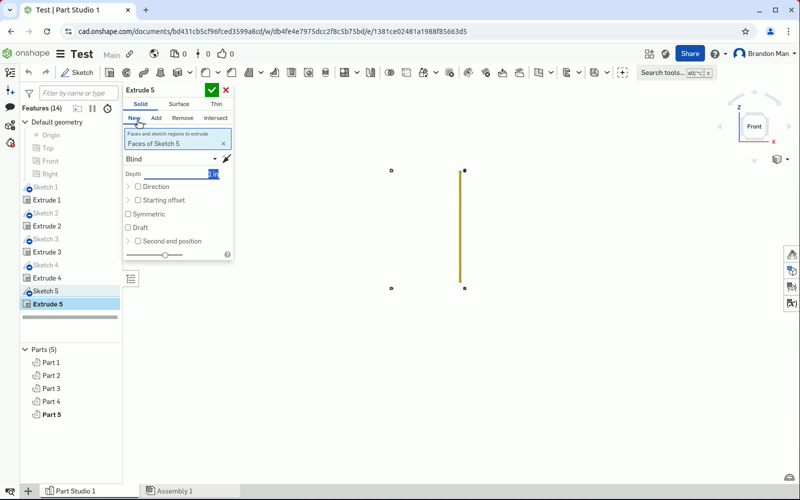
text(3.37)
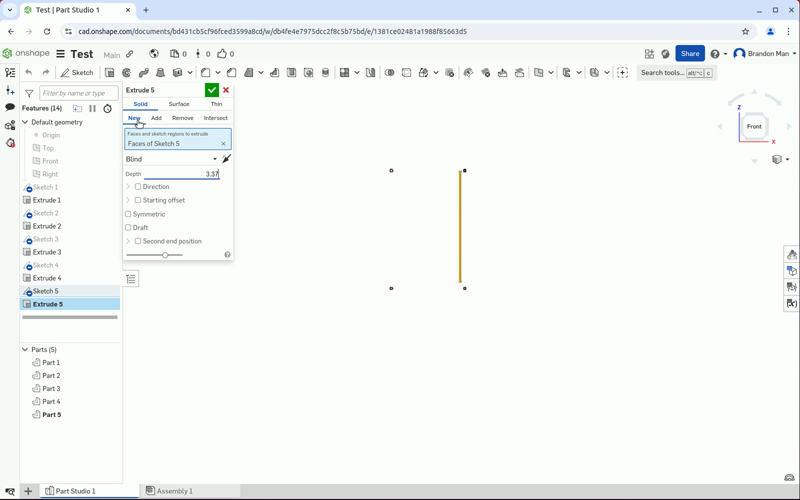
key(enter)
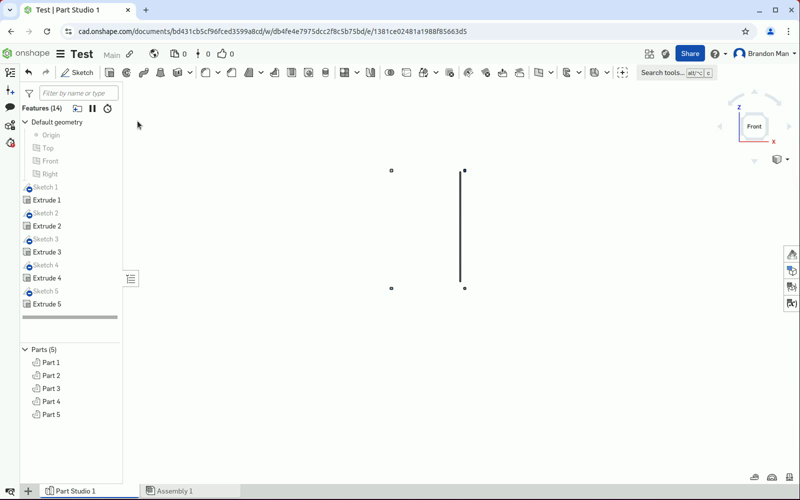
key(shift+h)
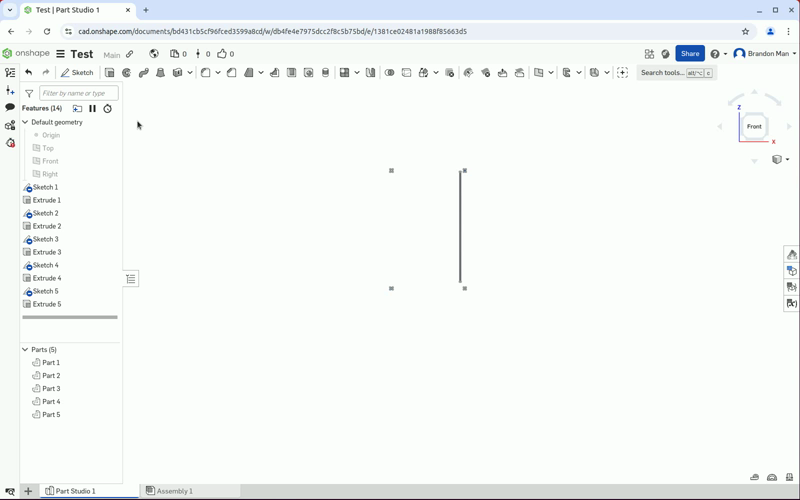
key(shift+h)
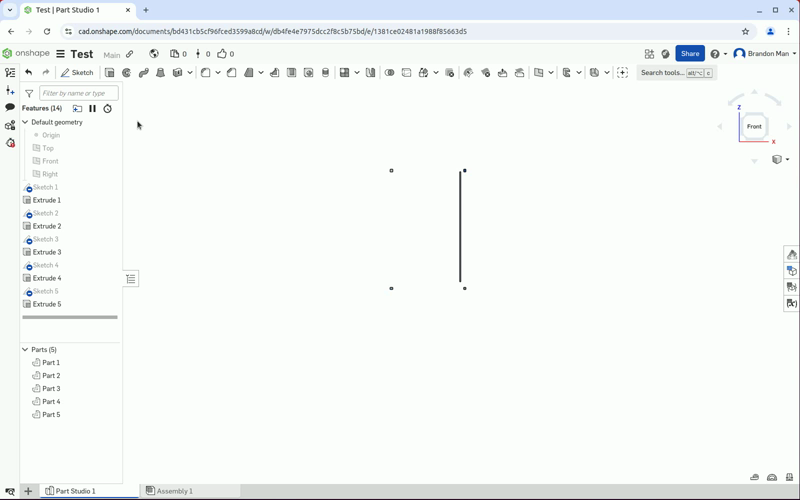
mouse_move(73, 189)
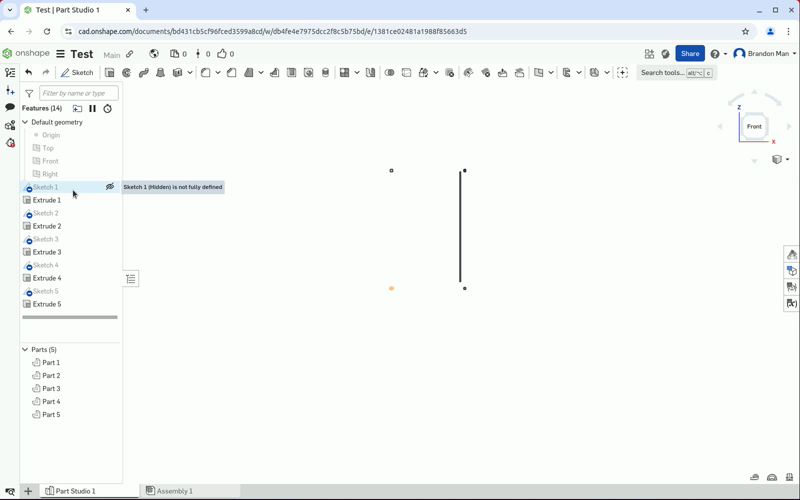
click(73, 189)
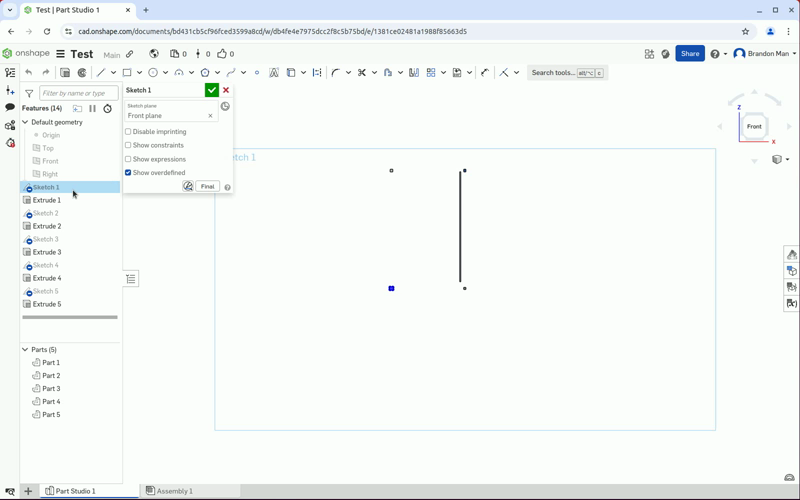
mouse_move(229, 92)
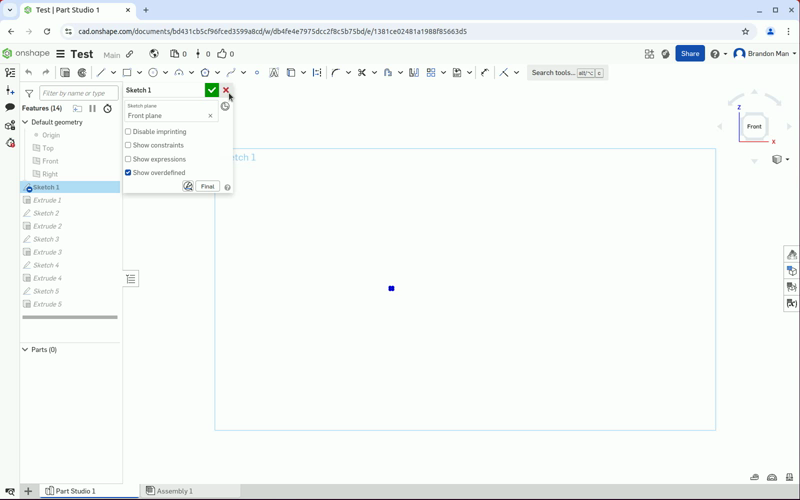
click(229, 92)
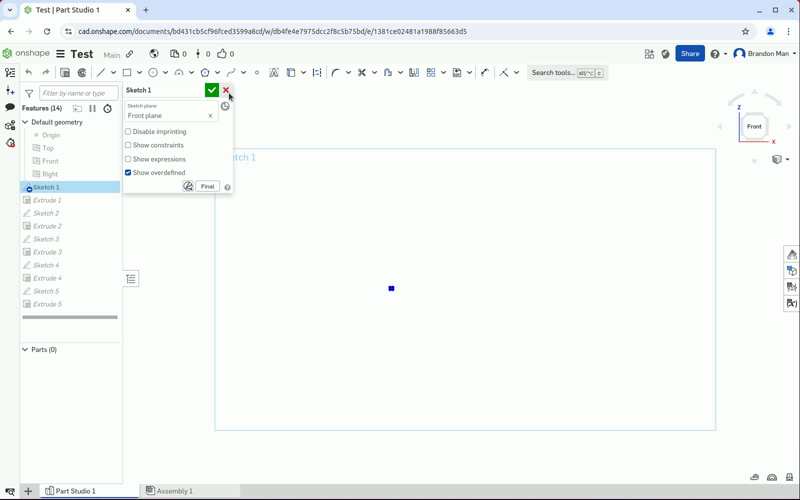
key(shift+s)
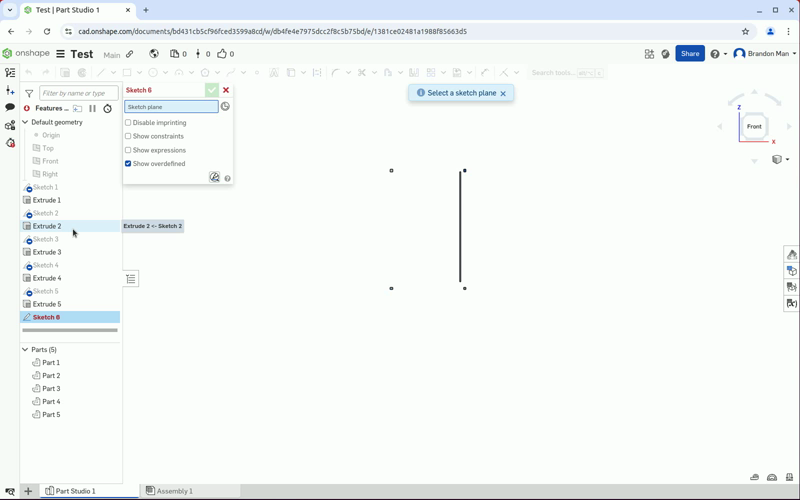
scroll(3)
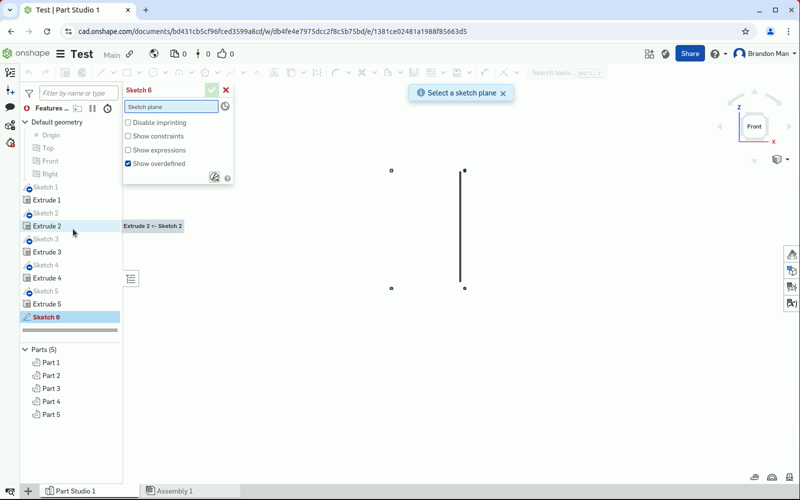
mouse_move(73, 163)
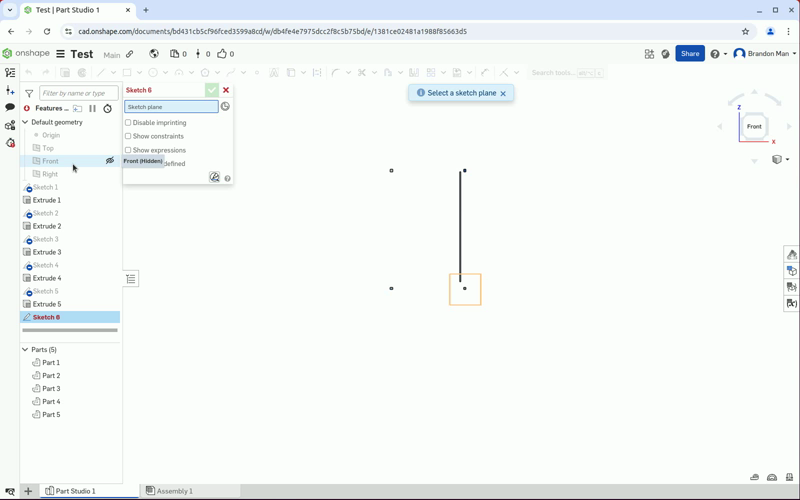
click(73, 163)
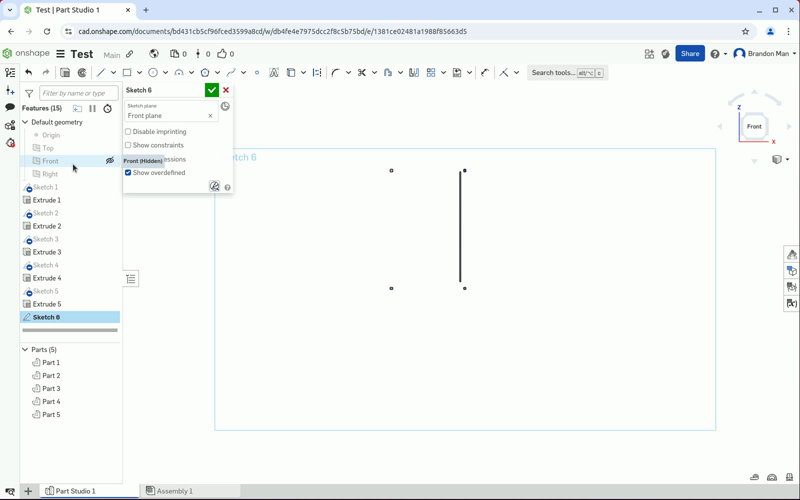
mouse_move(73, 352)
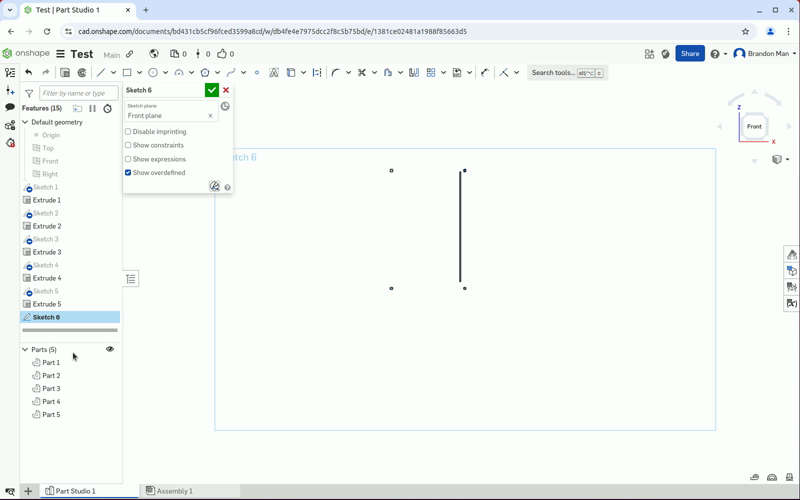
key(y)
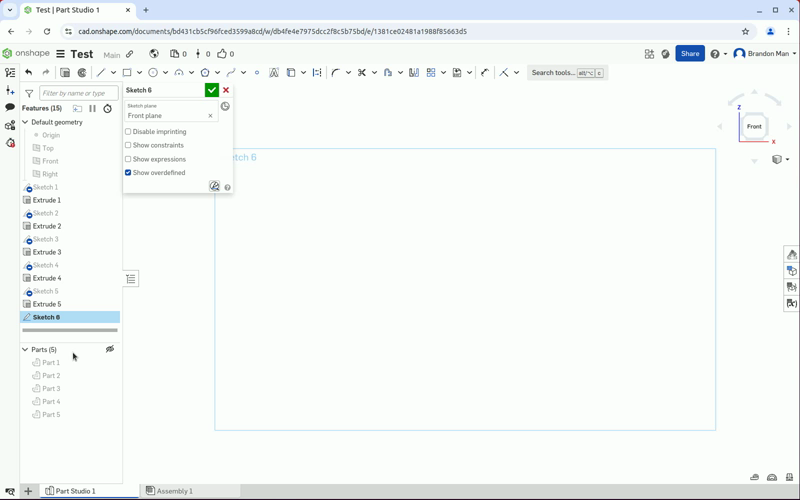
key(l)
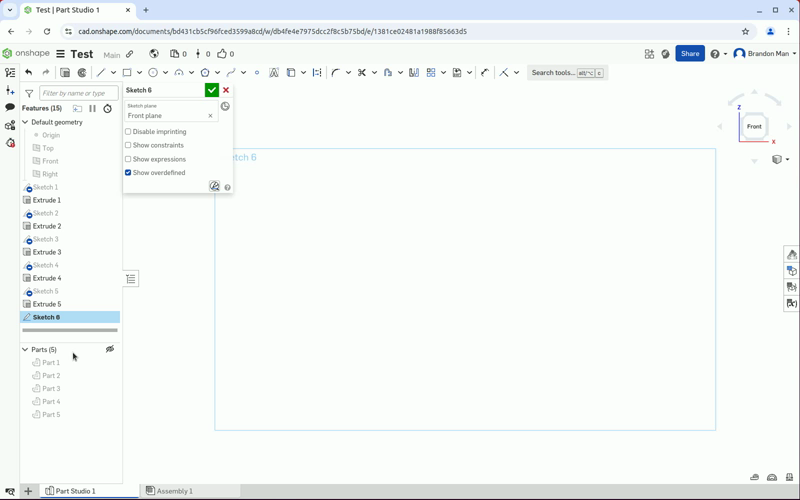
key_down(shift)
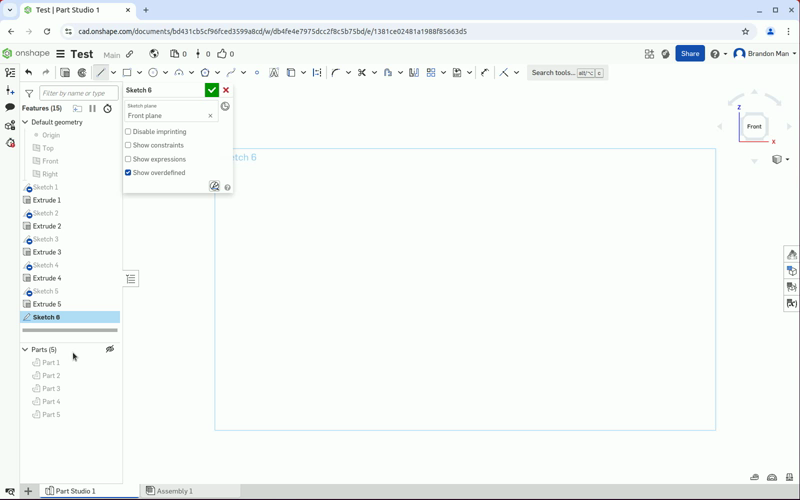
mouse_move(390, 281)
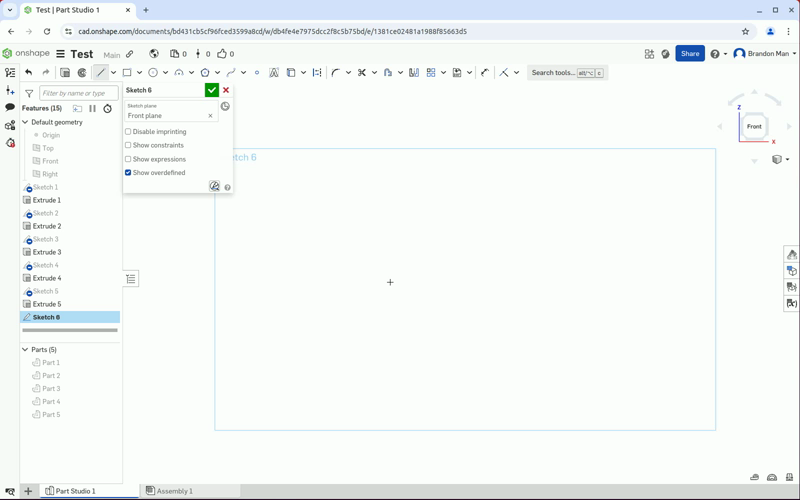
click(390, 281)
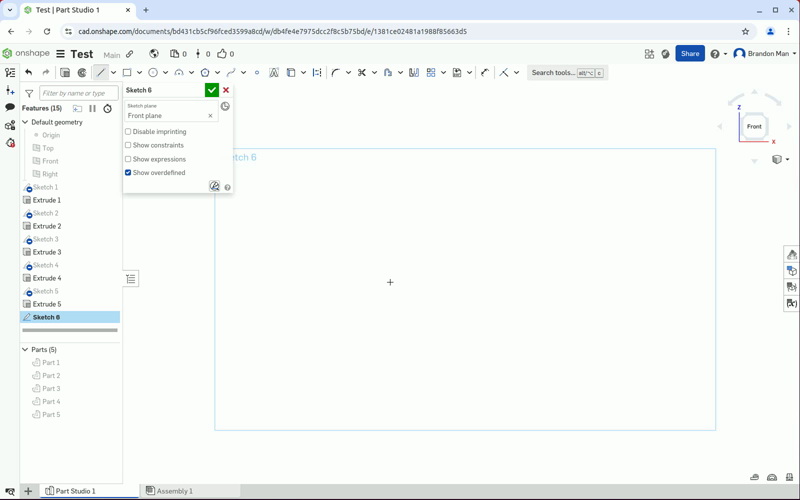
key_up(shift)
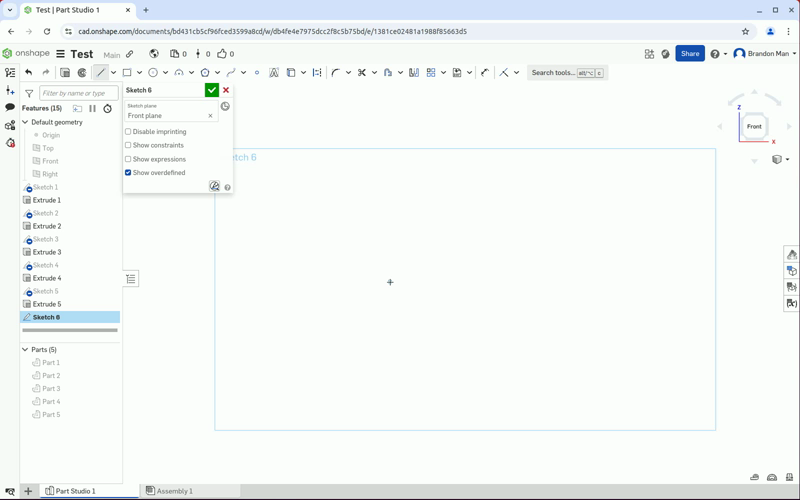
key_down(shift)
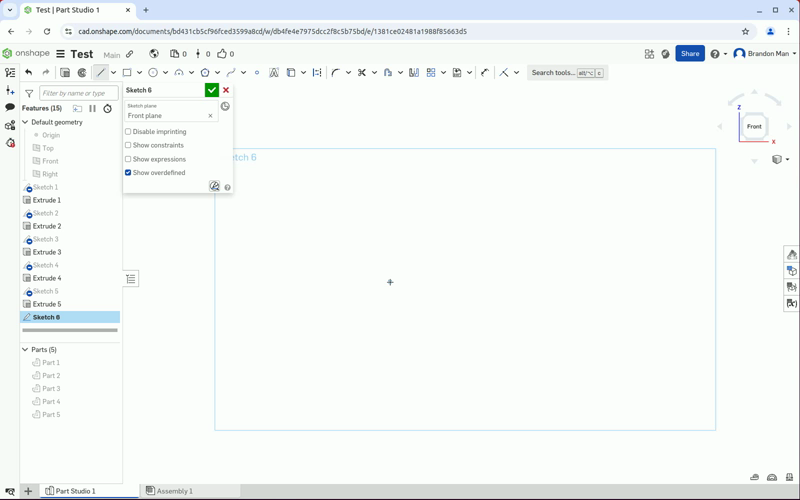
mouse_move(420, 281)
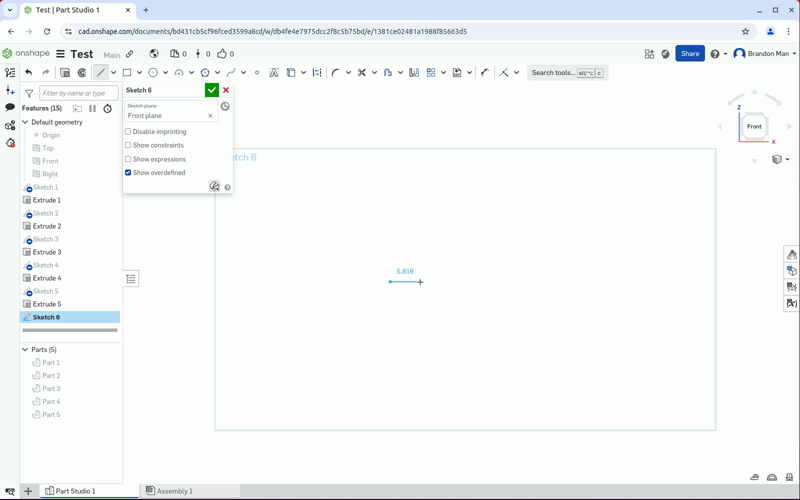
mouse_move(391, 281)
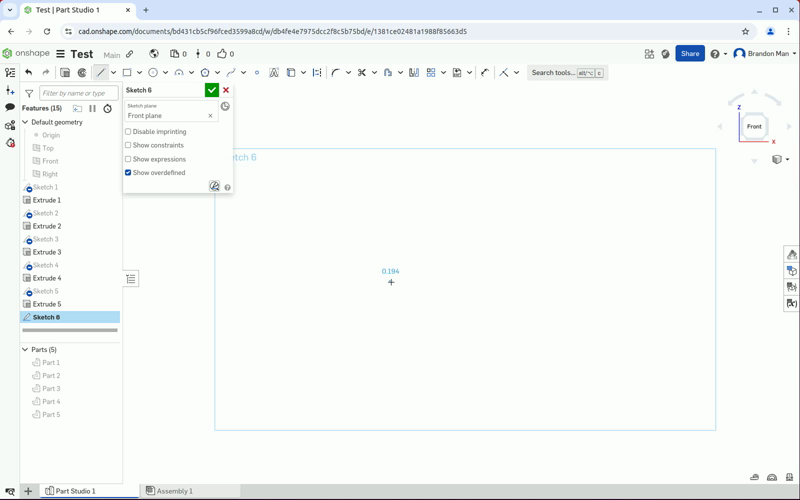
scroll(6)
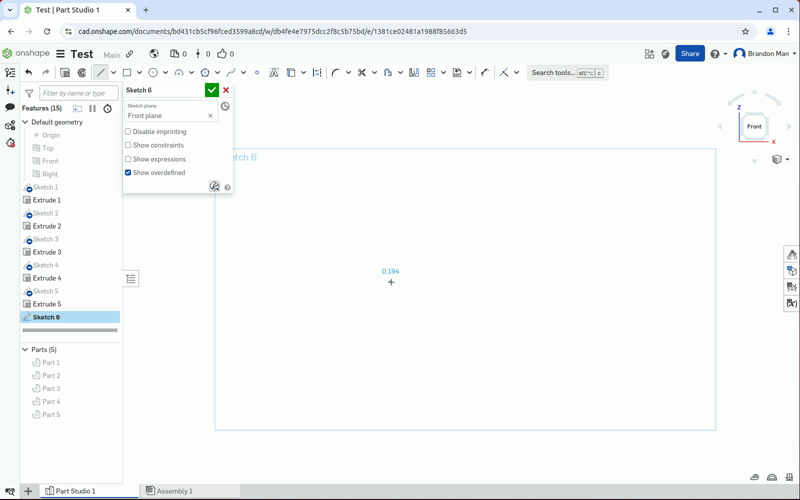
scroll(6)
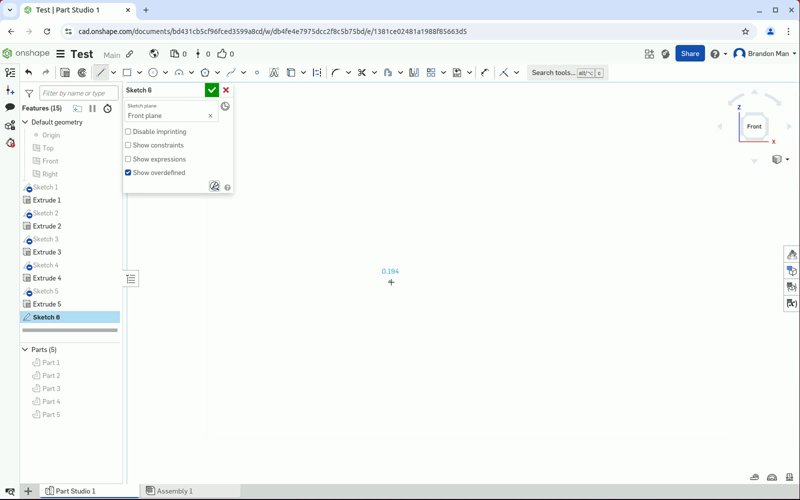
scroll(6)
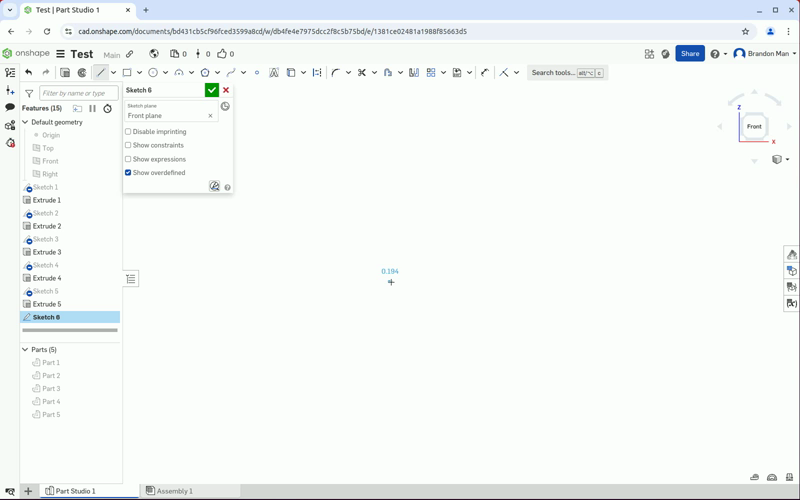
scroll(6)
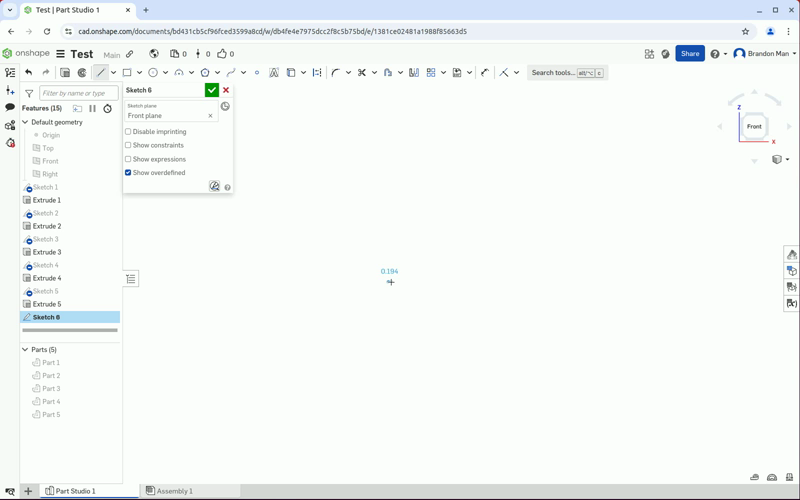
scroll(6)
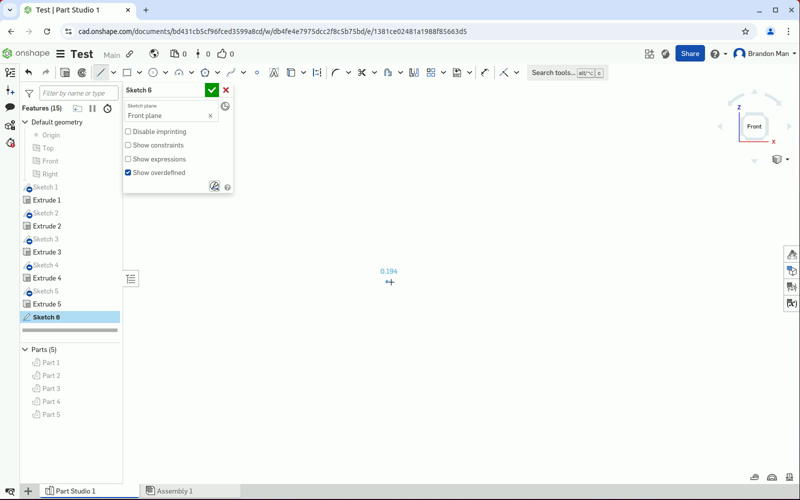
scroll(6)
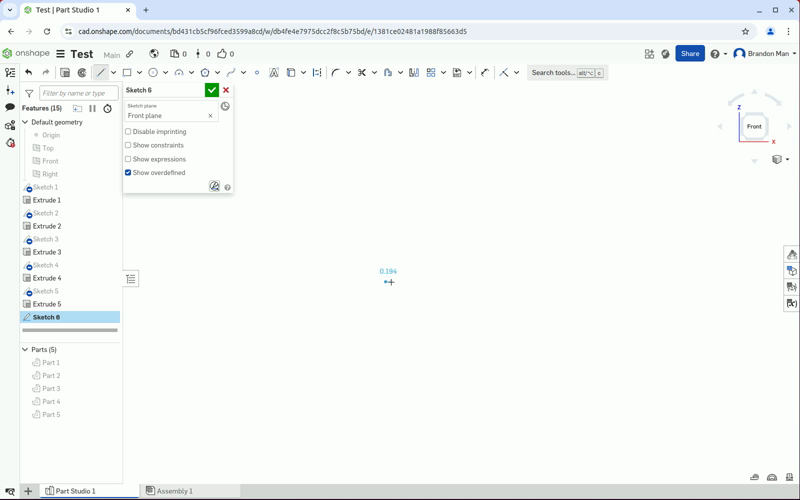
scroll(6)
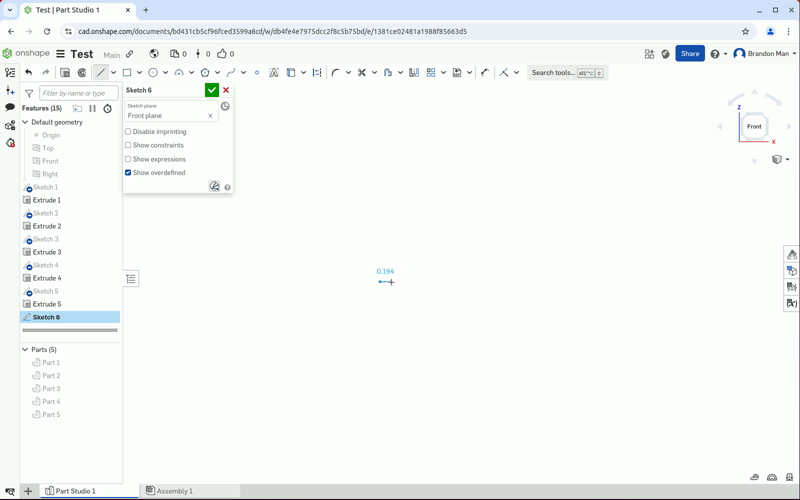
click(391, 281)
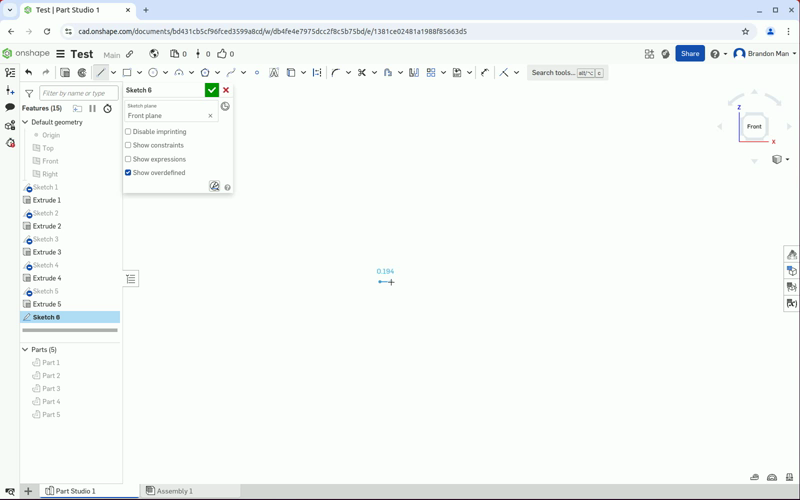
scroll(-6)
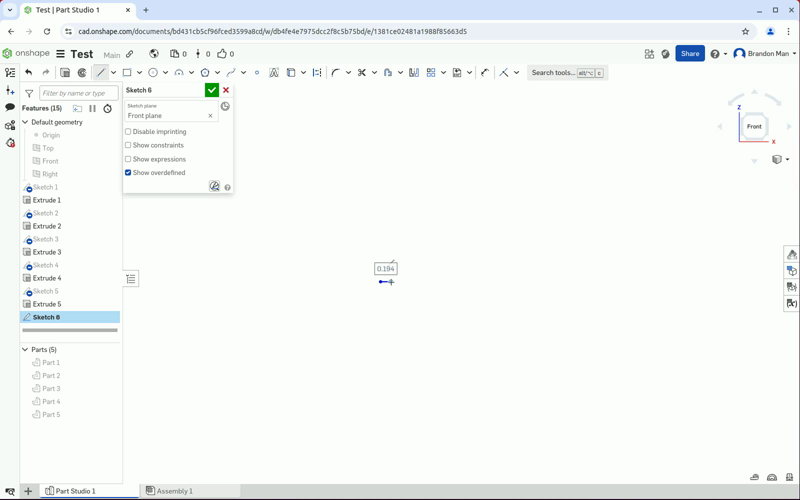
scroll(-6)
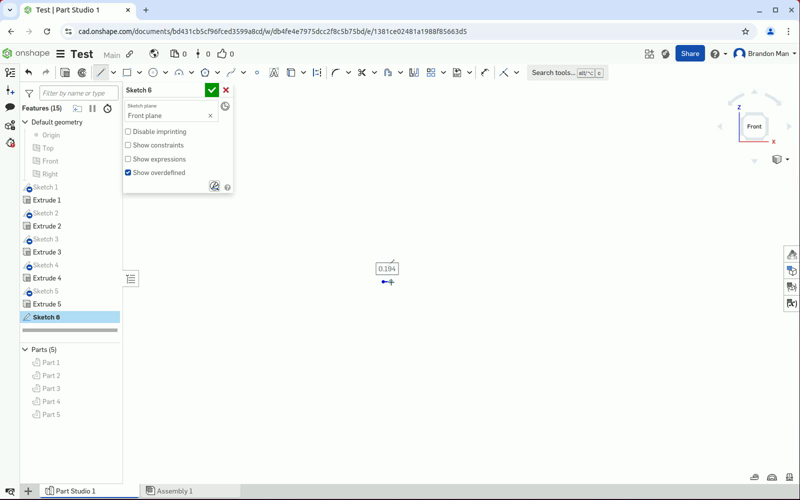
scroll(-6)
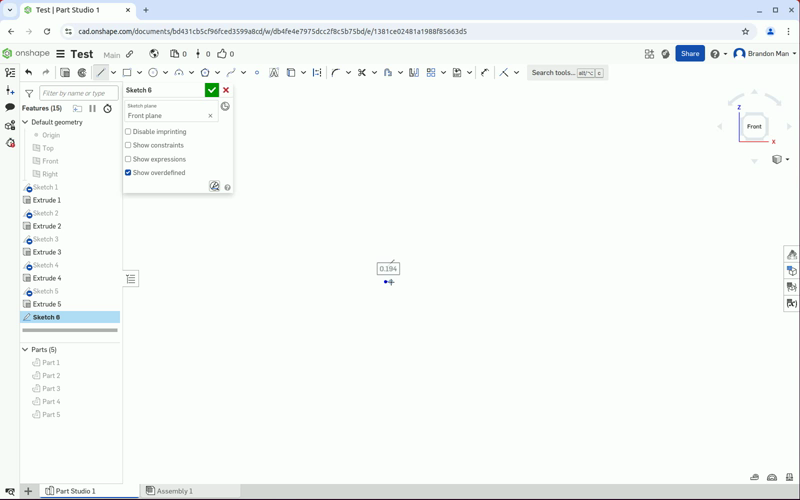
scroll(-6)
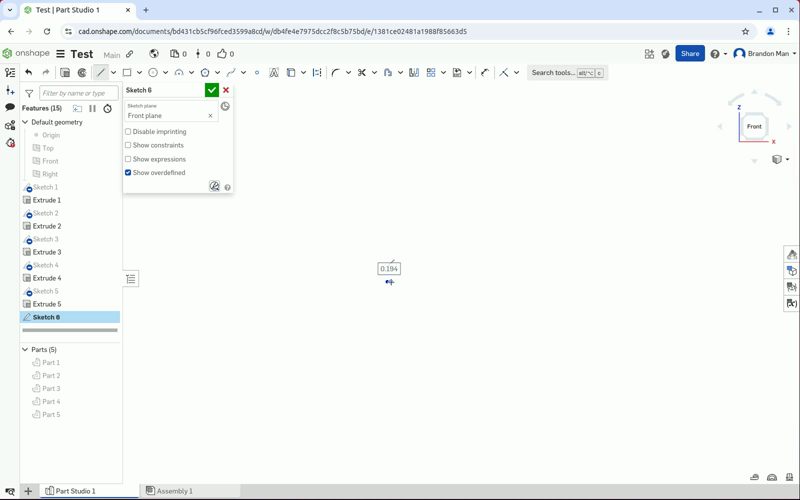
scroll(-6)
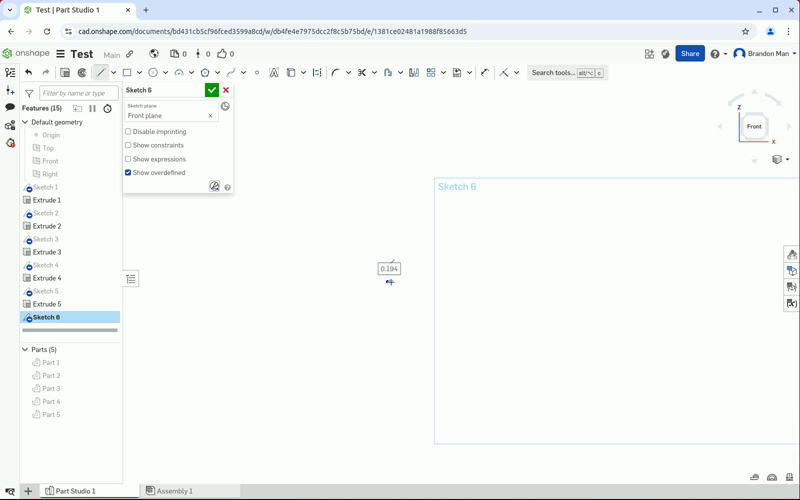
scroll(-6)
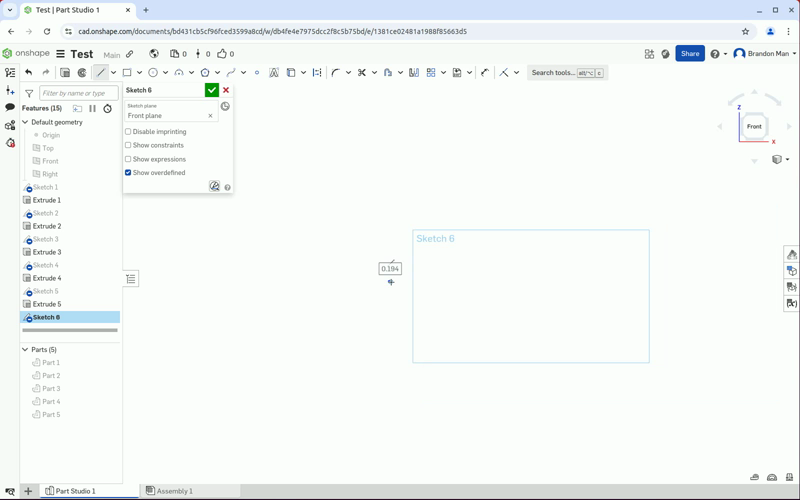
scroll(-6)
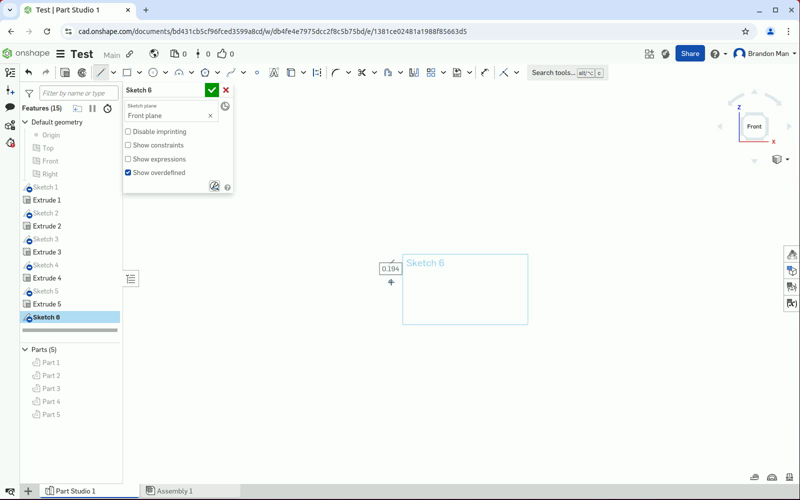
key_up(shift)
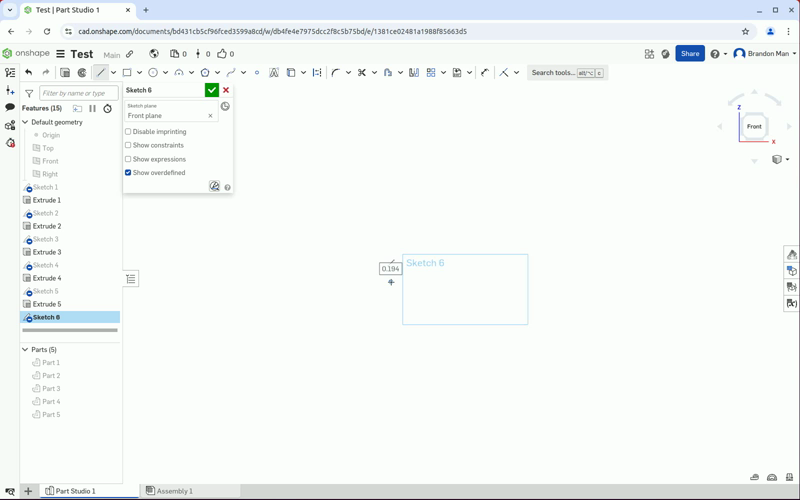
key_down(shift)
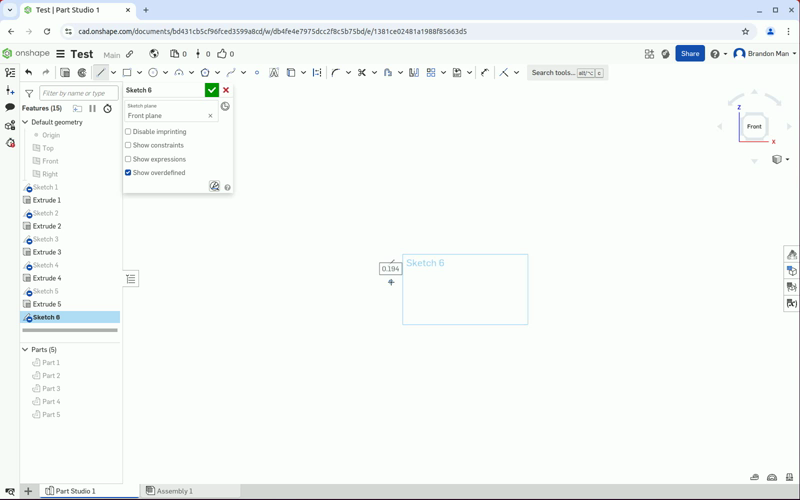
mouse_move(391, 171)
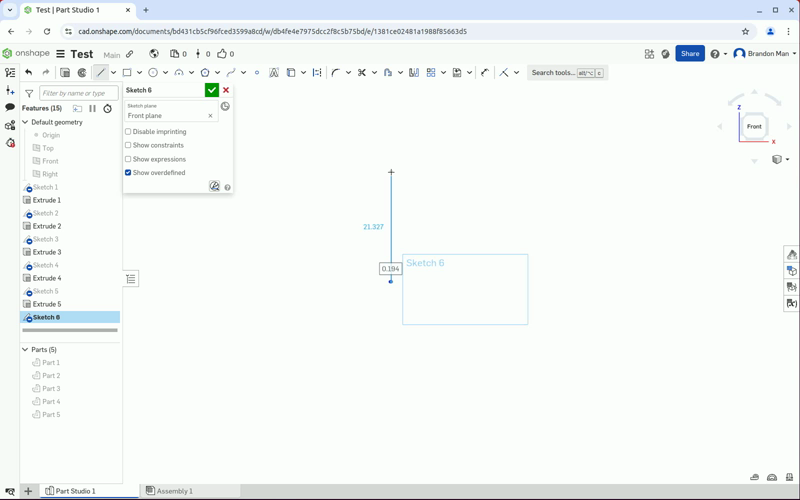
click(391, 171)
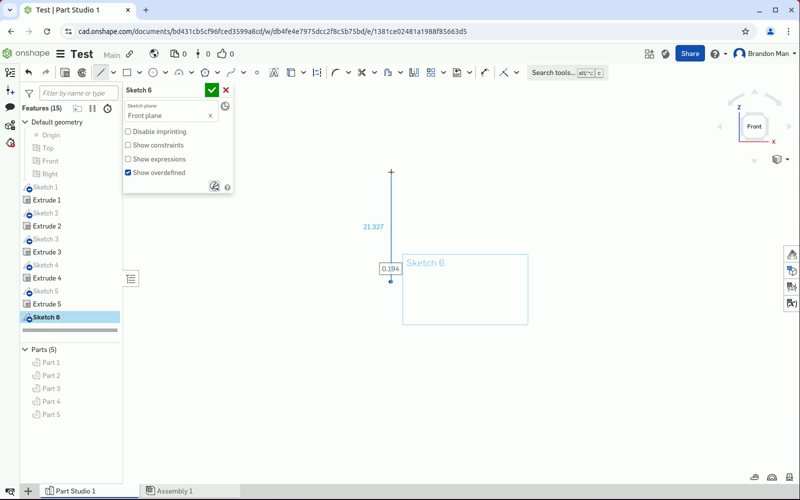
key_up(shift)
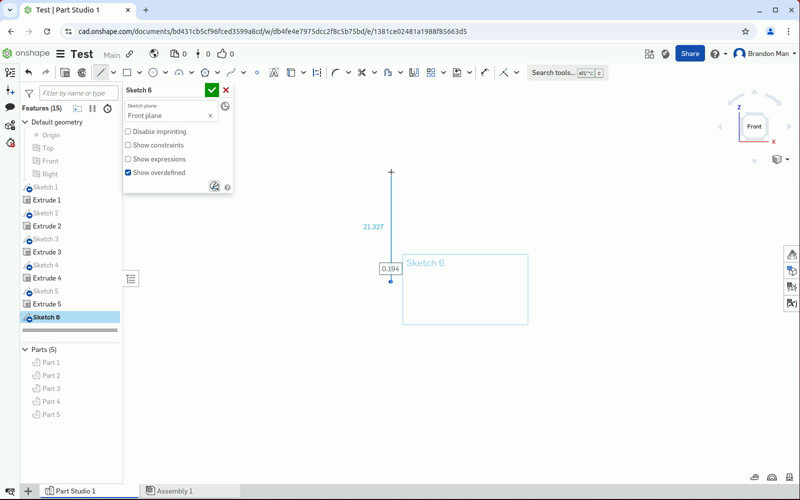
key_down(shift)
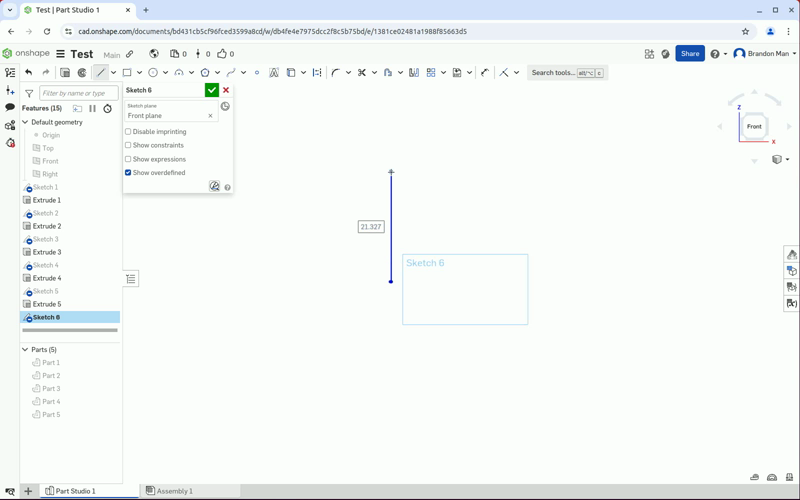
mouse_move(421, 171)
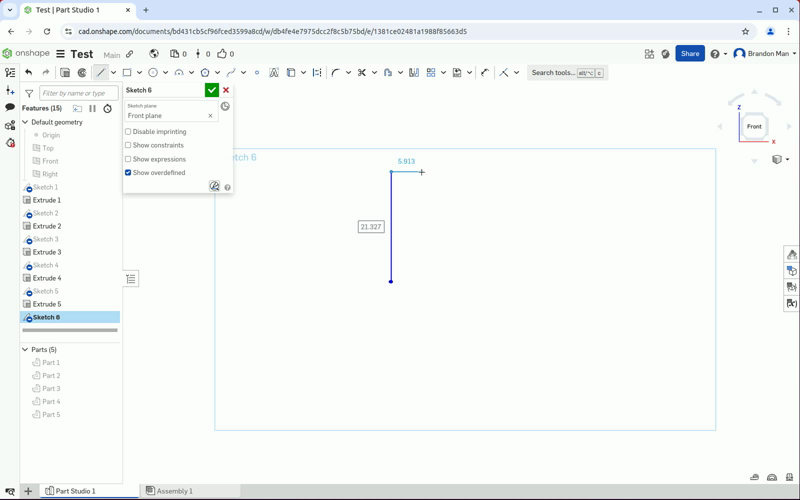
mouse_move(390, 171)
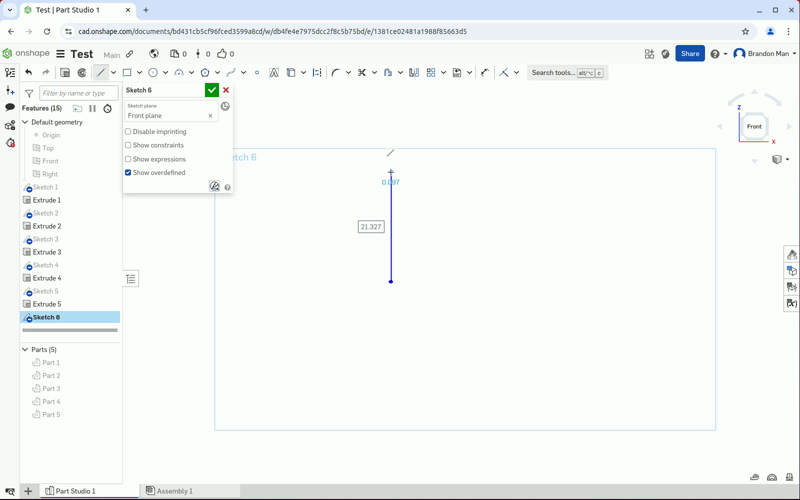
scroll(6)
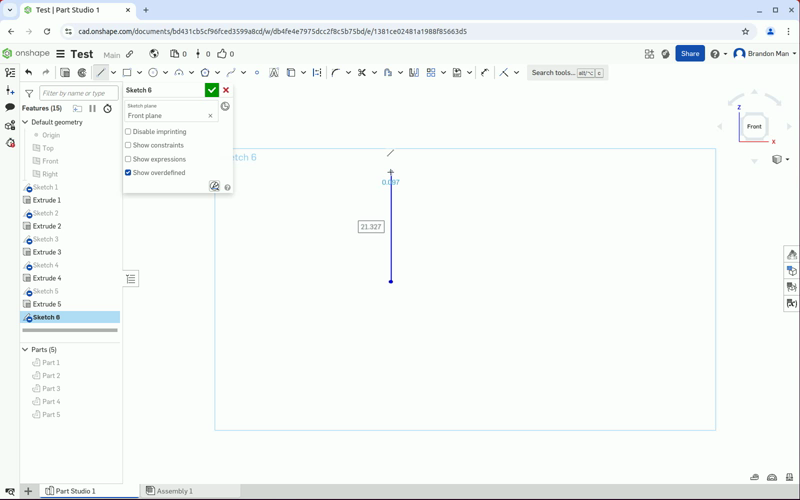
scroll(6)
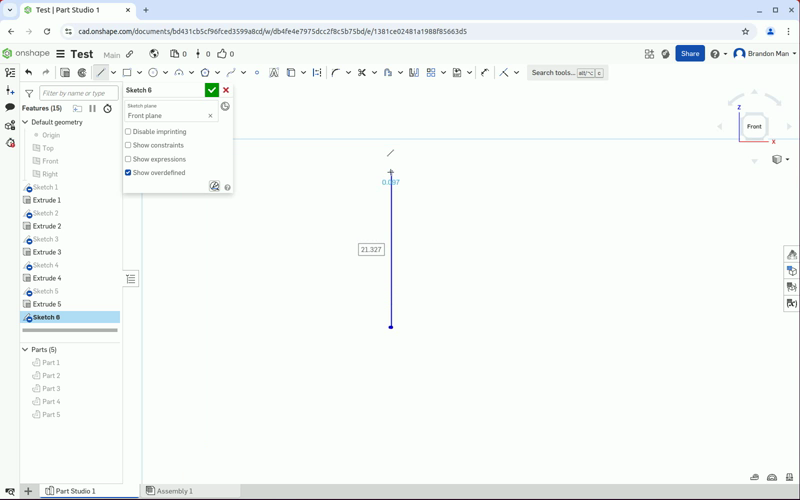
scroll(6)
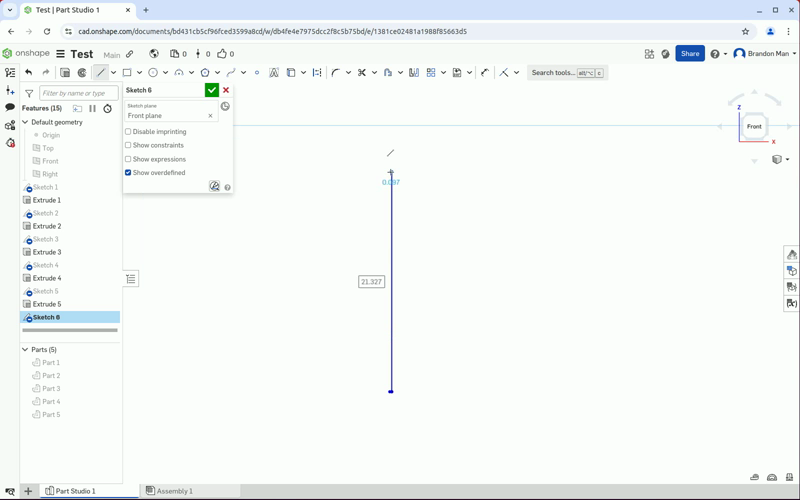
scroll(6)
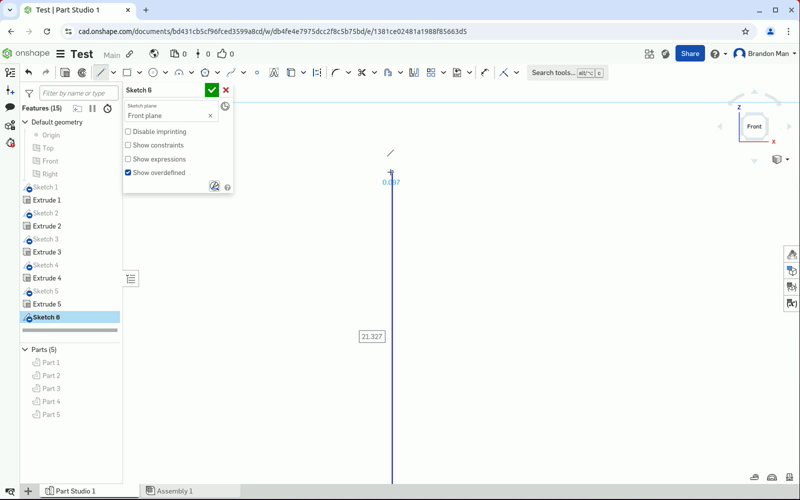
scroll(6)
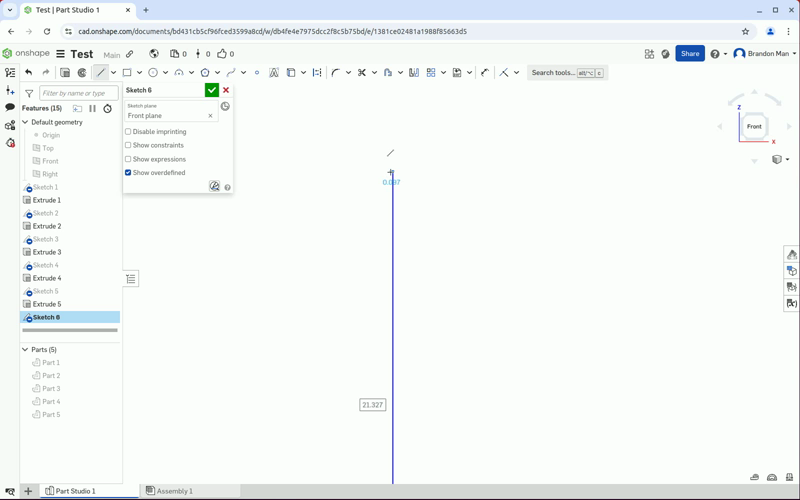
scroll(6)
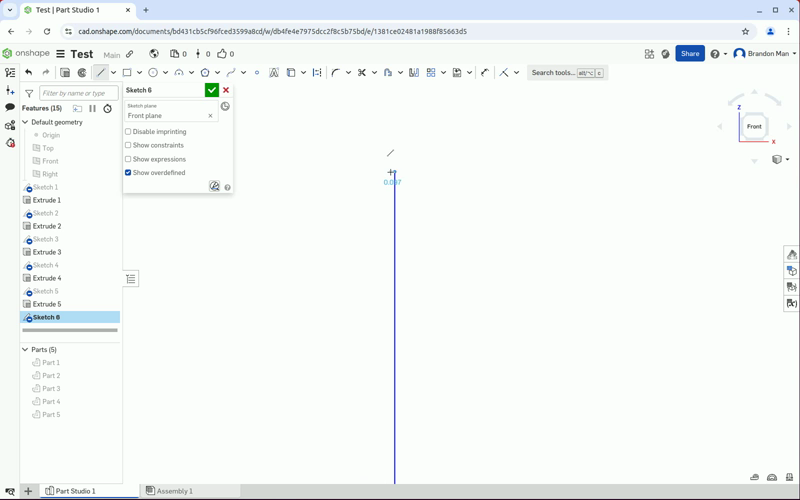
scroll(6)
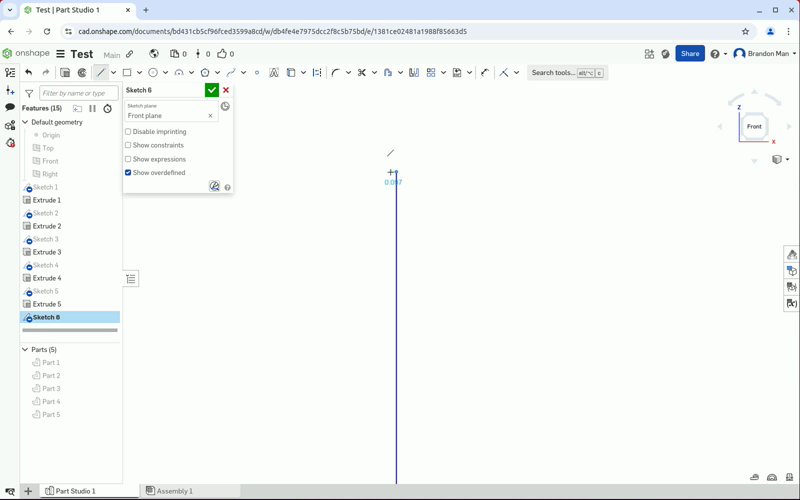
click(390, 171)
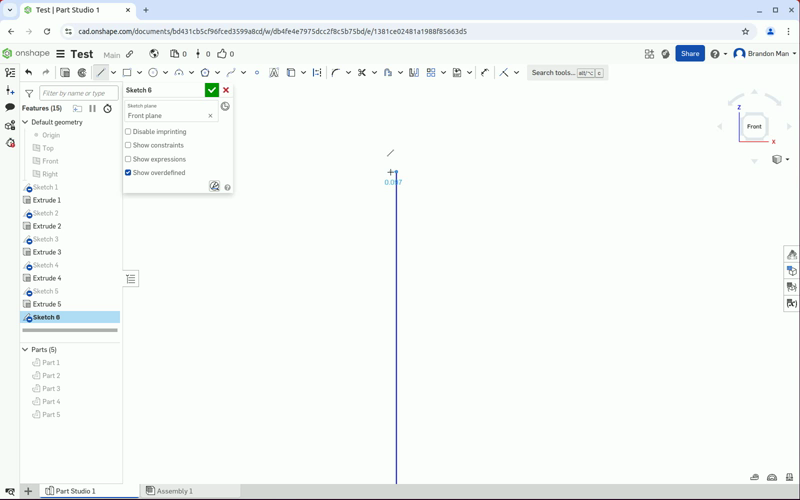
scroll(-6)
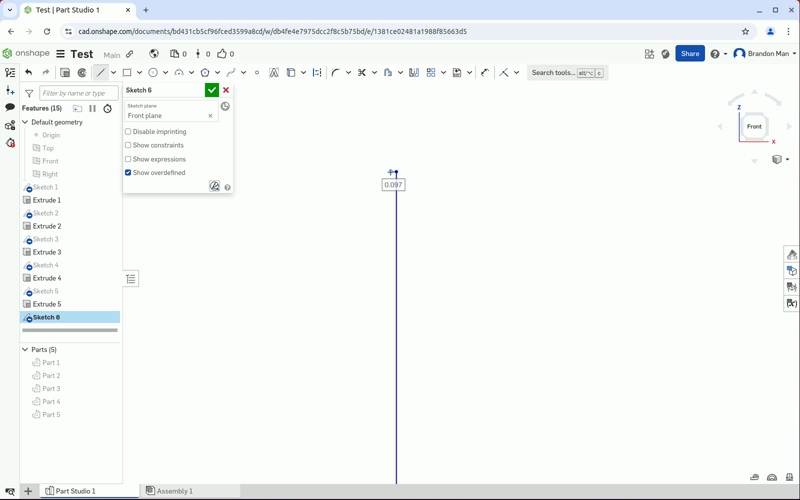
scroll(-6)
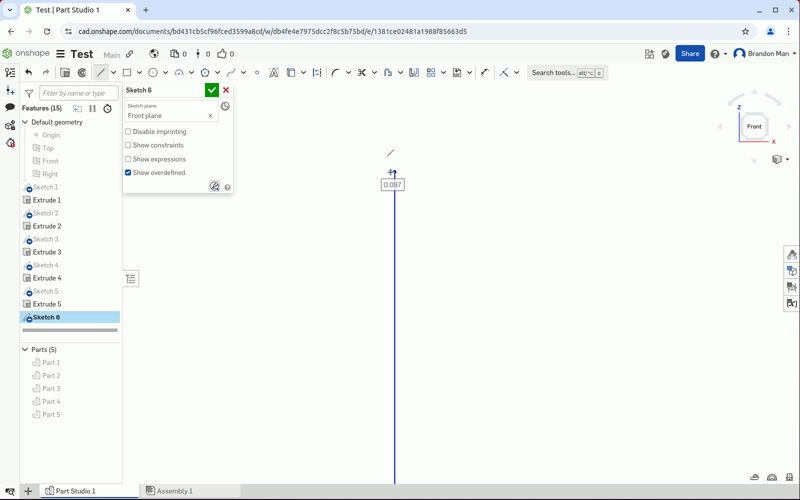
scroll(-6)
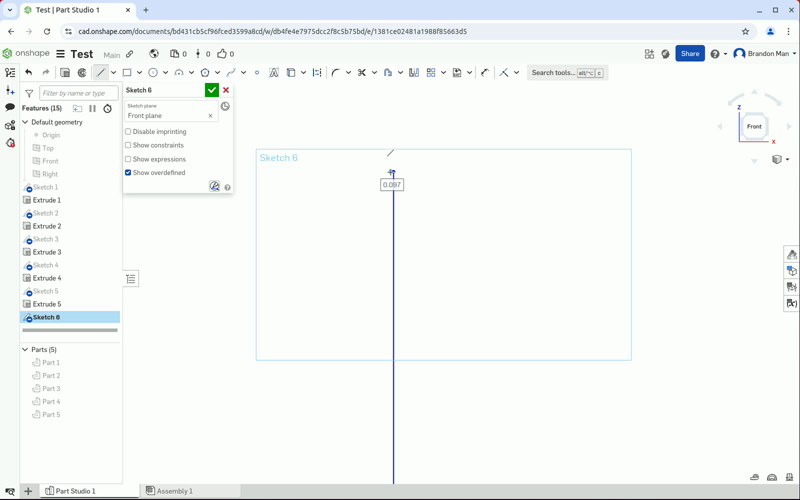
scroll(-6)
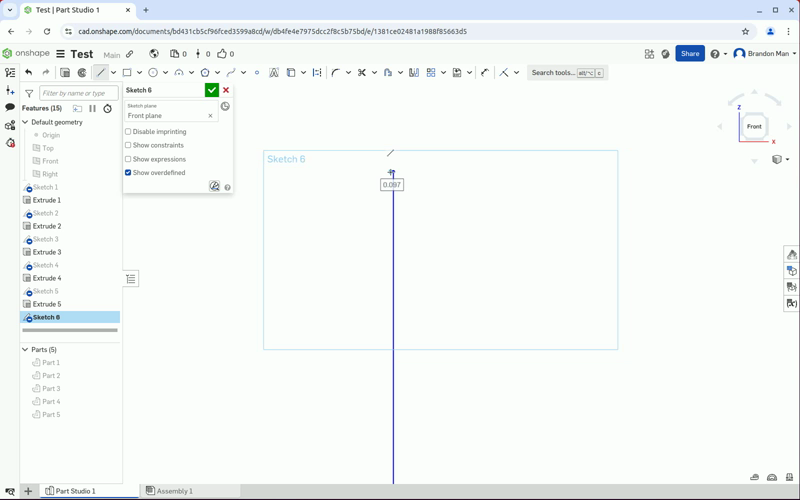
scroll(-6)
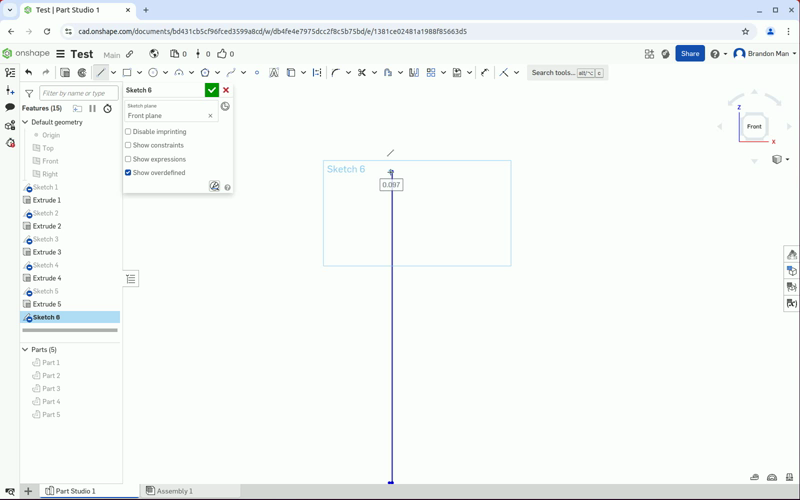
scroll(-6)
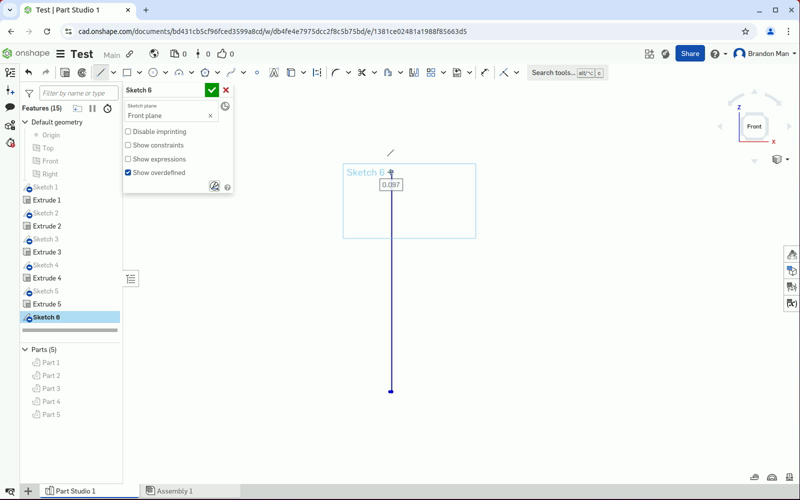
scroll(-6)
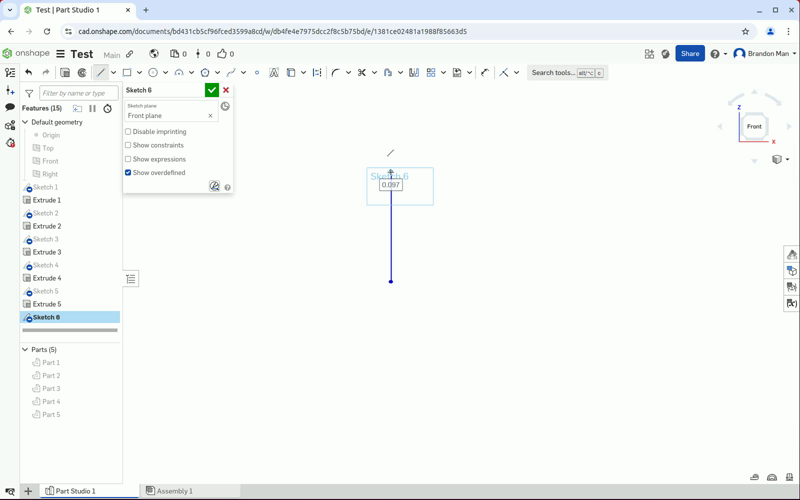
key_up(shift)
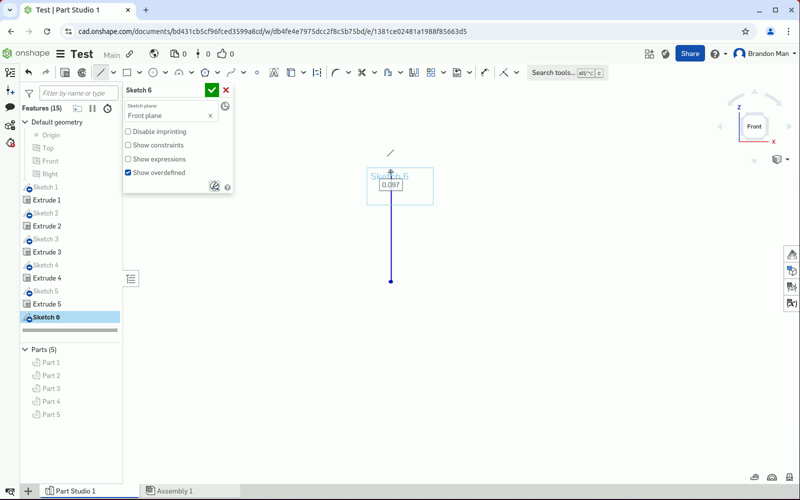
key_down(shift)
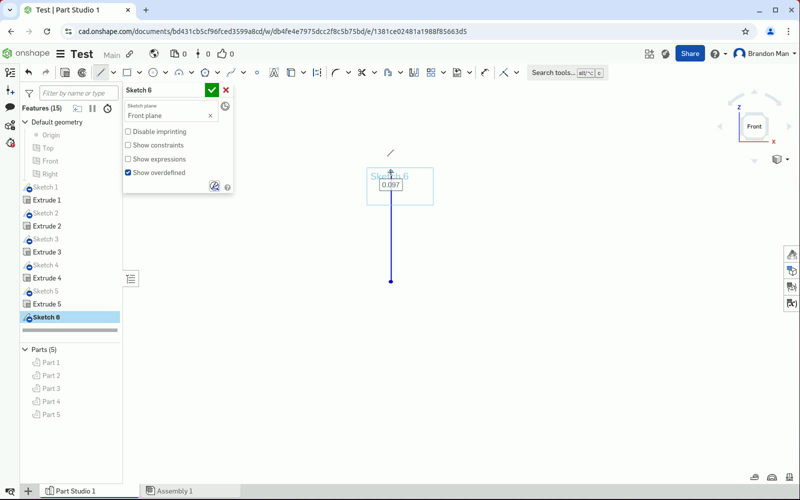
mouse_move(390, 281)
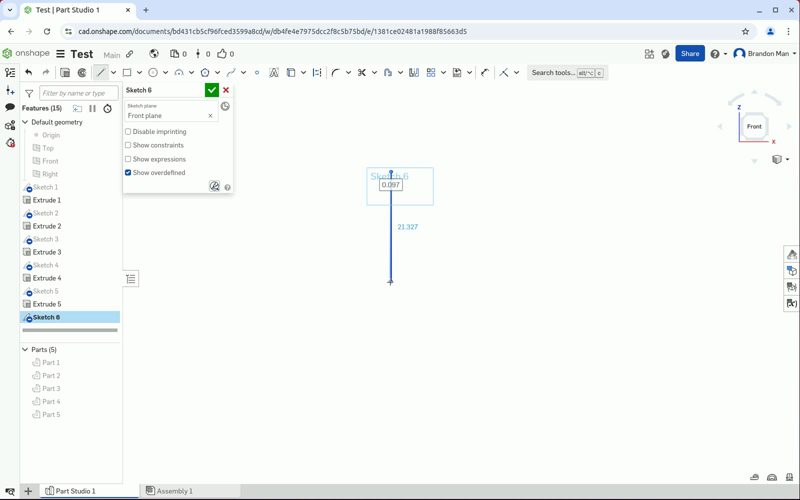
scroll(6)
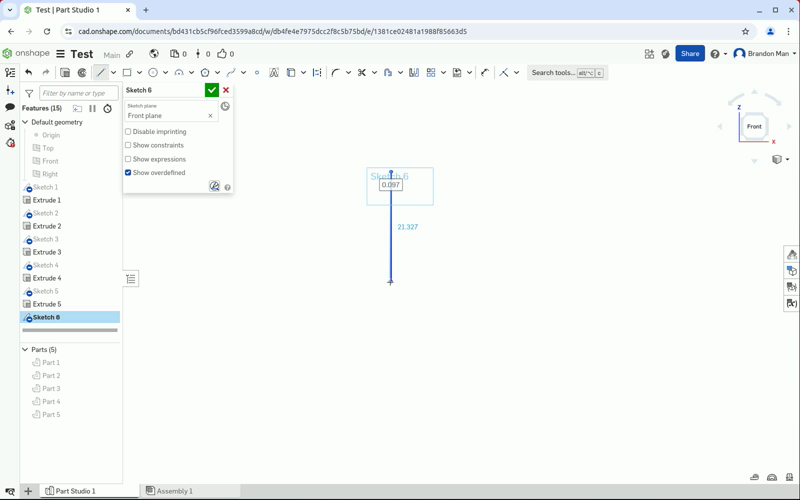
scroll(6)
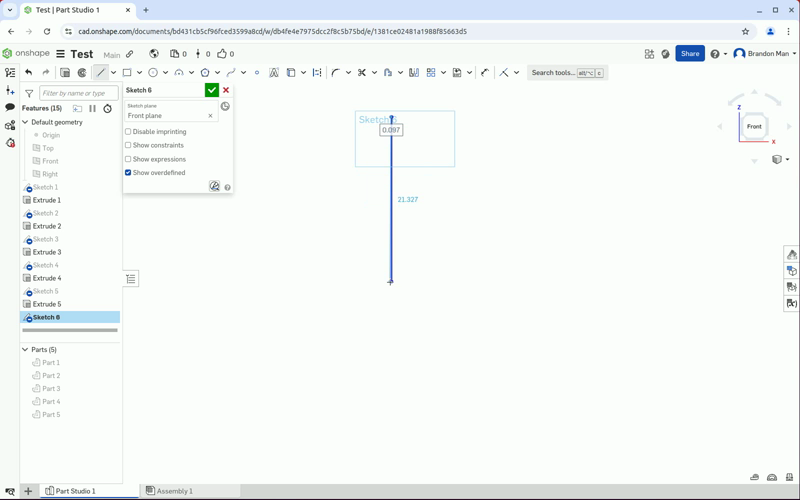
scroll(6)
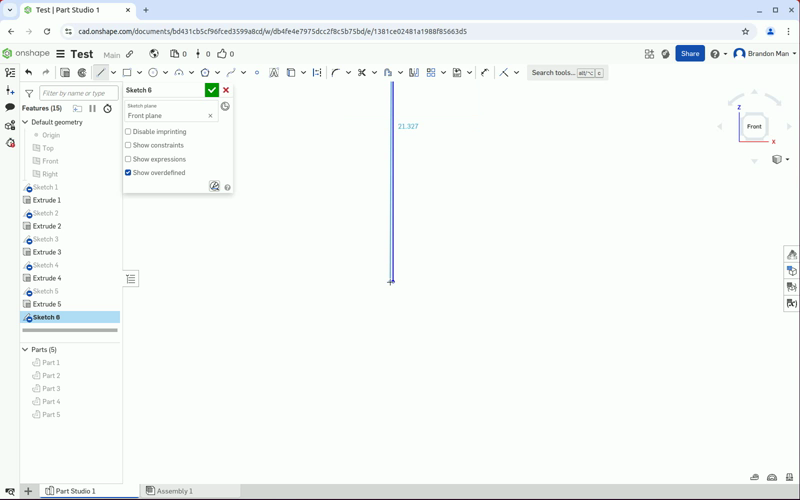
scroll(6)
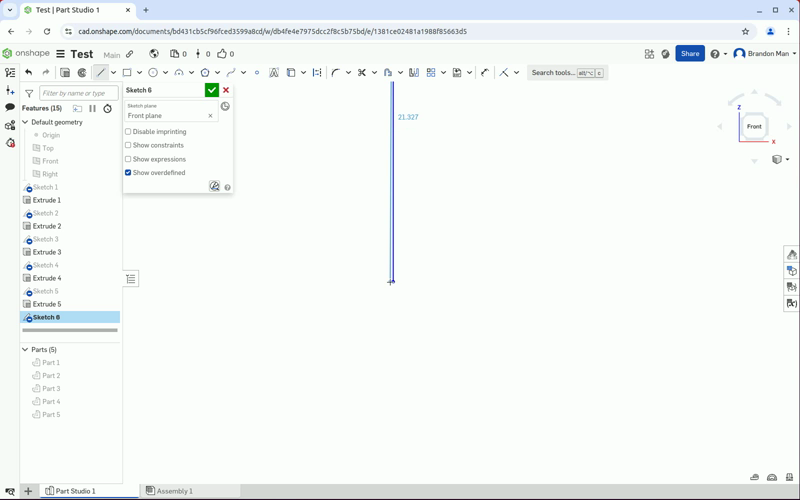
scroll(6)
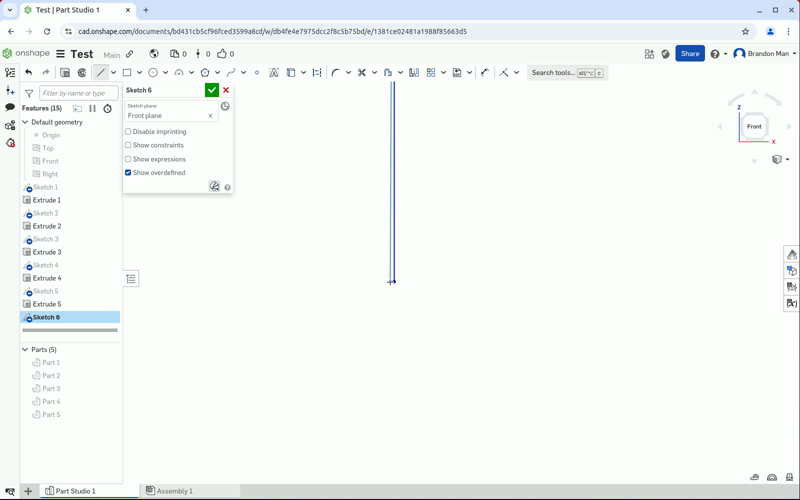
scroll(6)
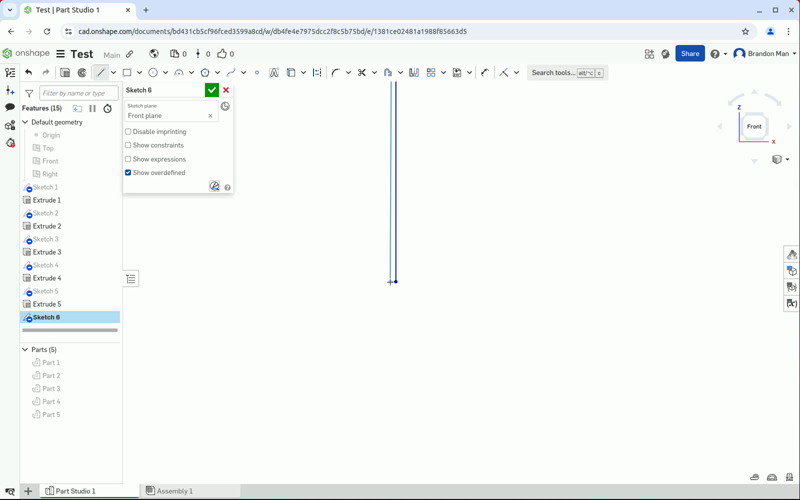
scroll(6)
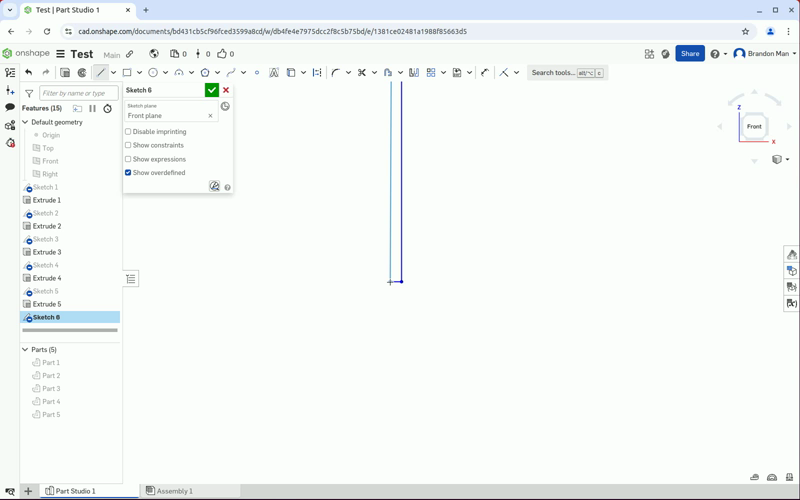
key_up(shift)
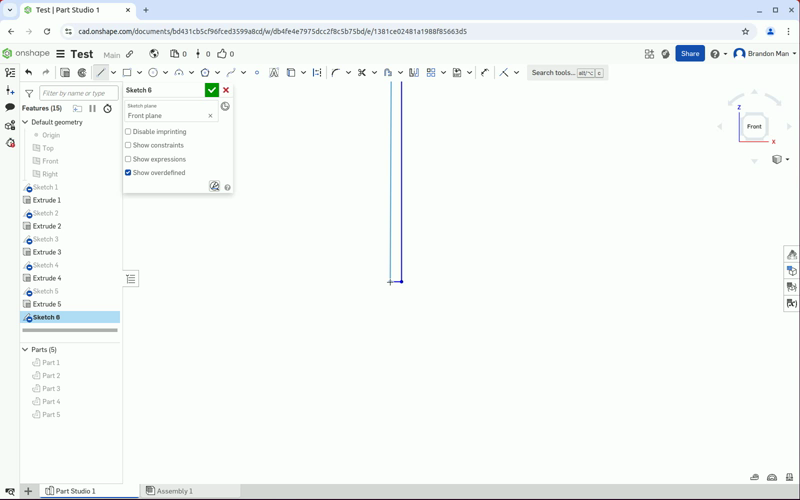
click(390, 281)
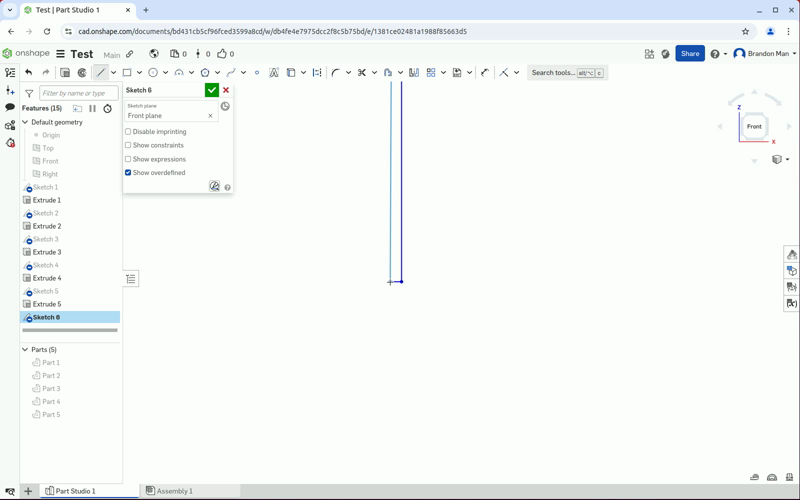
scroll(-6)
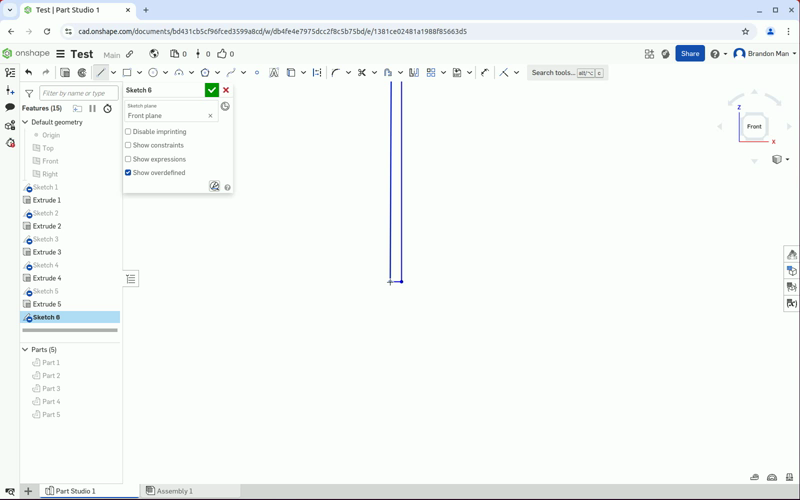
scroll(-6)
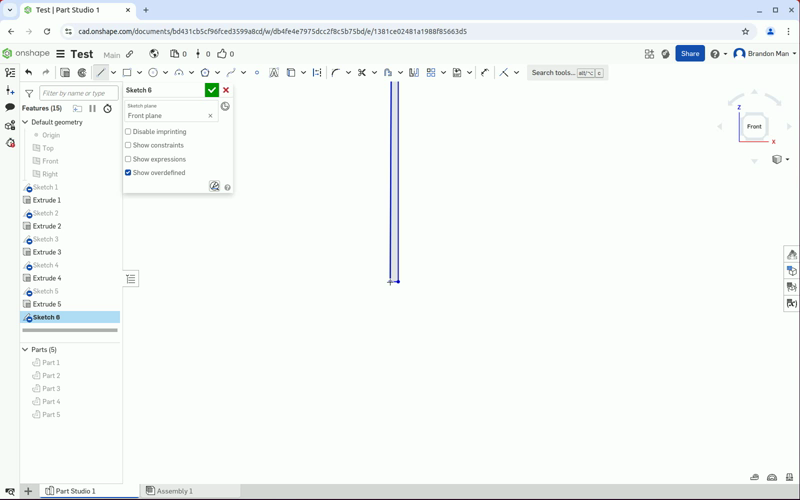
scroll(-6)
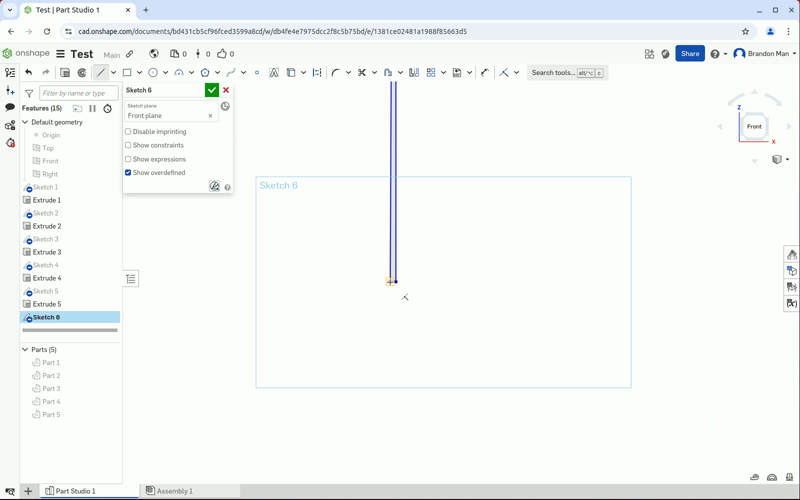
scroll(-6)
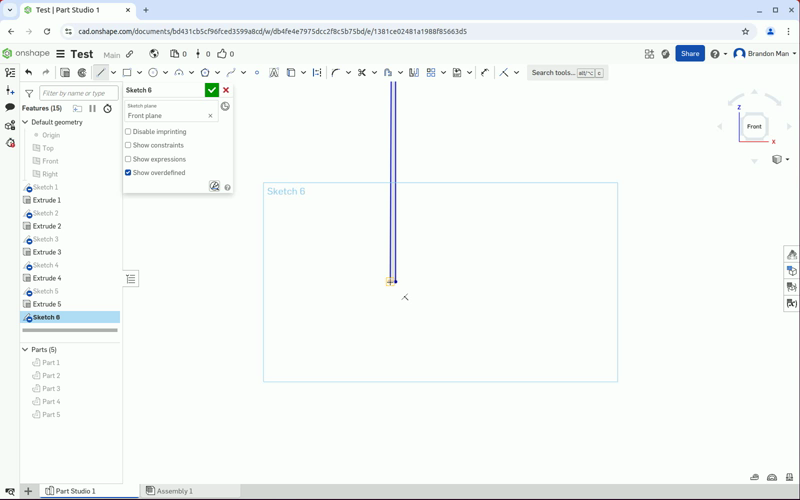
scroll(-6)
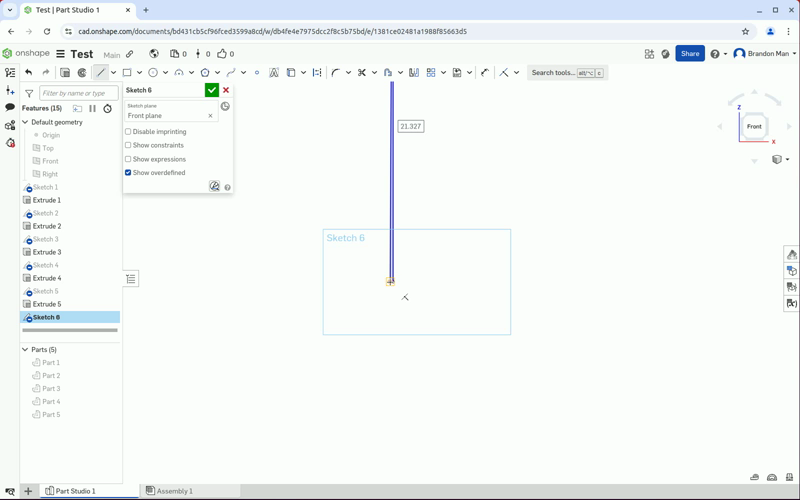
scroll(-6)
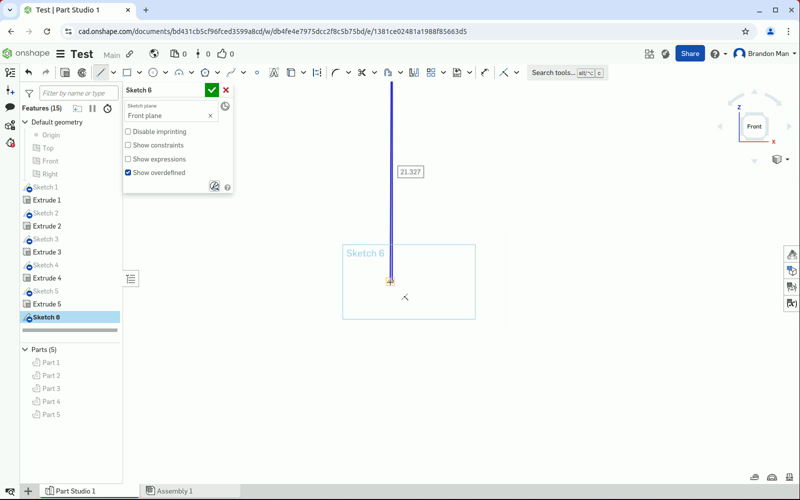
scroll(-6)
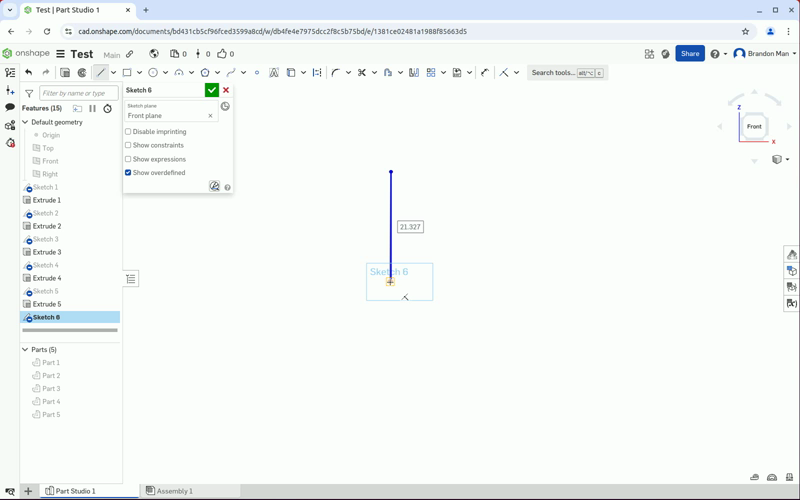
key(esc)
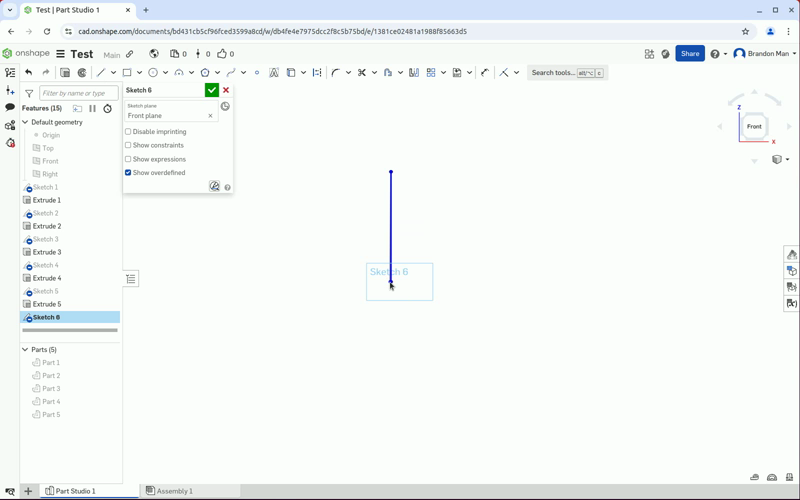
mouse_move(391, 177)
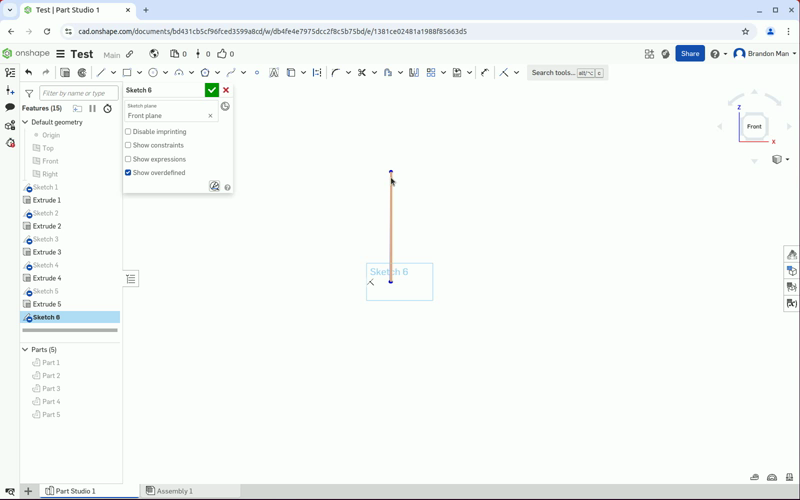
scroll(6)
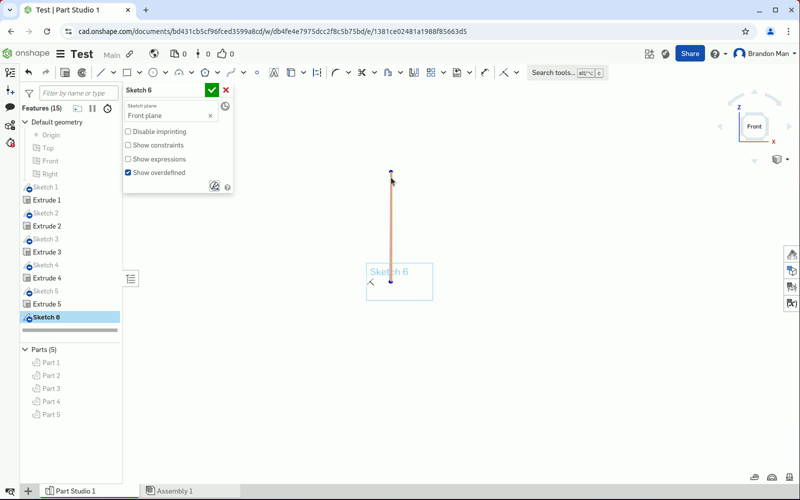
scroll(6)
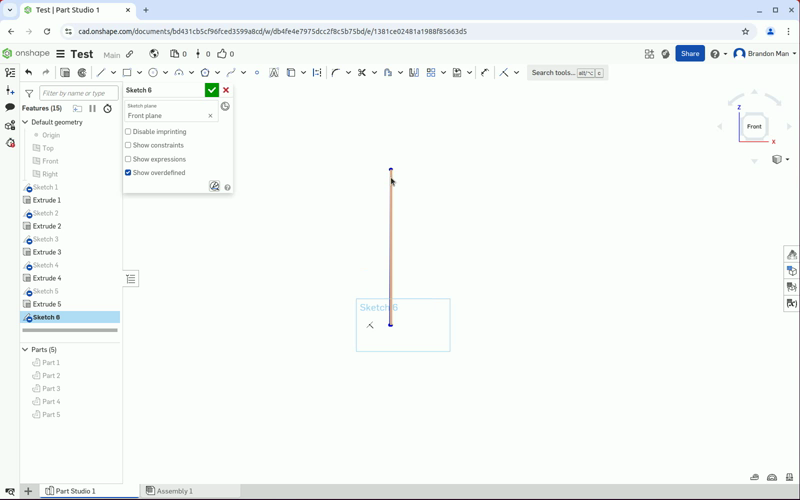
scroll(6)
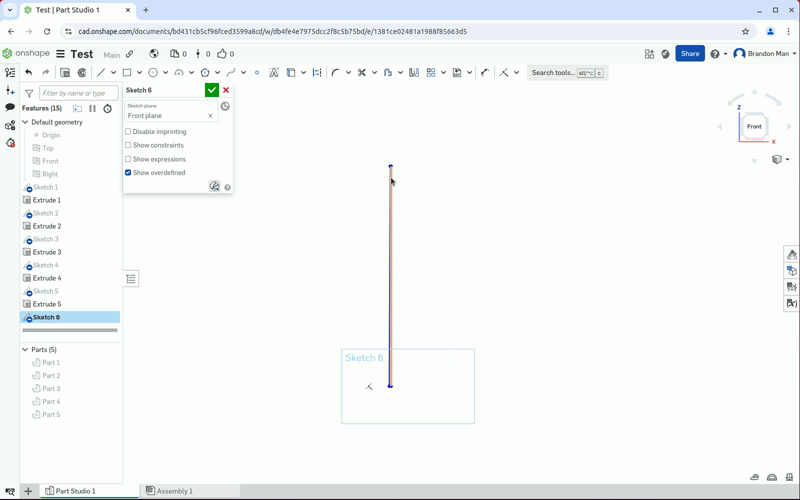
scroll(6)
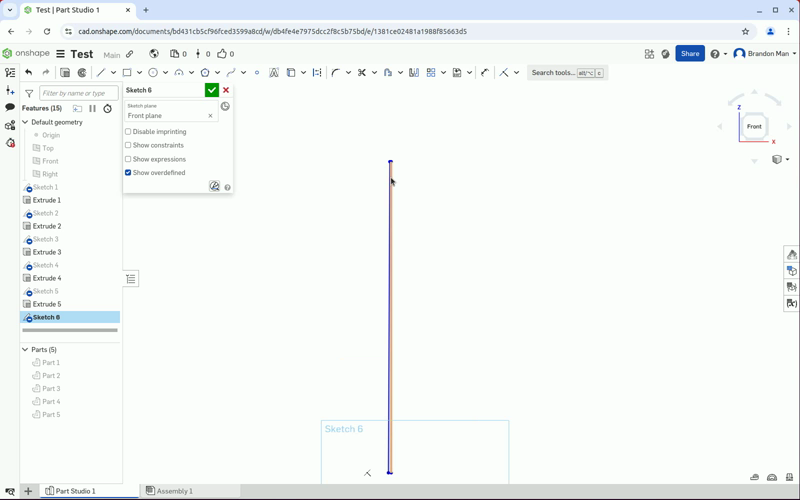
scroll(6)
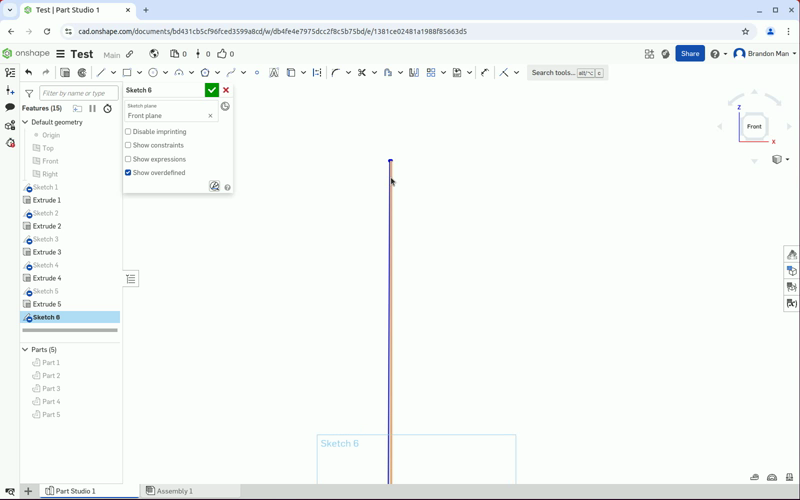
scroll(6)
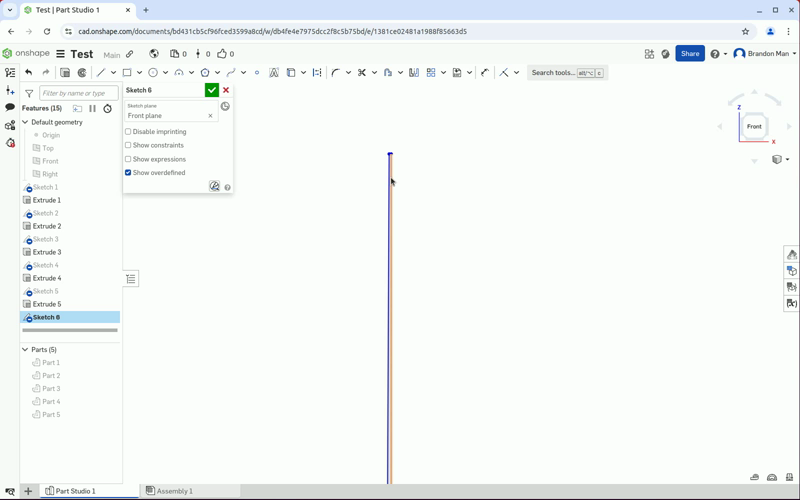
scroll(6)
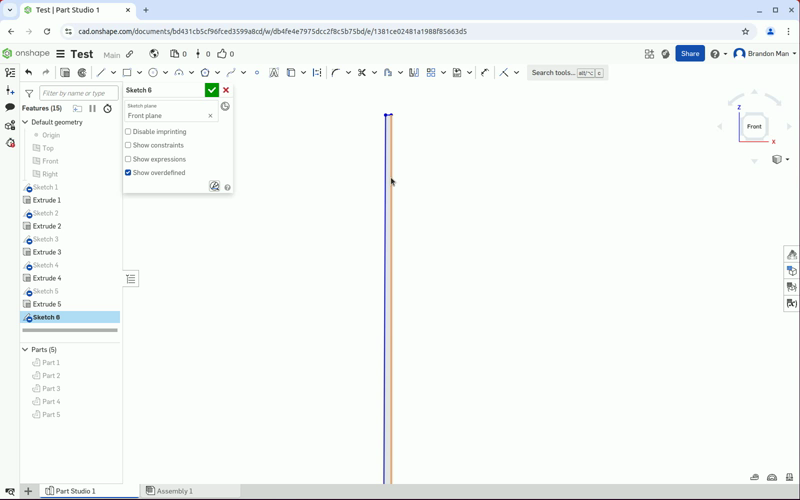
click(391, 177)
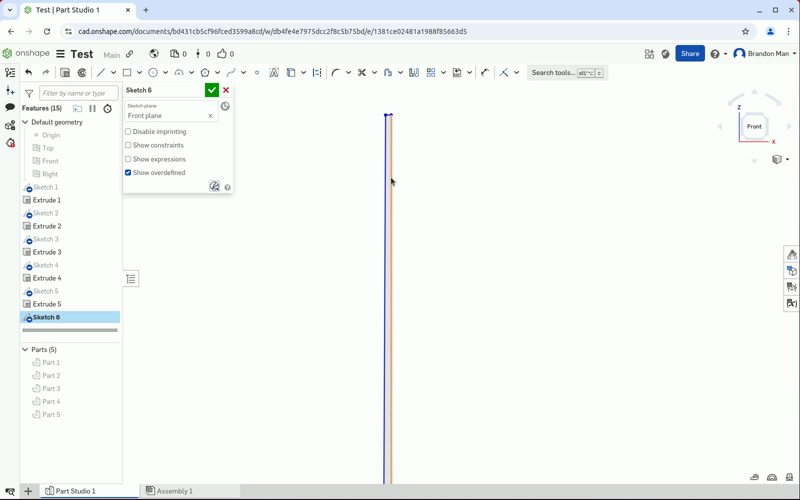
scroll(-6)
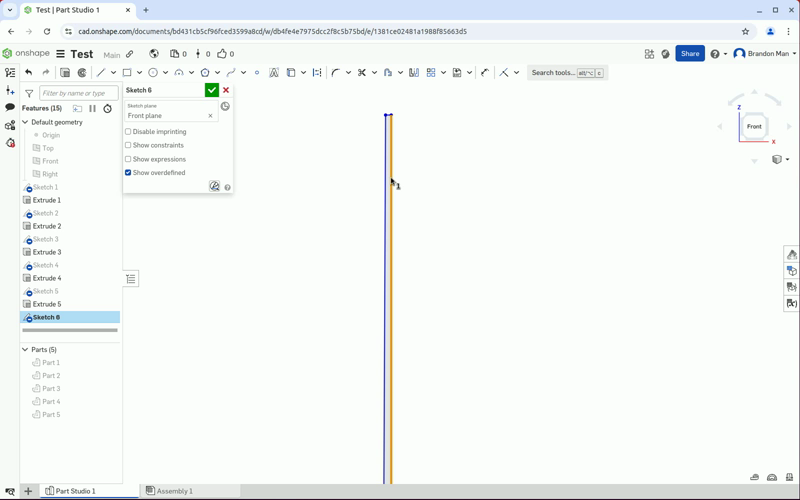
scroll(-6)
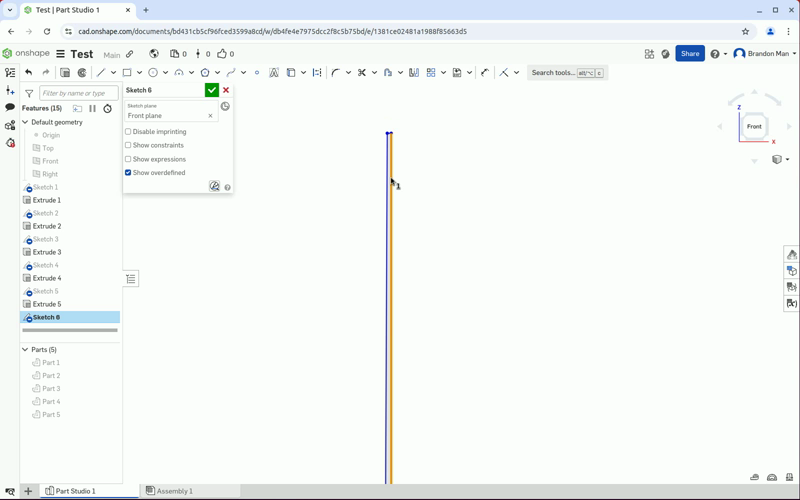
scroll(-6)
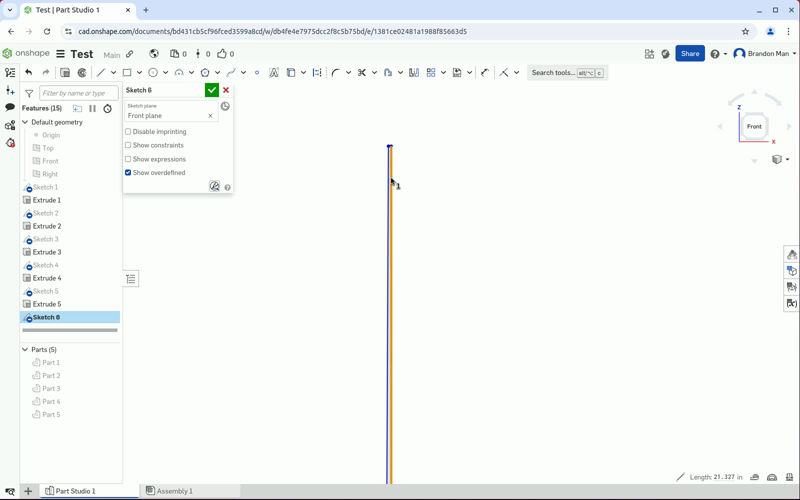
scroll(-6)
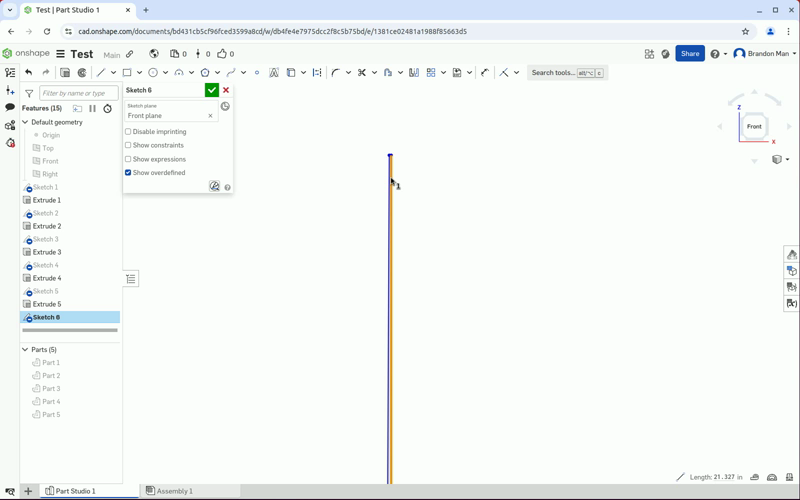
scroll(-6)
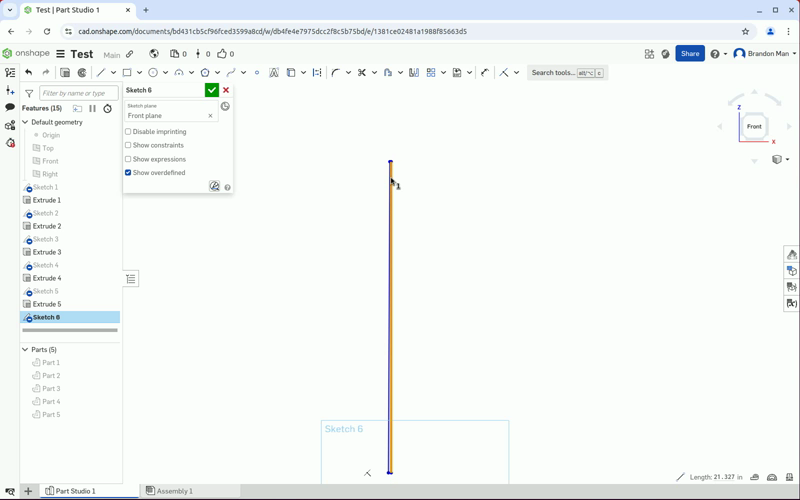
scroll(-6)
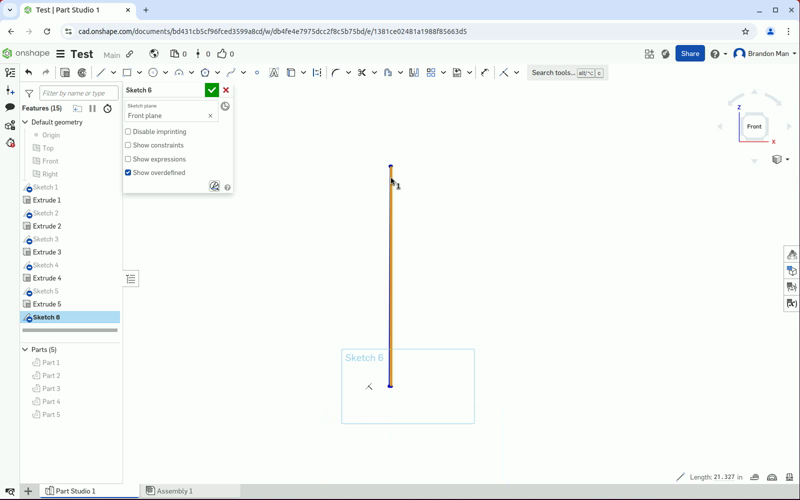
scroll(-6)
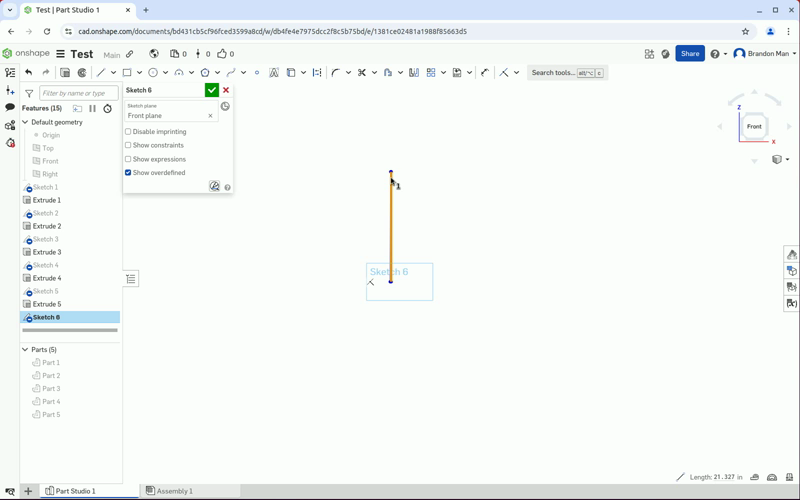
mouse_move(73, 352)
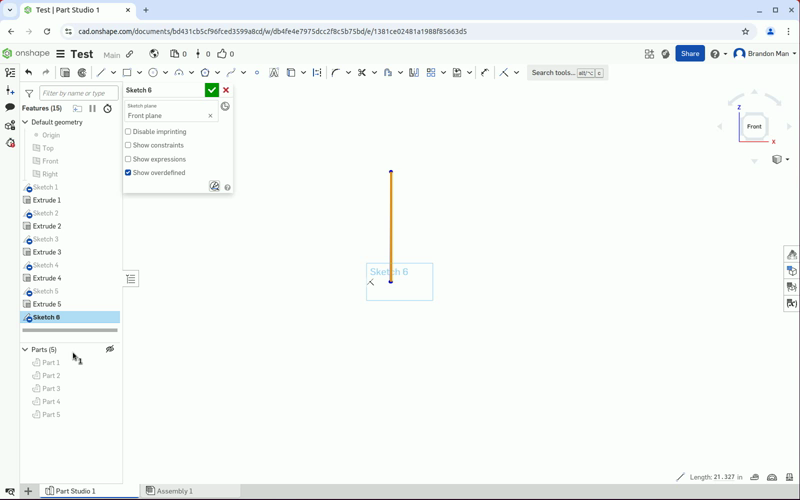
key(shift+y)
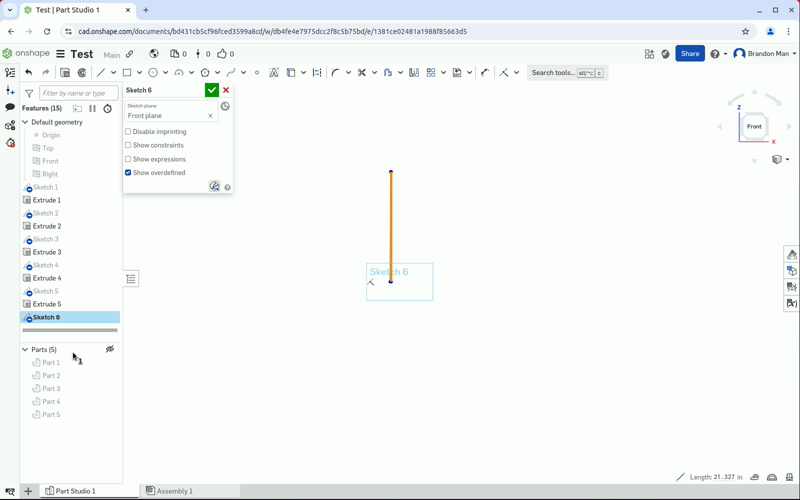
key(shift+e)
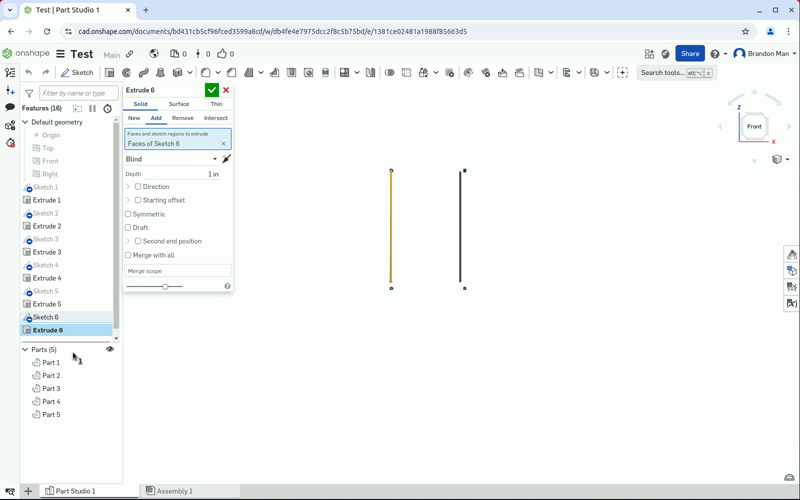
mouse_move(143, 106)
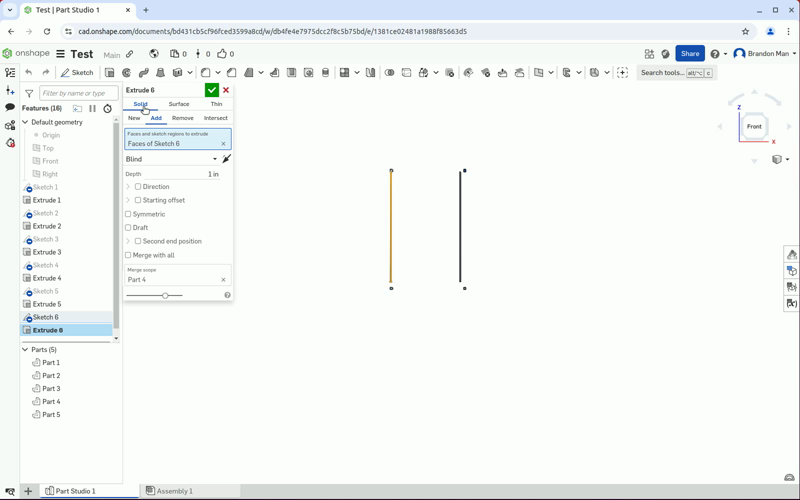
click(143, 106)
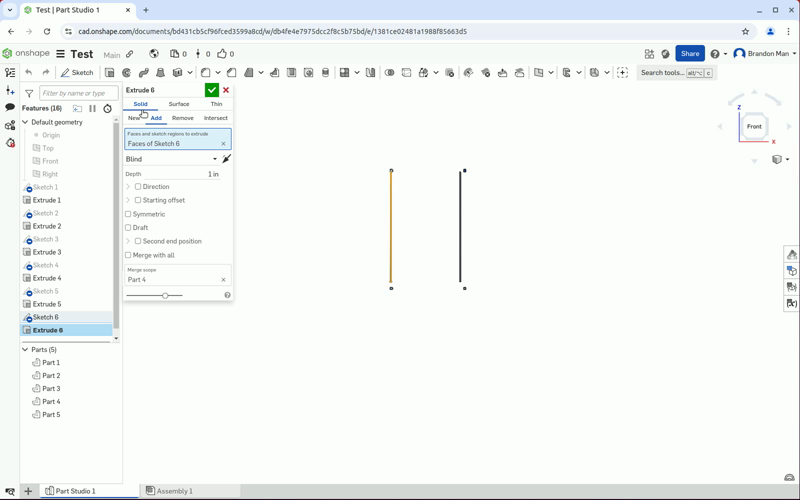
mouse_move(137, 120)
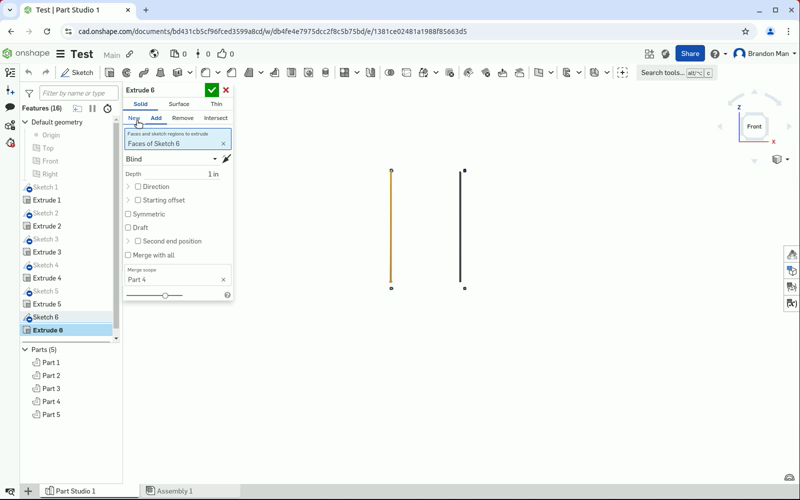
click(137, 120)
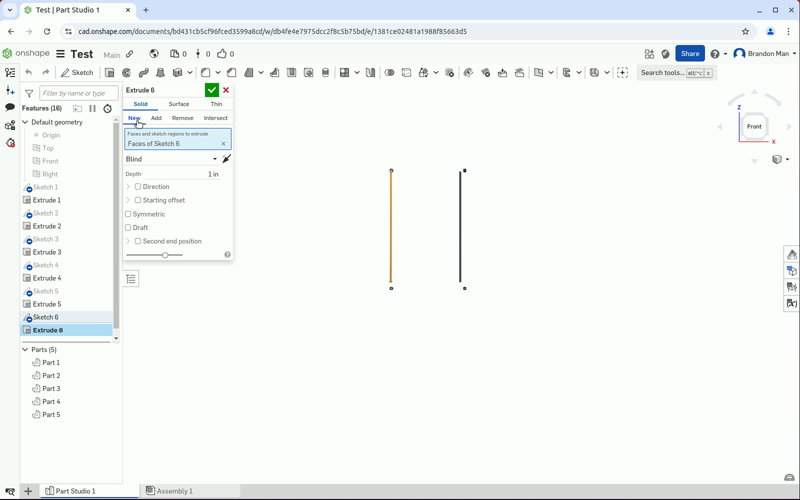
key(tab, 4)
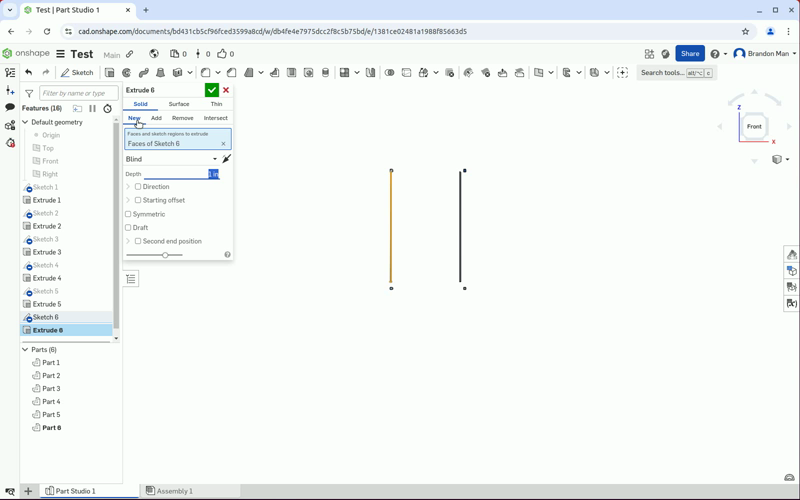
text(3.37)
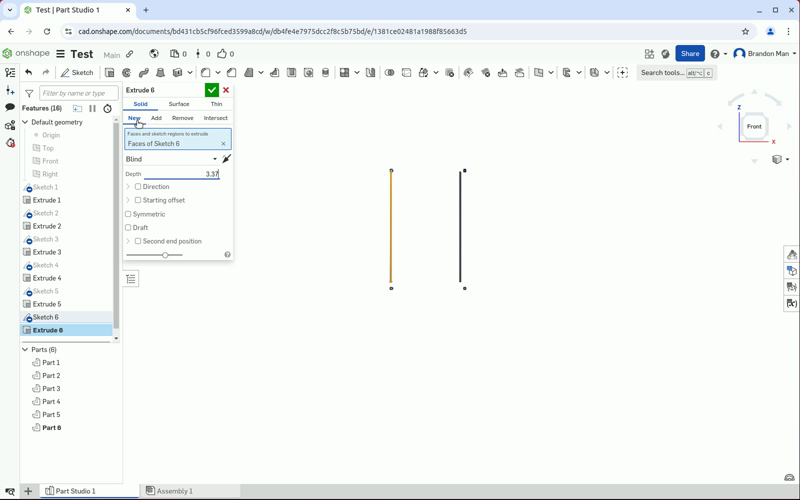
key(enter)
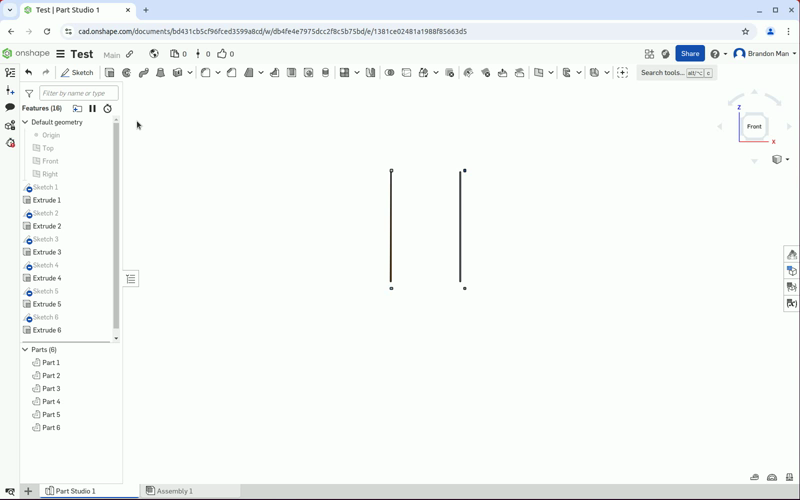
key(shift+h)
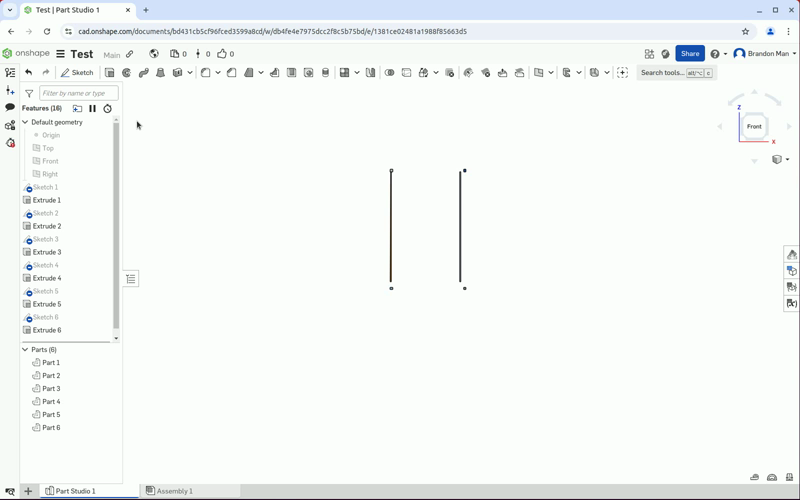
key(shift+h)
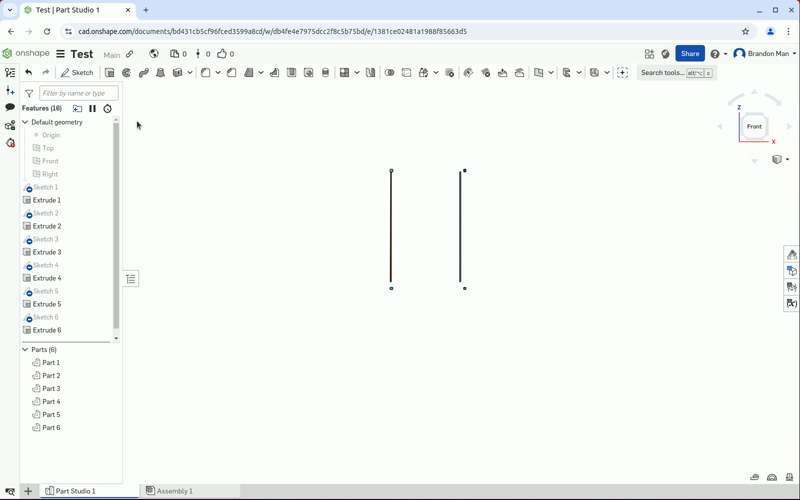
mouse_move(69, 189)
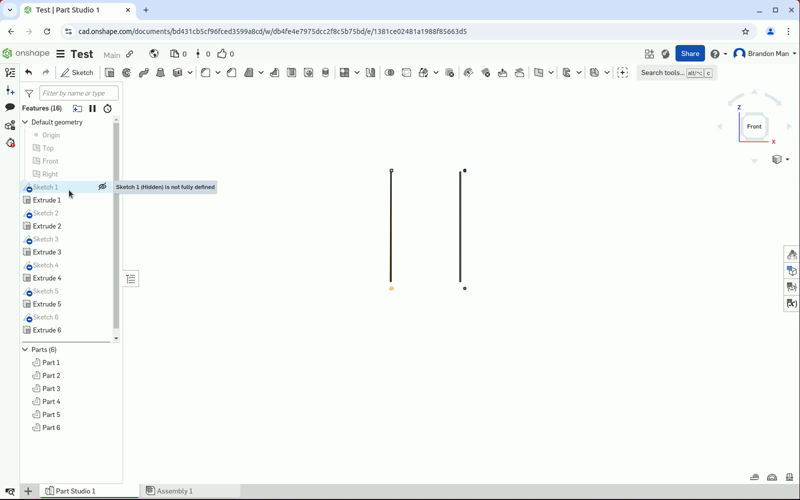
click(69, 189)
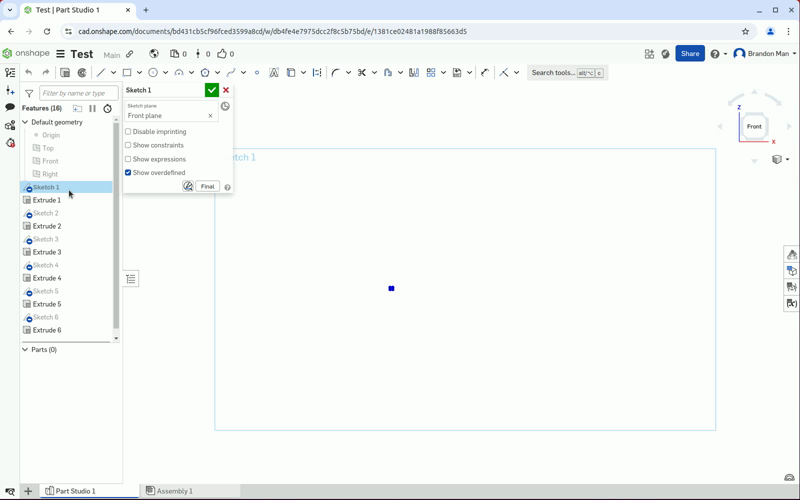
mouse_move(229, 92)
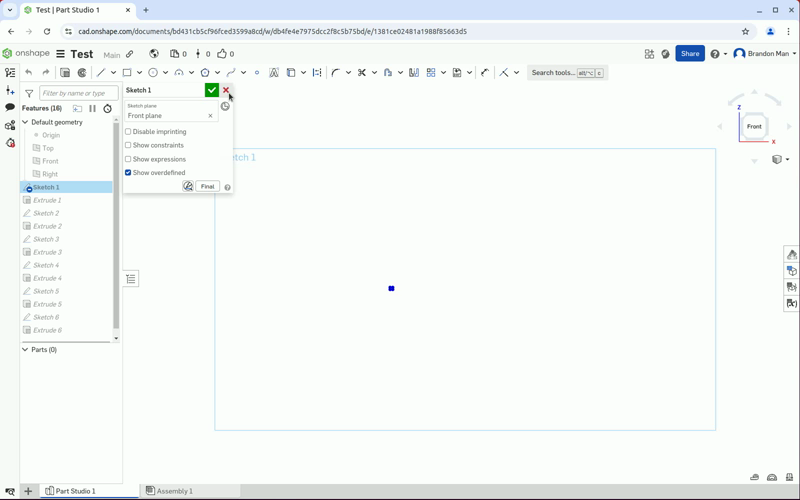
click(229, 92)
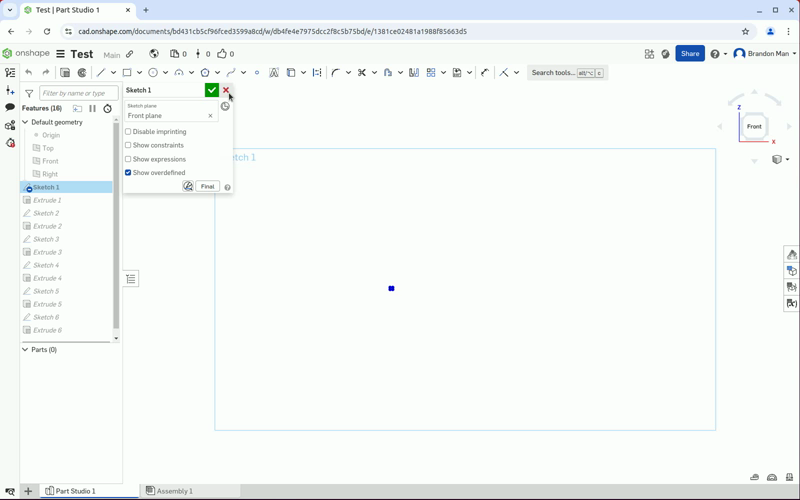
key(shift+s)
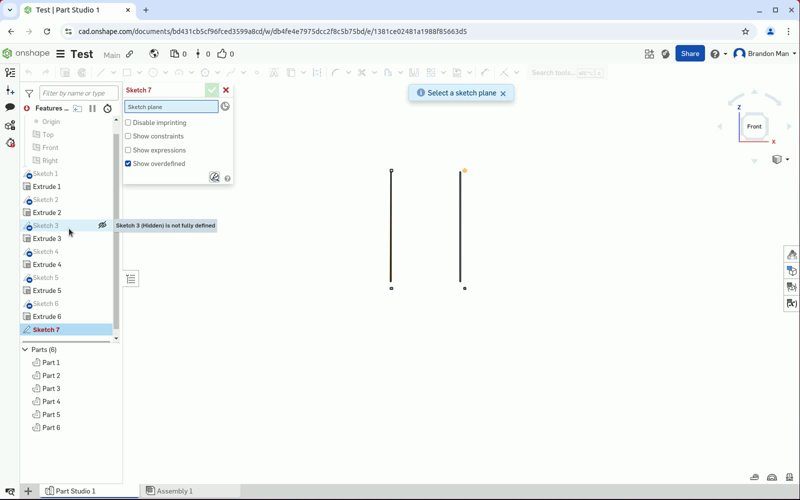
scroll(3)
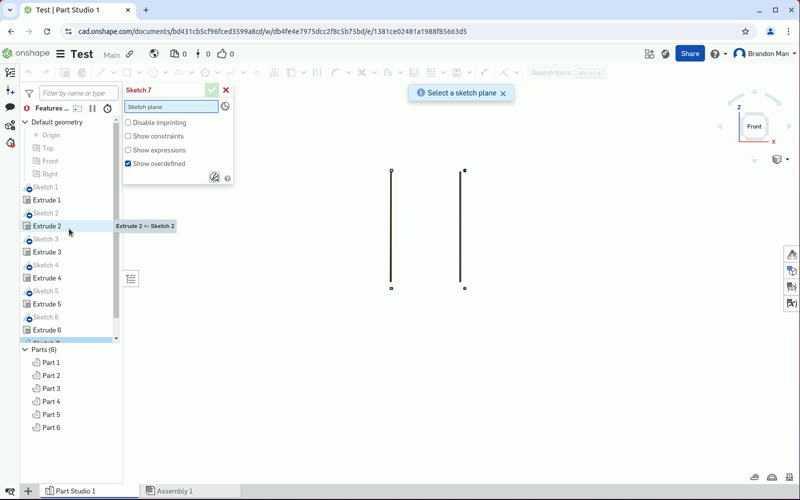
mouse_move(69, 163)
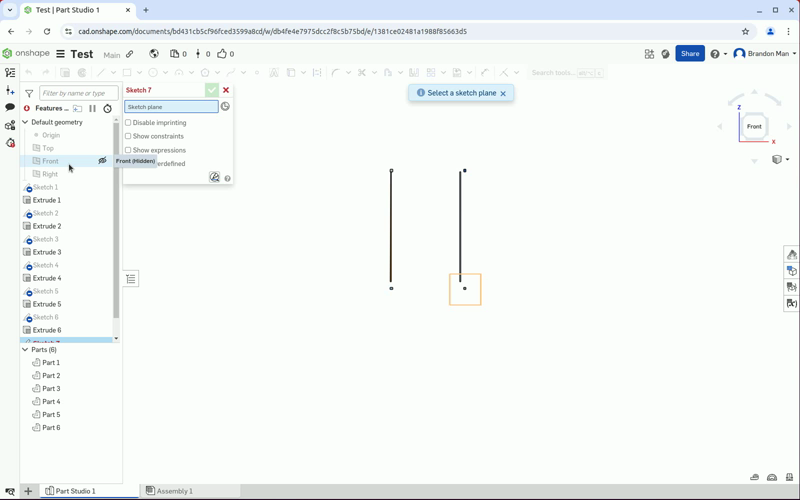
click(69, 163)
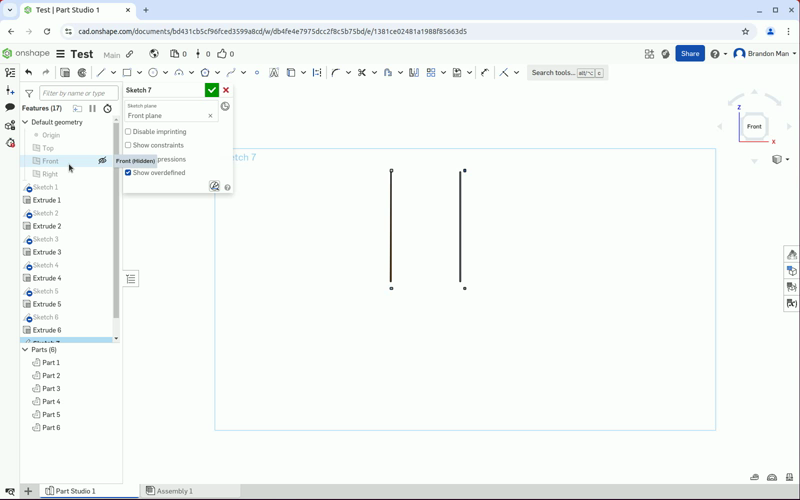
mouse_move(73, 352)
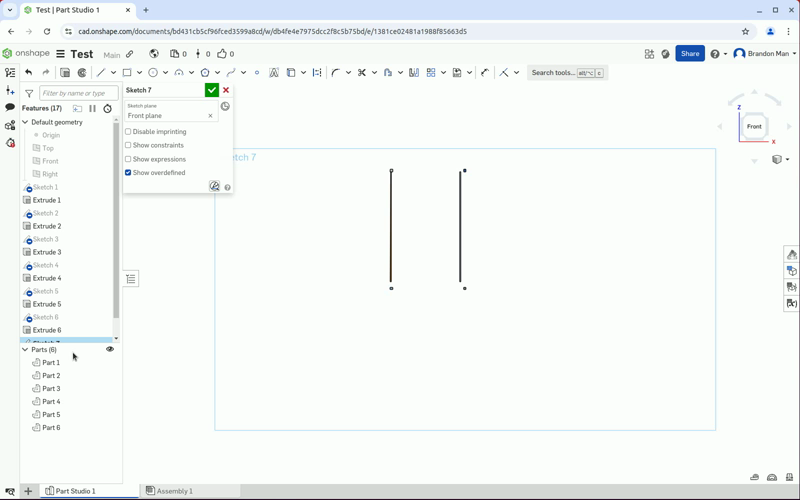
key(y)
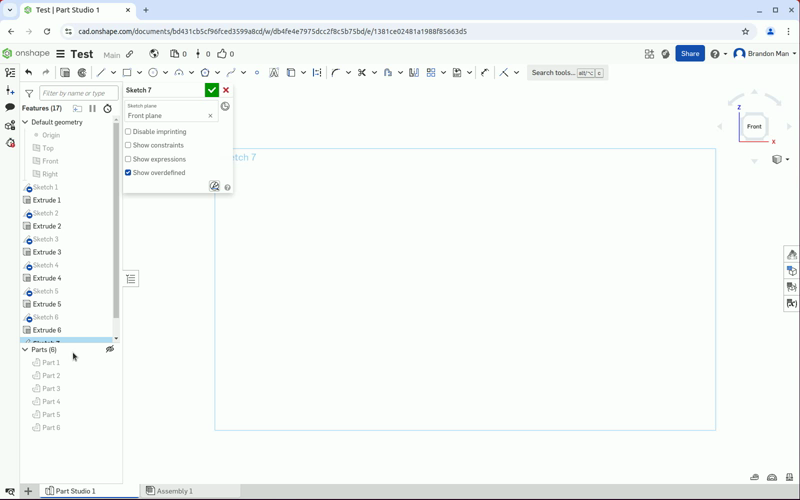
key(l)
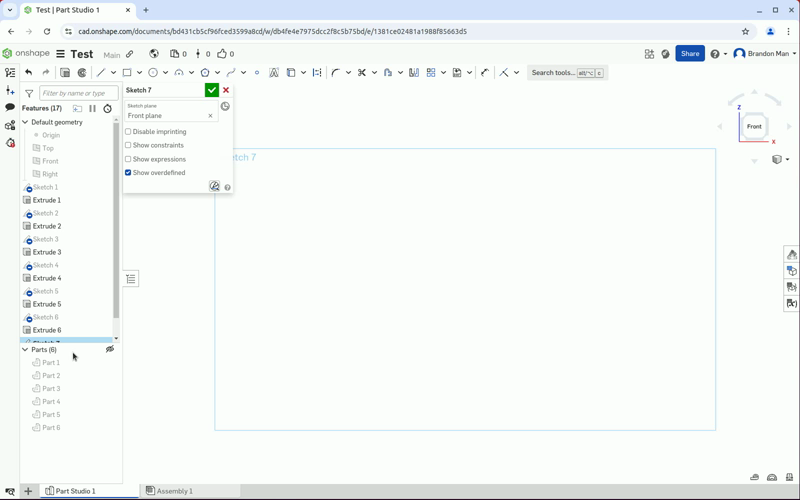
key_down(shift)
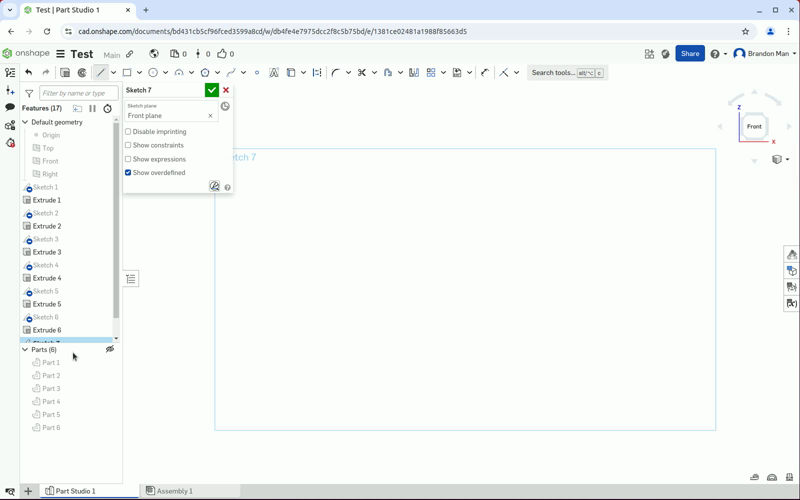
mouse_move(391, 282)
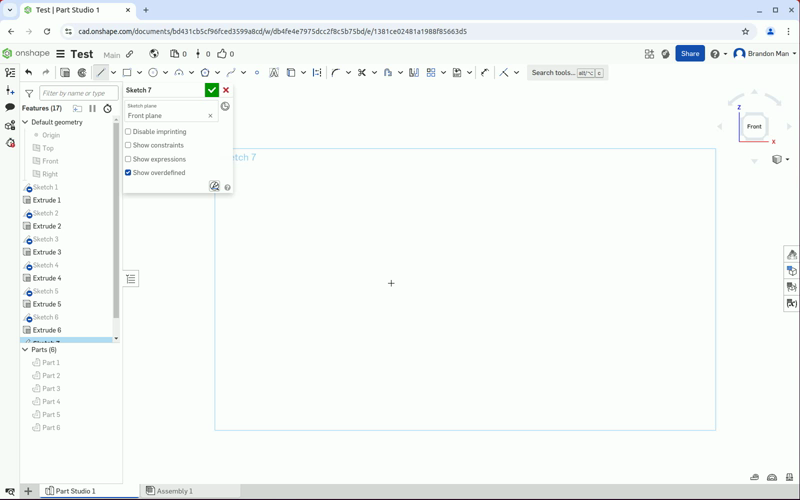
click(391, 282)
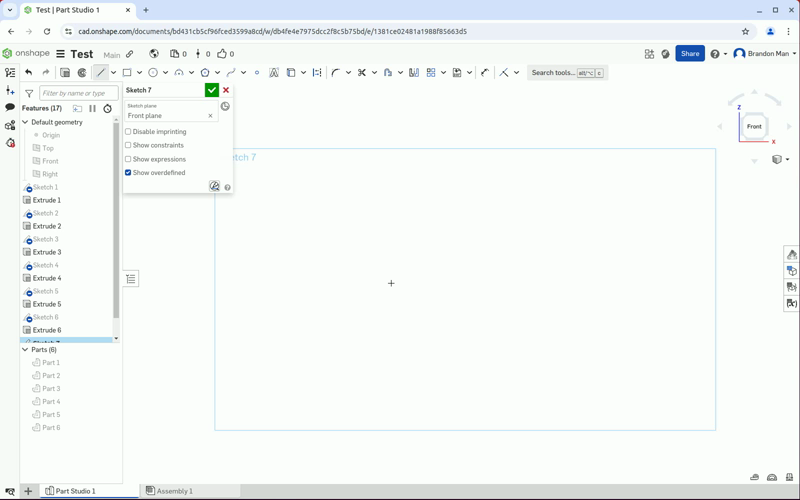
key_up(shift)
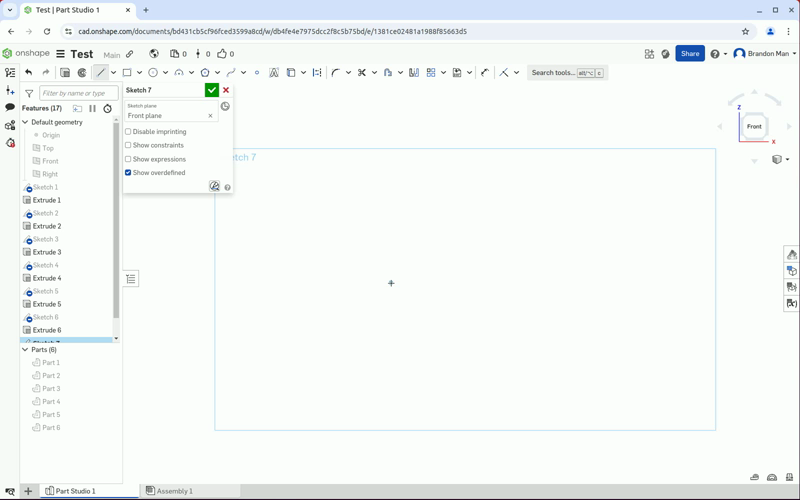
key_down(shift)
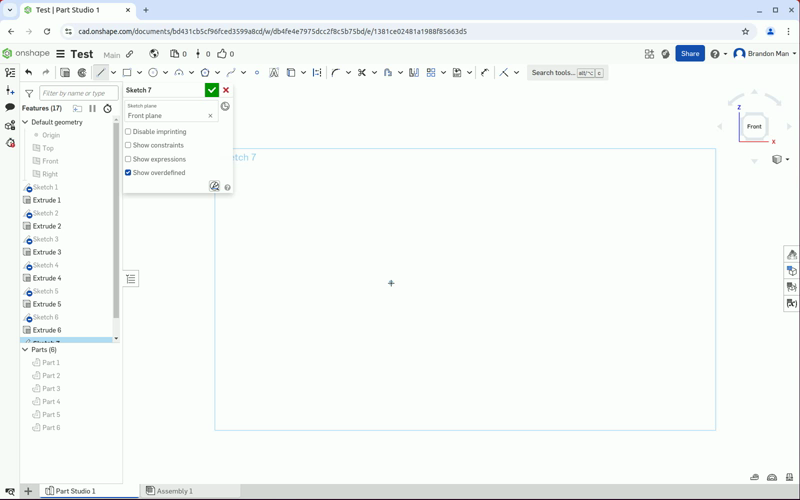
mouse_move(460, 282)
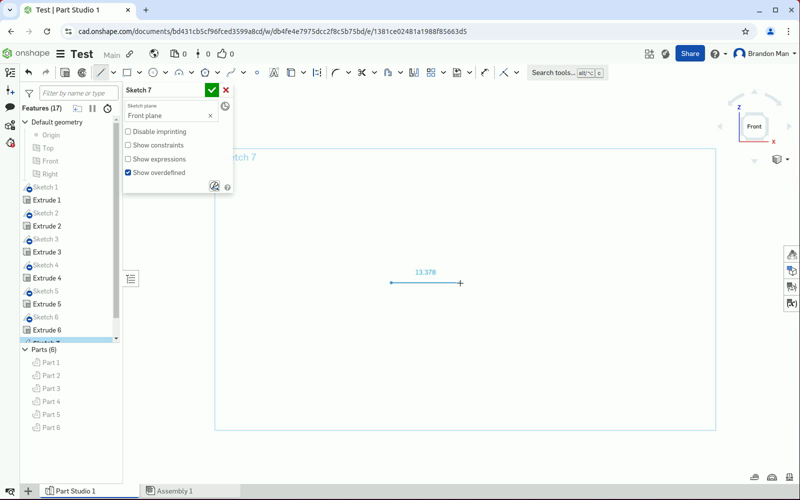
click(460, 282)
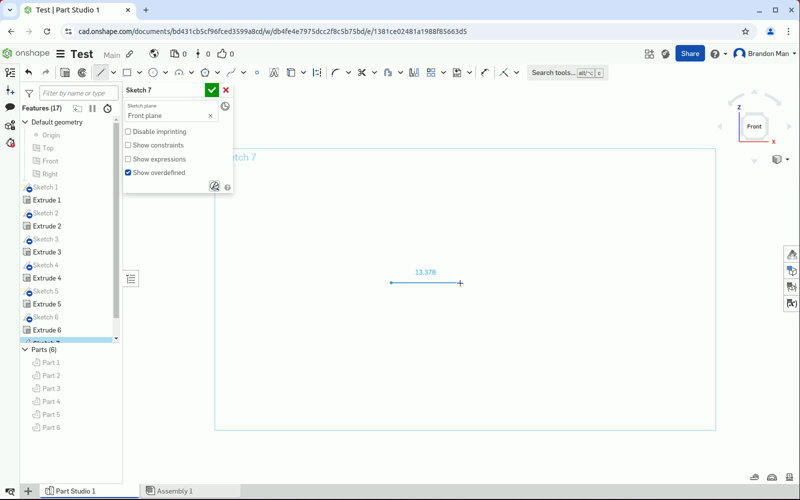
key_up(shift)
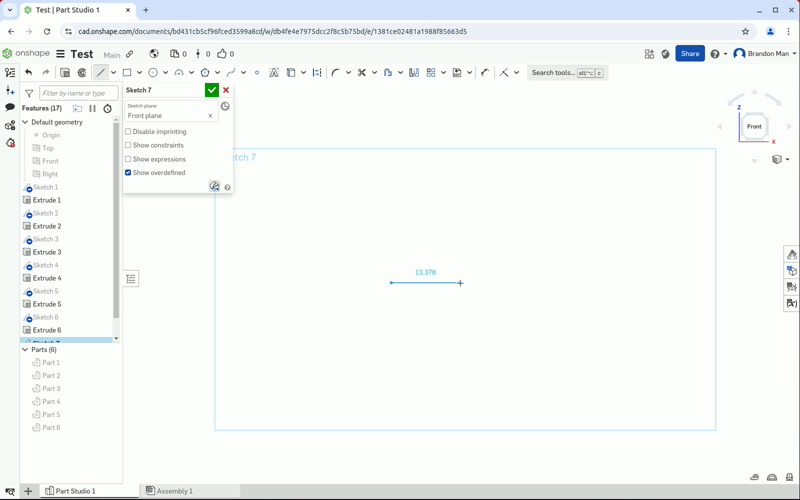
key_down(shift)
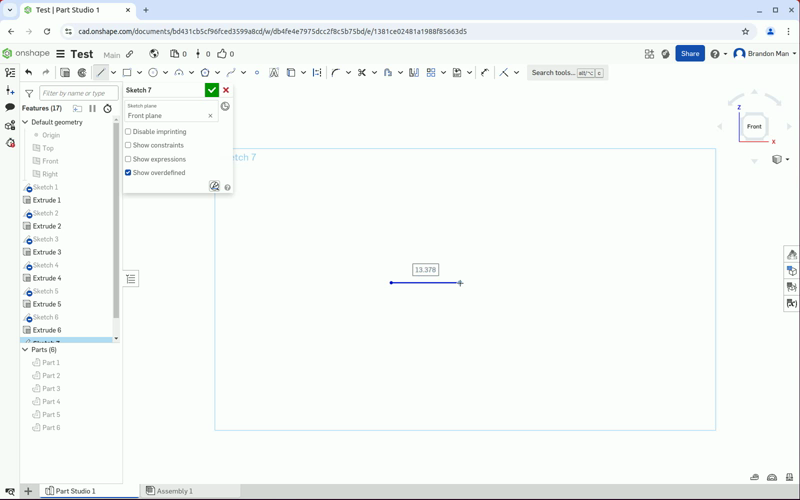
mouse_move(490, 282)
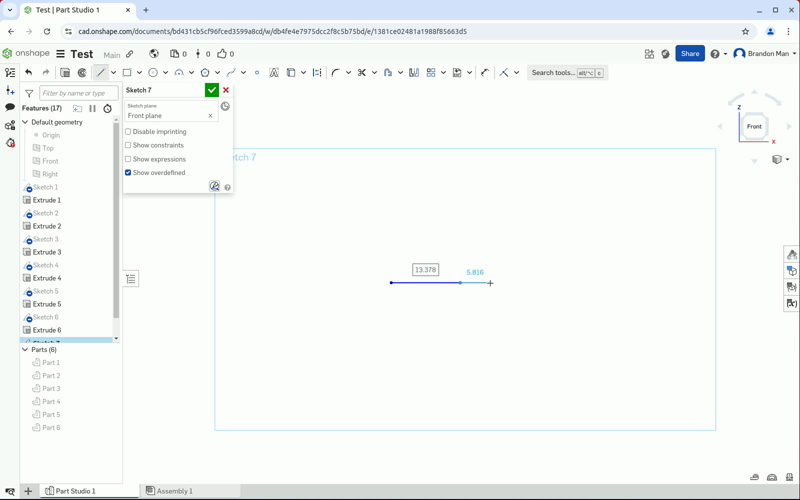
mouse_move(460, 281)
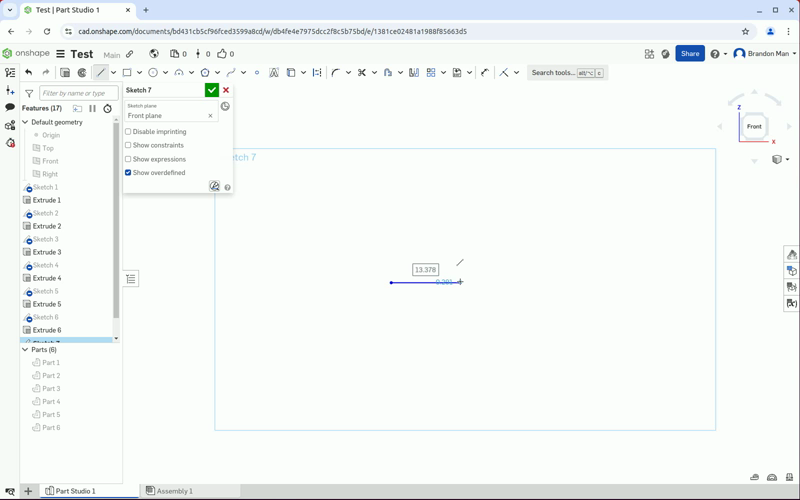
scroll(6)
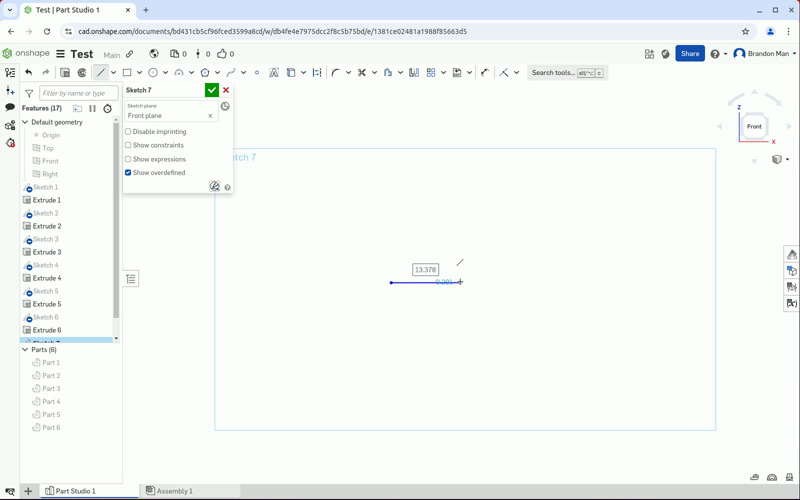
scroll(6)
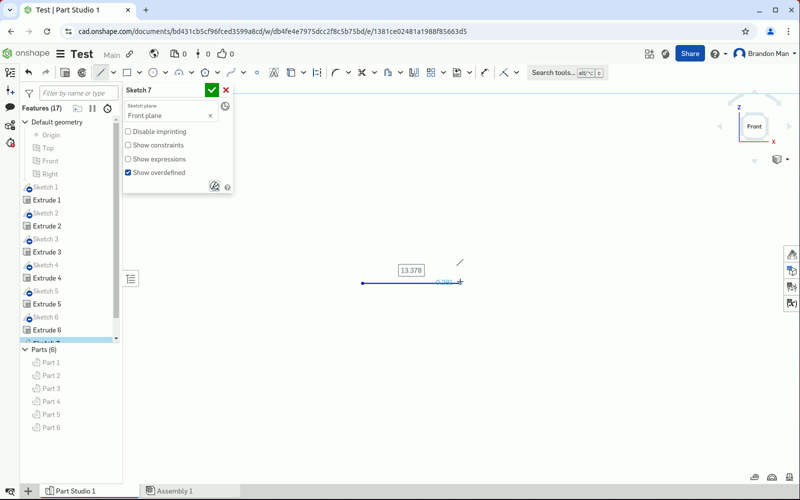
scroll(6)
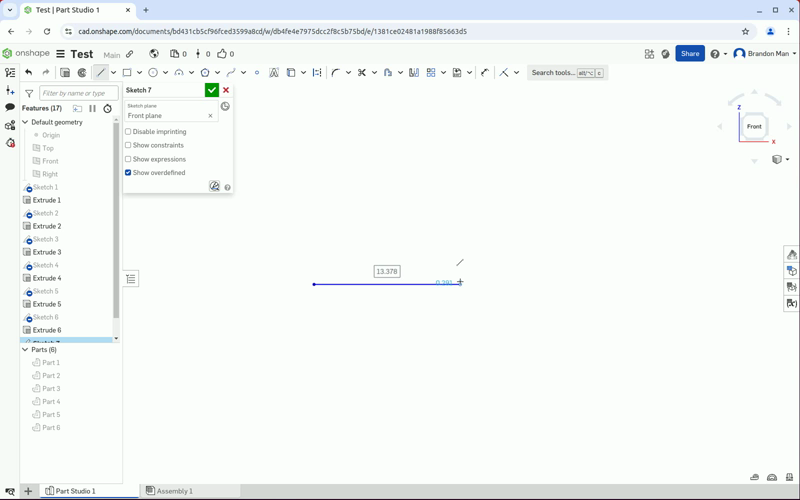
scroll(6)
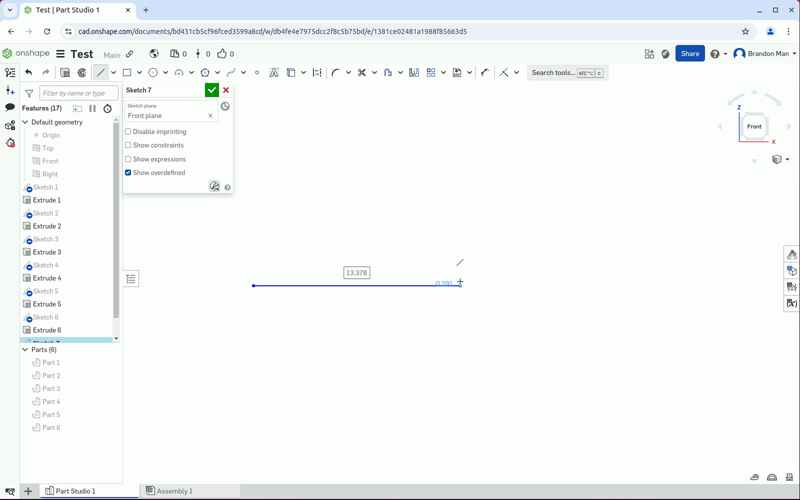
scroll(6)
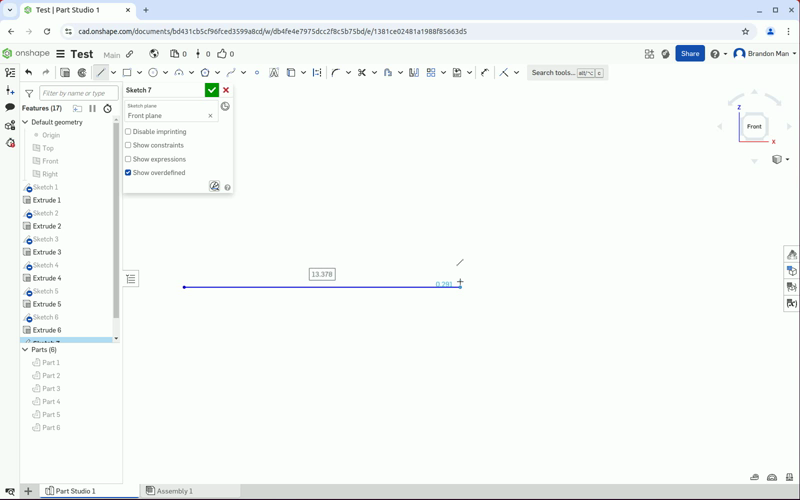
scroll(6)
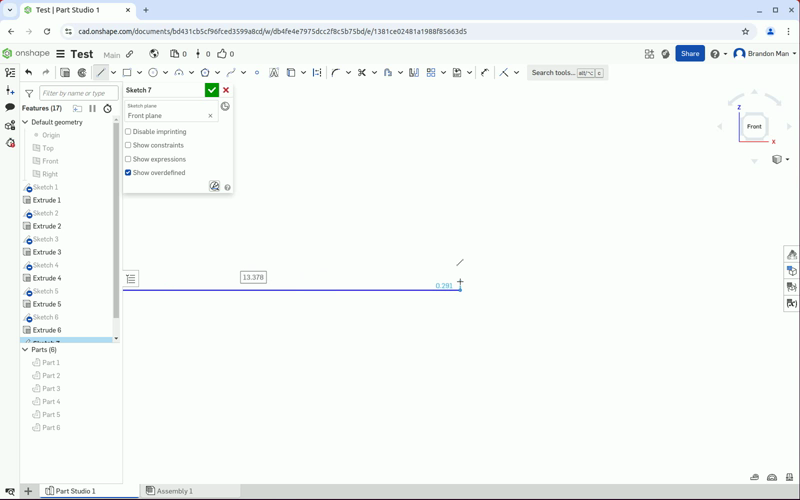
scroll(6)
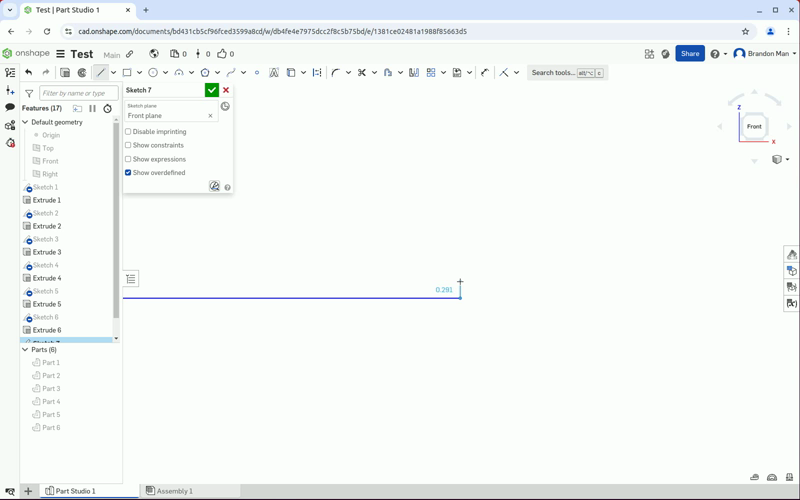
click(460, 281)
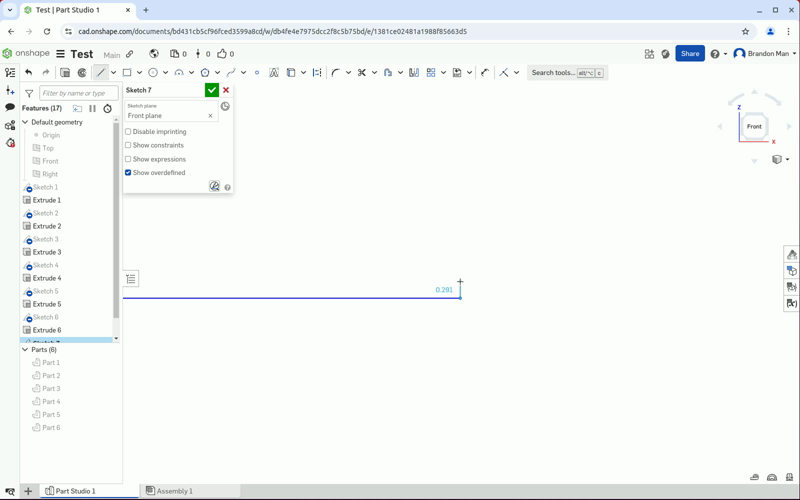
scroll(-6)
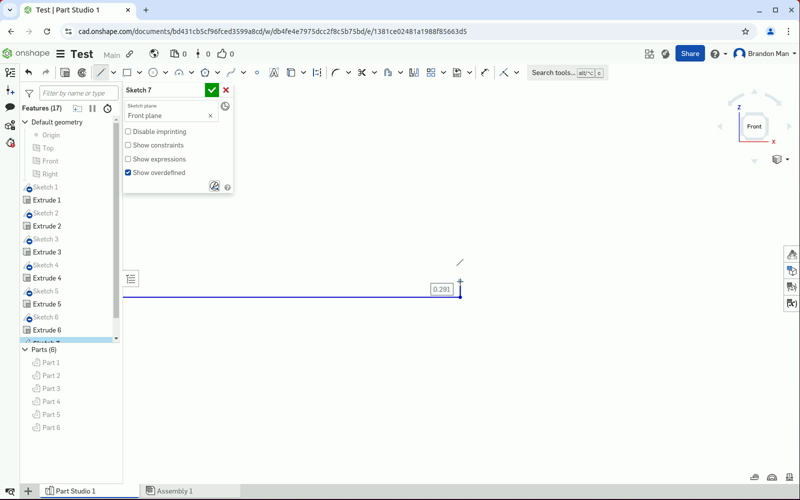
scroll(-6)
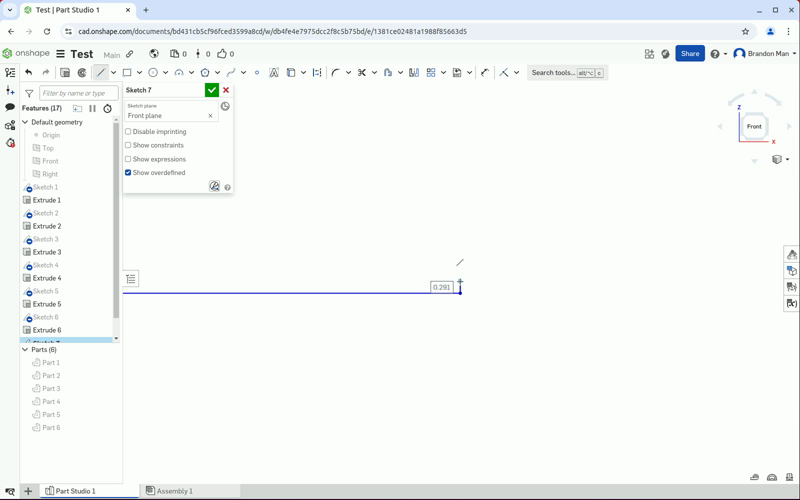
scroll(-6)
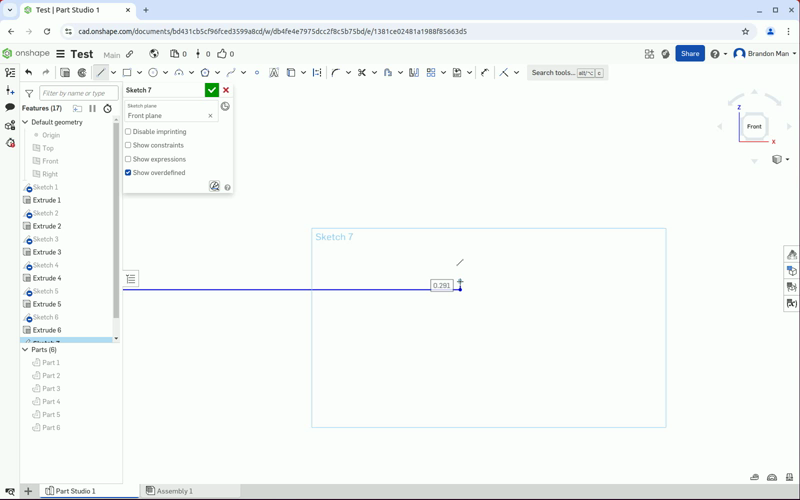
scroll(-6)
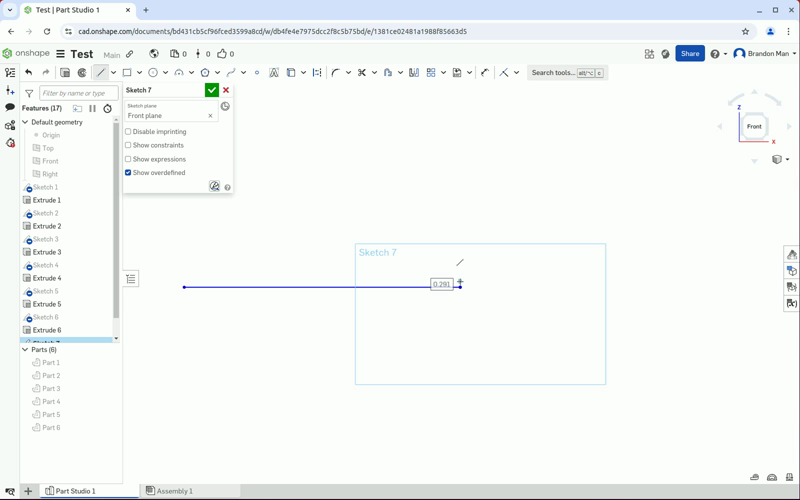
scroll(-6)
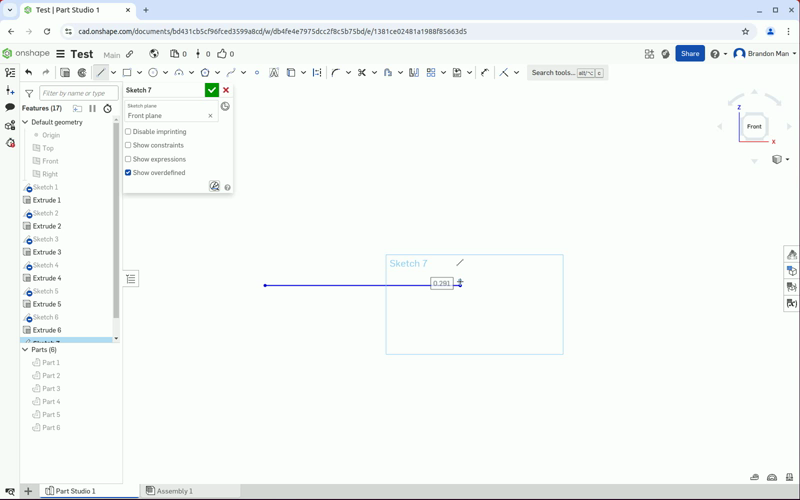
scroll(-6)
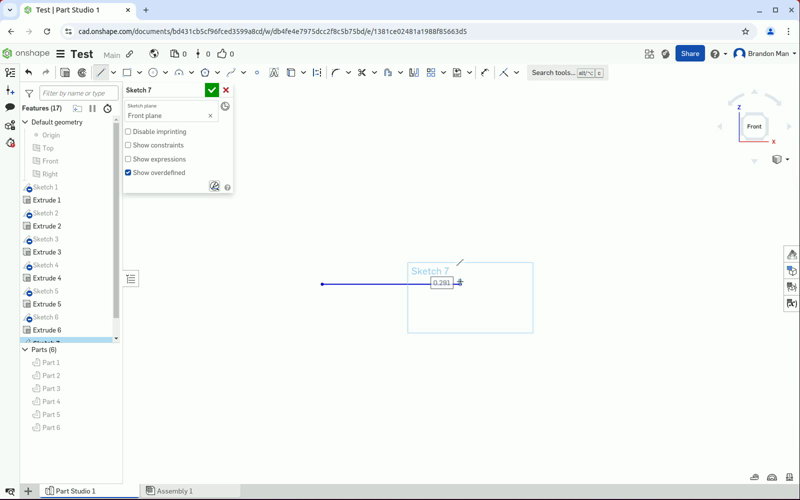
scroll(-6)
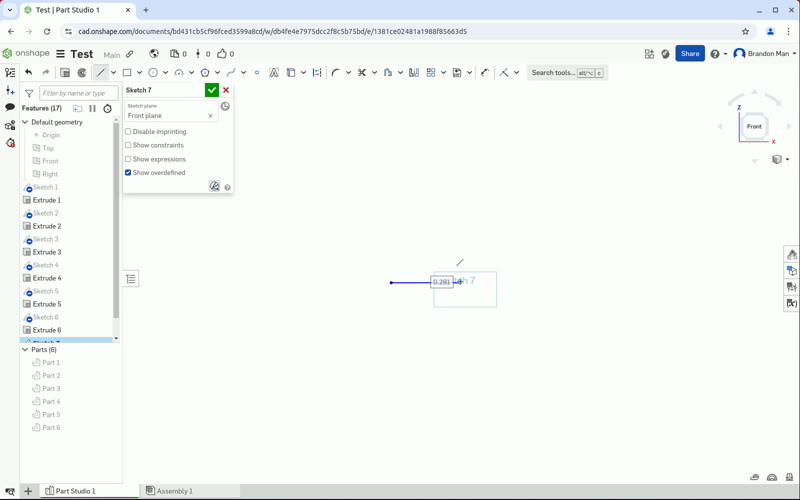
key_up(shift)
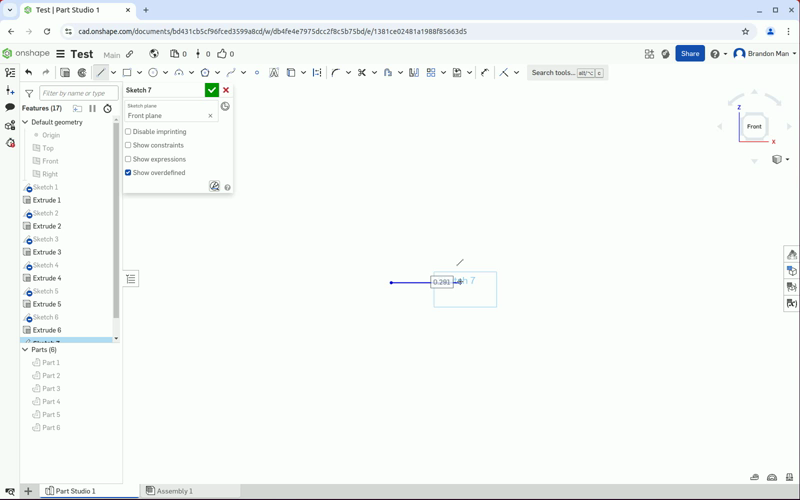
key_down(shift)
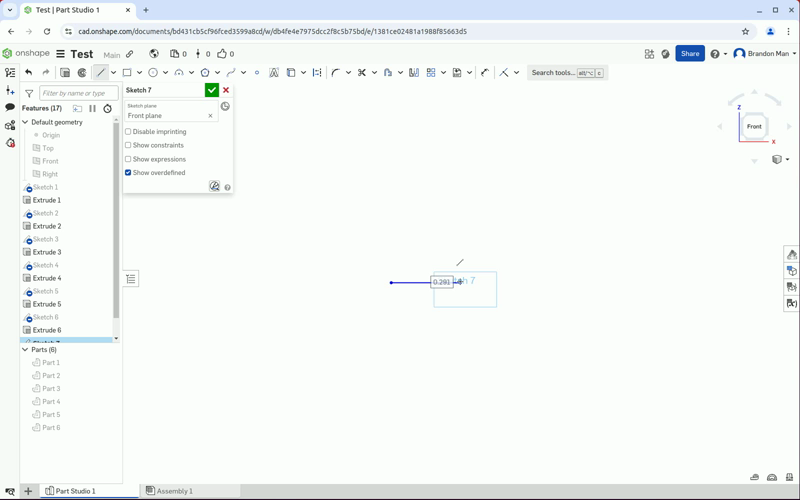
mouse_move(490, 281)
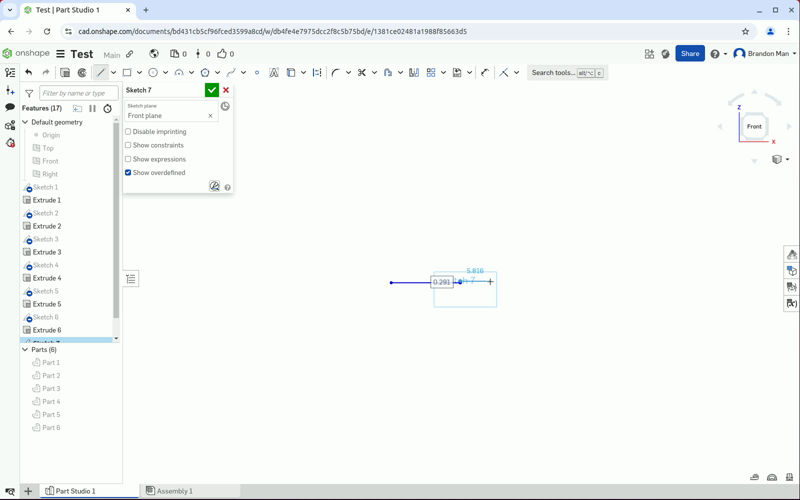
mouse_move(426, 281)
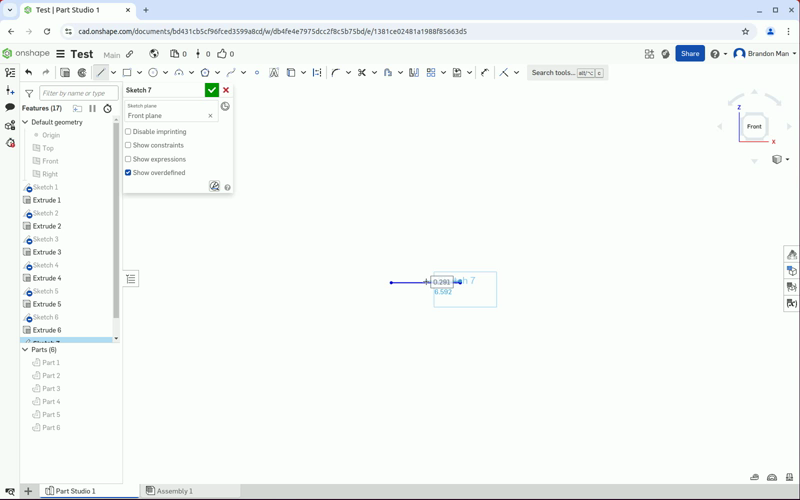
click(426, 281)
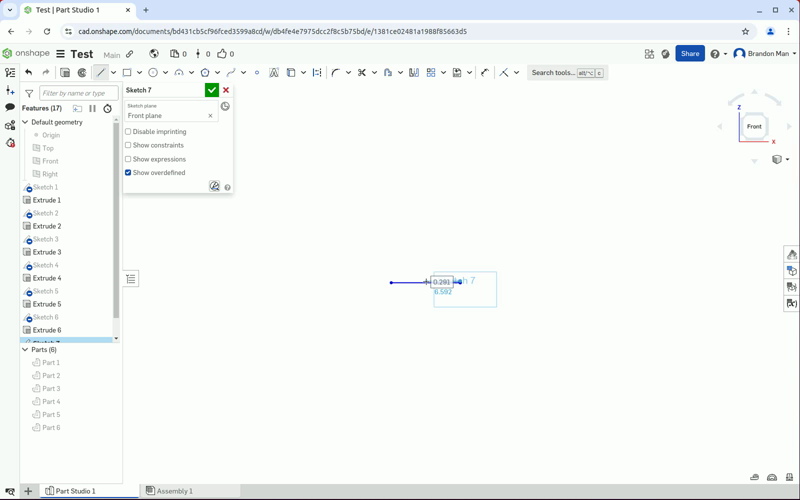
key_up(shift)
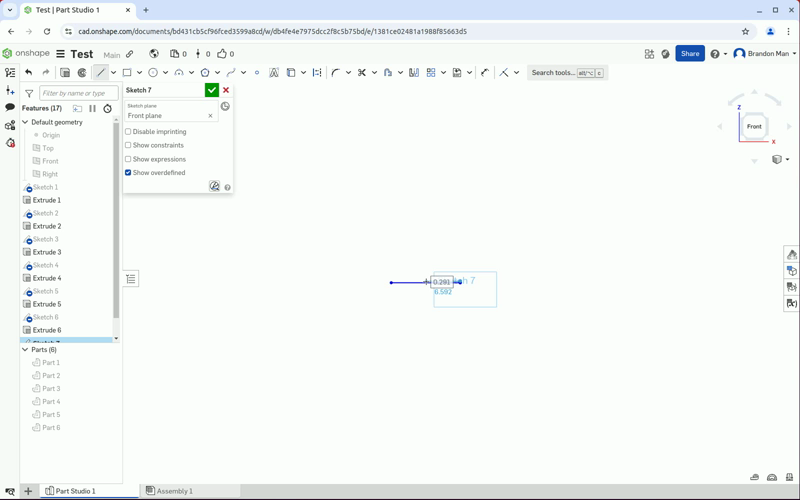
key_down(shift)
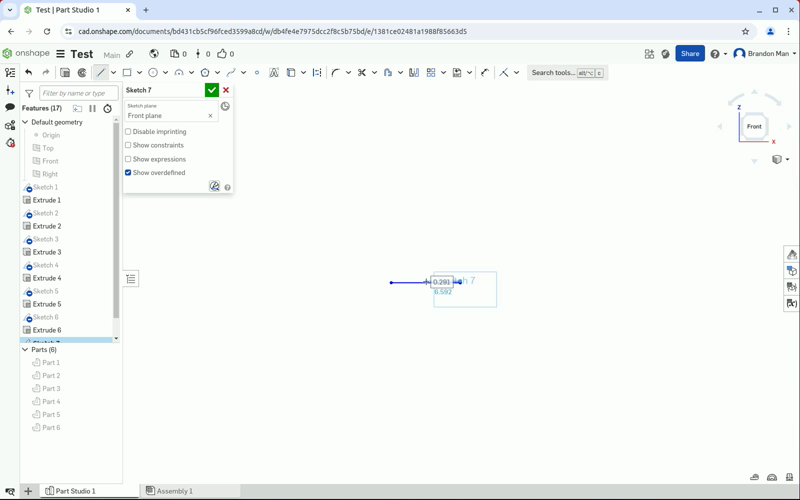
mouse_move(456, 281)
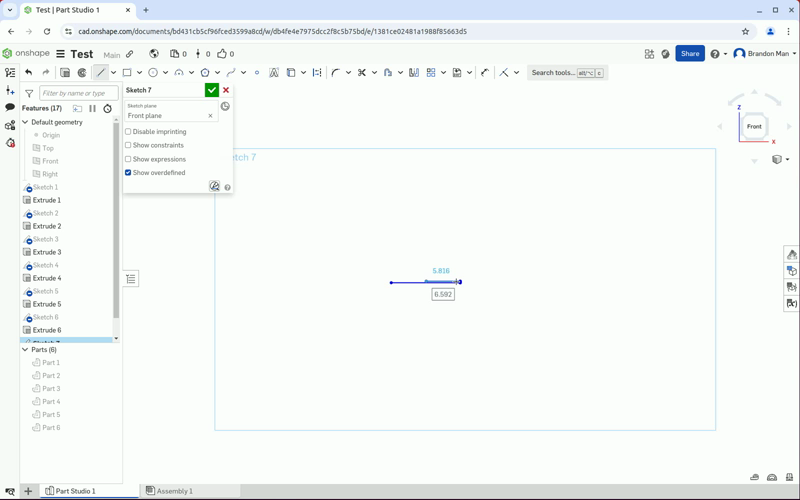
mouse_move(425, 281)
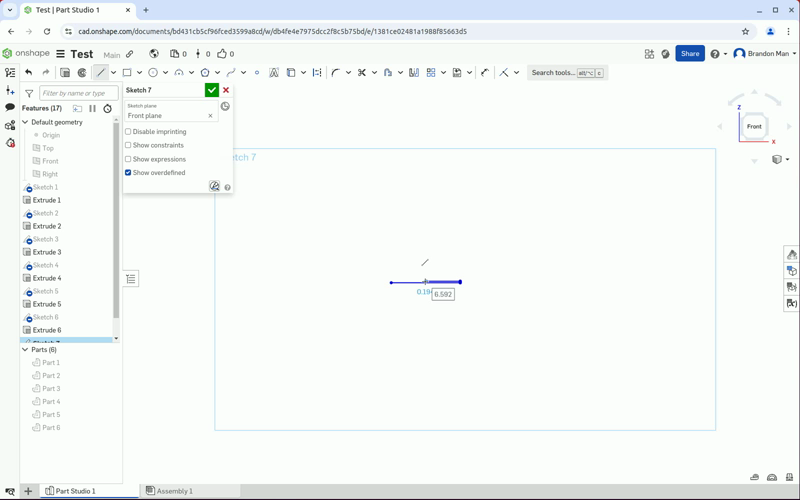
scroll(6)
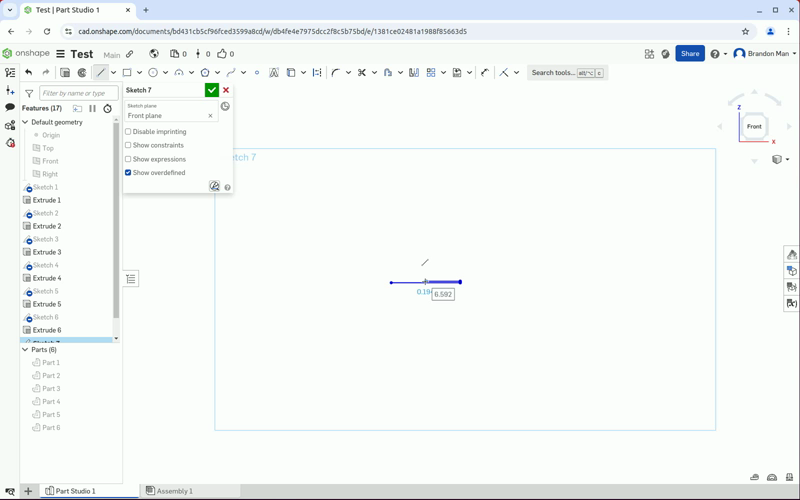
scroll(6)
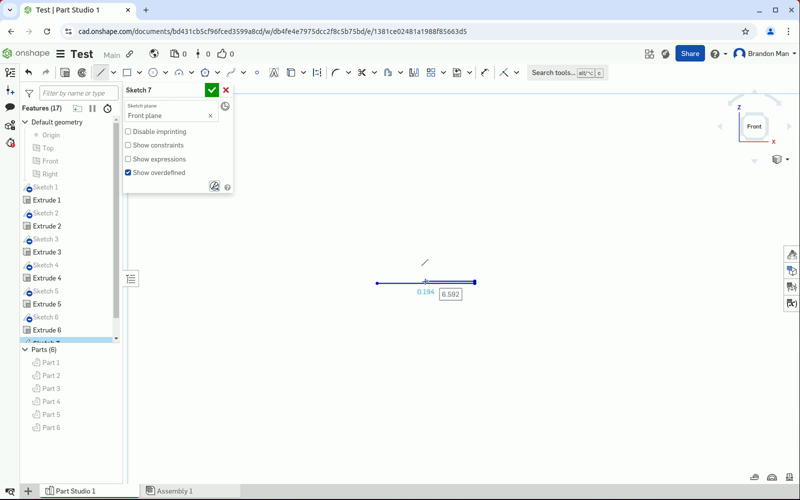
scroll(6)
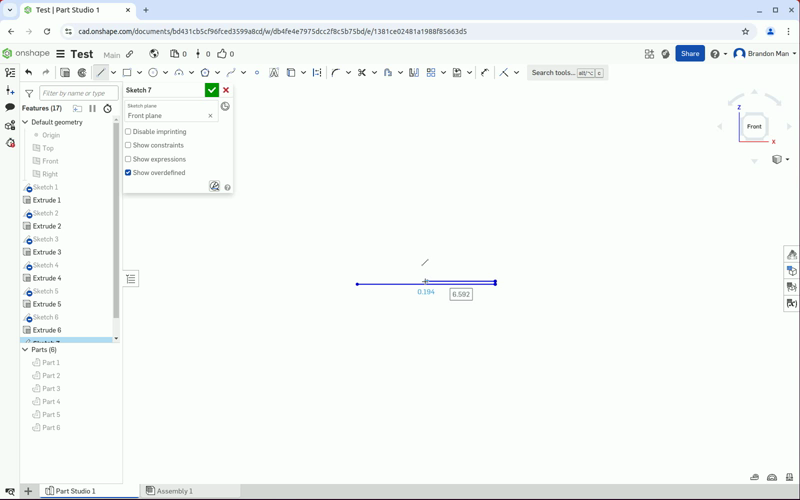
scroll(6)
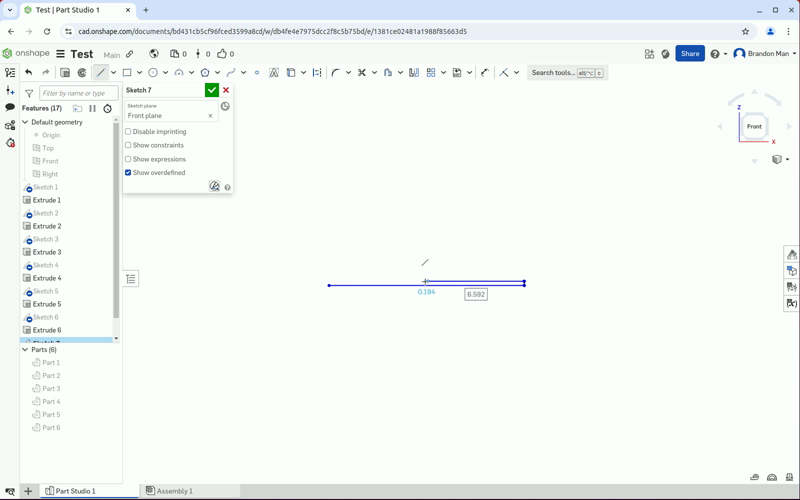
scroll(6)
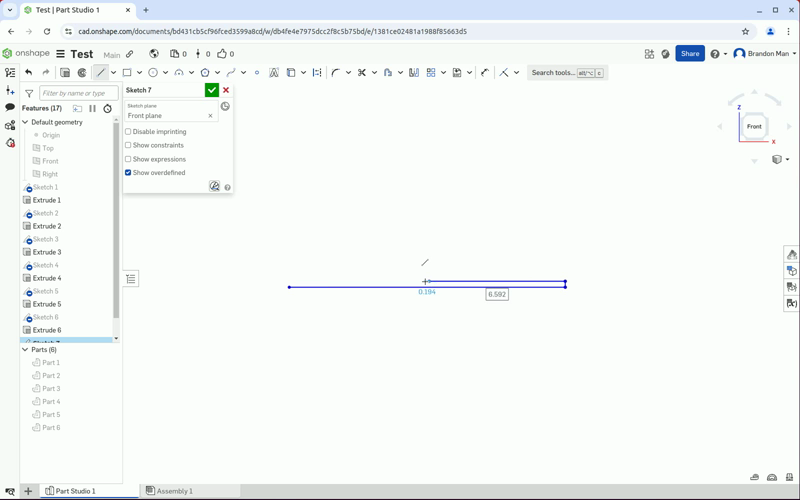
scroll(6)
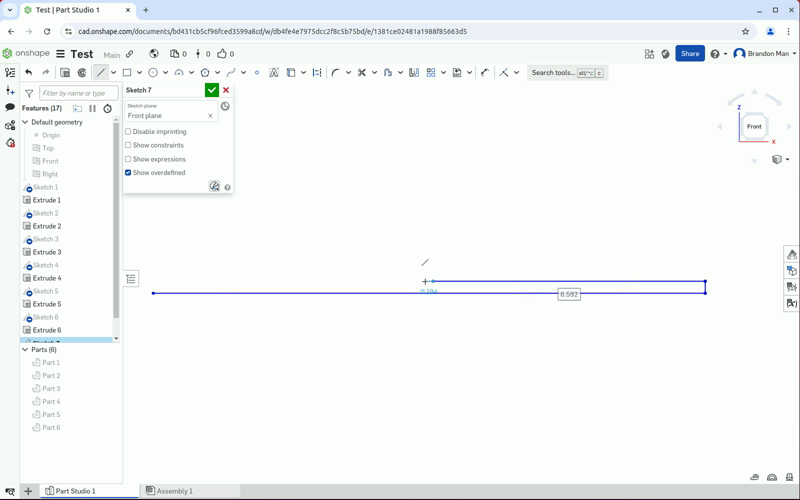
scroll(6)
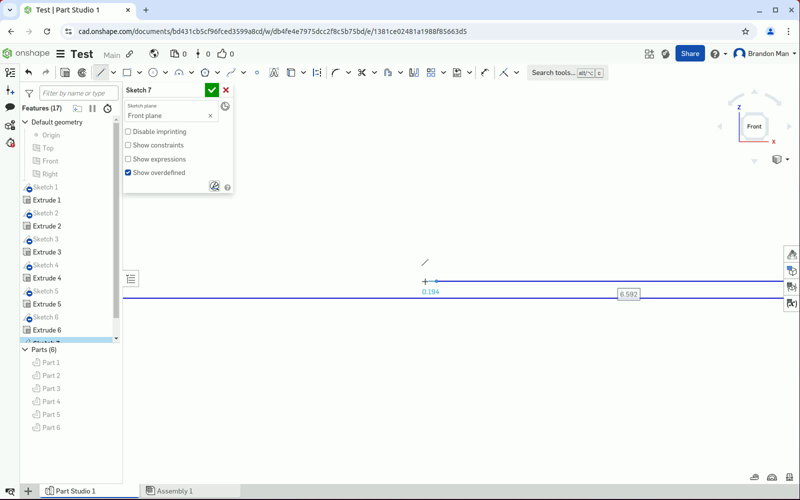
click(425, 281)
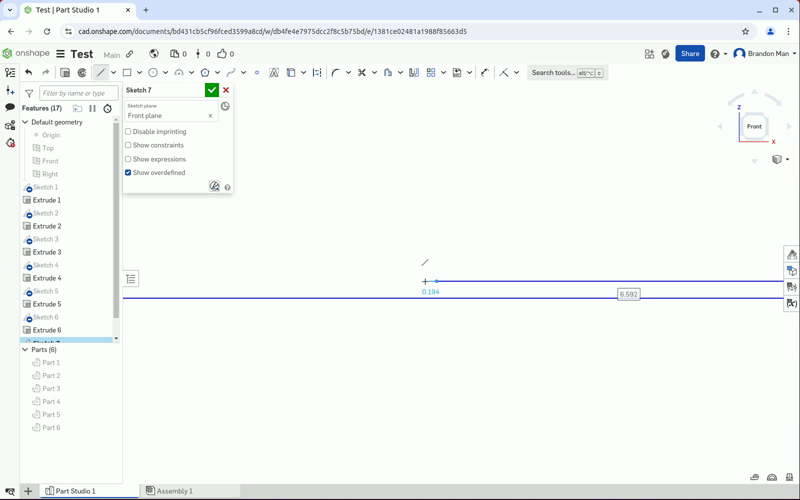
scroll(-6)
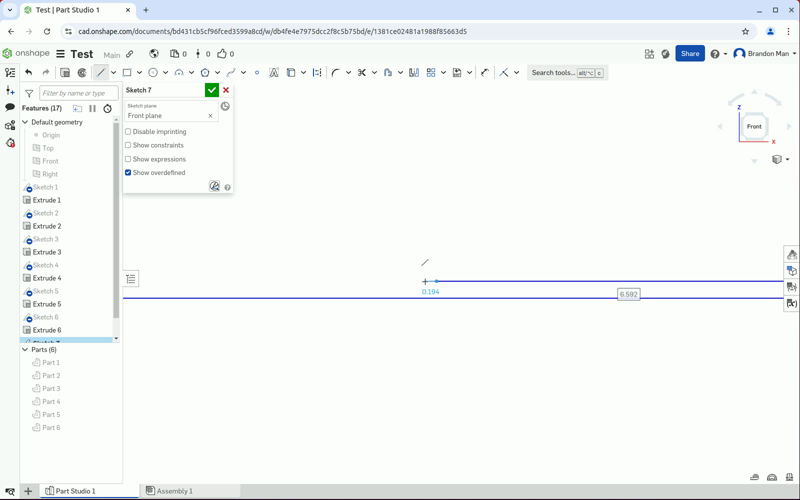
scroll(-6)
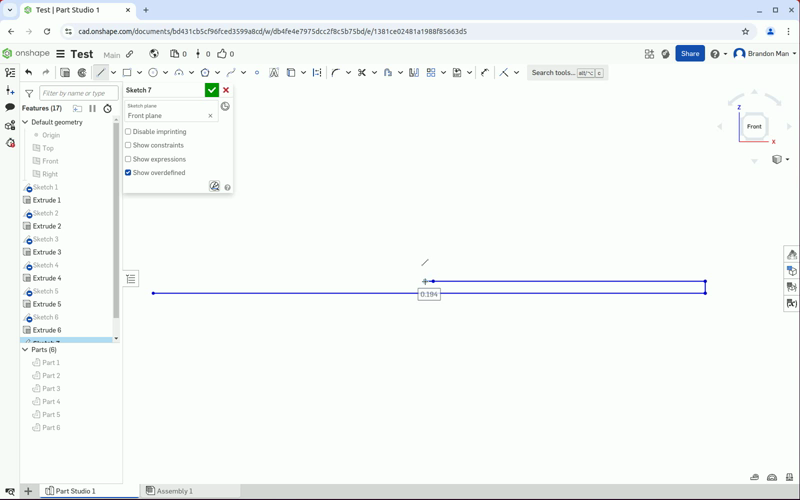
scroll(-6)
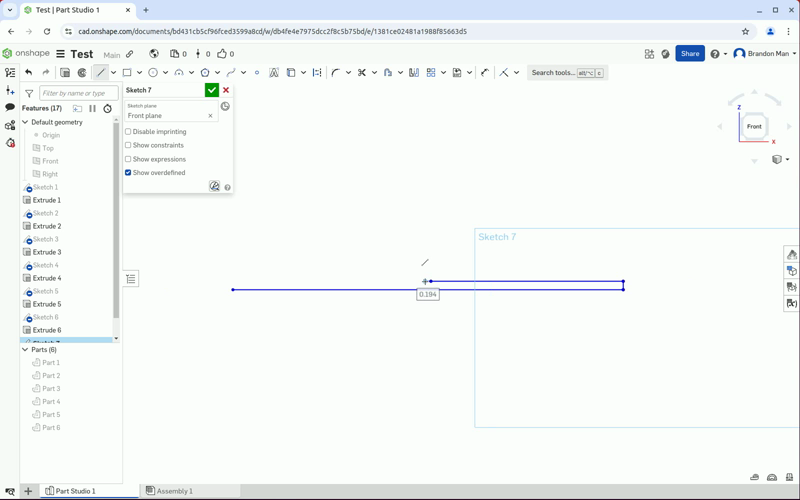
scroll(-6)
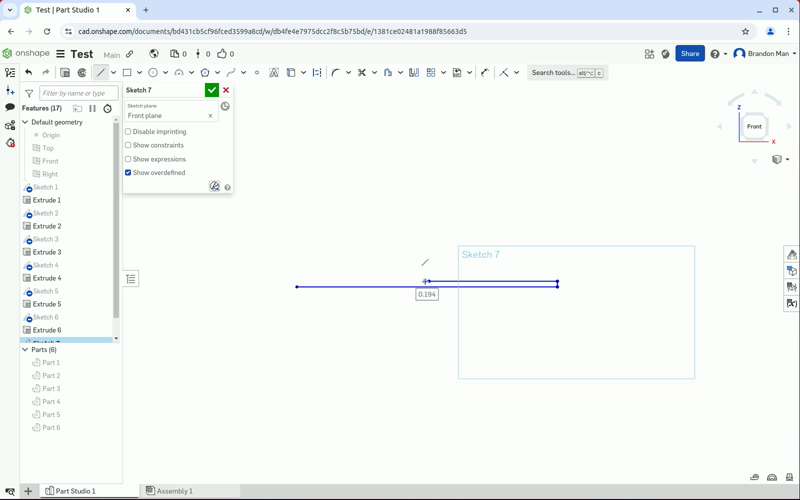
scroll(-6)
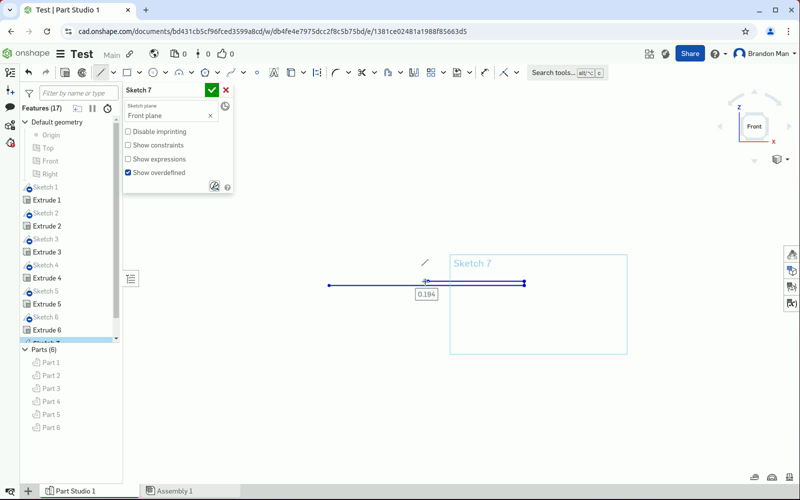
scroll(-6)
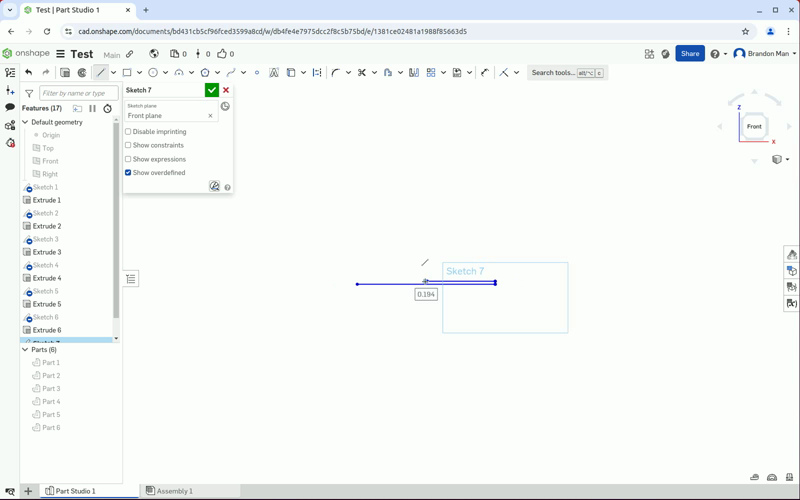
scroll(-6)
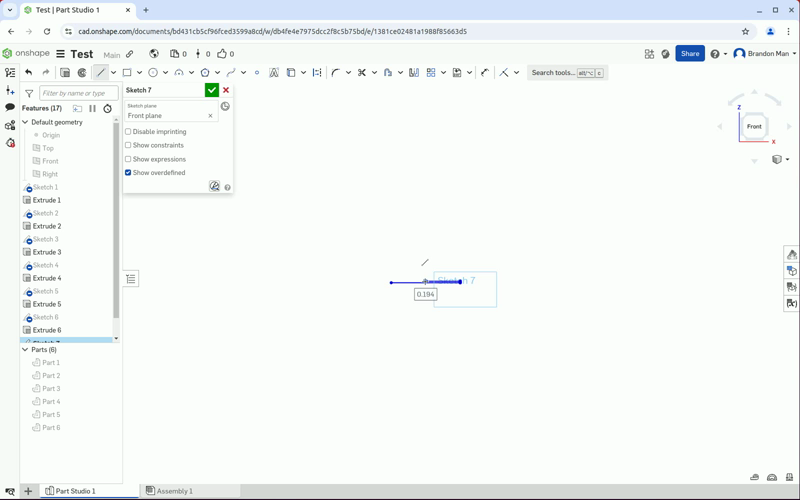
key_up(shift)
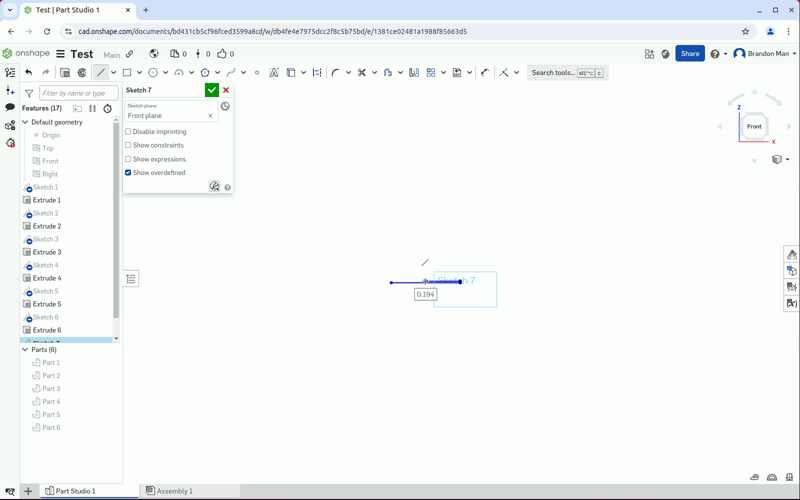
key_down(shift)
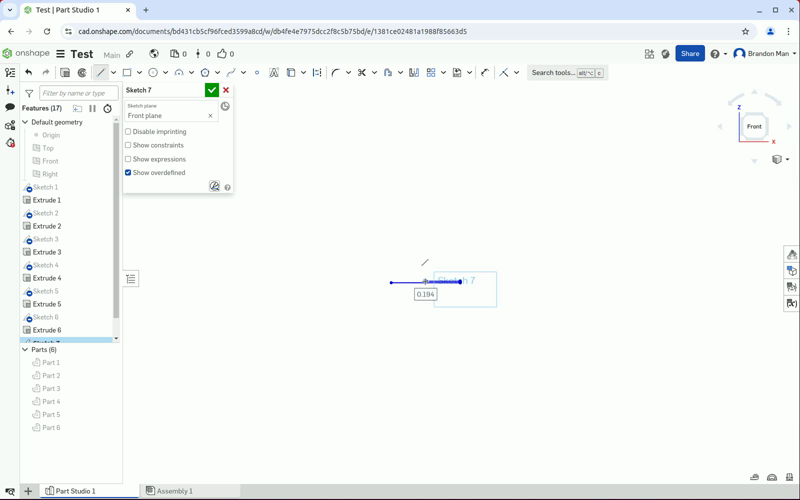
mouse_move(455, 281)
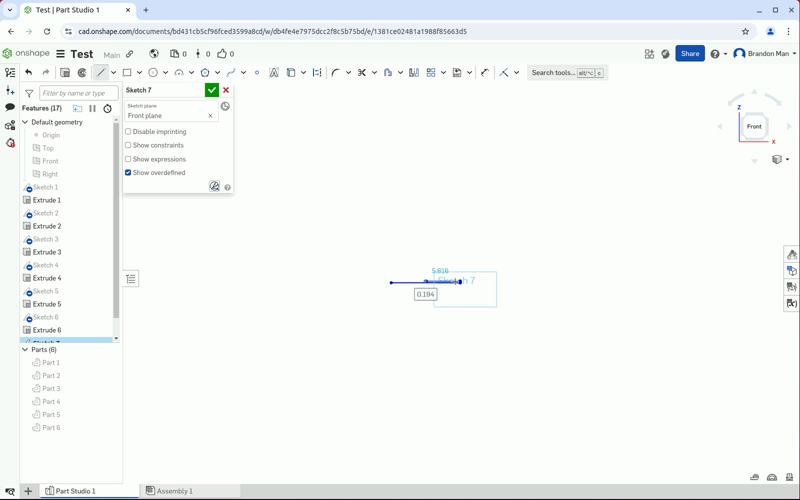
mouse_move(391, 281)
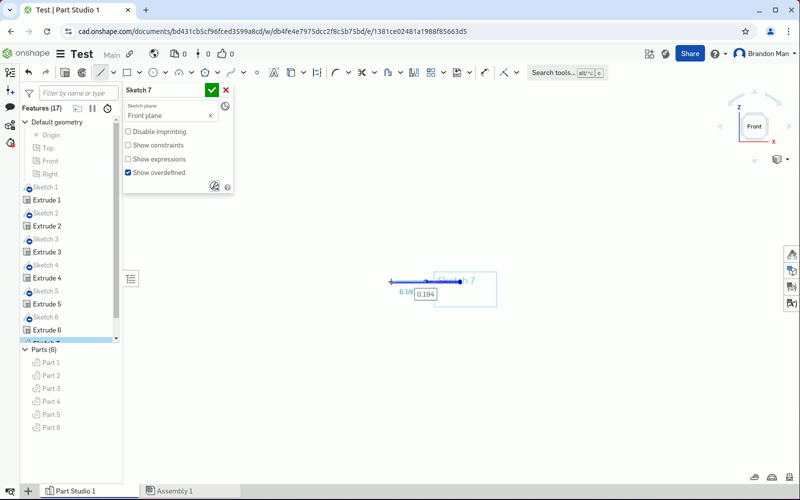
scroll(6)
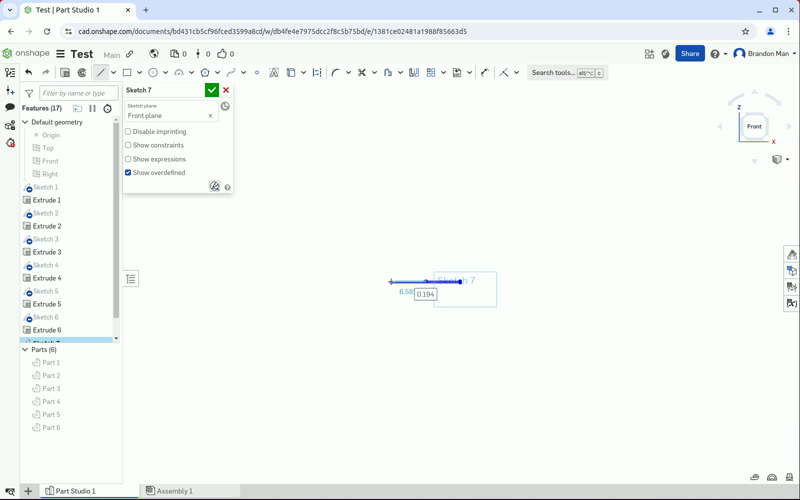
scroll(6)
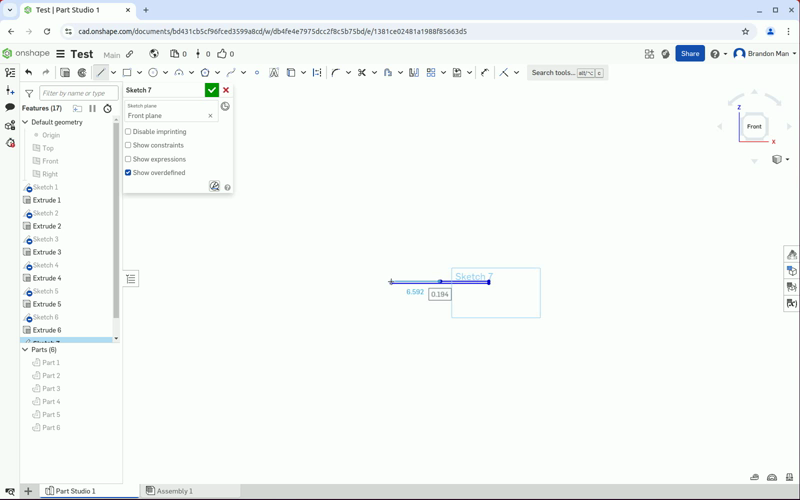
scroll(6)
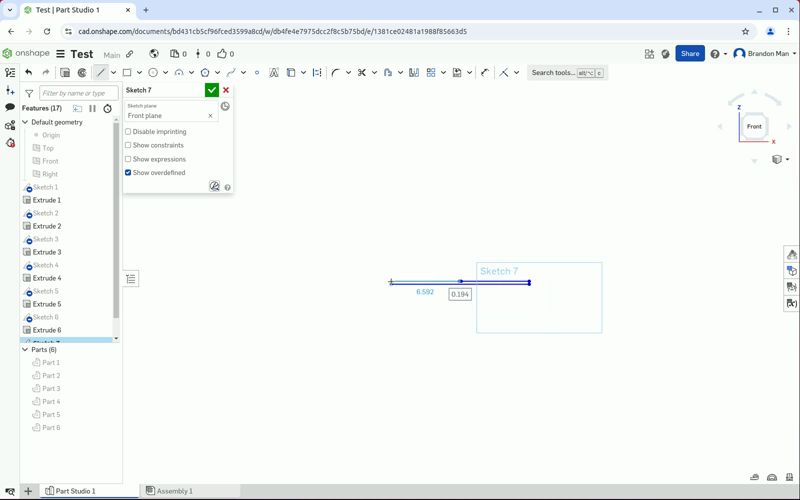
scroll(6)
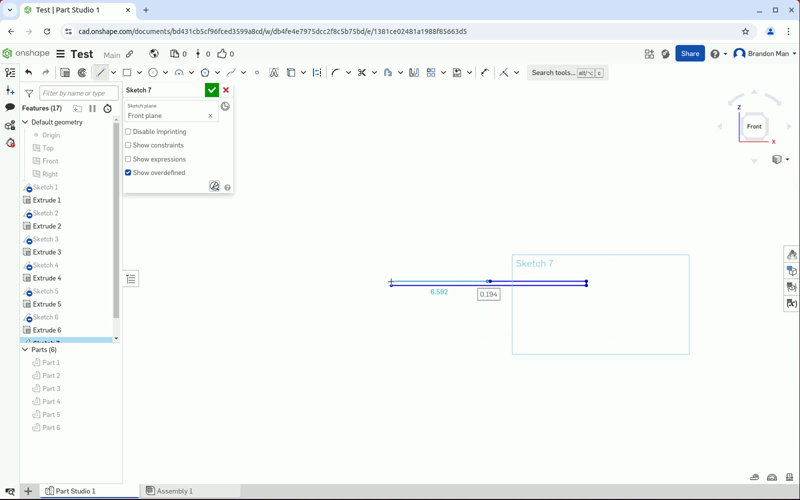
scroll(6)
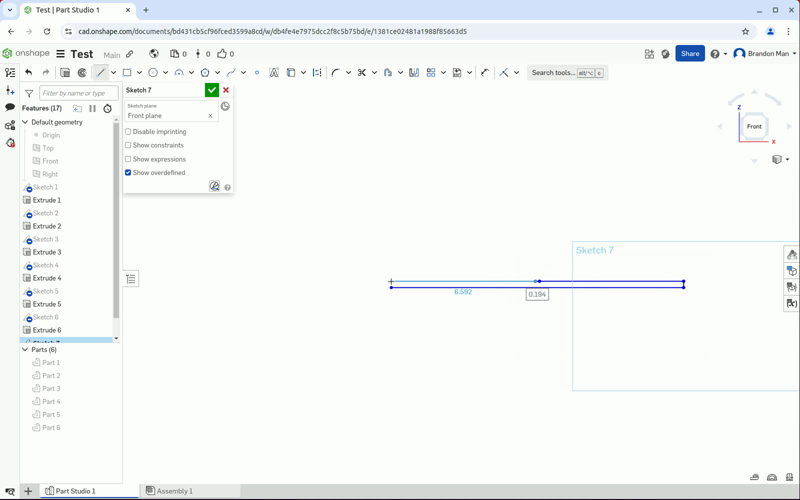
scroll(6)
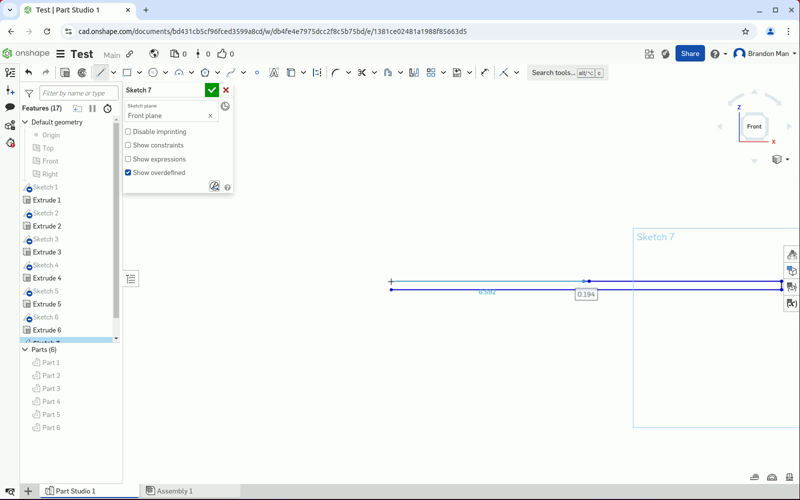
scroll(6)
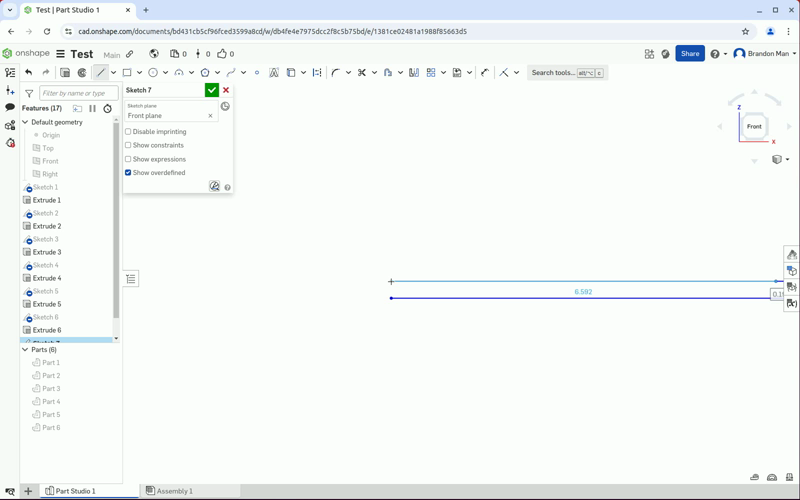
click(391, 281)
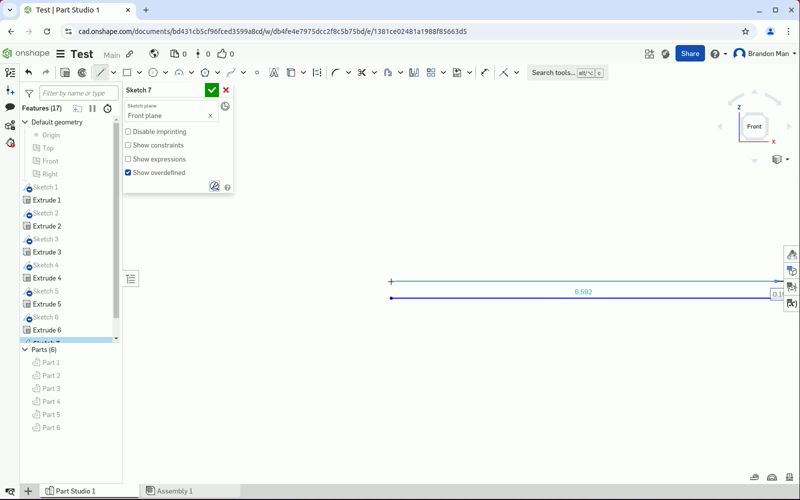
scroll(-6)
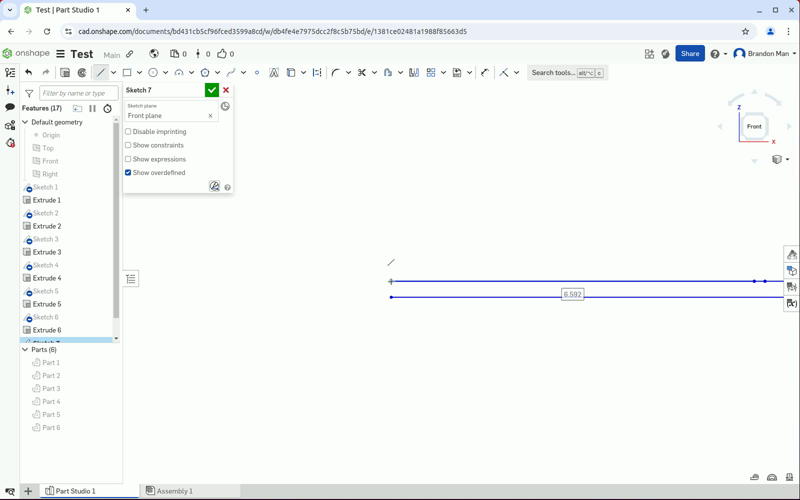
scroll(-6)
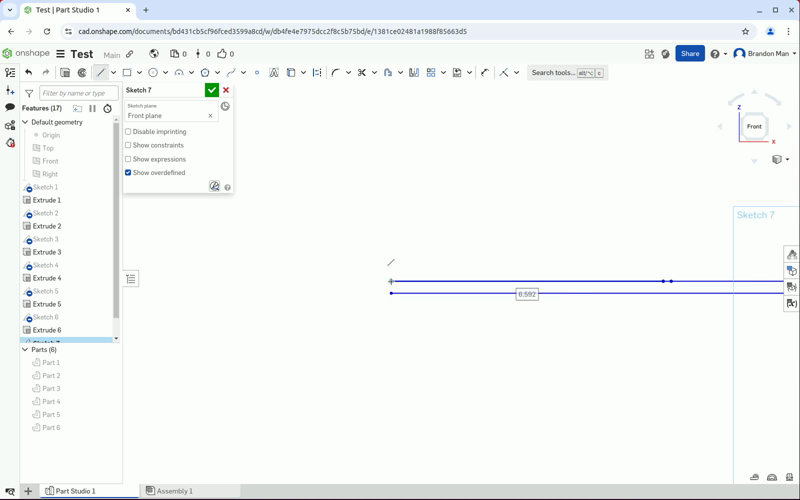
scroll(-6)
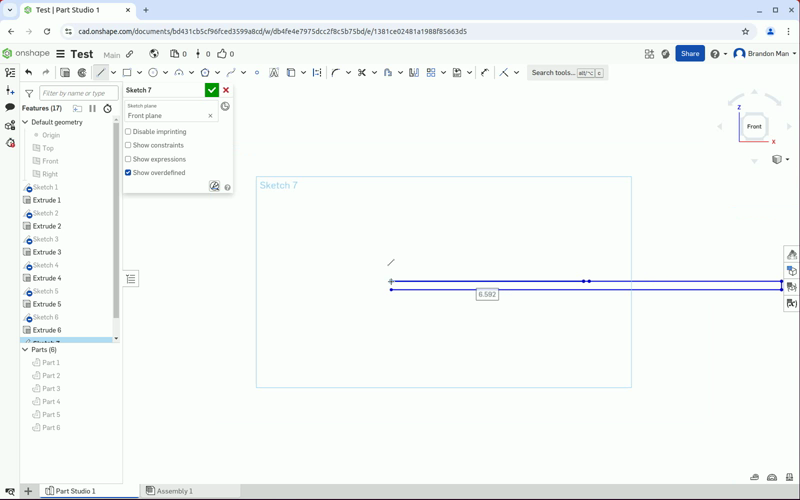
scroll(-6)
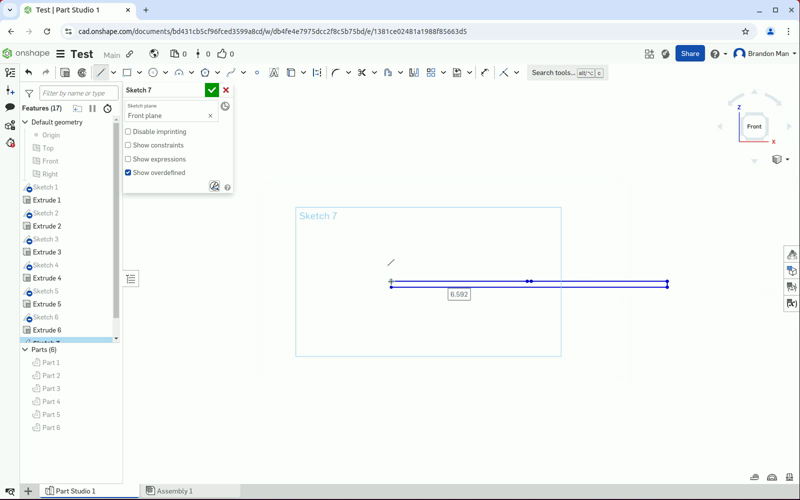
scroll(-6)
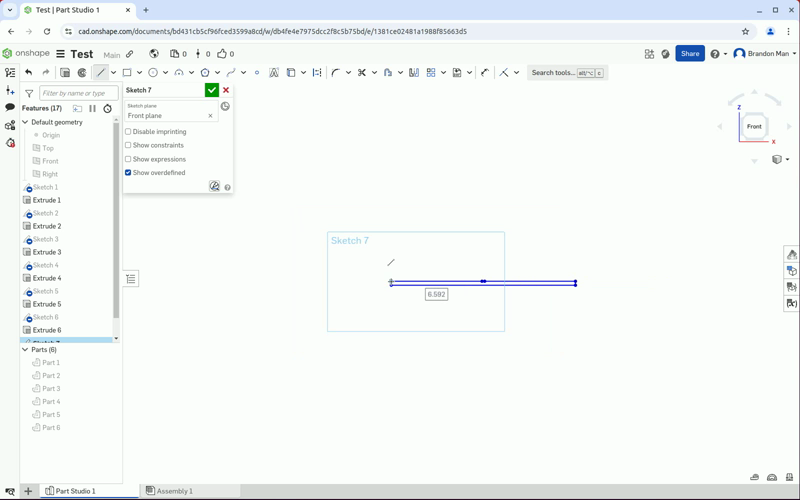
scroll(-6)
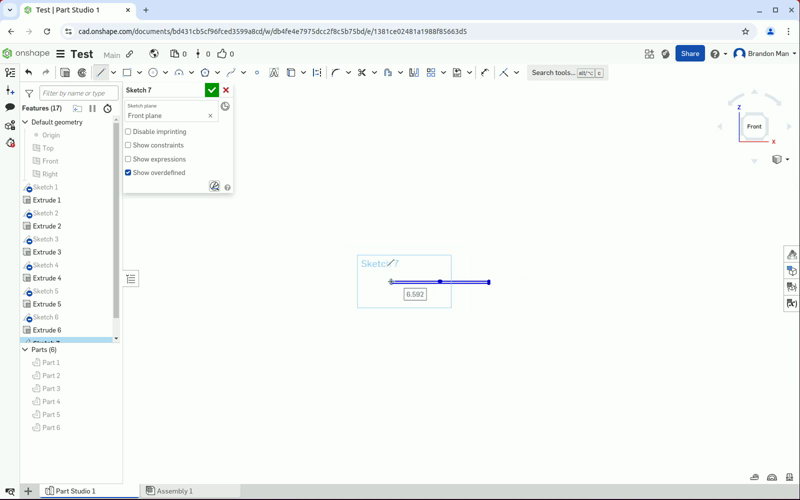
scroll(-6)
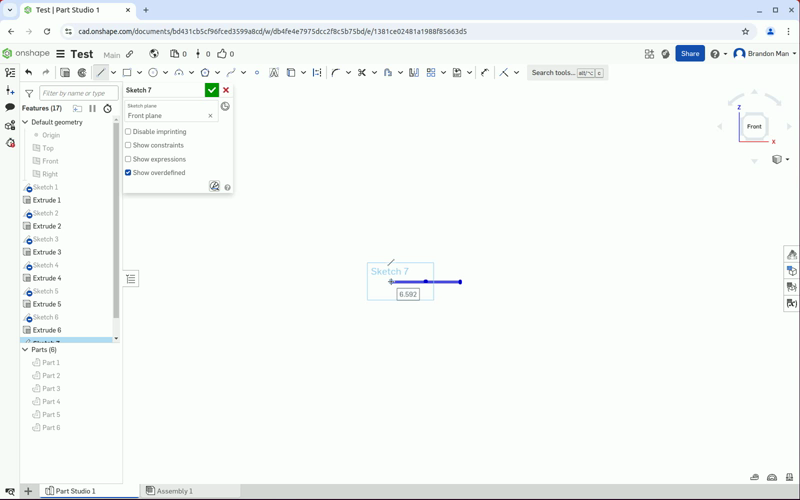
key_up(shift)
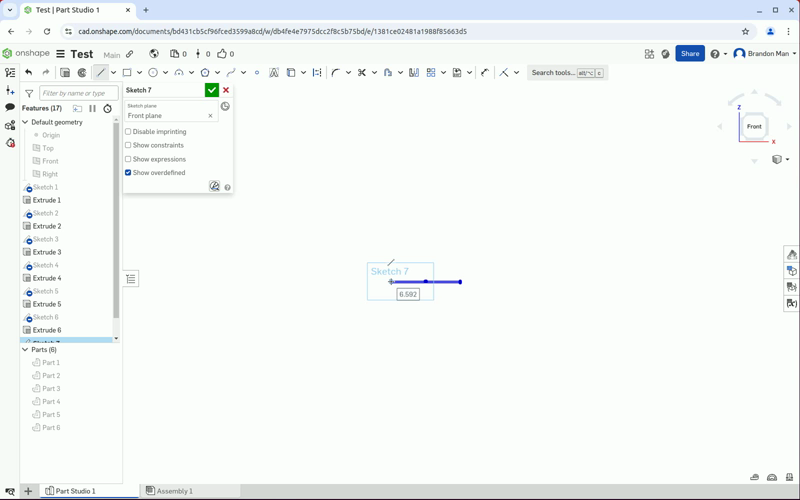
mouse_move(421, 281)
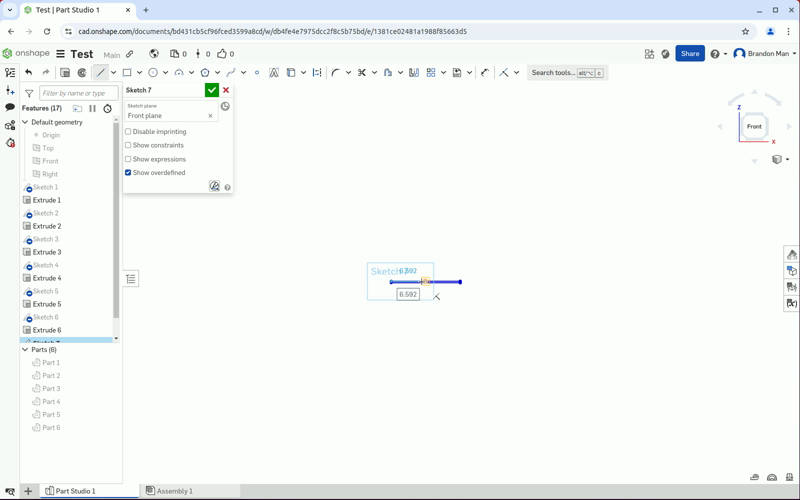
key_down(shift)
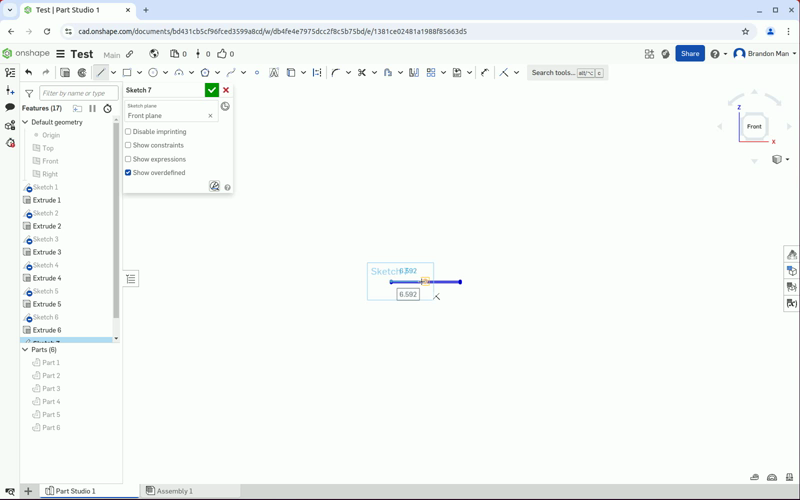
mouse_move(391, 282)
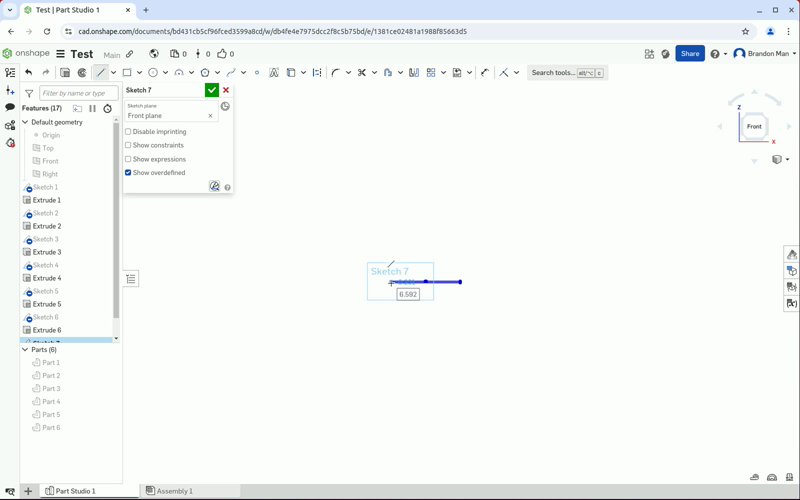
scroll(6)
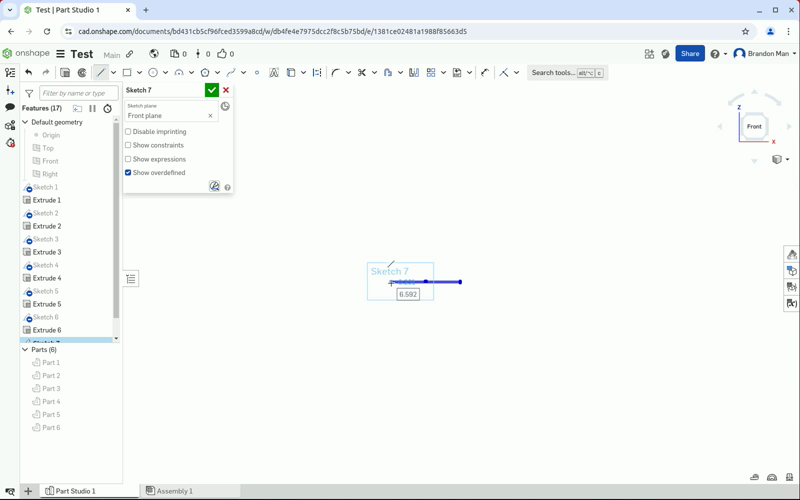
scroll(6)
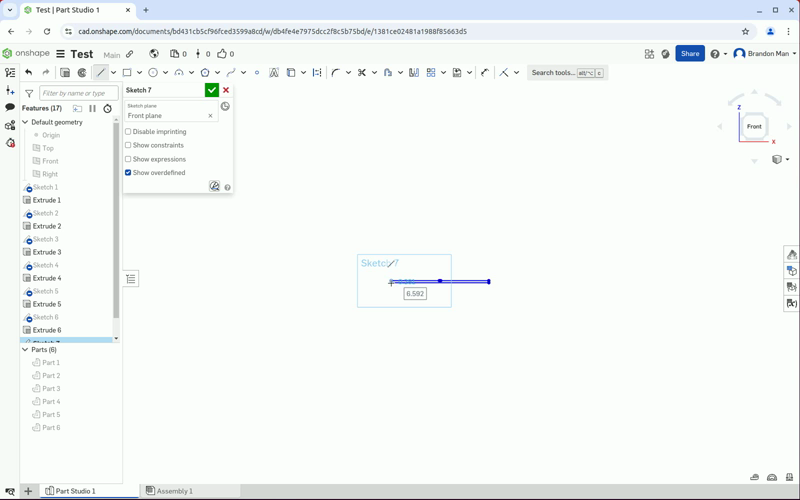
scroll(6)
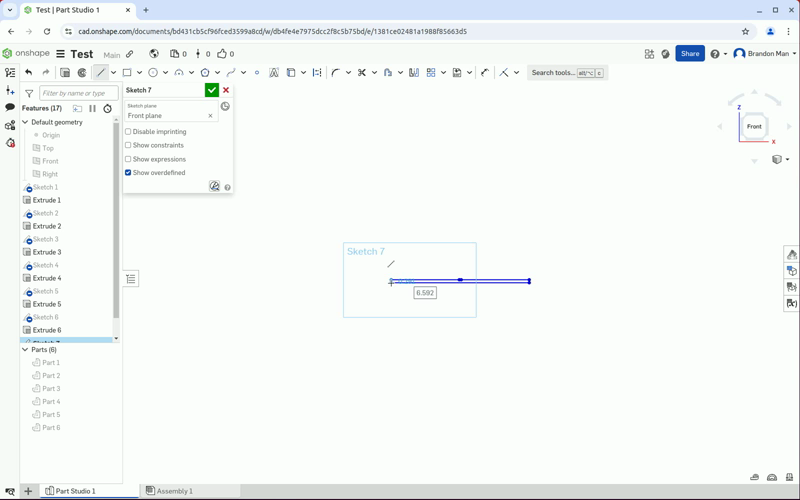
scroll(6)
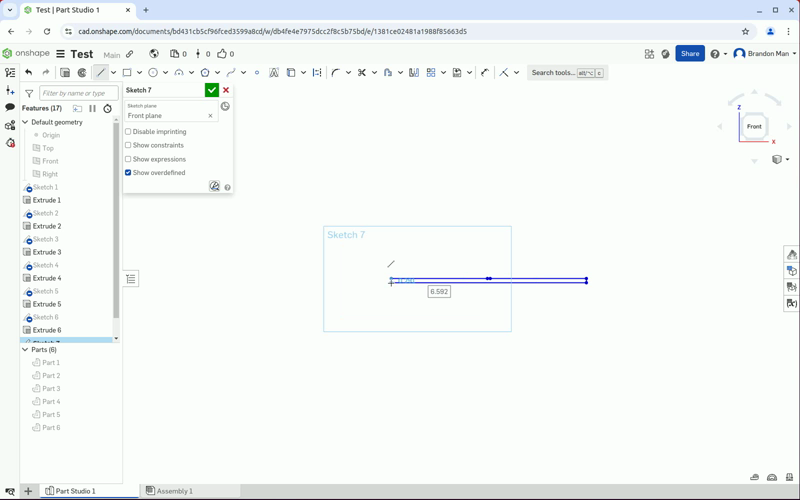
scroll(6)
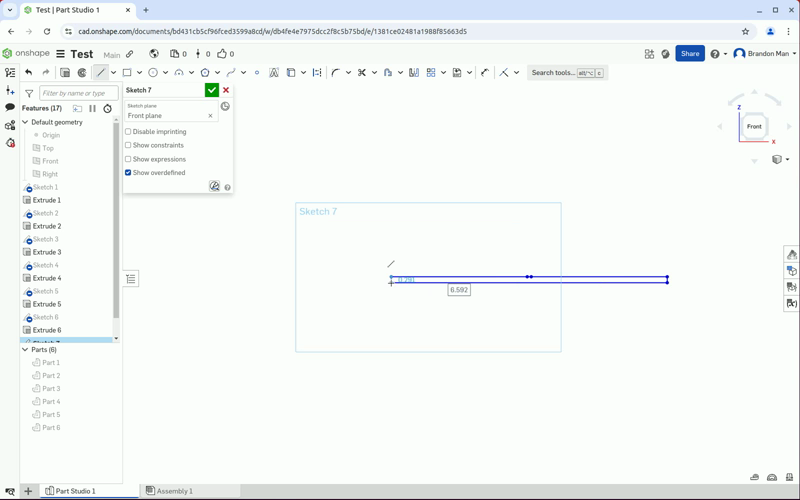
scroll(6)
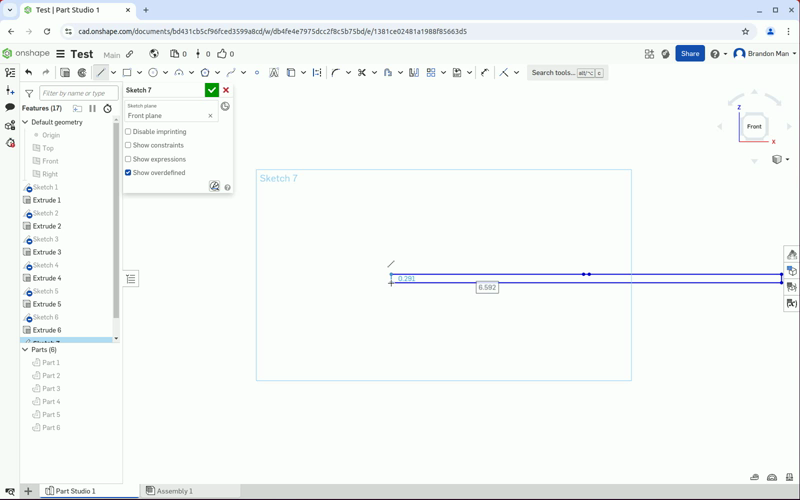
scroll(6)
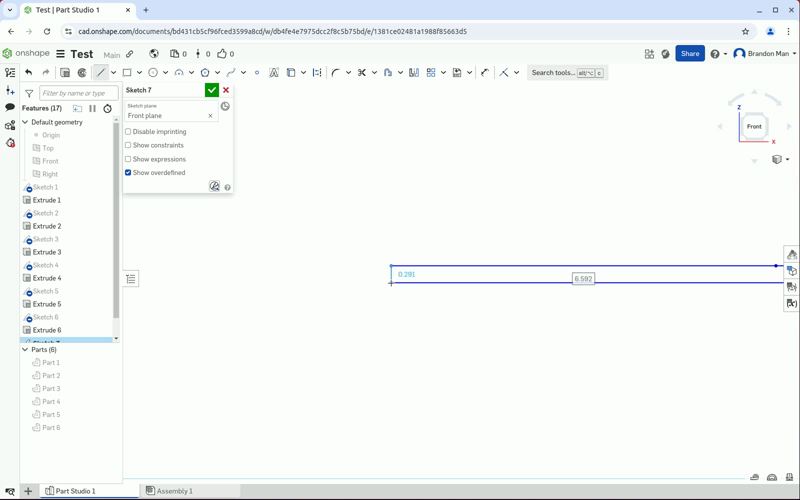
key_up(shift)
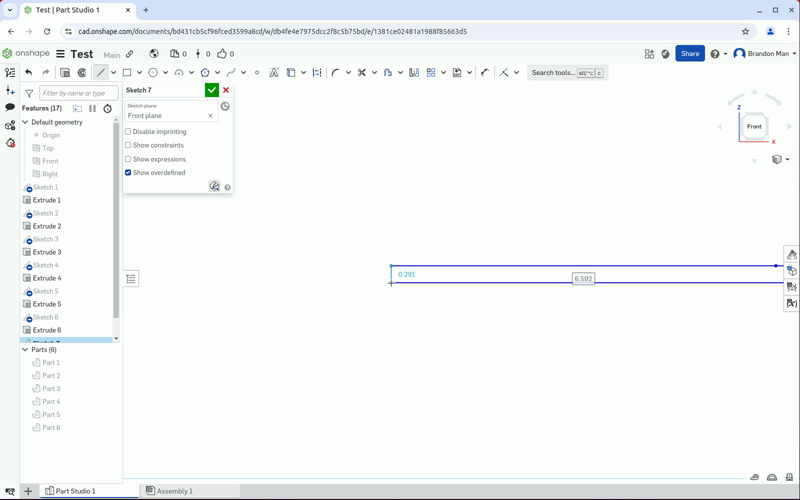
click(391, 282)
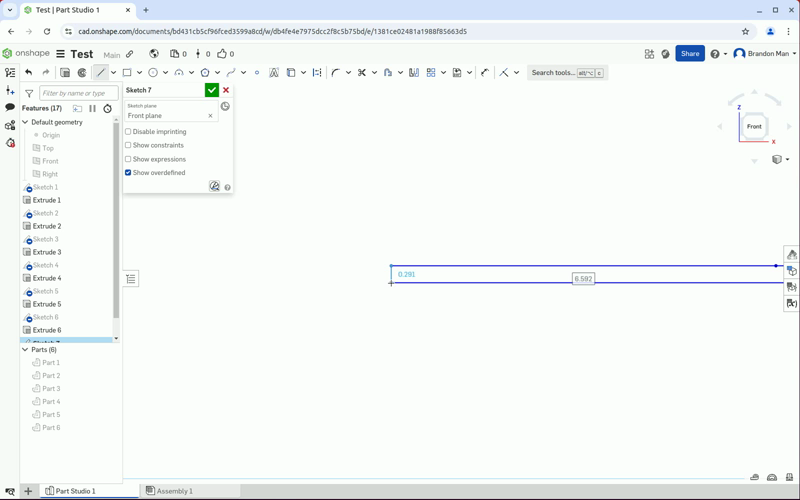
scroll(-6)
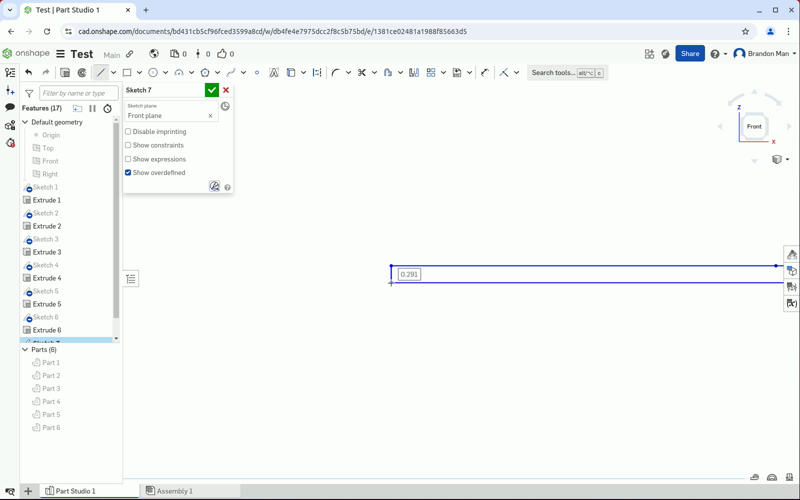
scroll(-6)
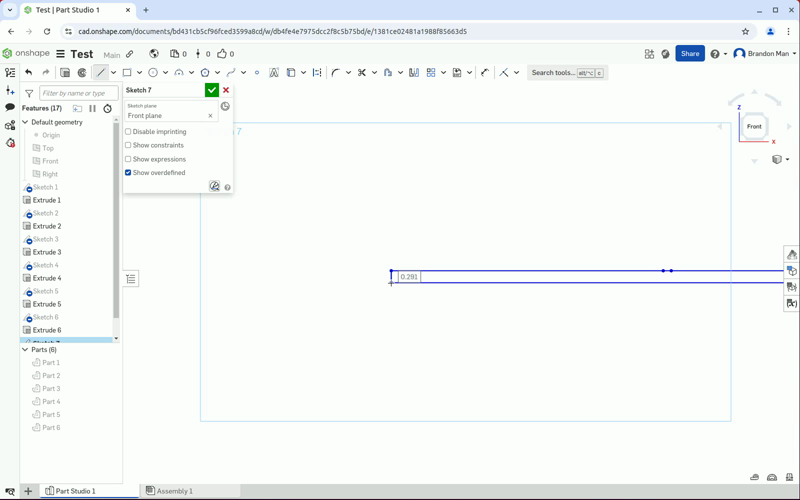
scroll(-6)
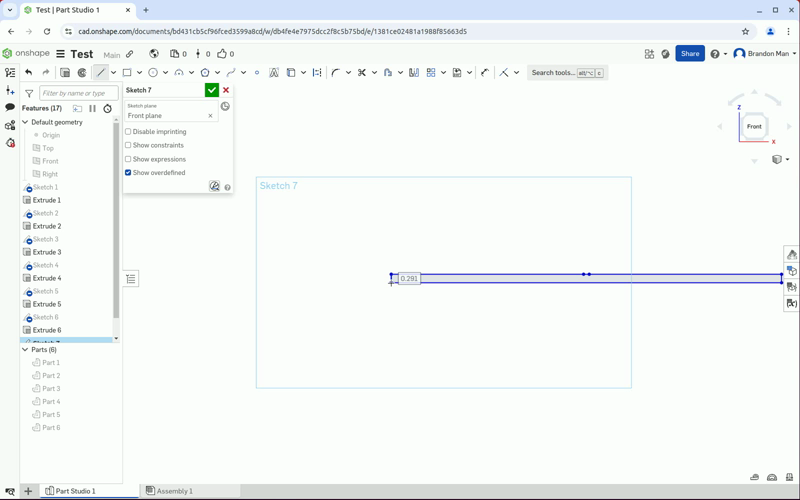
scroll(-6)
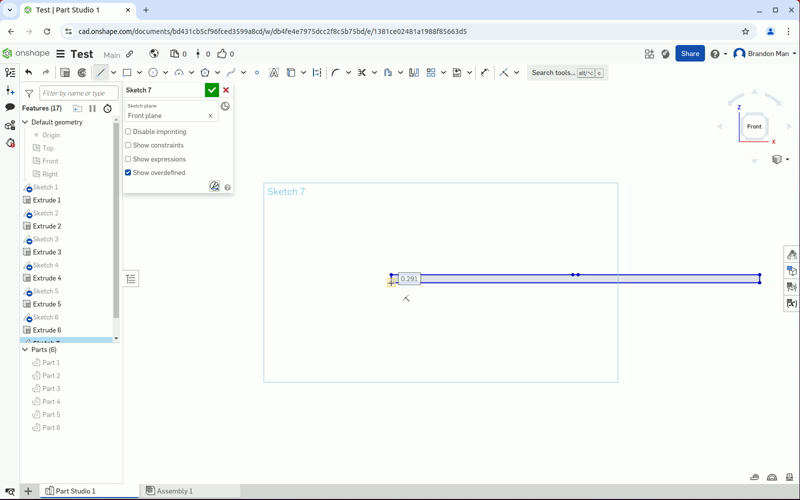
scroll(-6)
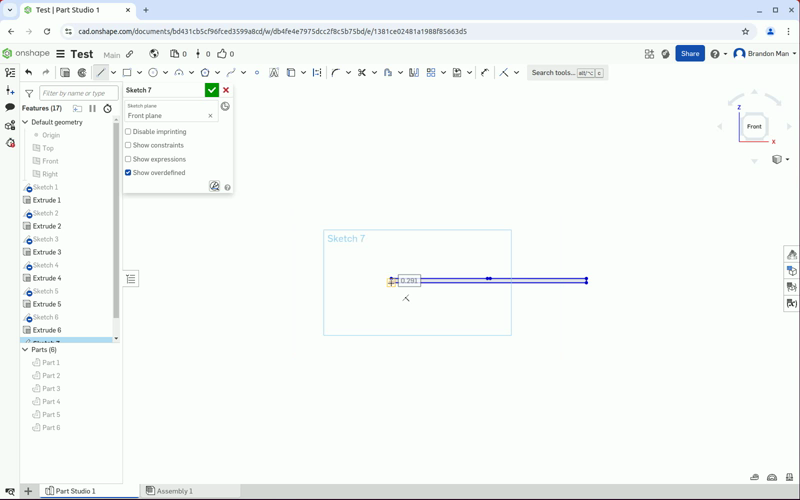
scroll(-6)
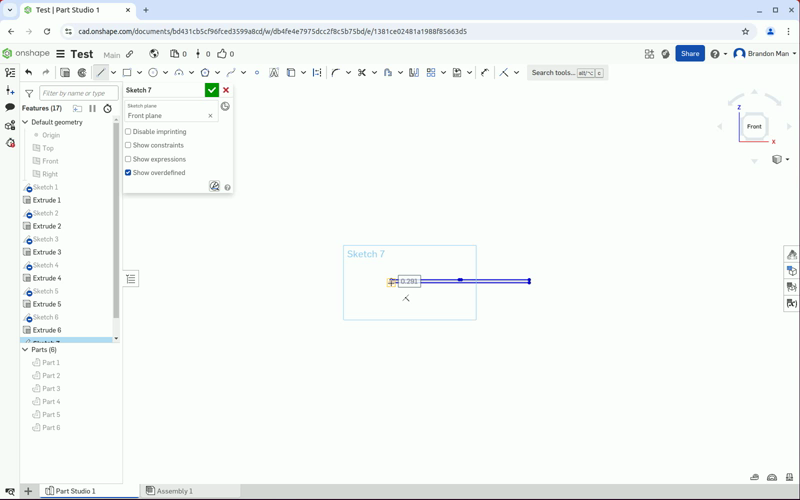
scroll(-6)
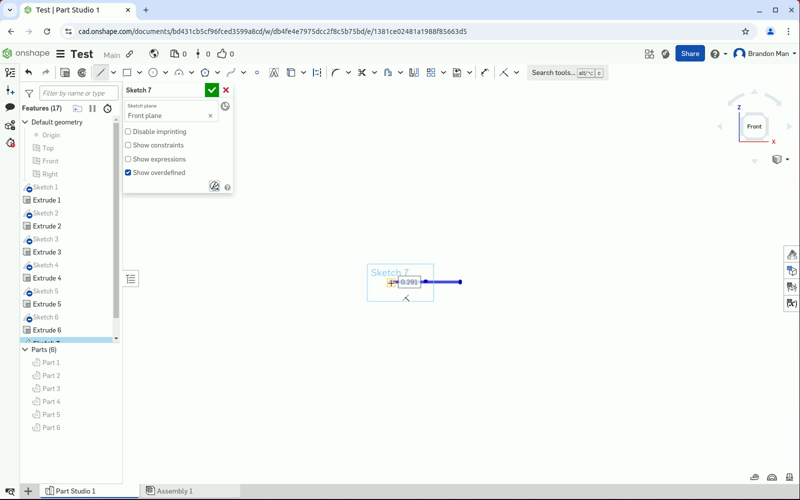
key(esc)
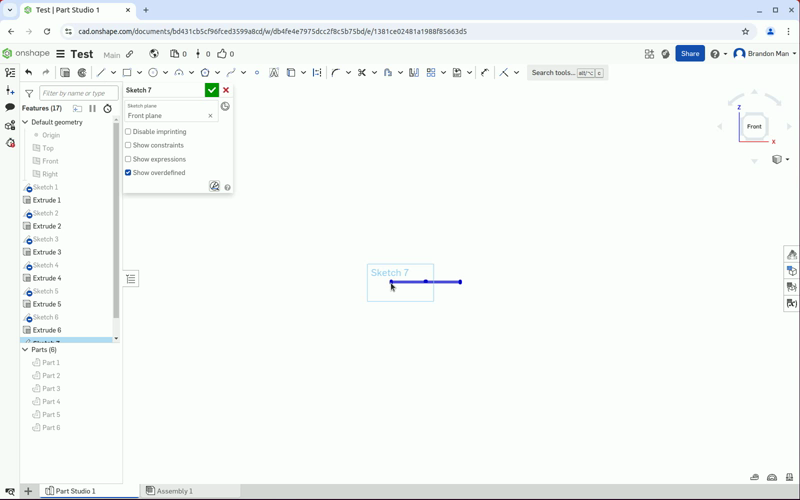
mouse_move(441, 281)
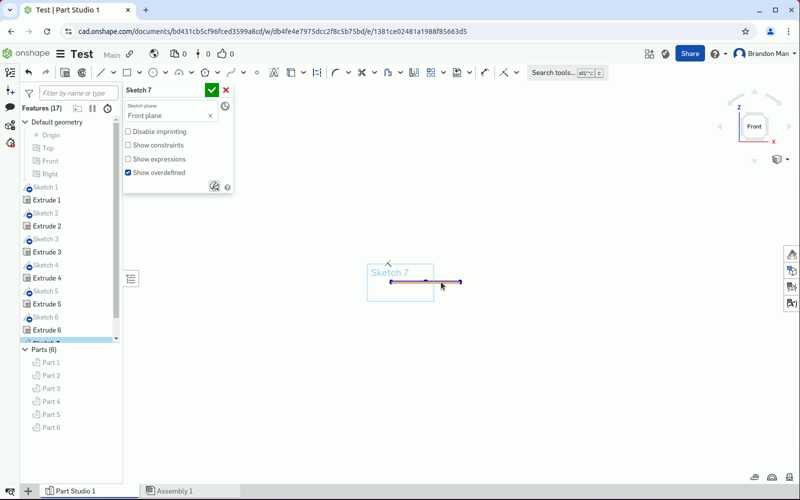
scroll(6)
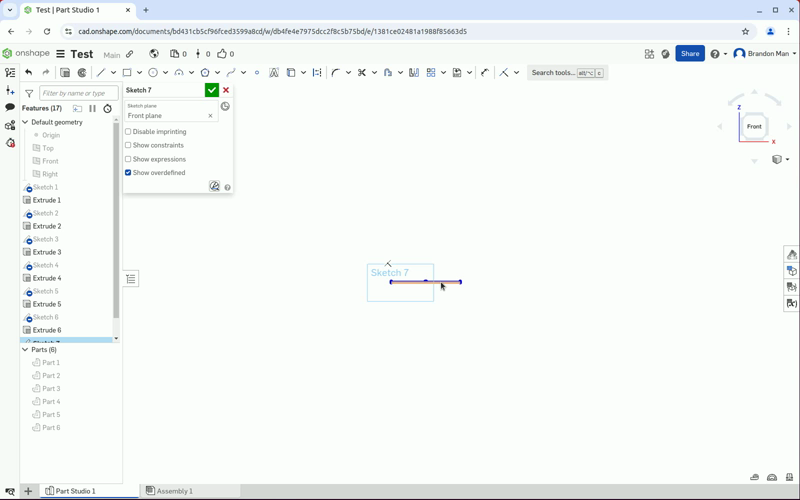
scroll(6)
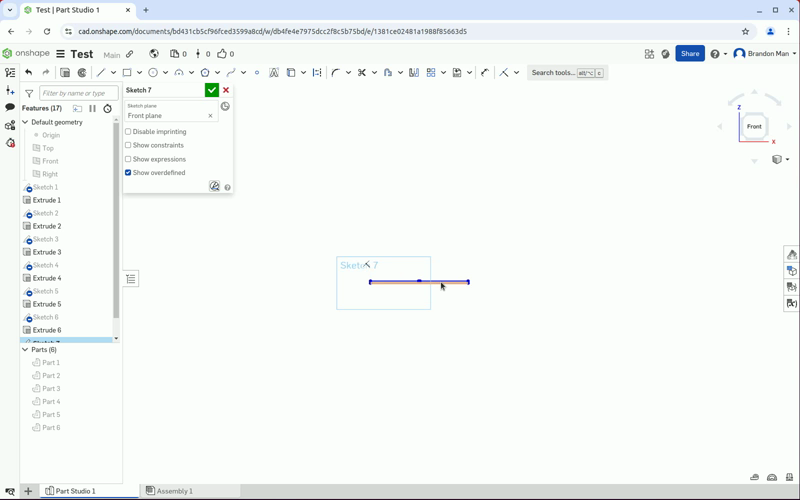
scroll(6)
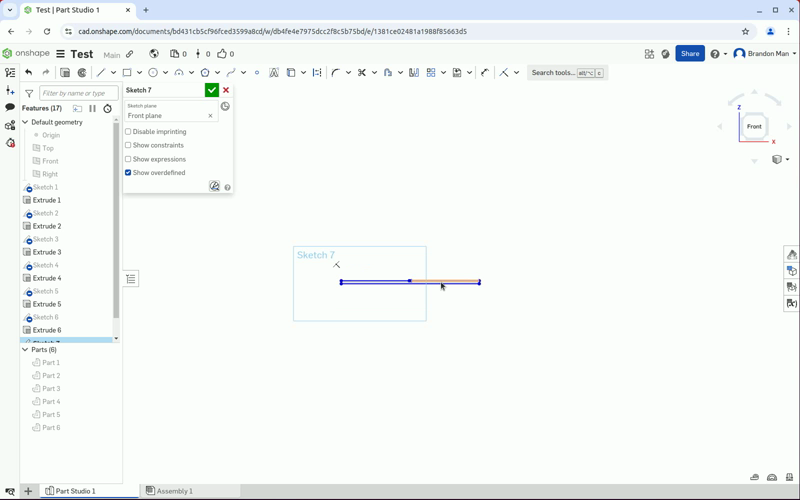
scroll(6)
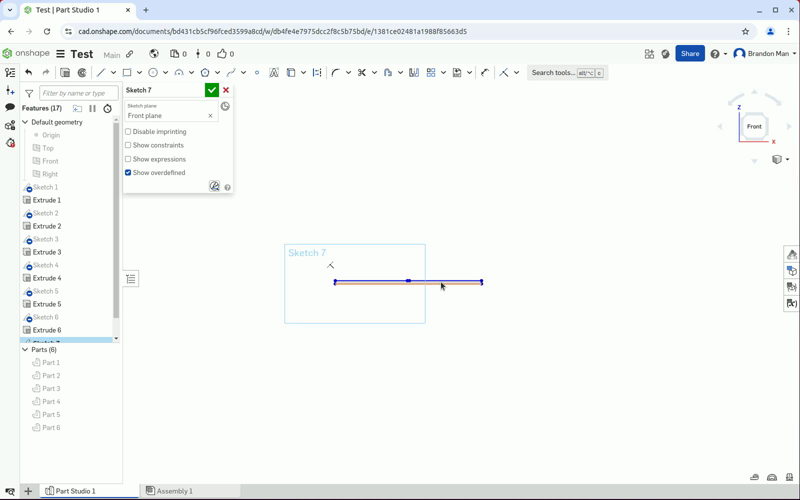
scroll(6)
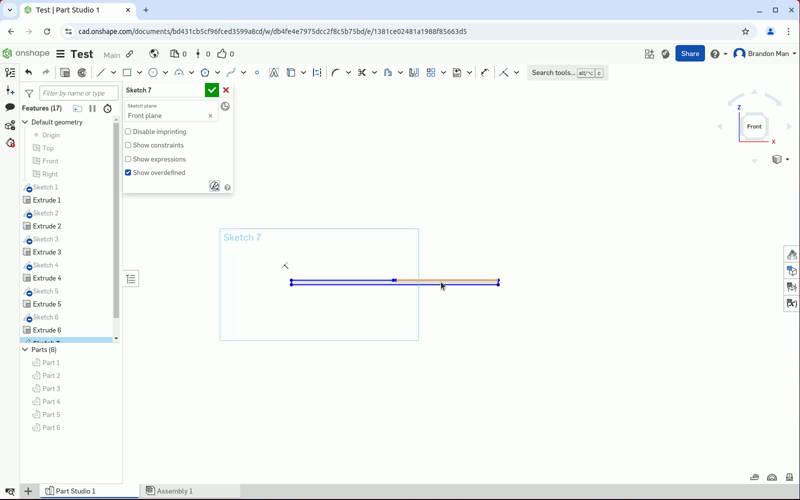
scroll(6)
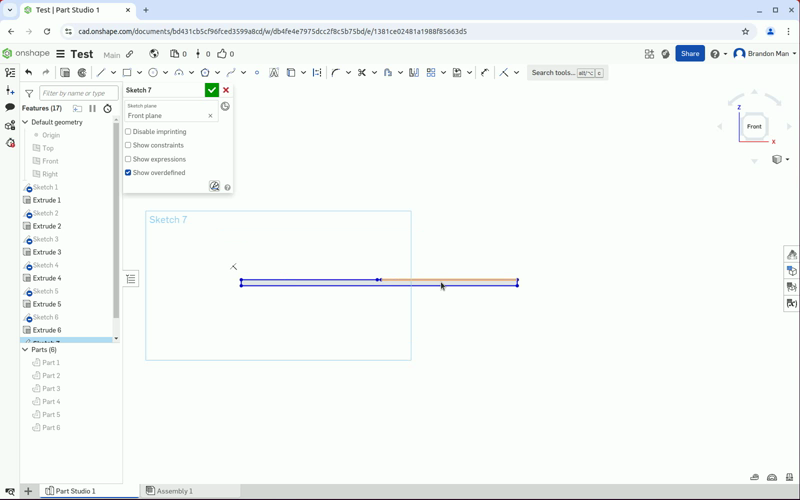
scroll(6)
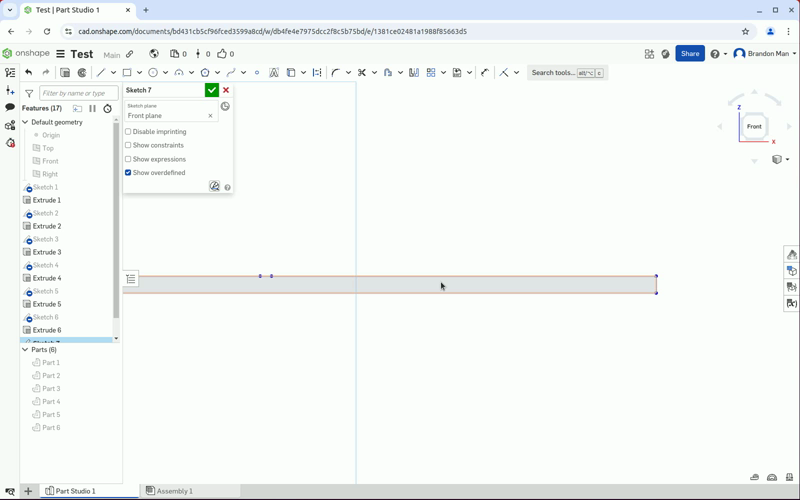
click(441, 281)
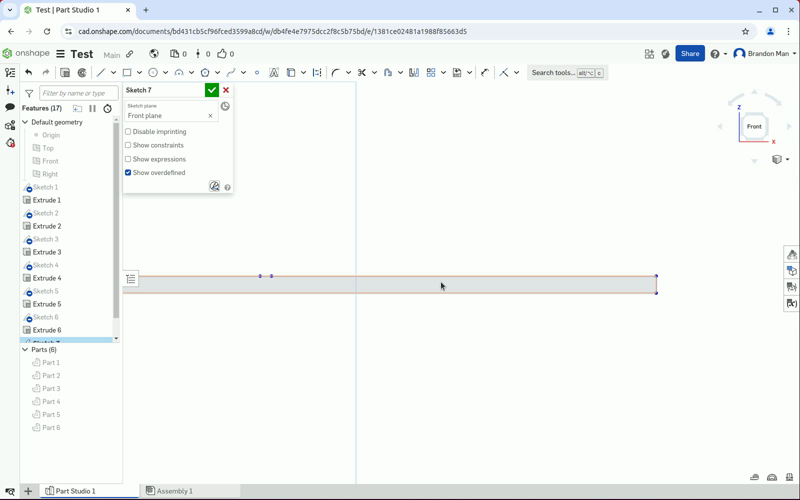
scroll(-6)
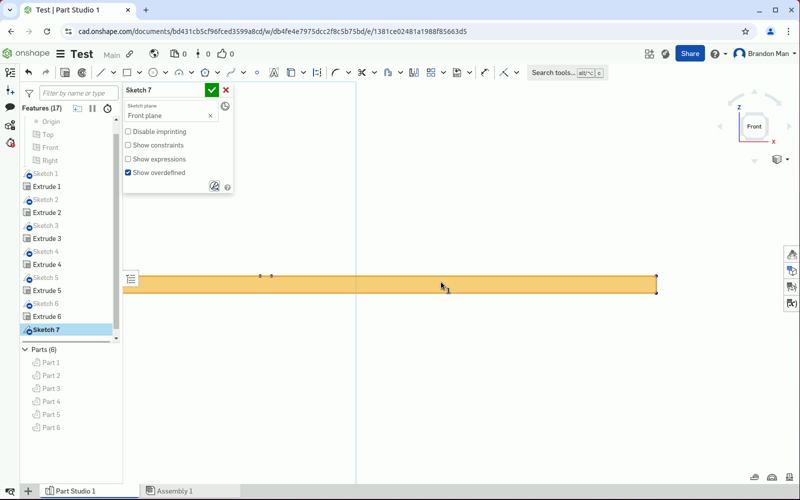
scroll(-6)
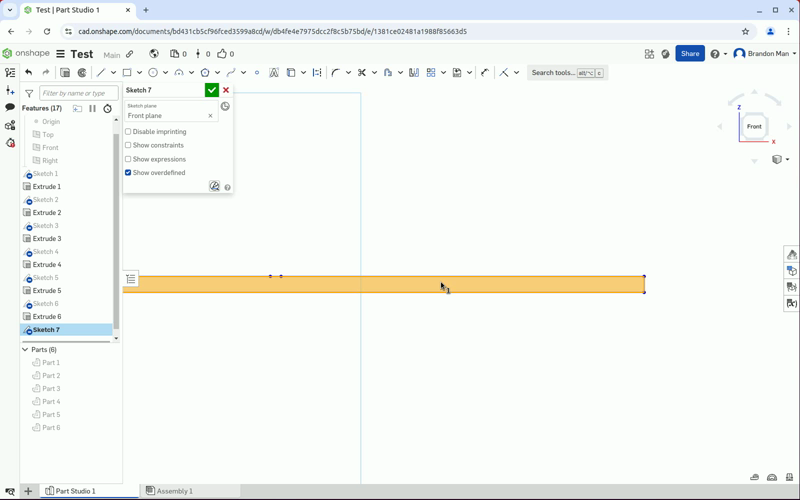
scroll(-6)
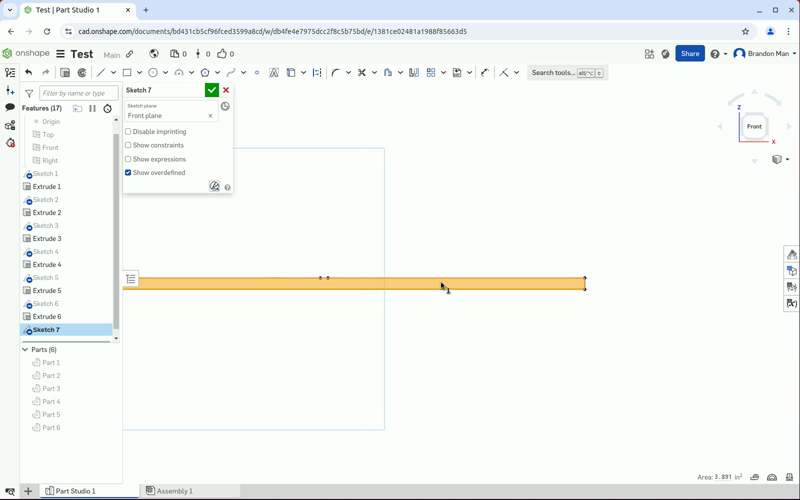
scroll(-6)
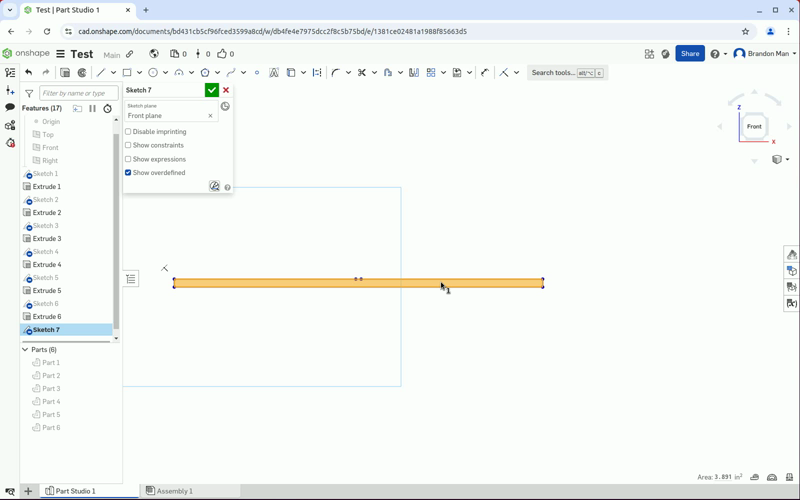
scroll(-6)
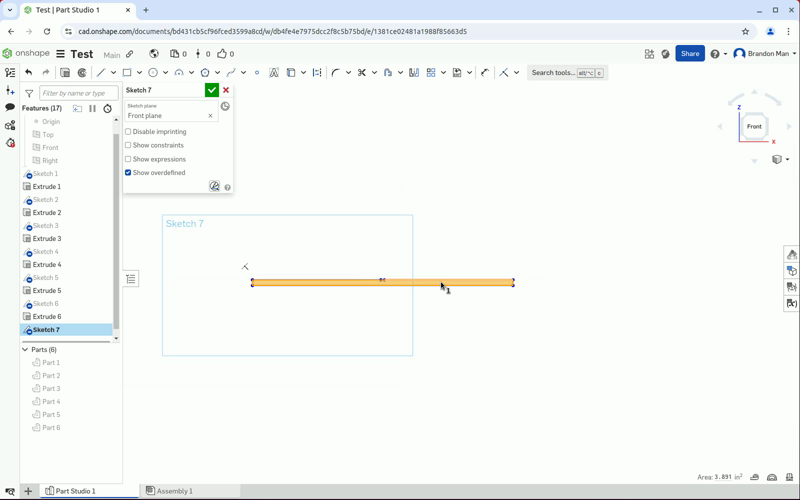
scroll(-6)
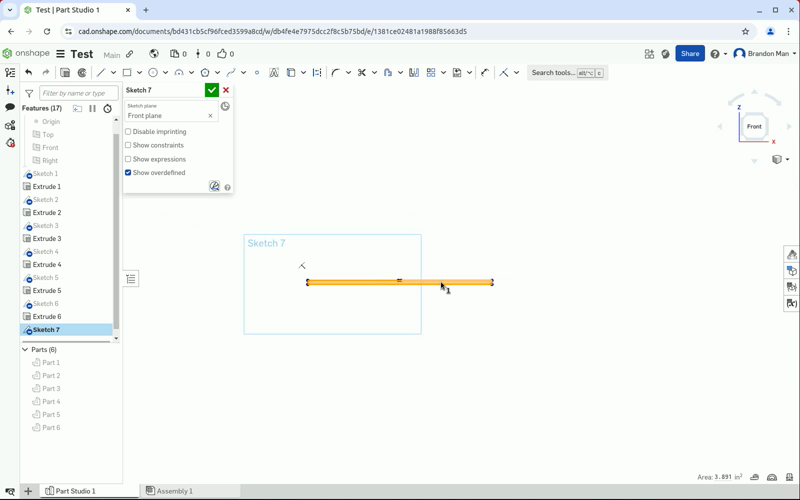
scroll(-6)
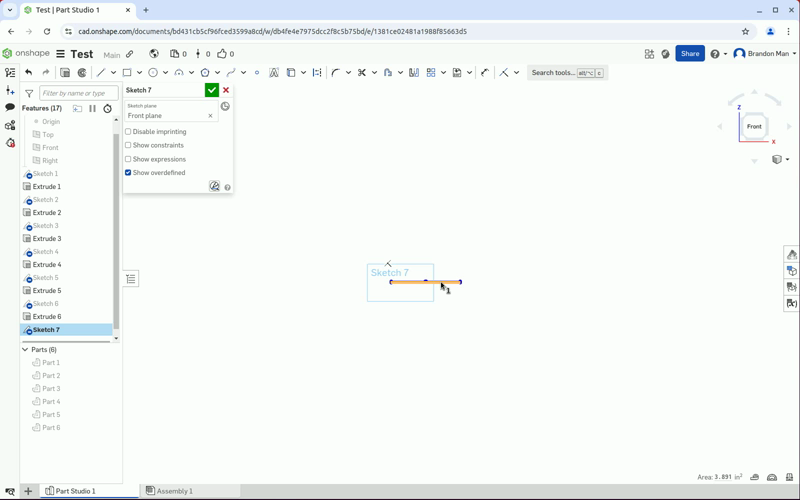
mouse_move(73, 352)
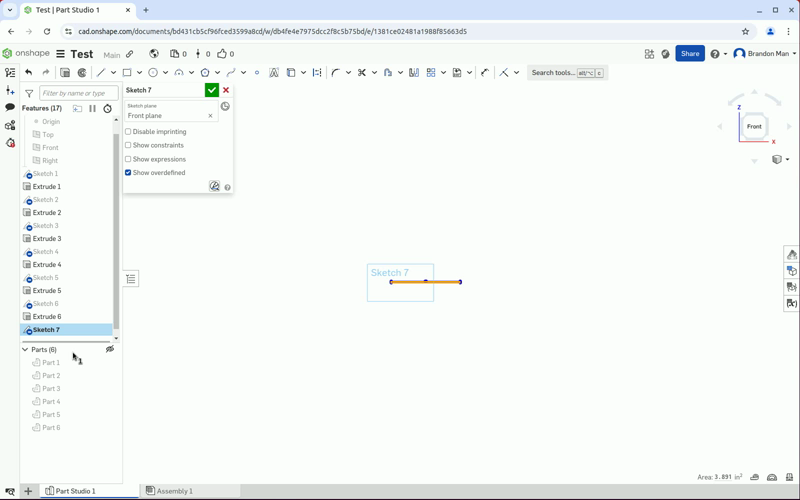
key(shift+y)
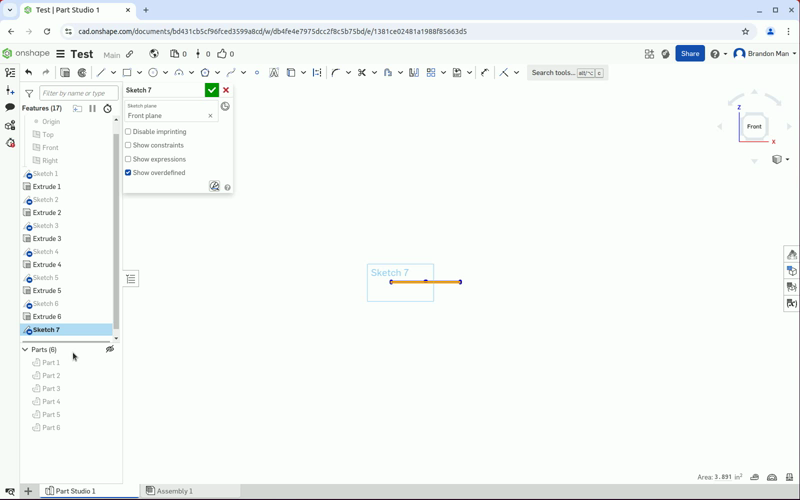
key(shift+e)
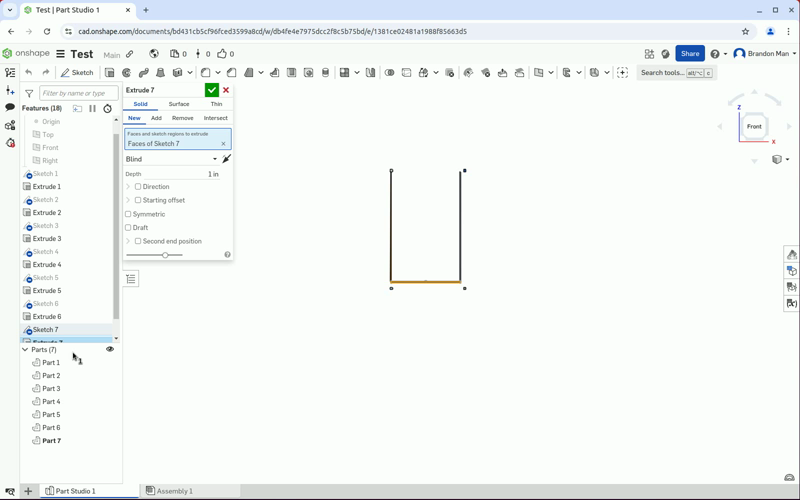
mouse_move(143, 106)
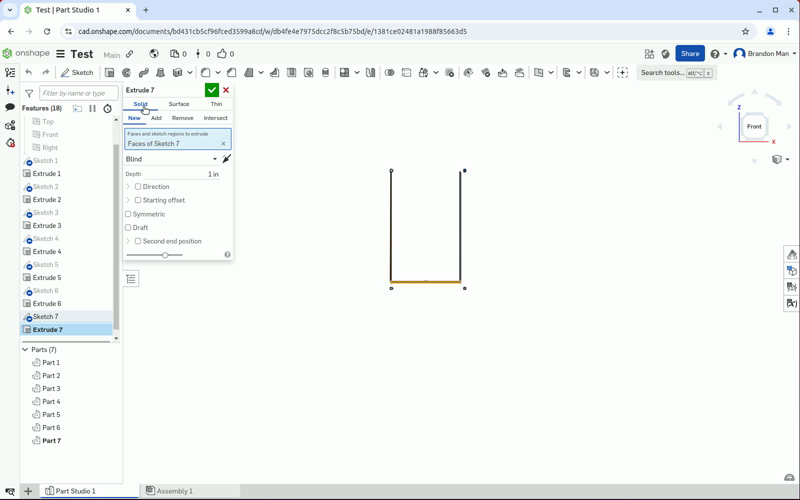
click(143, 106)
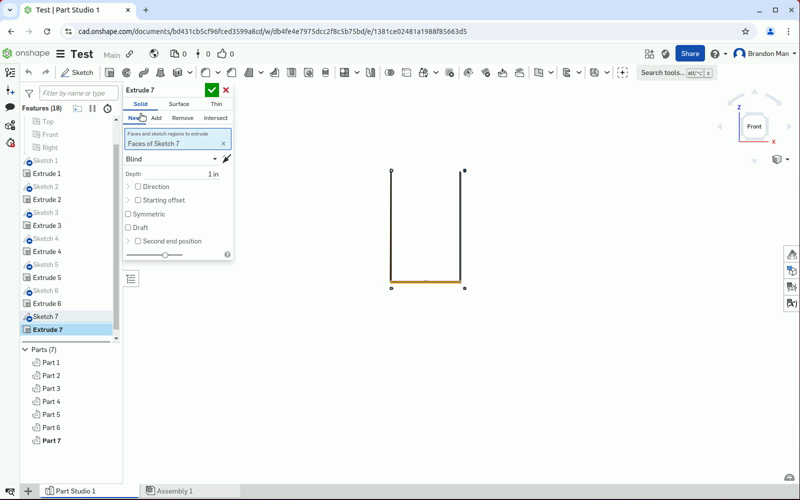
mouse_move(137, 120)
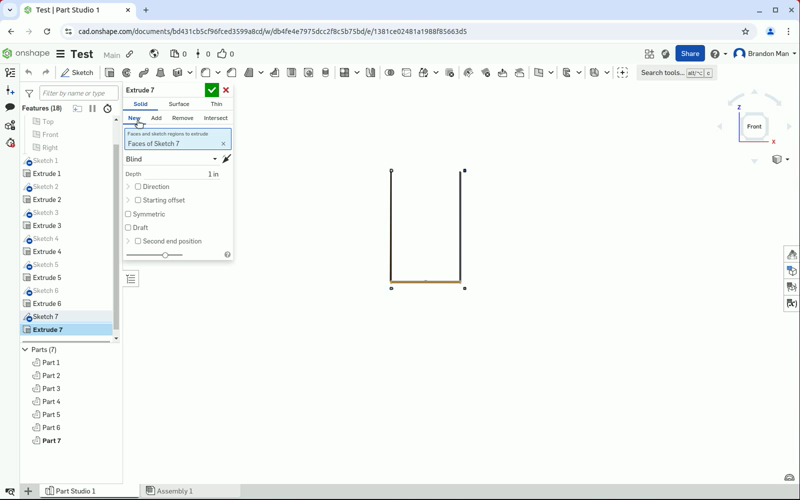
click(137, 120)
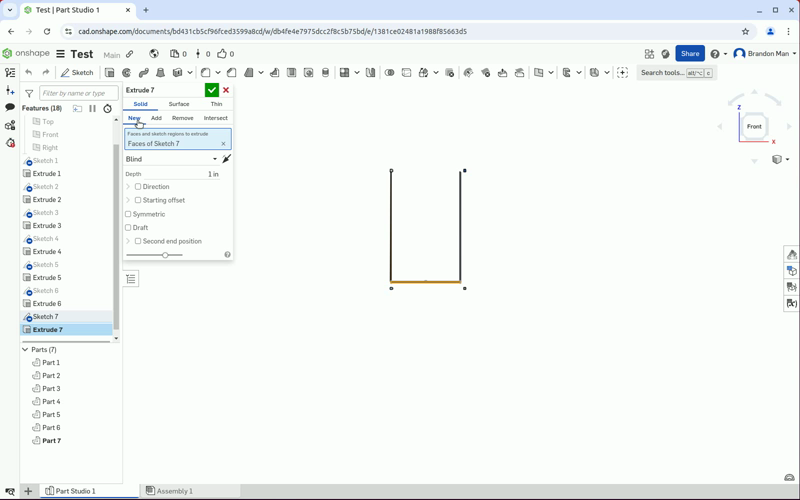
key(tab, 4)
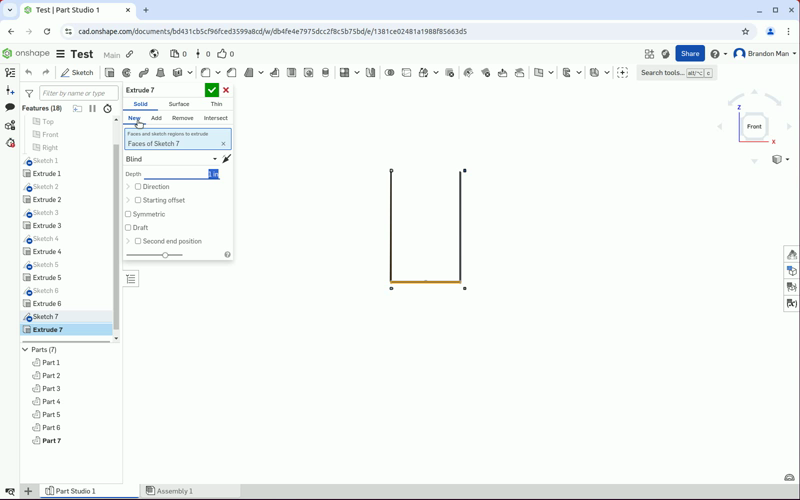
text(3.37)
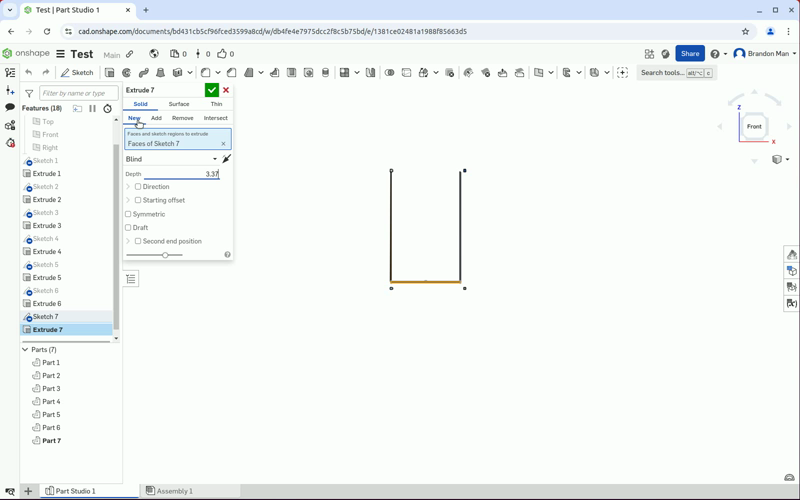
key(enter)
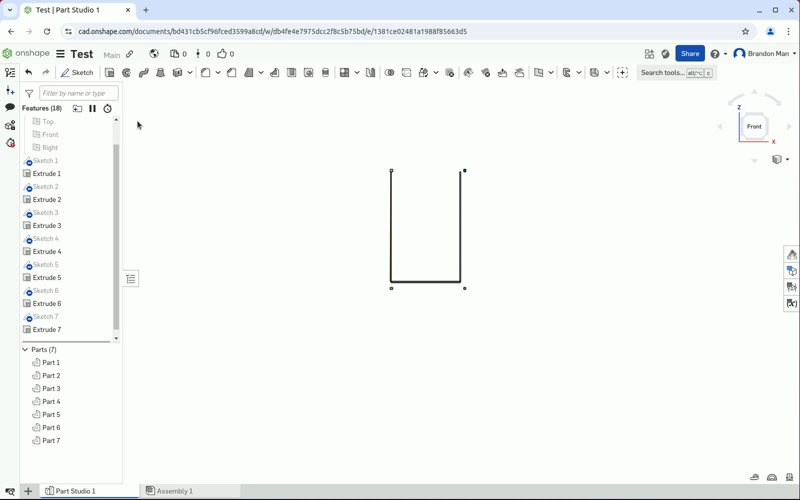
key(shift+h)
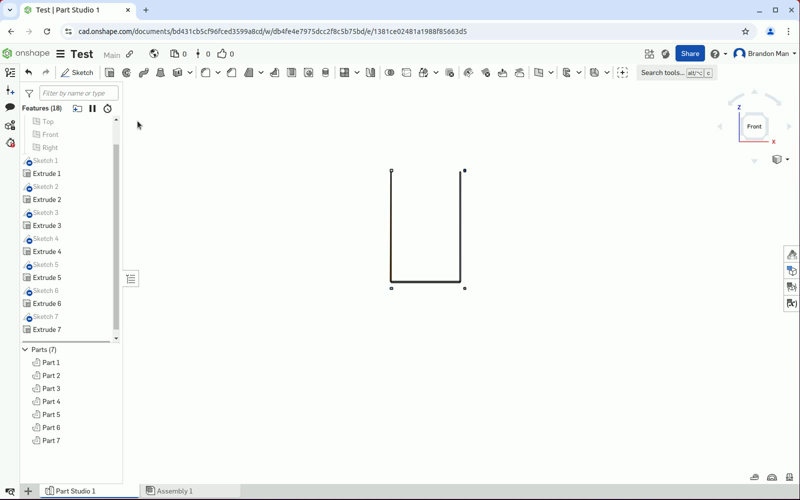
key(shift+h)
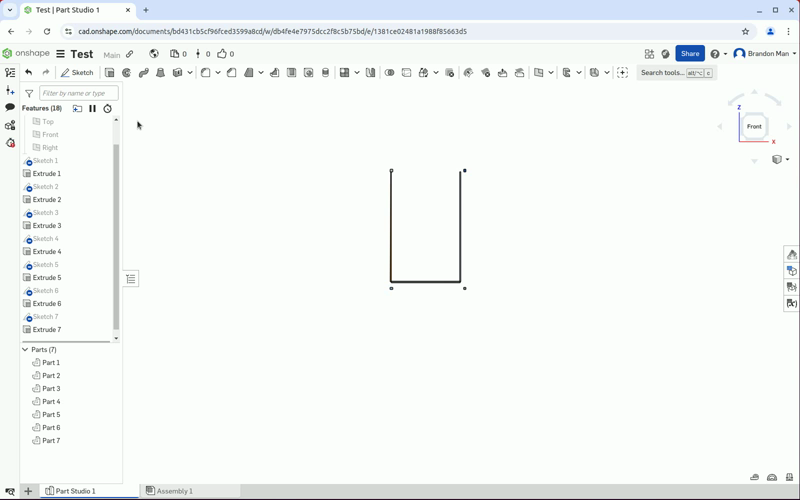
mouse_move(69, 163)
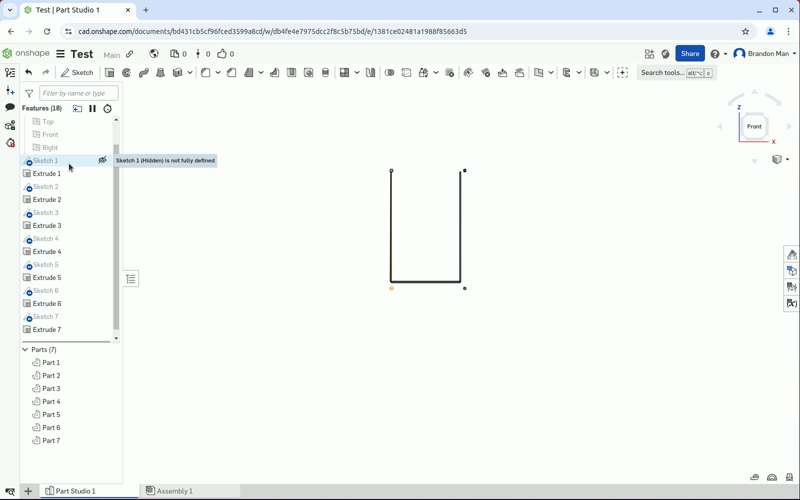
click(69, 163)
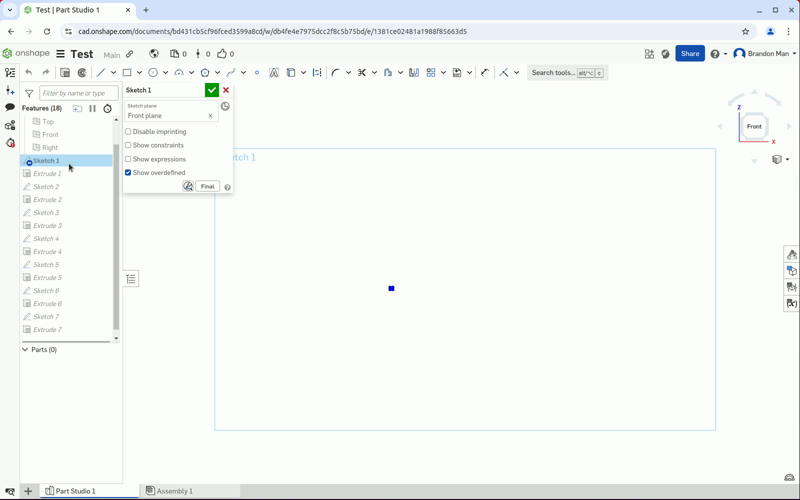
mouse_move(229, 92)
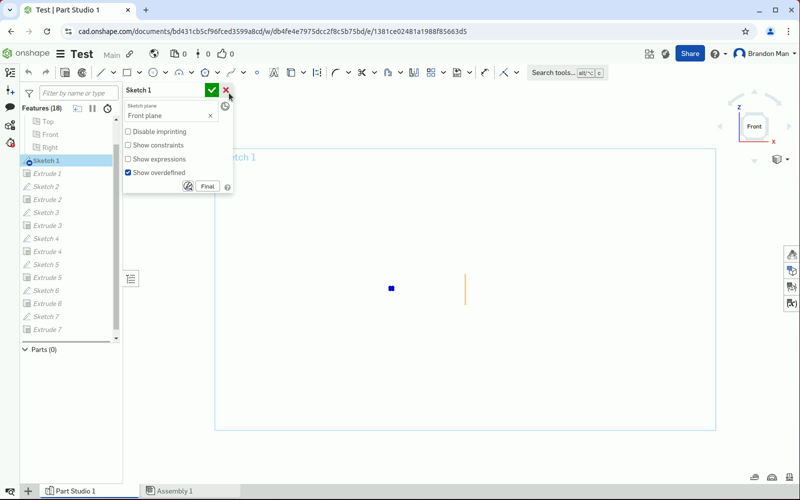
click(229, 92)
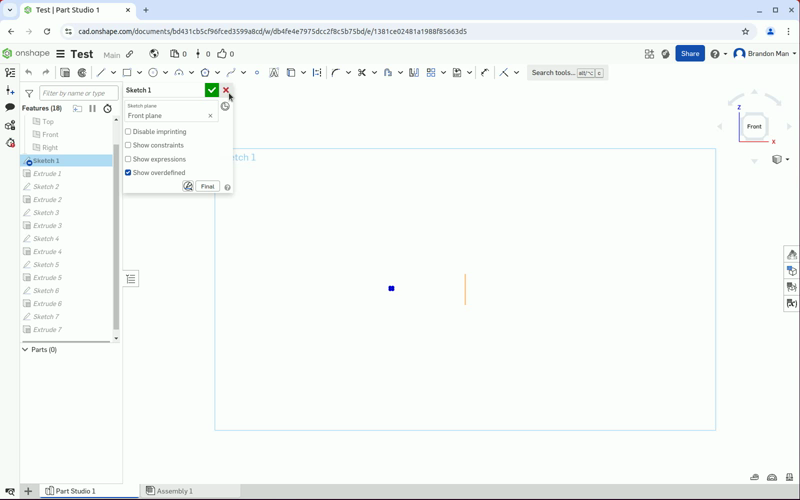
key(shift+s)
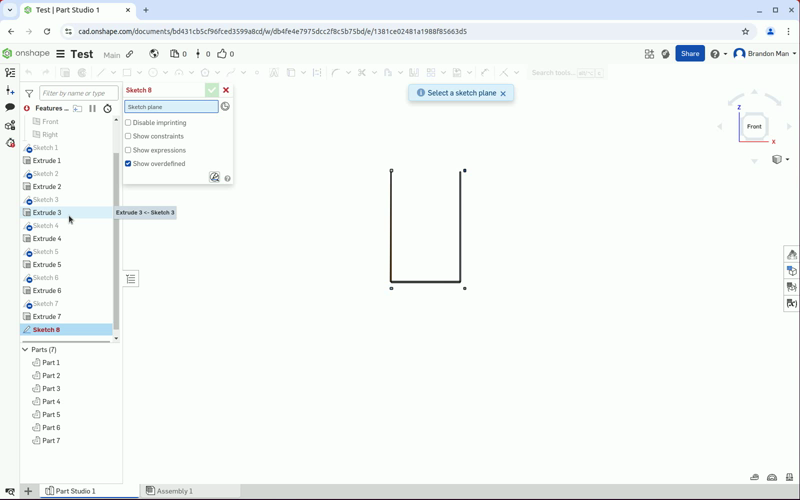
scroll(3)
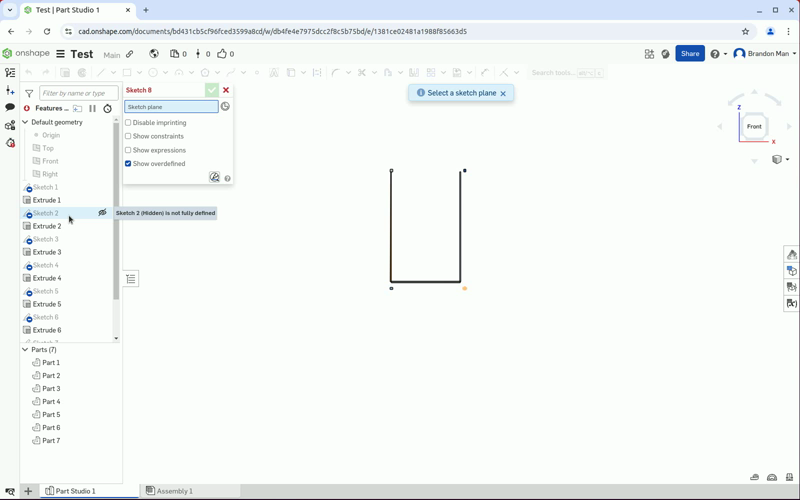
mouse_move(69, 163)
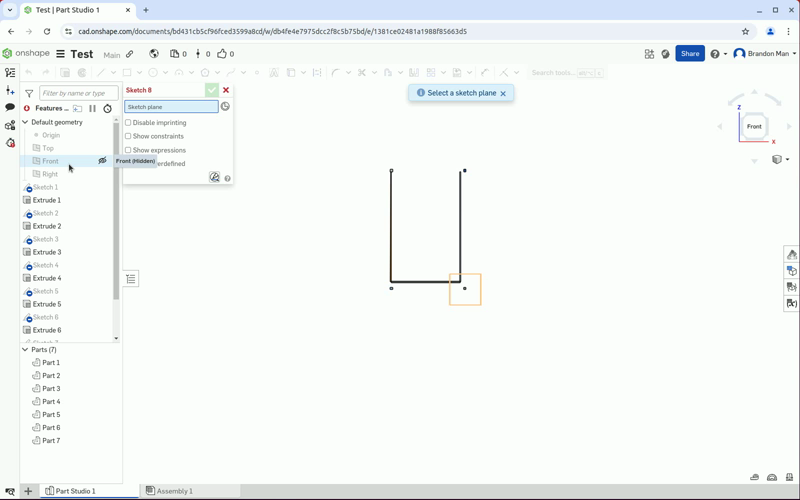
click(69, 163)
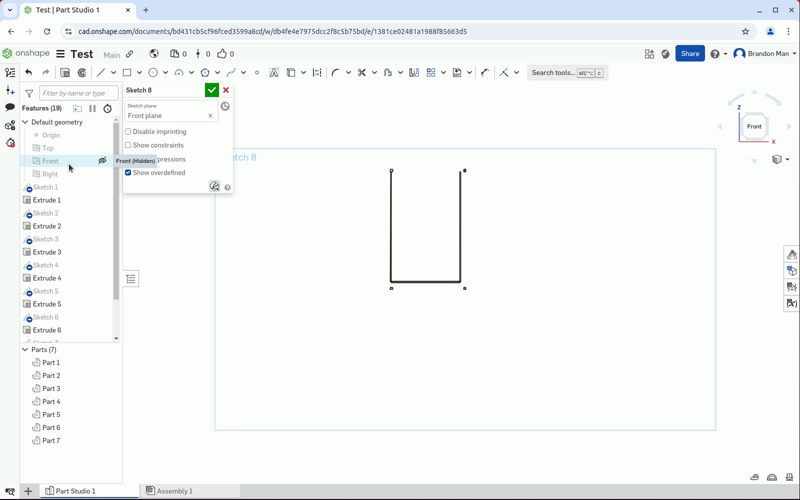
mouse_move(73, 352)
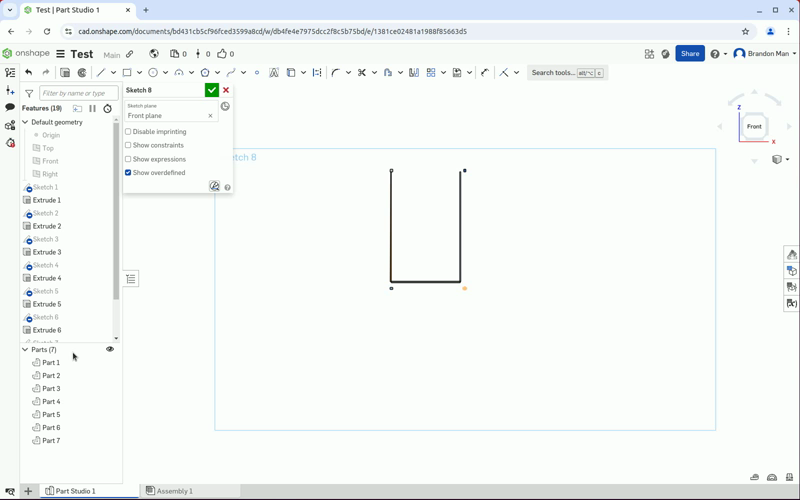
key(y)
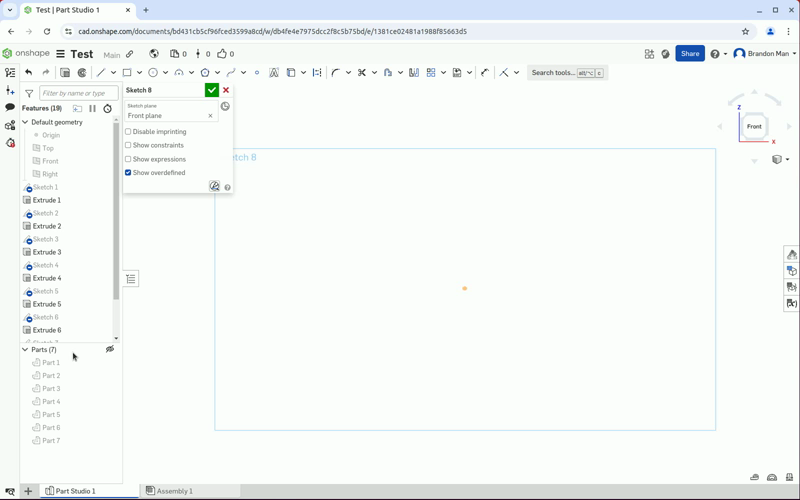
key(l)
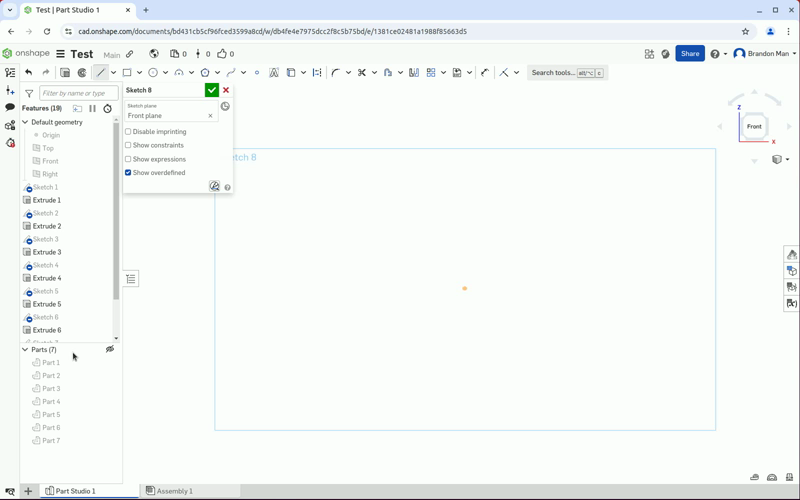
key_down(shift)
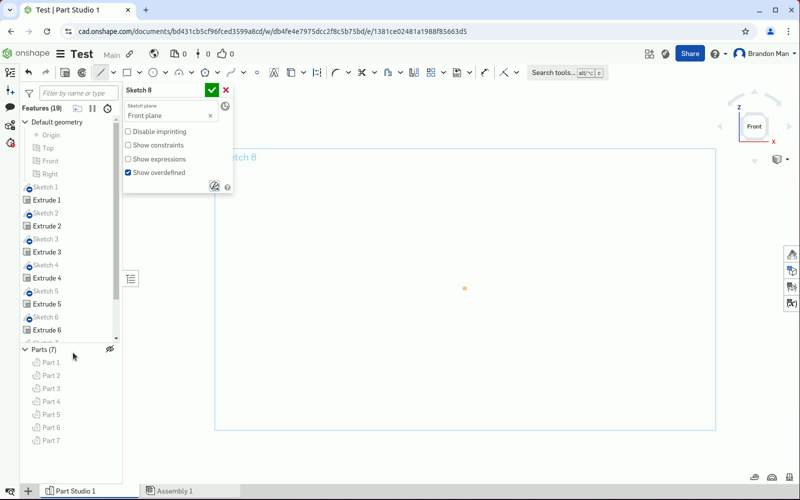
mouse_move(391, 171)
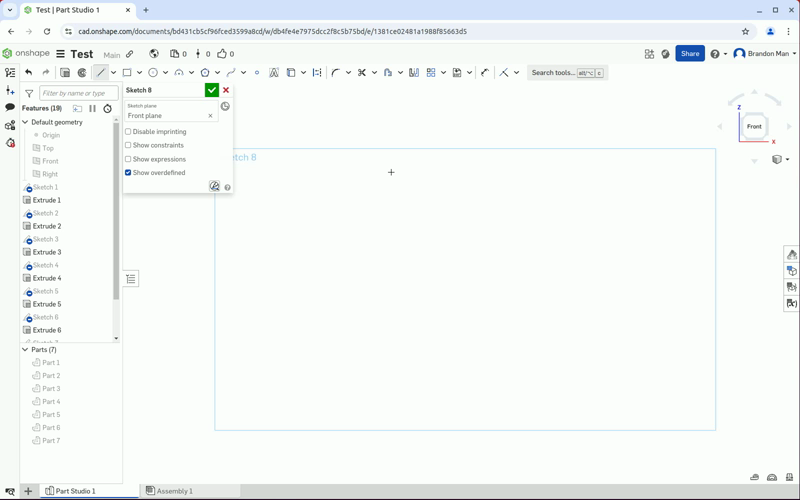
click(391, 171)
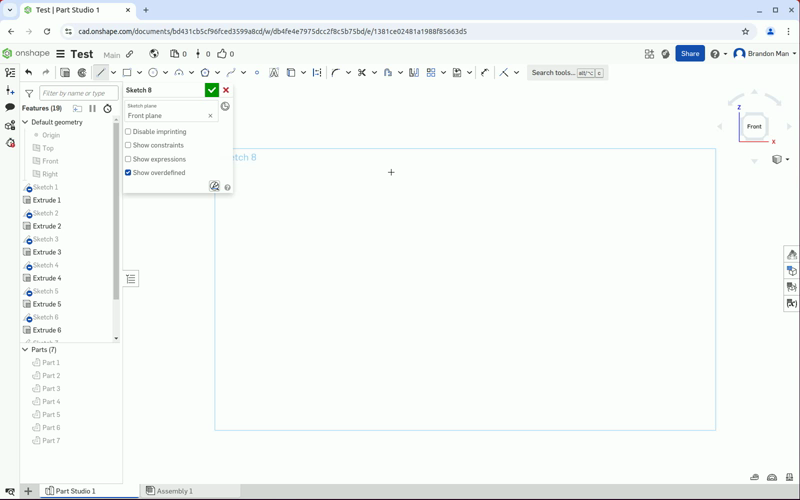
key_up(shift)
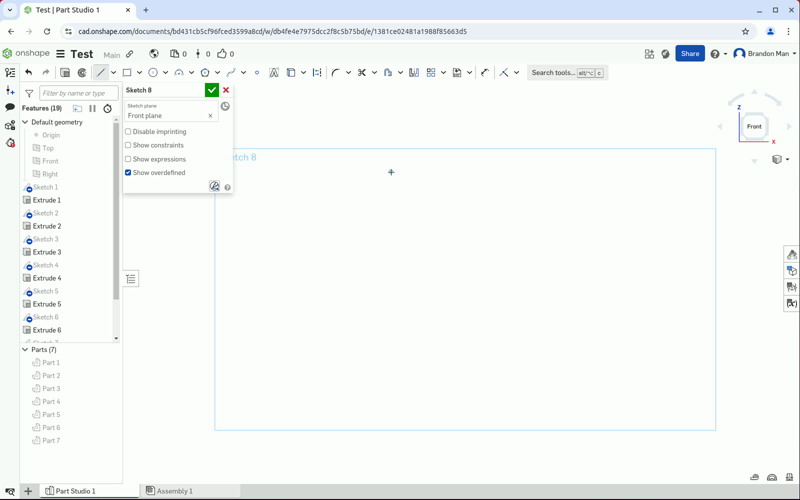
key_down(shift)
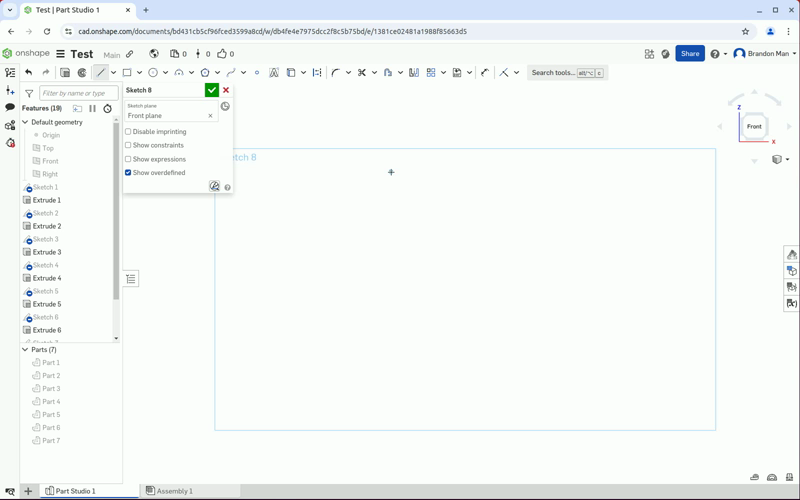
mouse_move(421, 171)
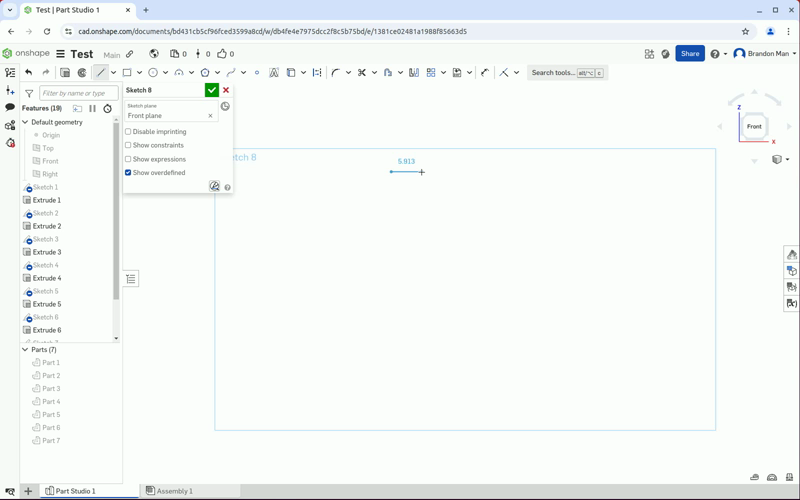
mouse_move(425, 171)
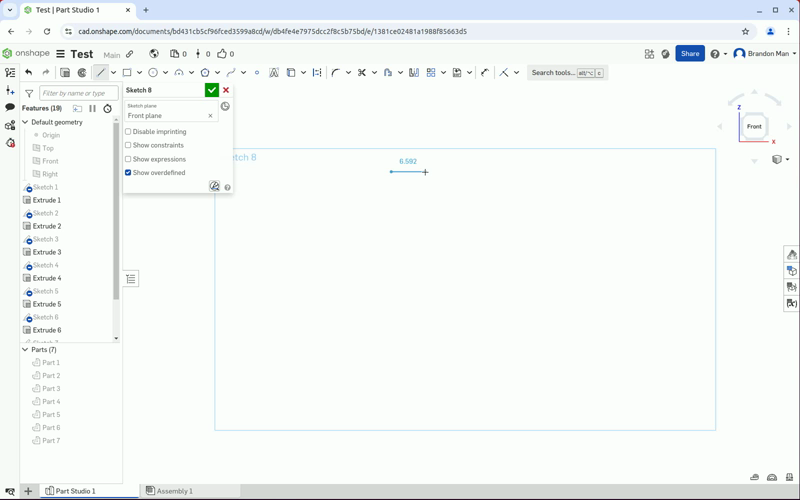
click(425, 171)
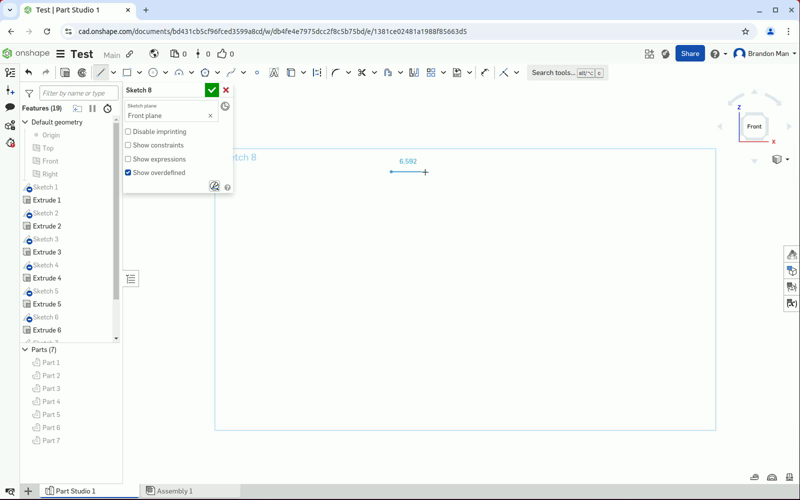
key_up(shift)
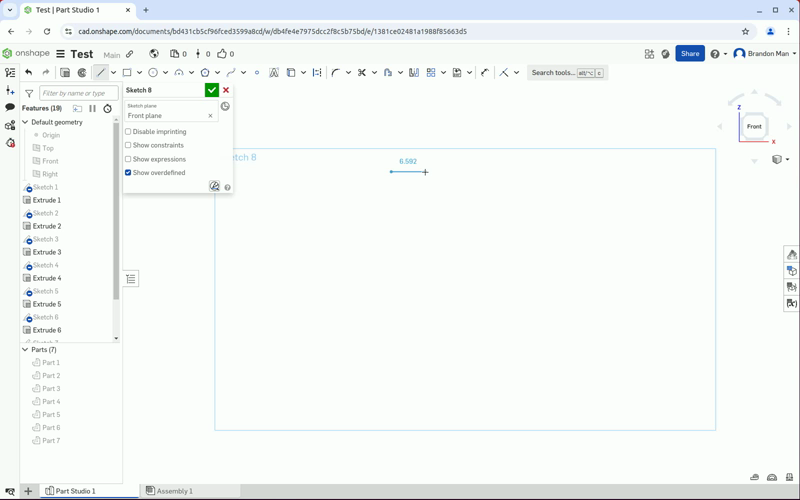
key_down(shift)
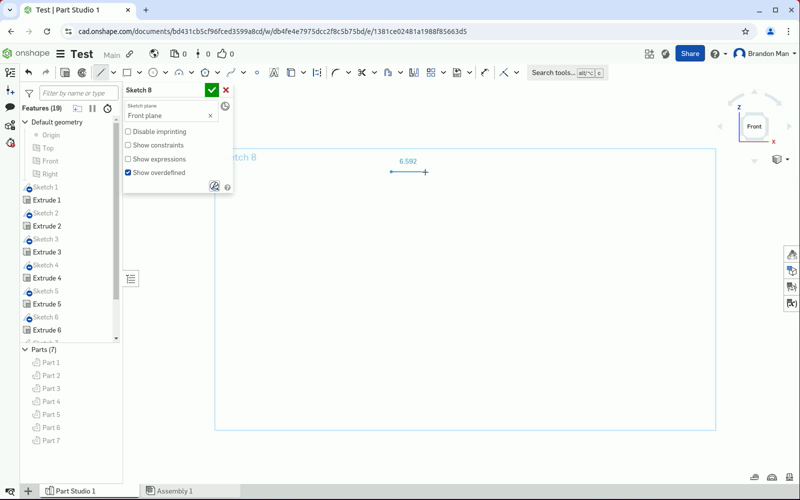
mouse_move(455, 171)
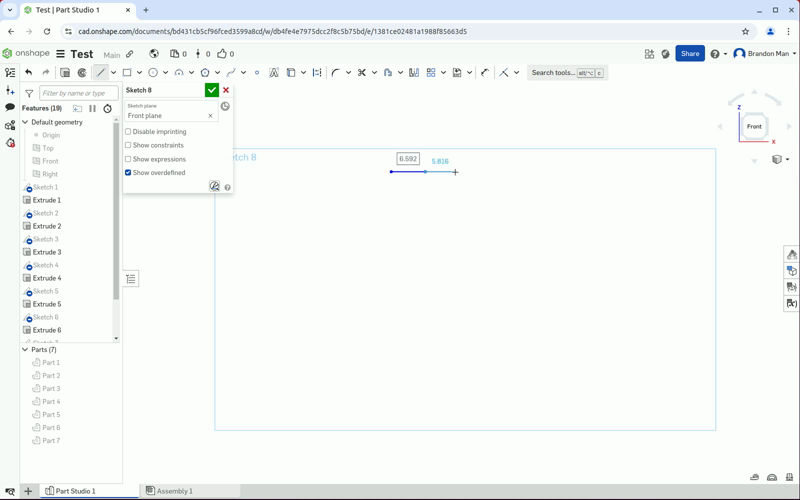
mouse_move(426, 171)
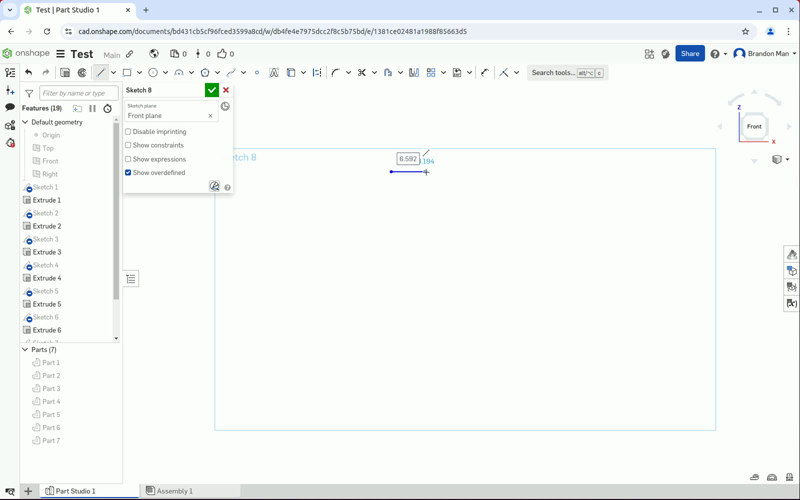
scroll(6)
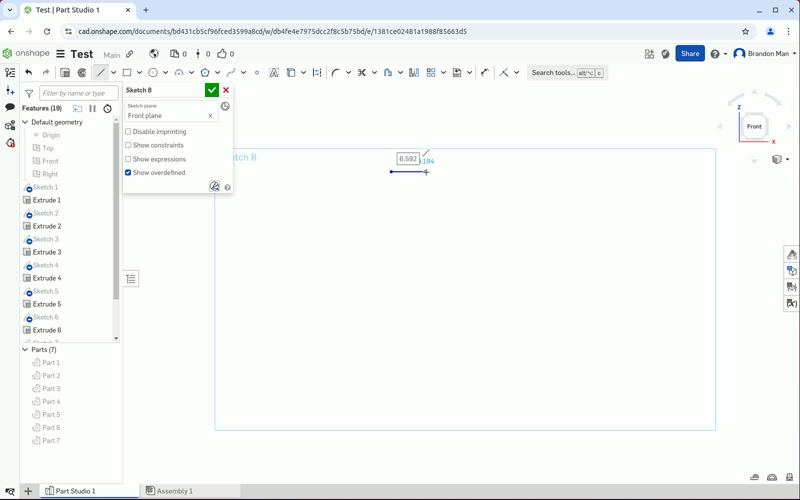
scroll(6)
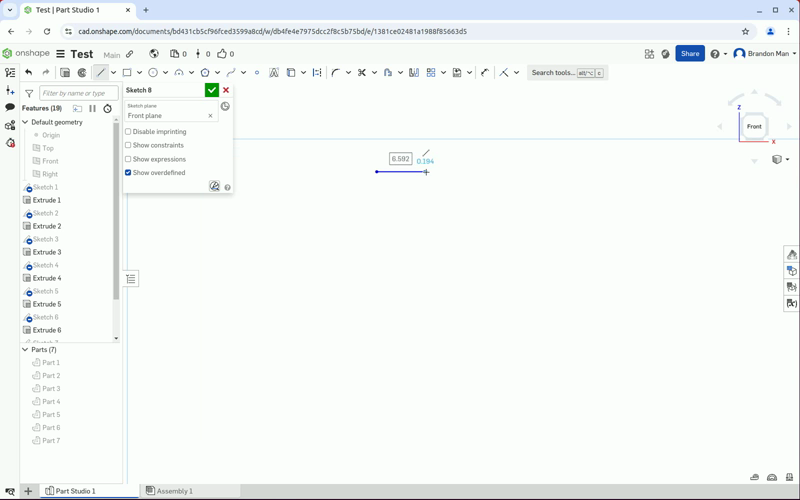
scroll(6)
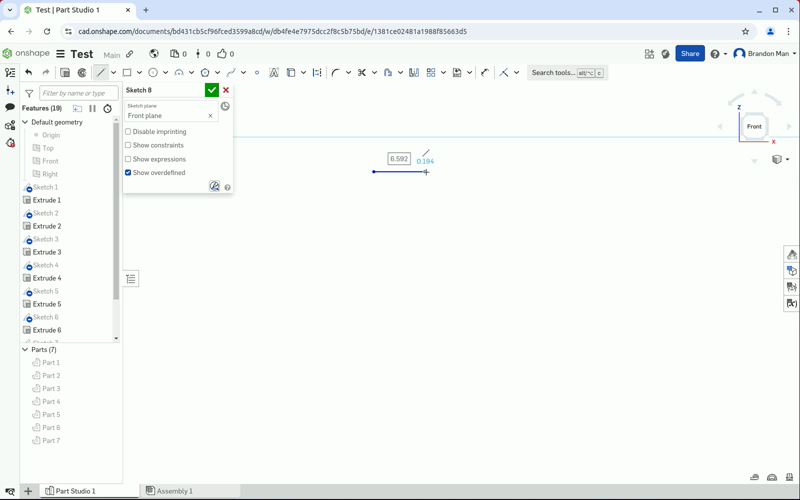
scroll(6)
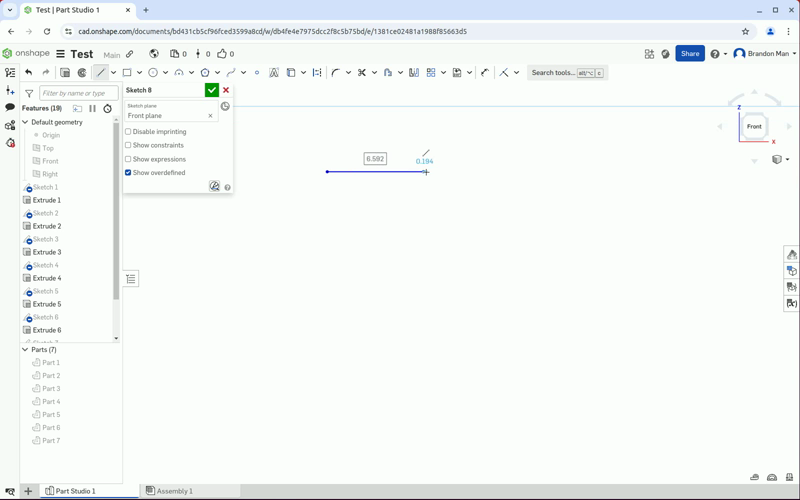
scroll(6)
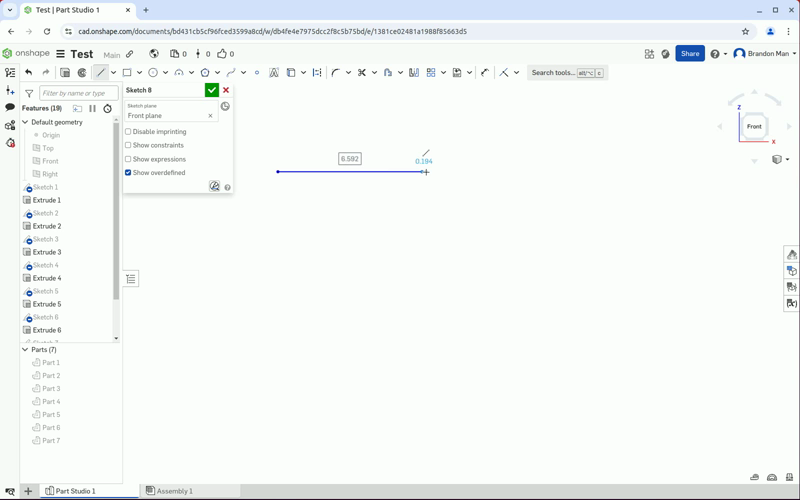
scroll(6)
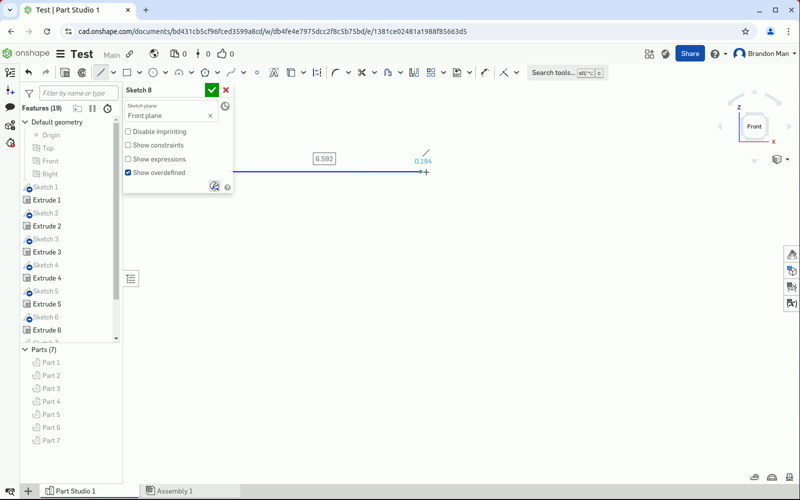
scroll(6)
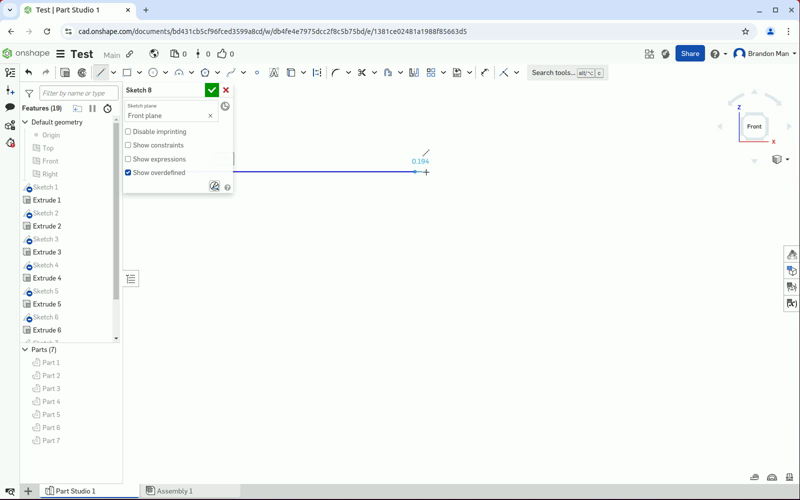
click(426, 171)
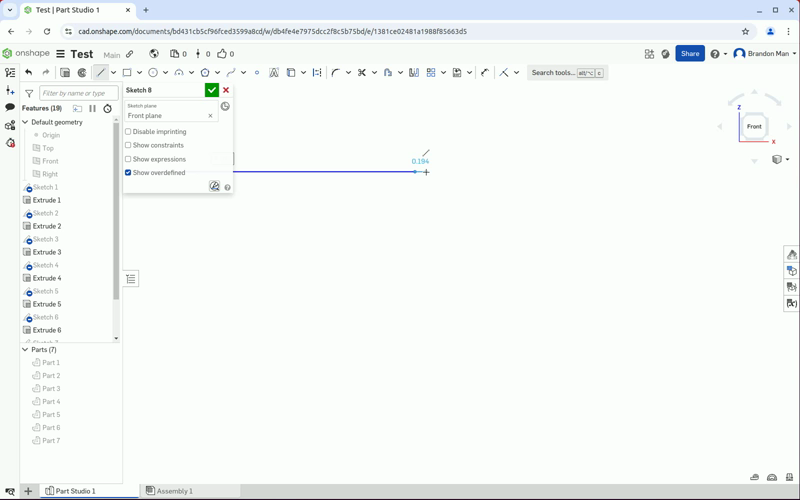
scroll(-6)
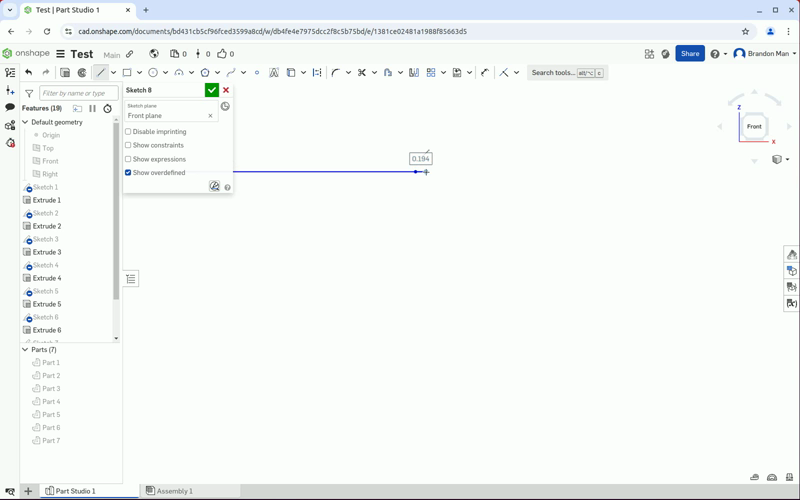
scroll(-6)
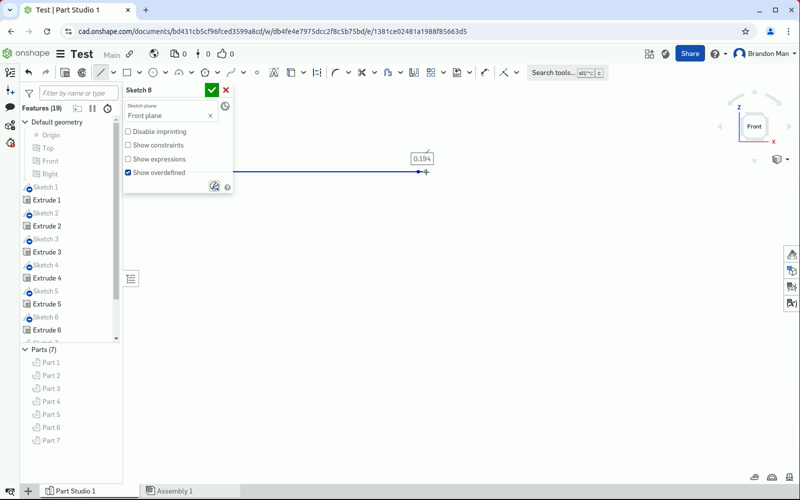
scroll(-6)
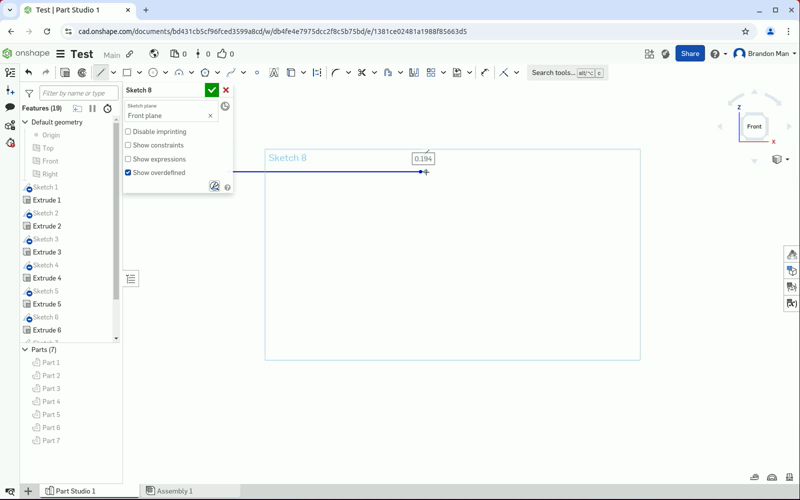
scroll(-6)
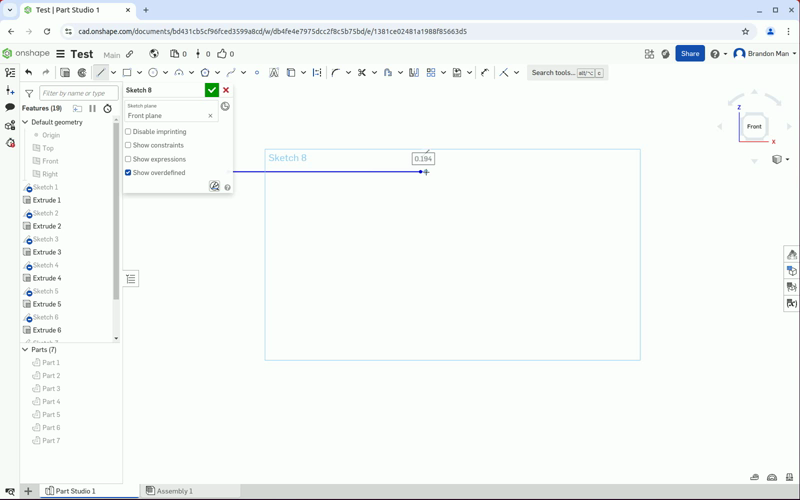
scroll(-6)
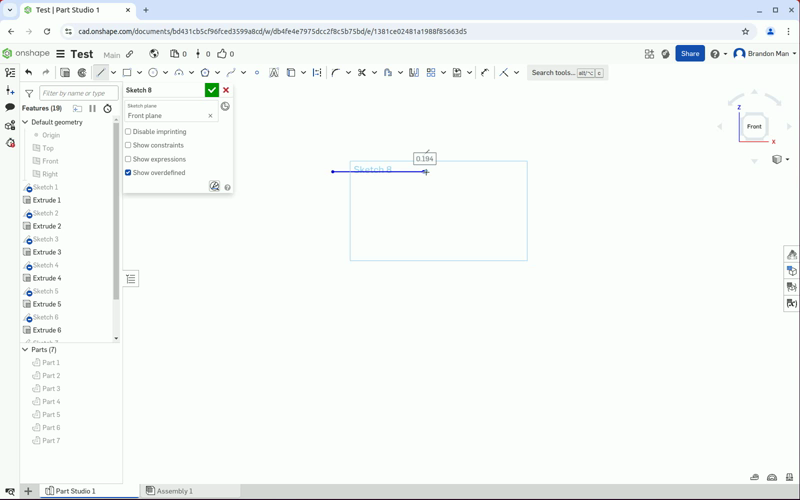
scroll(-6)
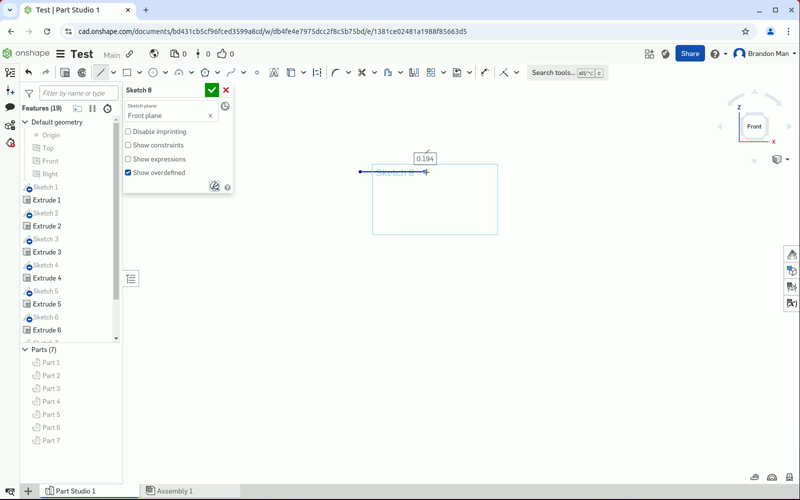
scroll(-6)
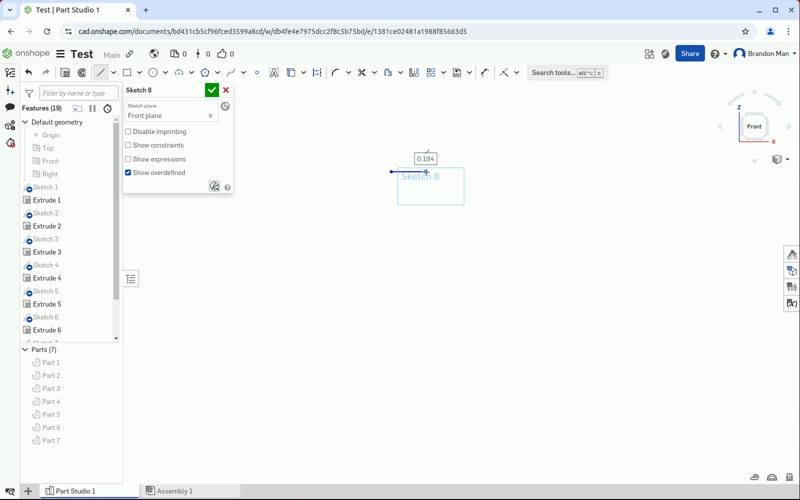
key_up(shift)
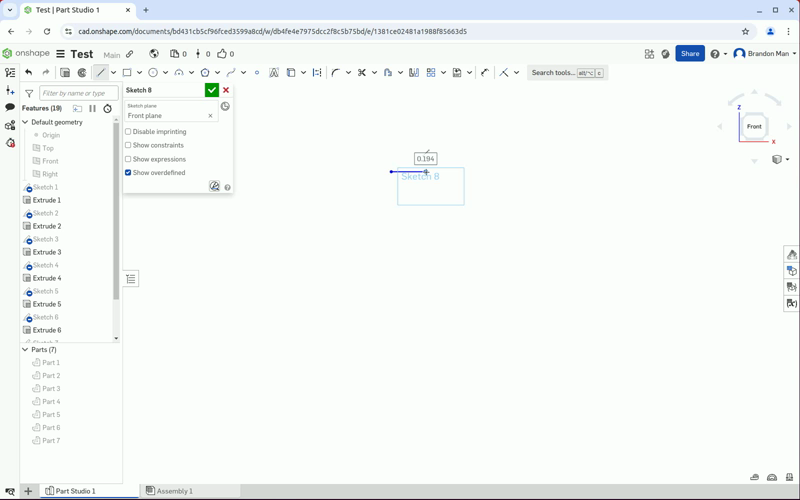
key_down(shift)
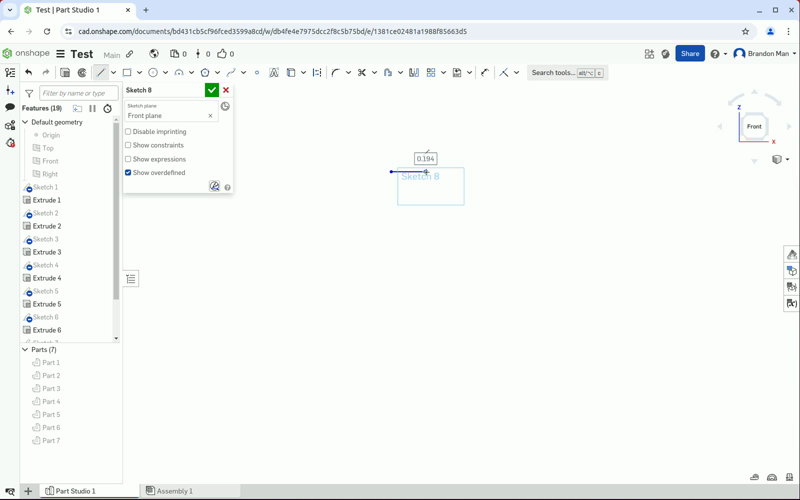
mouse_move(456, 171)
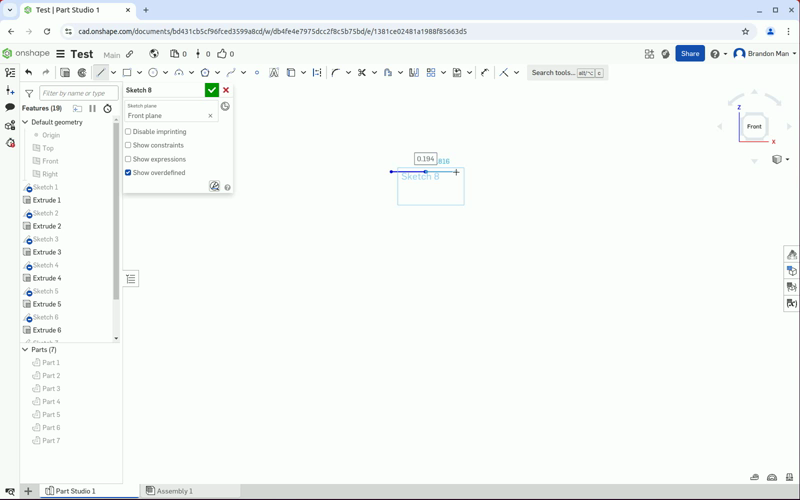
mouse_move(460, 171)
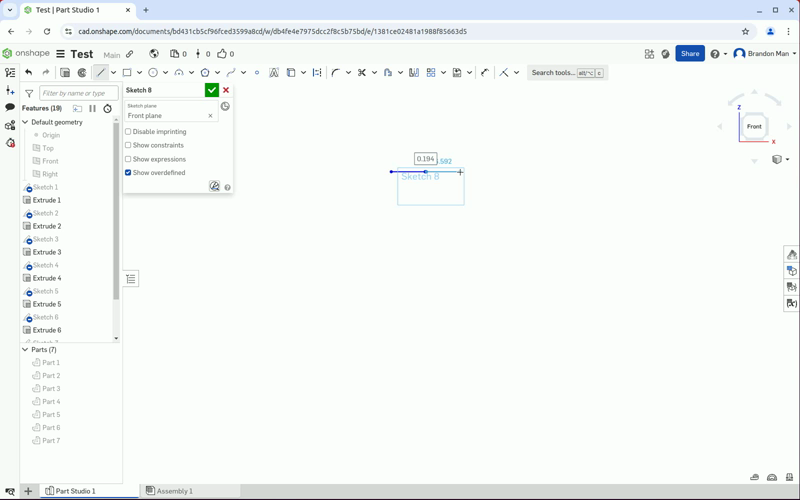
click(460, 171)
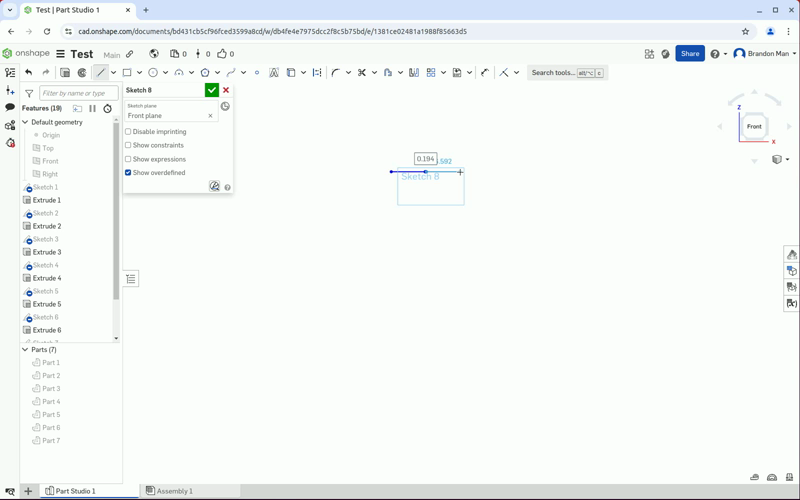
key_up(shift)
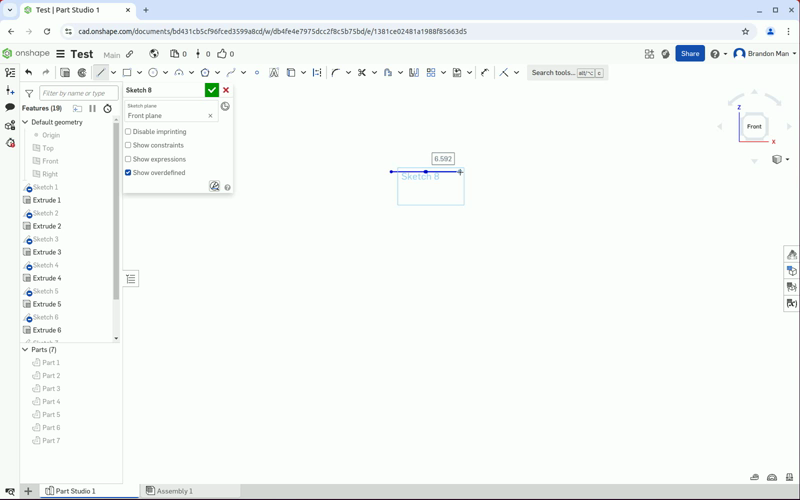
key_down(shift)
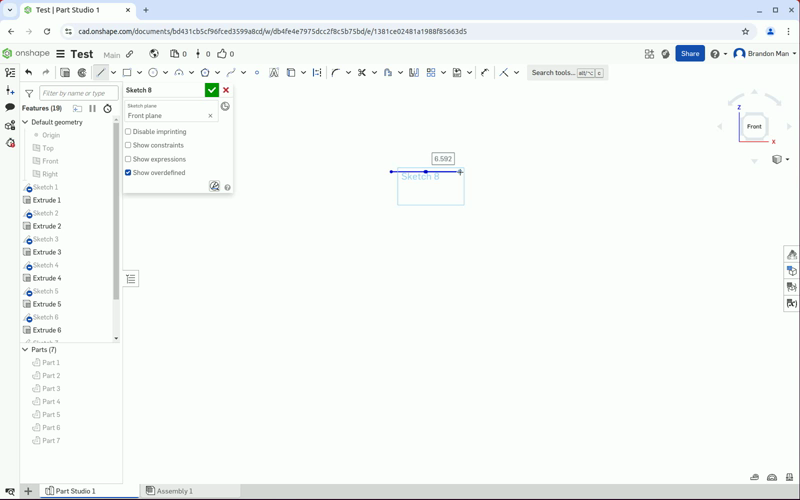
mouse_move(490, 171)
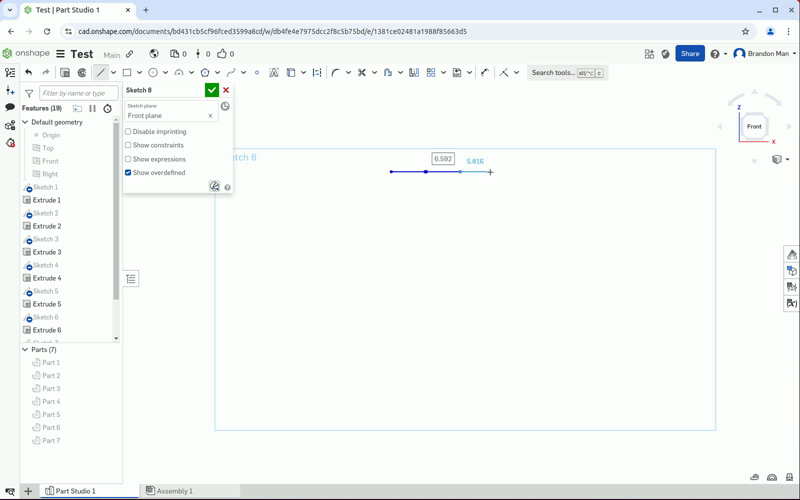
mouse_move(460, 170)
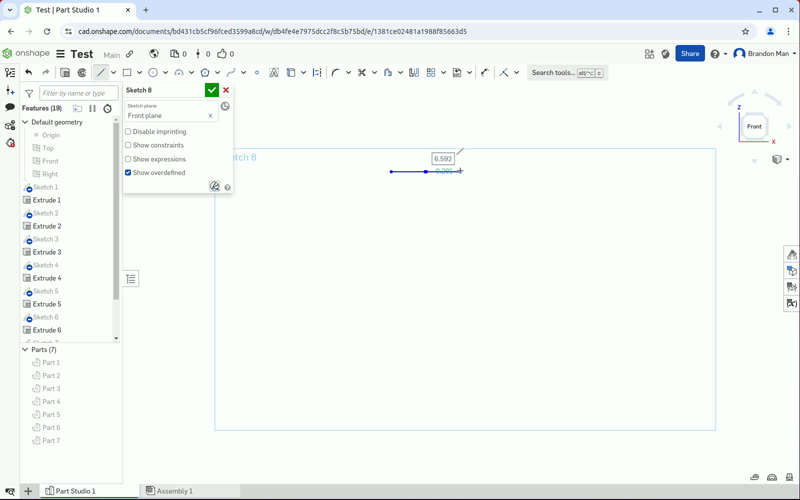
scroll(6)
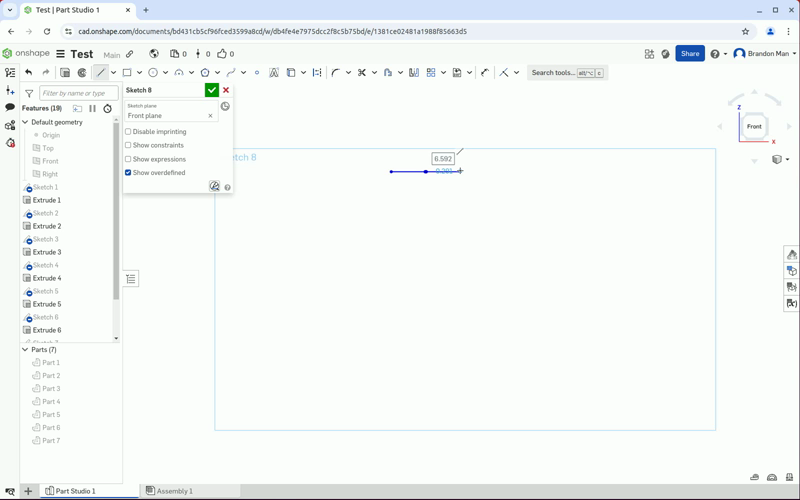
scroll(6)
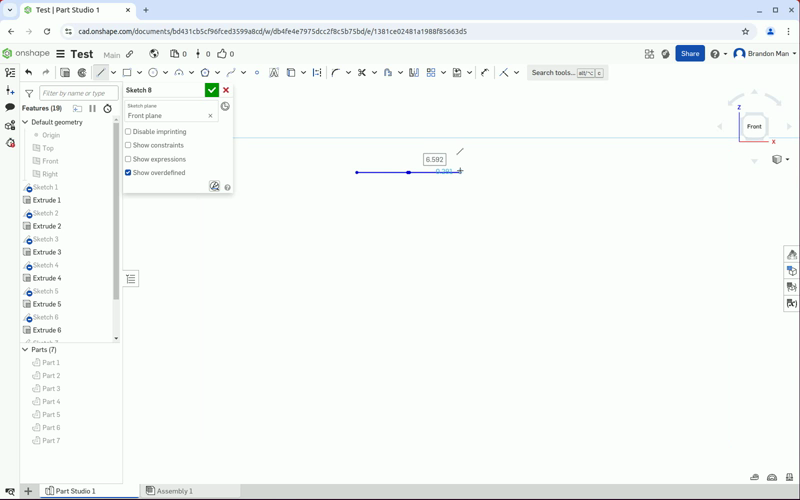
scroll(6)
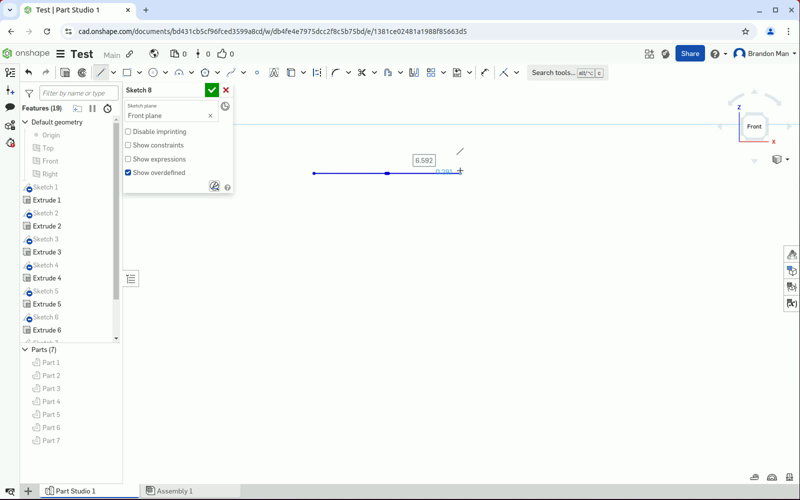
scroll(6)
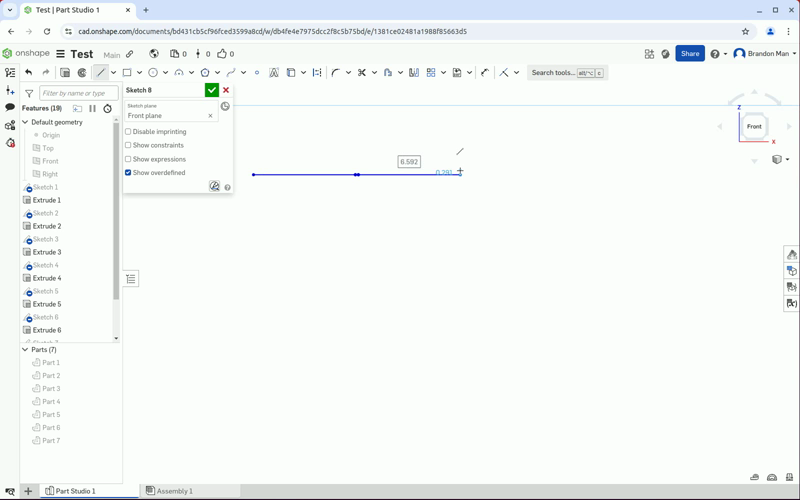
scroll(6)
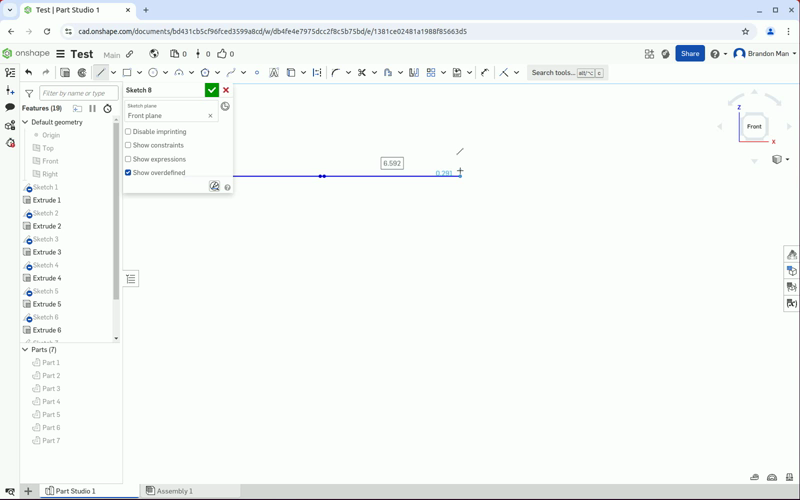
scroll(6)
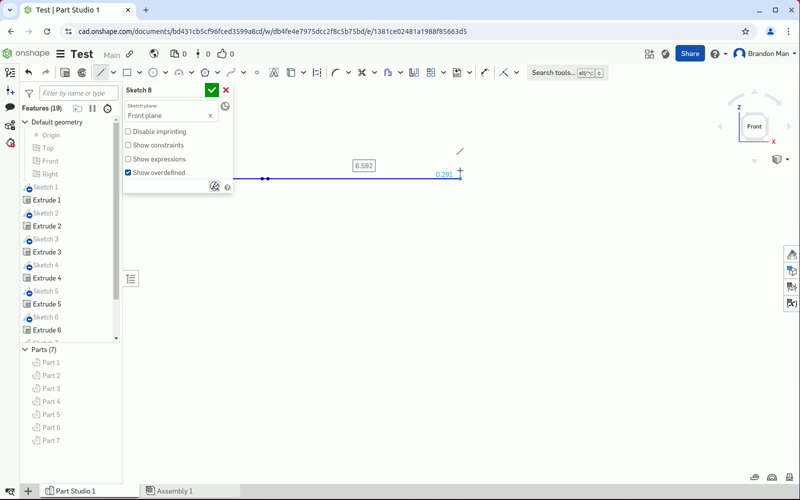
scroll(6)
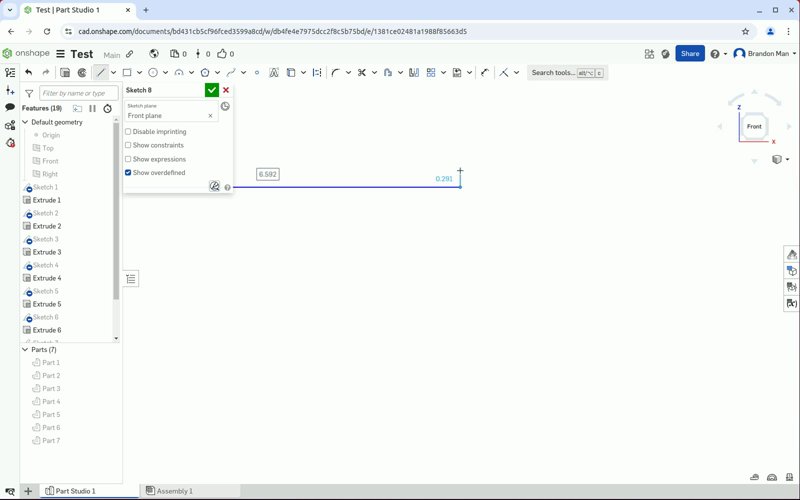
click(460, 170)
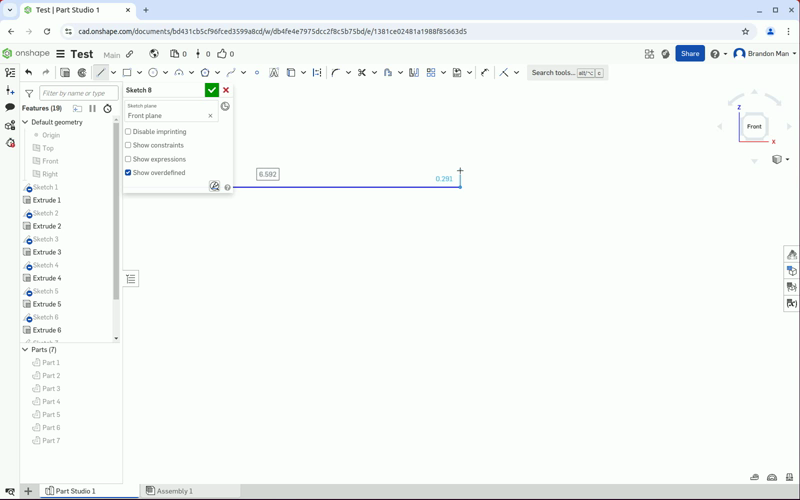
scroll(-6)
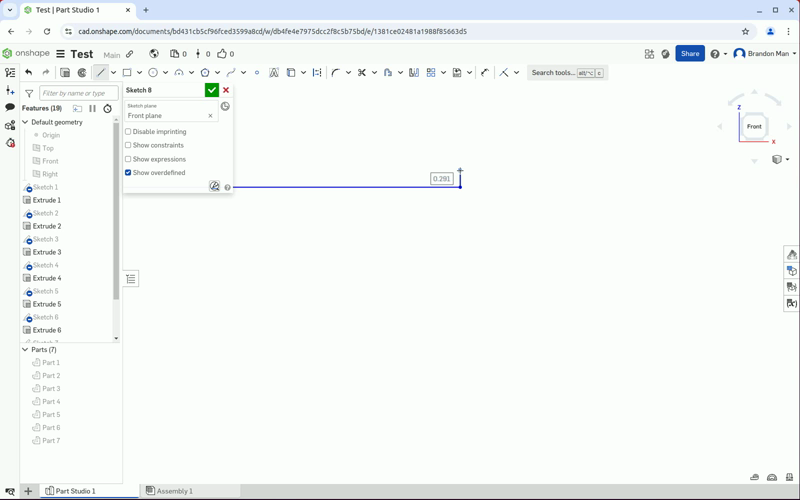
scroll(-6)
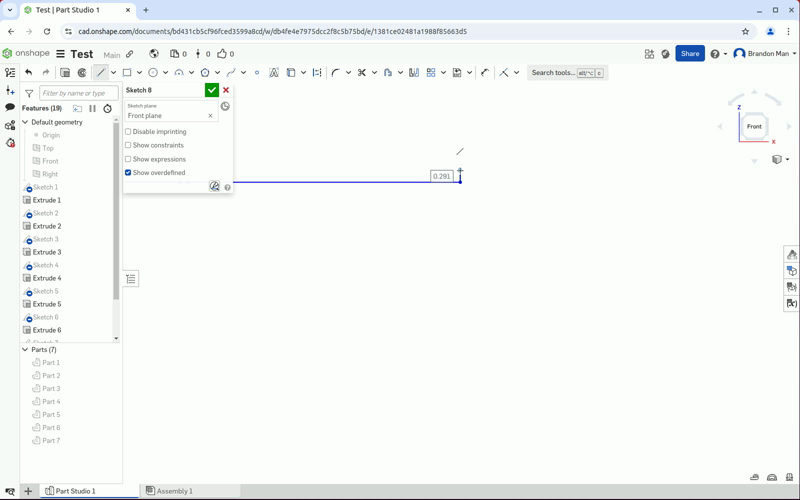
scroll(-6)
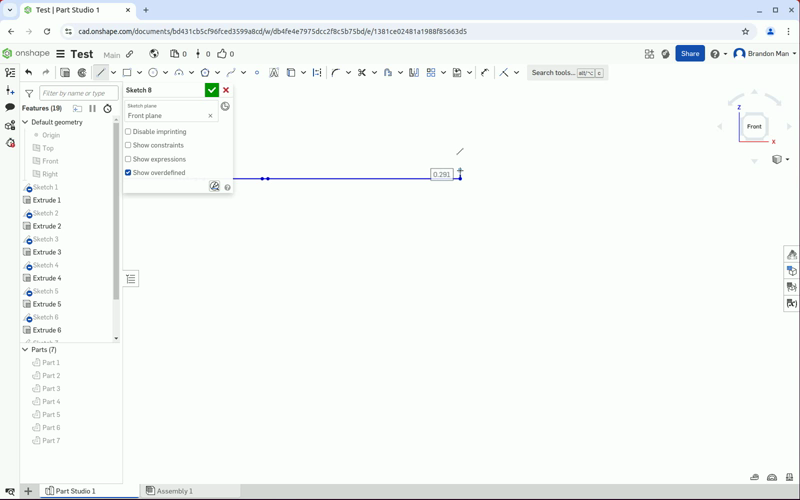
scroll(-6)
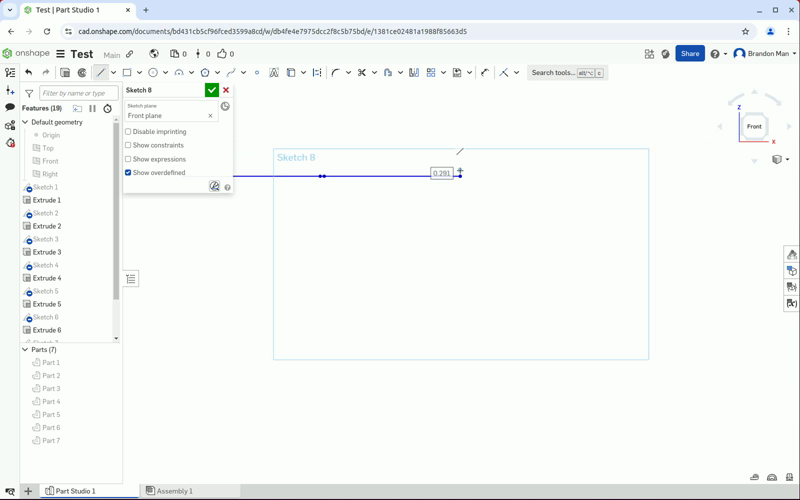
scroll(-6)
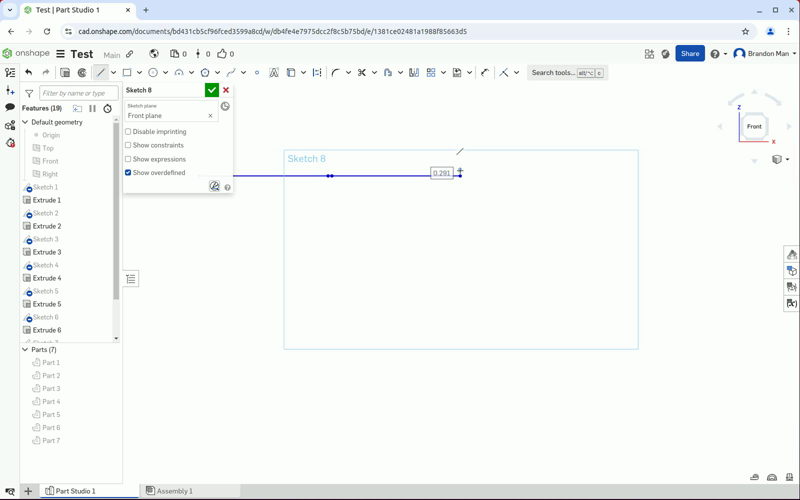
scroll(-6)
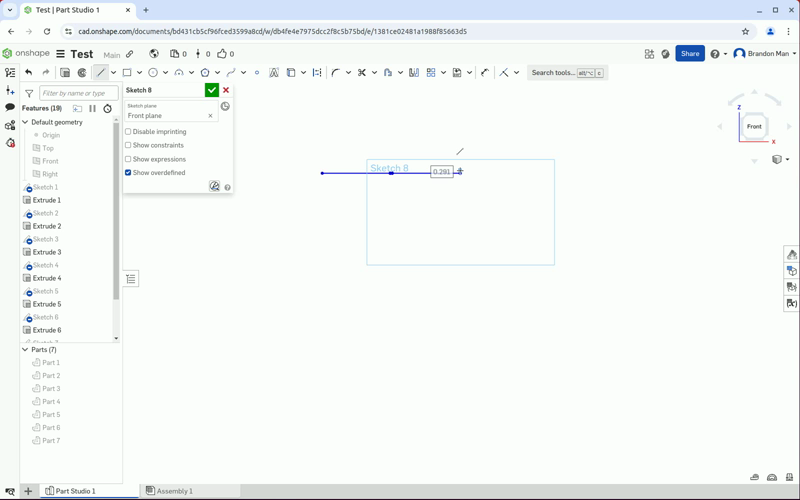
scroll(-6)
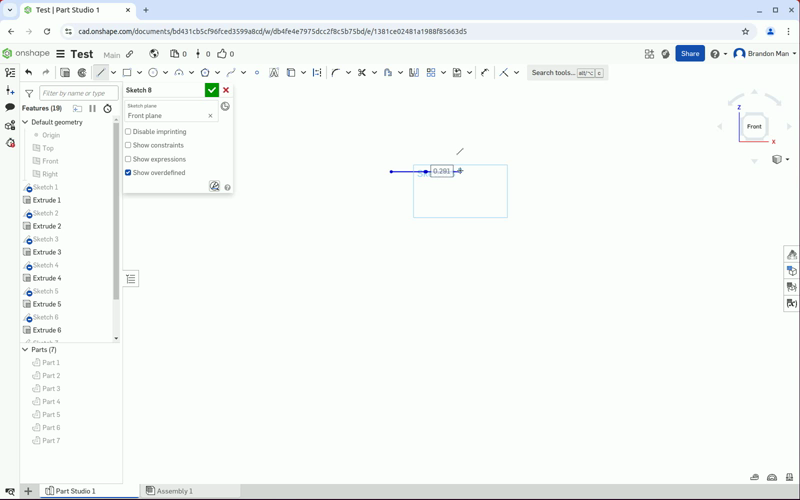
key_up(shift)
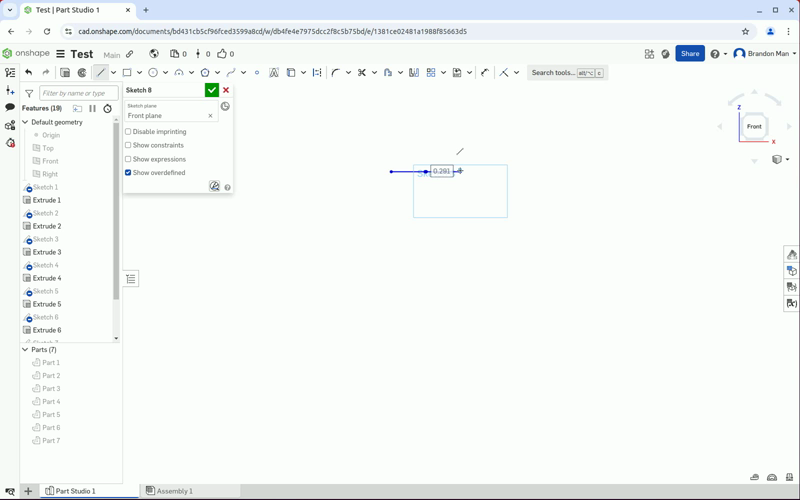
key_down(shift)
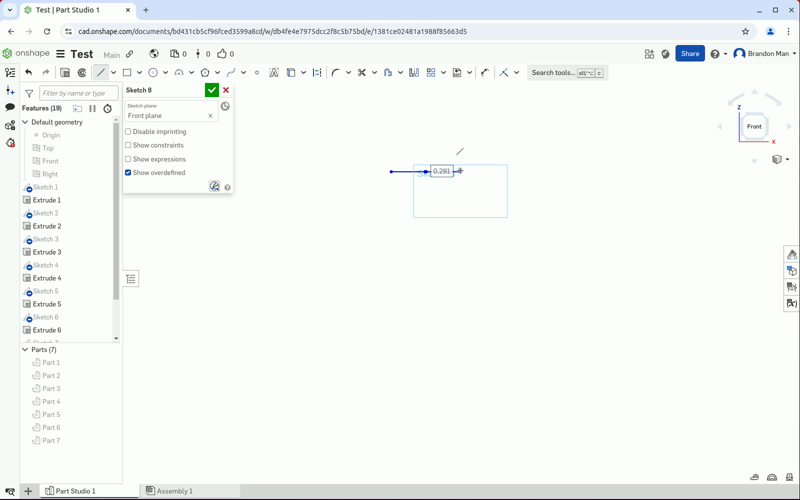
mouse_move(391, 170)
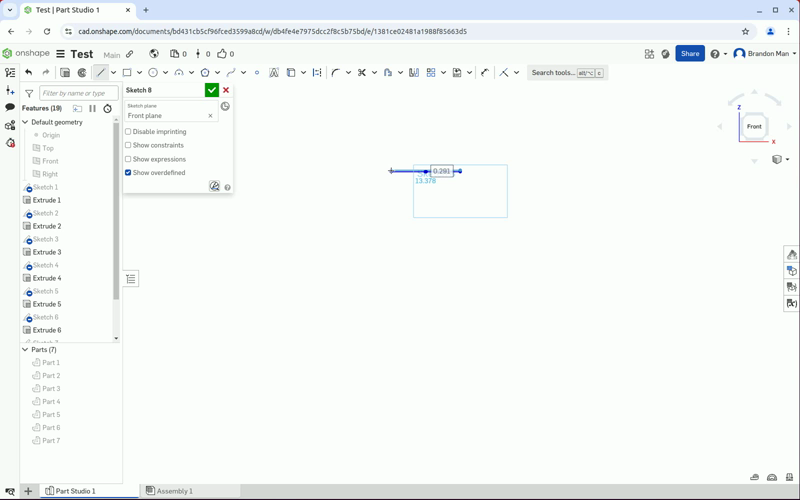
scroll(6)
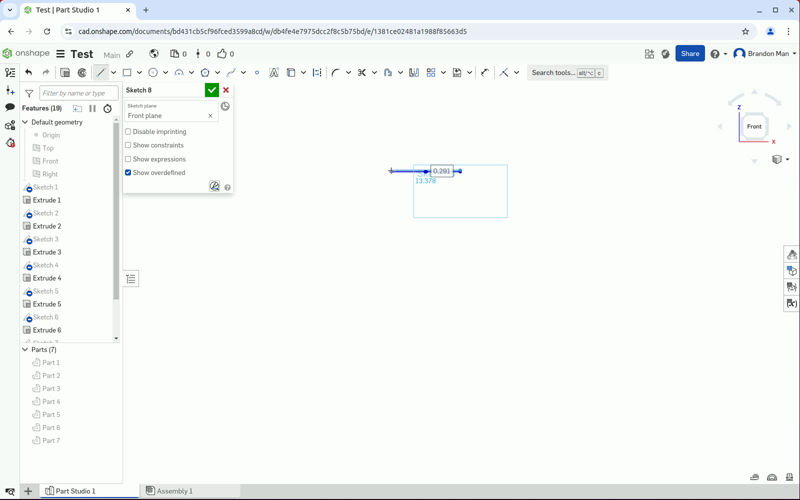
scroll(6)
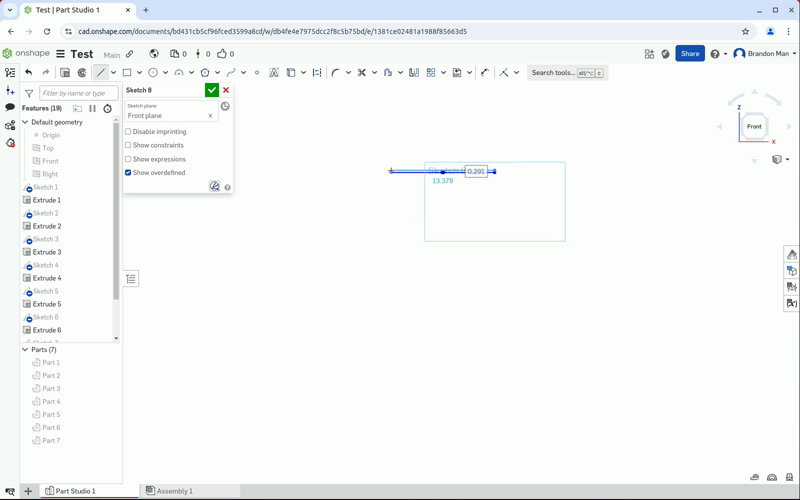
scroll(6)
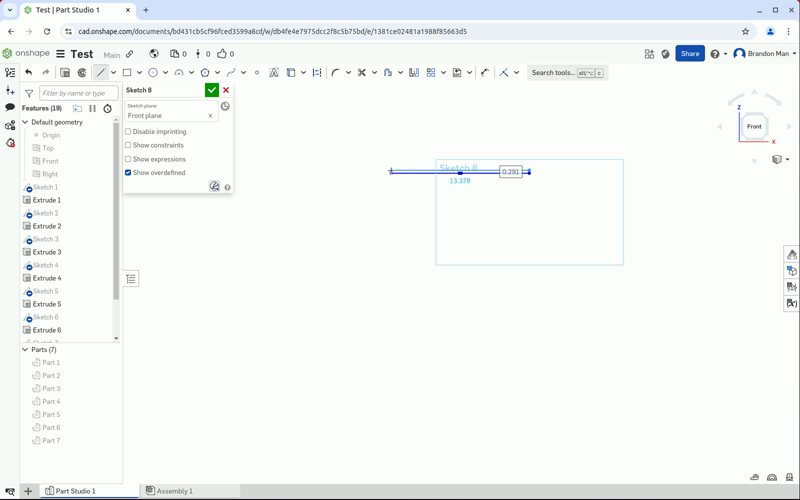
scroll(6)
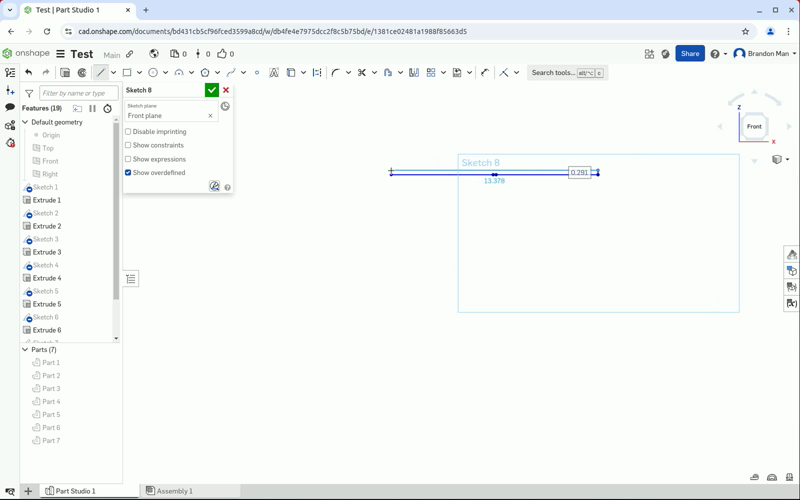
scroll(6)
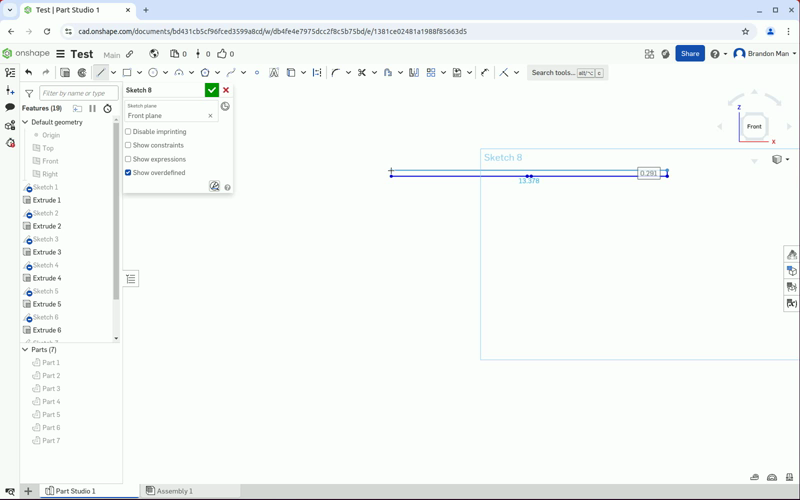
scroll(6)
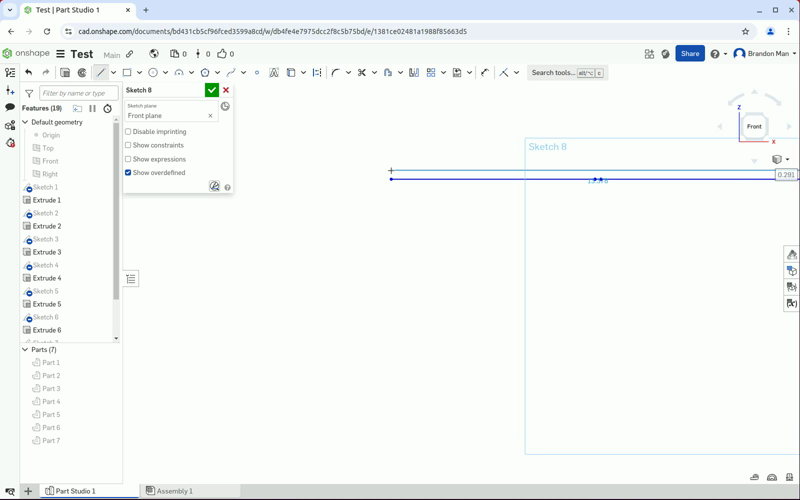
scroll(6)
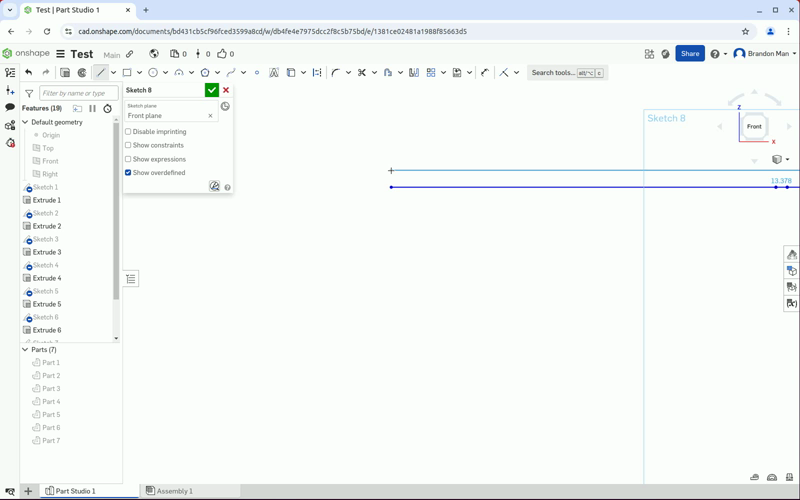
click(391, 170)
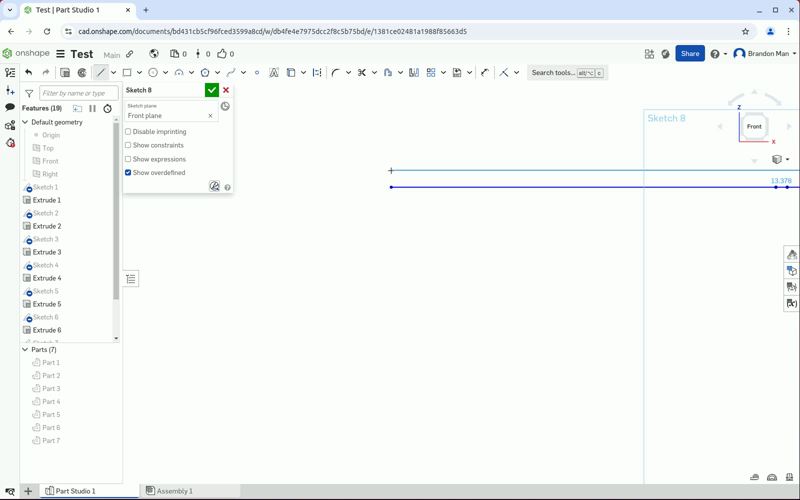
scroll(-6)
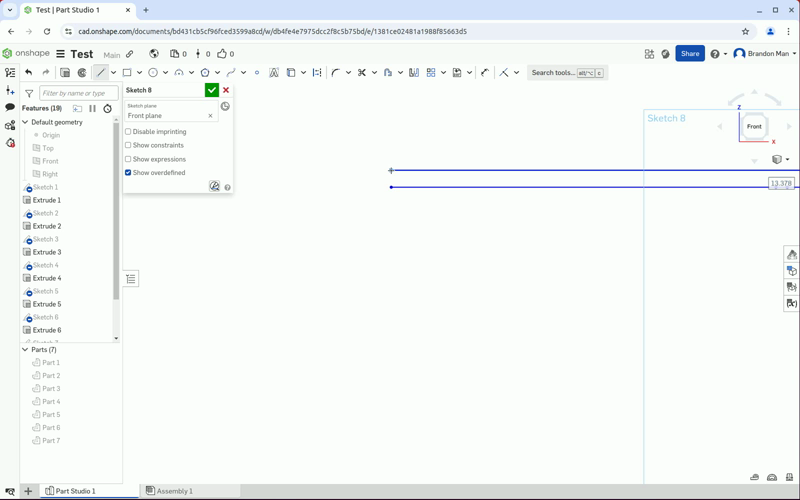
scroll(-6)
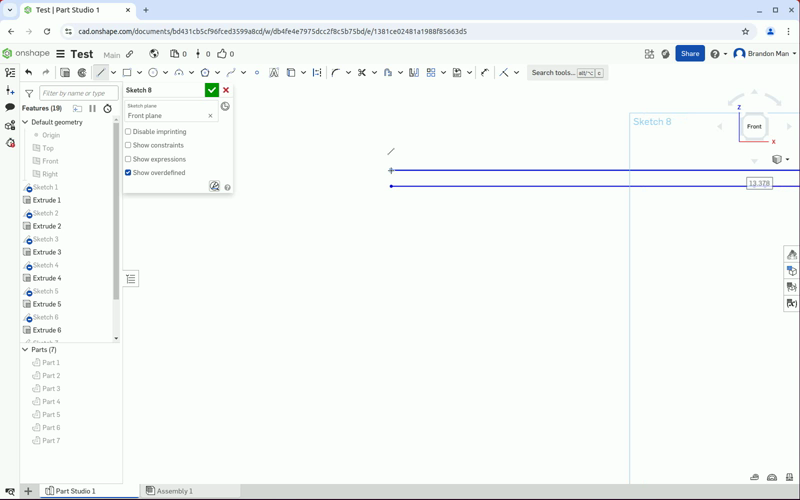
scroll(-6)
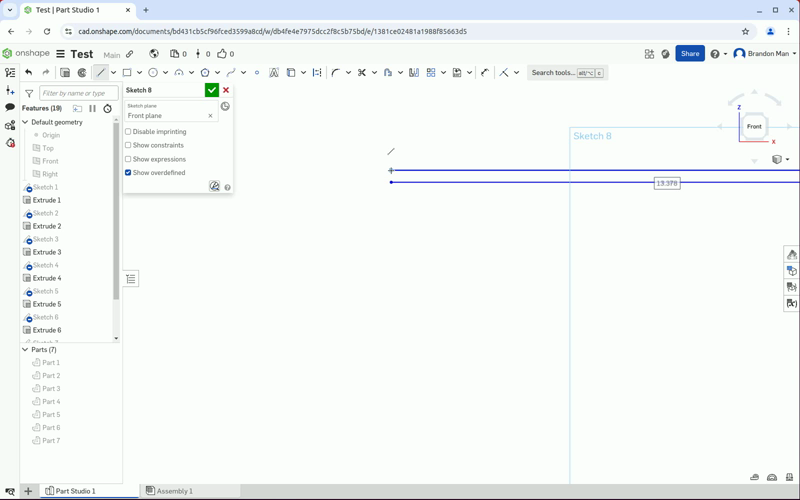
scroll(-6)
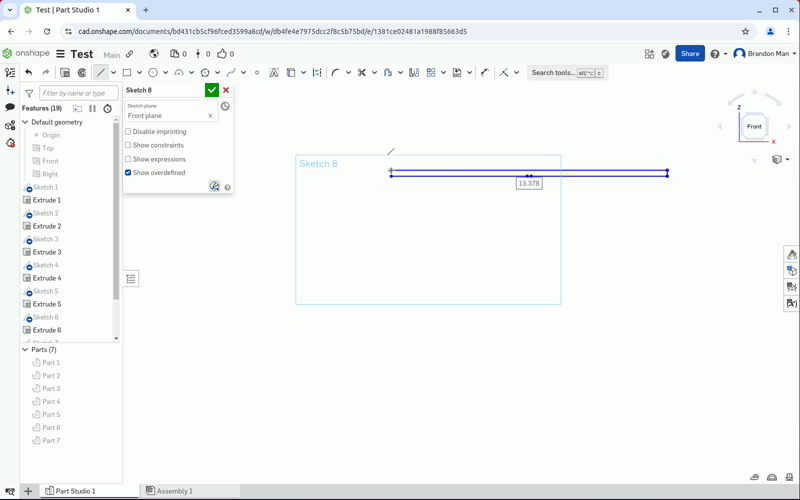
scroll(-6)
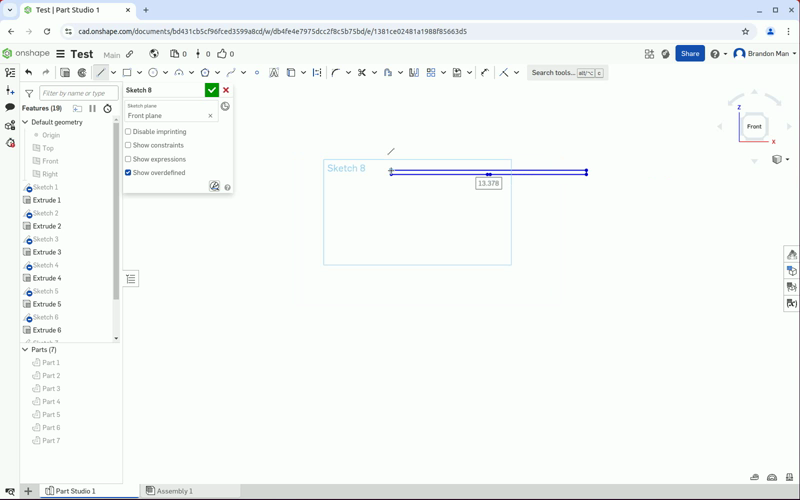
scroll(-6)
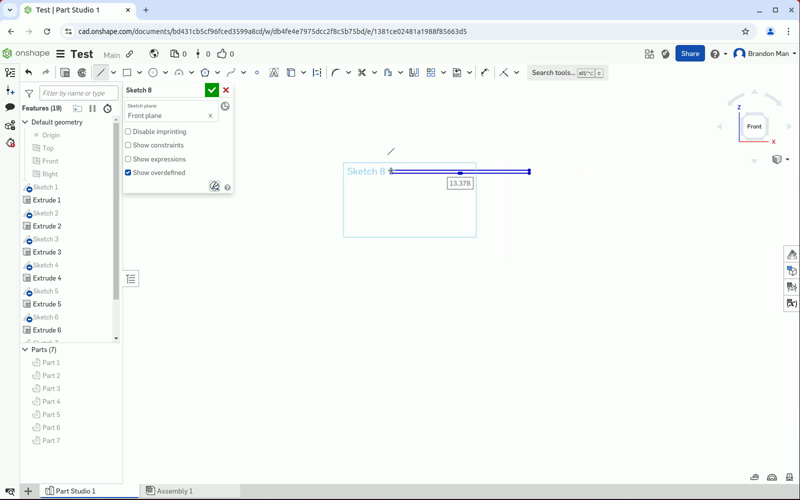
scroll(-6)
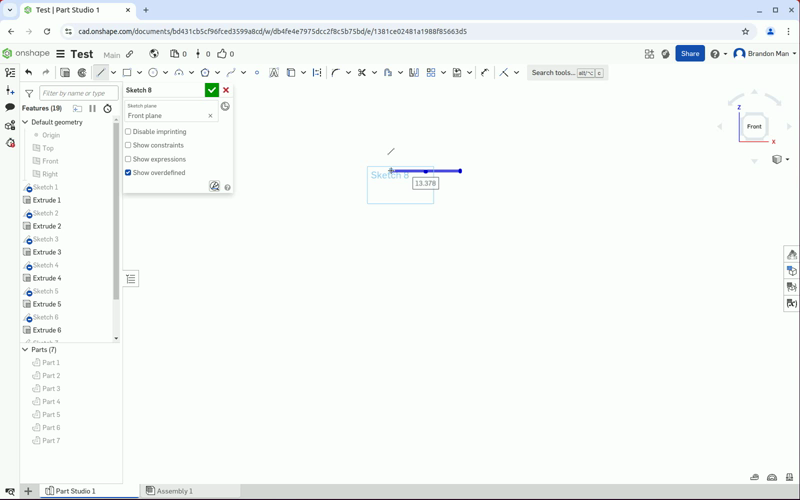
key_up(shift)
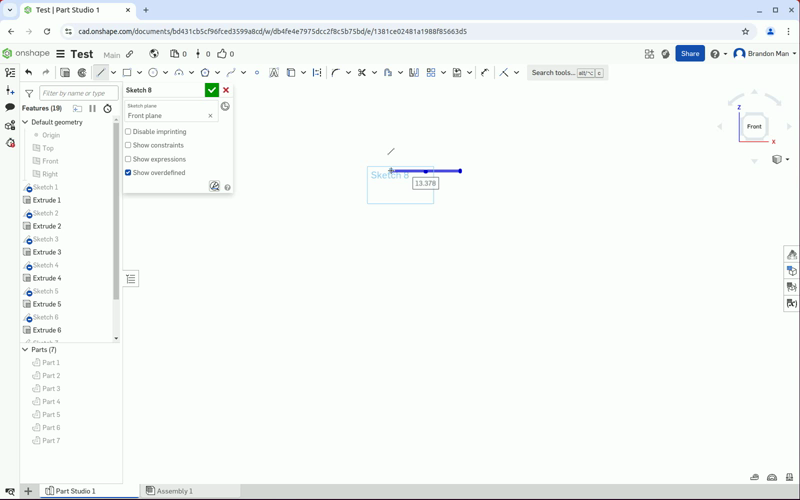
mouse_move(421, 170)
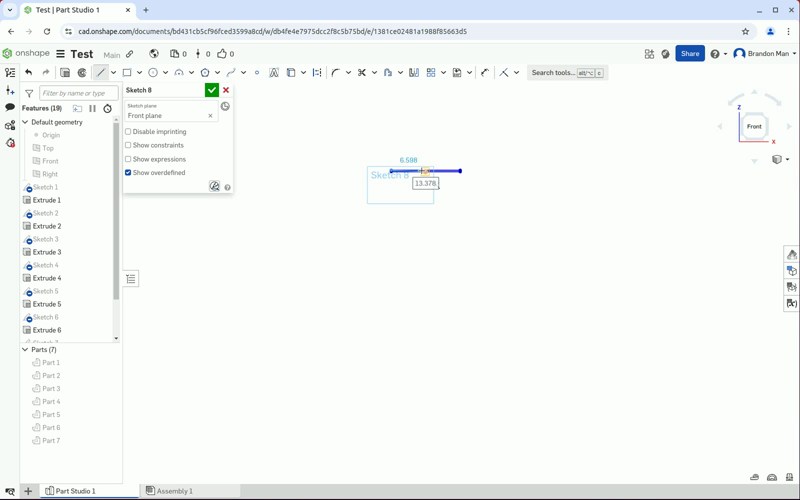
key_down(shift)
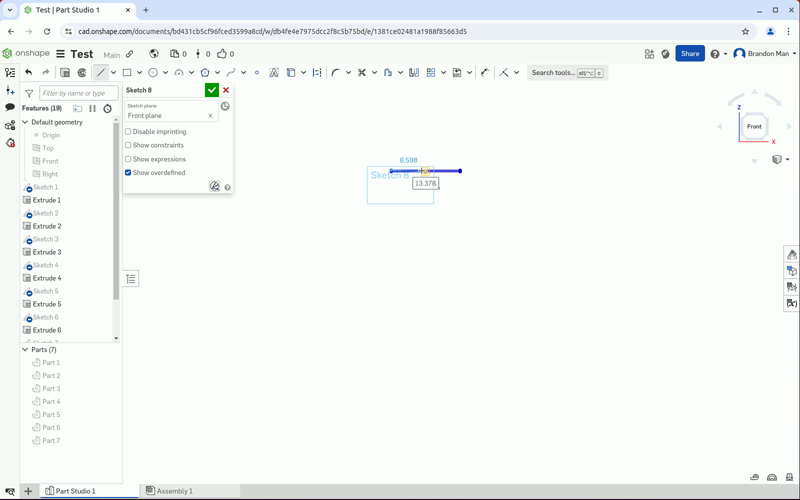
mouse_move(391, 171)
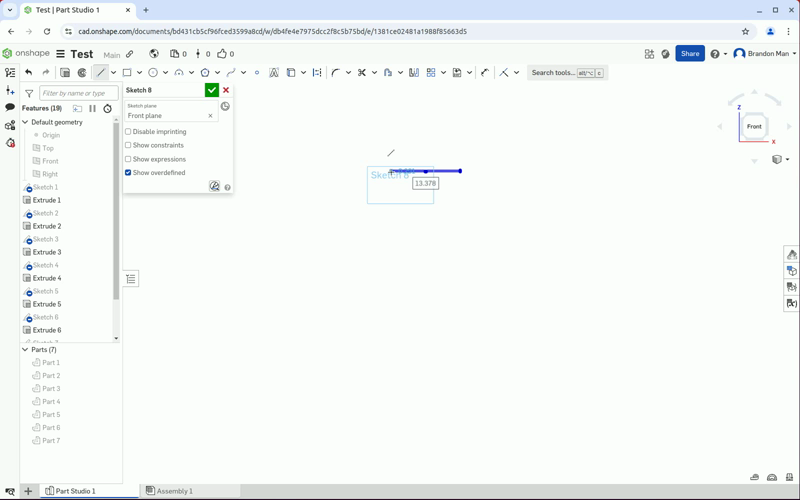
scroll(6)
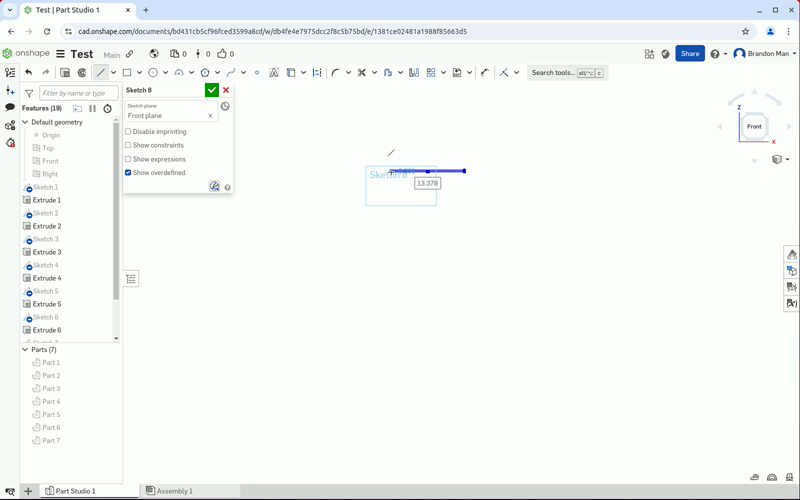
scroll(6)
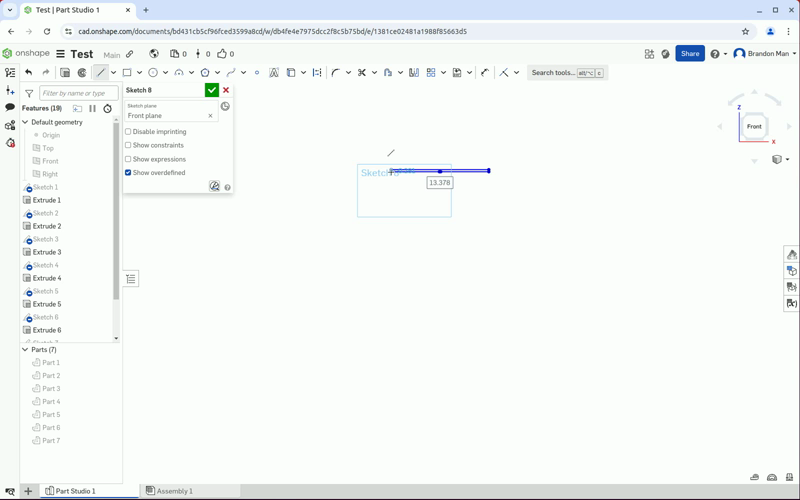
scroll(6)
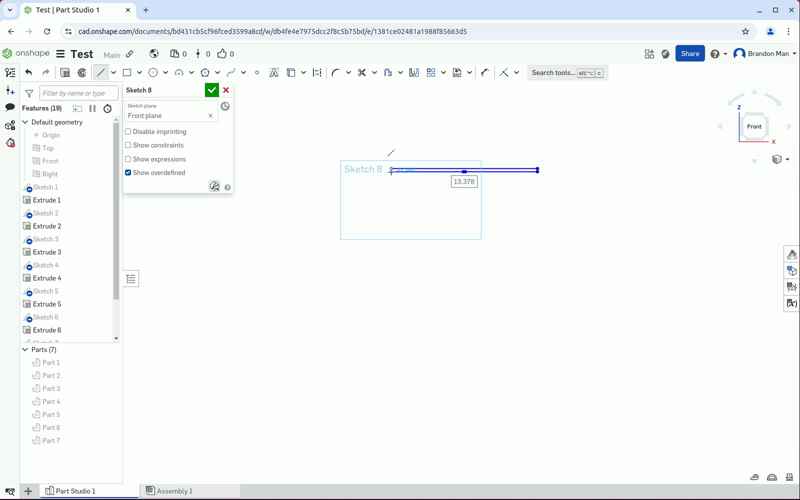
scroll(6)
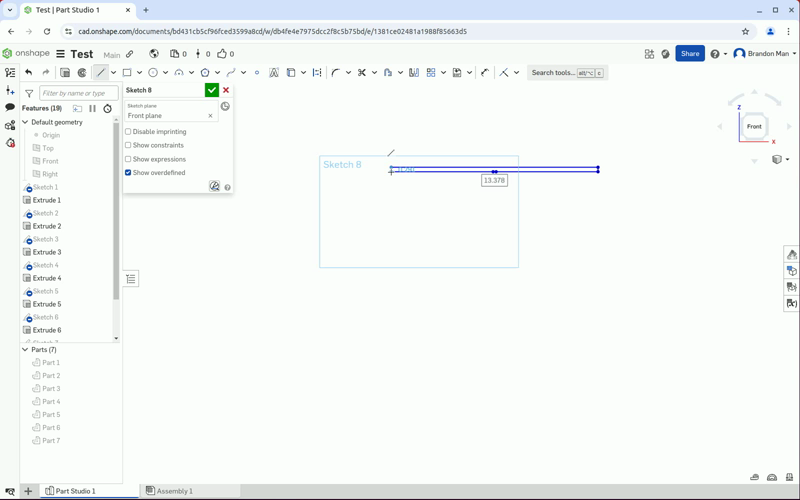
scroll(6)
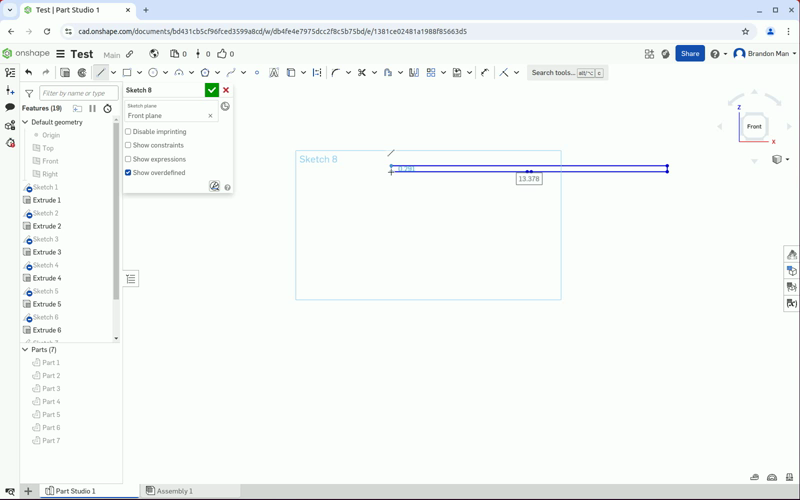
scroll(6)
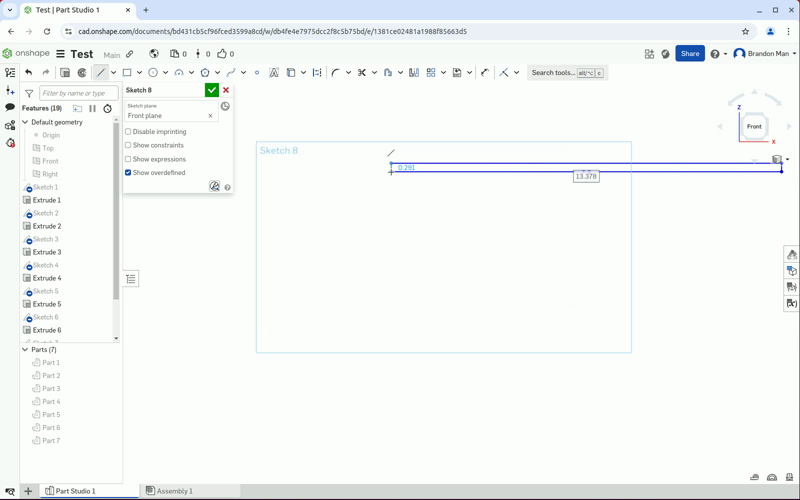
scroll(6)
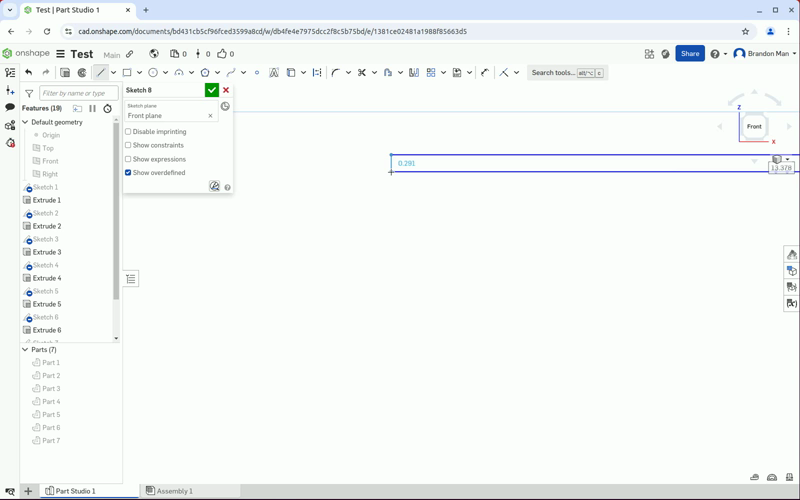
key_up(shift)
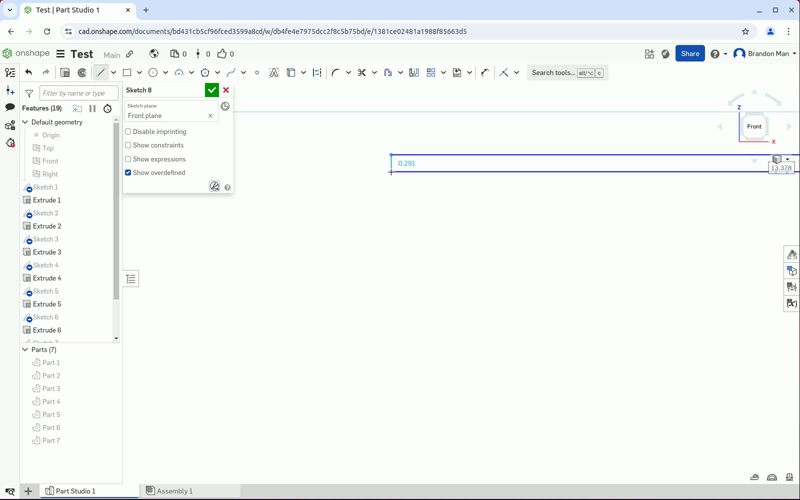
click(391, 171)
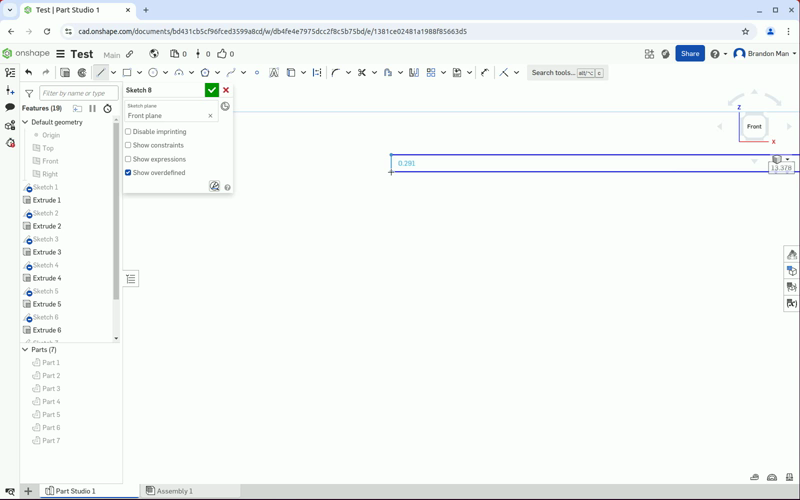
scroll(-6)
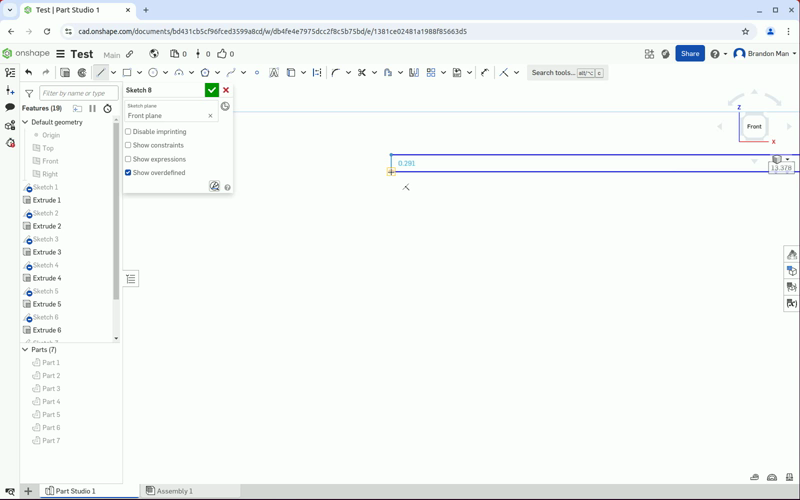
scroll(-6)
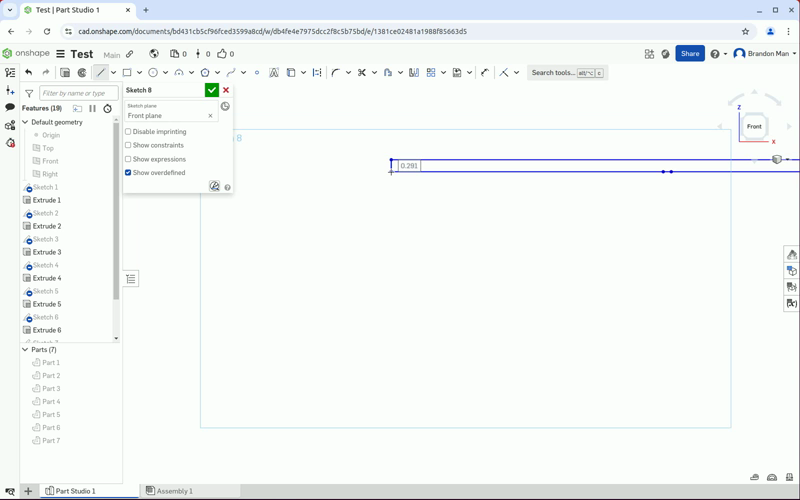
scroll(-6)
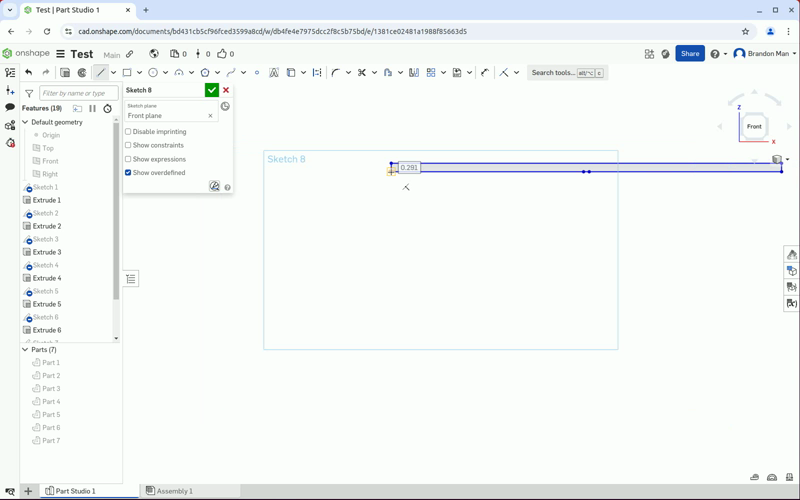
scroll(-6)
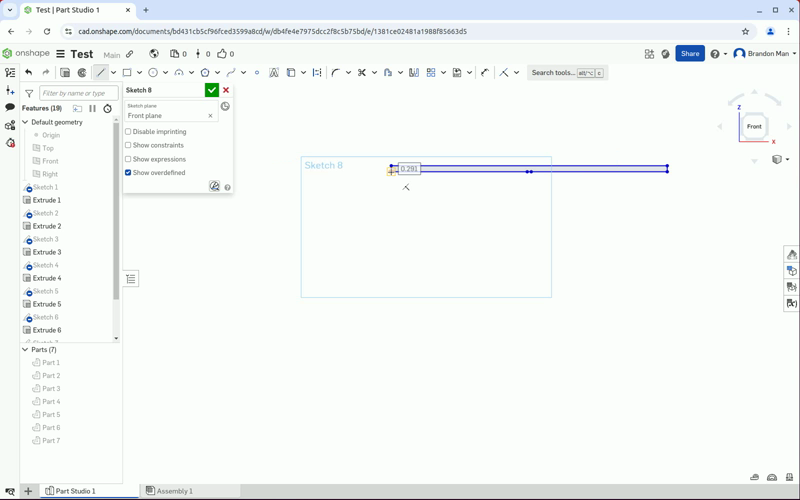
scroll(-6)
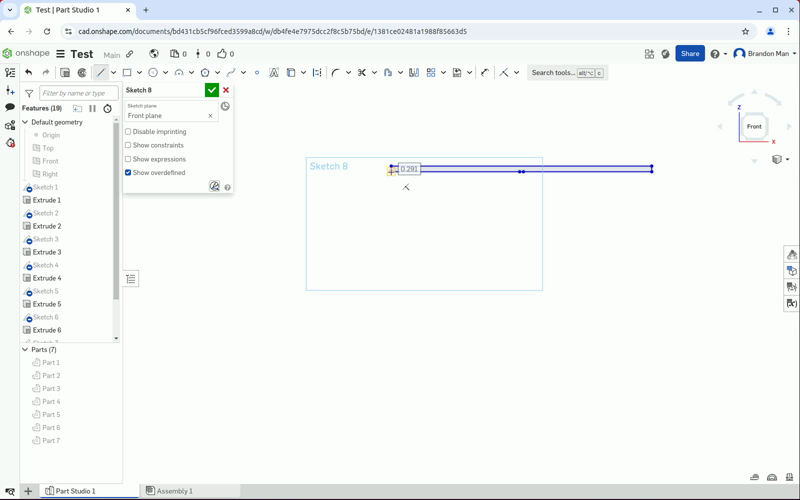
scroll(-6)
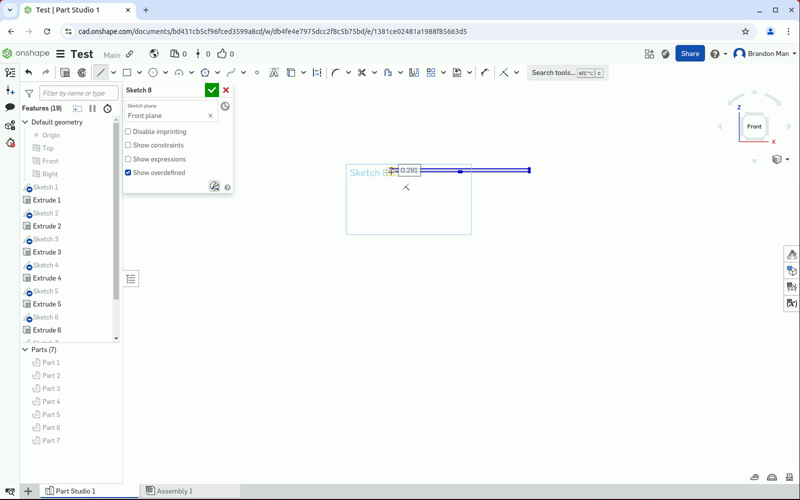
scroll(-6)
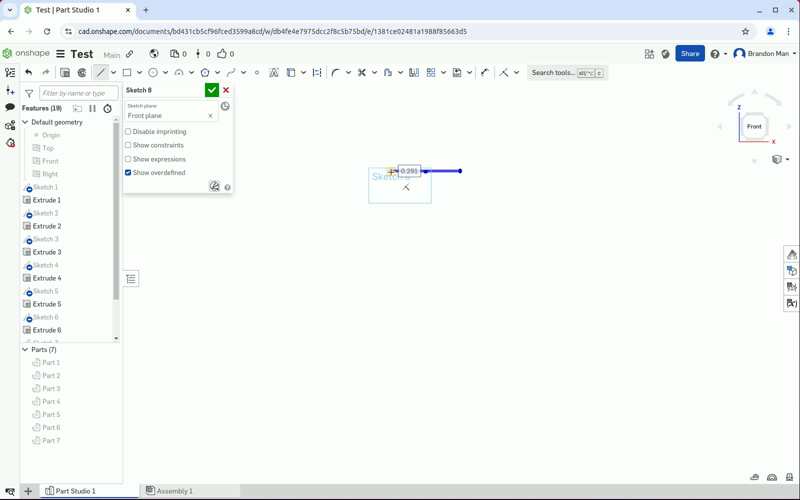
key(esc)
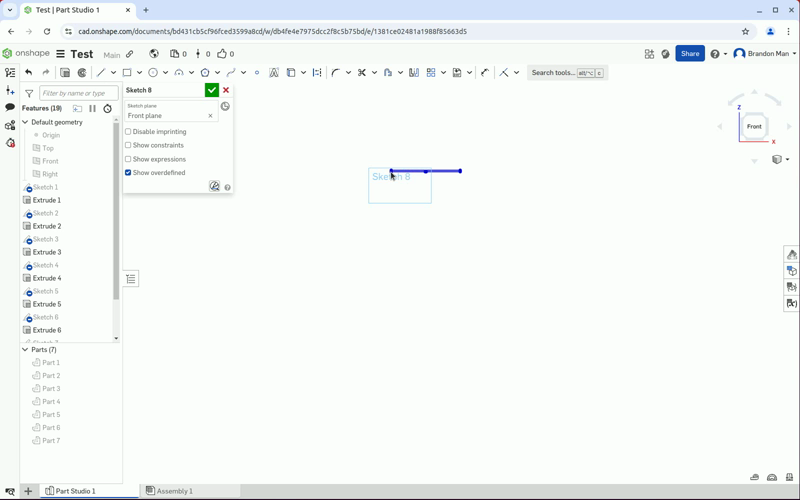
mouse_move(404, 171)
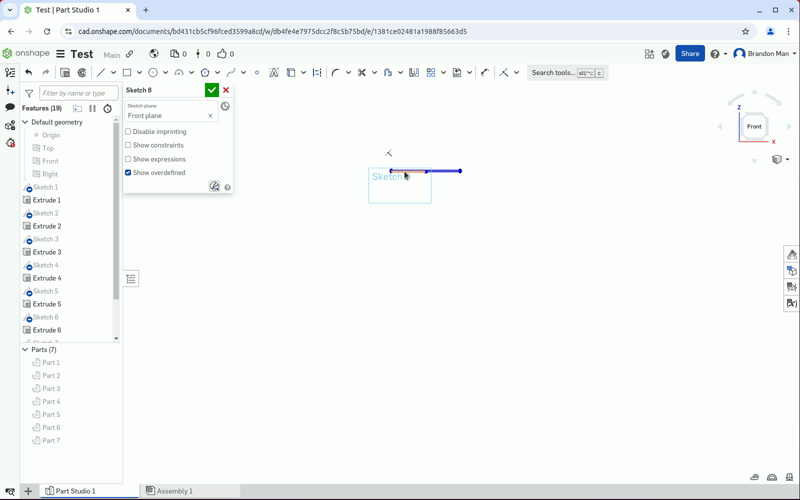
scroll(6)
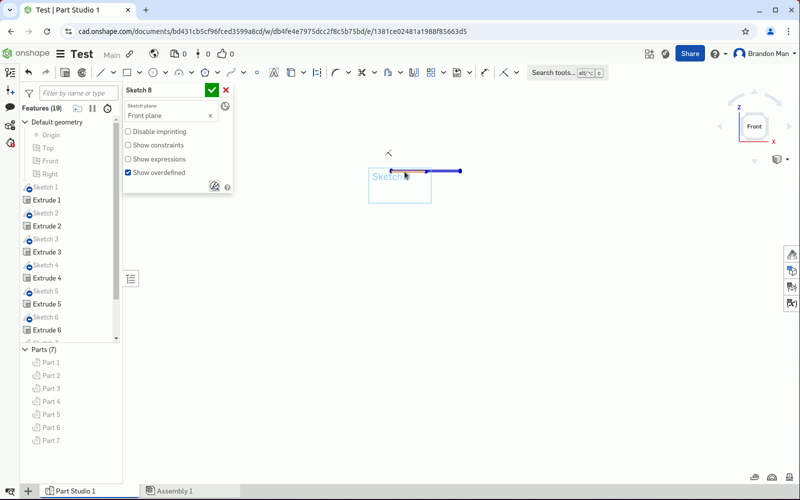
scroll(6)
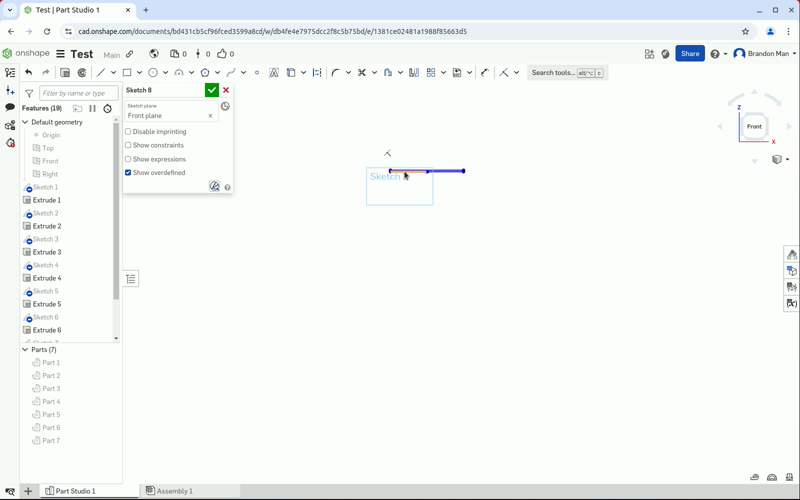
scroll(6)
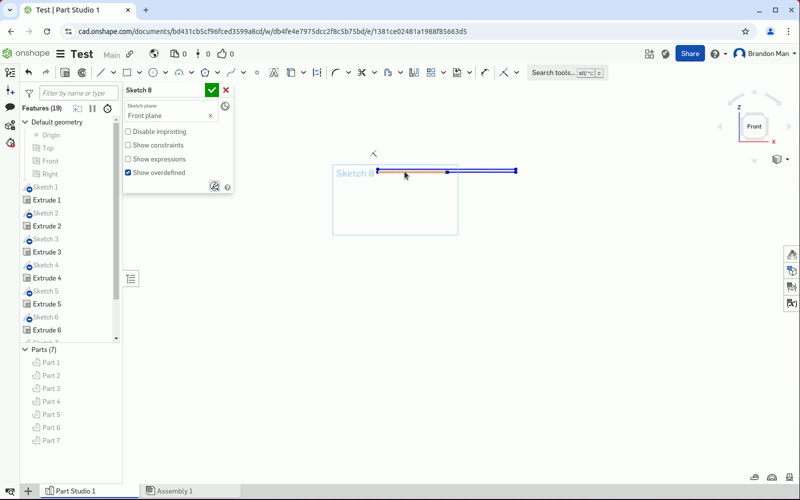
scroll(6)
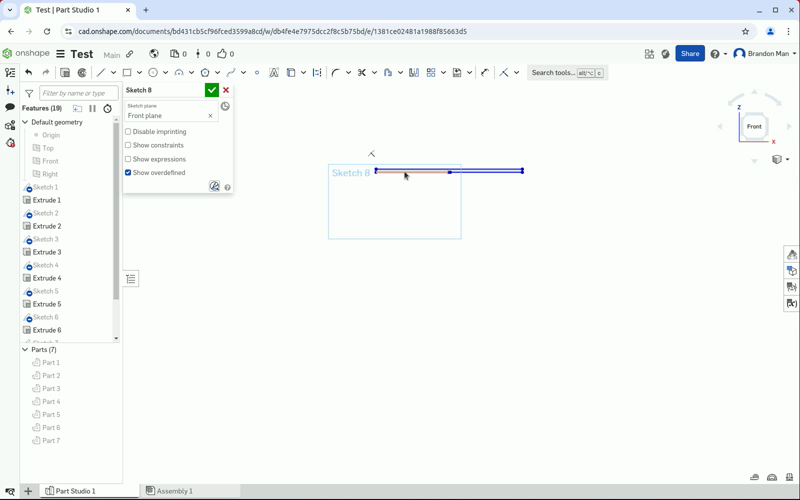
scroll(6)
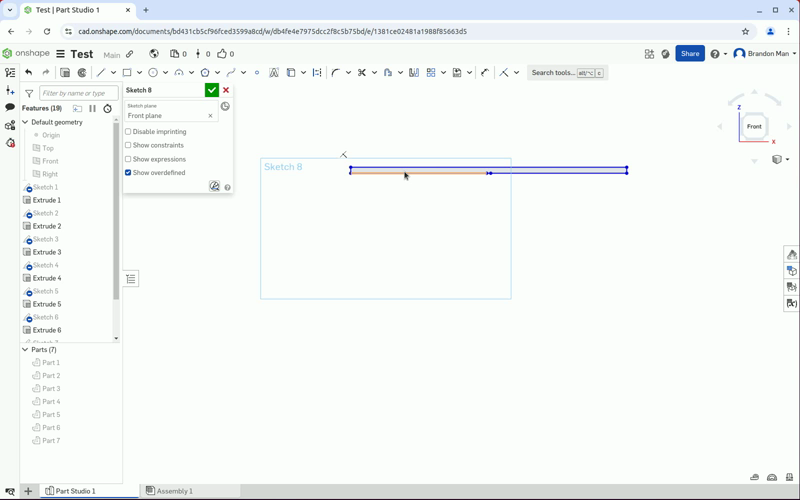
scroll(6)
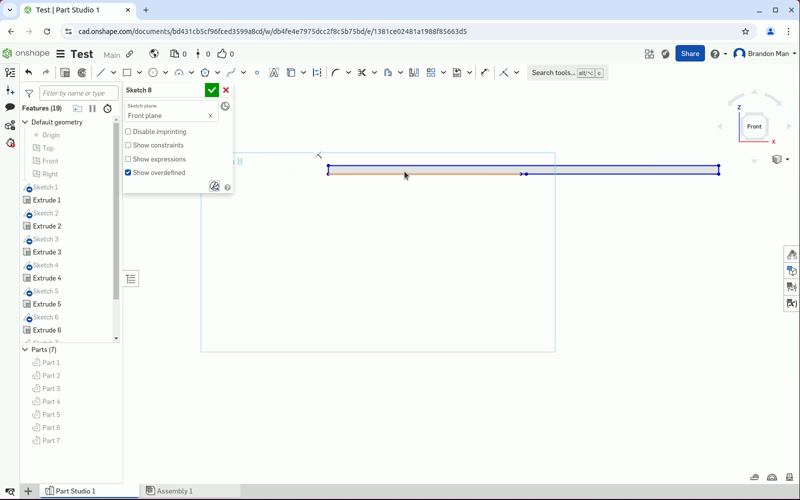
scroll(6)
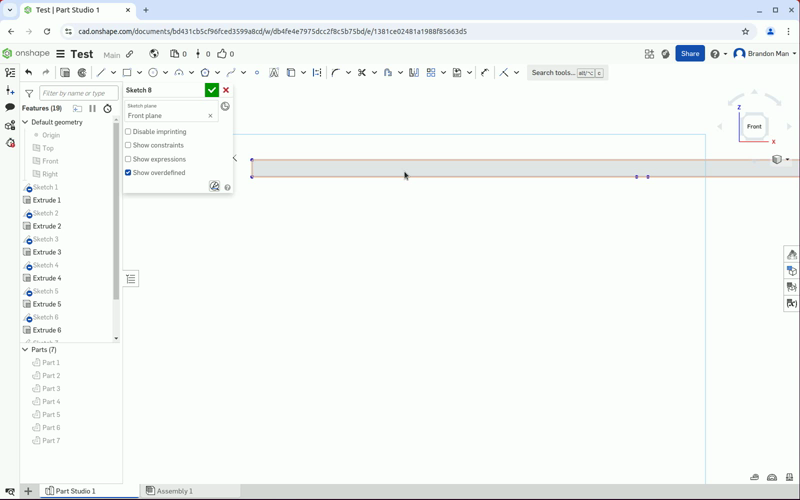
click(404, 171)
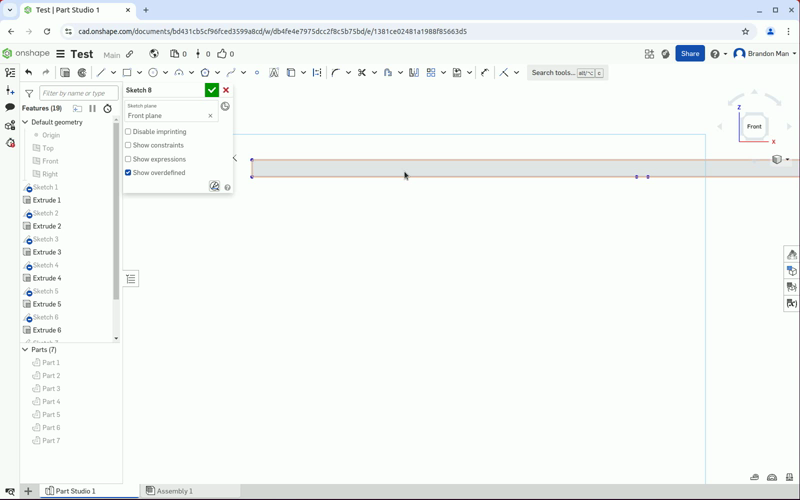
scroll(-6)
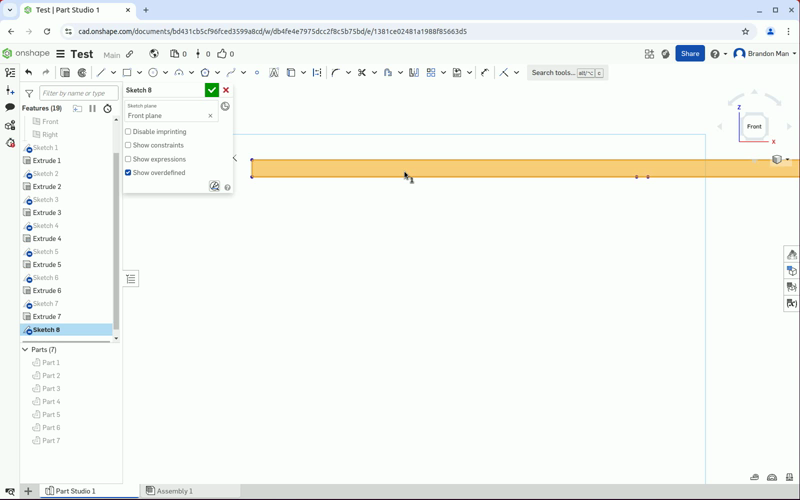
scroll(-6)
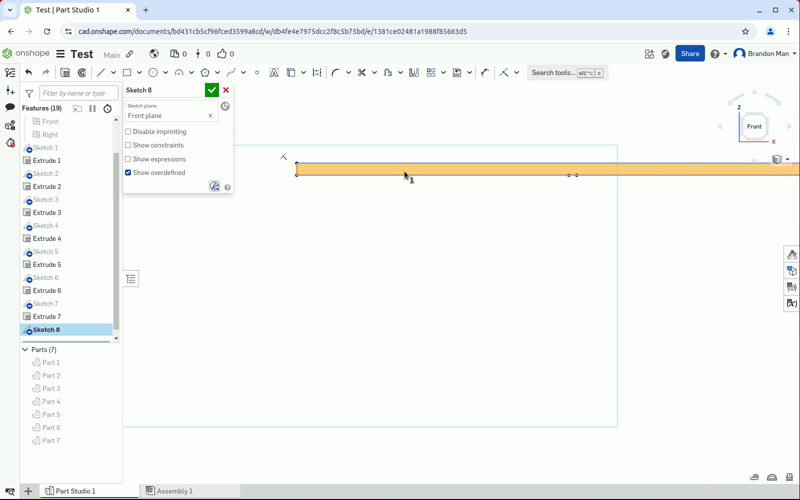
scroll(-6)
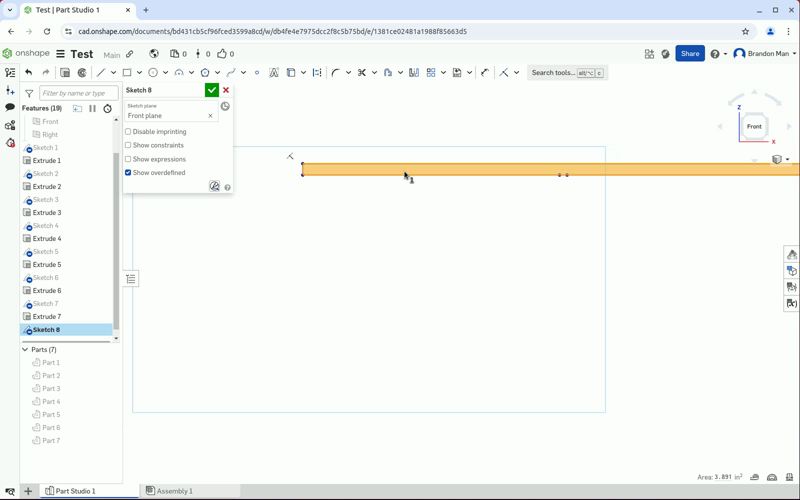
scroll(-6)
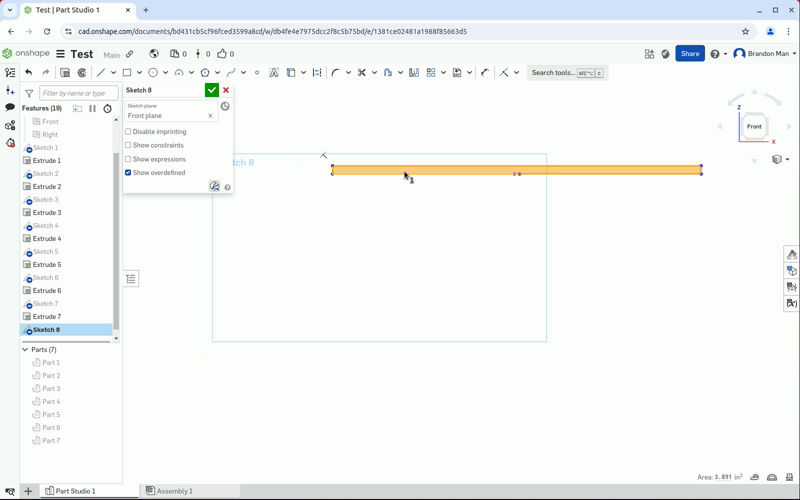
scroll(-6)
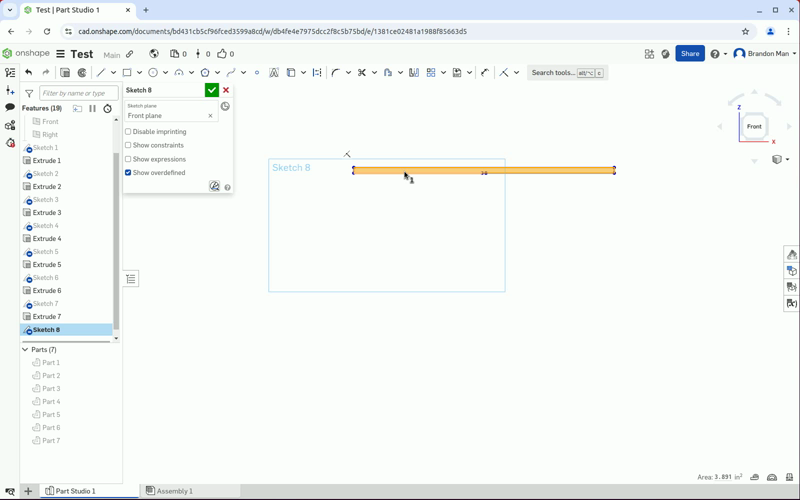
scroll(-6)
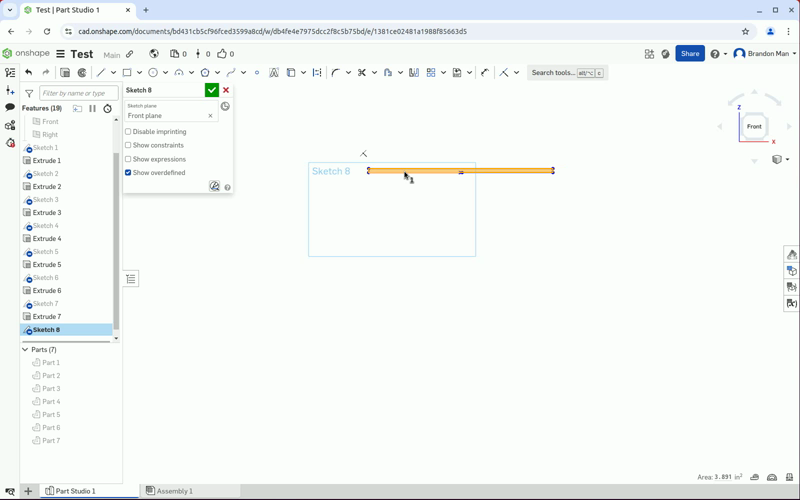
scroll(-6)
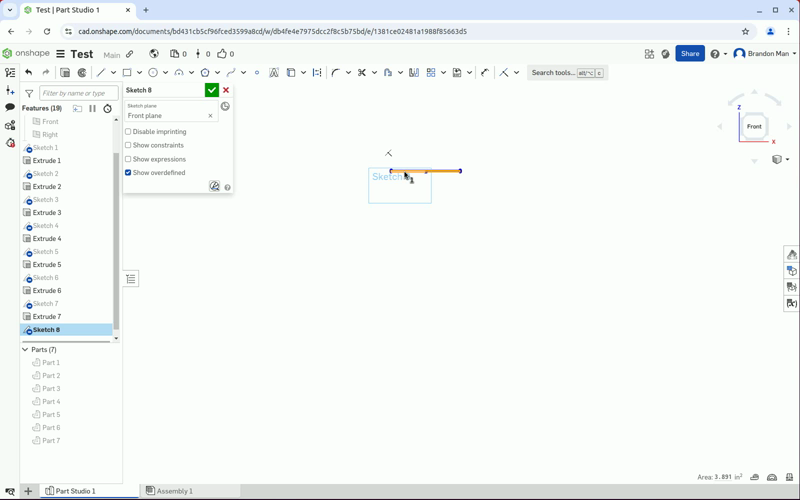
mouse_move(73, 352)
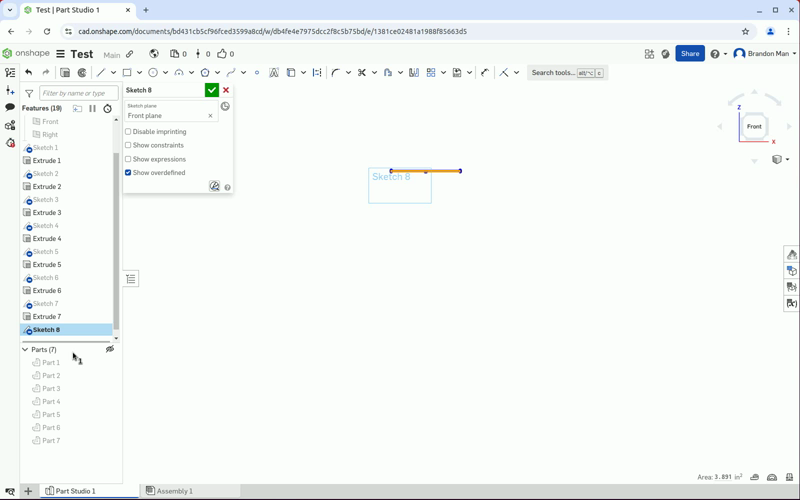
key(shift+y)
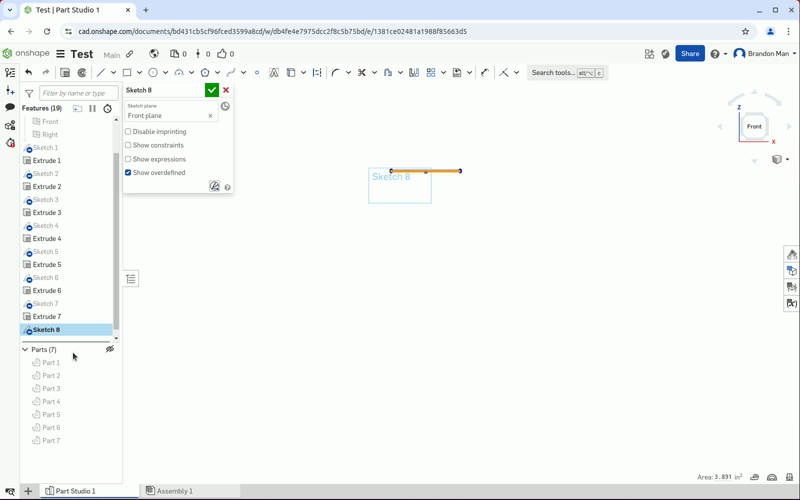
key(shift+e)
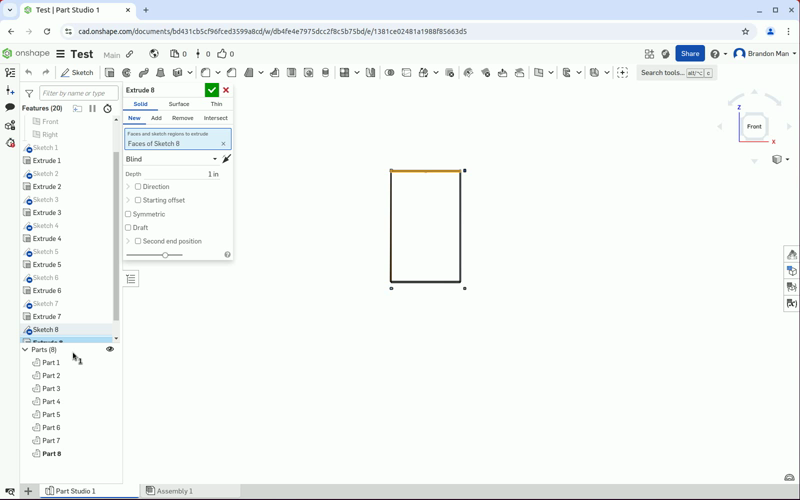
mouse_move(143, 106)
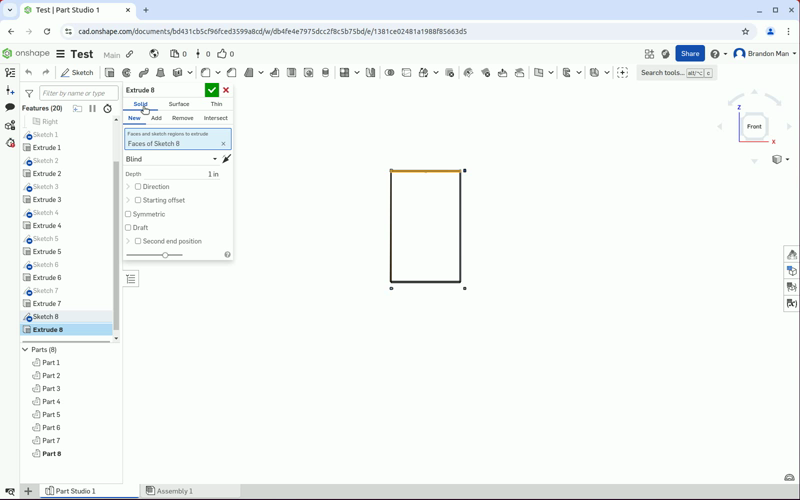
click(143, 106)
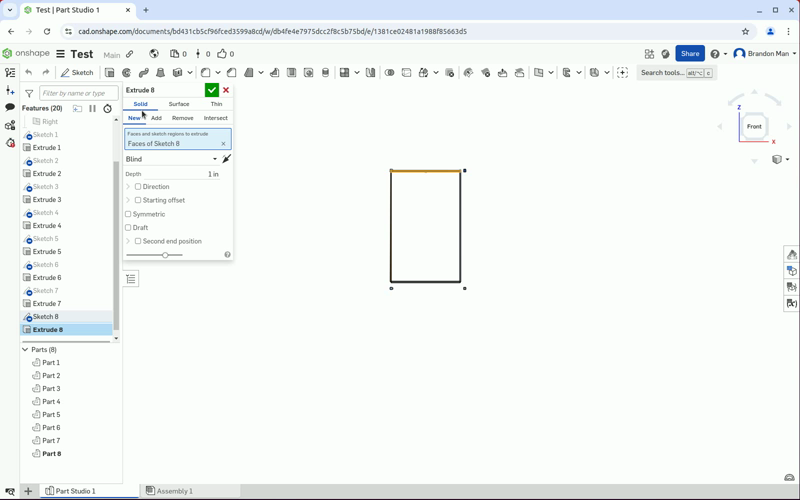
mouse_move(137, 120)
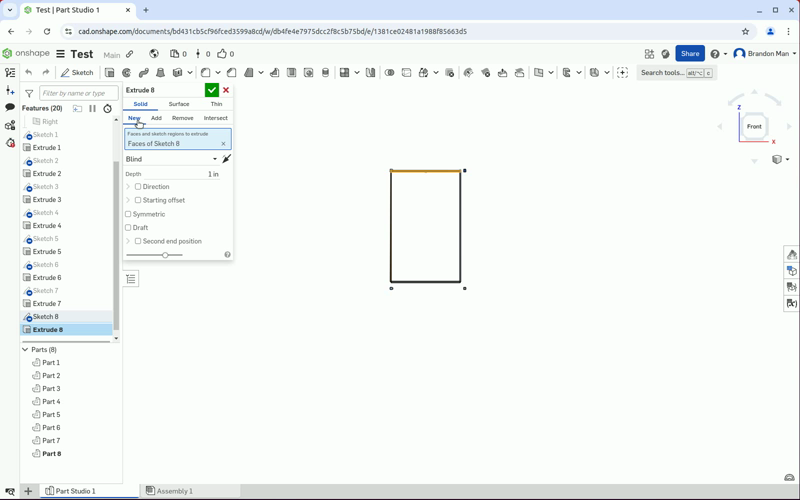
click(137, 120)
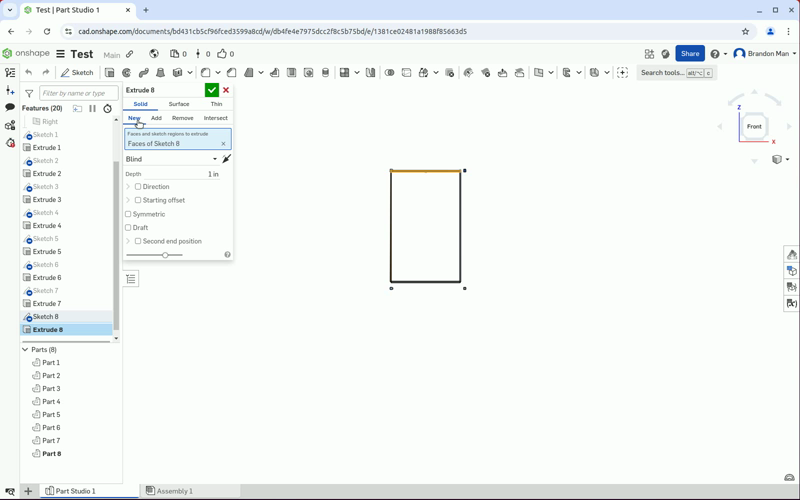
key(tab, 4)
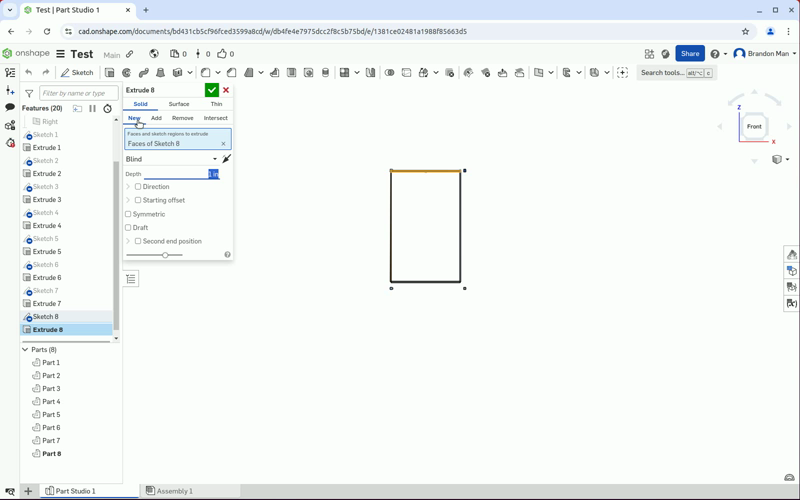
text(3.37)
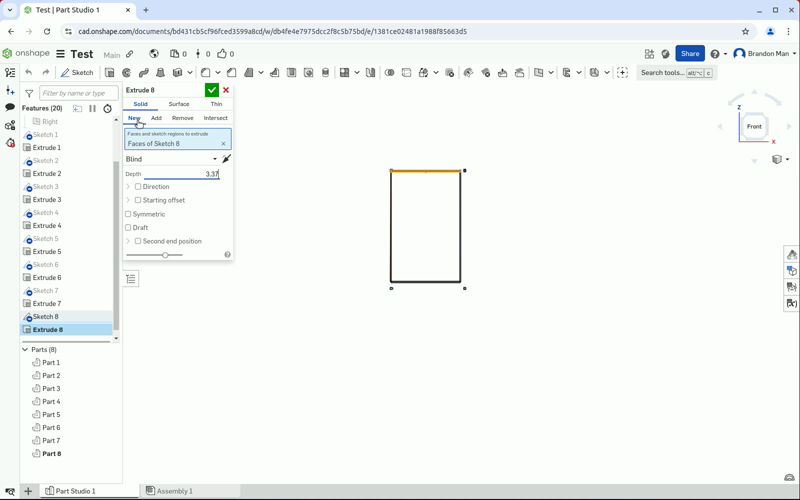
key(enter)
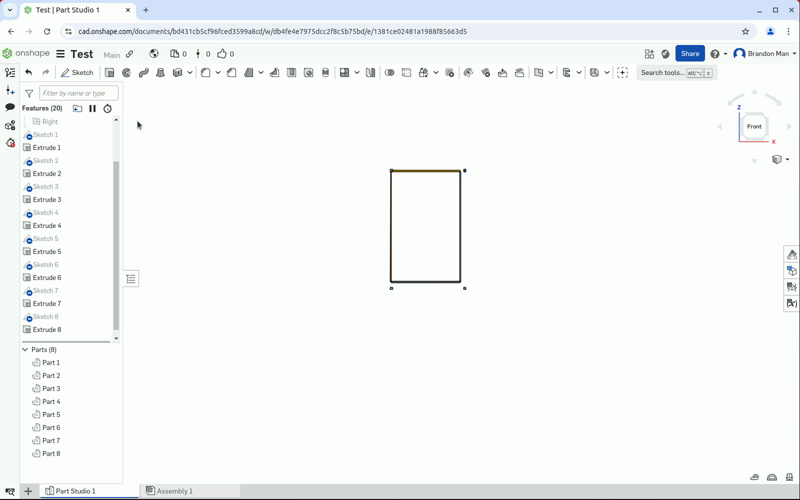
key(shift+h)
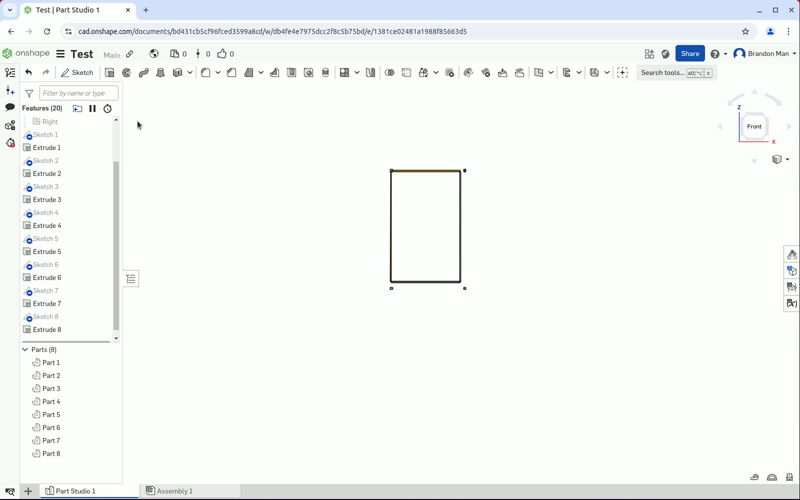
key(shift+h)
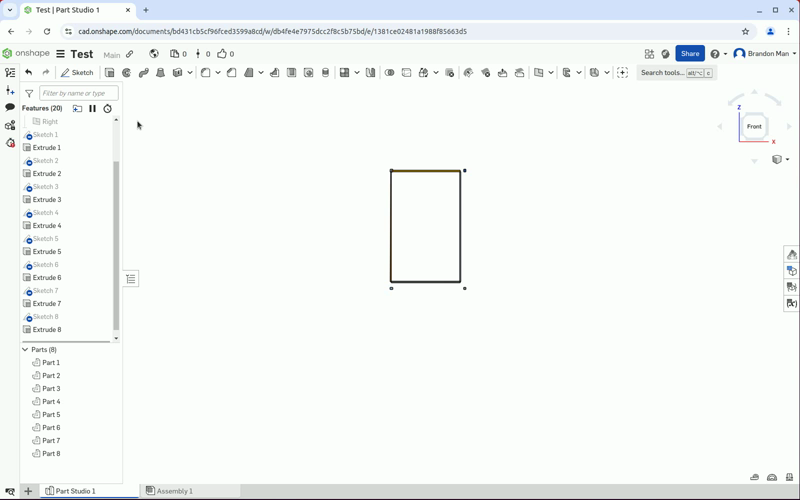
mouse_move(69, 137)
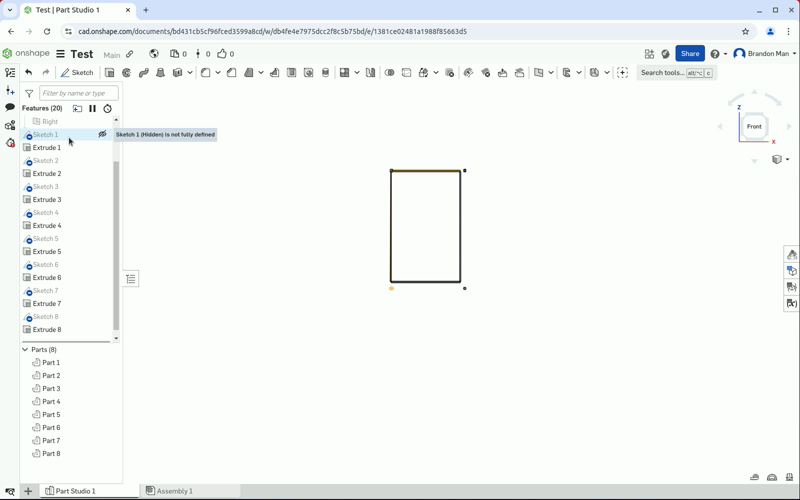
click(69, 137)
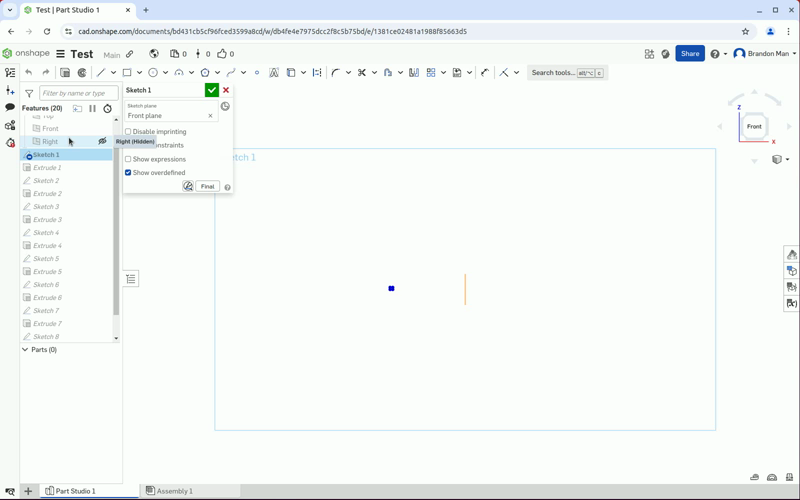
mouse_move(229, 92)
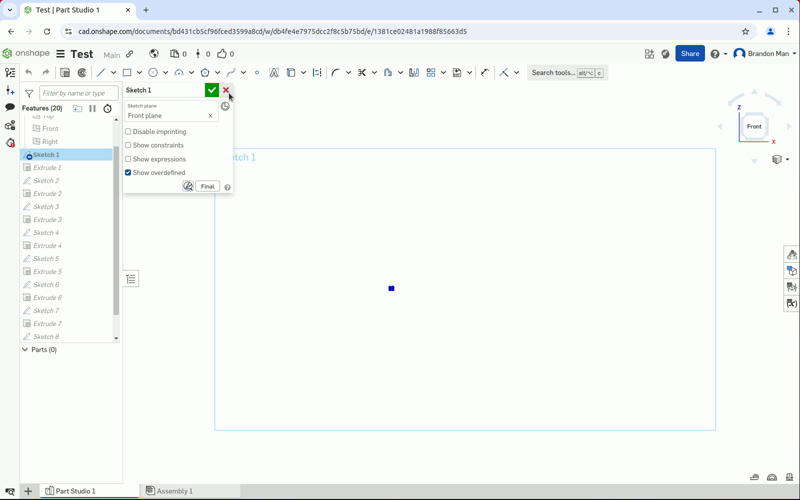
click(229, 92)
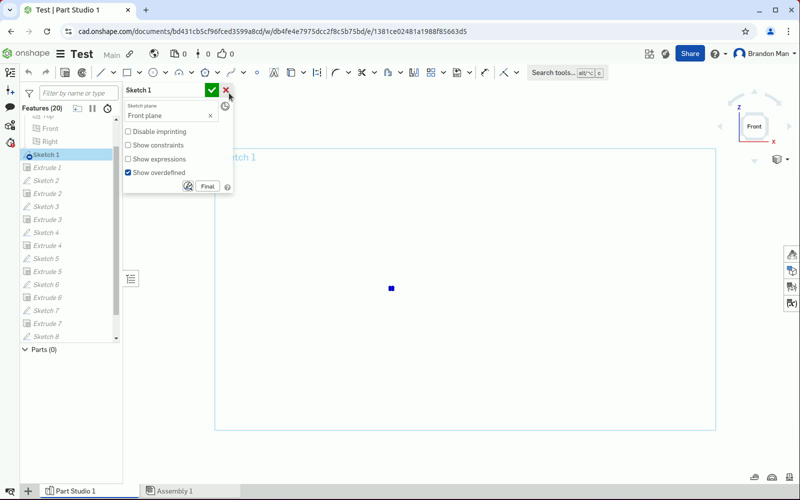
key(shift+s)
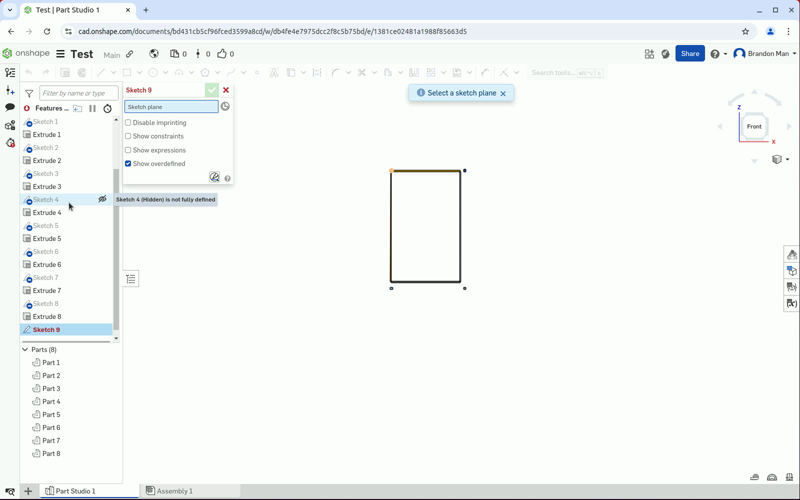
scroll(3)
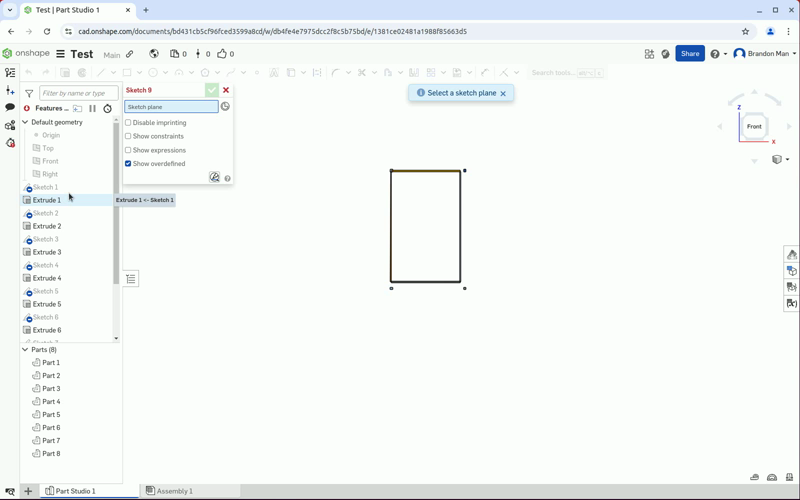
mouse_move(69, 163)
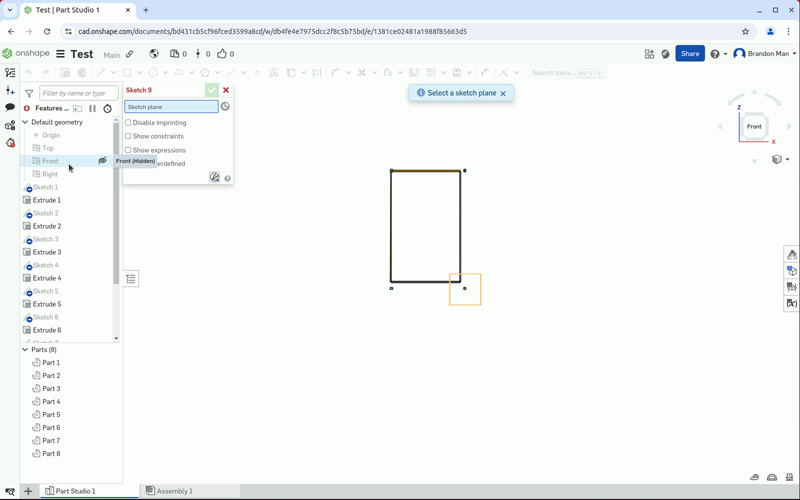
click(69, 163)
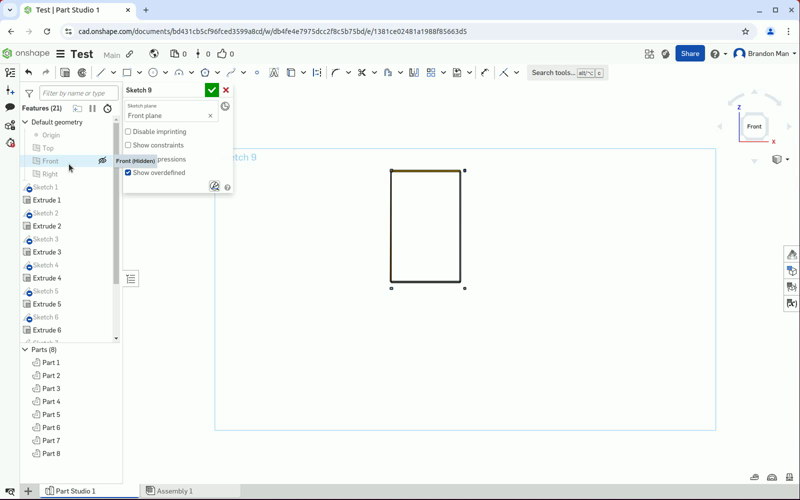
mouse_move(73, 352)
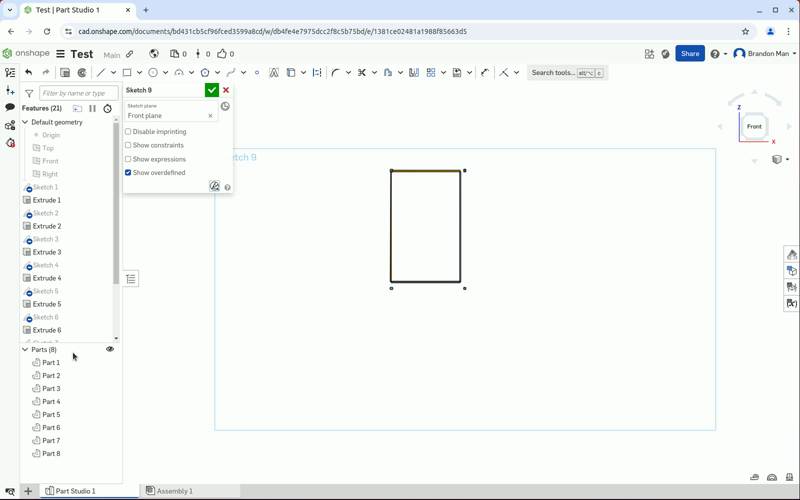
key(y)
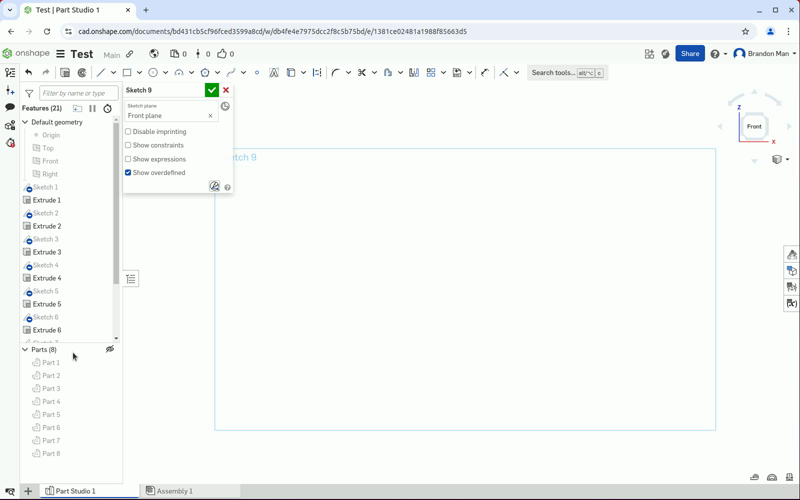
key(l)
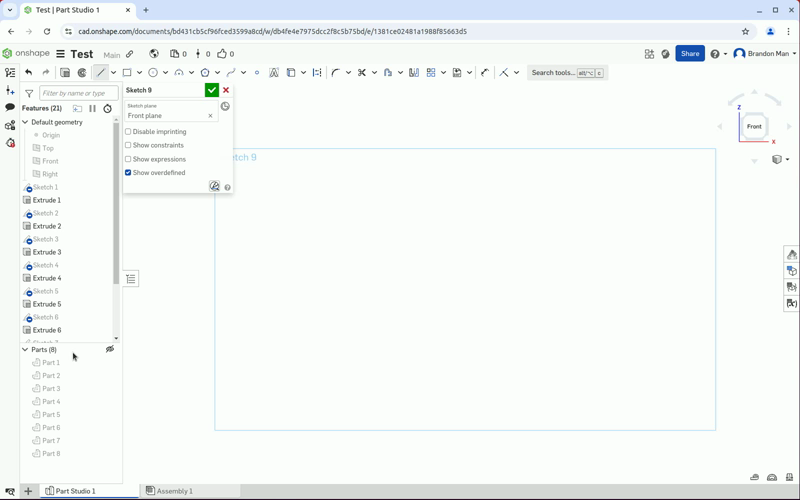
key_down(shift)
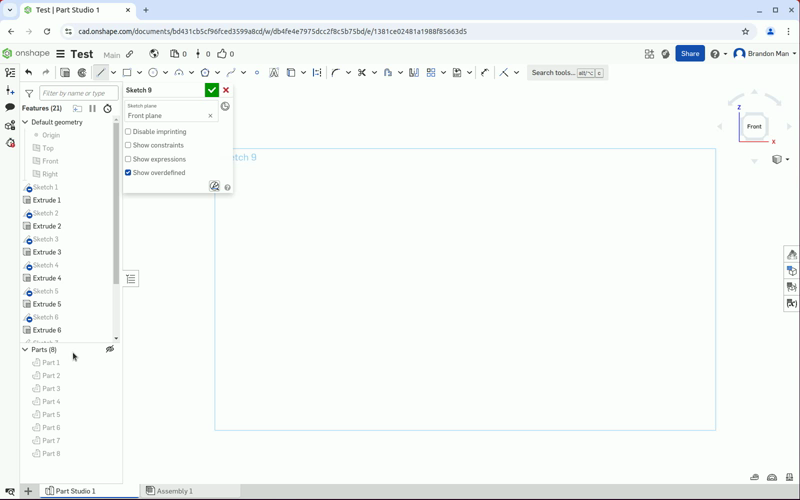
mouse_move(425, 281)
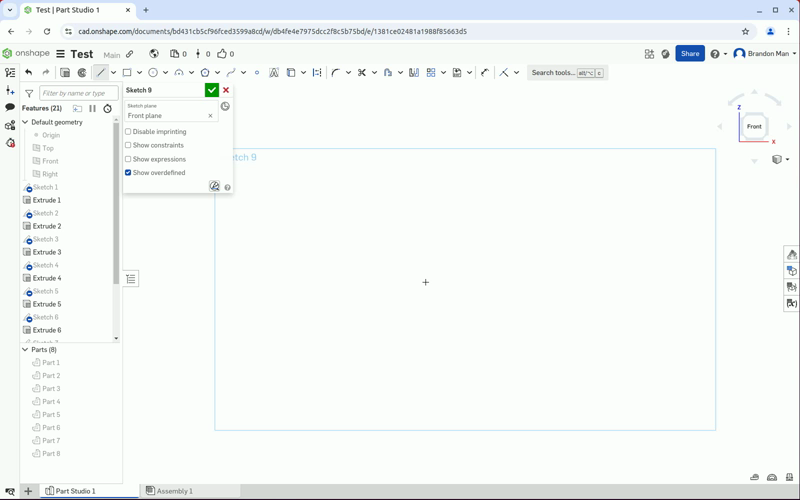
click(425, 281)
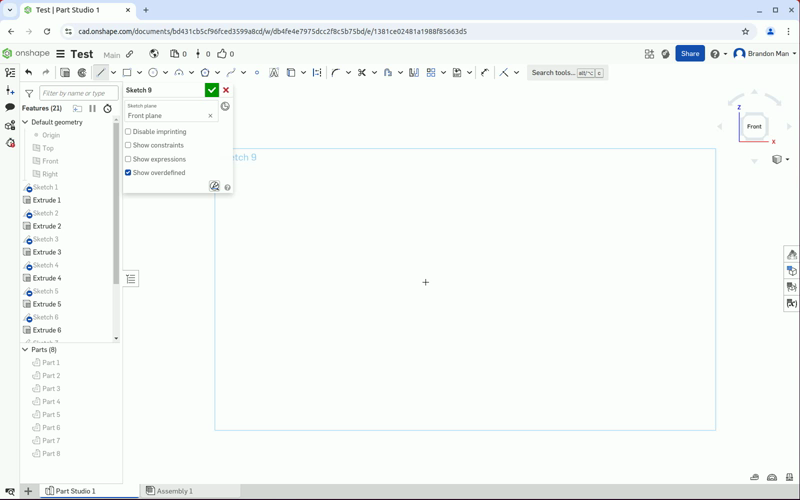
key_up(shift)
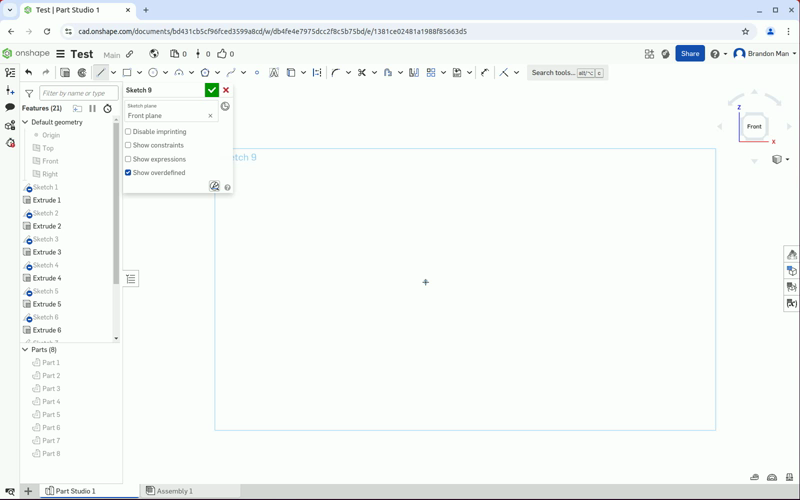
key_down(shift)
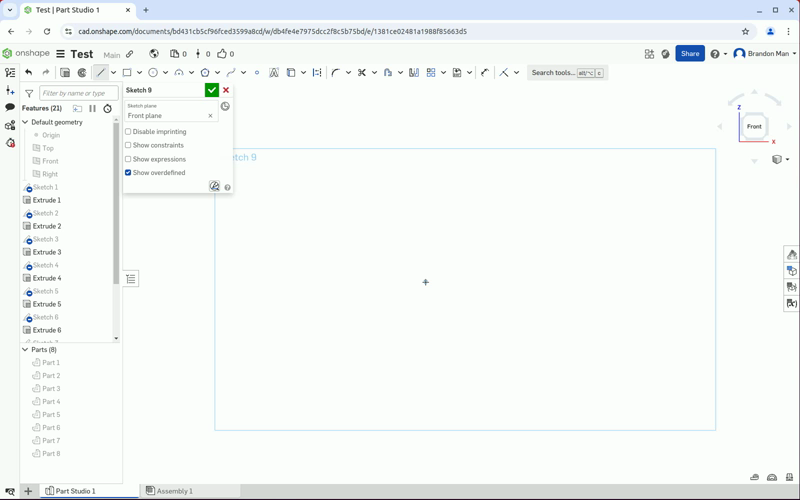
mouse_move(455, 281)
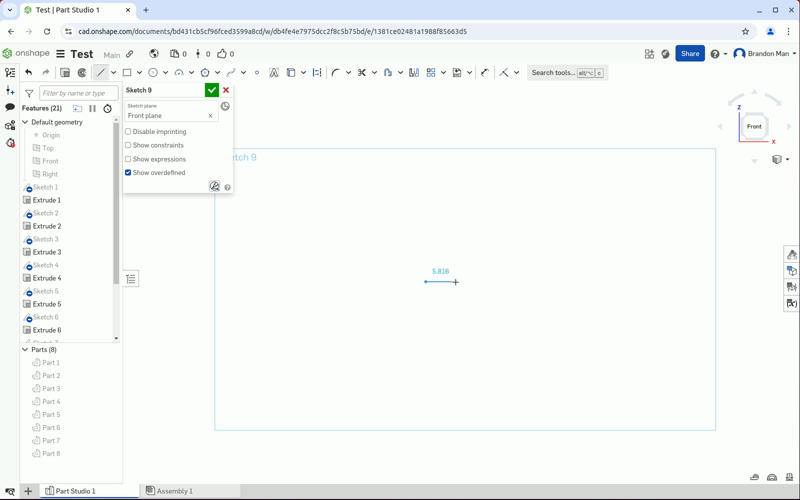
mouse_move(426, 281)
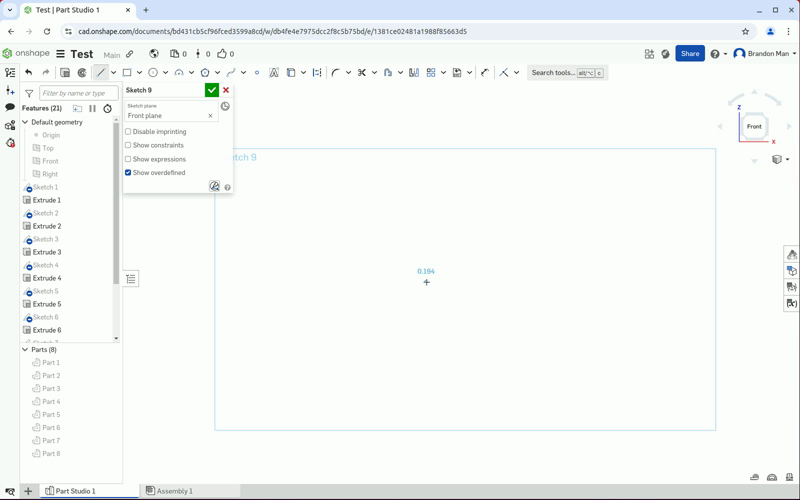
scroll(6)
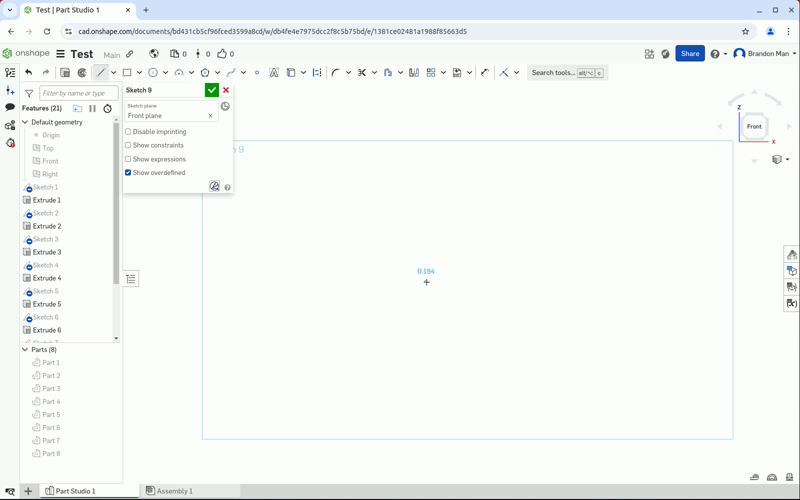
scroll(6)
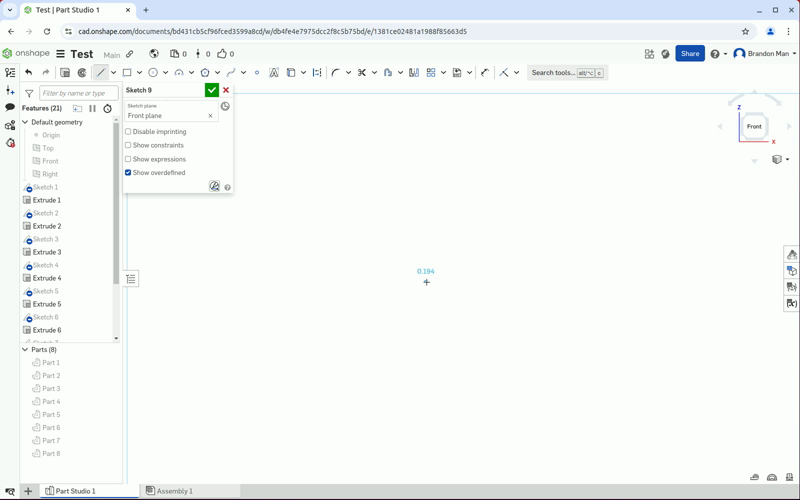
scroll(6)
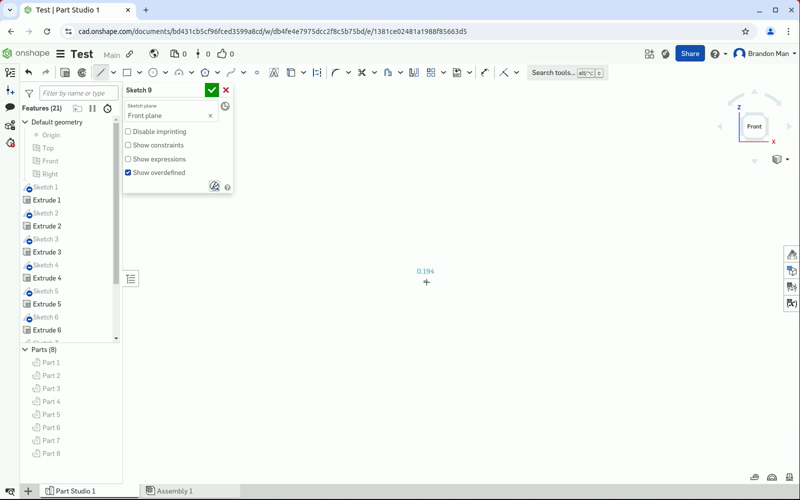
scroll(6)
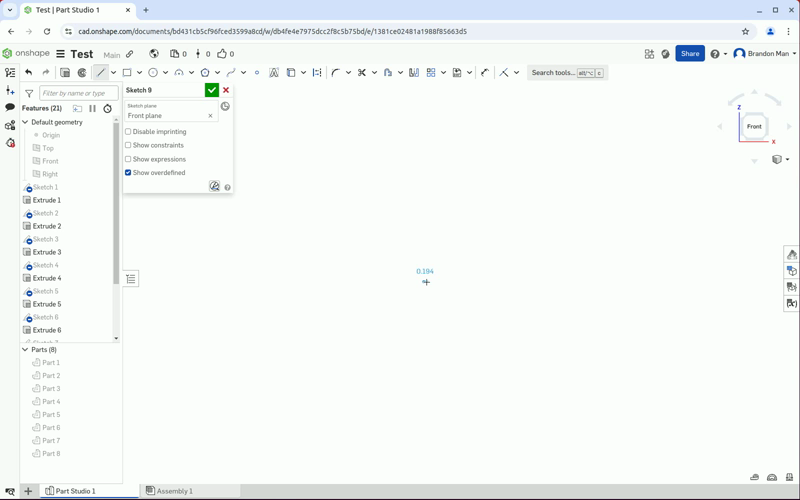
scroll(6)
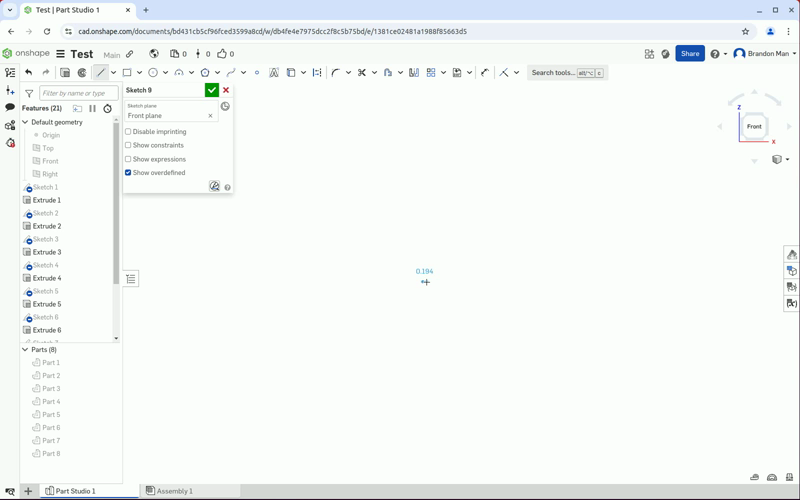
scroll(6)
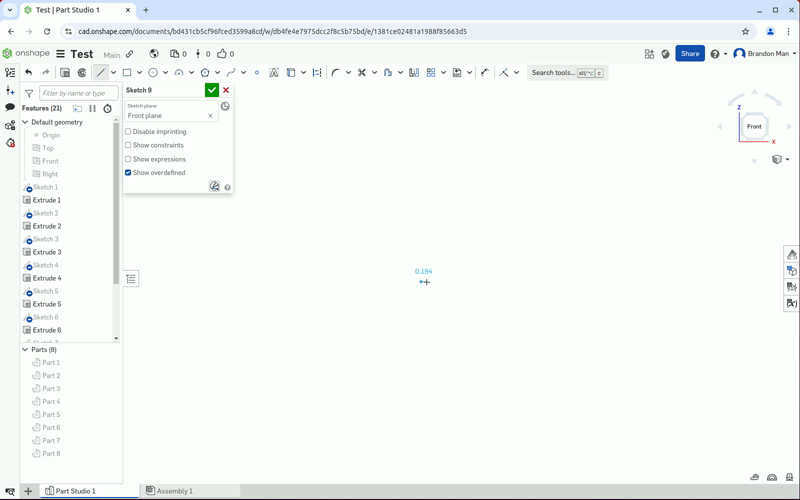
scroll(6)
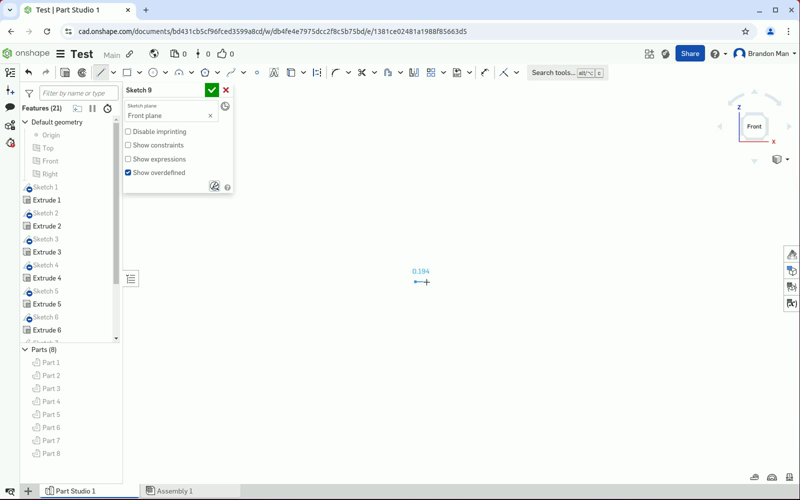
click(426, 281)
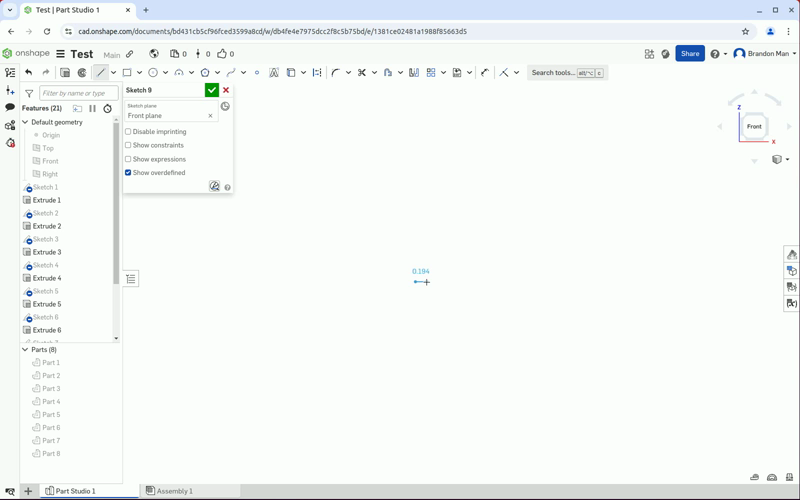
scroll(-6)
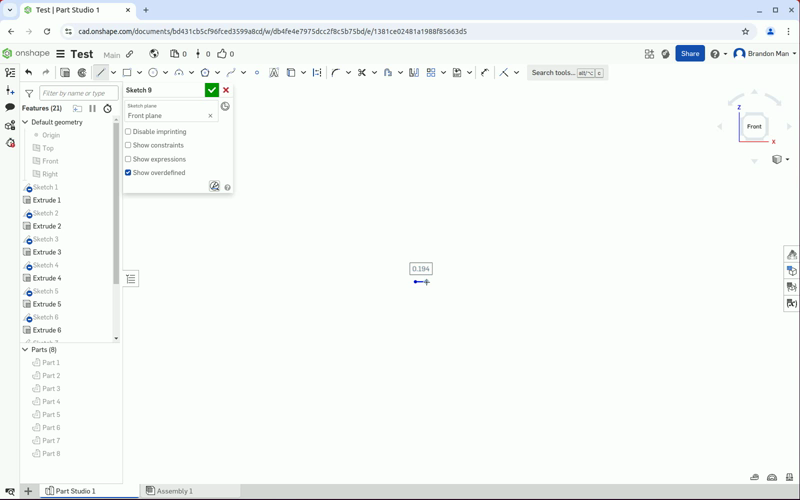
scroll(-6)
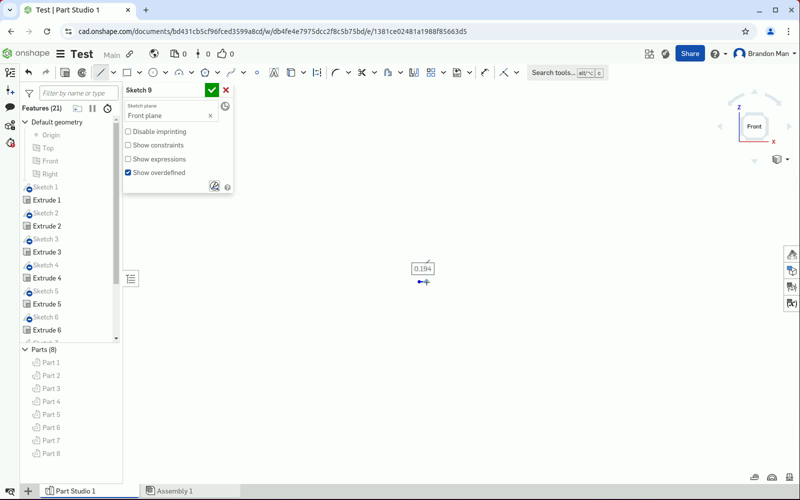
scroll(-6)
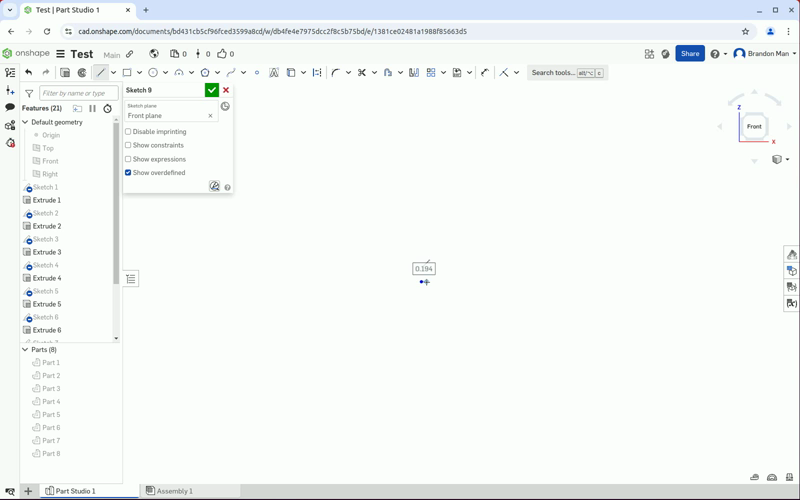
scroll(-6)
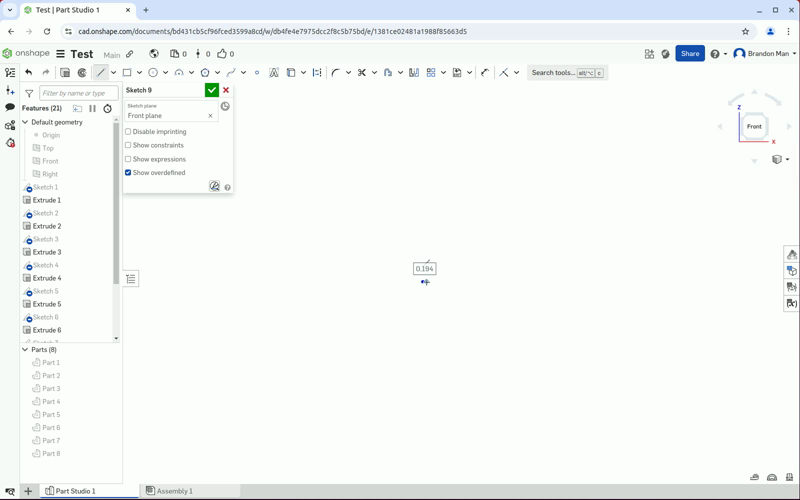
scroll(-6)
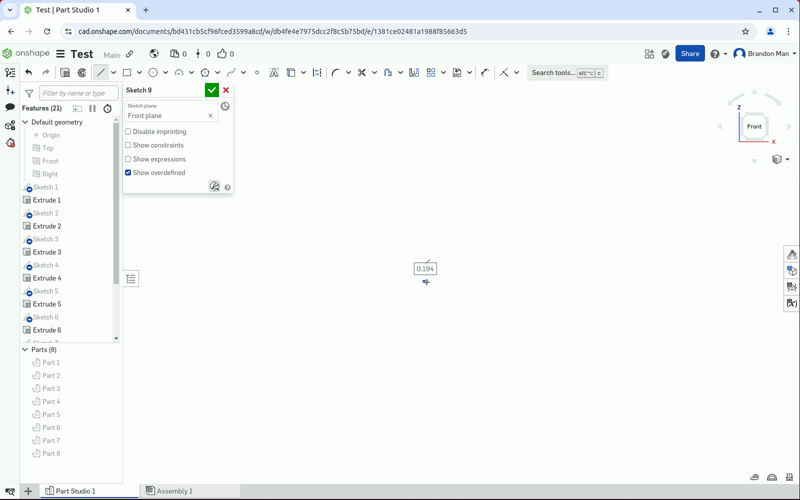
scroll(-6)
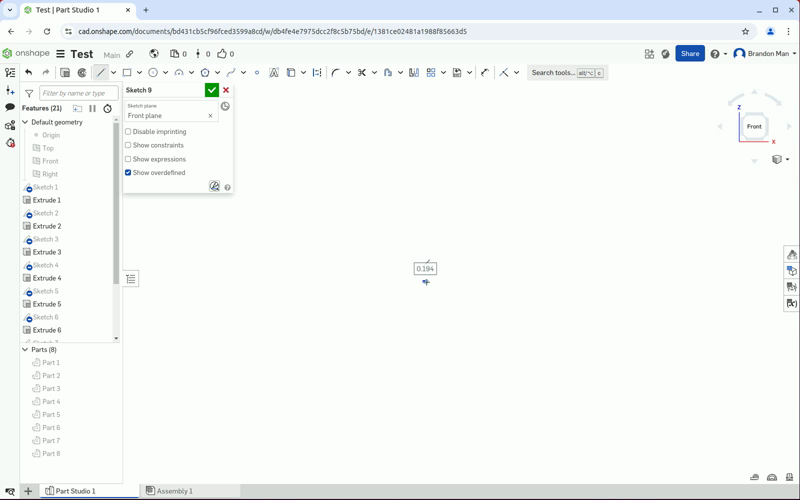
scroll(-6)
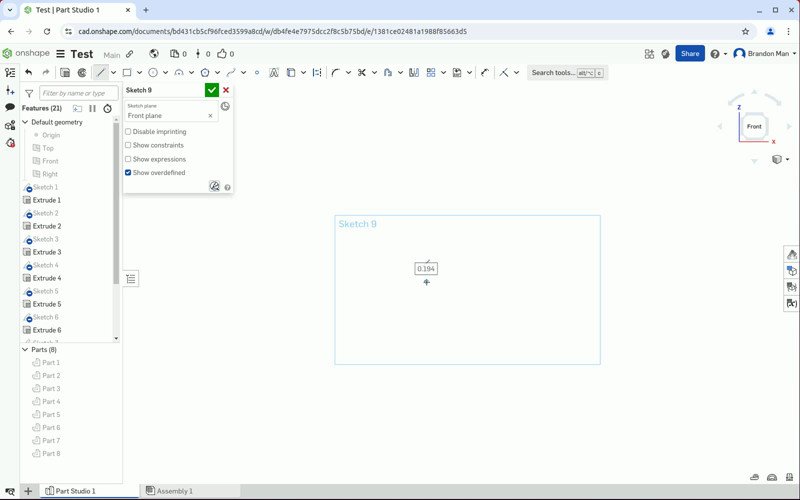
key_up(shift)
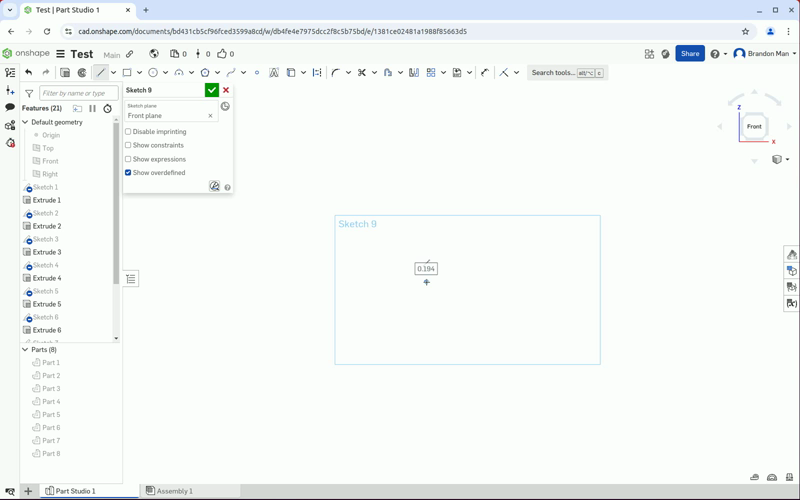
key_down(shift)
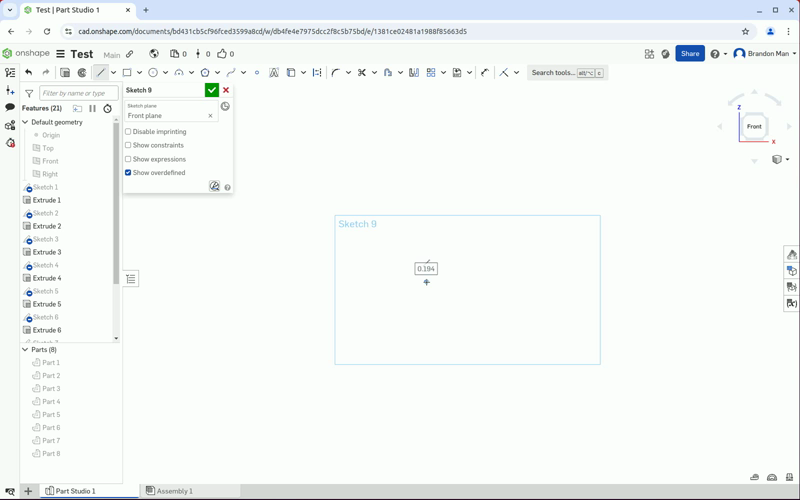
mouse_move(426, 171)
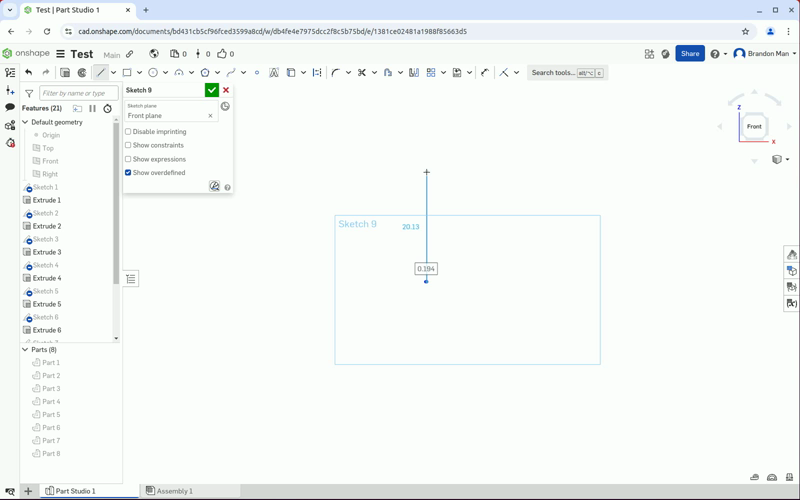
click(426, 171)
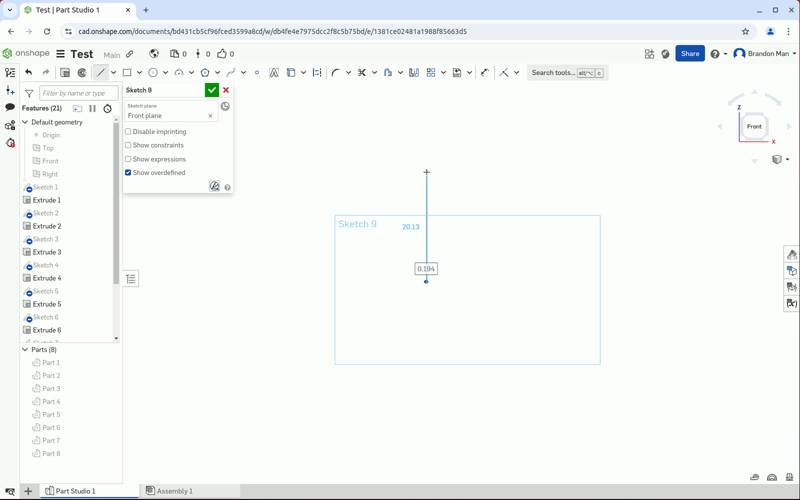
key_up(shift)
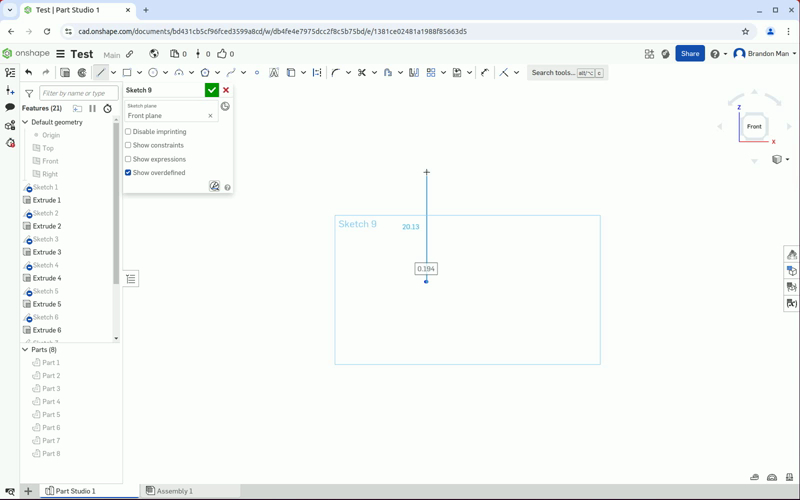
key_down(shift)
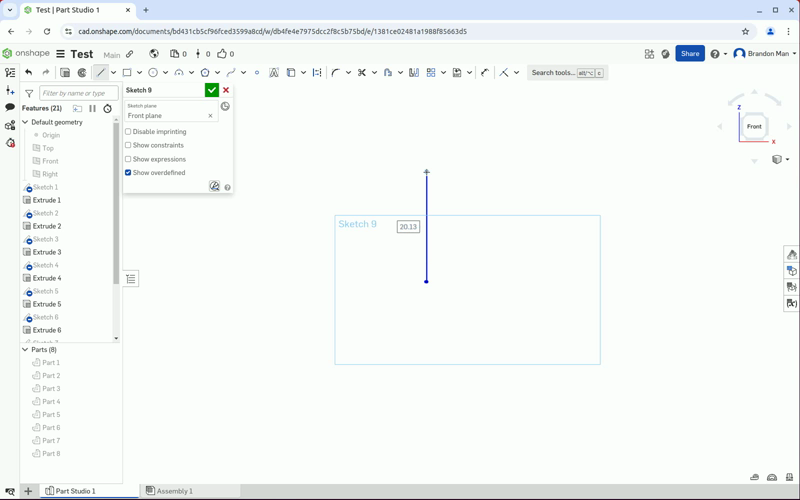
mouse_move(456, 171)
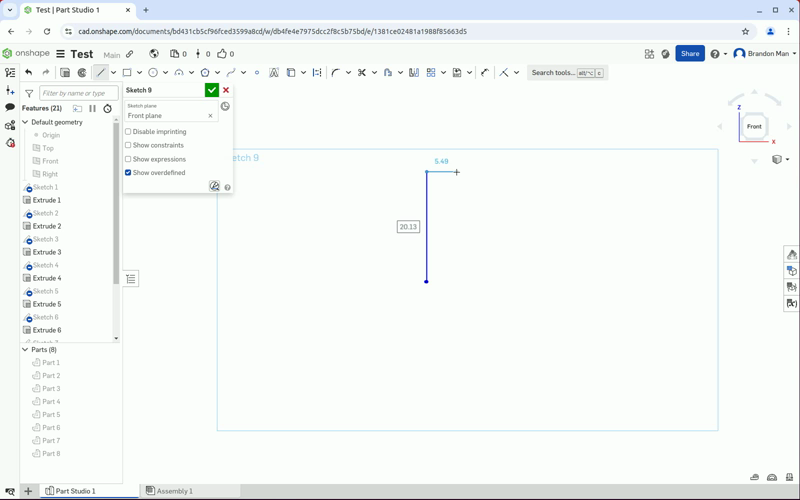
mouse_move(425, 171)
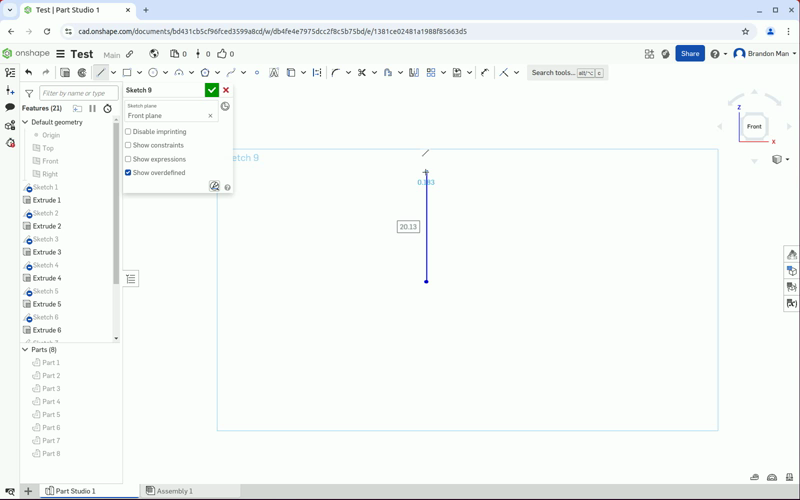
scroll(6)
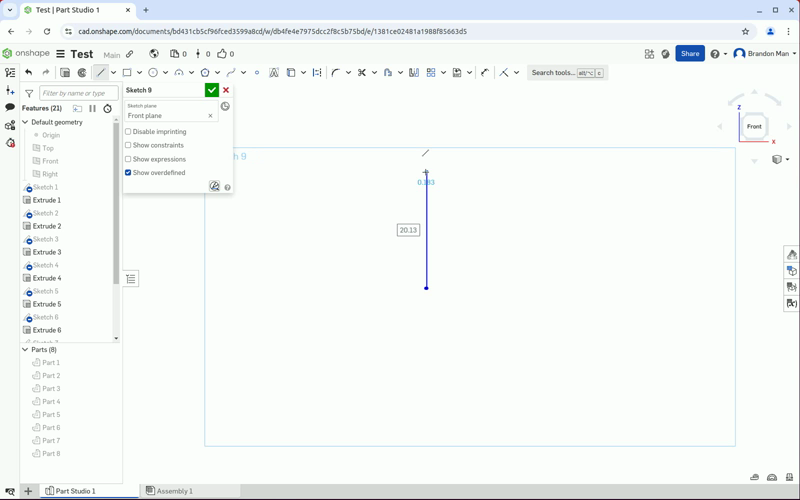
scroll(6)
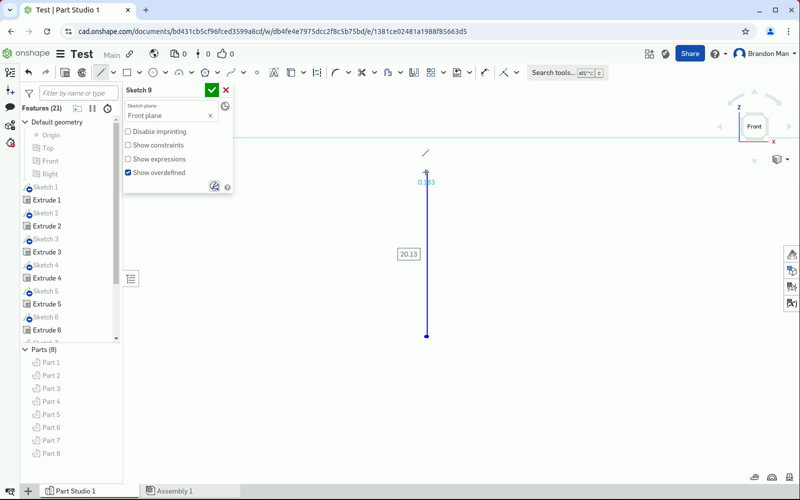
scroll(6)
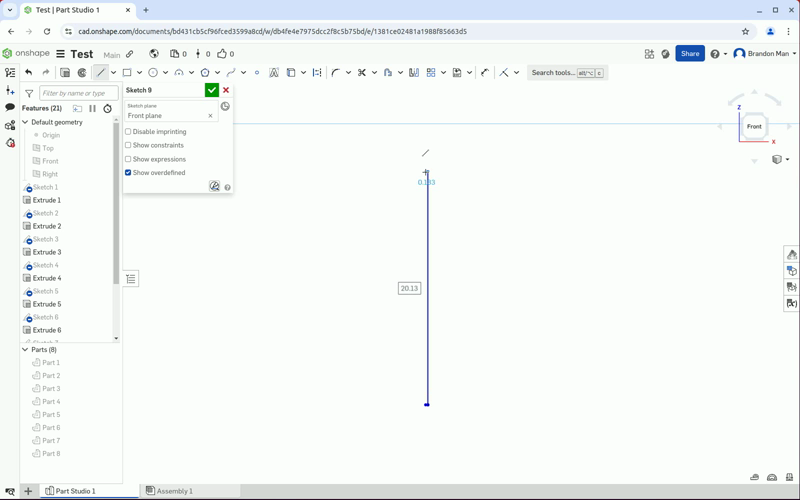
scroll(6)
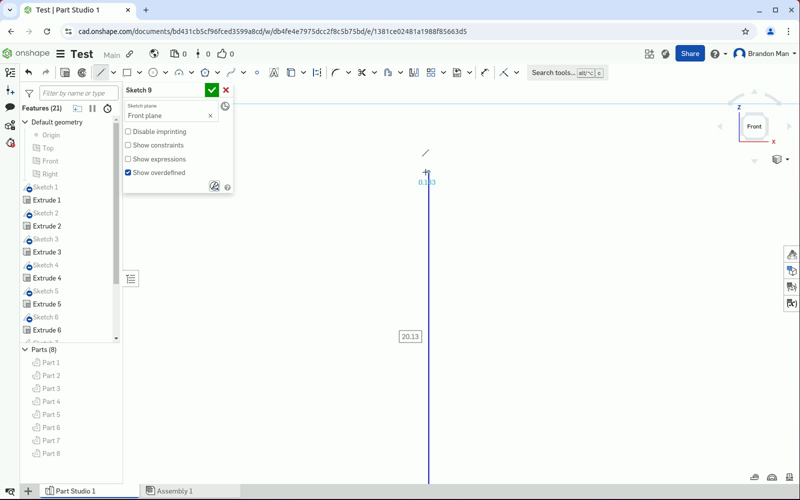
scroll(6)
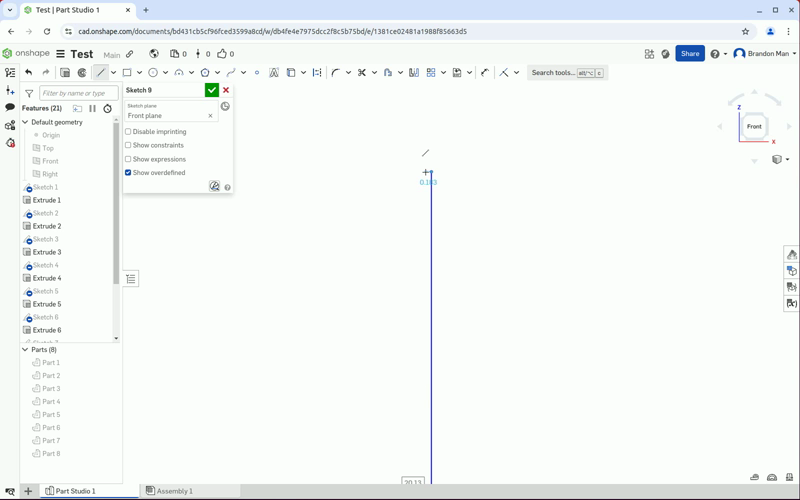
scroll(6)
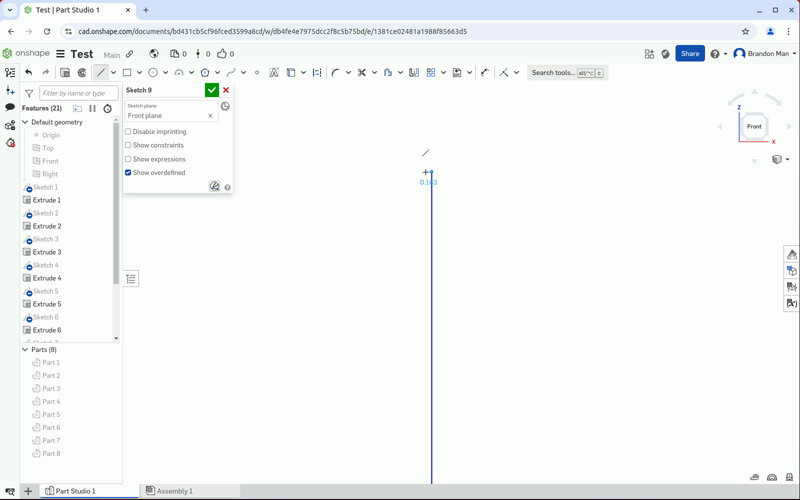
scroll(6)
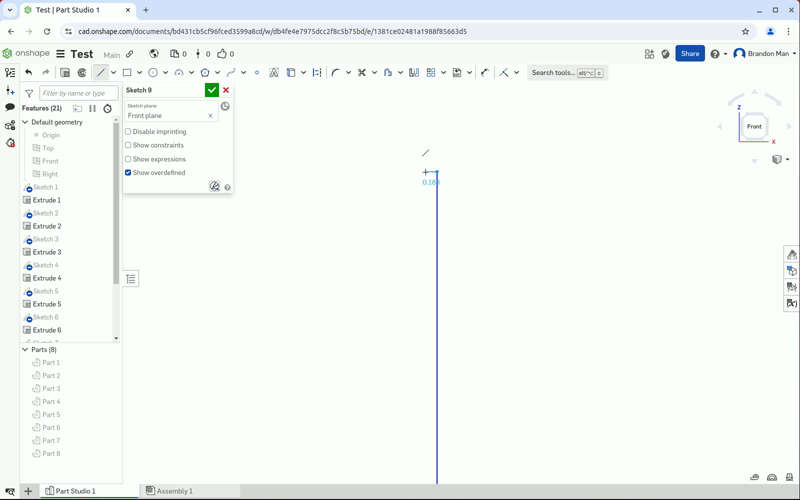
click(425, 171)
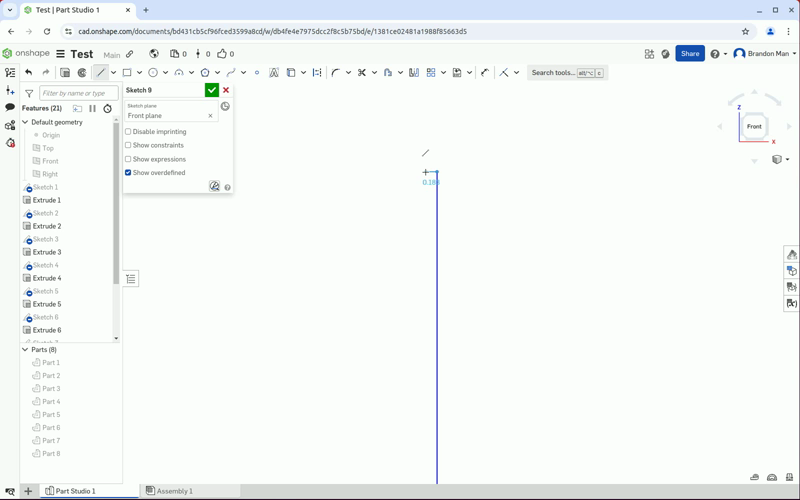
scroll(-6)
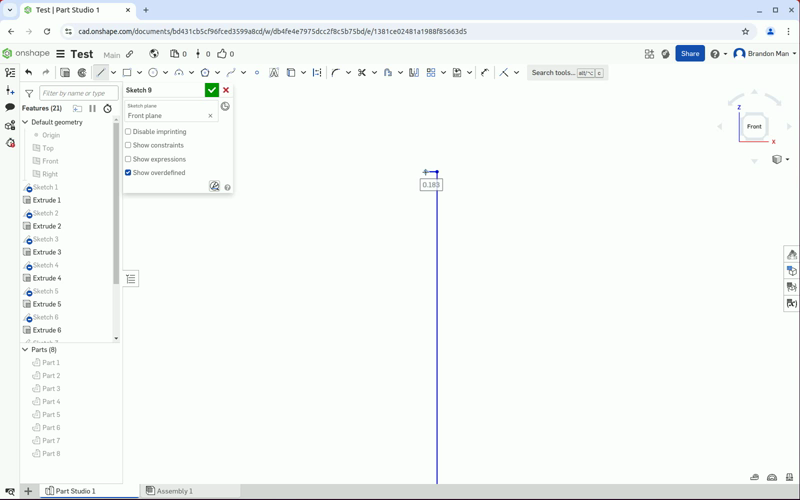
scroll(-6)
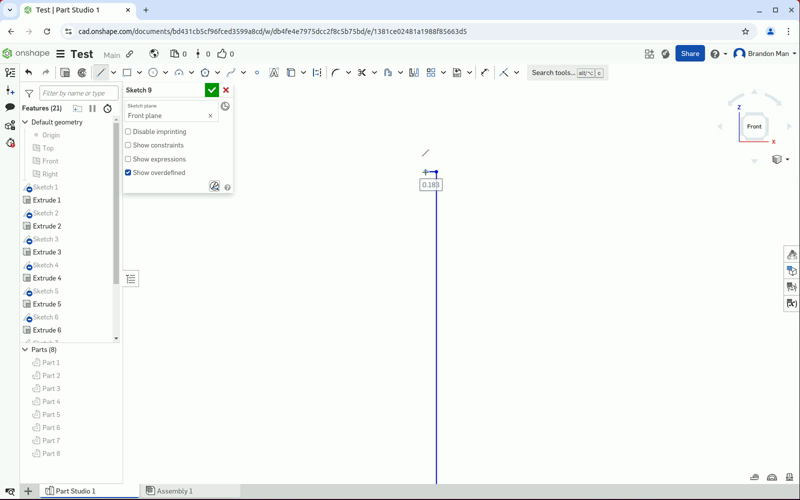
scroll(-6)
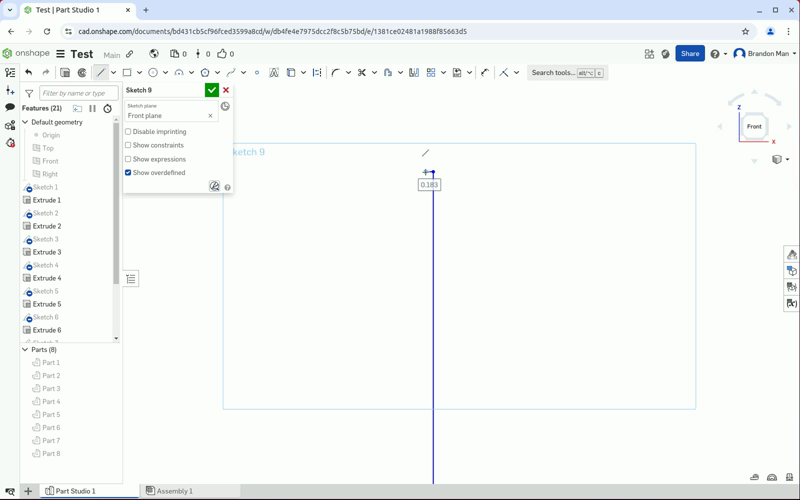
scroll(-6)
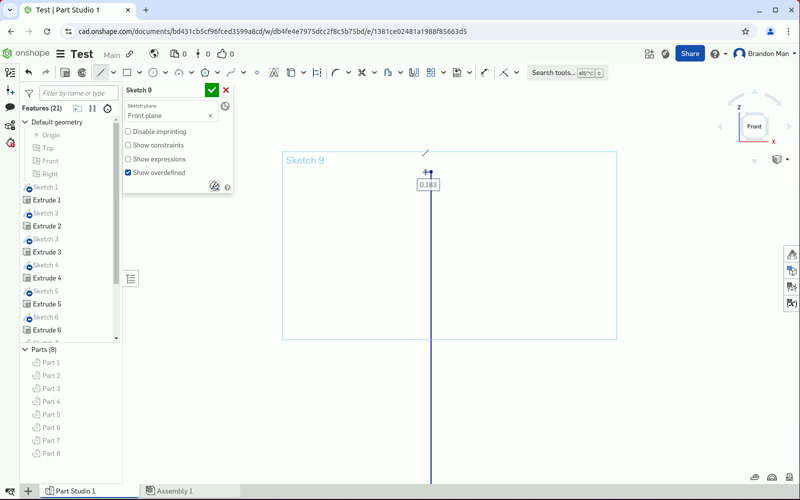
scroll(-6)
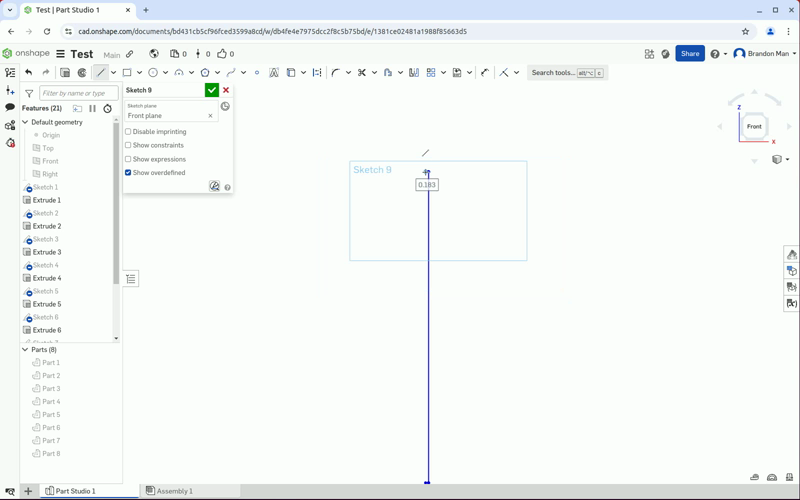
scroll(-6)
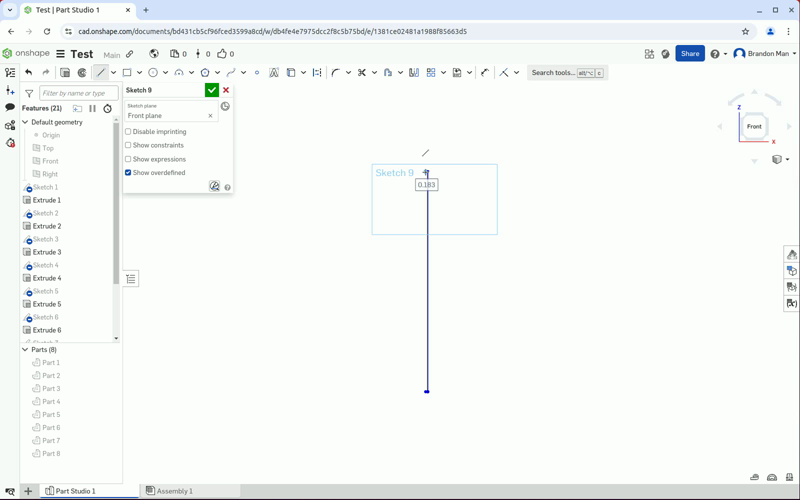
scroll(-6)
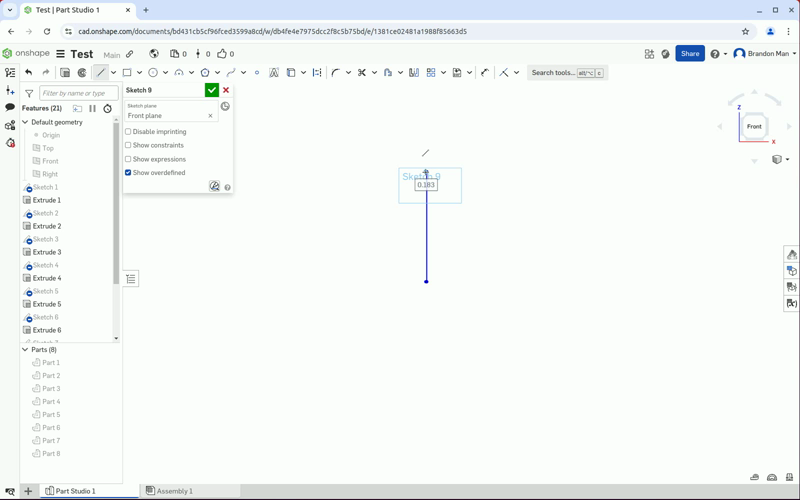
key_up(shift)
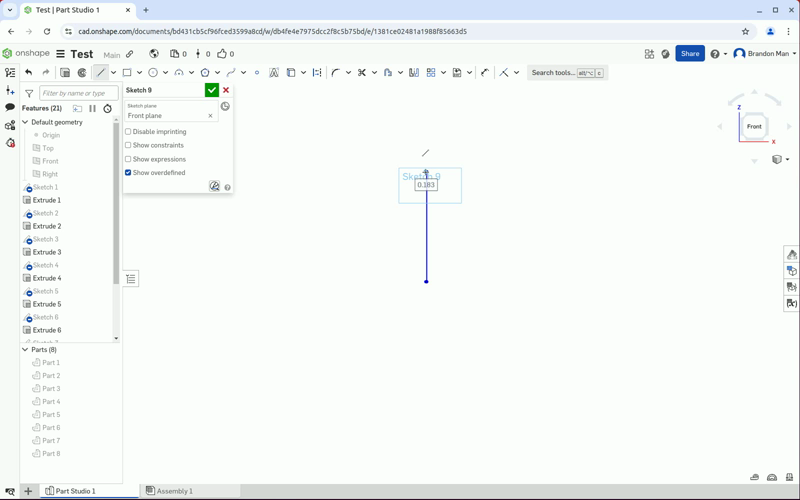
key_down(shift)
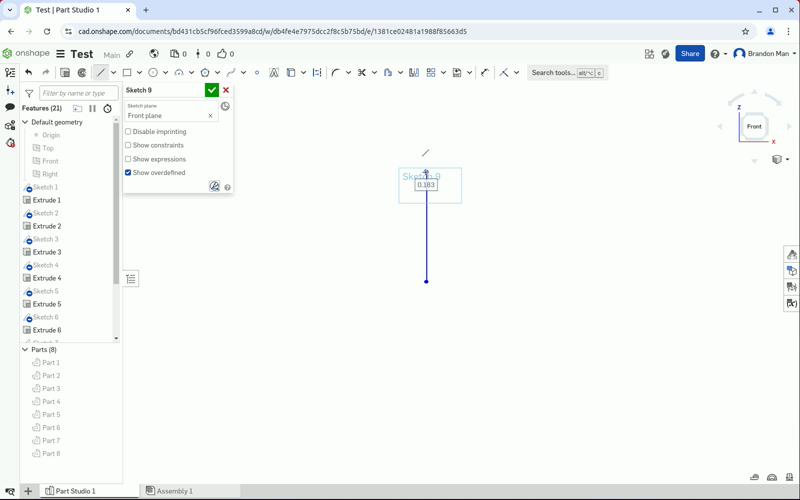
mouse_move(425, 281)
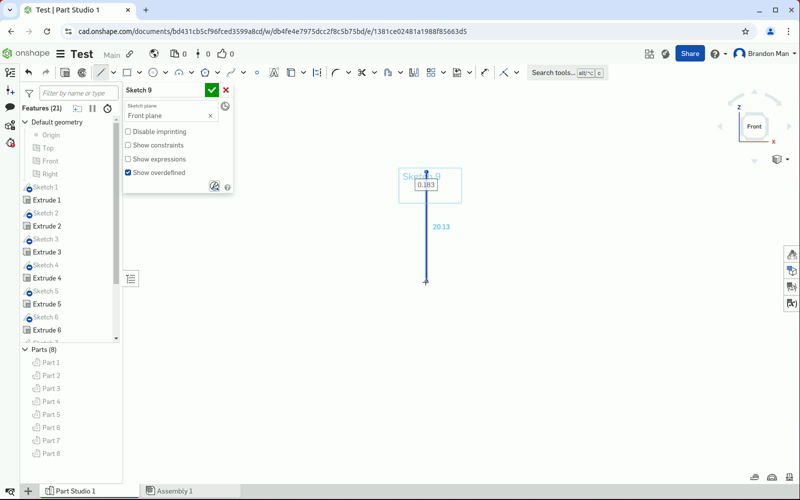
scroll(6)
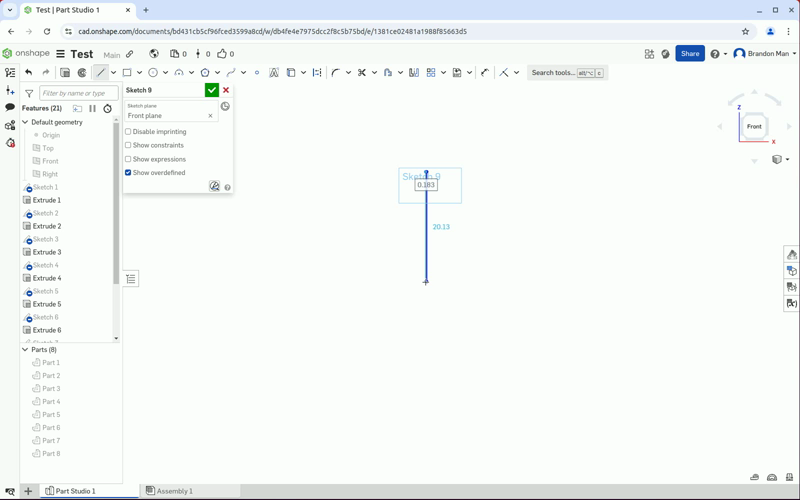
scroll(6)
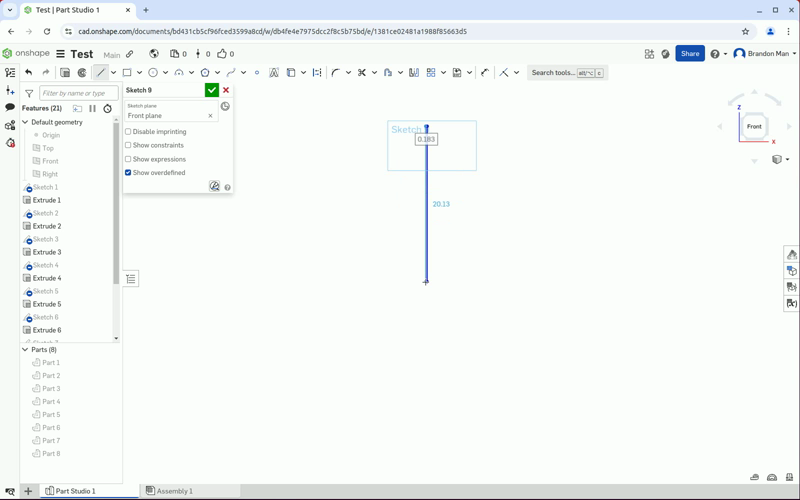
scroll(6)
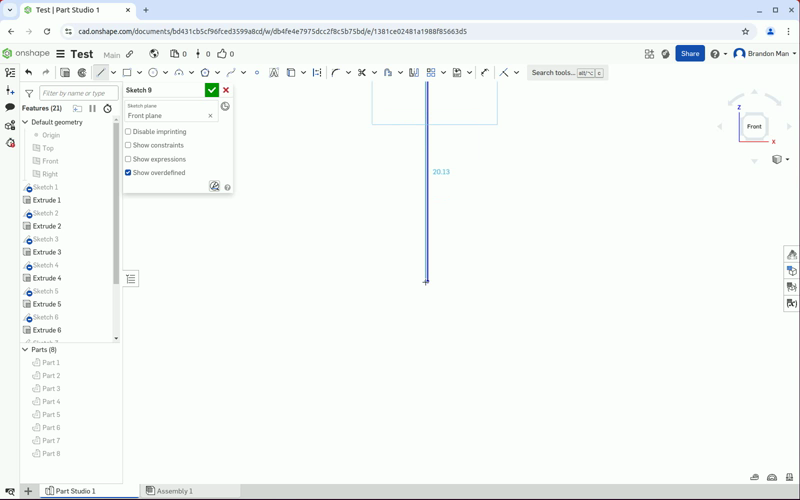
scroll(6)
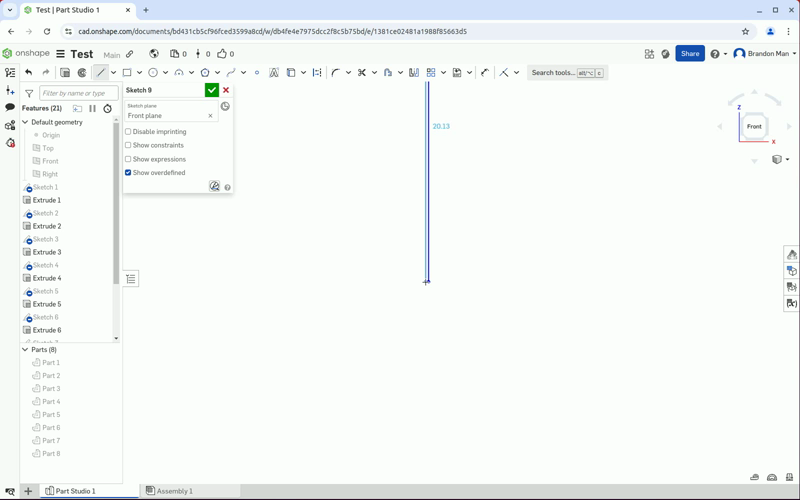
scroll(6)
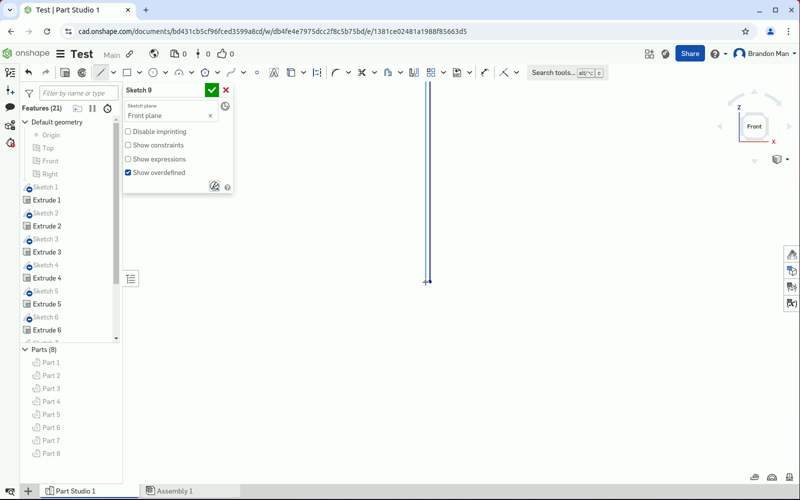
scroll(6)
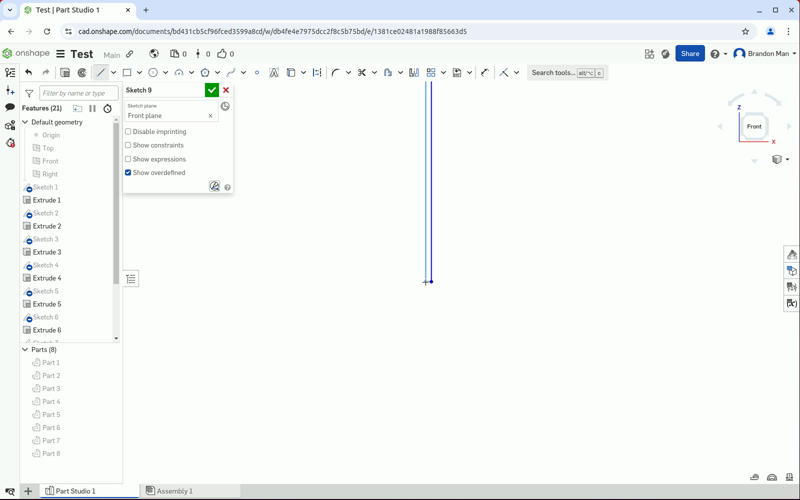
scroll(6)
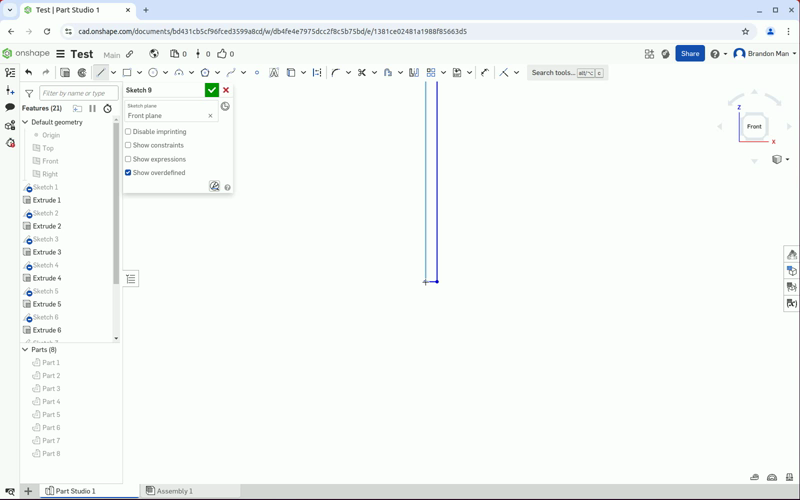
key_up(shift)
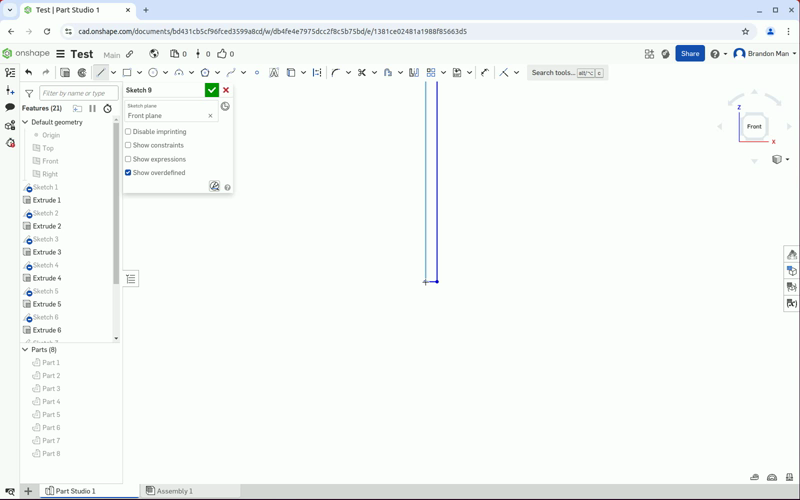
click(425, 281)
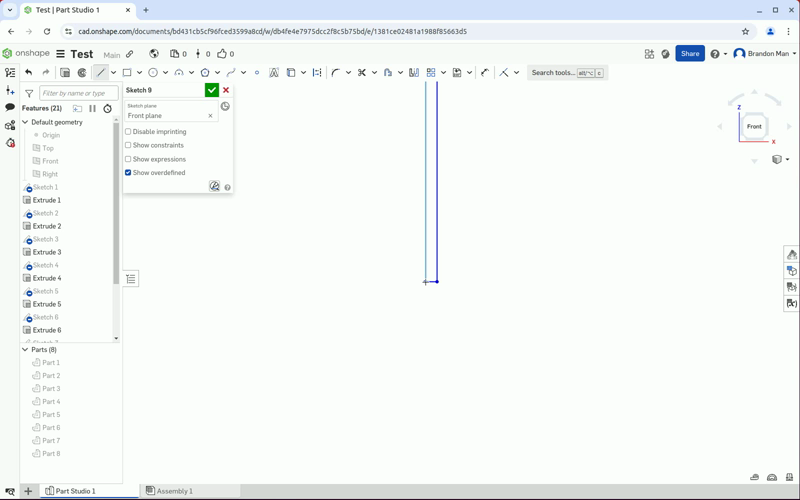
scroll(-6)
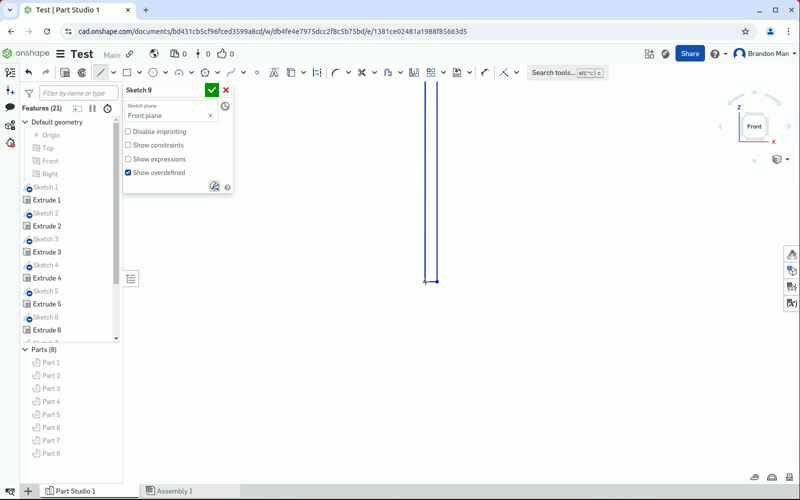
scroll(-6)
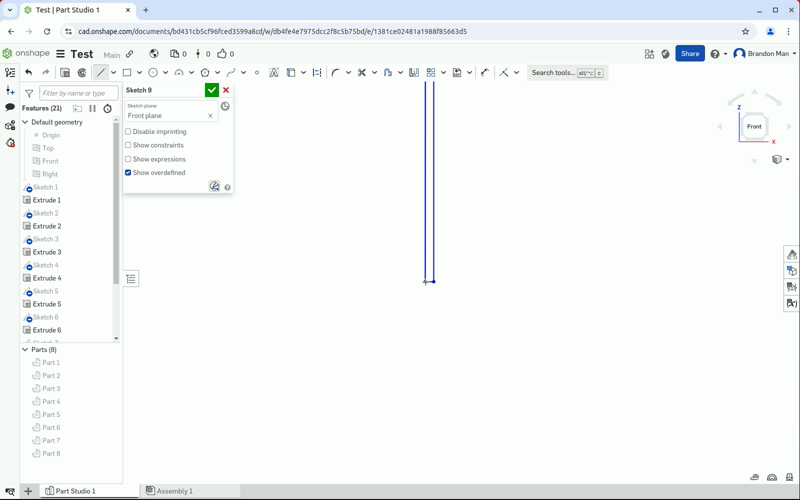
scroll(-6)
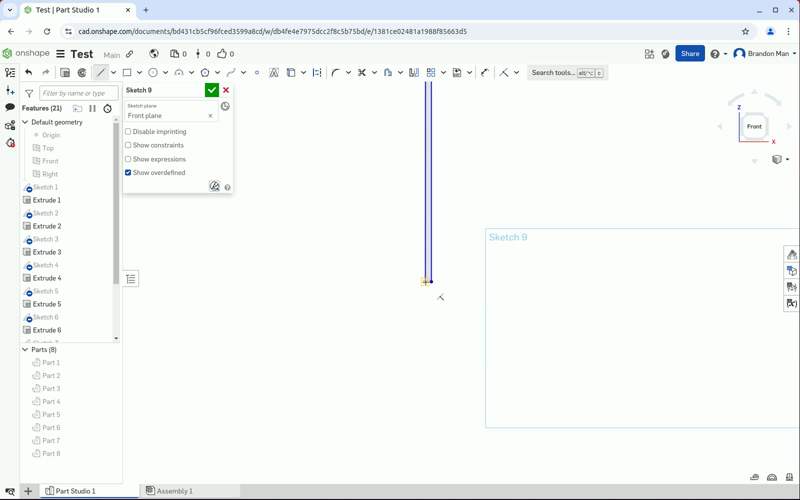
scroll(-6)
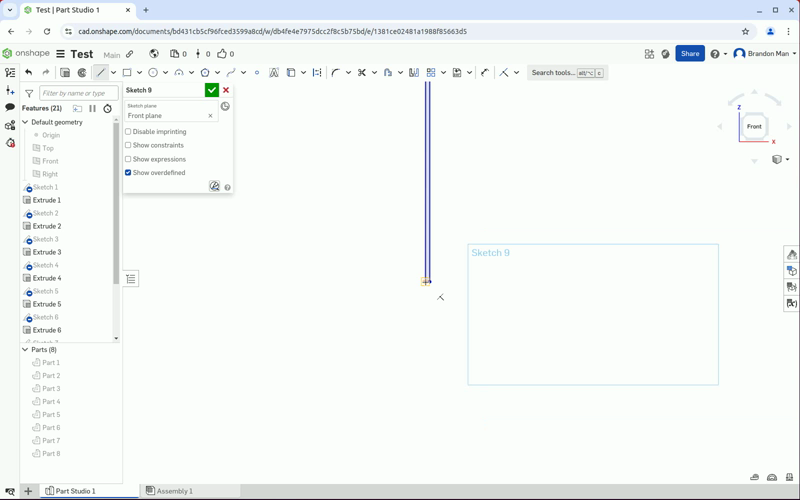
scroll(-6)
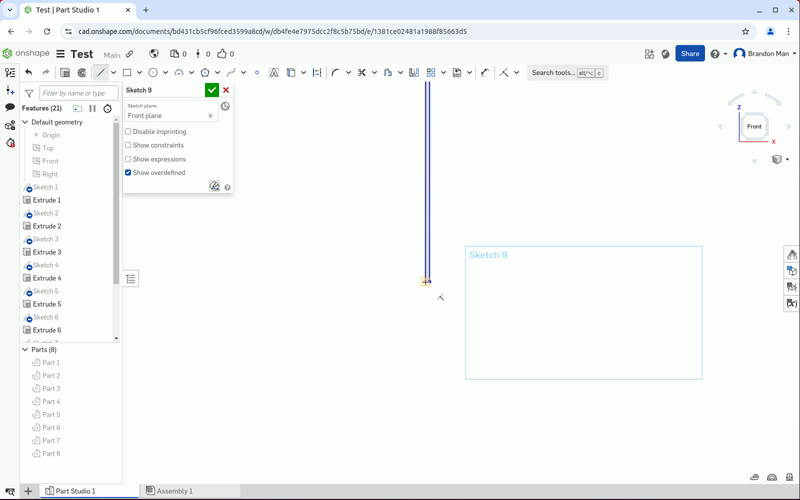
scroll(-6)
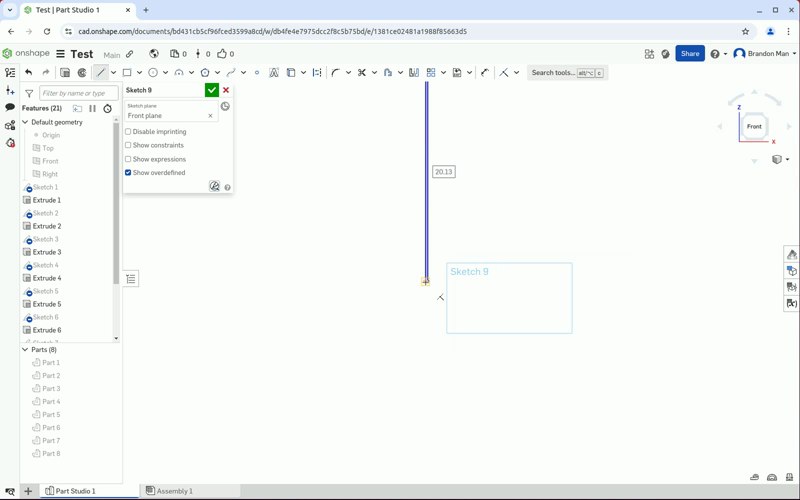
scroll(-6)
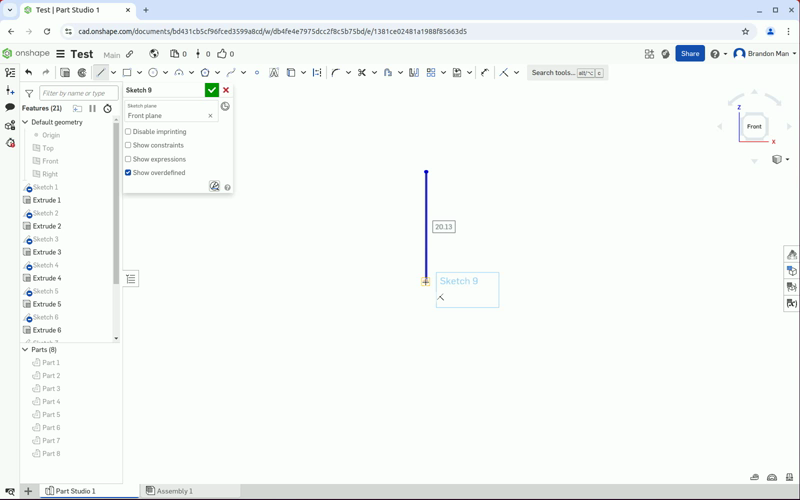
key(esc)
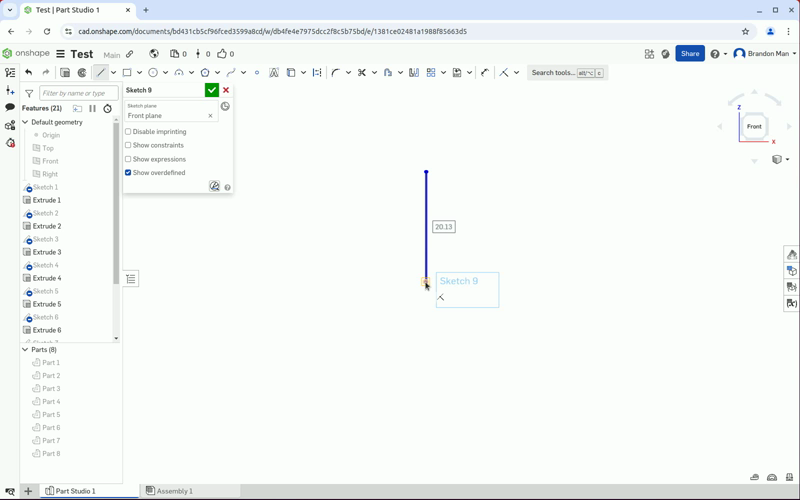
mouse_move(426, 280)
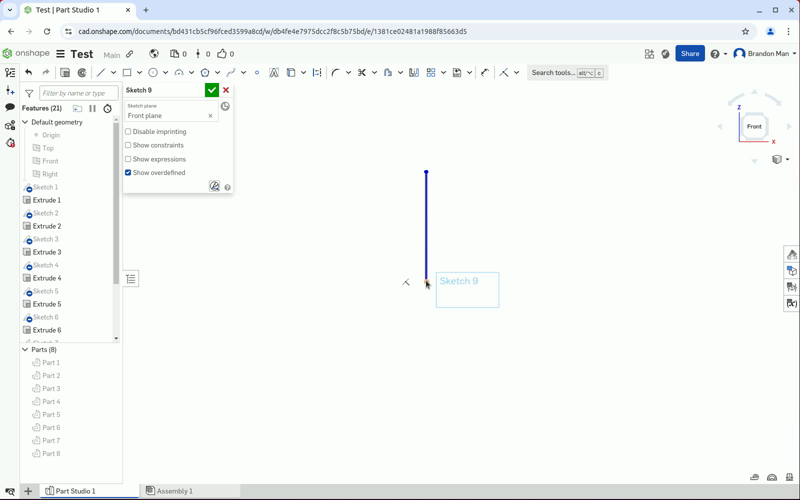
scroll(6)
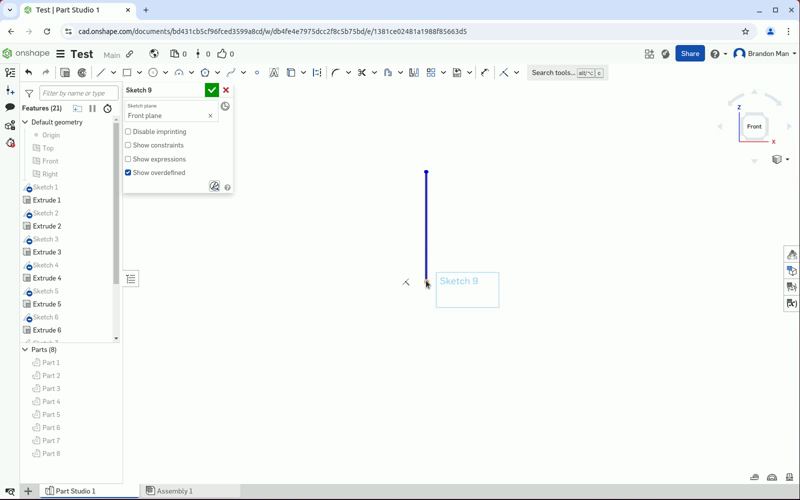
scroll(6)
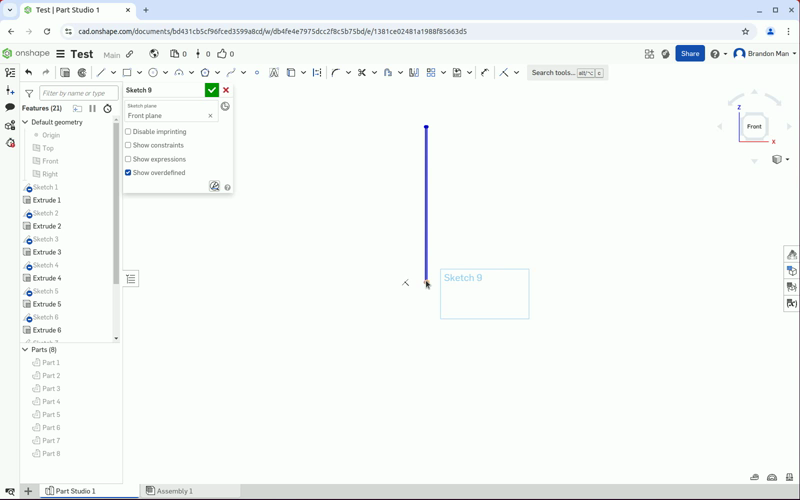
scroll(6)
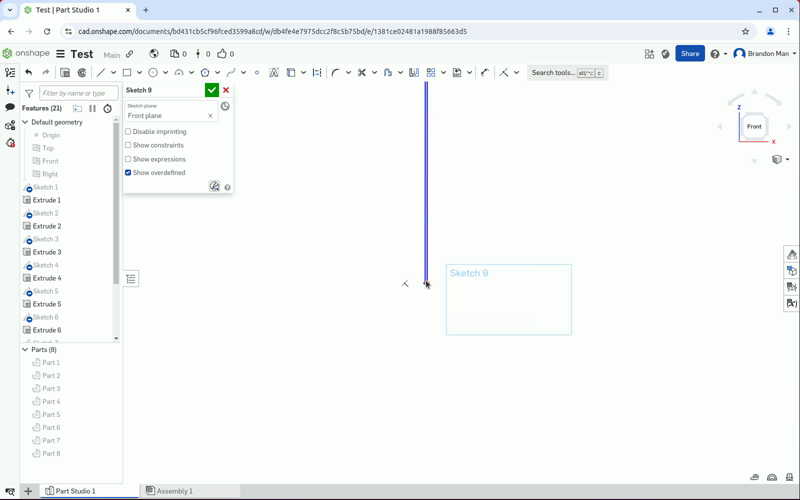
scroll(6)
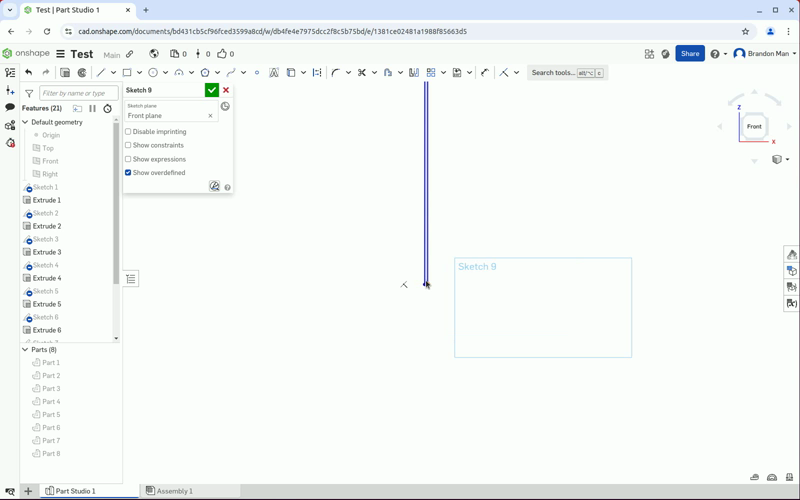
scroll(6)
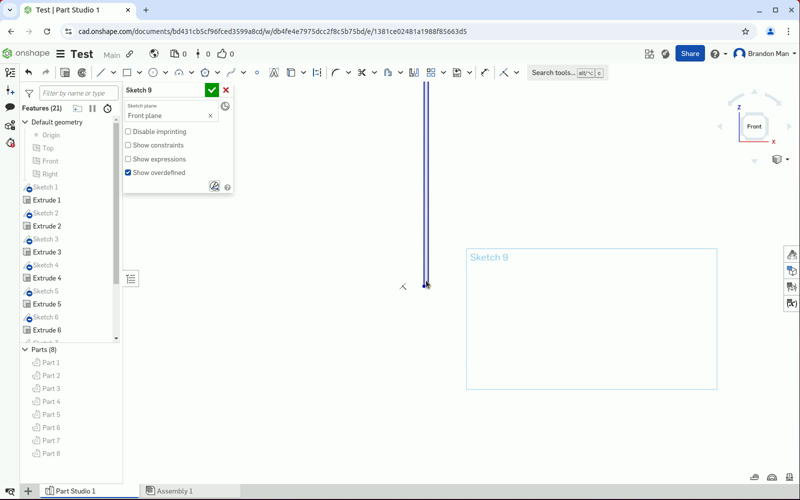
scroll(6)
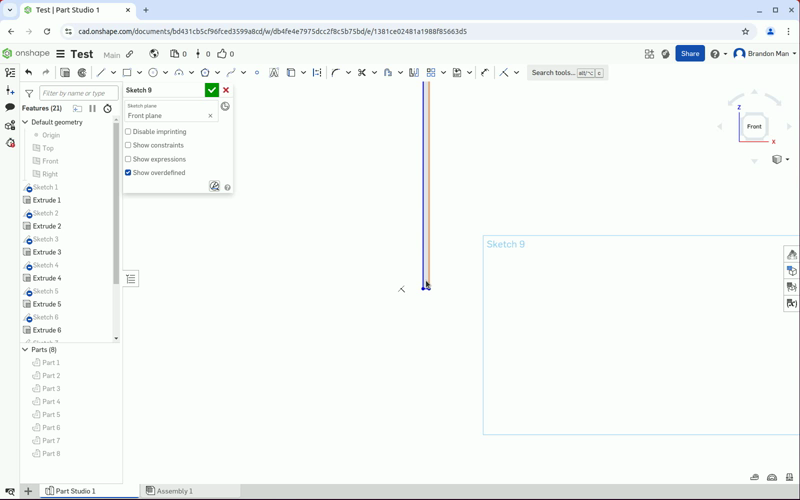
scroll(6)
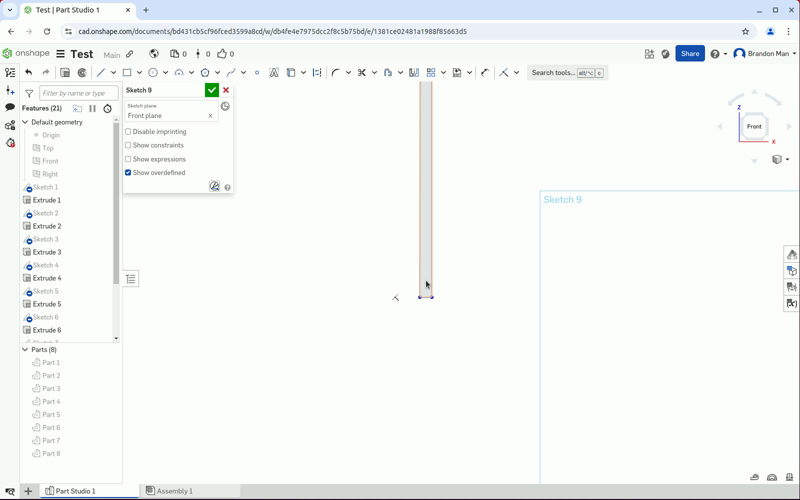
click(426, 280)
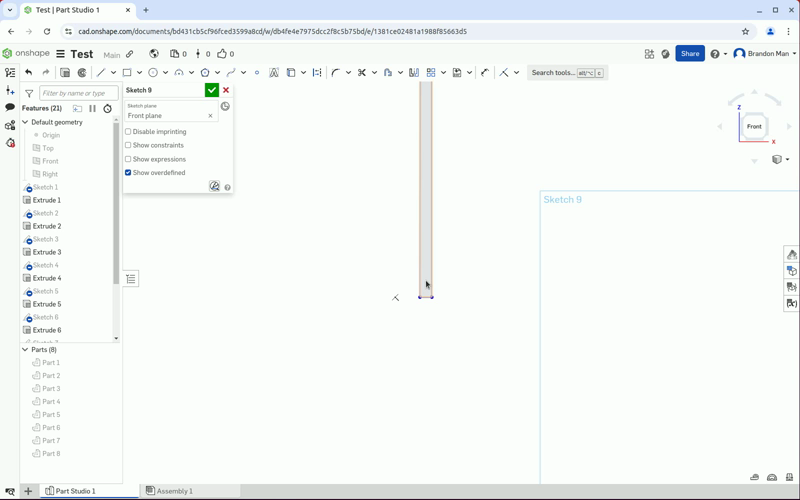
scroll(-6)
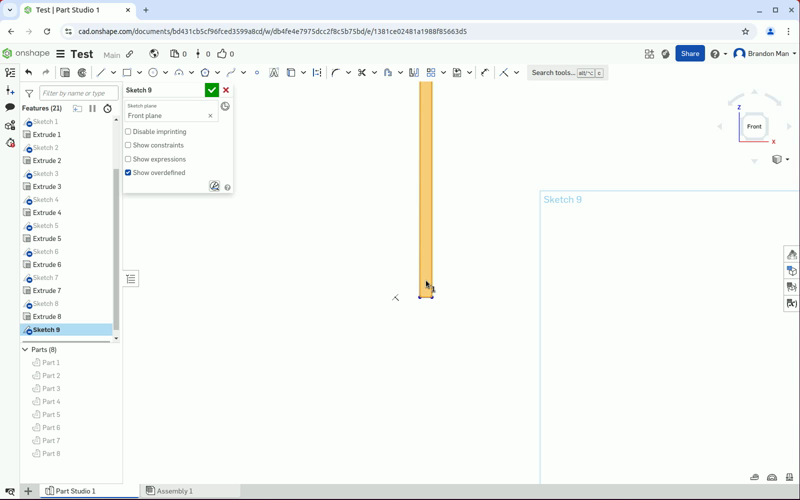
scroll(-6)
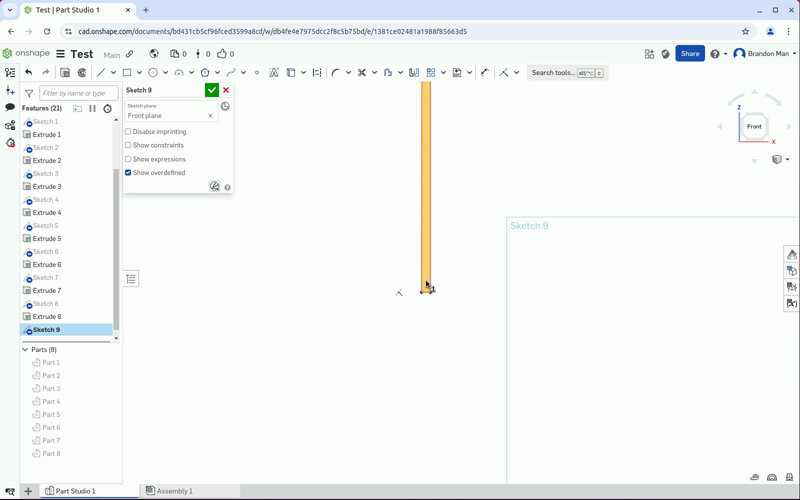
scroll(-6)
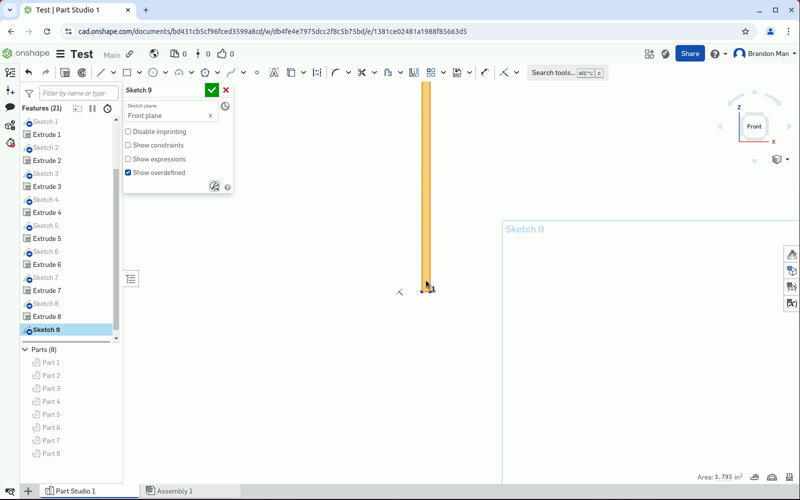
scroll(-6)
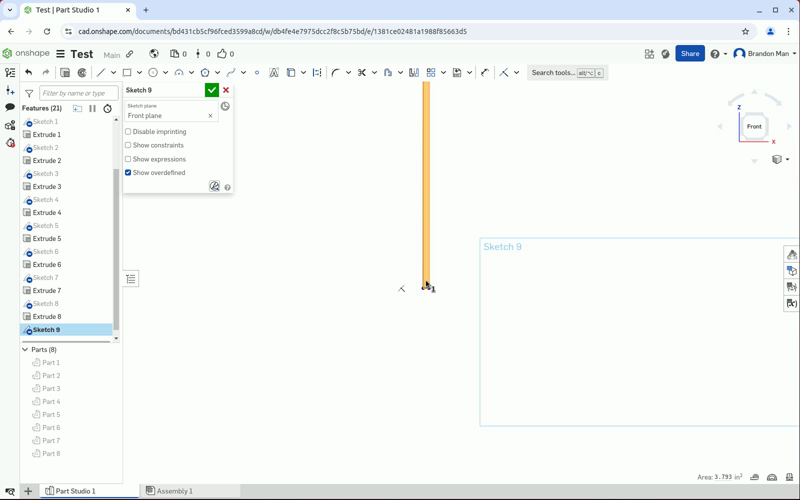
scroll(-6)
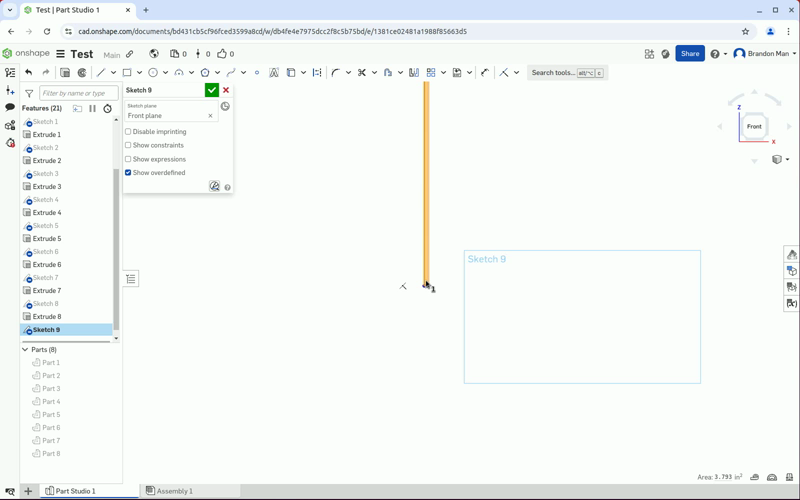
scroll(-6)
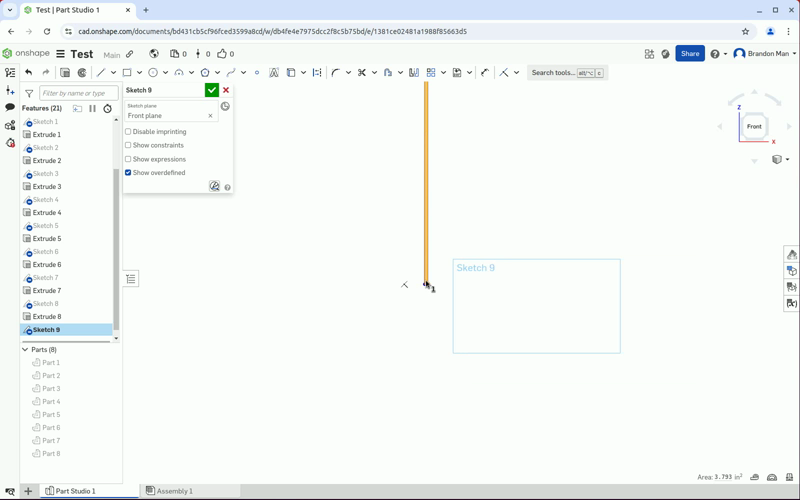
scroll(-6)
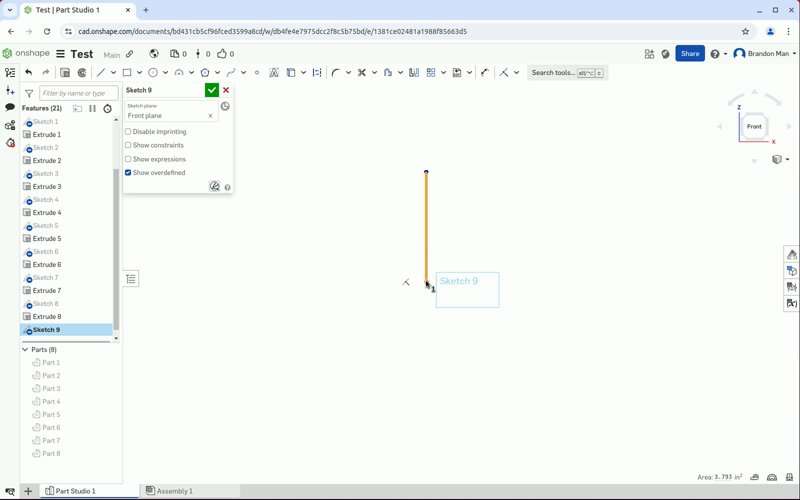
mouse_move(73, 352)
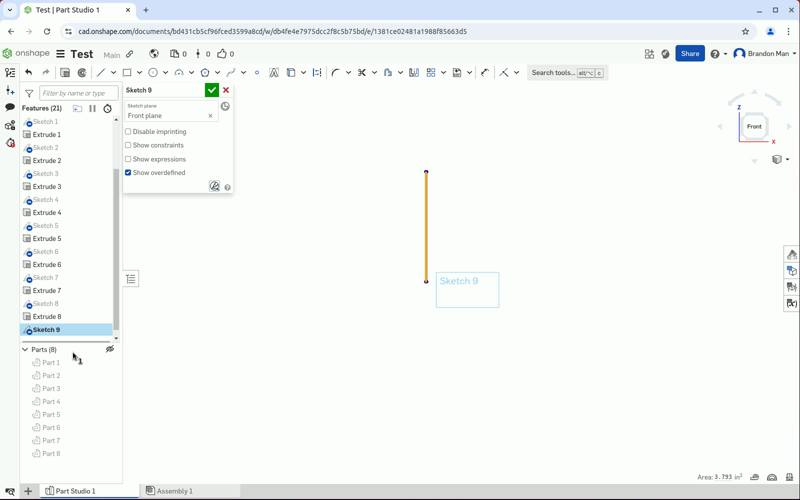
key(shift+y)
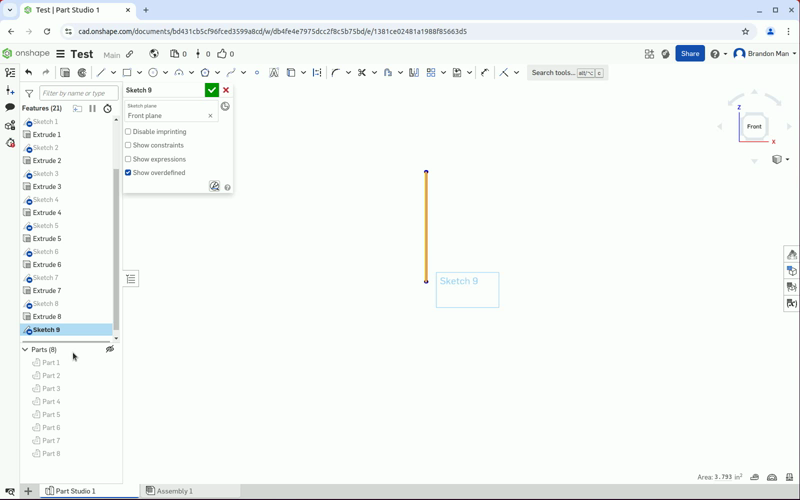
key(shift+e)
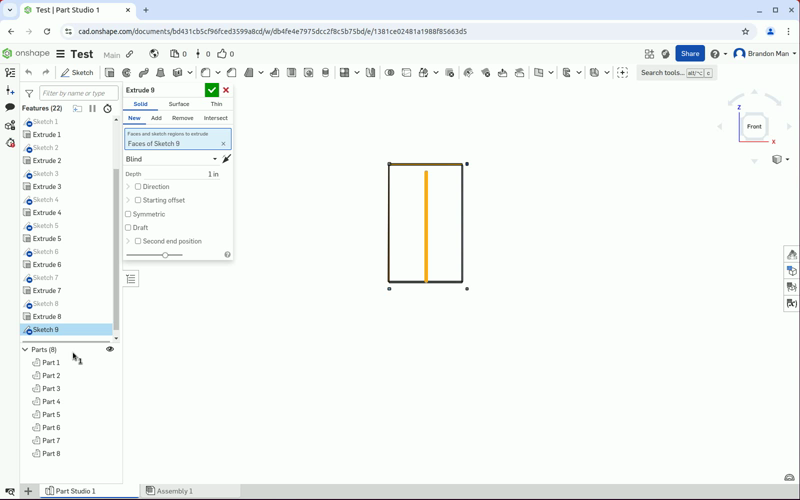
mouse_move(143, 106)
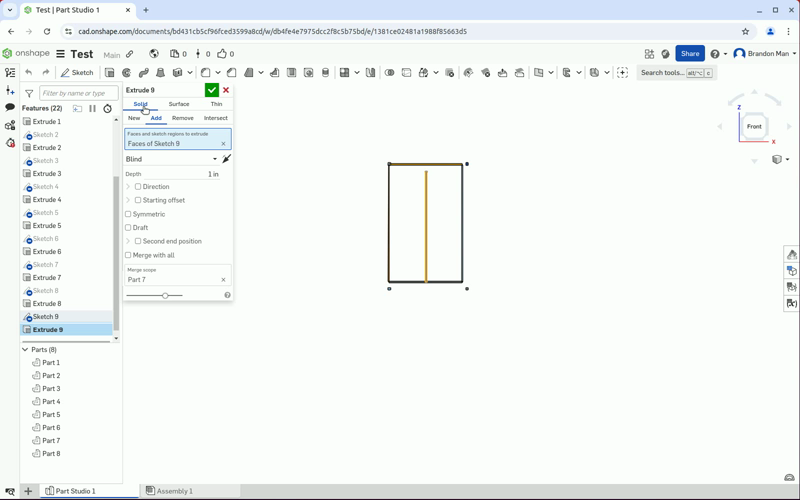
click(143, 106)
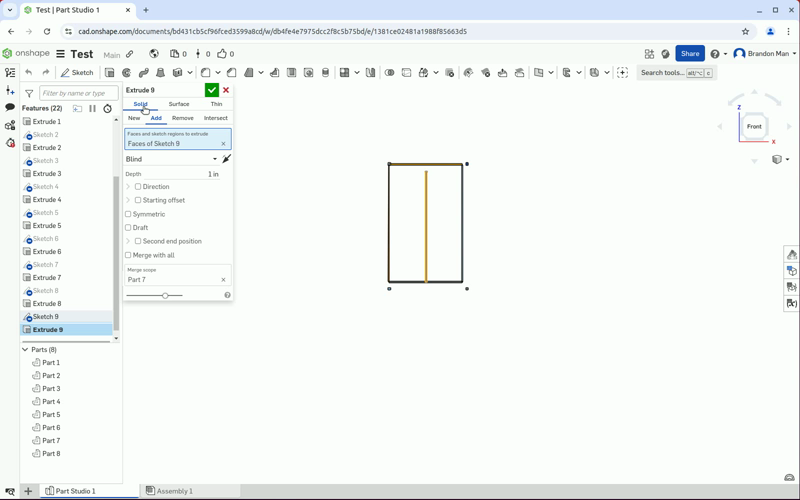
mouse_move(137, 120)
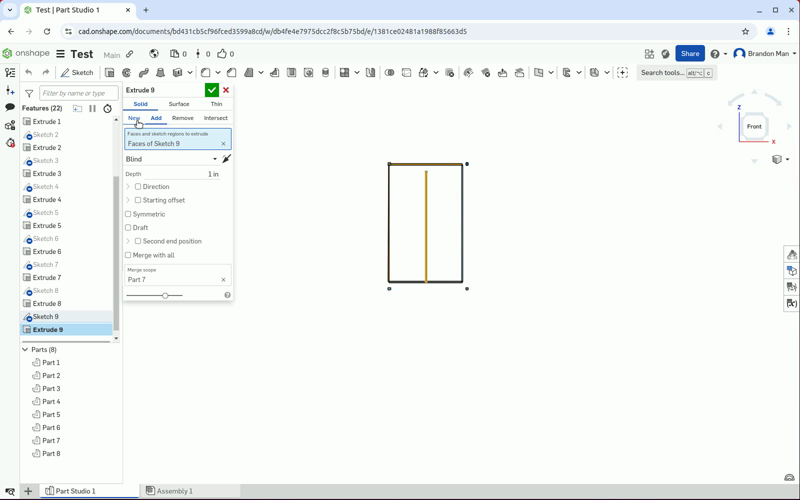
click(137, 120)
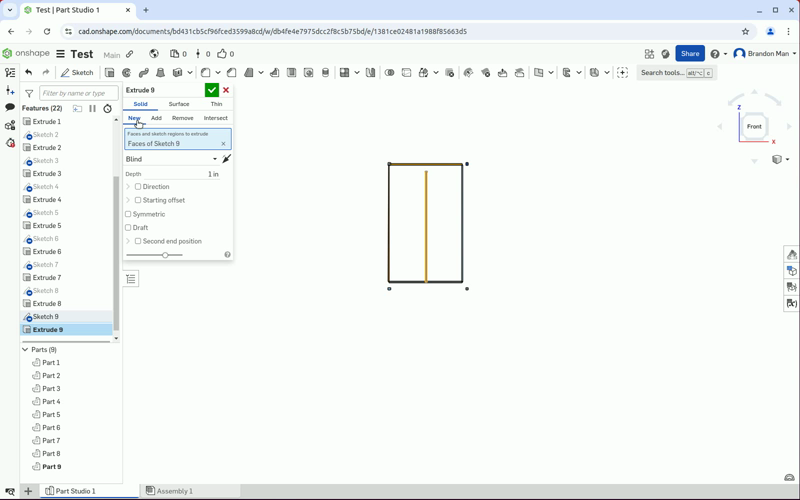
key(tab, 4)
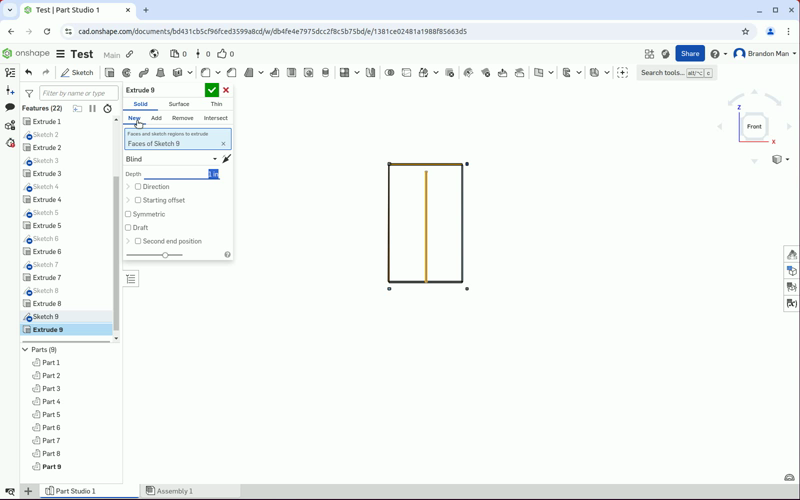
text(3.37)
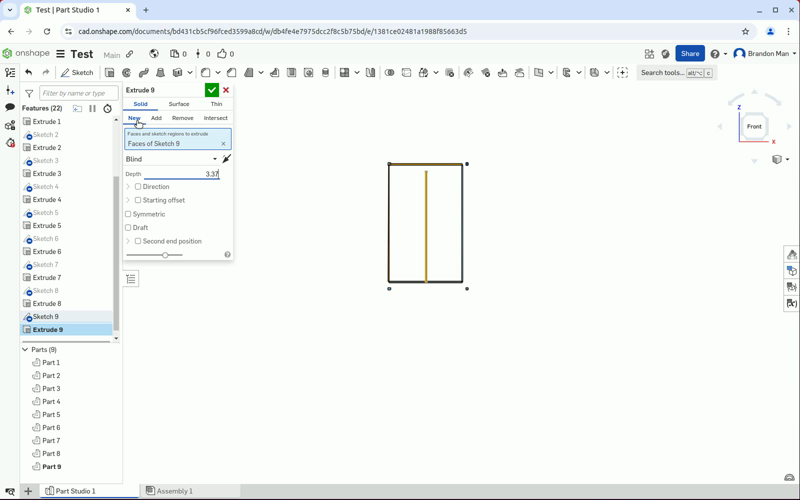
key(enter)
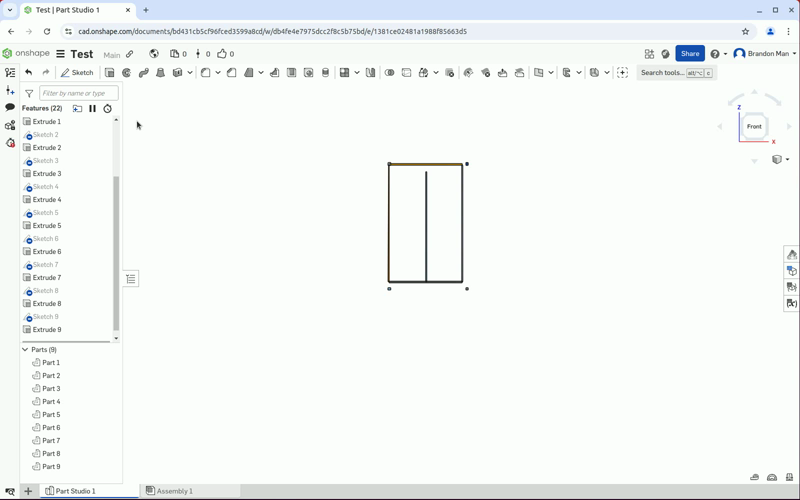
key(shift+h)
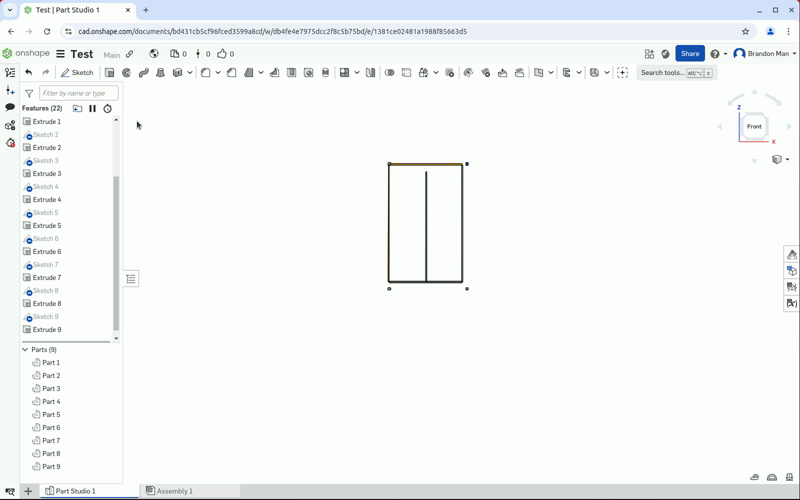
key(shift+h)
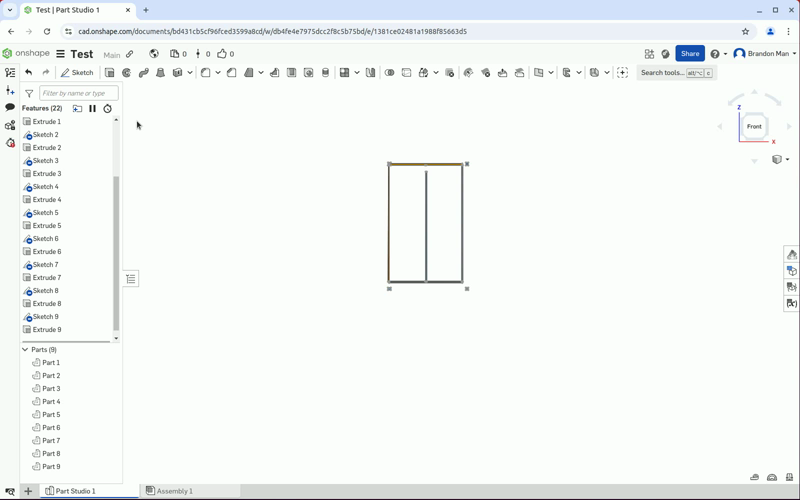
key(shift+7)
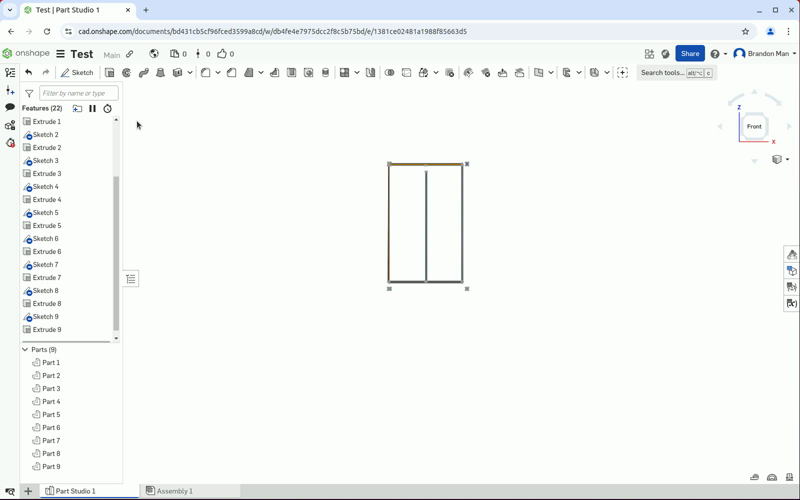
key(left, 2)
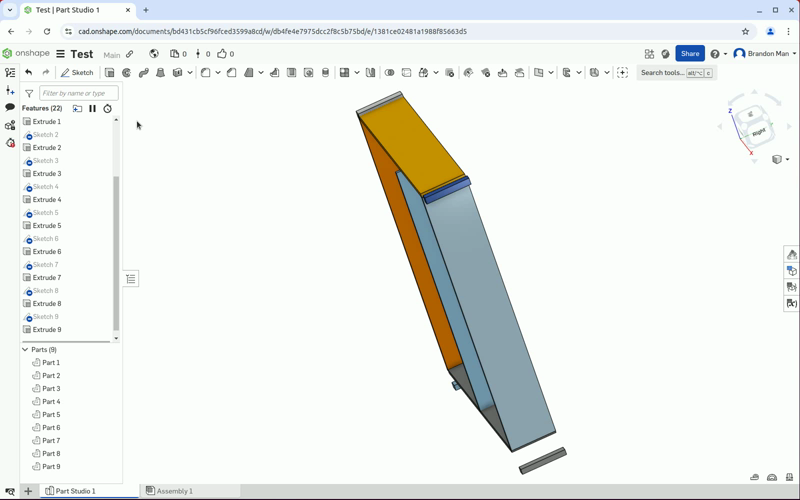
key(down, 2)
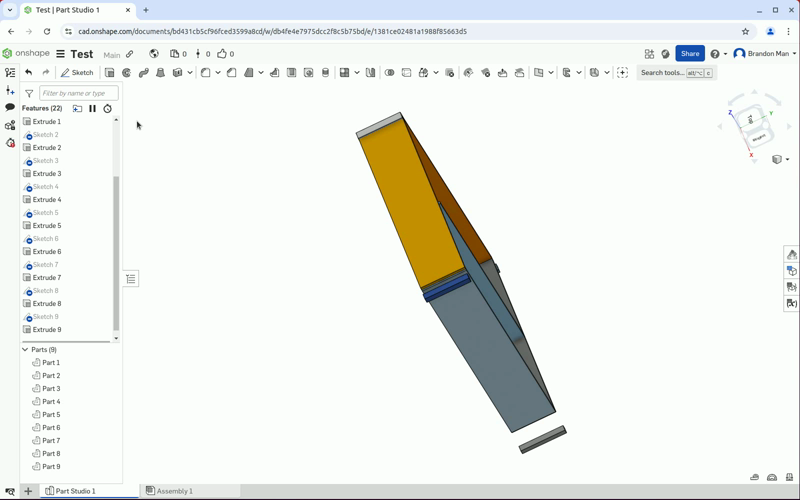
key(up, 2)
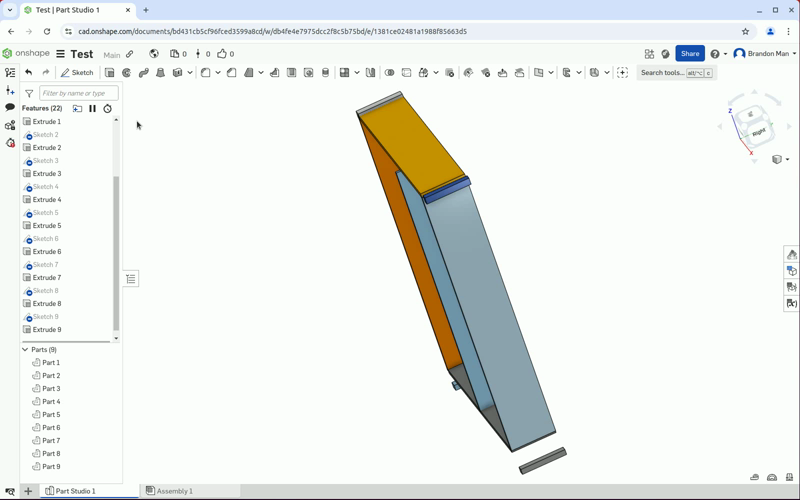
key(right, 2)
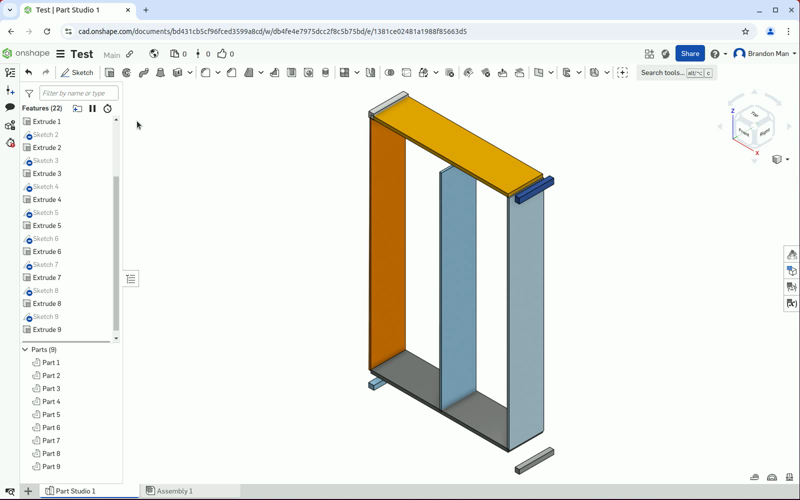
mouse_move(69, 111)
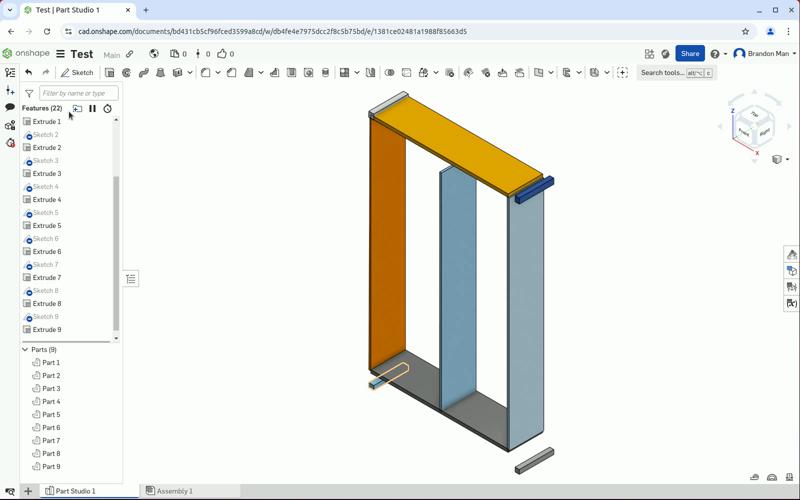
click(69, 111)